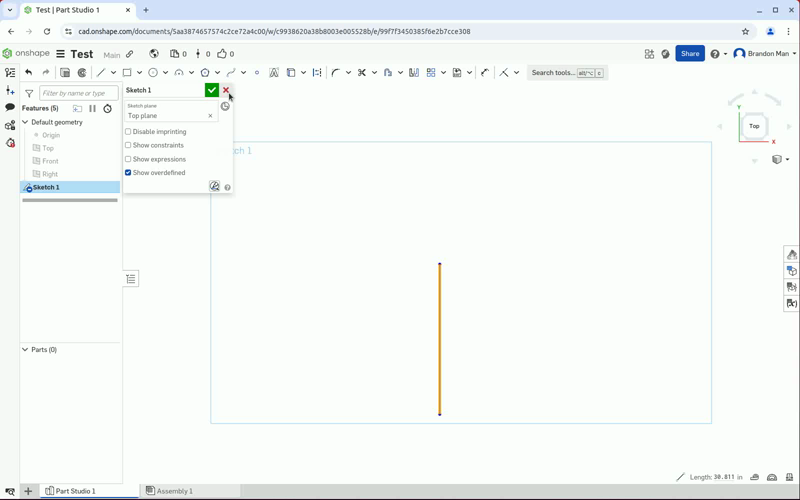
key(shift+h)
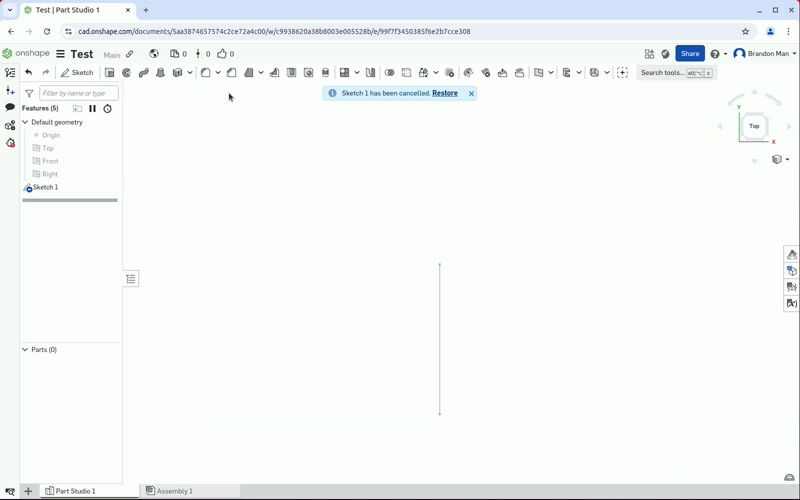
key(shift+s)
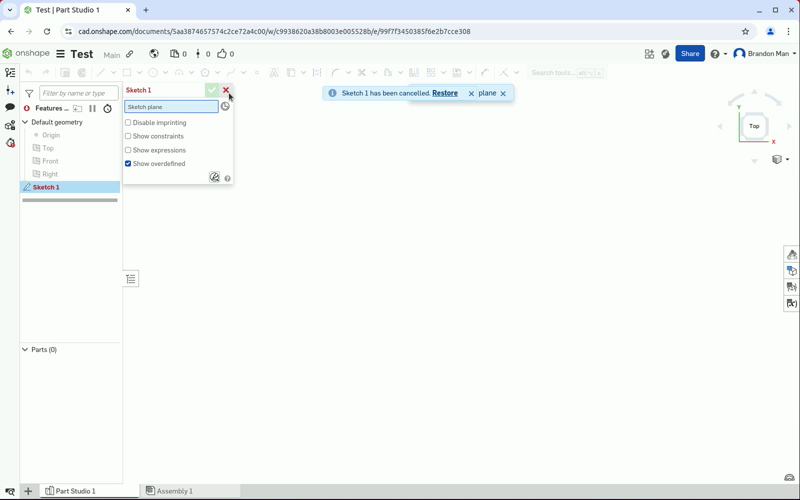
mouse_move(73, 150)
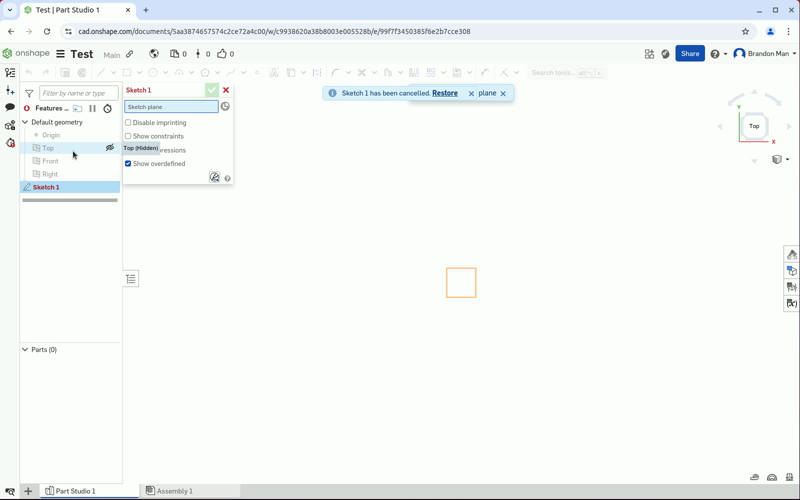
click(73, 150)
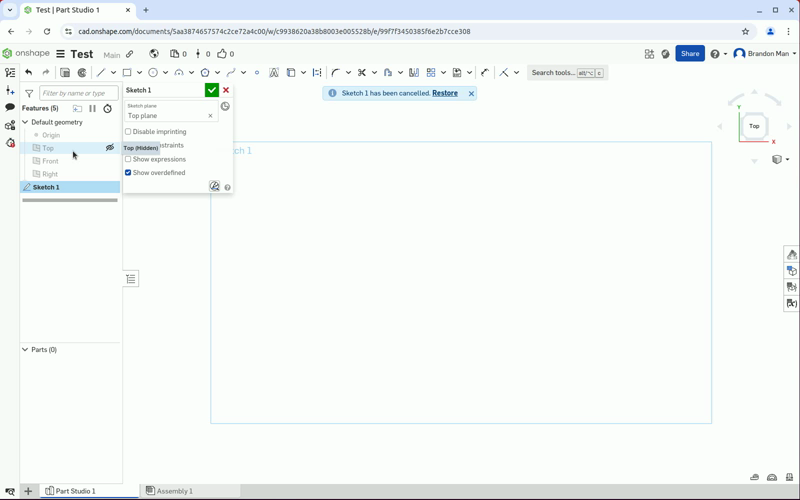
mouse_move(73, 352)
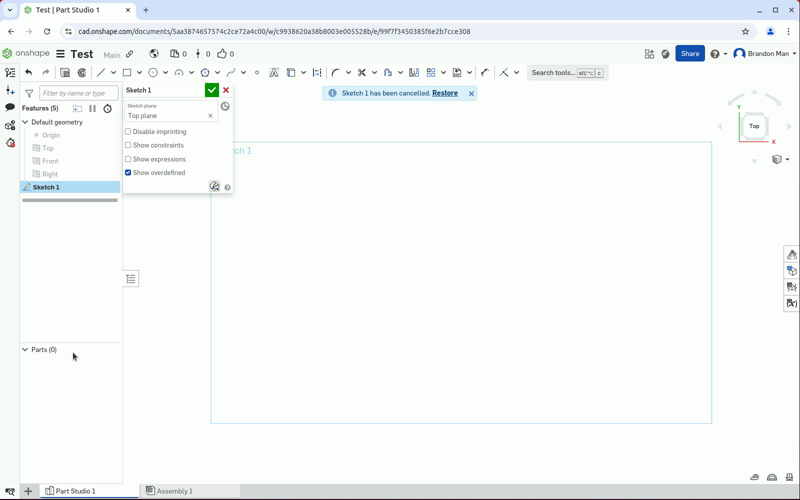
key(y)
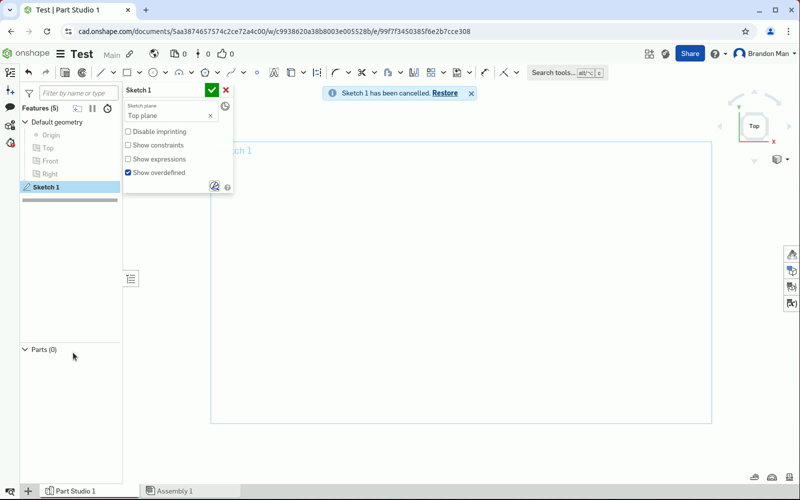
key(a)
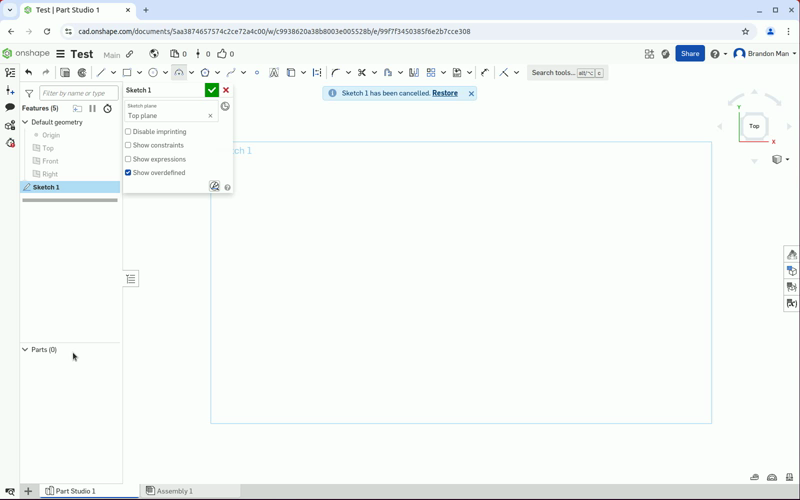
key_down(shift)
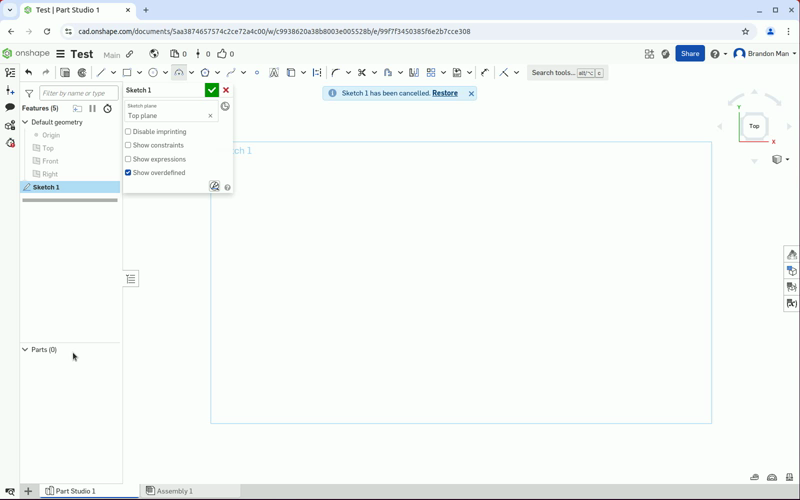
mouse_move(456, 282)
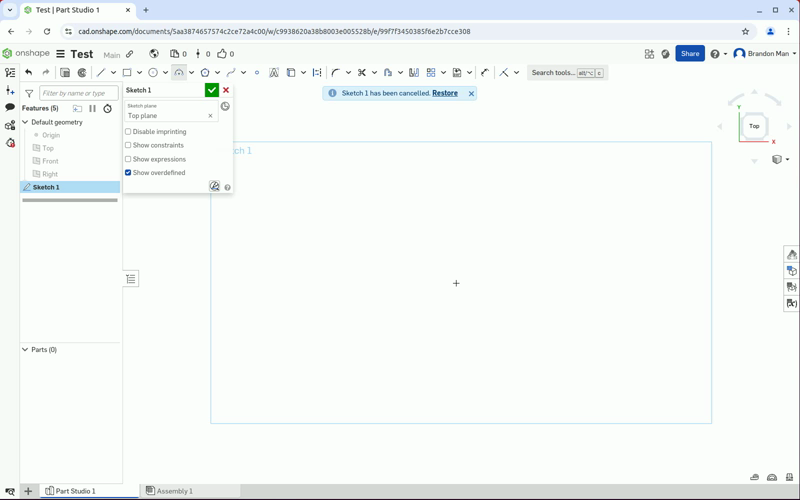
click(456, 282)
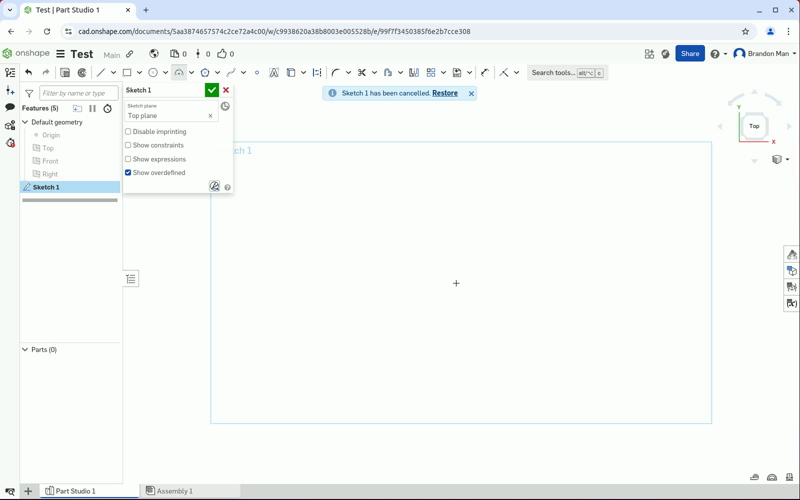
key_up(shift)
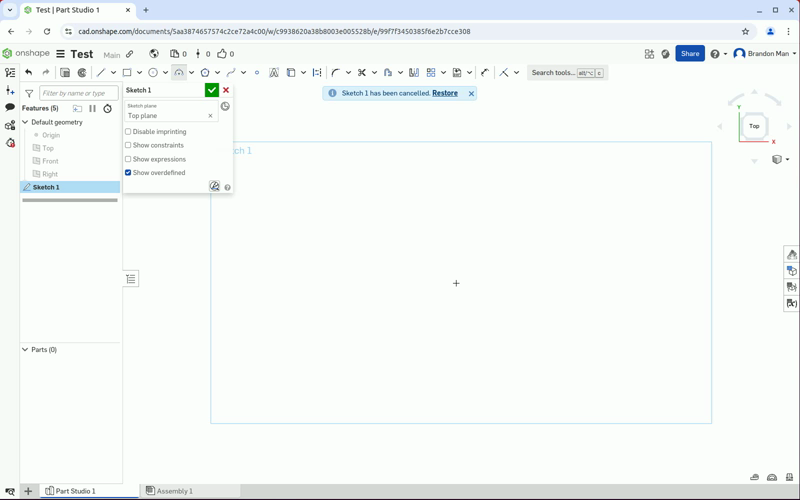
key_down(shift)
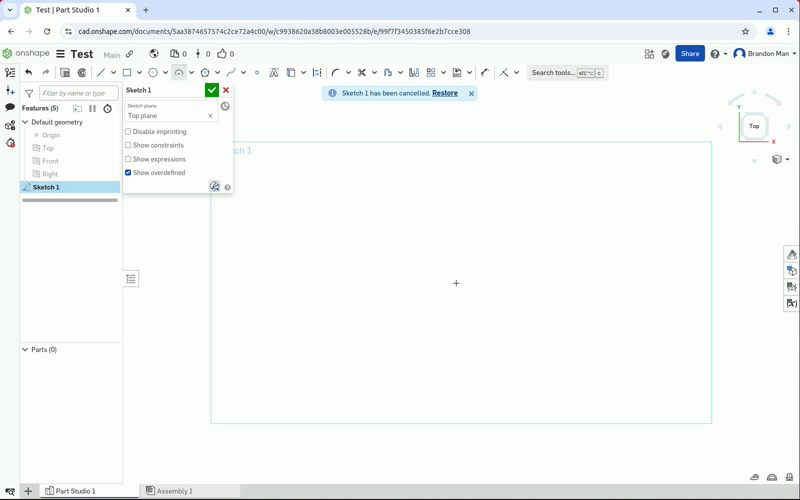
mouse_move(460, 287)
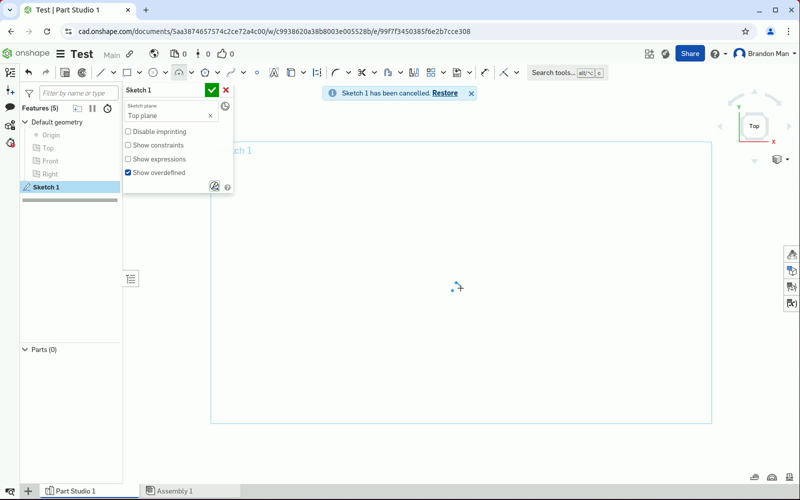
scroll(6)
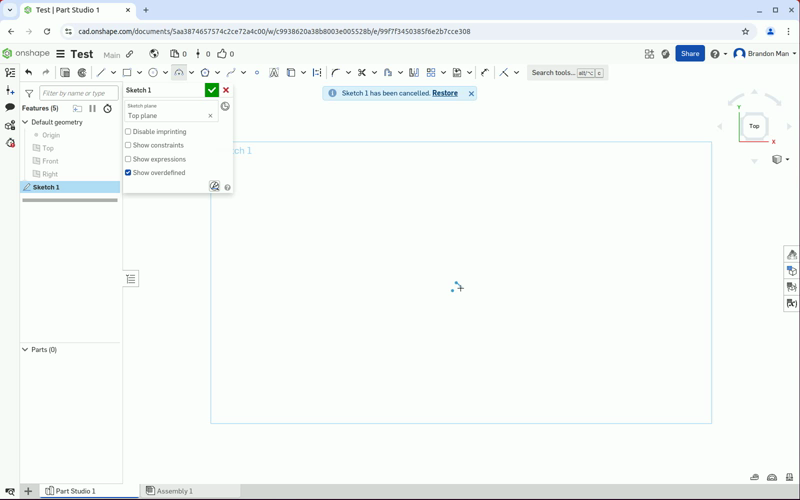
scroll(6)
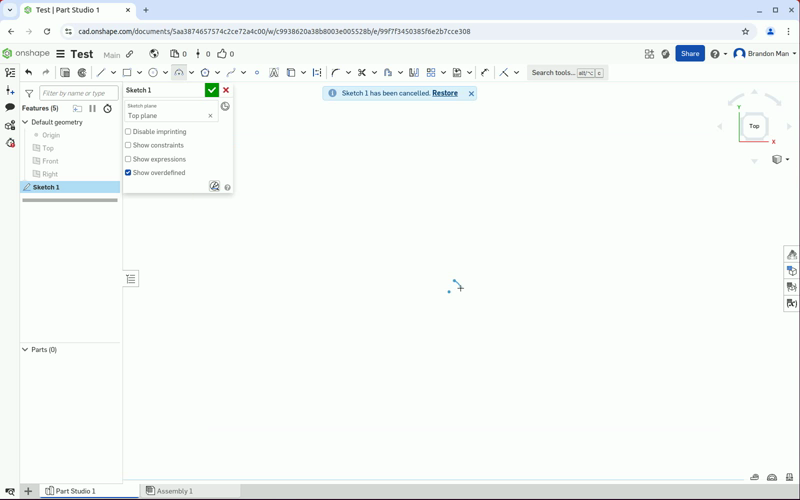
scroll(6)
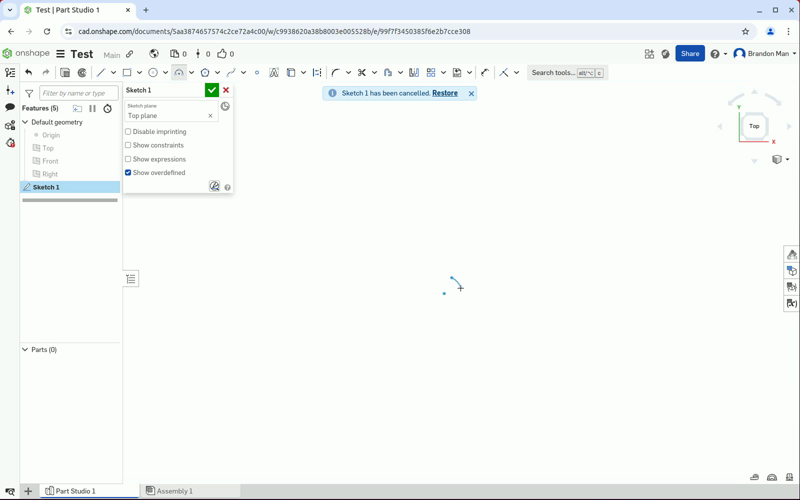
scroll(6)
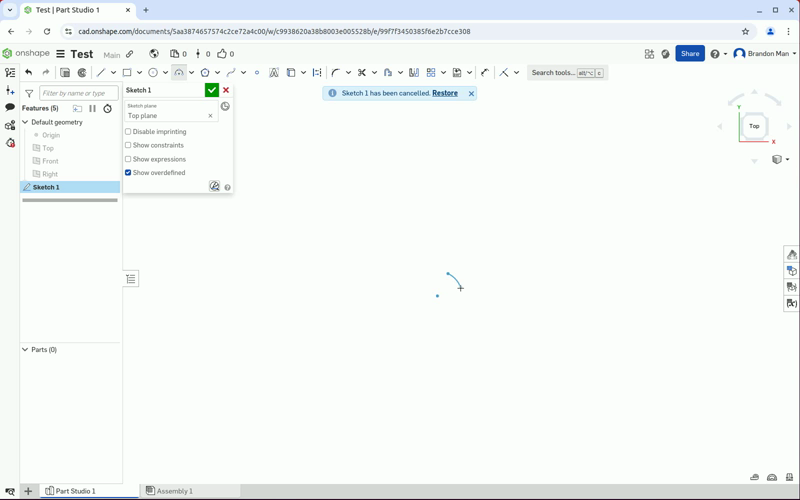
scroll(6)
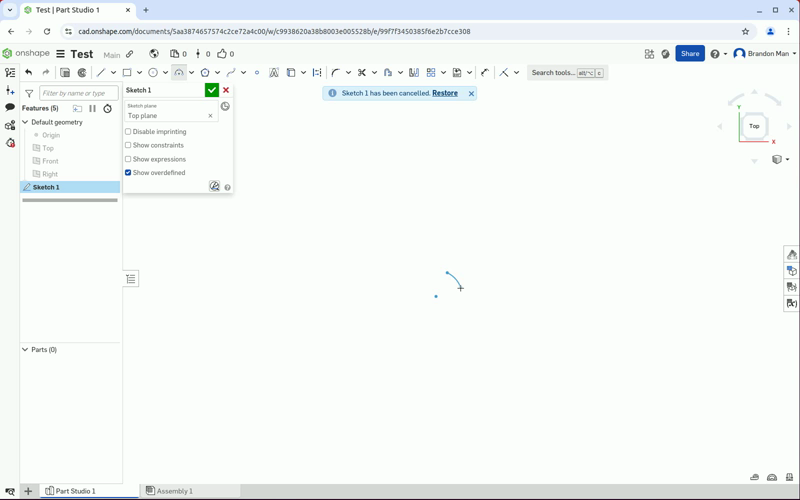
scroll(6)
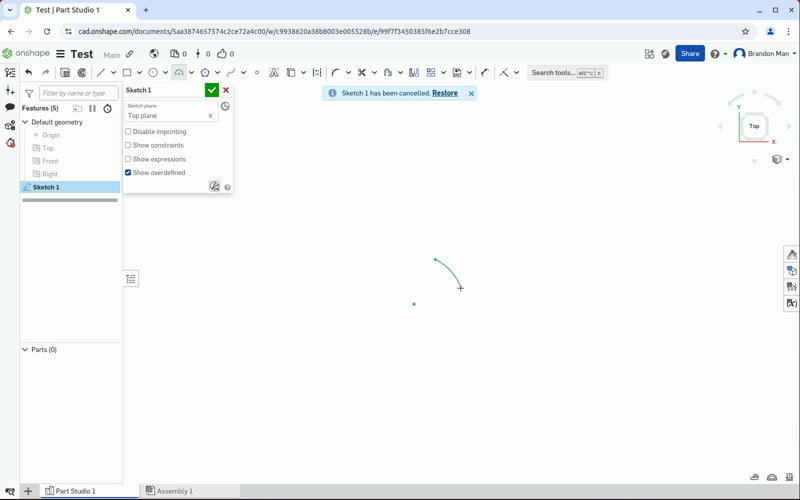
scroll(6)
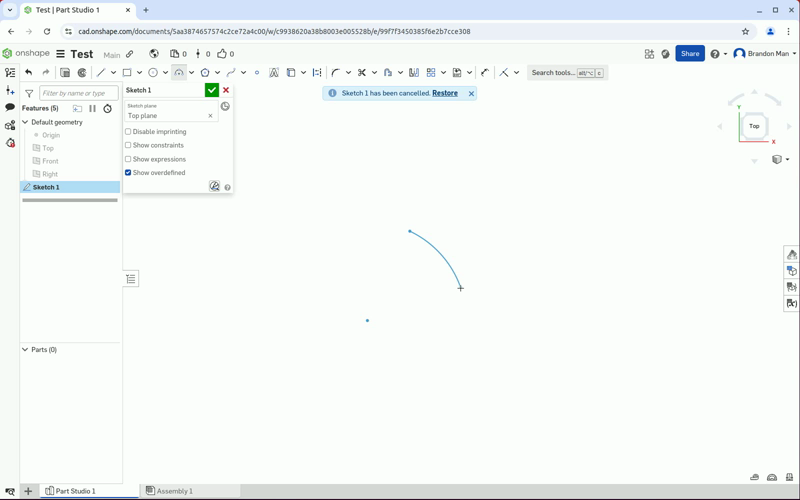
click(460, 287)
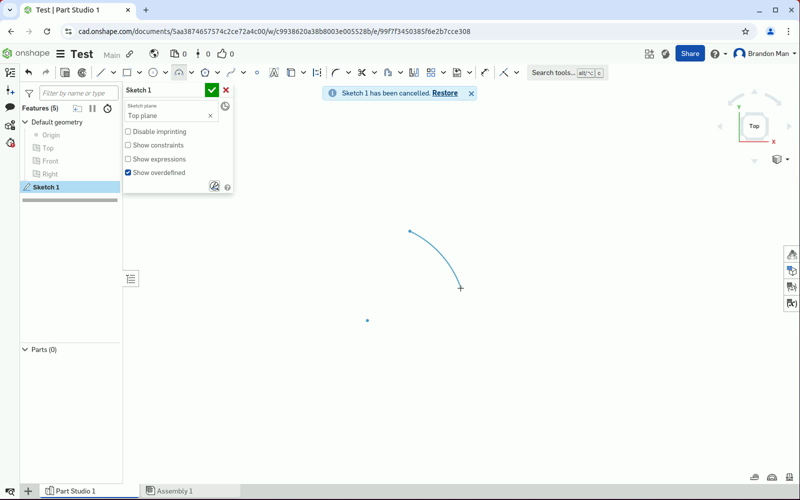
scroll(-6)
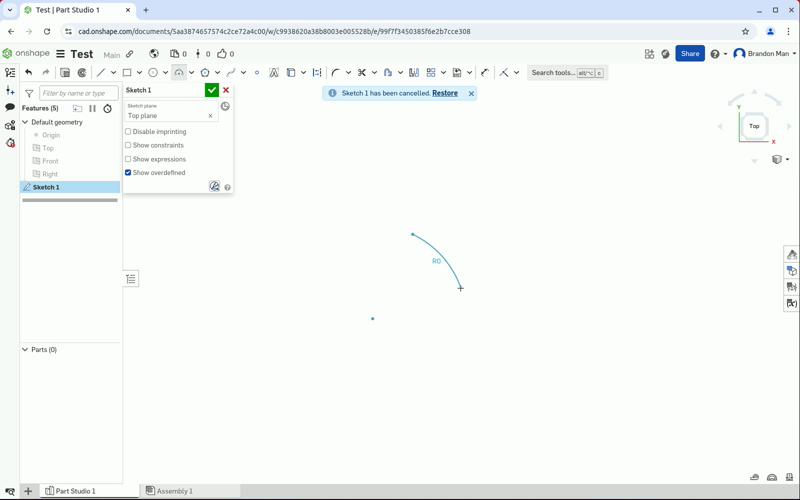
scroll(-6)
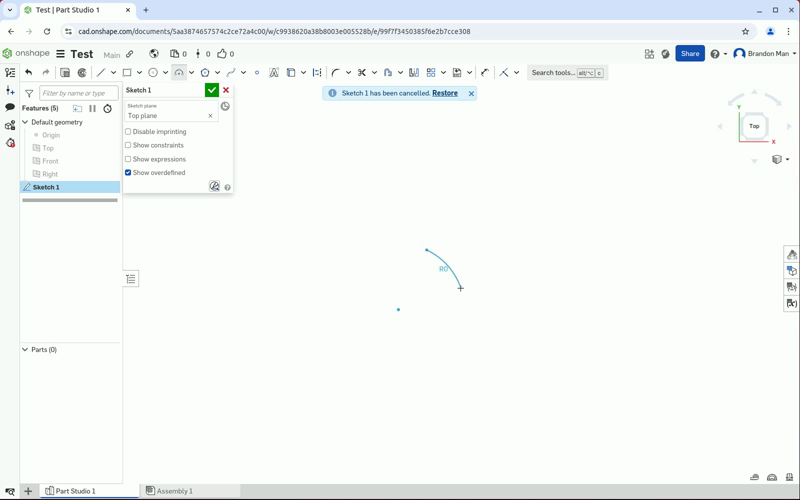
scroll(-6)
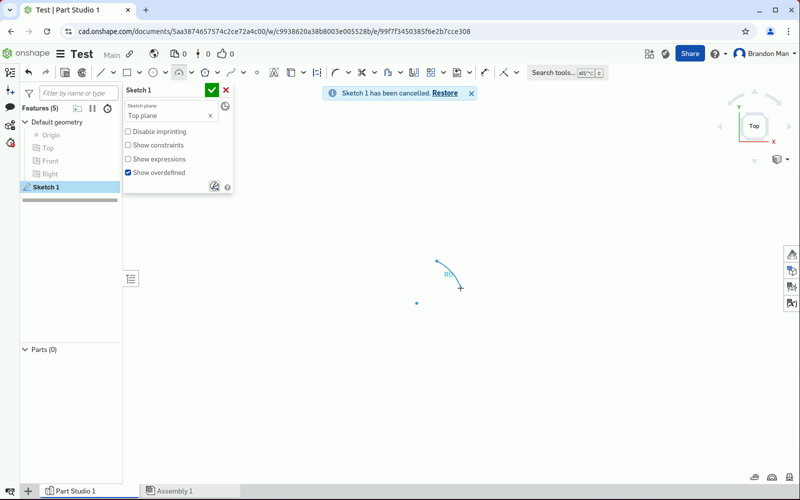
scroll(-6)
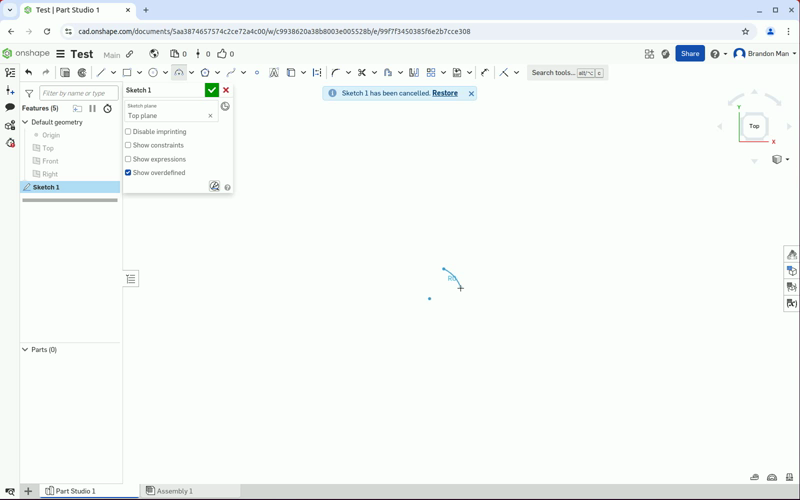
scroll(-6)
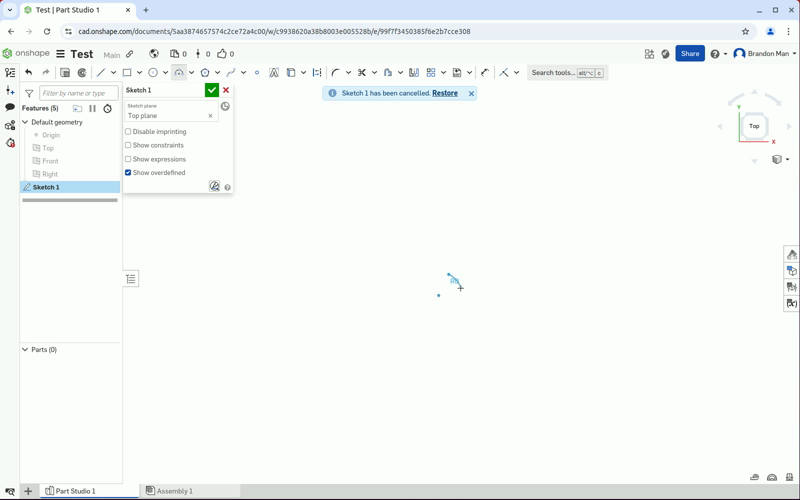
scroll(-6)
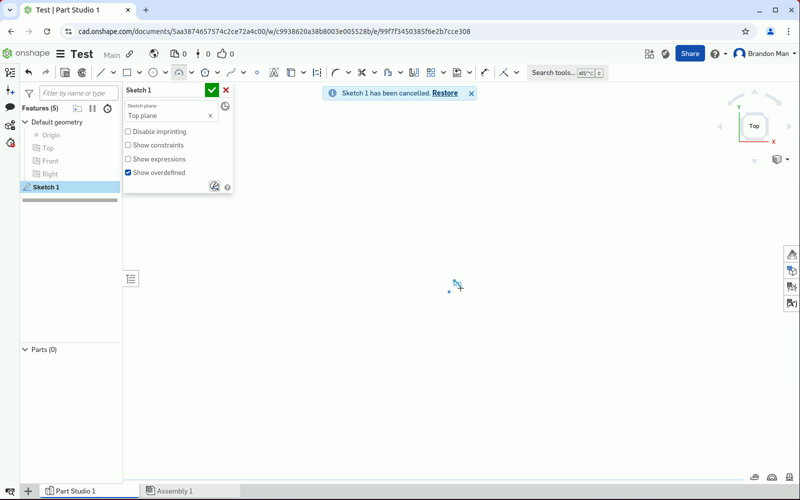
scroll(-6)
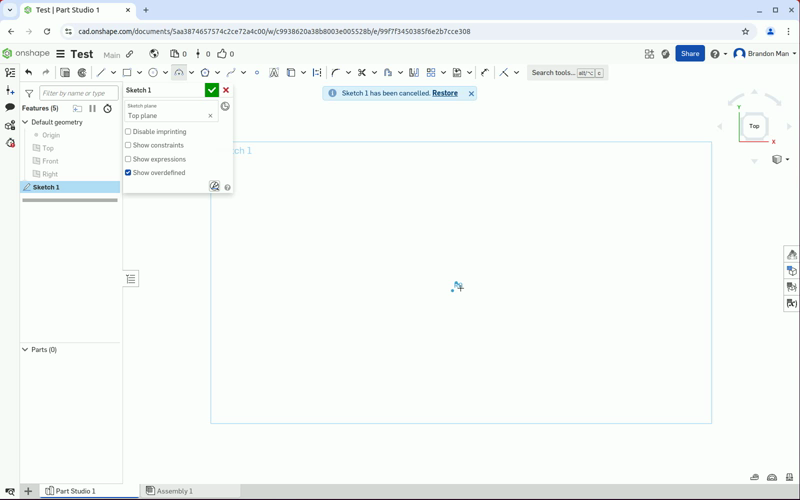
mouse_move(457, 286)
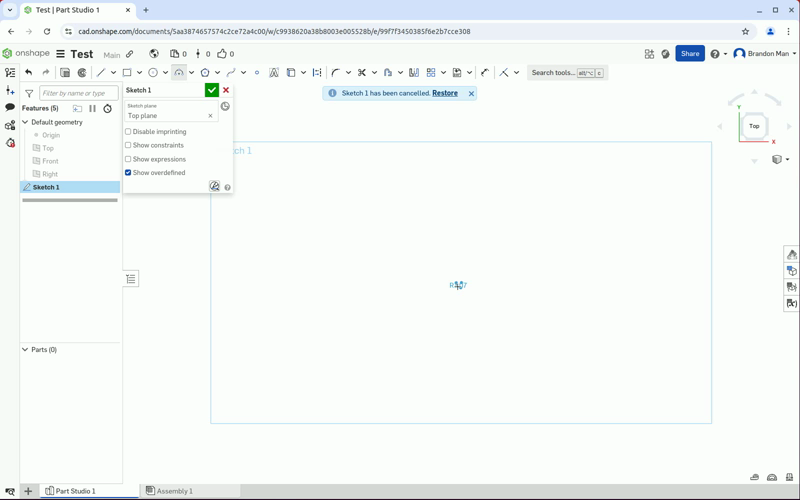
scroll(6)
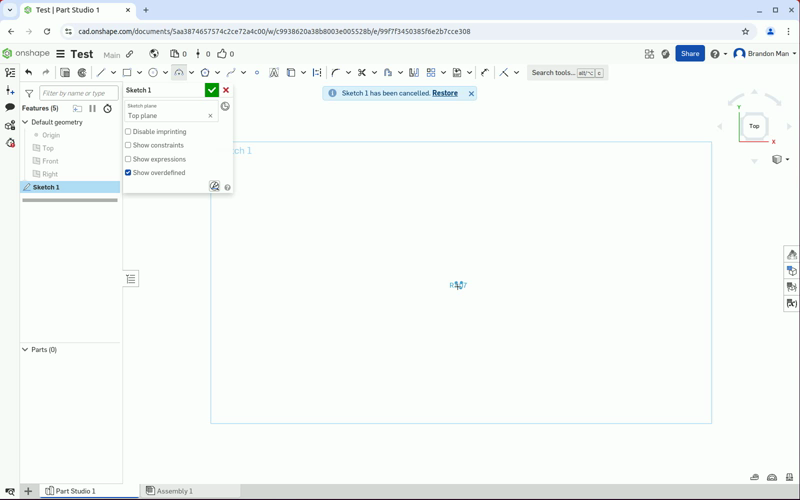
scroll(6)
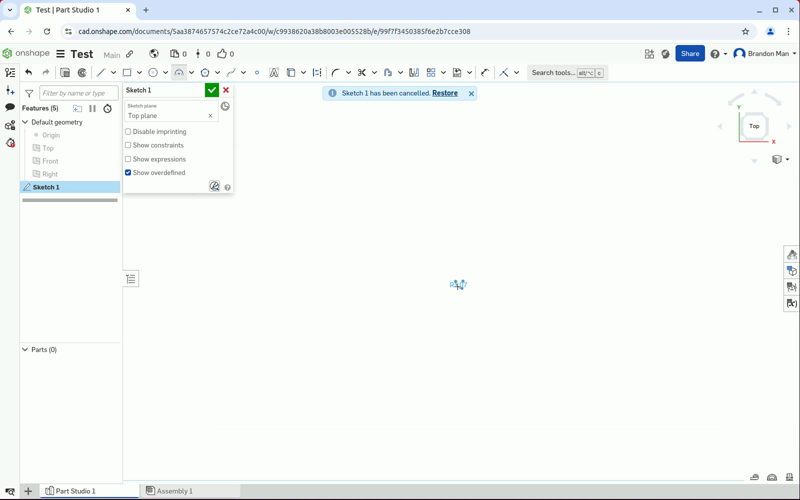
scroll(6)
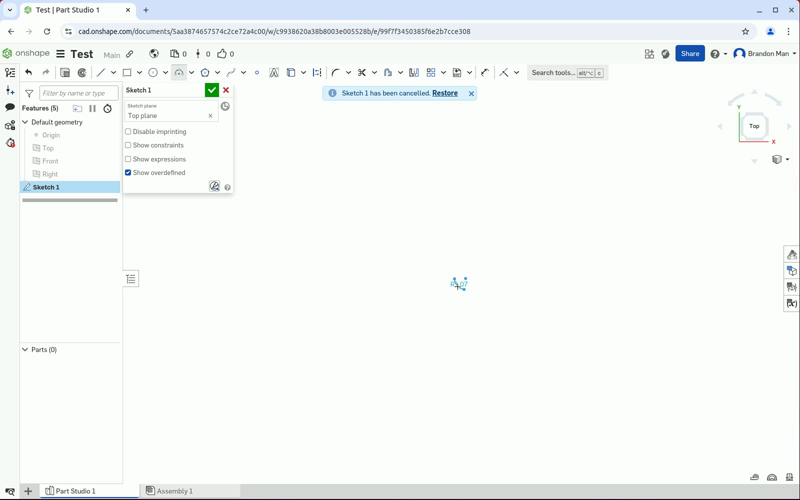
scroll(6)
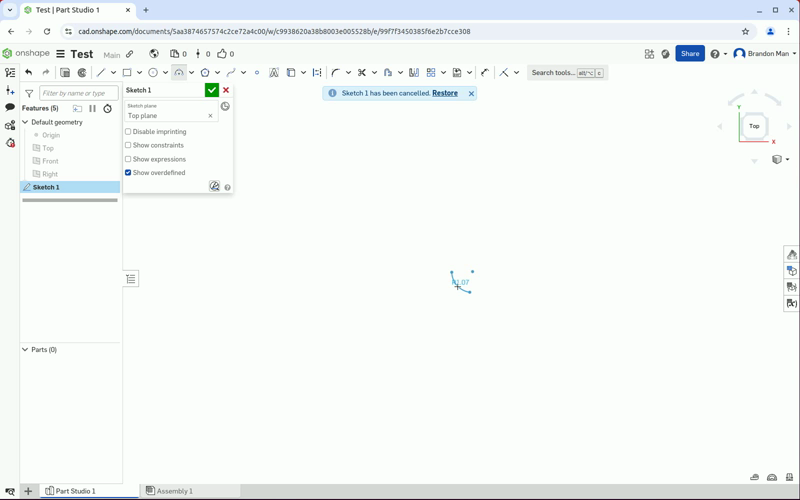
scroll(6)
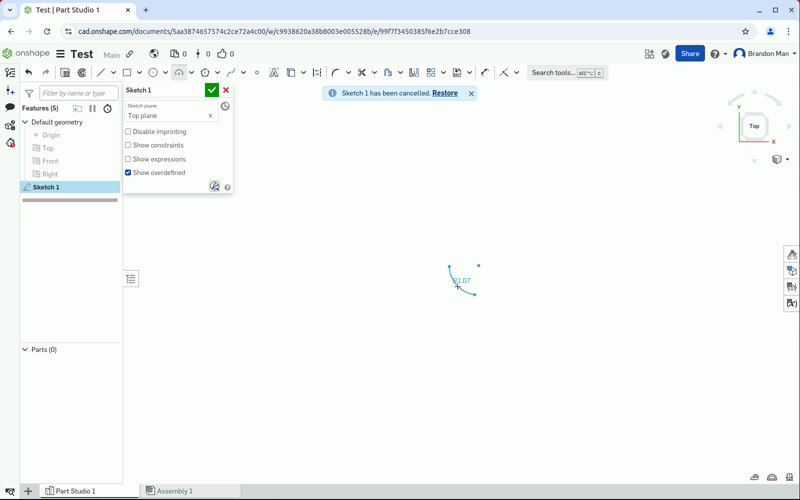
scroll(6)
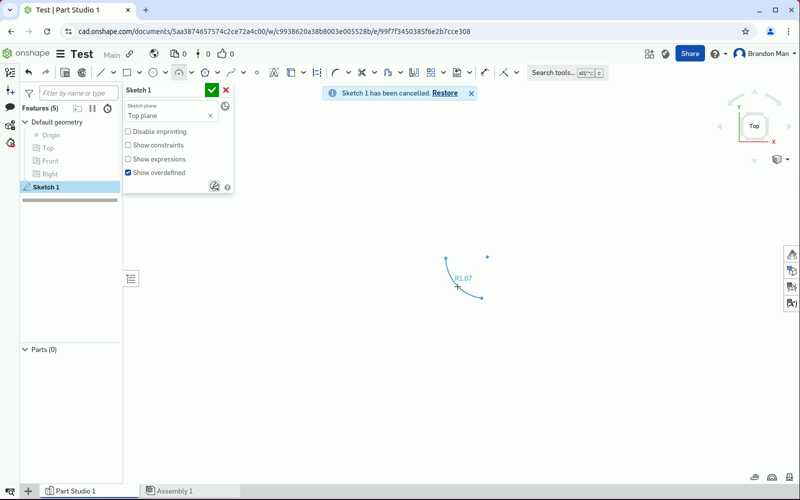
scroll(6)
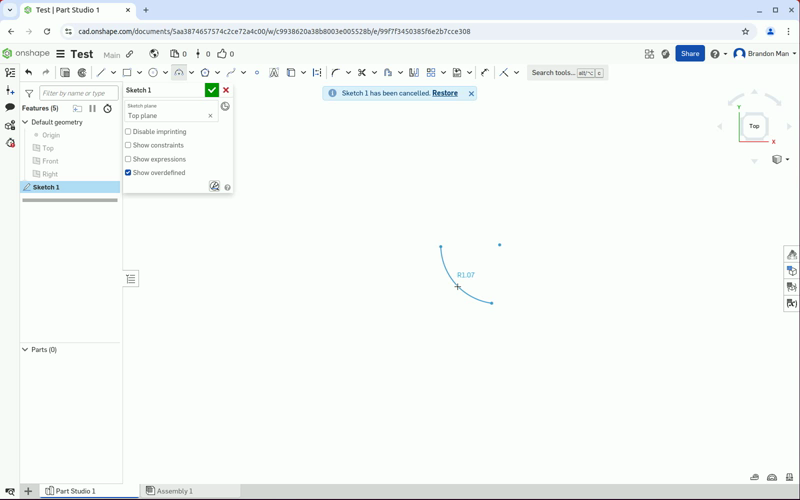
click(457, 286)
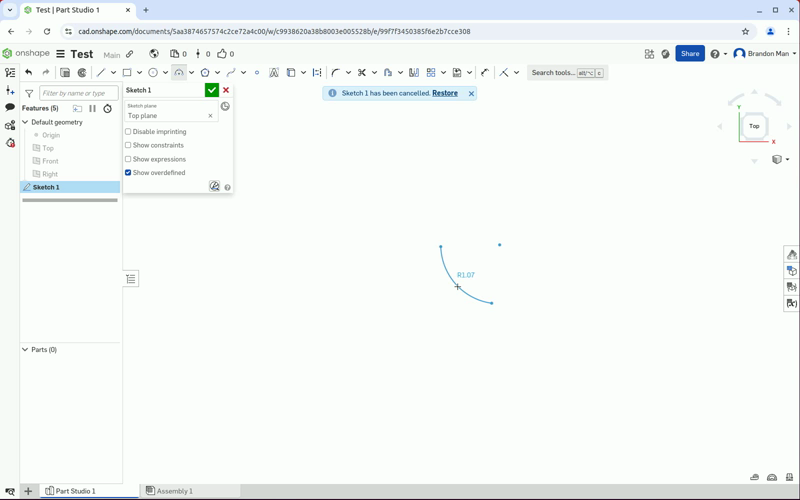
scroll(-6)
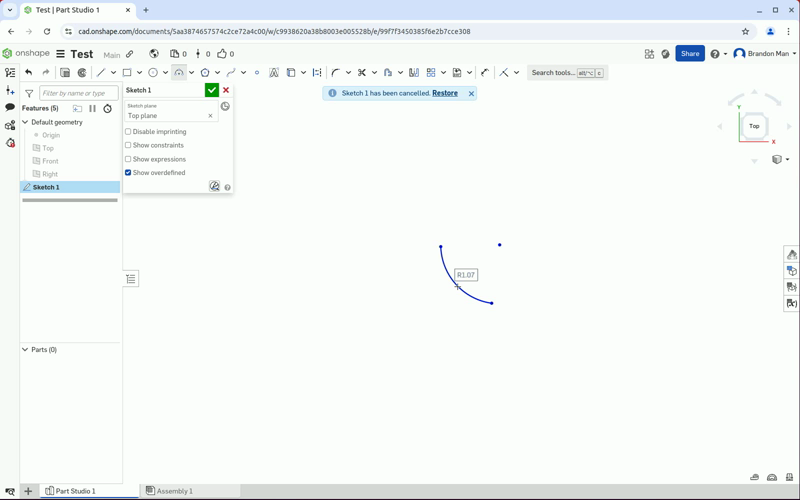
scroll(-6)
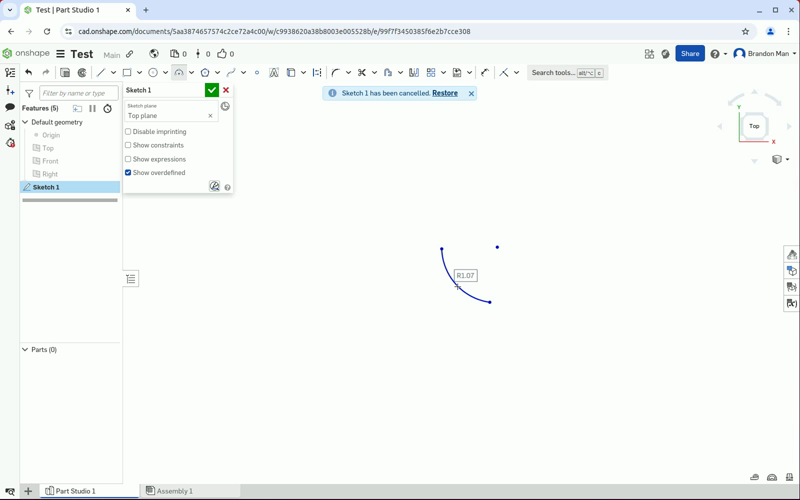
scroll(-6)
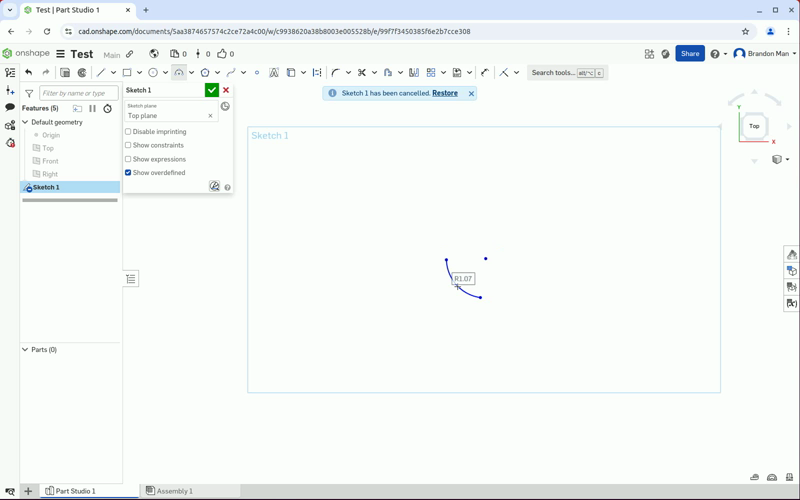
scroll(-6)
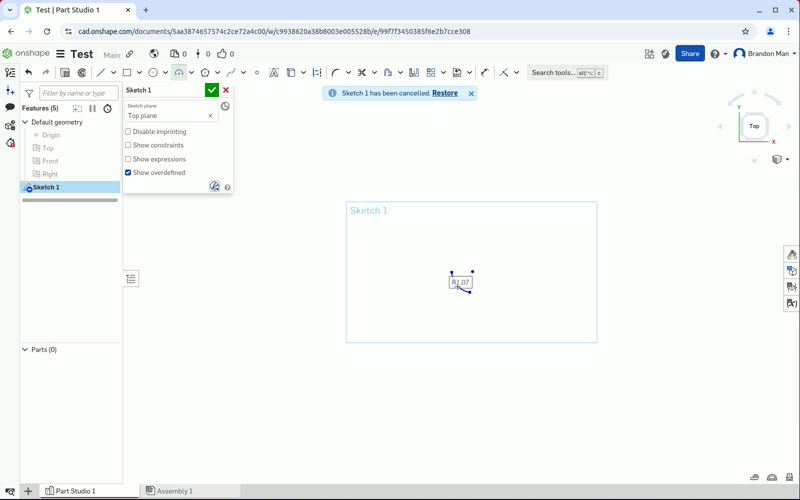
scroll(-6)
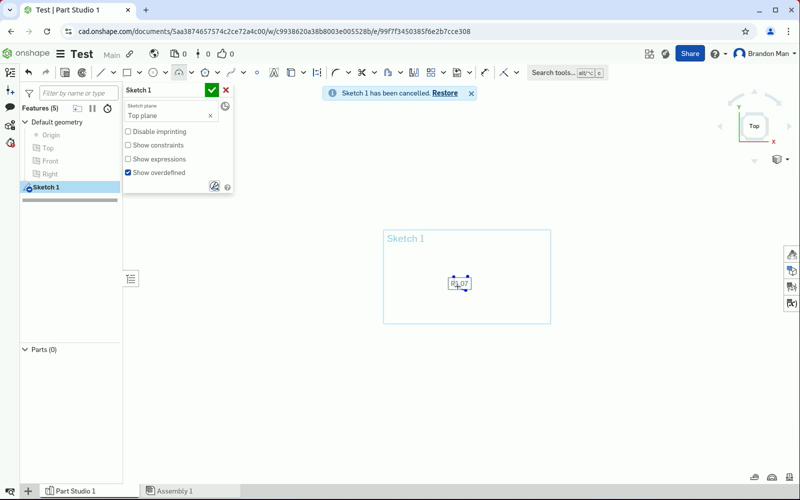
scroll(-6)
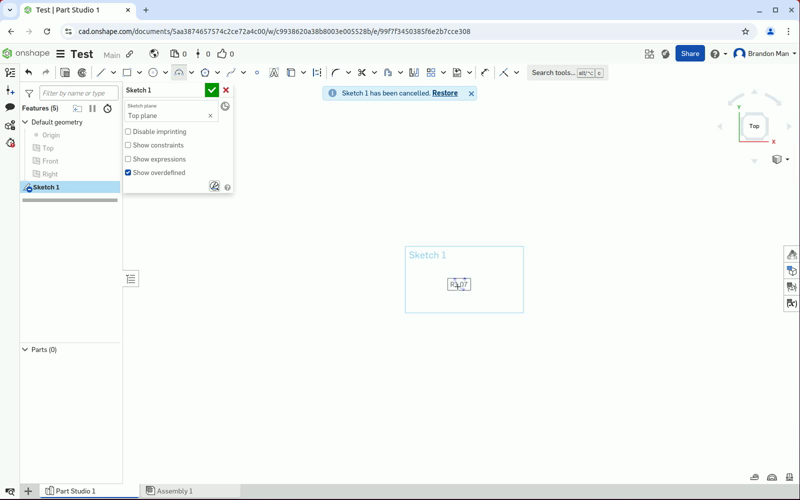
scroll(-6)
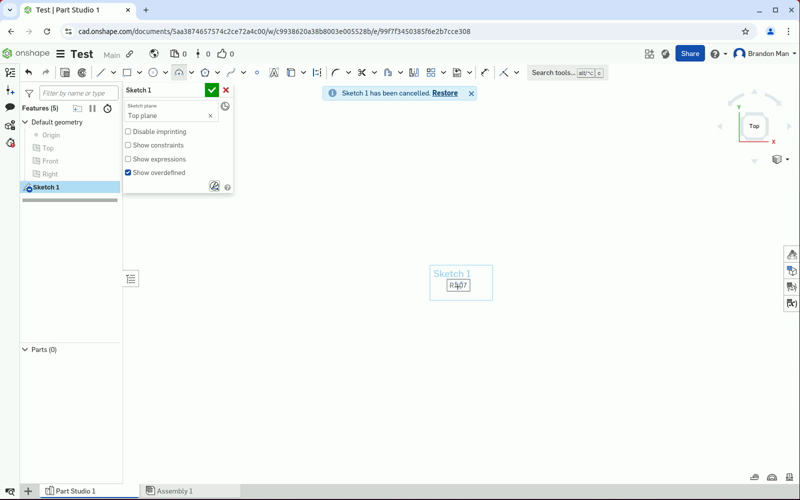
key_up(shift)
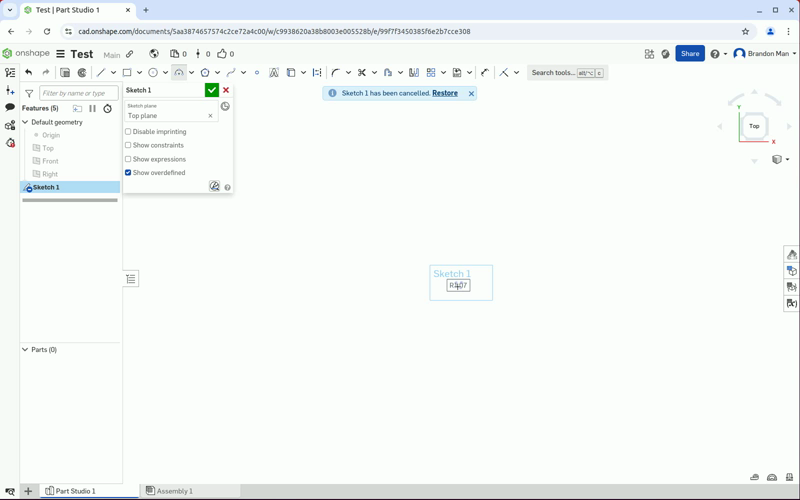
key(esc)
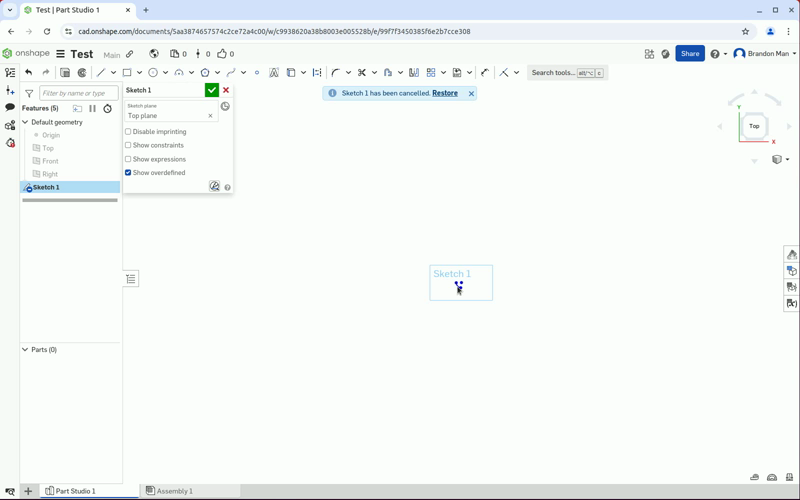
key(l)
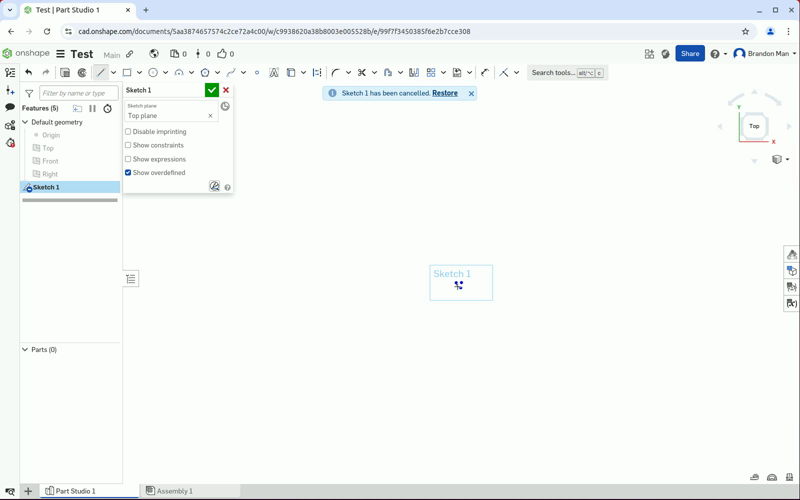
mouse_move(460, 287)
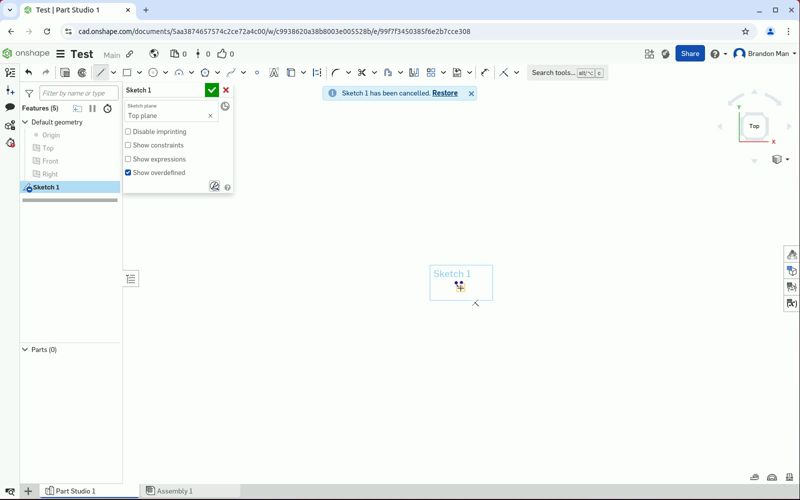
scroll(6)
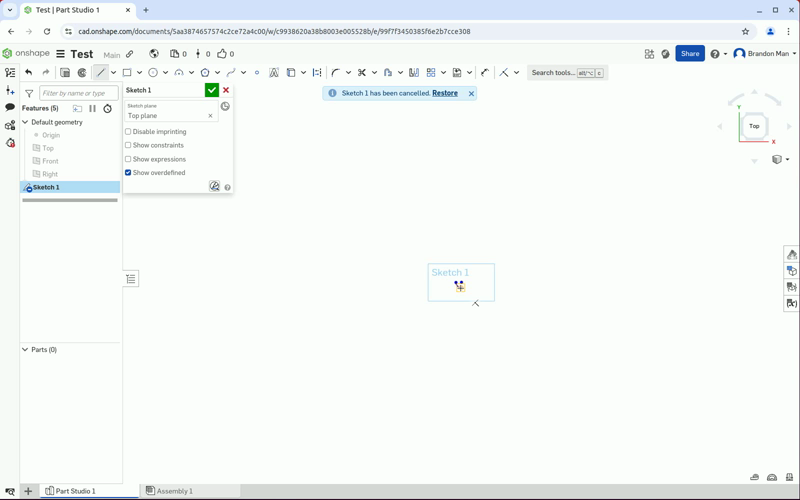
scroll(6)
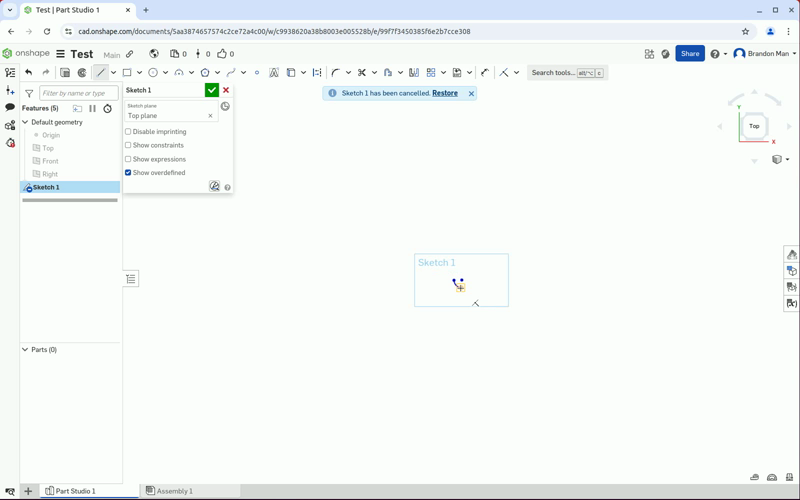
scroll(6)
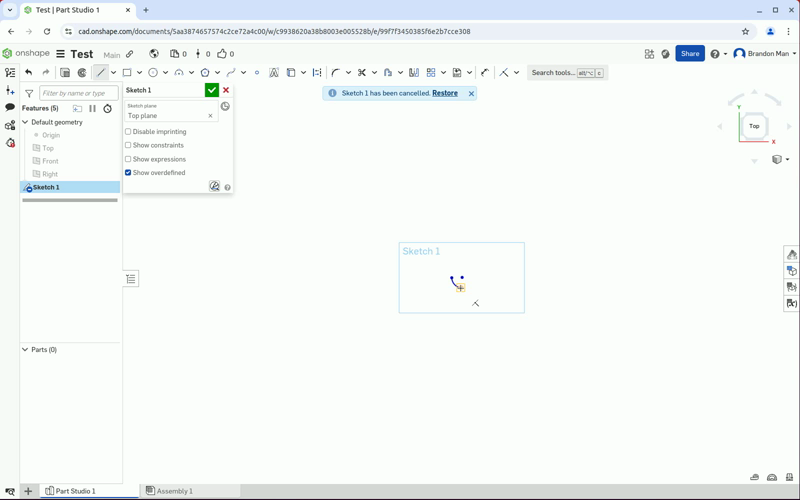
scroll(6)
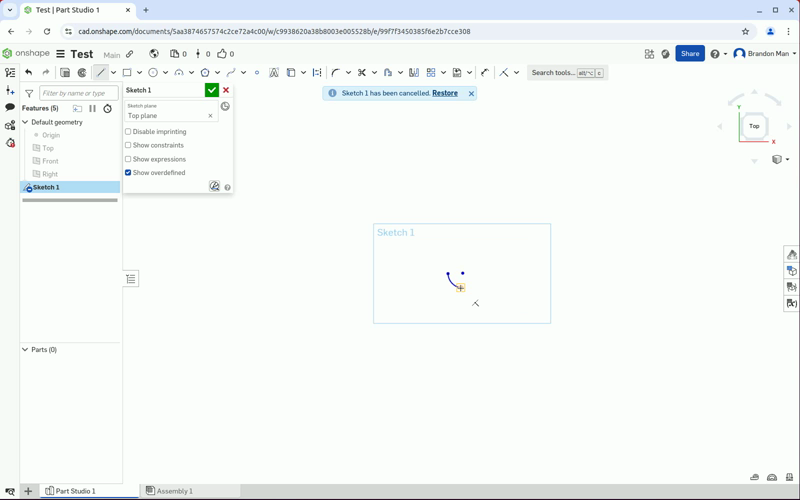
scroll(6)
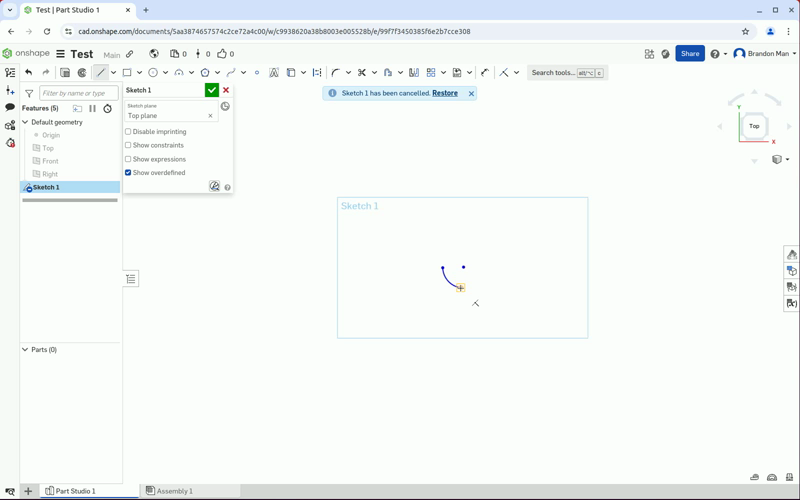
scroll(6)
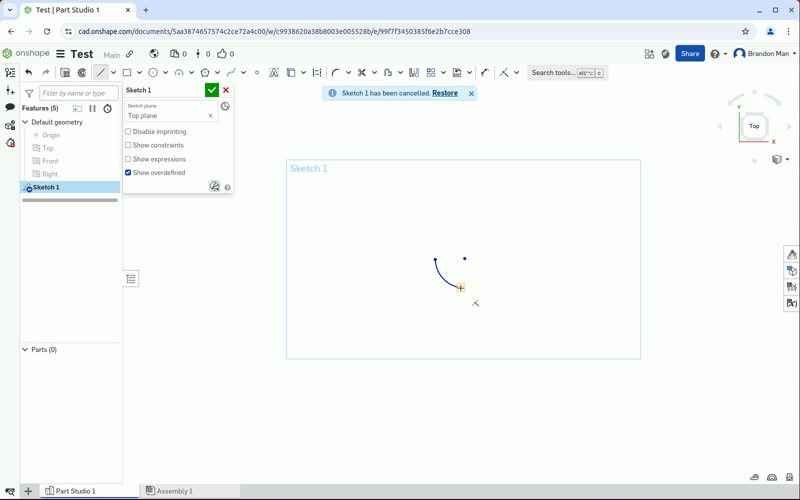
scroll(6)
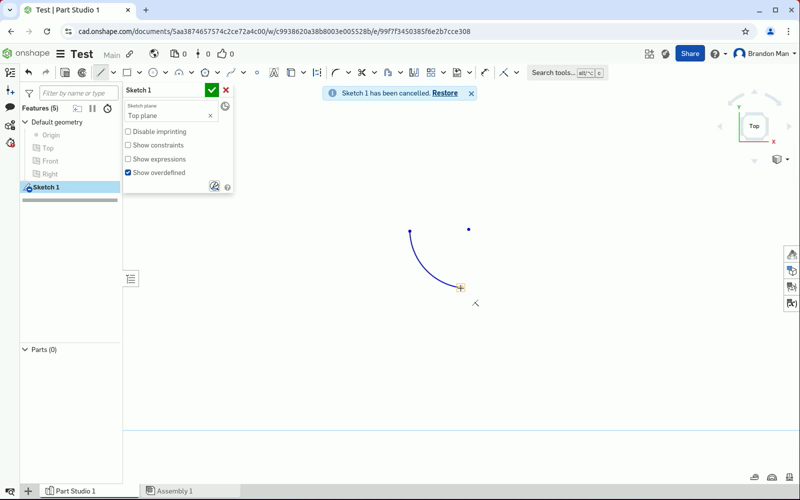
click(460, 287)
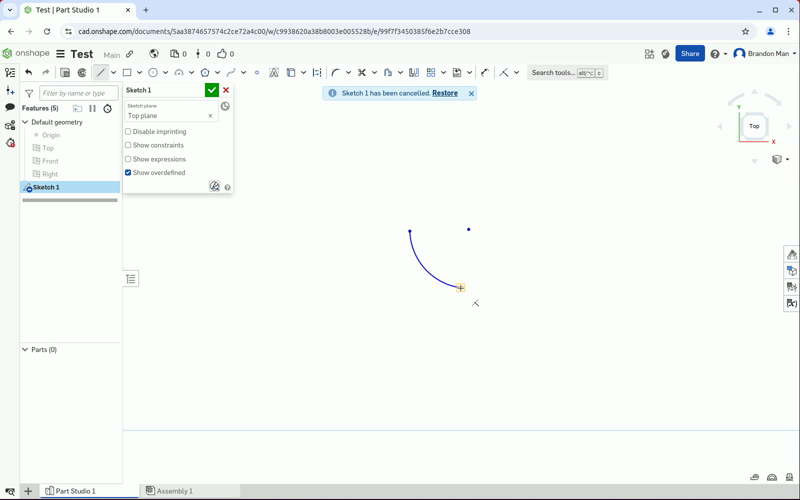
scroll(-6)
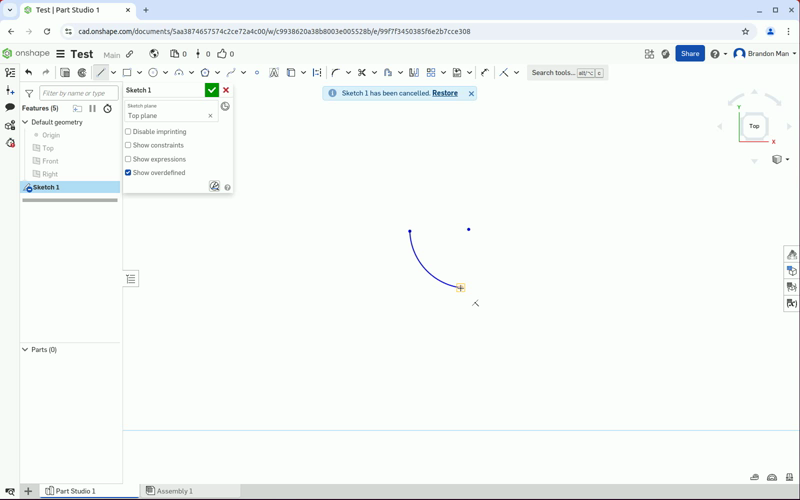
scroll(-6)
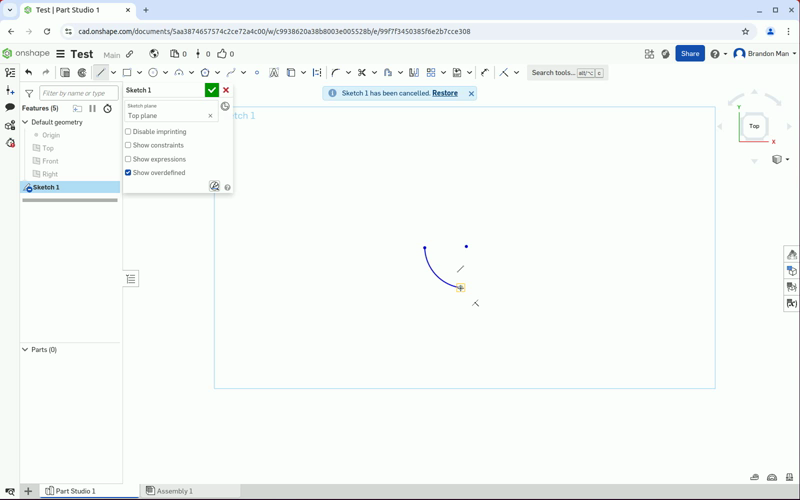
scroll(-6)
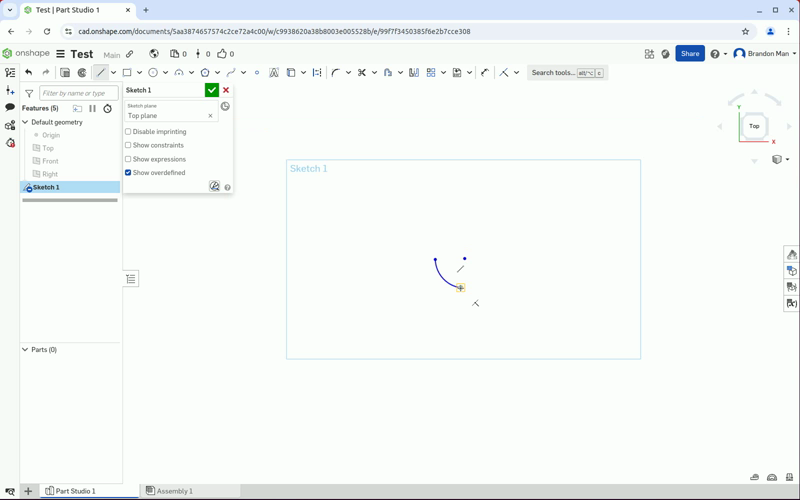
scroll(-6)
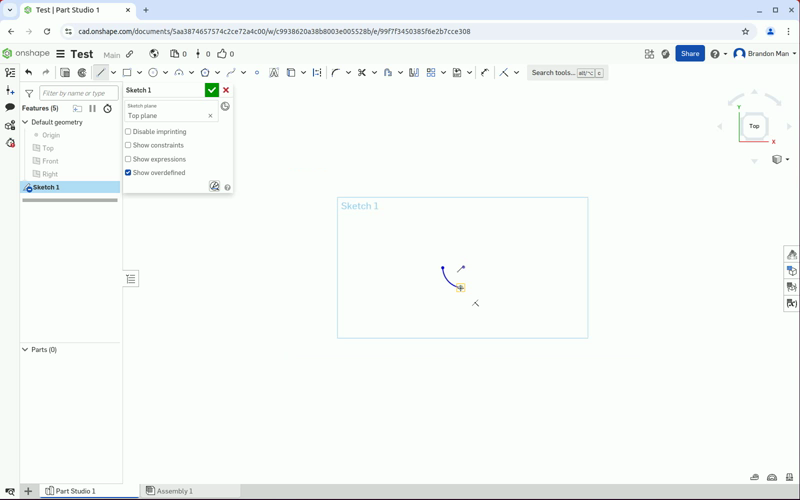
scroll(-6)
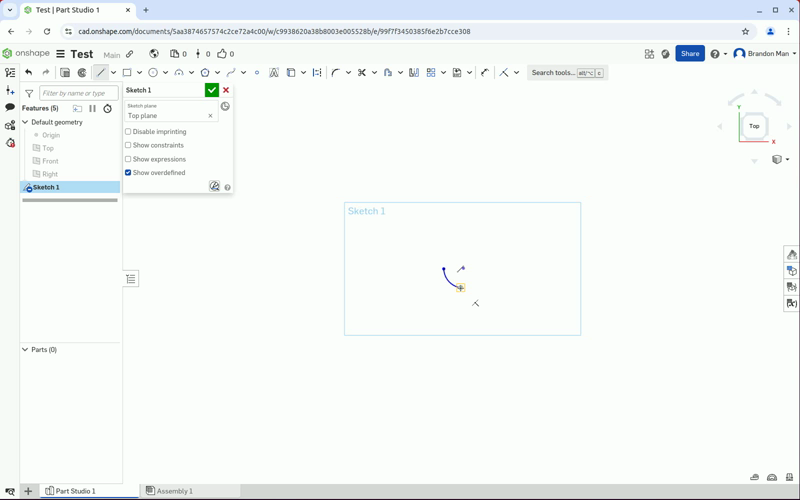
scroll(-6)
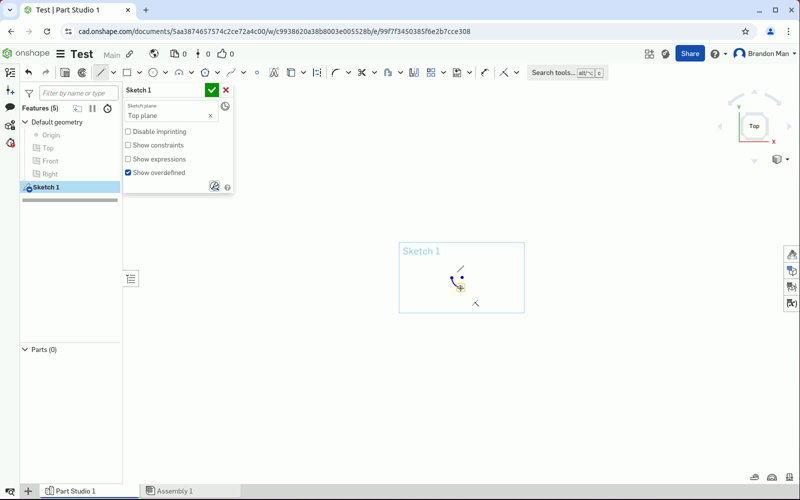
scroll(-6)
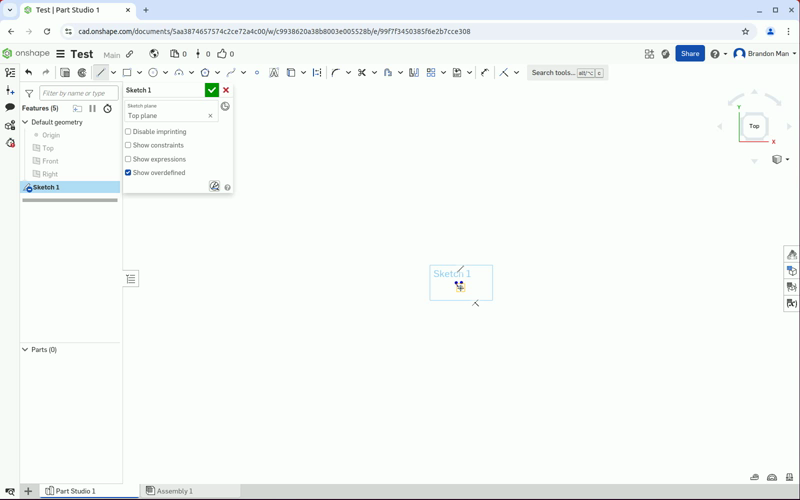
key_down(shift)
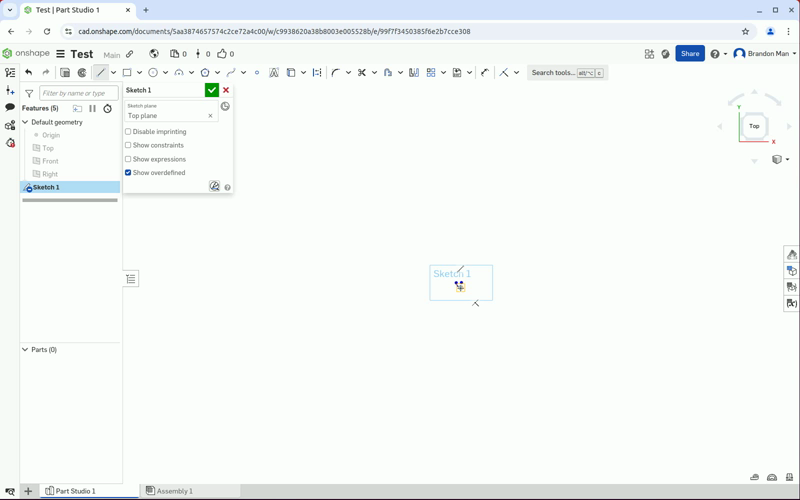
mouse_move(490, 287)
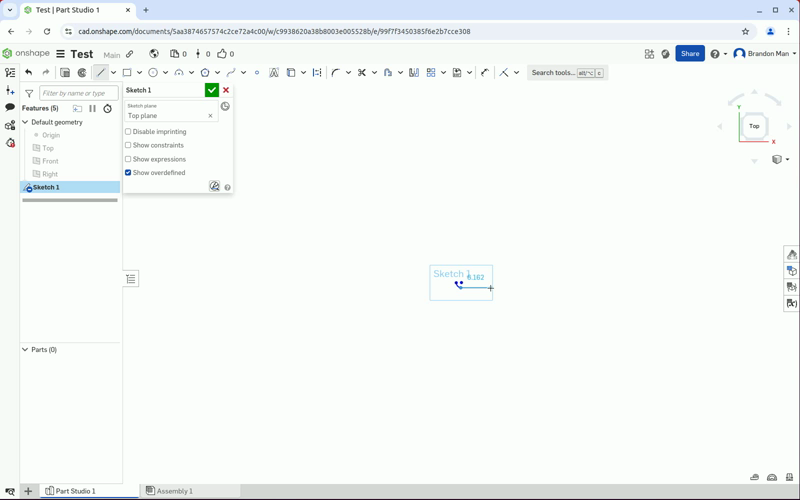
mouse_move(498, 287)
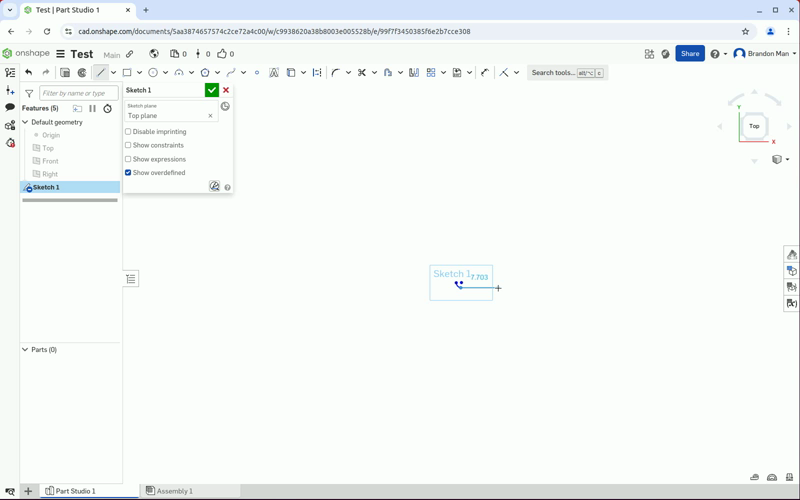
click(498, 287)
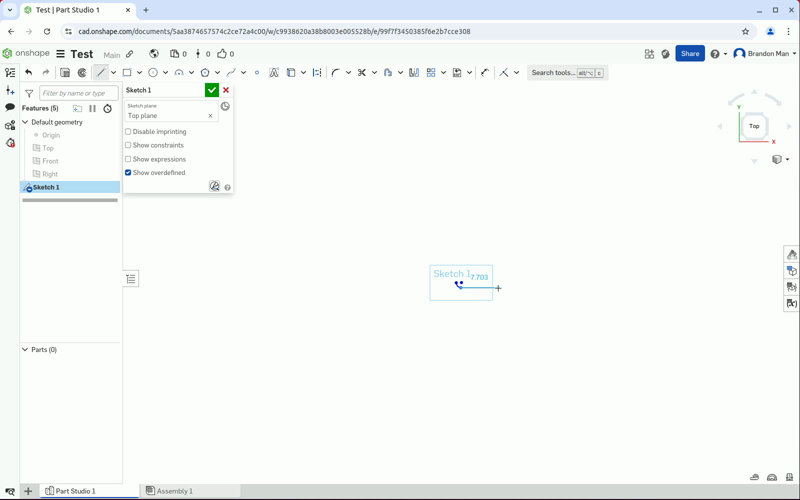
key_up(shift)
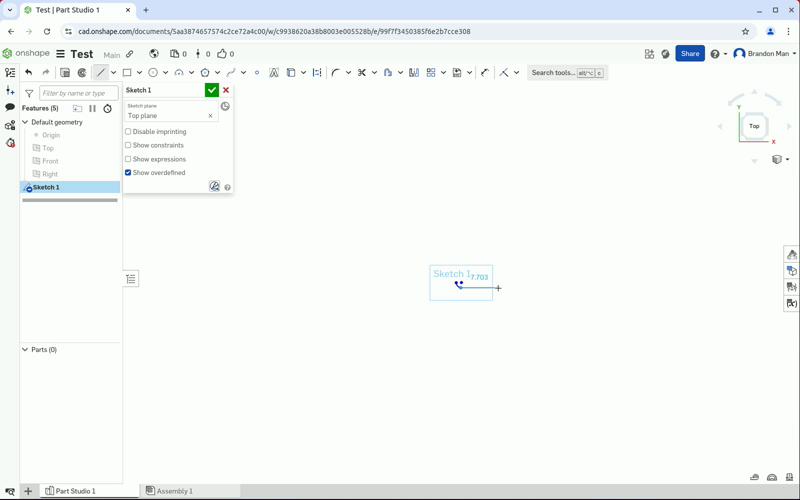
key(esc)
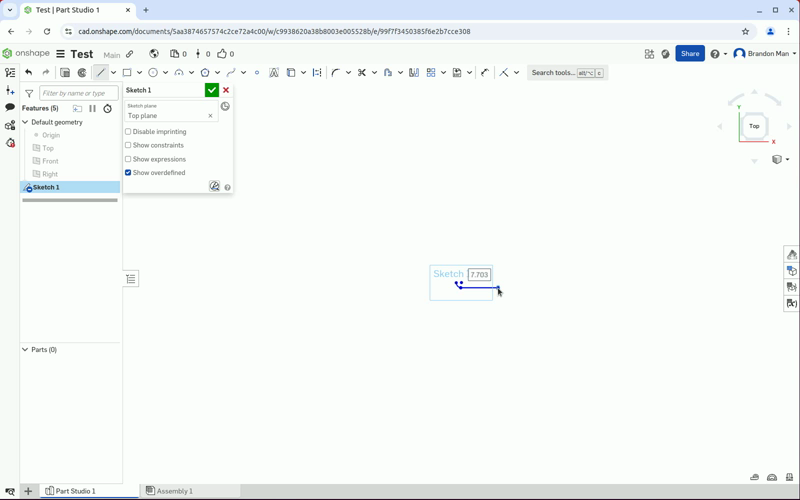
key(a)
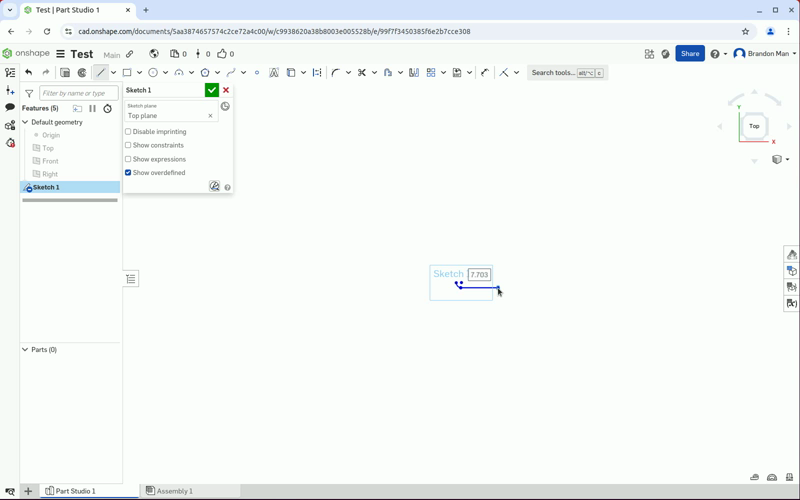
mouse_move(498, 287)
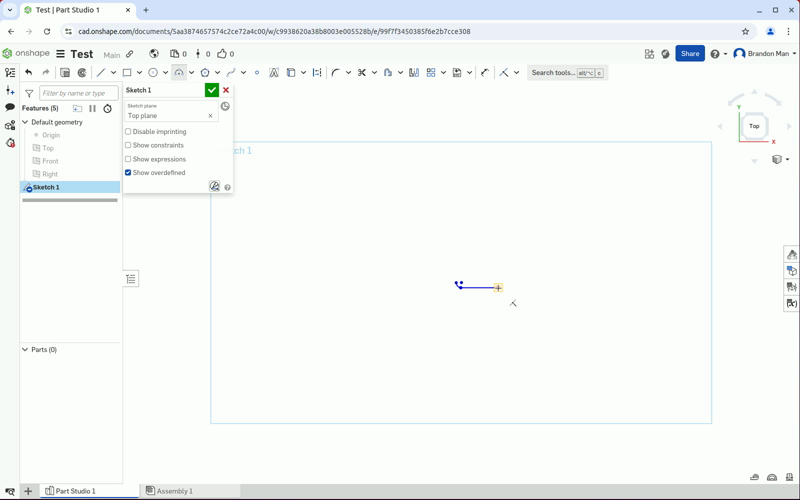
click(498, 287)
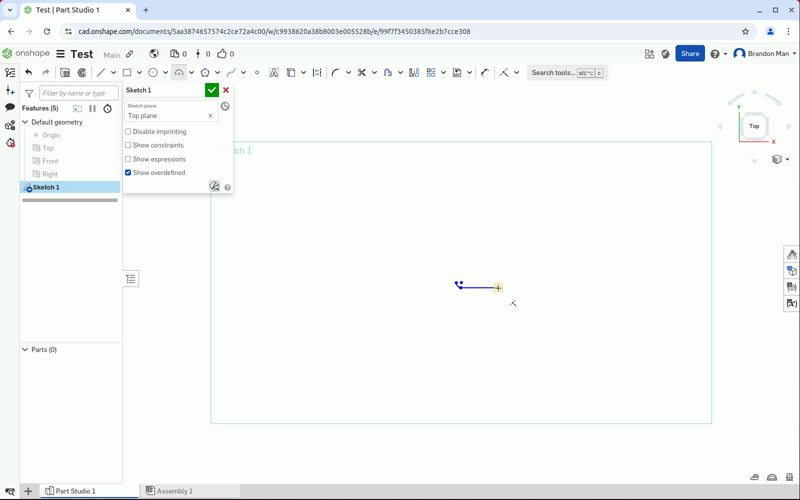
key_down(shift)
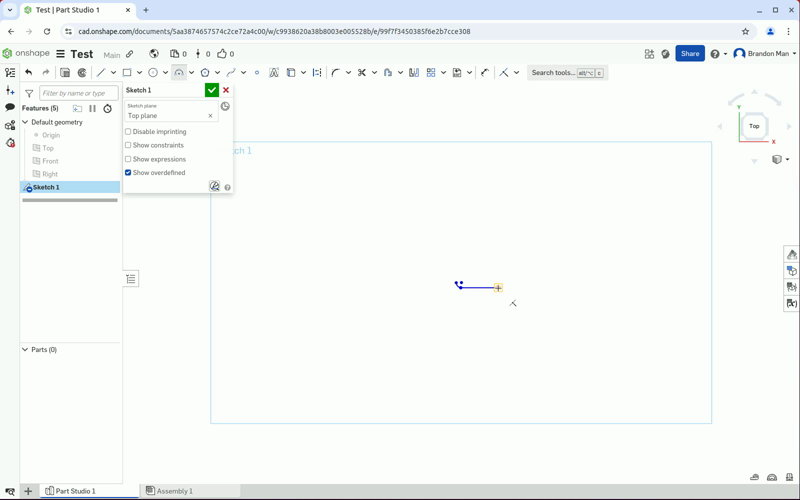
mouse_move(502, 282)
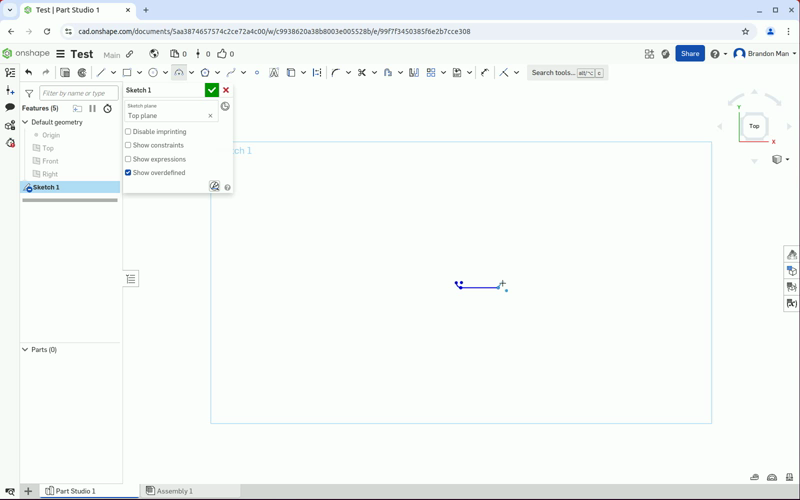
scroll(6)
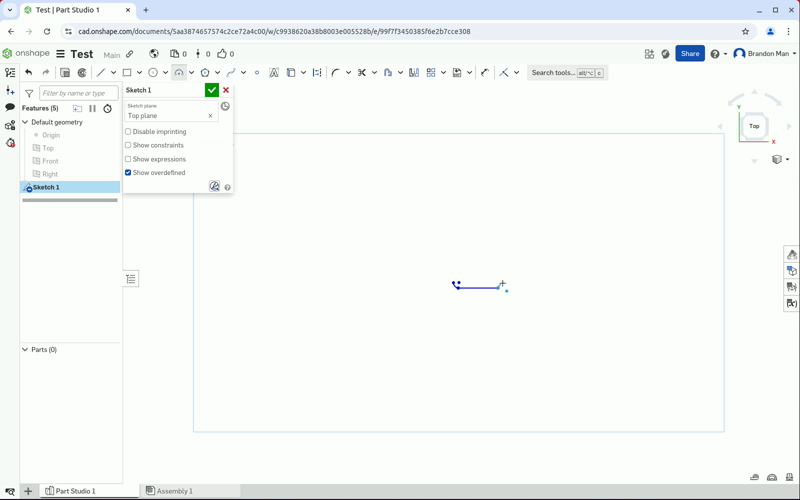
scroll(6)
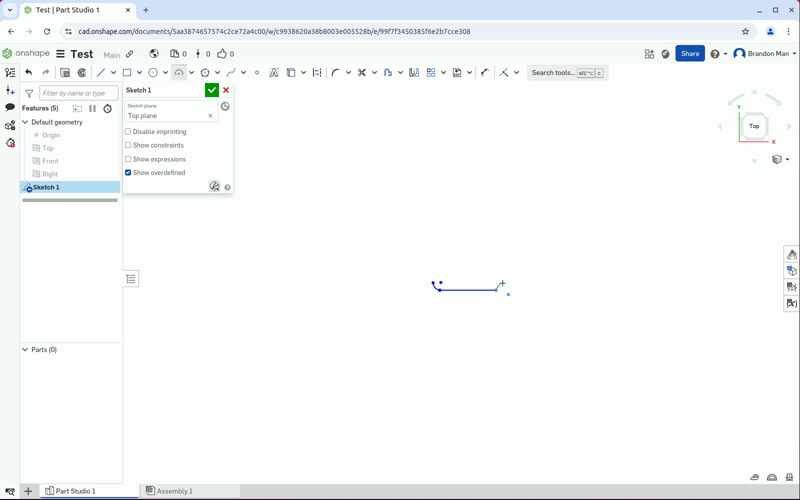
scroll(6)
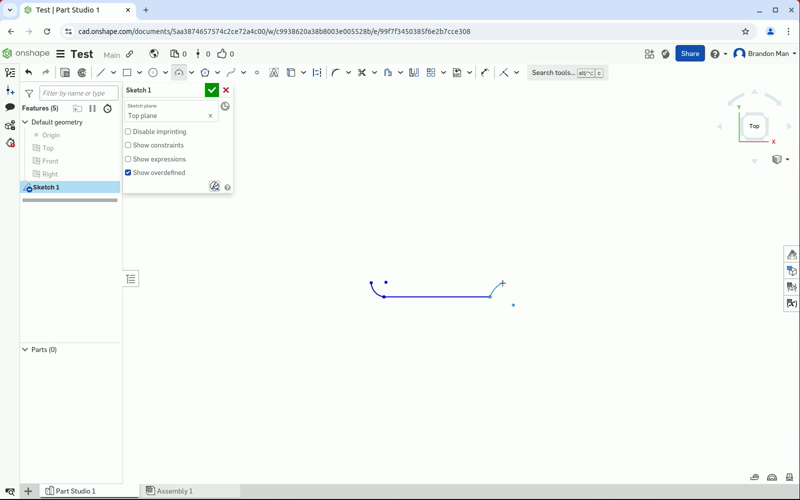
scroll(6)
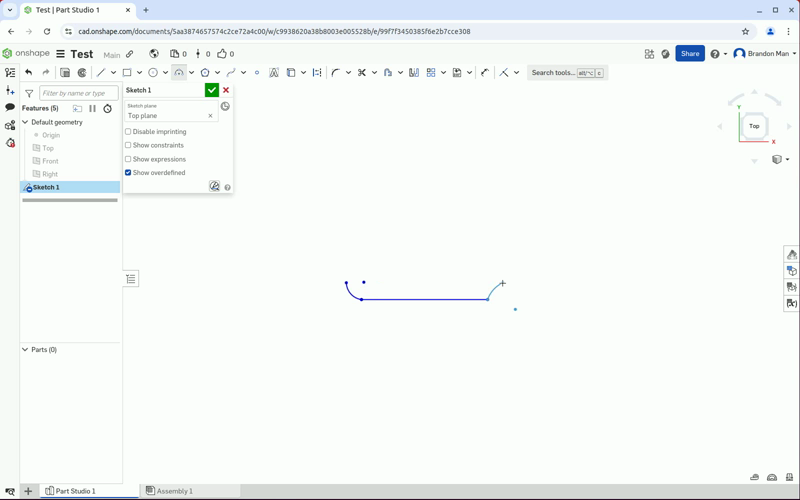
scroll(6)
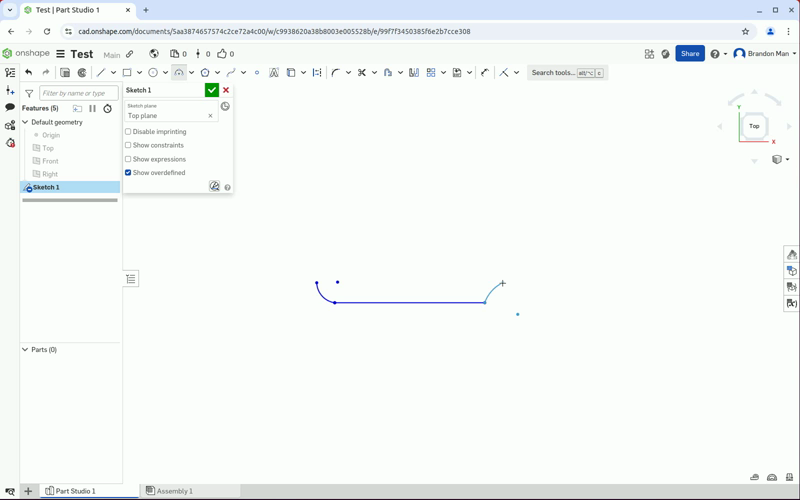
scroll(6)
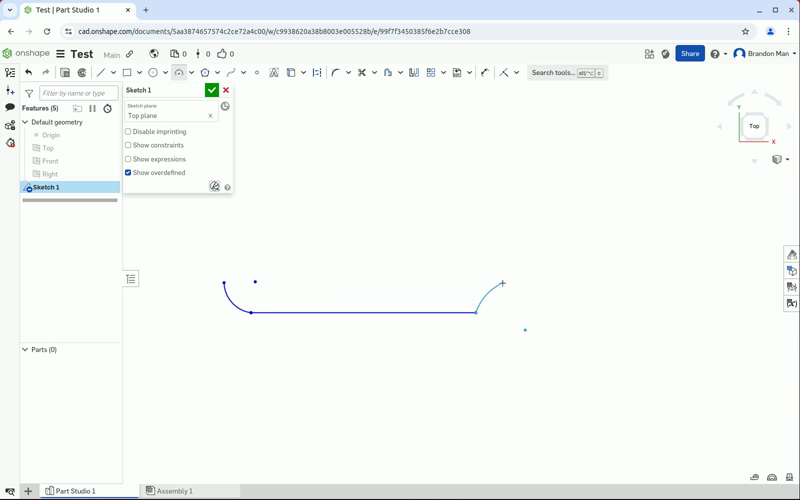
scroll(6)
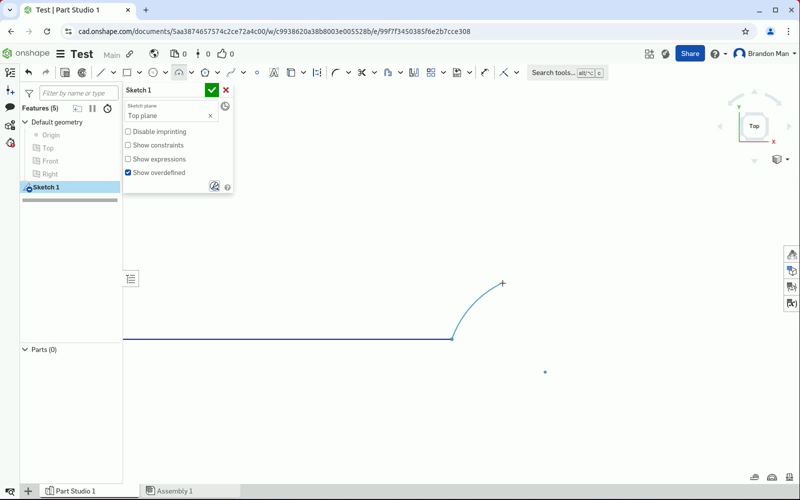
click(502, 282)
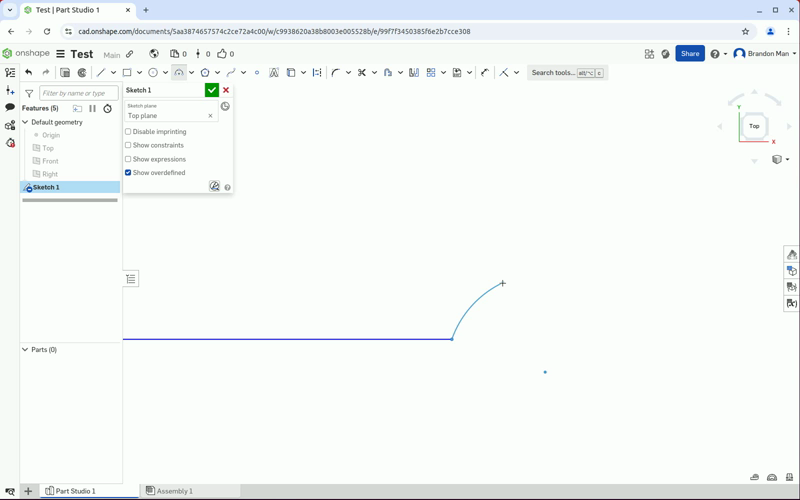
scroll(-6)
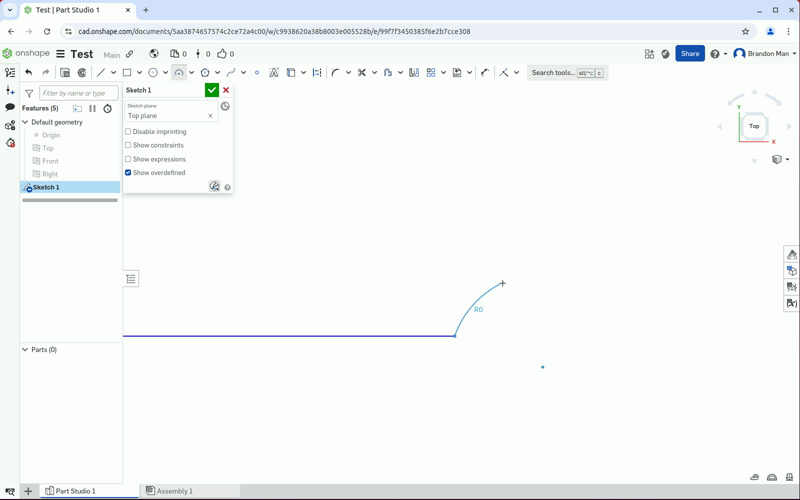
scroll(-6)
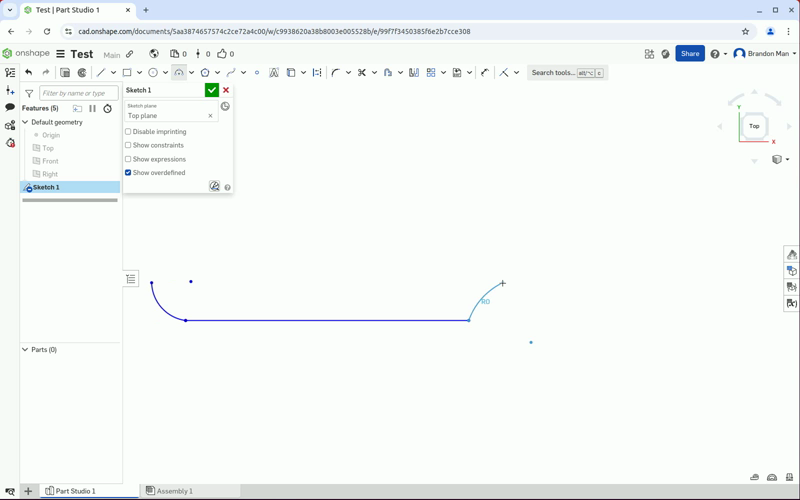
scroll(-6)
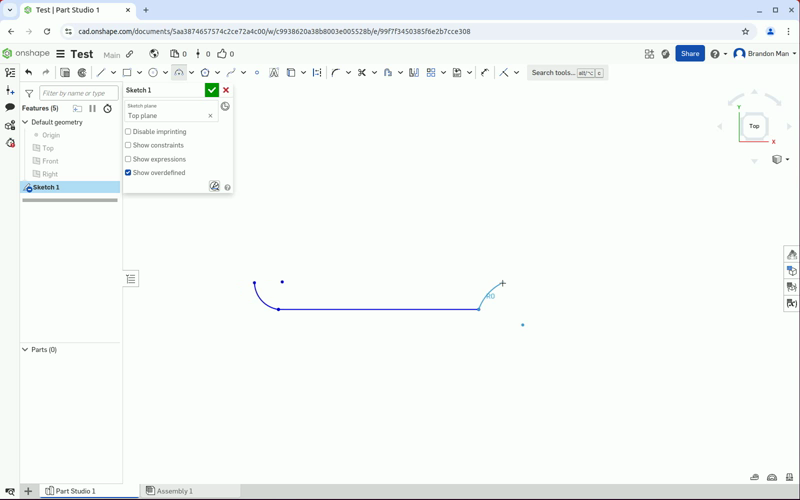
scroll(-6)
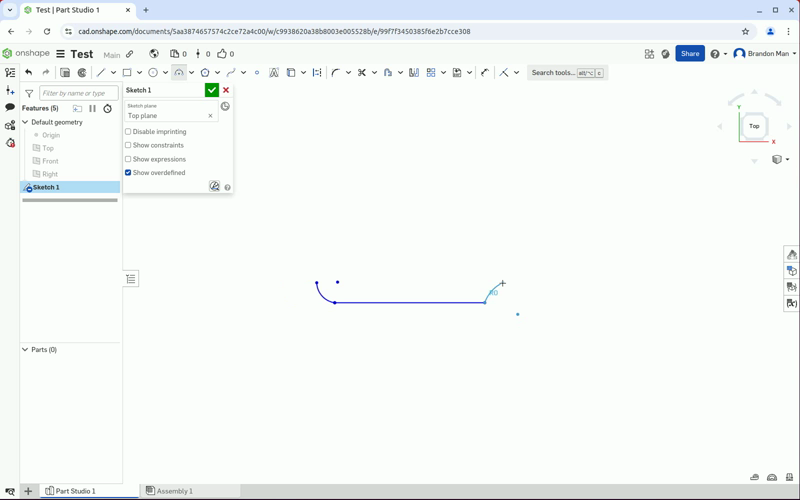
scroll(-6)
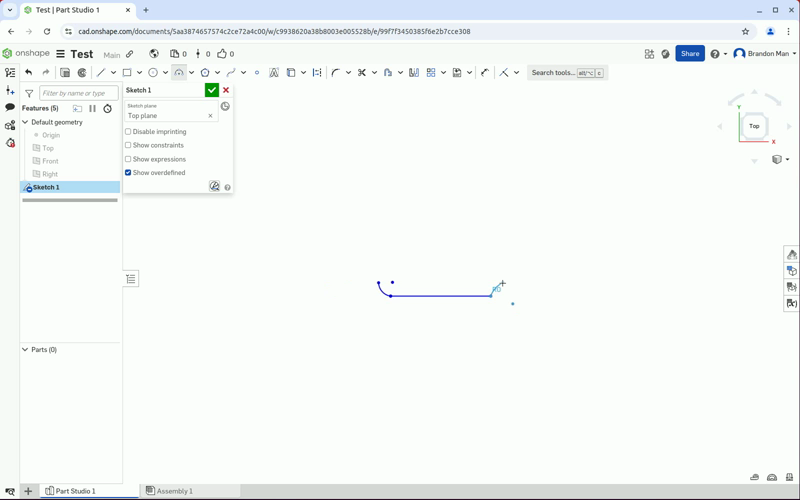
scroll(-6)
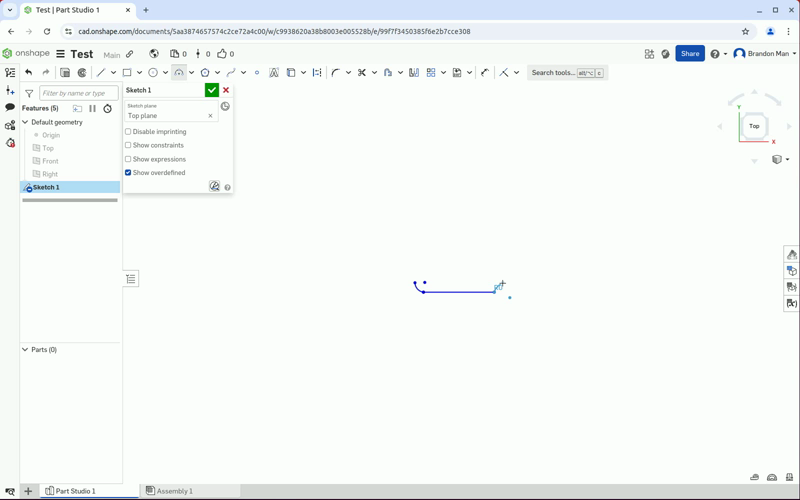
scroll(-6)
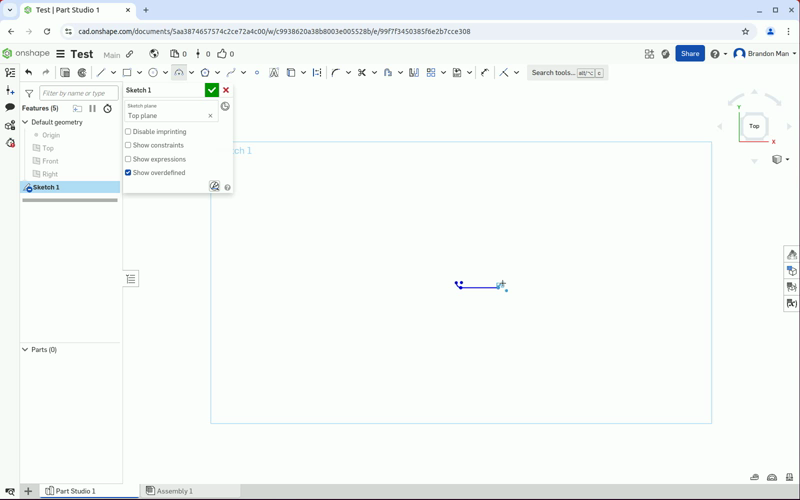
mouse_move(501, 286)
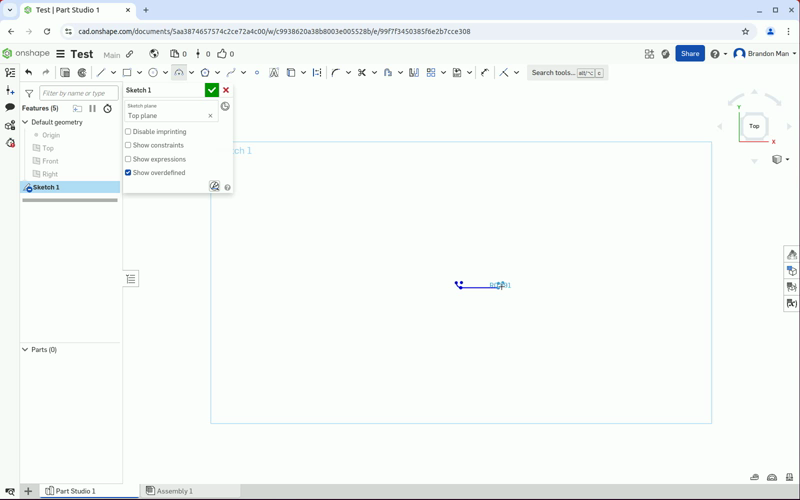
scroll(6)
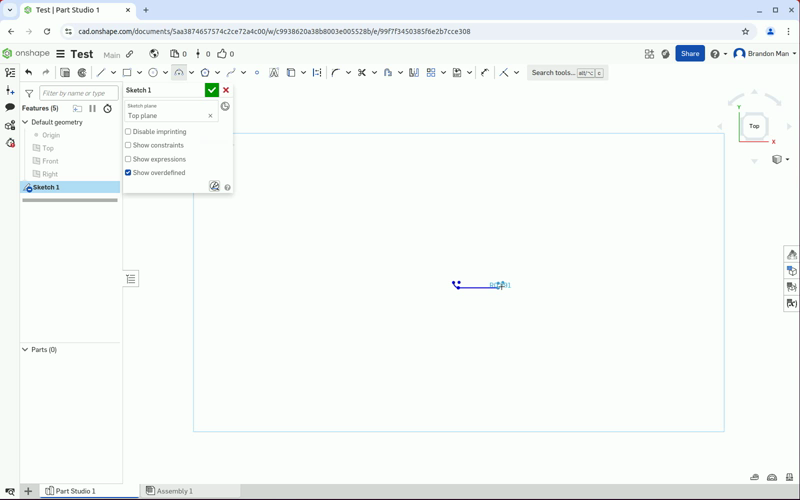
scroll(6)
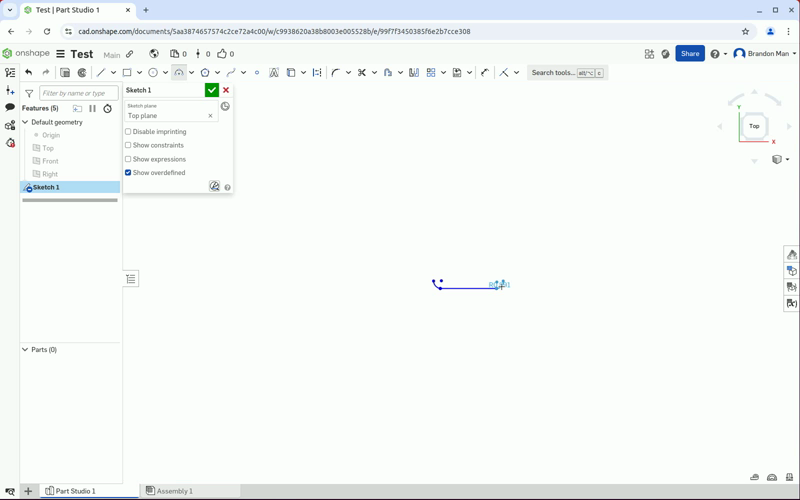
scroll(6)
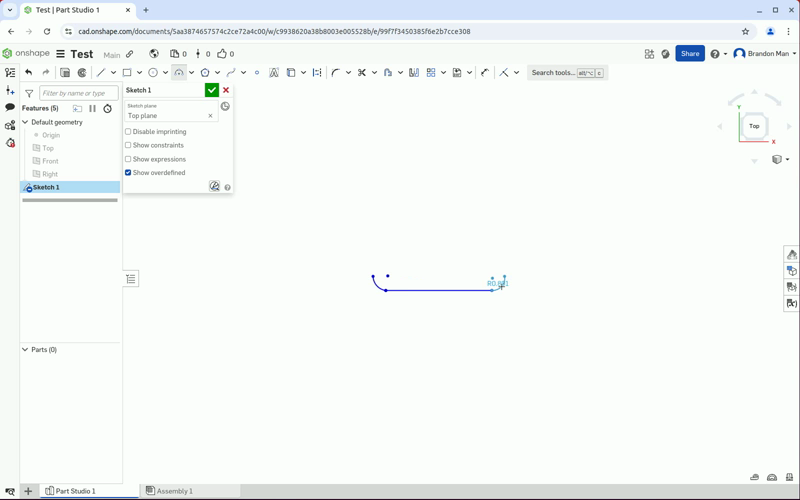
scroll(6)
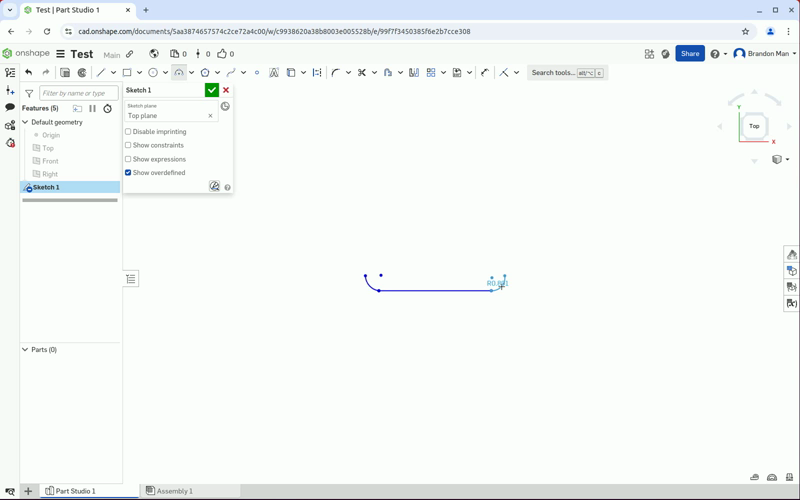
scroll(6)
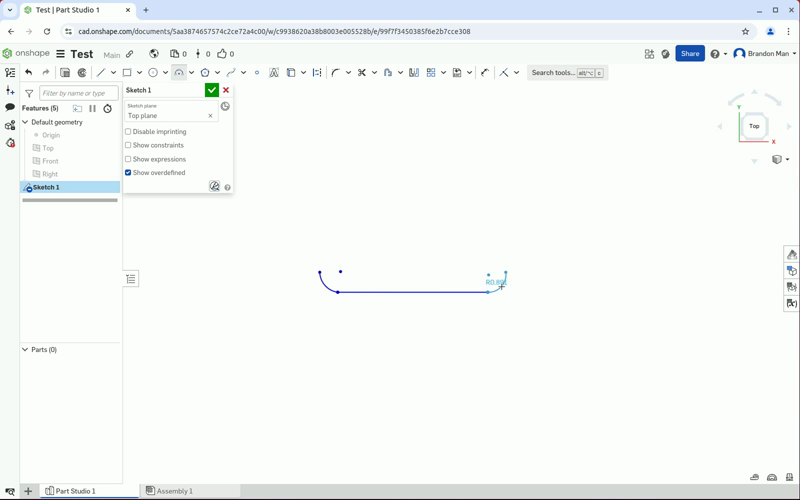
scroll(6)
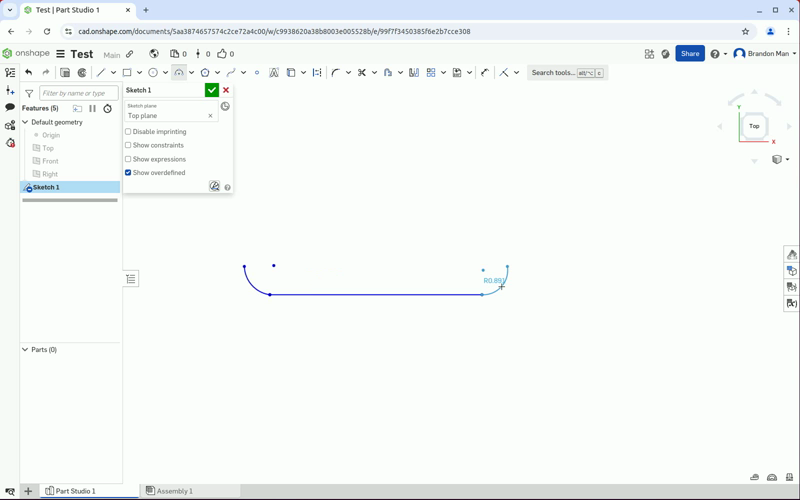
scroll(6)
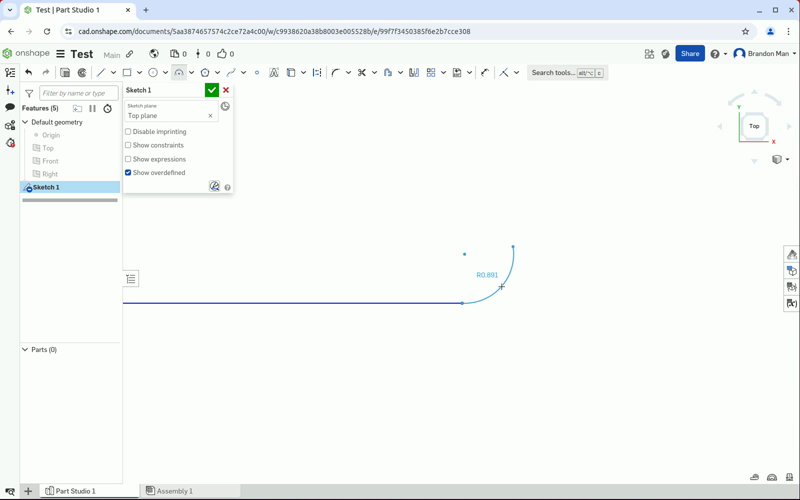
click(501, 286)
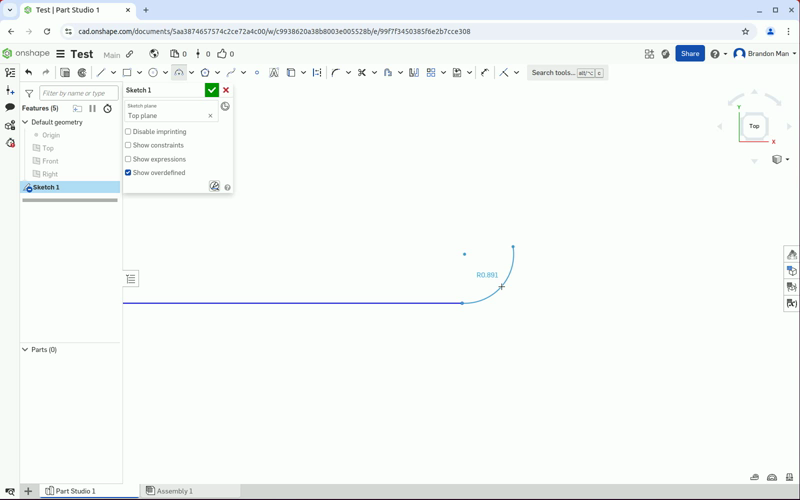
scroll(-6)
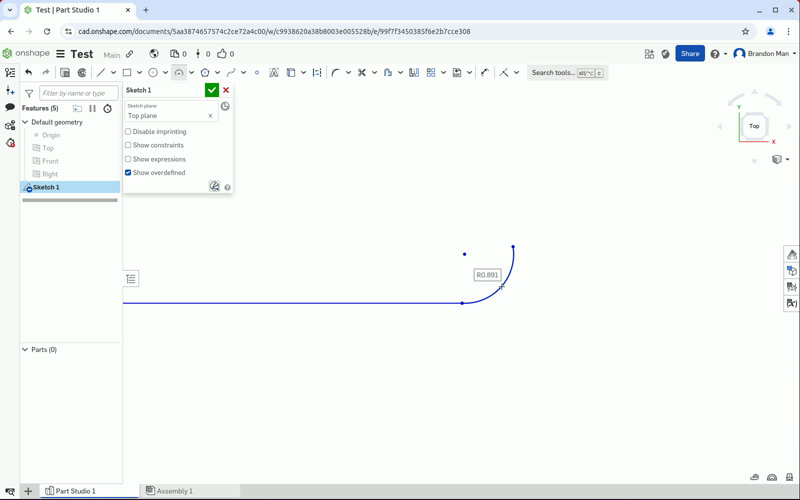
scroll(-6)
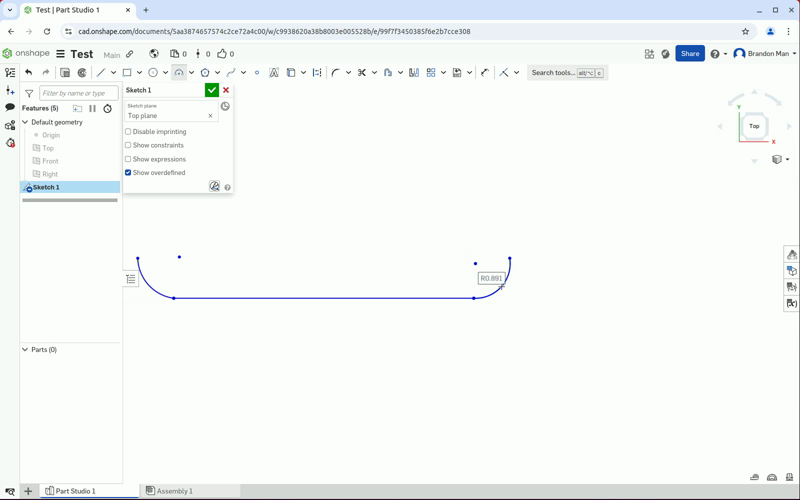
scroll(-6)
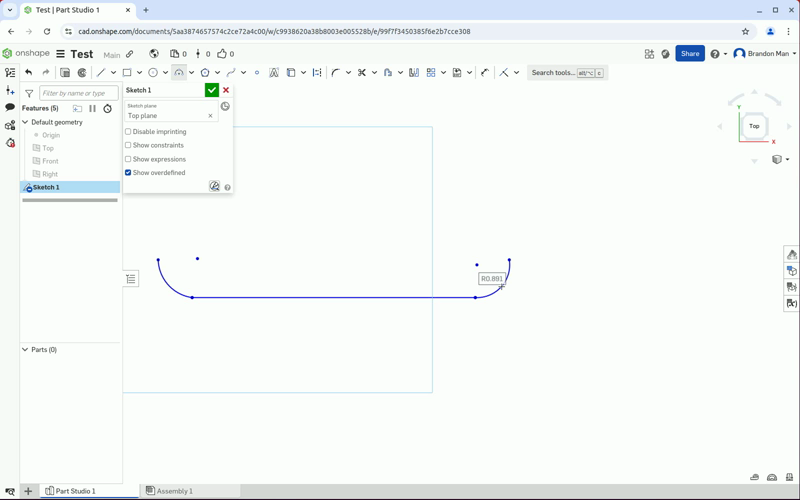
scroll(-6)
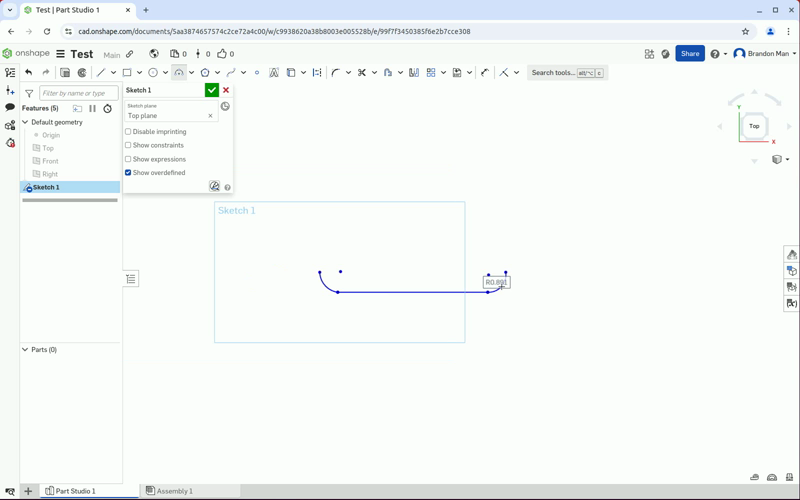
scroll(-6)
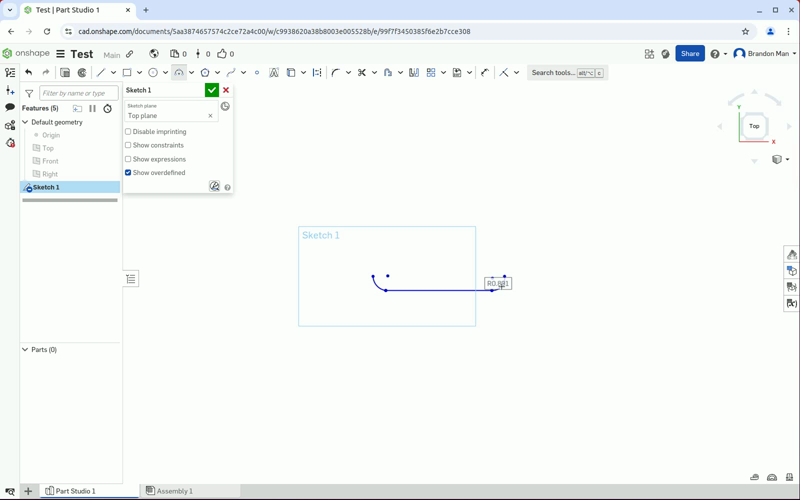
scroll(-6)
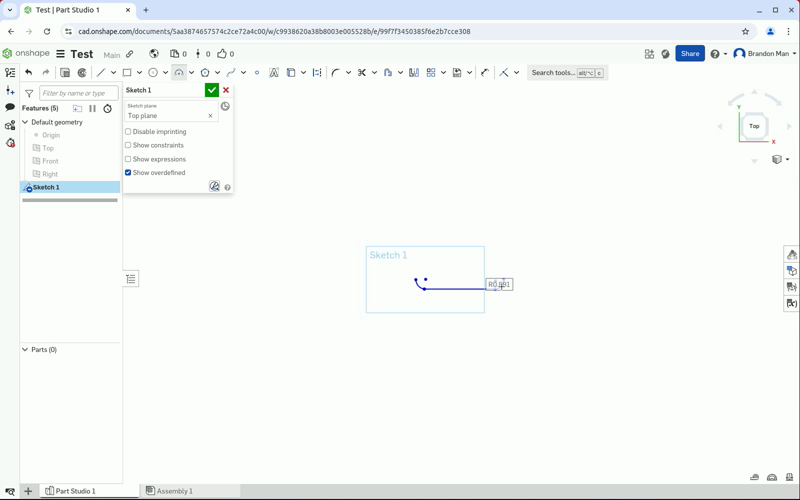
scroll(-6)
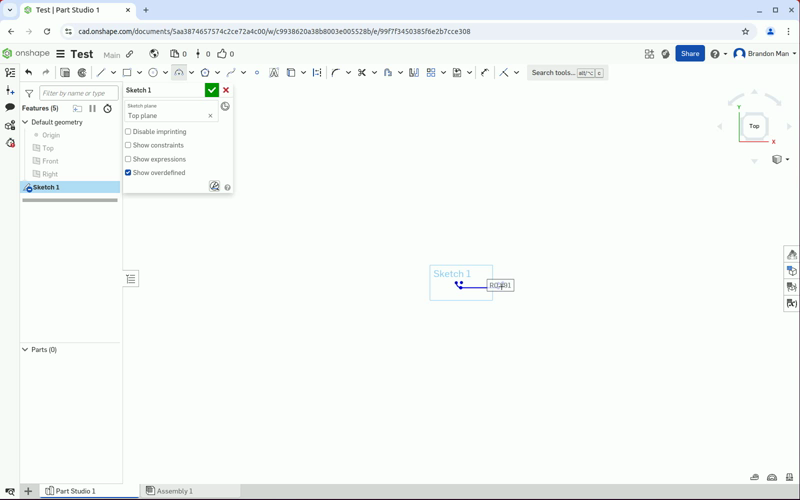
key_up(shift)
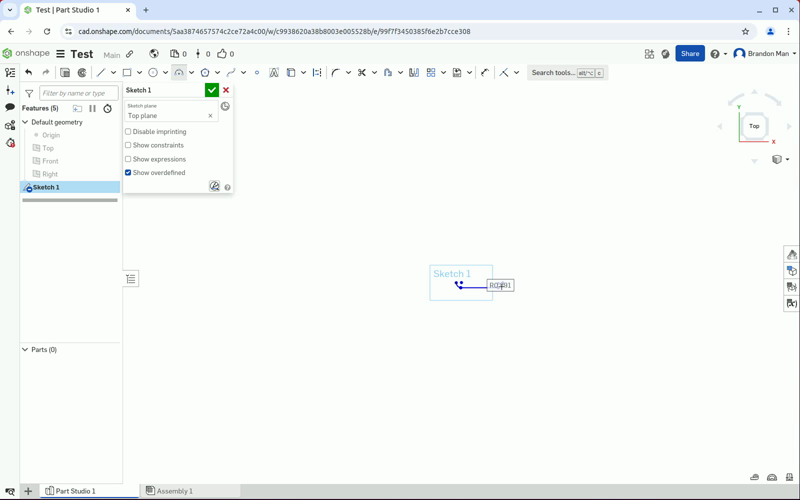
key(esc)
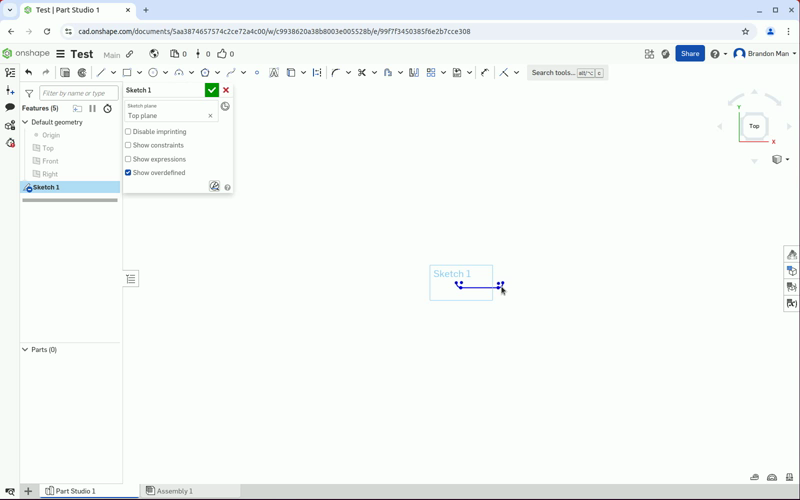
key(l)
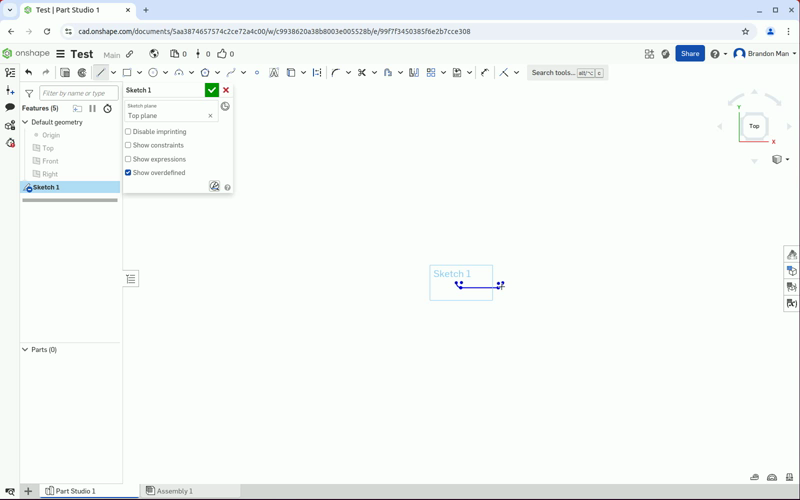
mouse_move(502, 282)
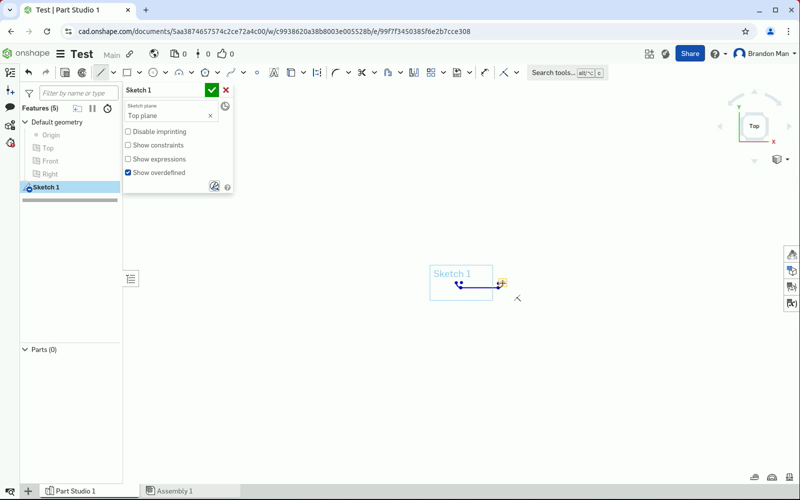
scroll(6)
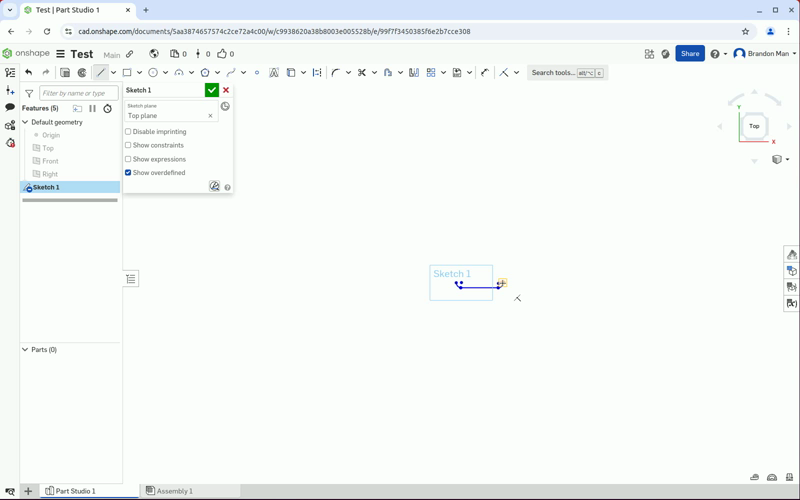
scroll(6)
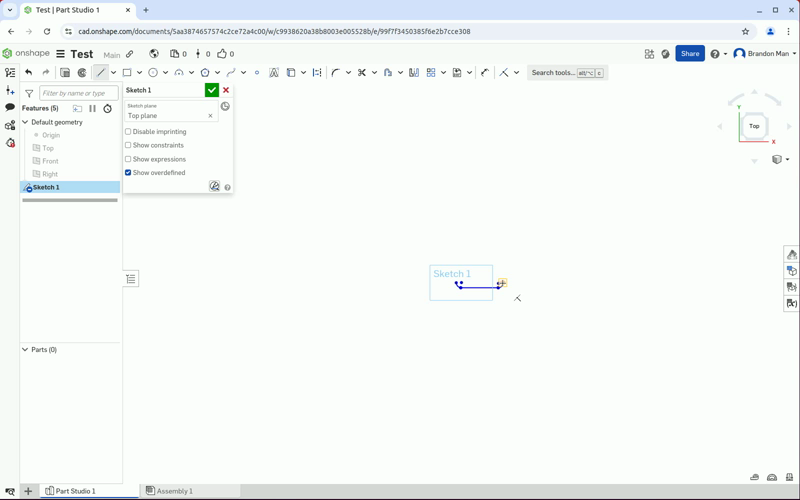
scroll(6)
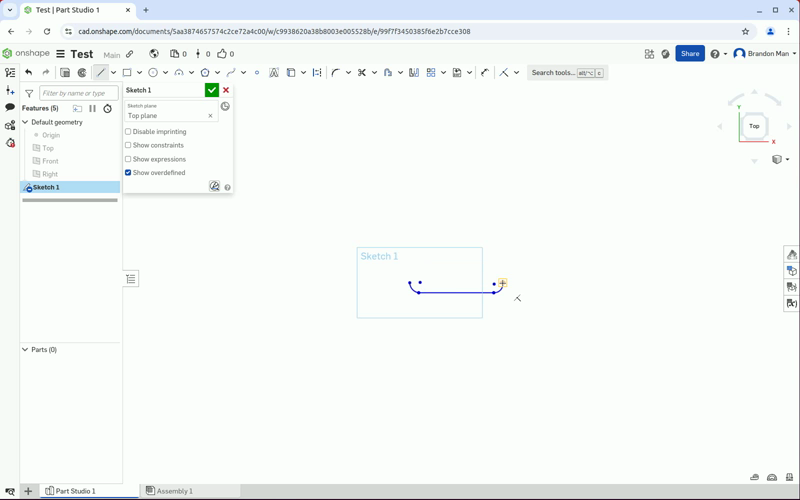
scroll(6)
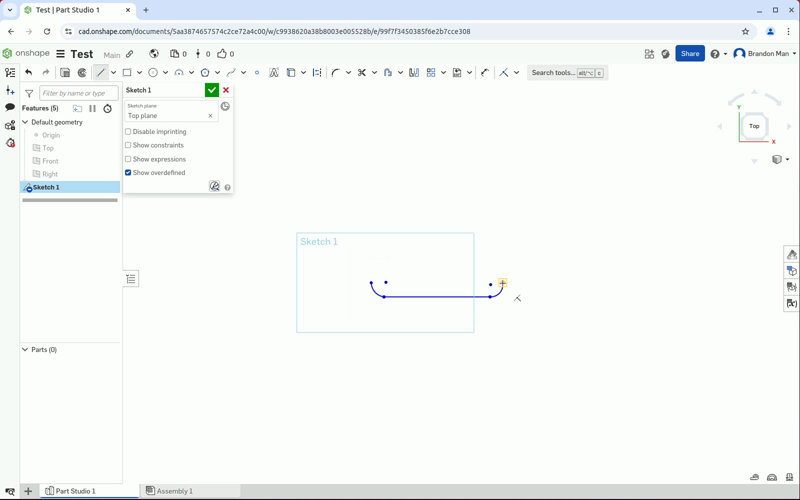
scroll(6)
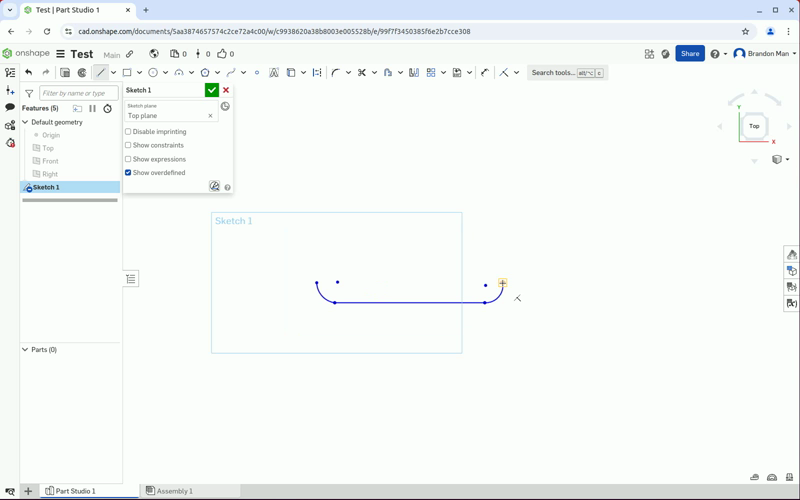
scroll(6)
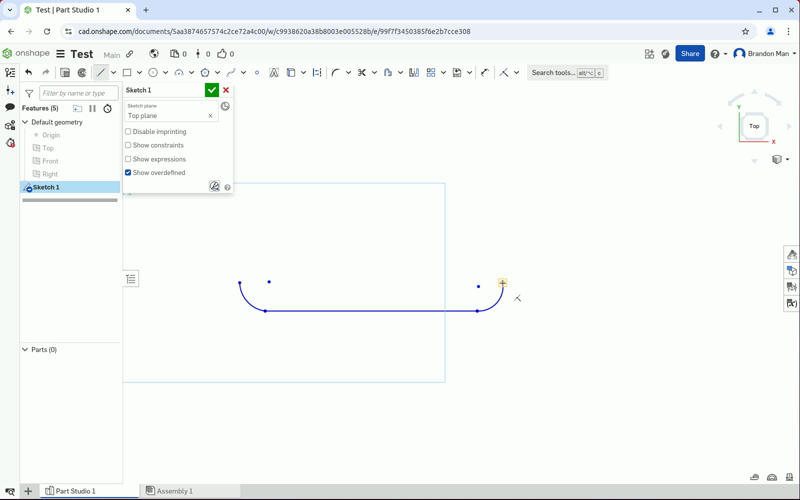
scroll(6)
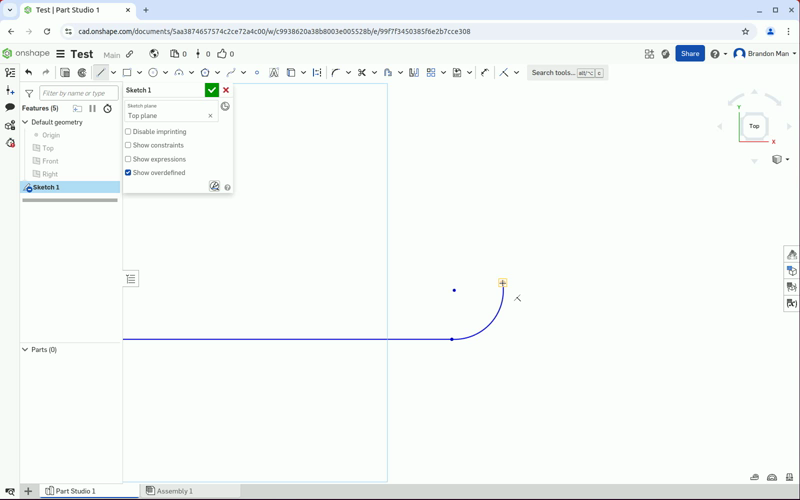
click(502, 282)
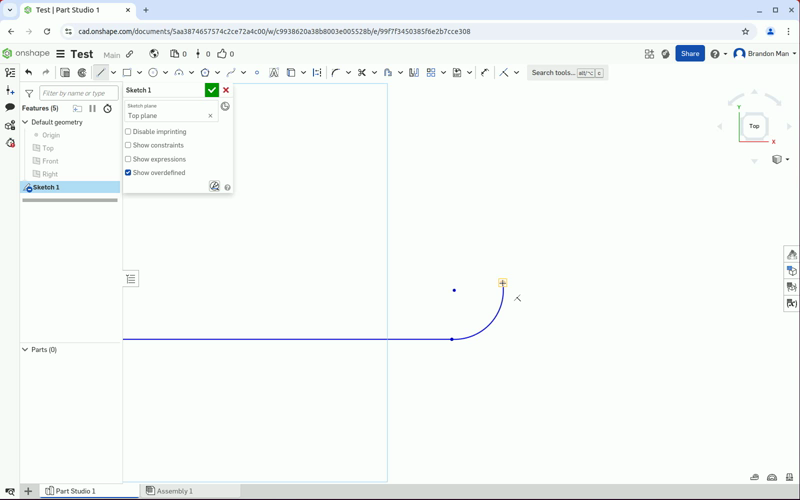
scroll(-6)
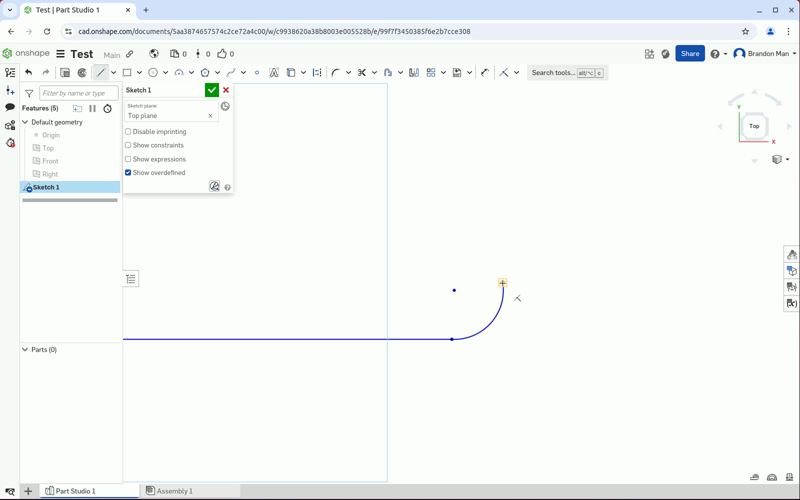
scroll(-6)
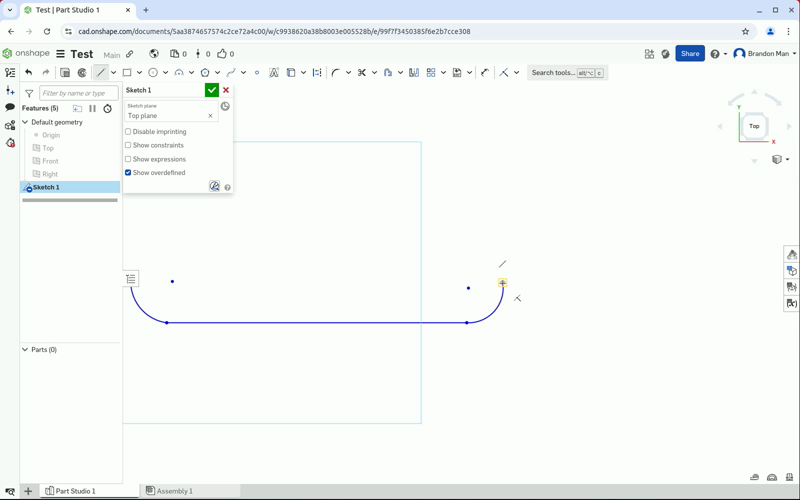
scroll(-6)
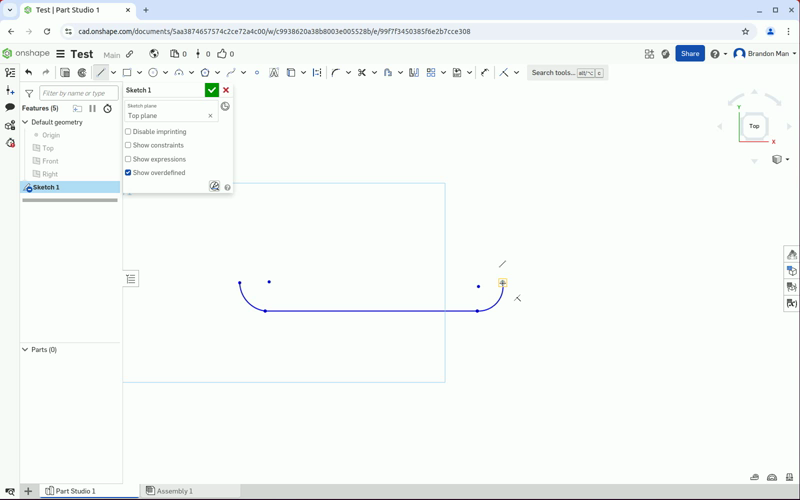
scroll(-6)
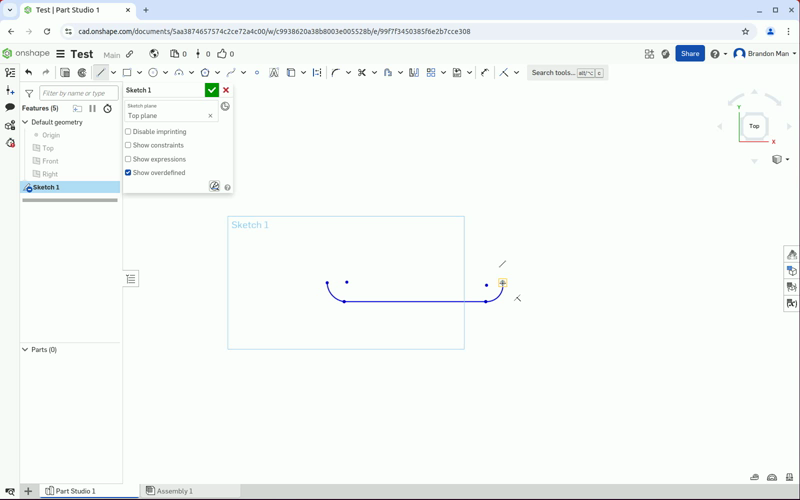
scroll(-6)
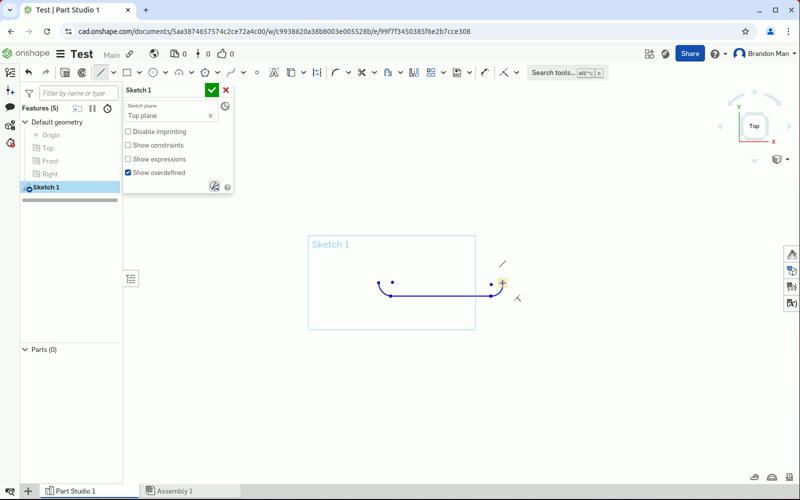
scroll(-6)
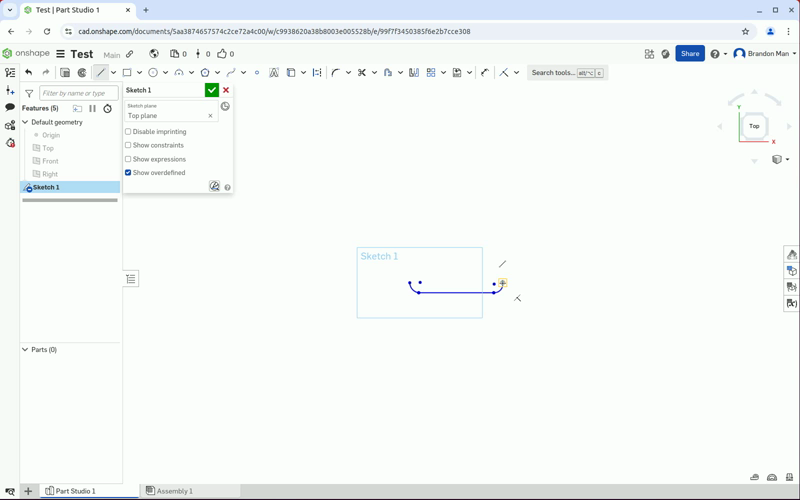
scroll(-6)
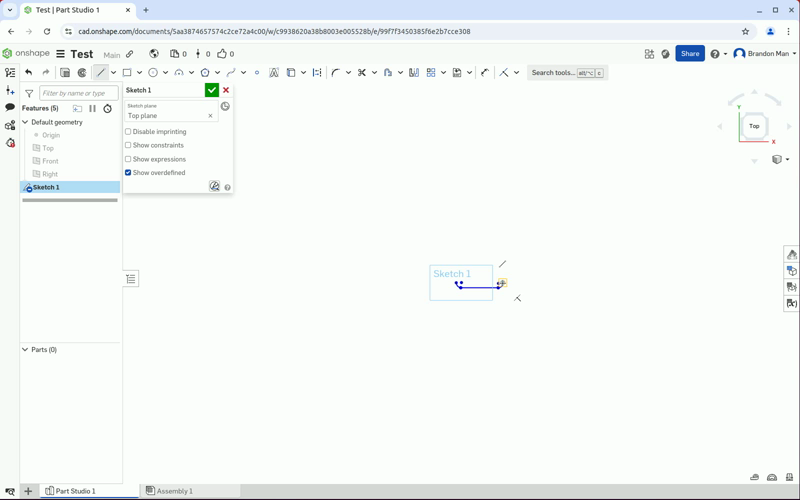
key_down(shift)
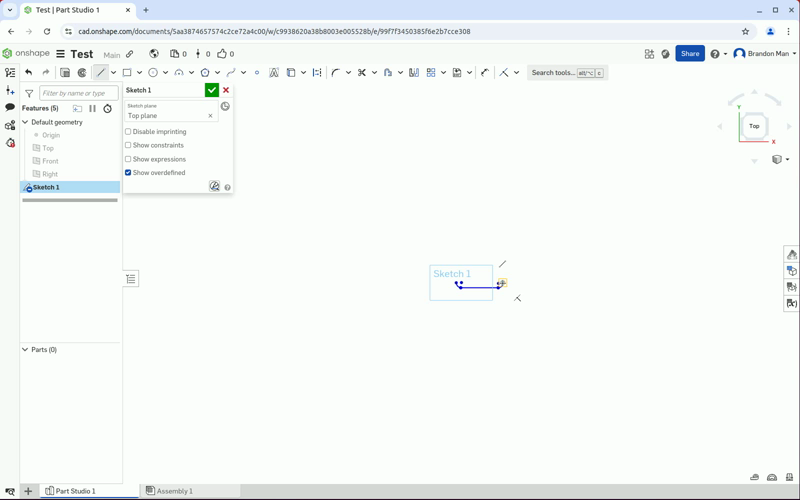
mouse_move(532, 282)
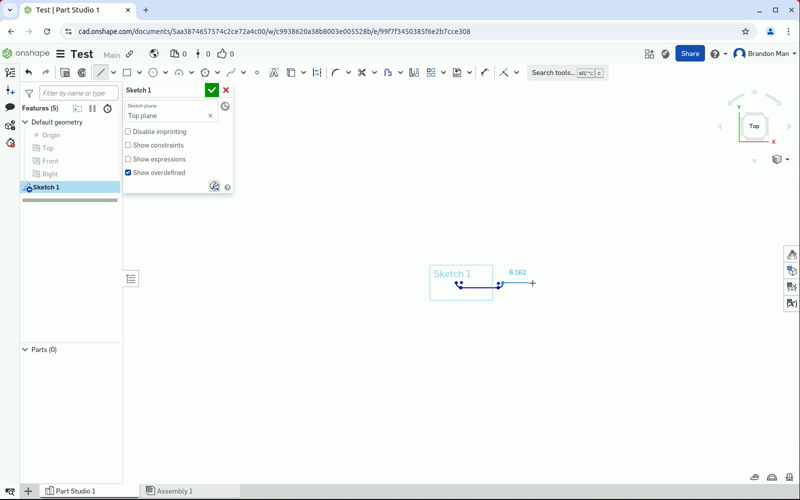
mouse_move(502, 237)
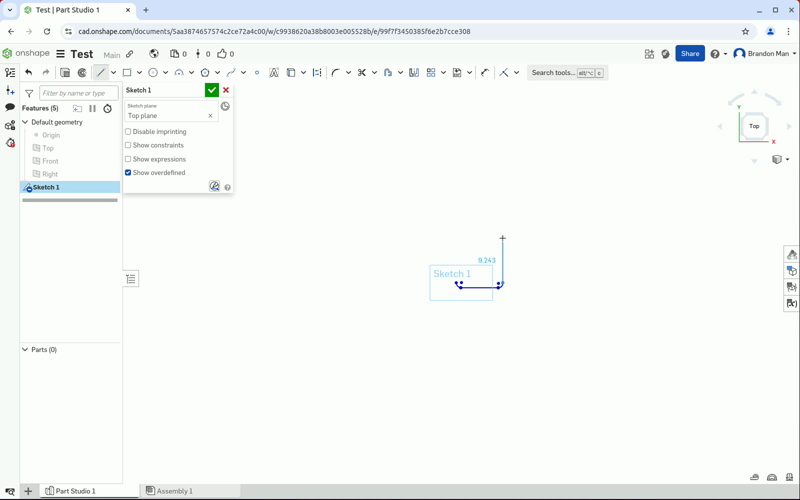
click(502, 237)
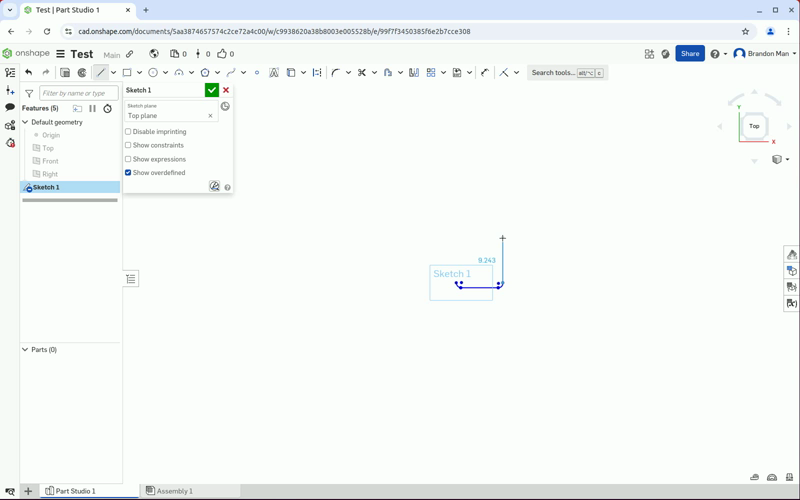
key_up(shift)
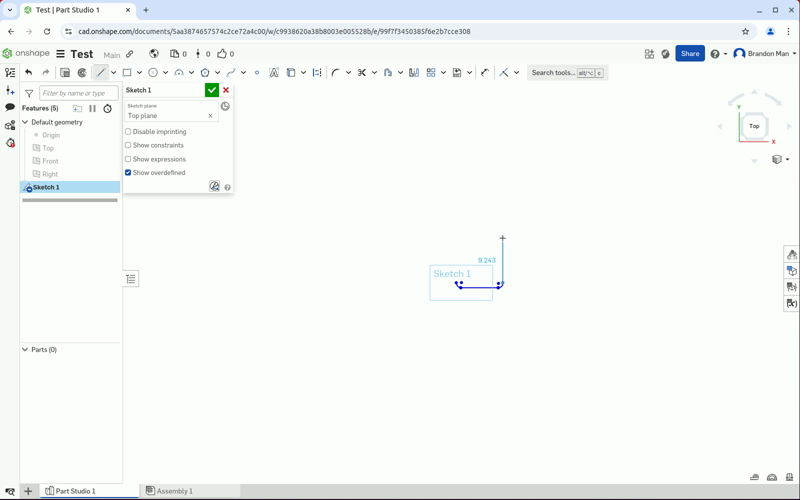
key(esc)
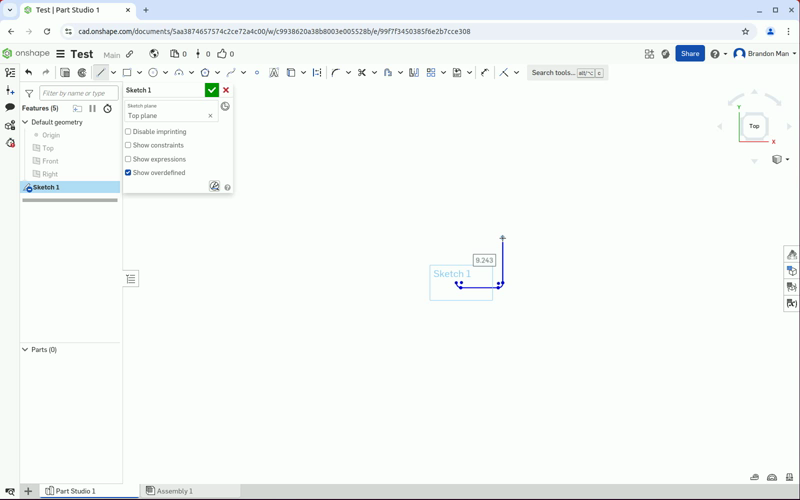
key(a)
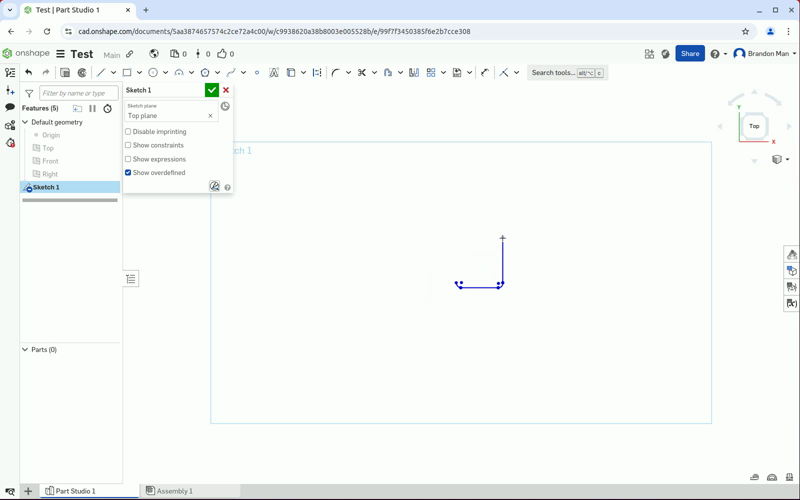
mouse_move(502, 237)
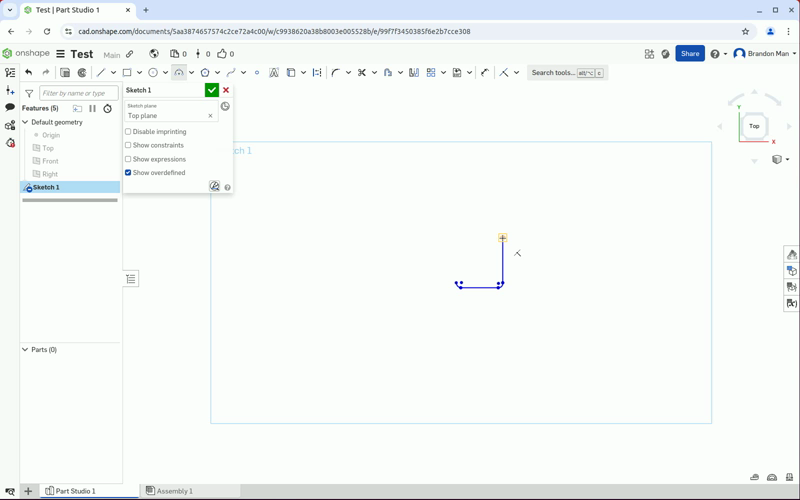
click(502, 237)
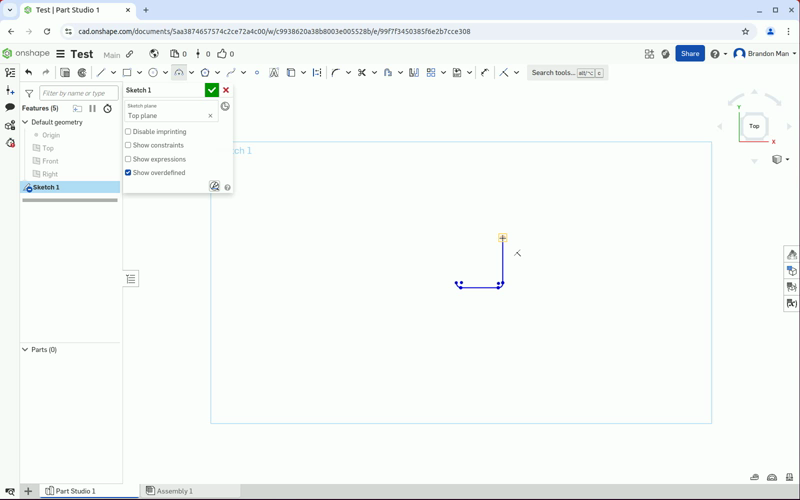
key_down(shift)
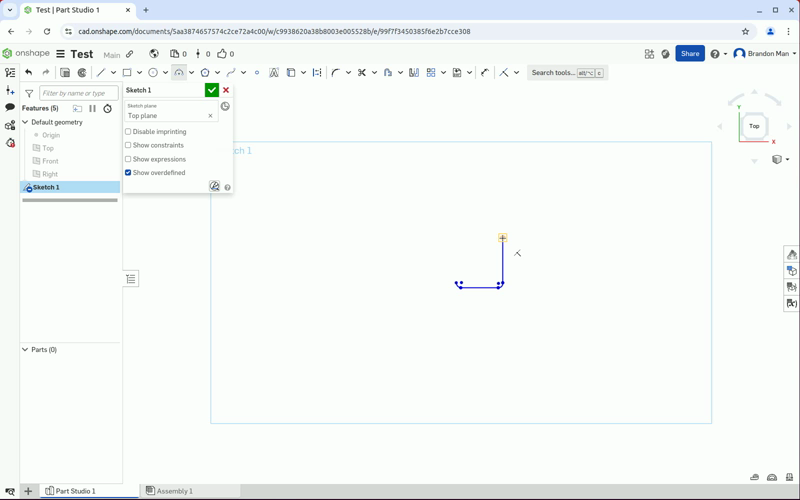
mouse_move(498, 233)
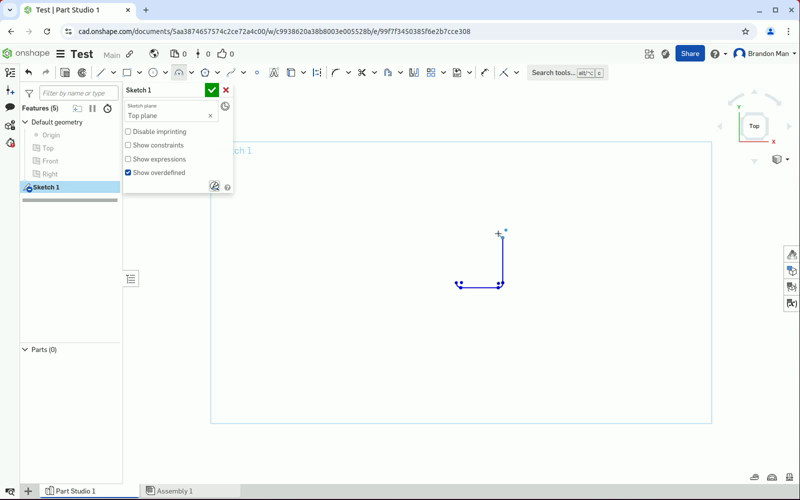
scroll(6)
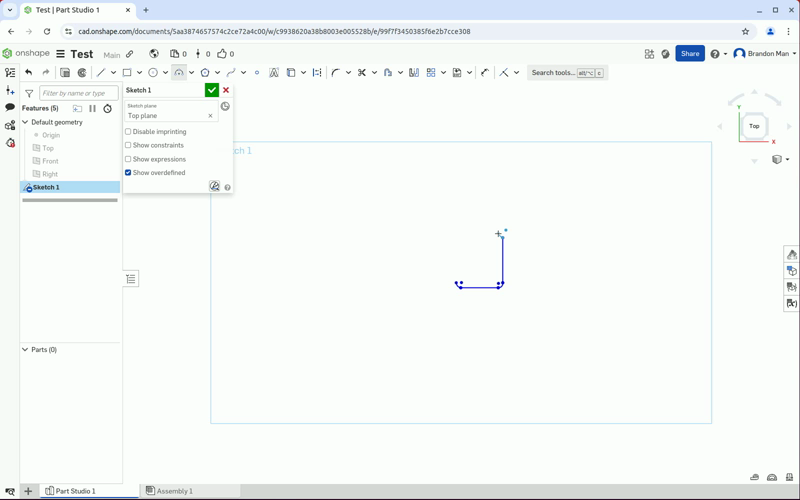
scroll(6)
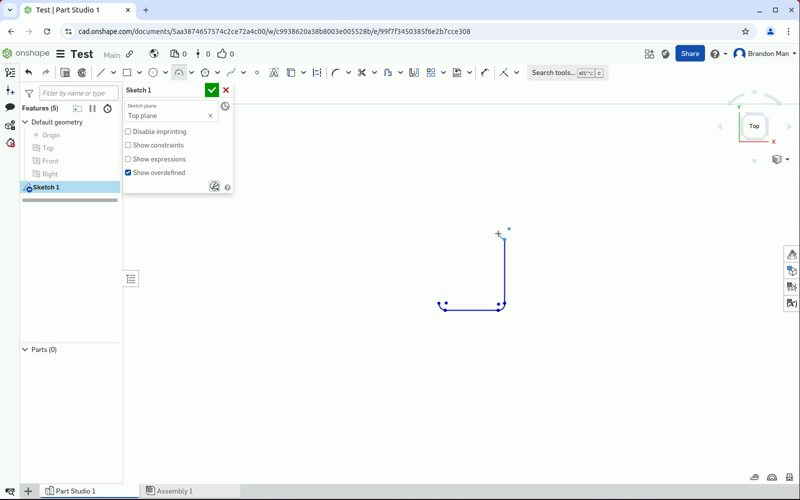
scroll(6)
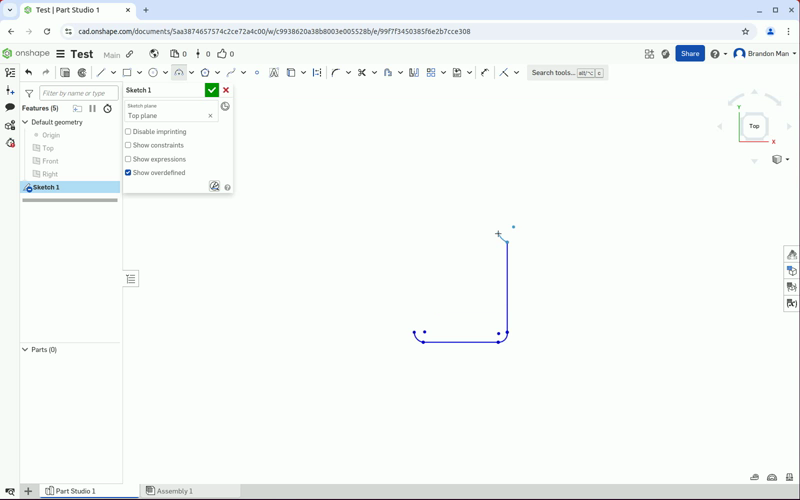
scroll(6)
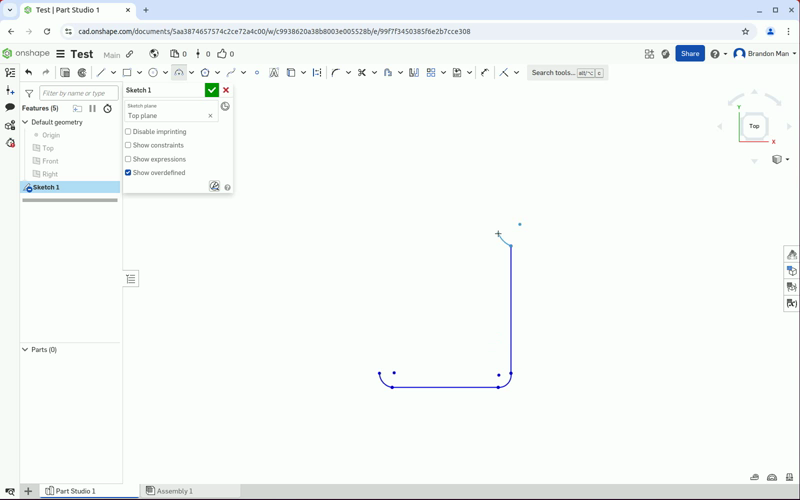
scroll(6)
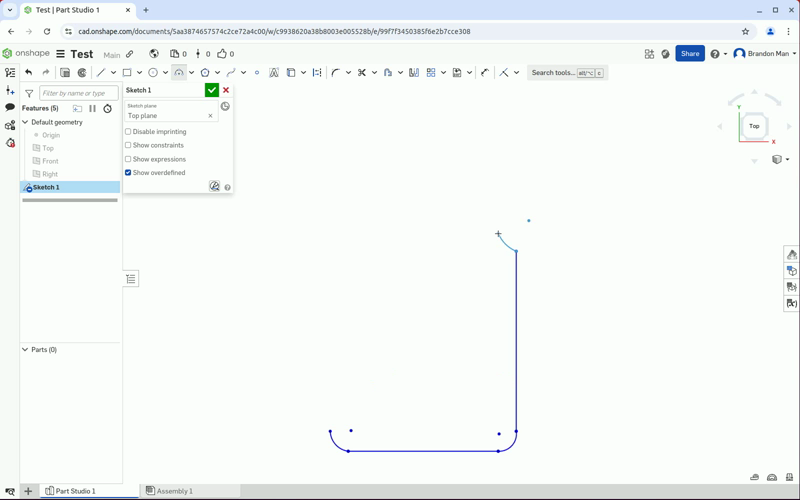
scroll(6)
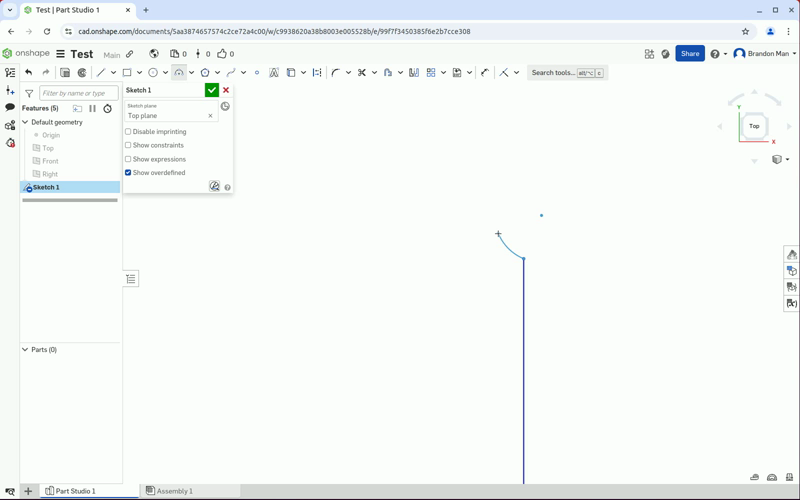
scroll(6)
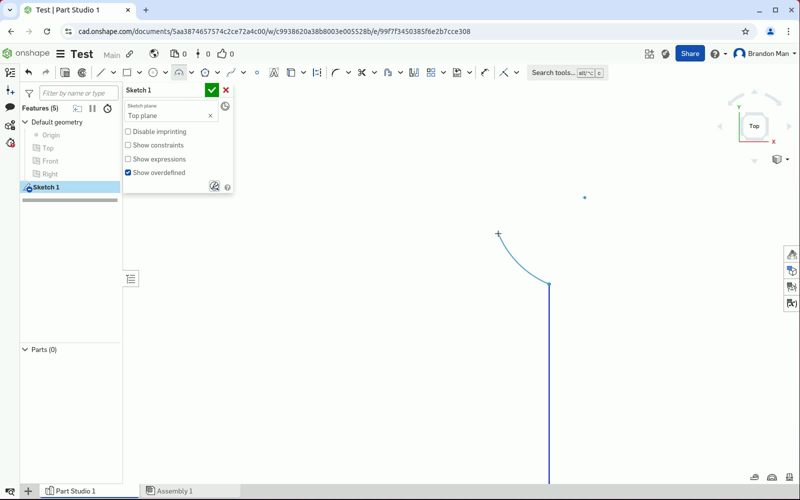
click(498, 233)
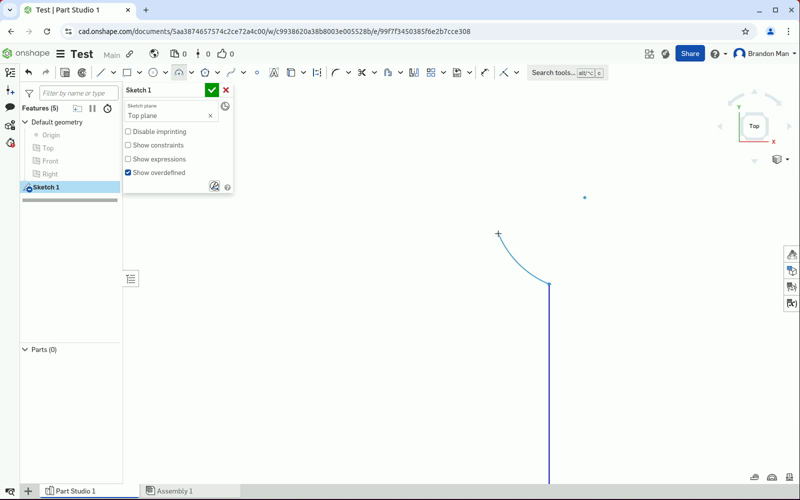
scroll(-6)
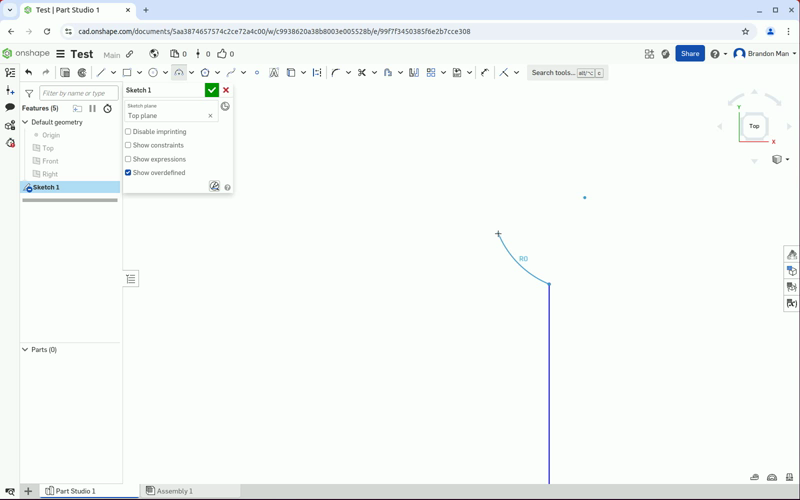
scroll(-6)
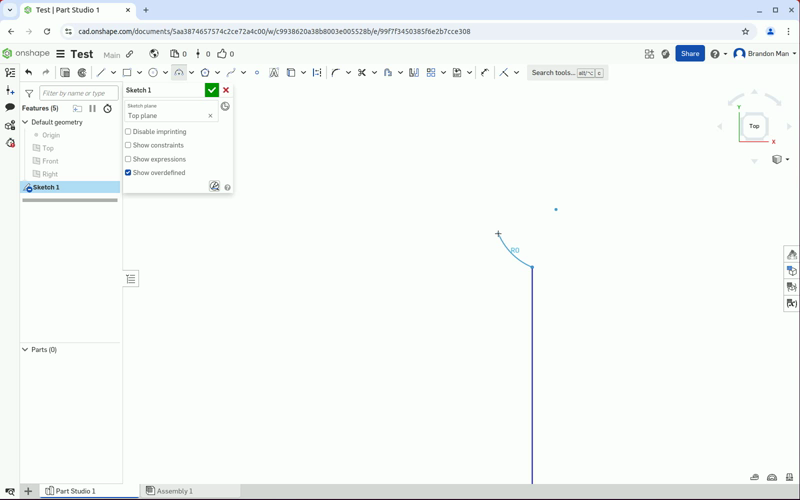
scroll(-6)
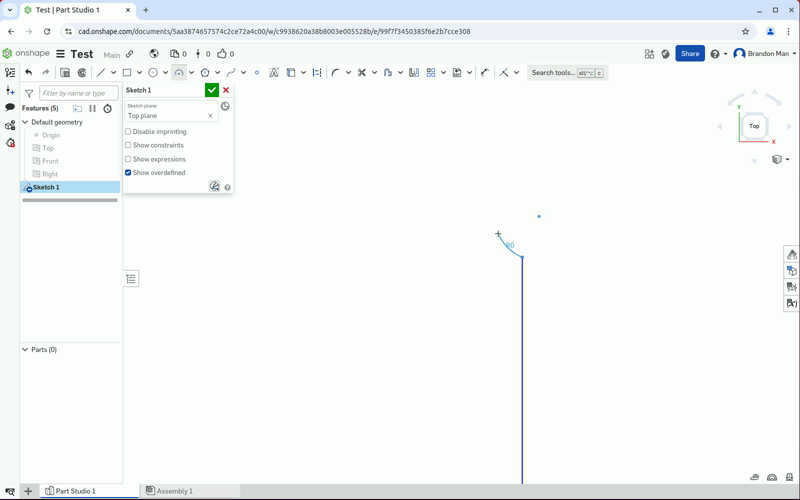
scroll(-6)
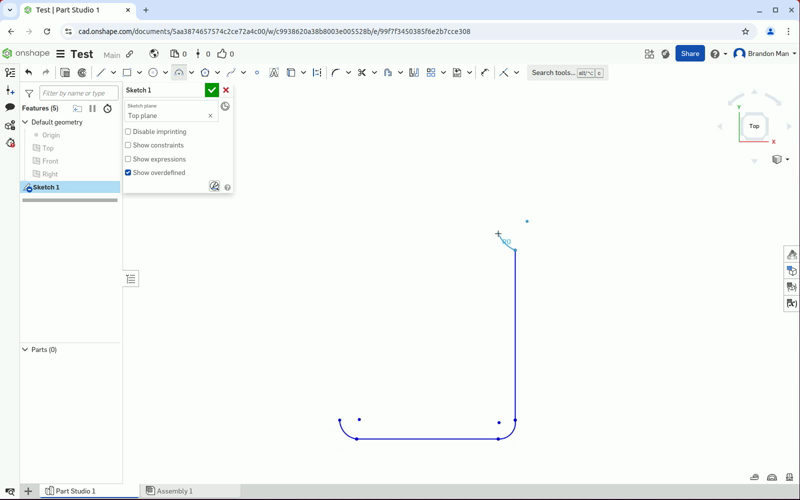
scroll(-6)
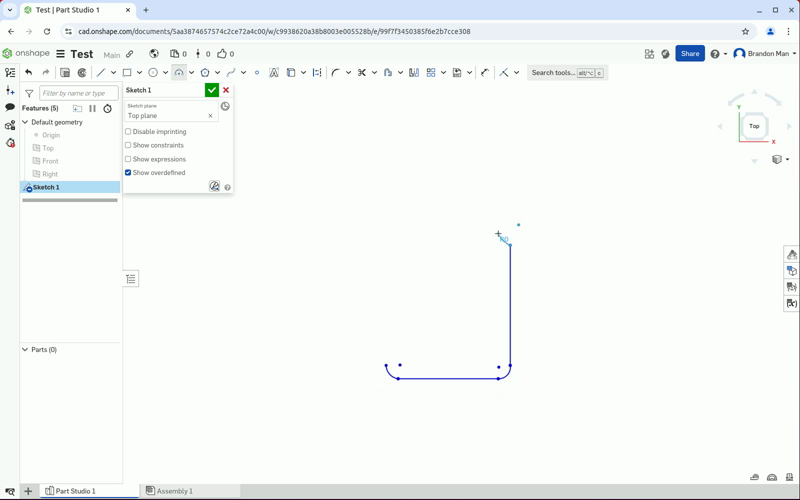
scroll(-6)
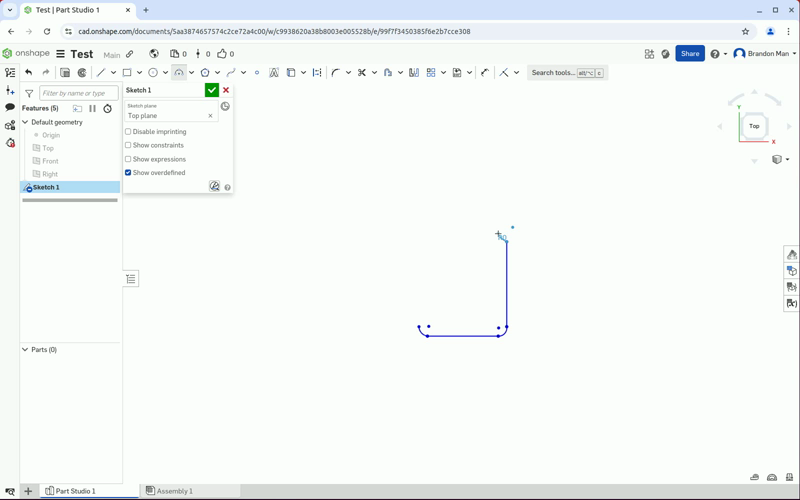
scroll(-6)
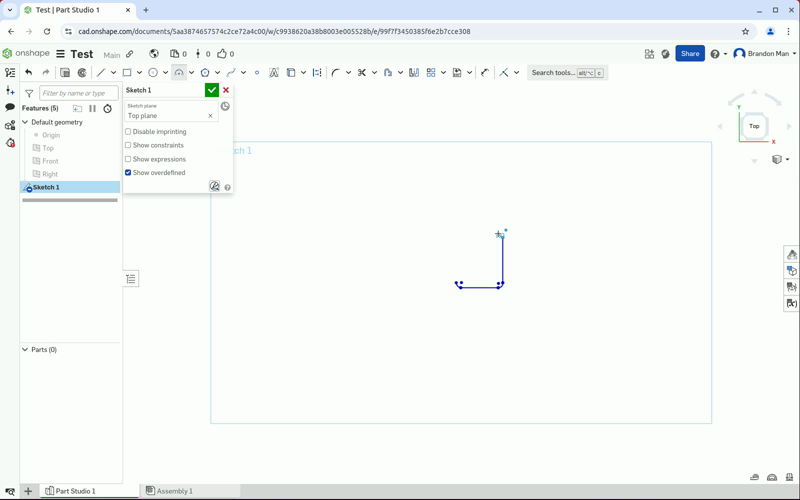
mouse_move(501, 234)
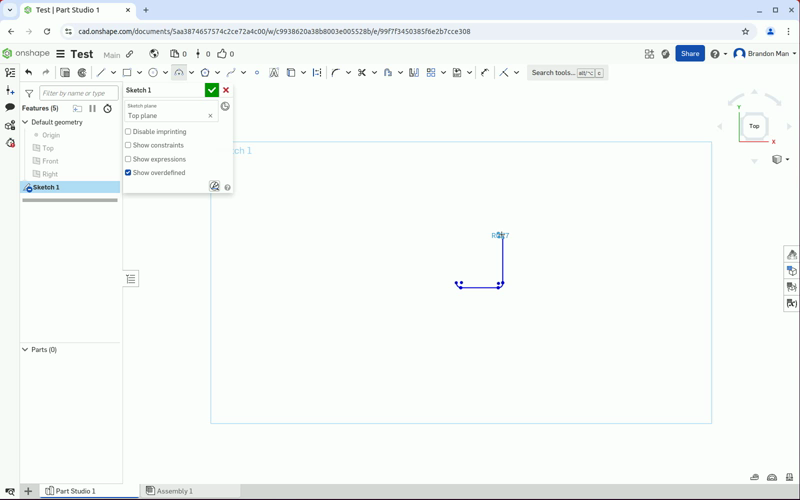
scroll(6)
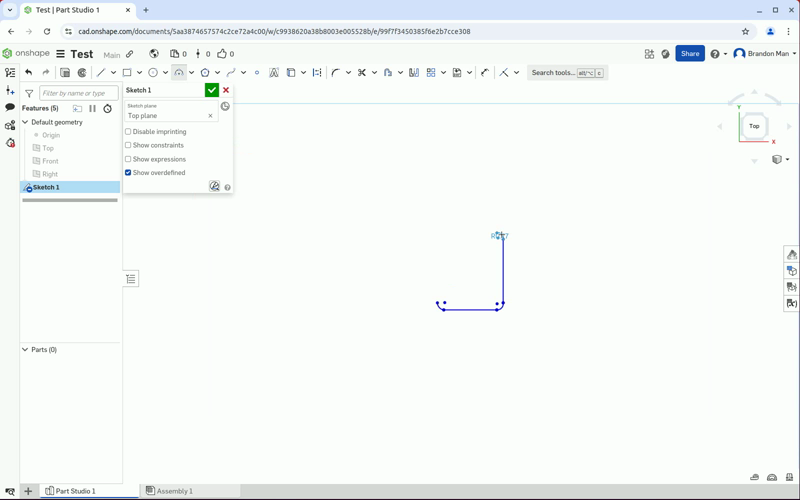
scroll(6)
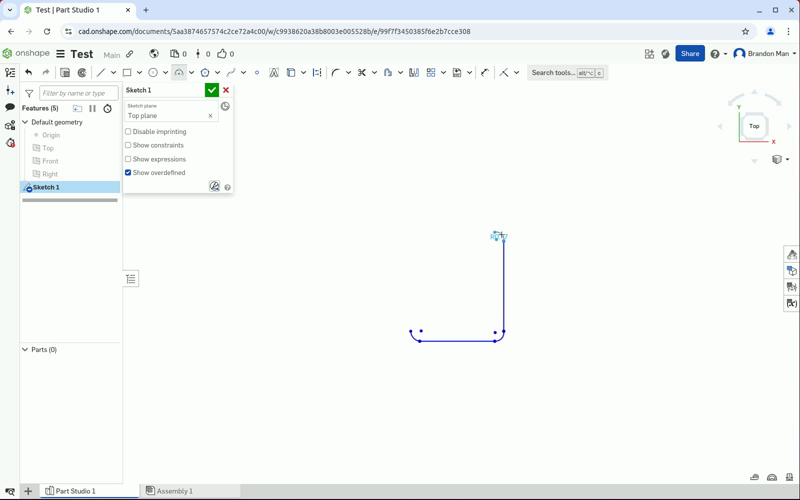
scroll(6)
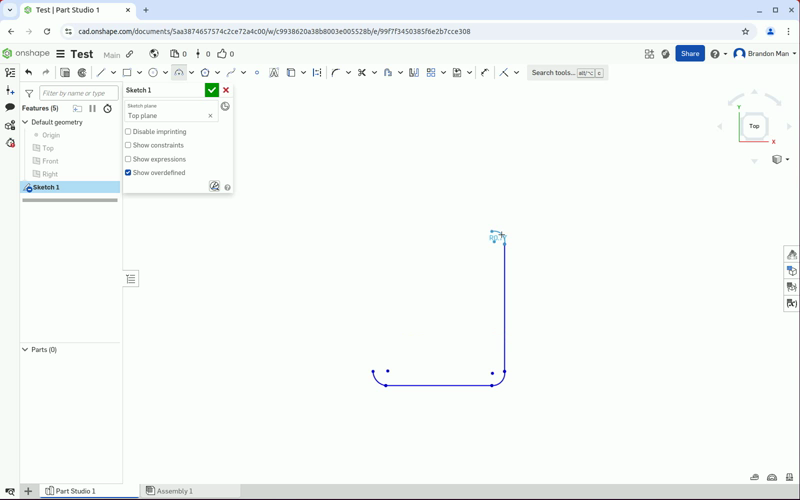
scroll(6)
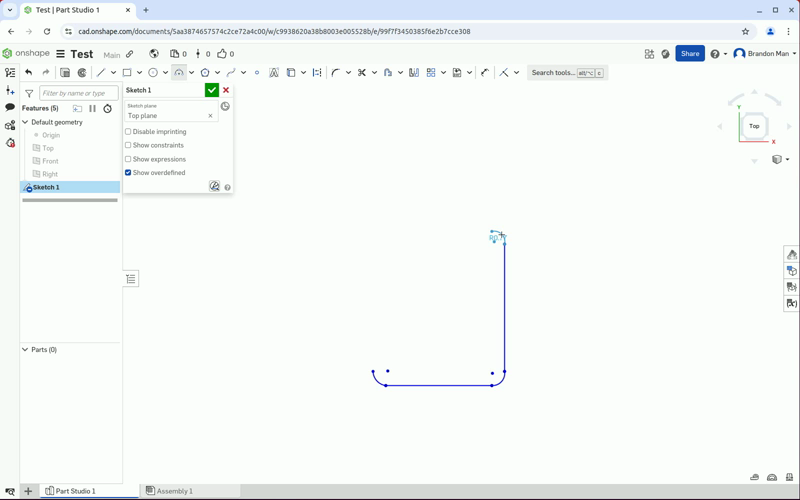
scroll(6)
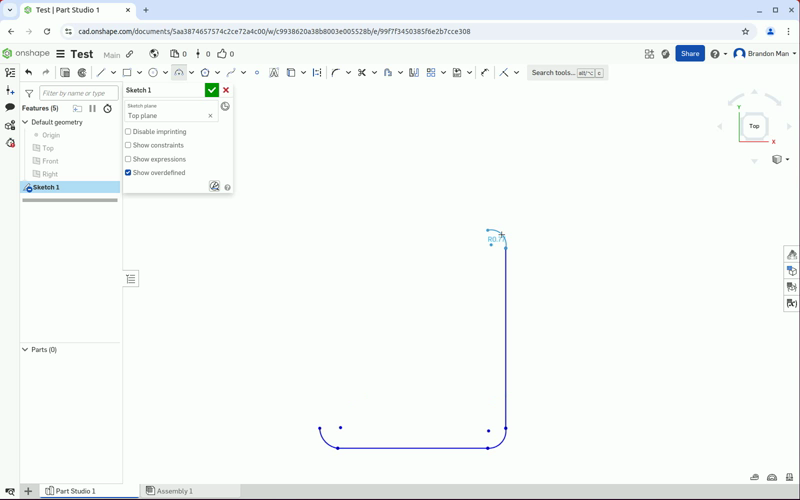
scroll(6)
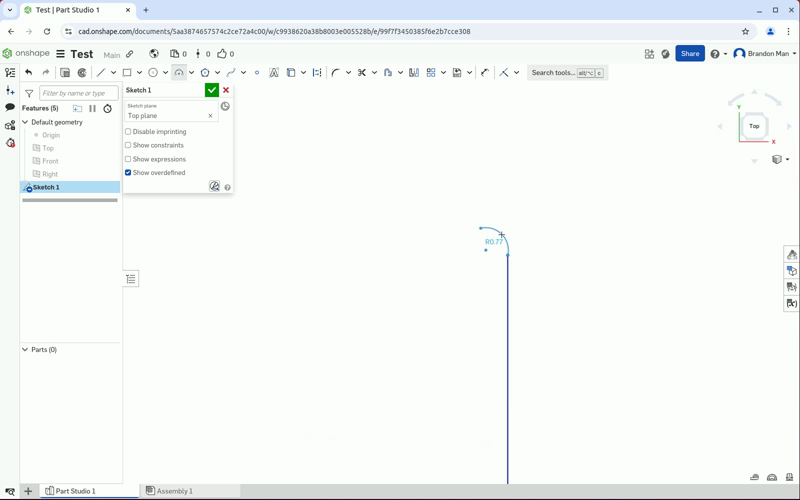
scroll(6)
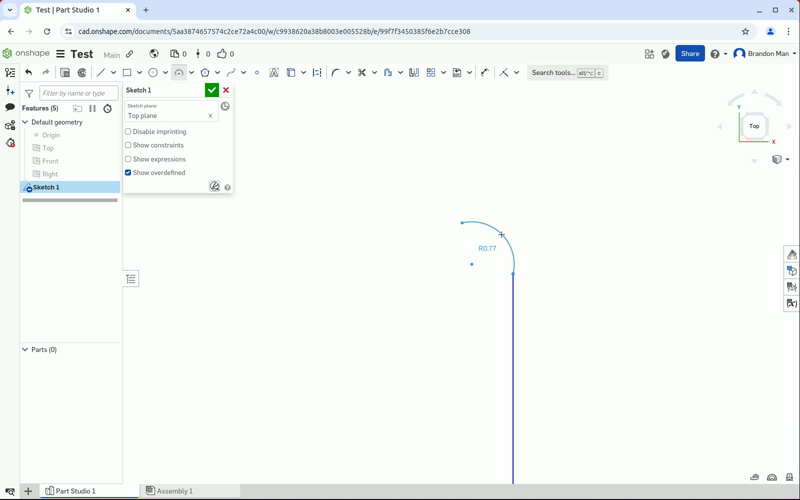
click(501, 234)
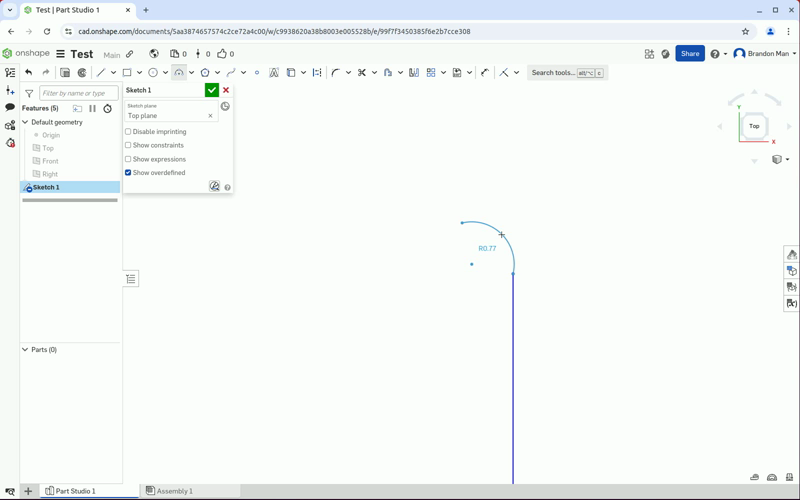
scroll(-6)
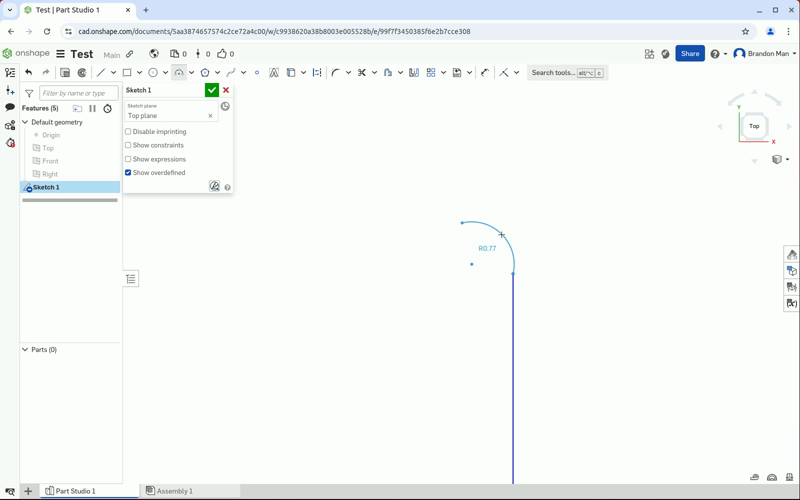
scroll(-6)
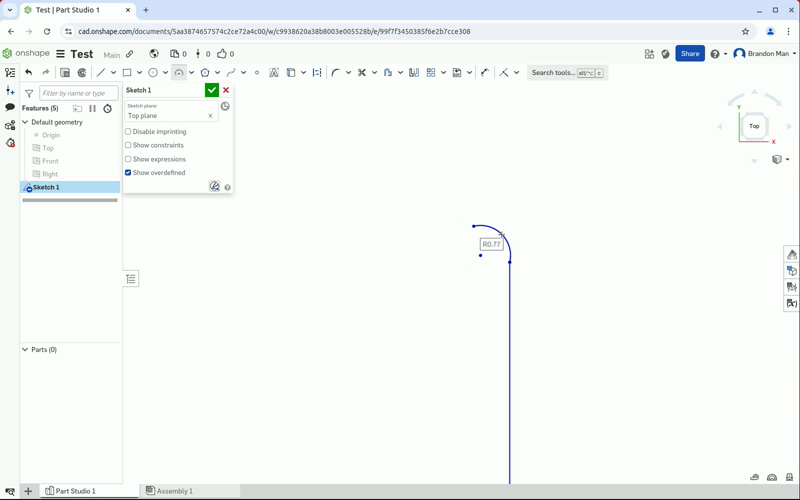
scroll(-6)
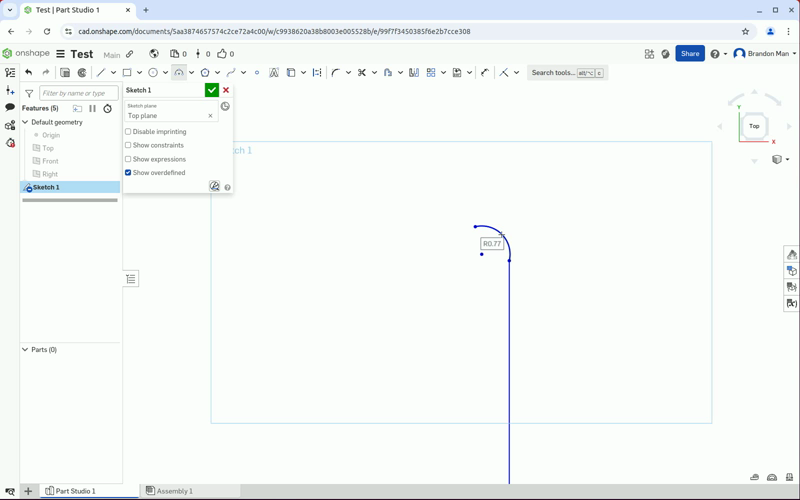
scroll(-6)
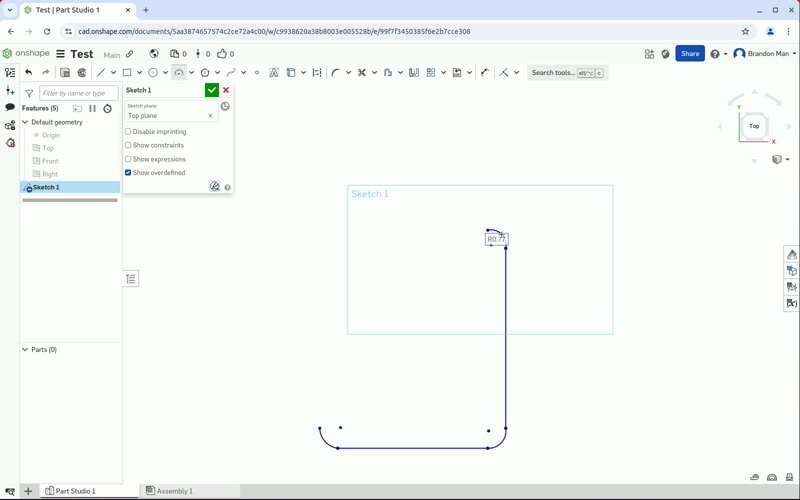
scroll(-6)
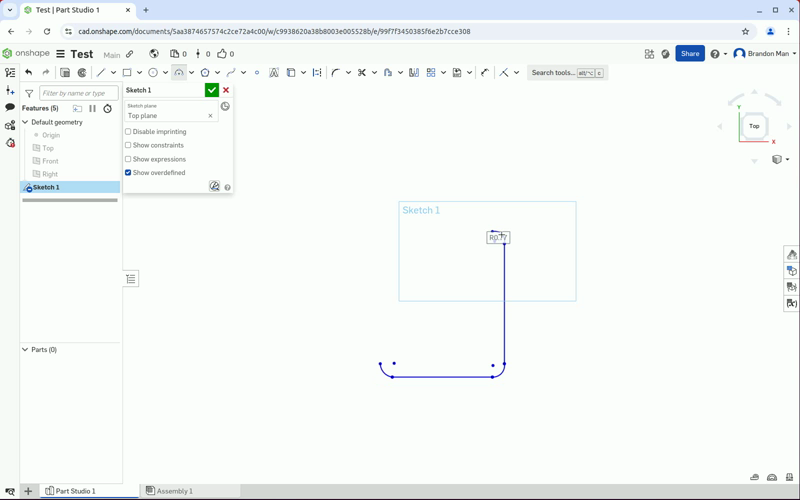
scroll(-6)
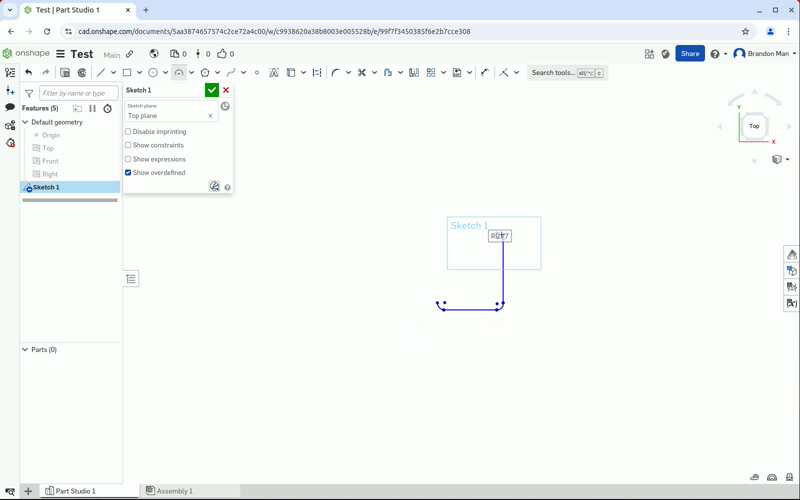
scroll(-6)
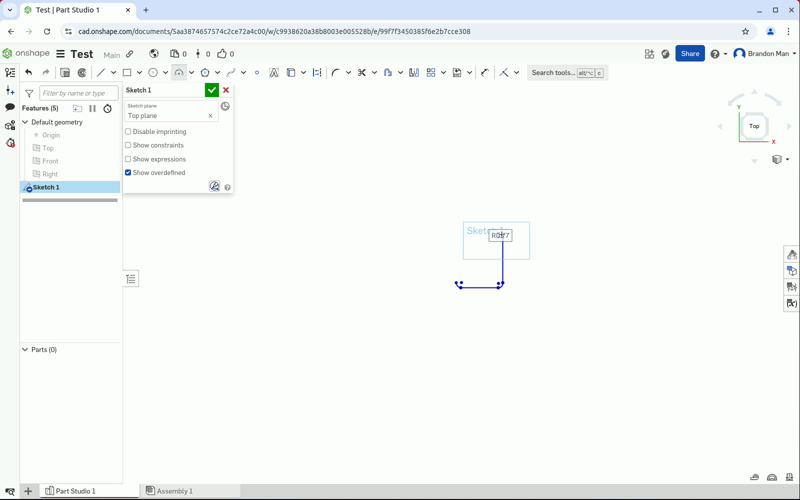
key_up(shift)
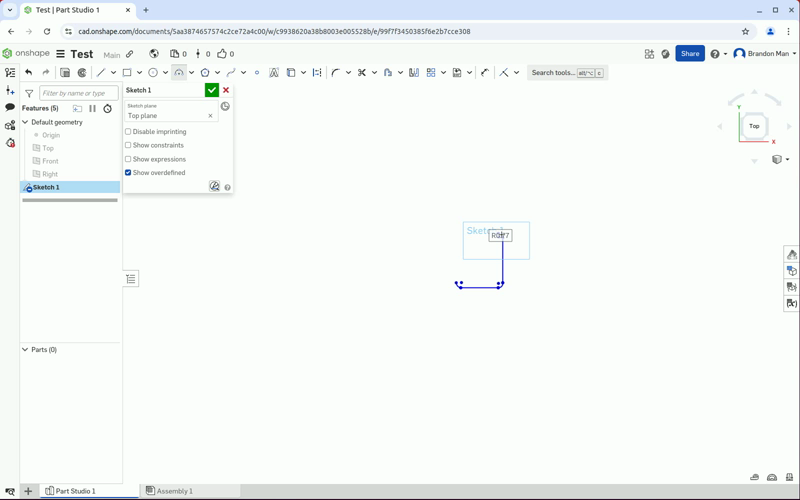
key(esc)
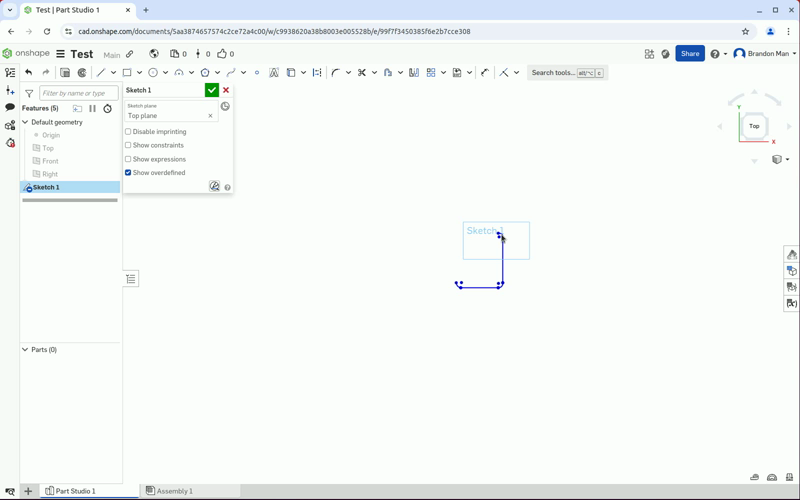
key(l)
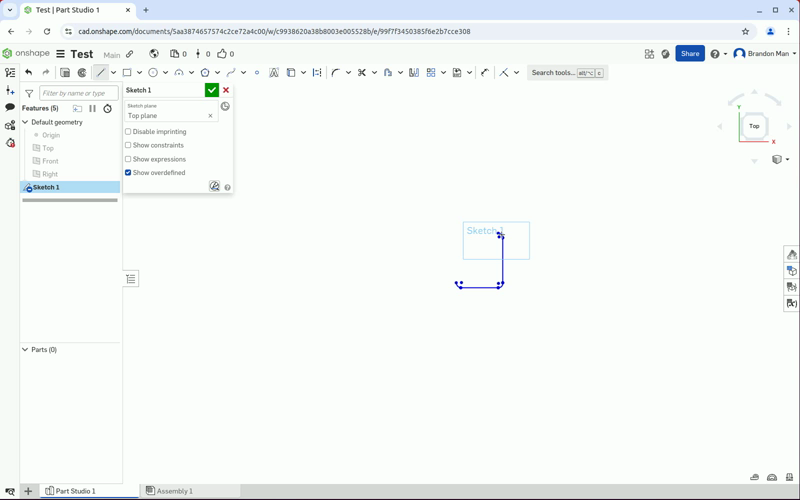
mouse_move(498, 233)
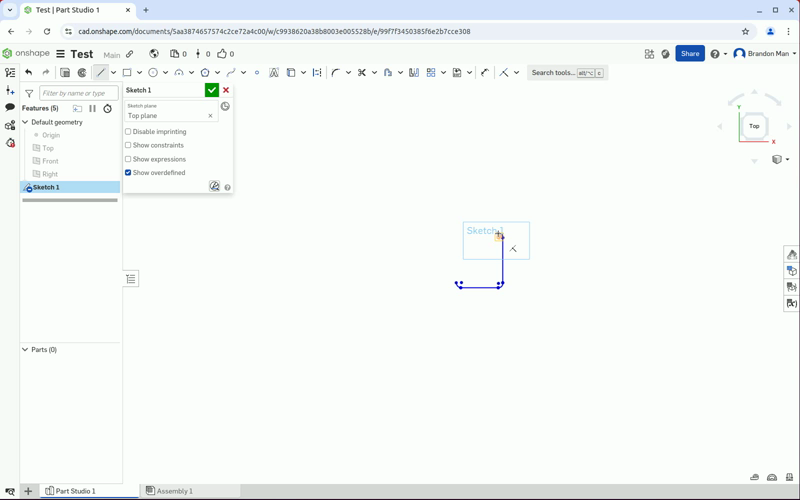
scroll(6)
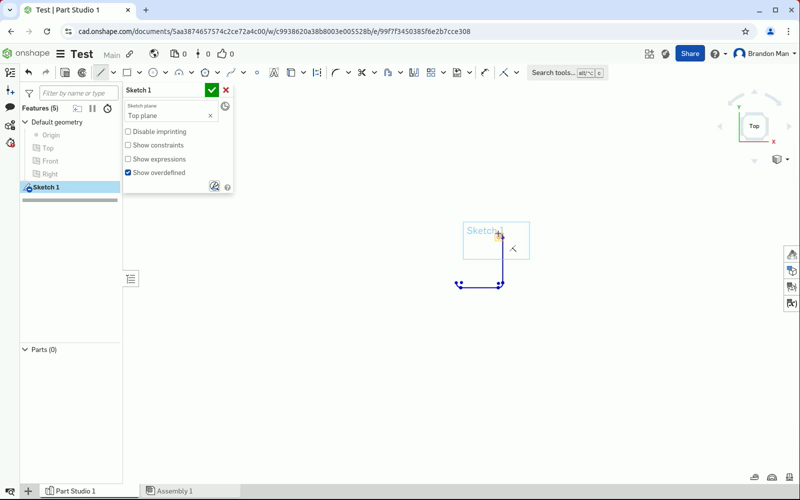
scroll(6)
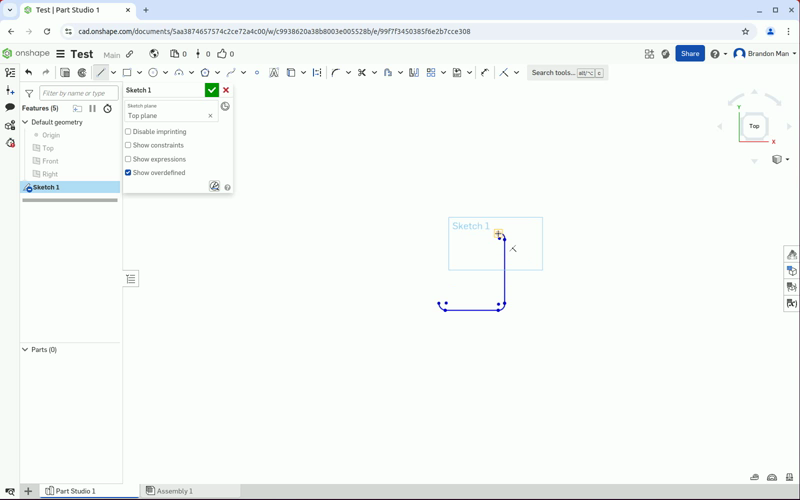
scroll(6)
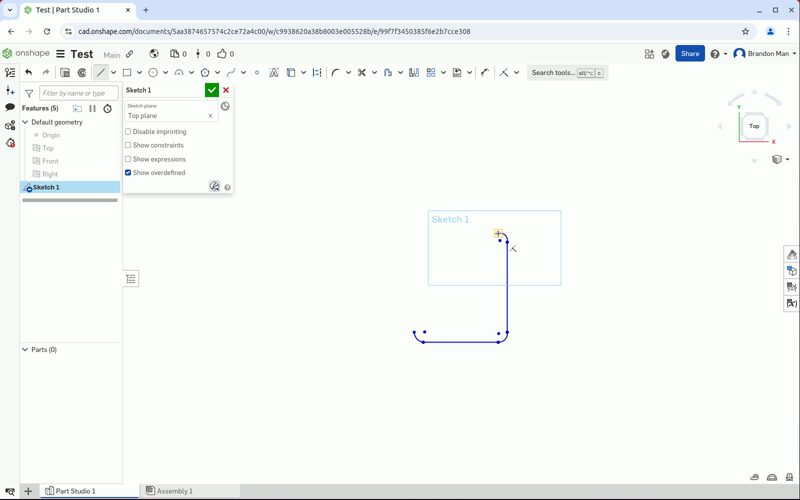
scroll(6)
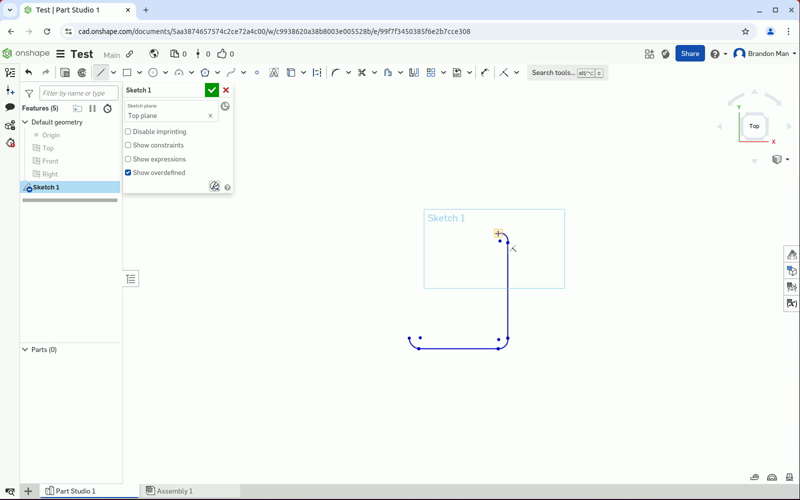
scroll(6)
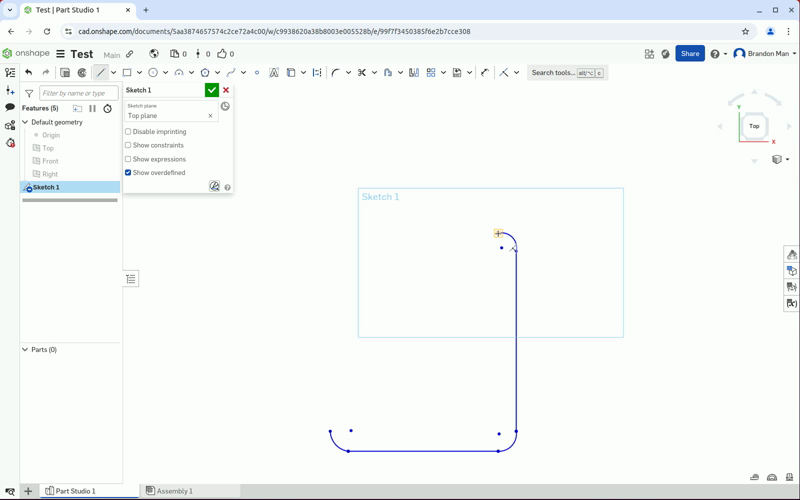
scroll(6)
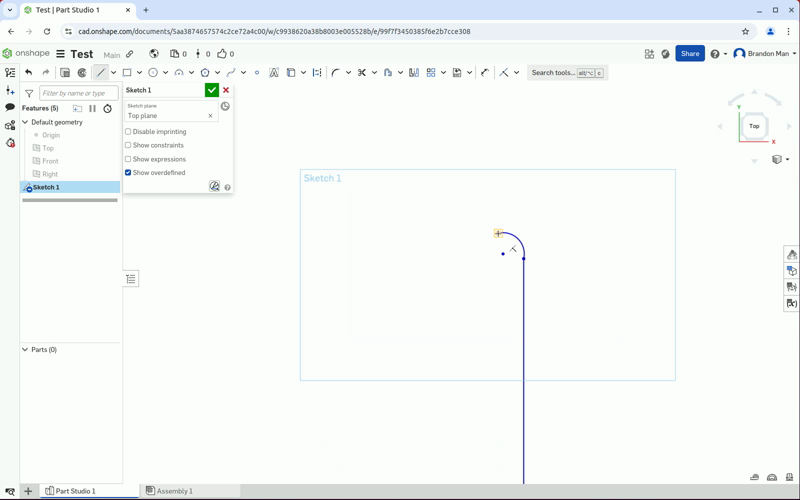
scroll(6)
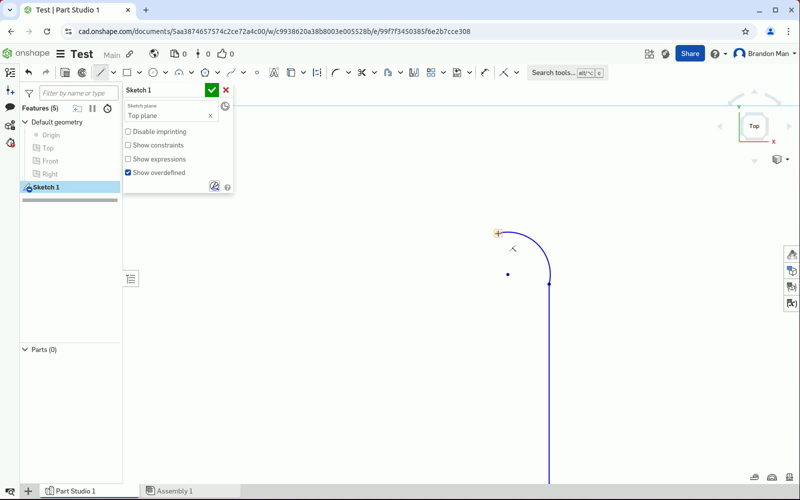
click(498, 233)
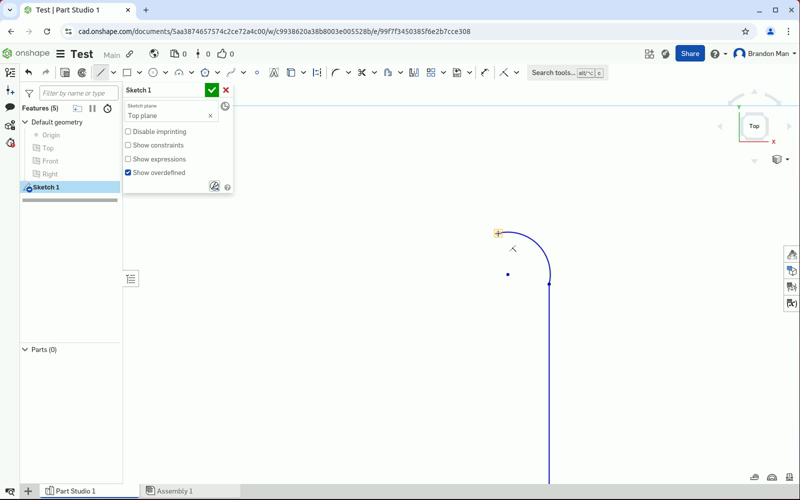
scroll(-6)
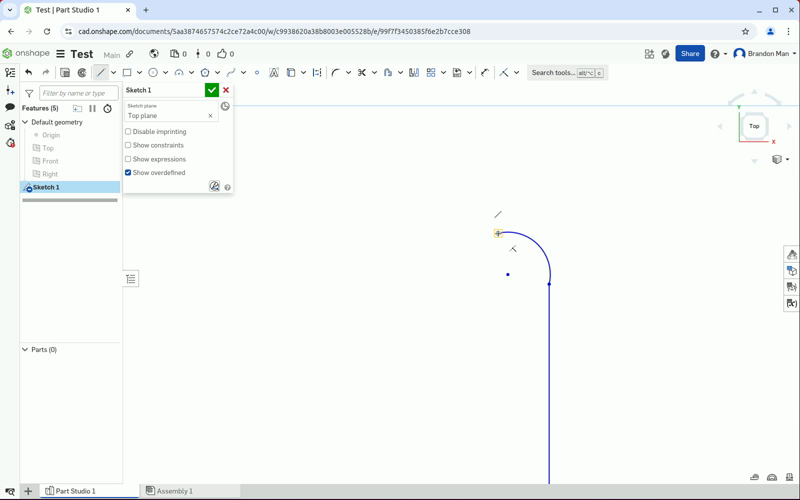
scroll(-6)
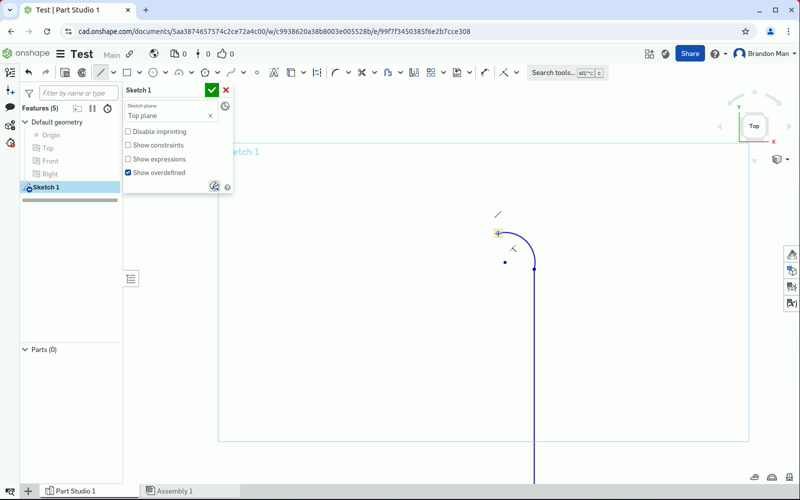
scroll(-6)
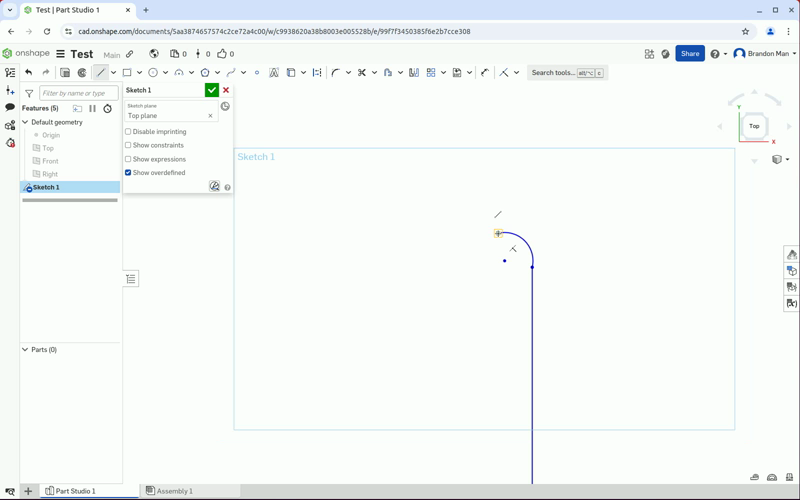
scroll(-6)
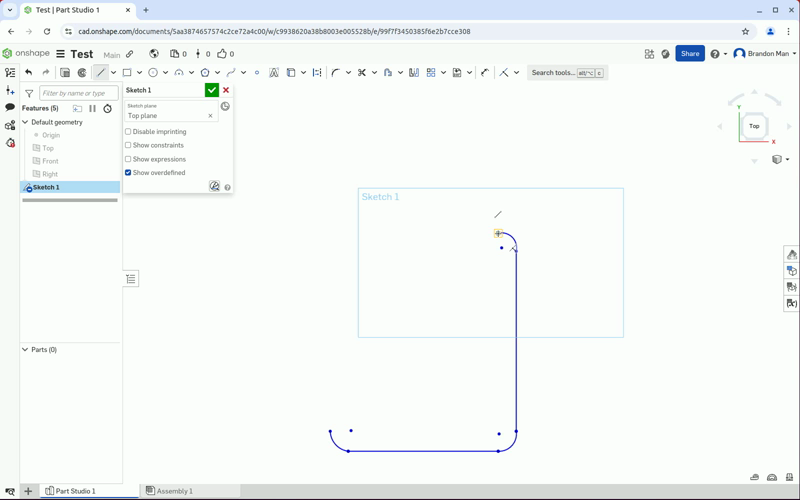
scroll(-6)
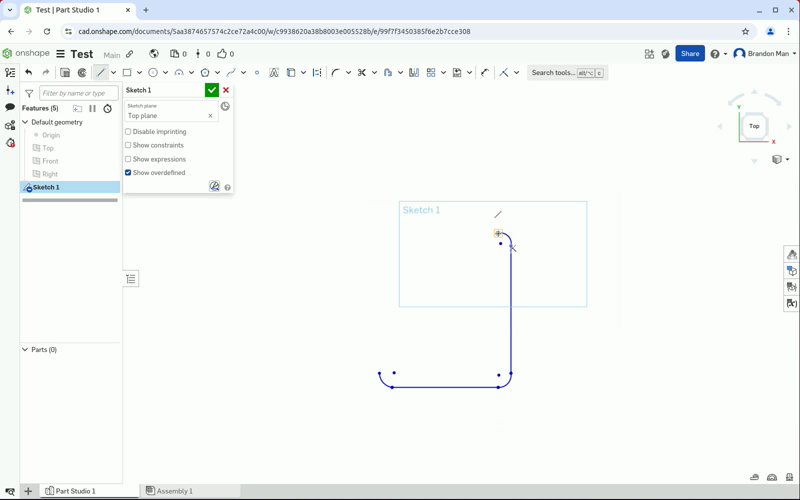
scroll(-6)
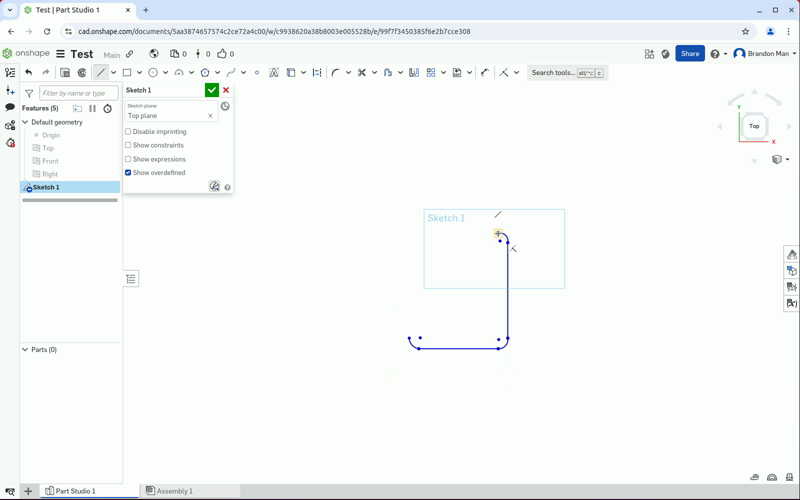
scroll(-6)
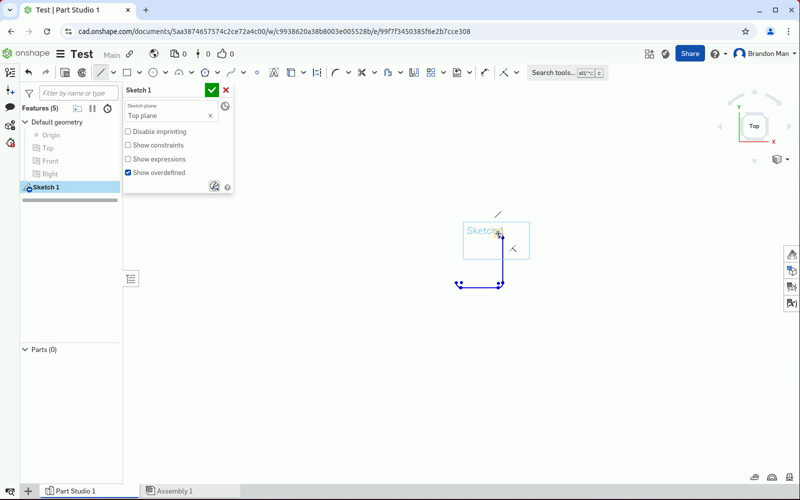
key_down(shift)
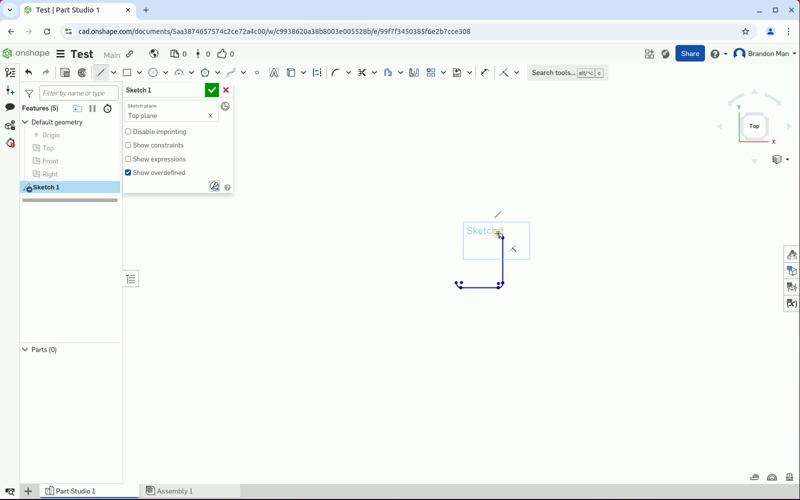
mouse_move(528, 233)
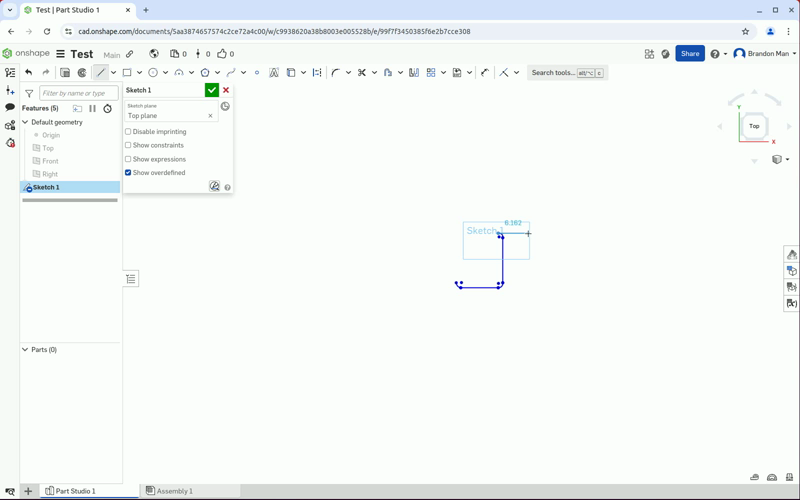
mouse_move(460, 233)
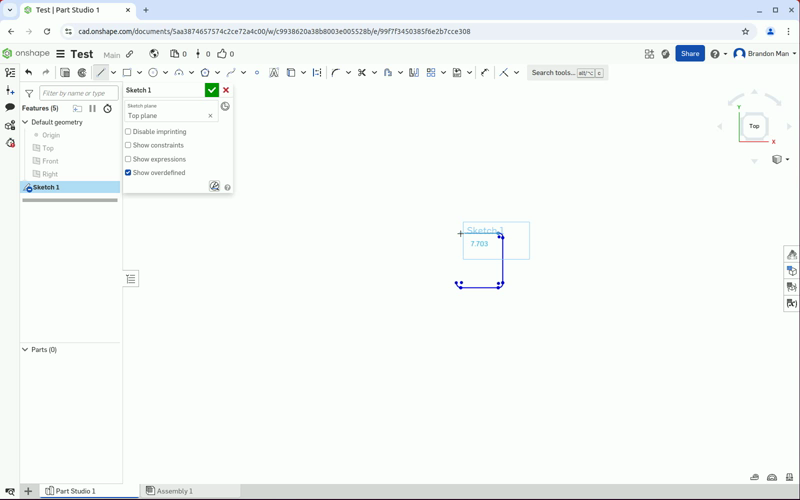
click(460, 233)
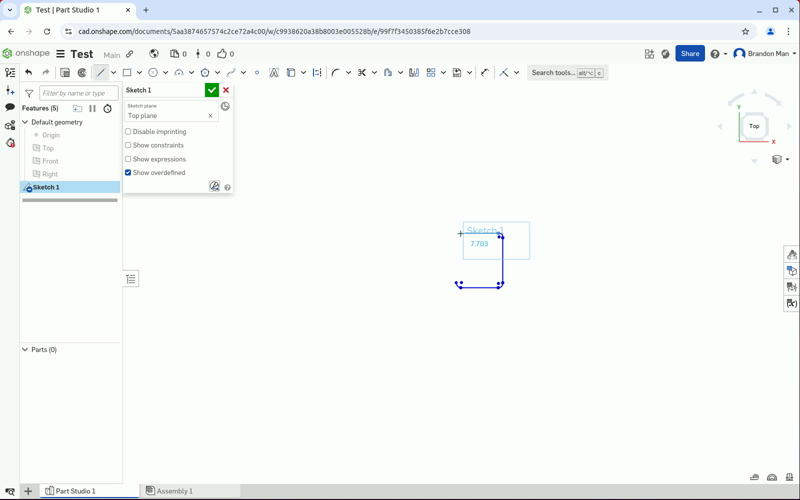
key_up(shift)
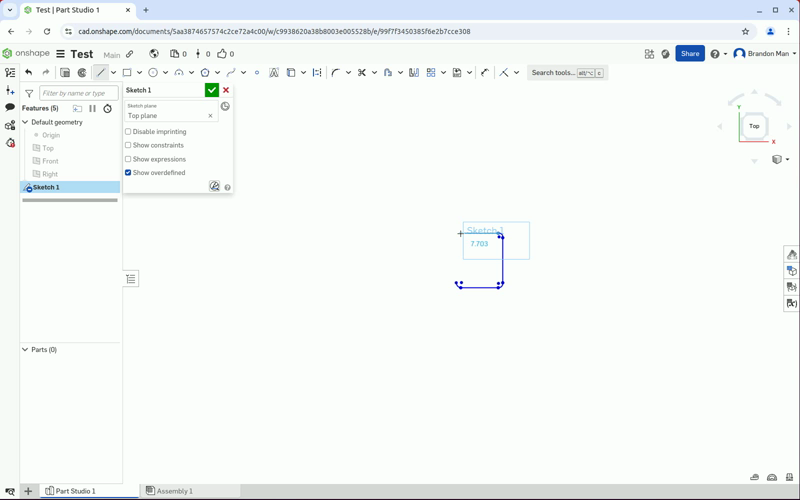
key(esc)
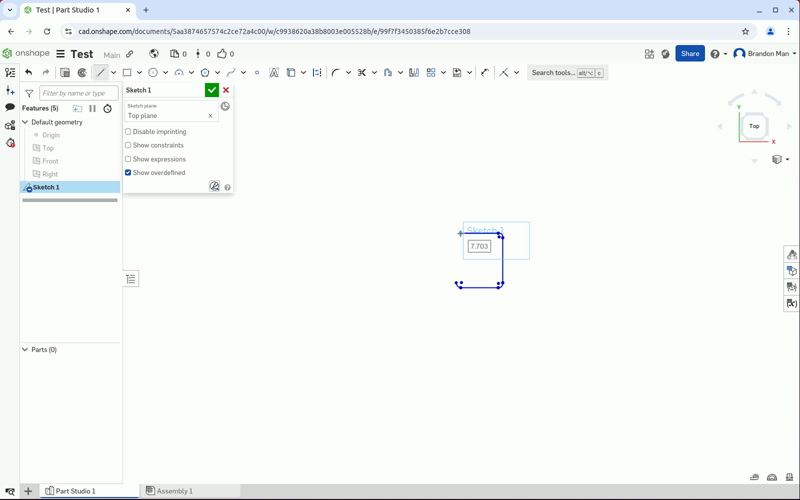
key(a)
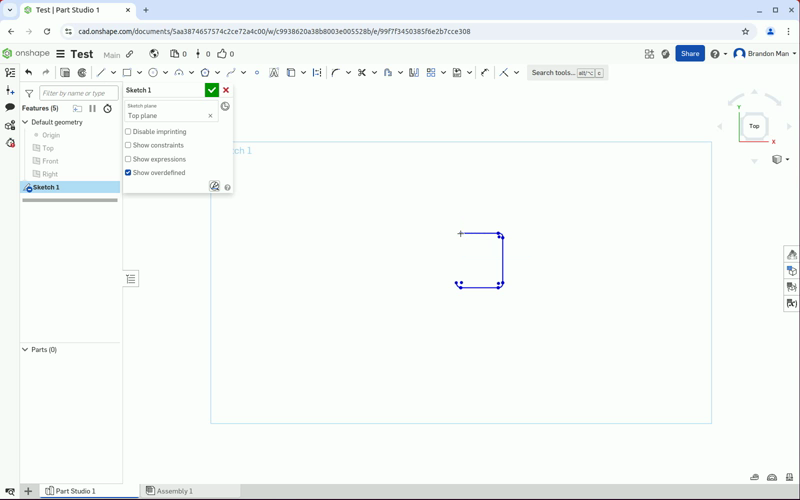
mouse_move(460, 233)
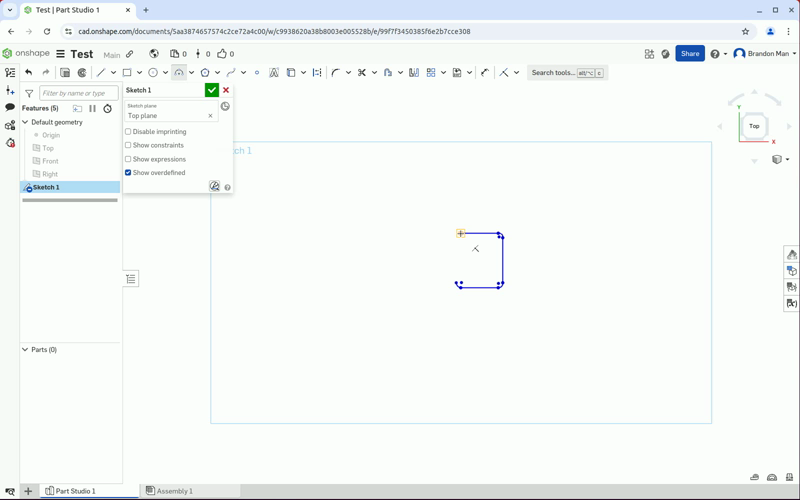
click(460, 233)
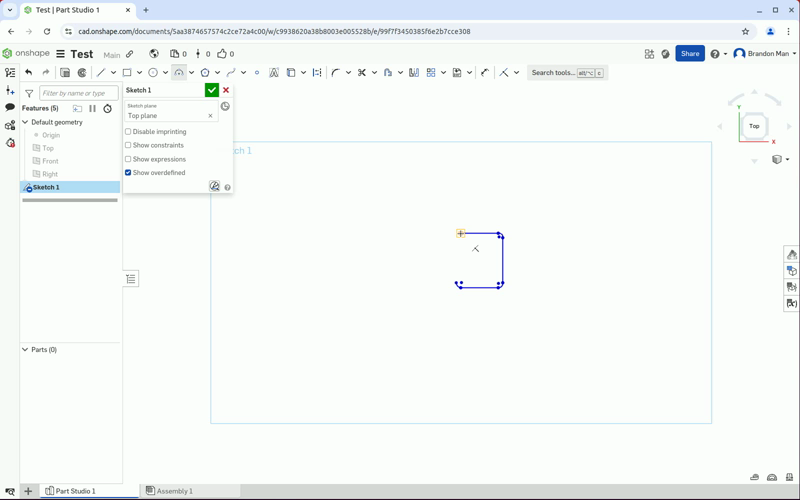
key_down(shift)
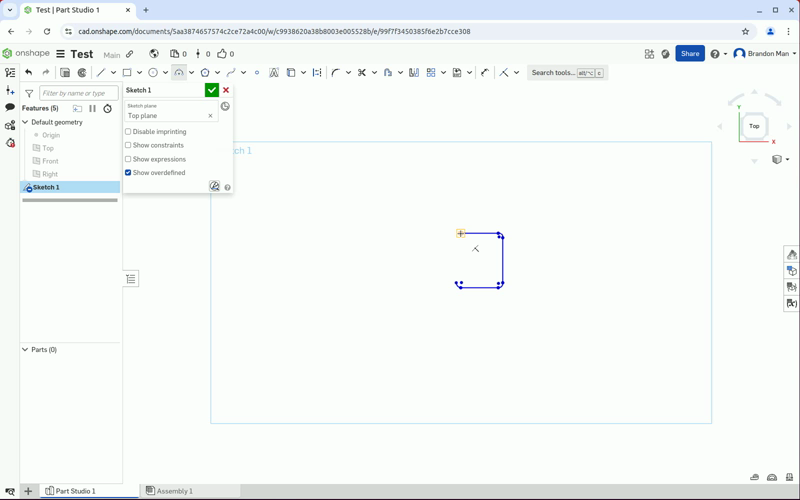
mouse_move(456, 237)
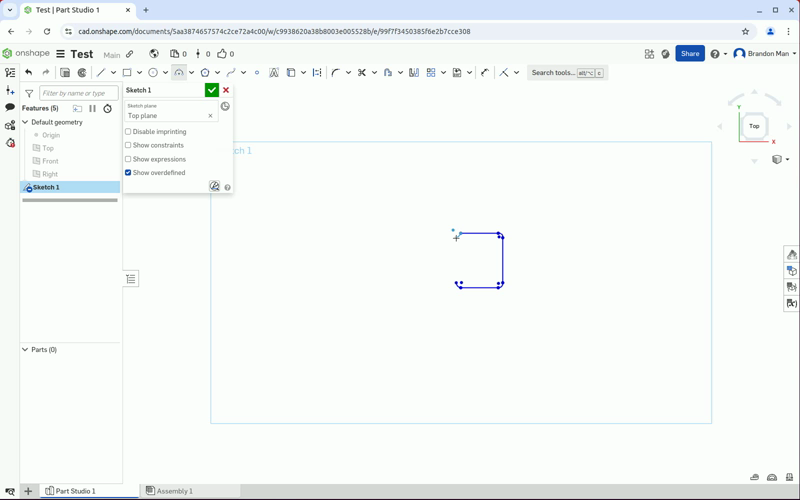
scroll(6)
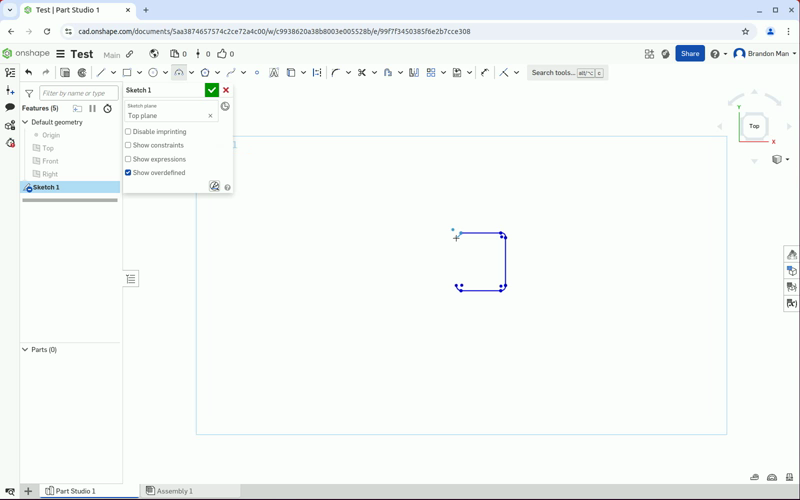
scroll(6)
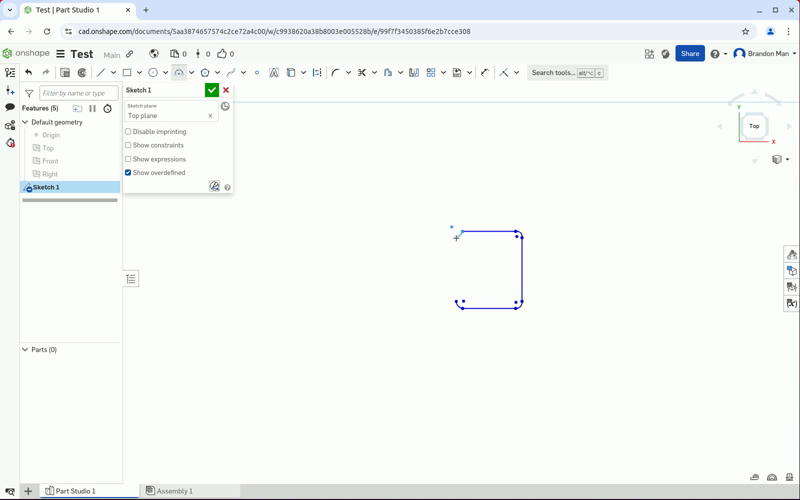
scroll(6)
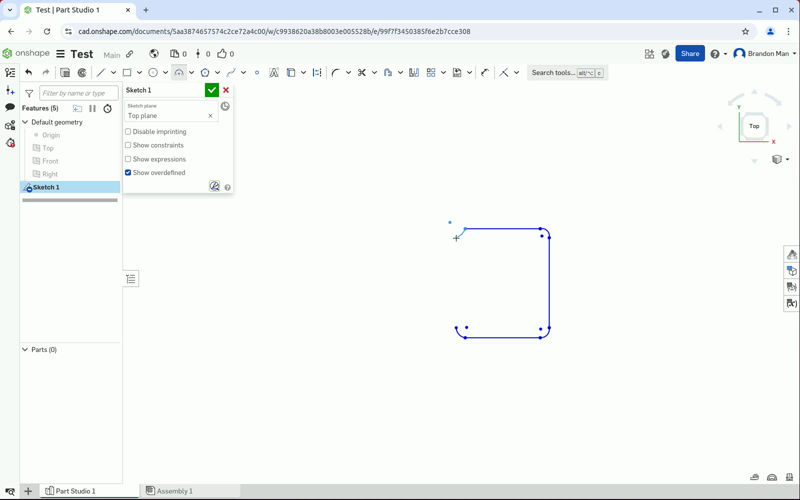
scroll(6)
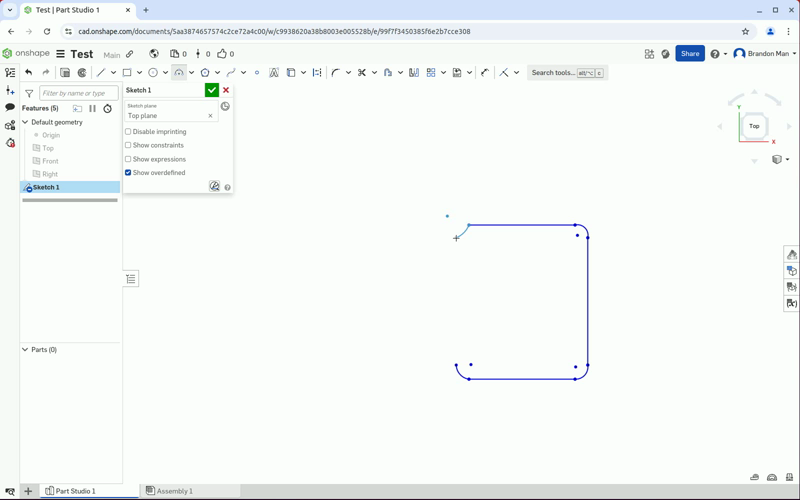
scroll(6)
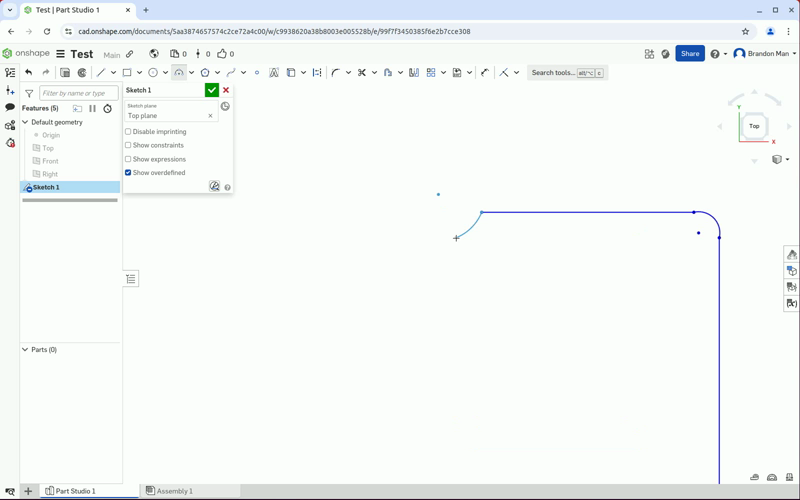
scroll(6)
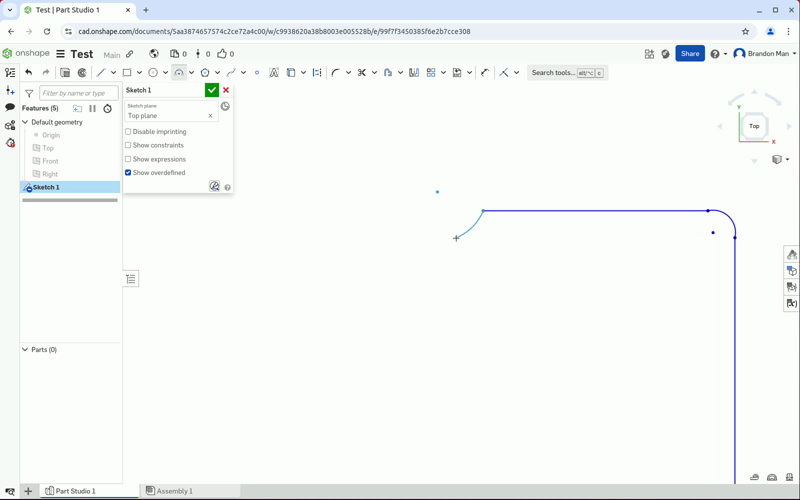
scroll(6)
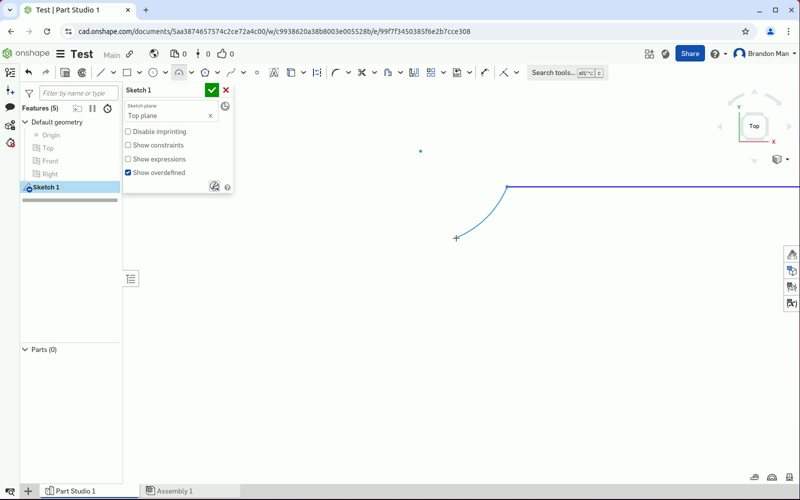
click(456, 237)
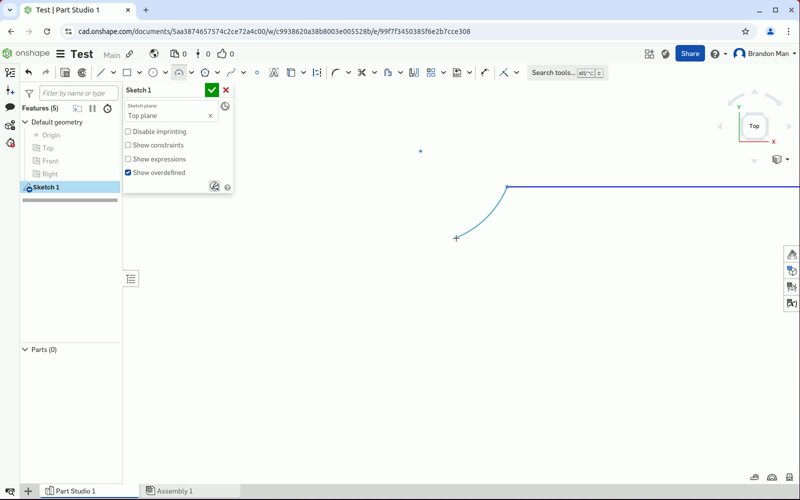
scroll(-6)
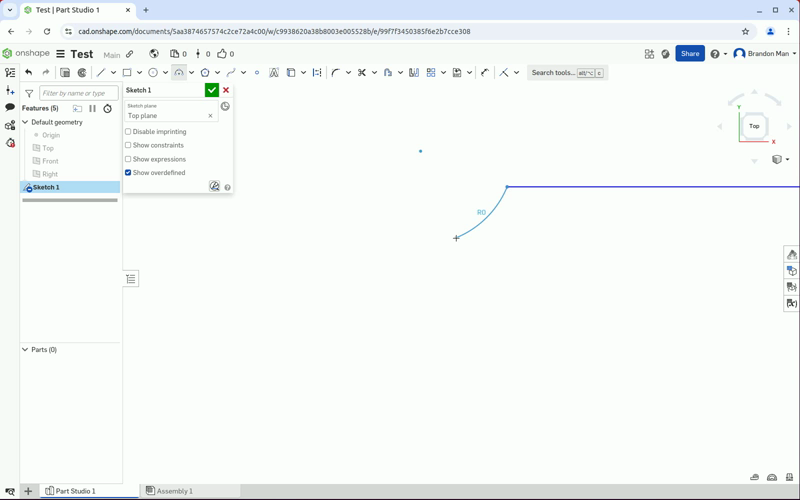
scroll(-6)
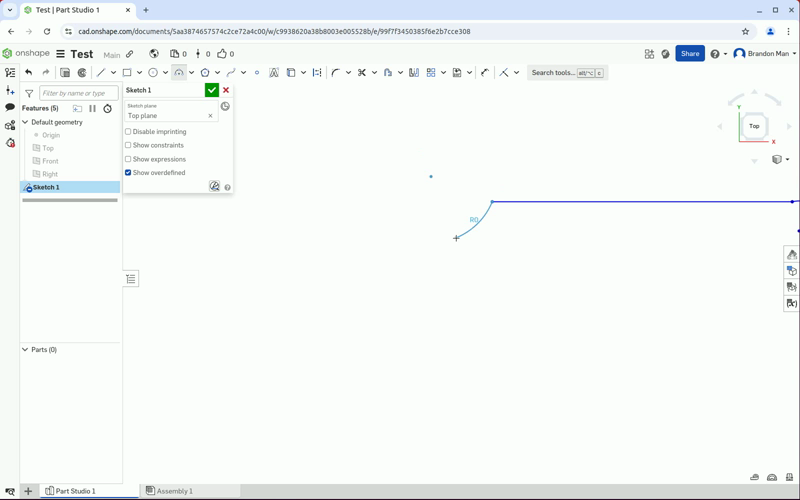
scroll(-6)
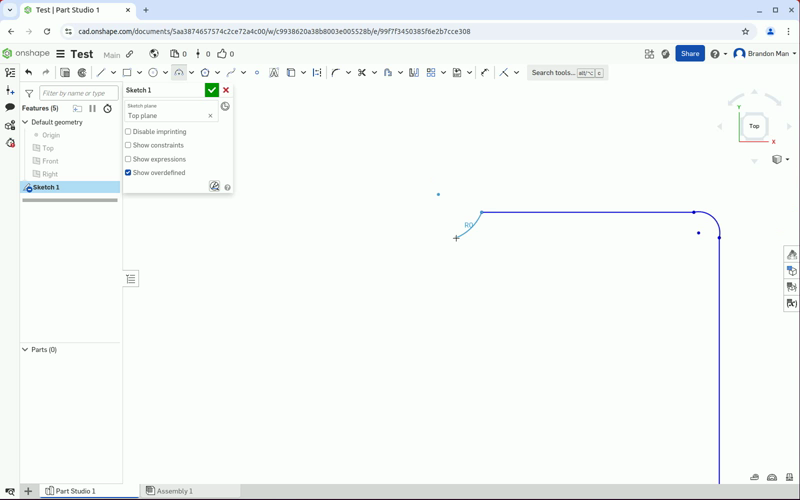
scroll(-6)
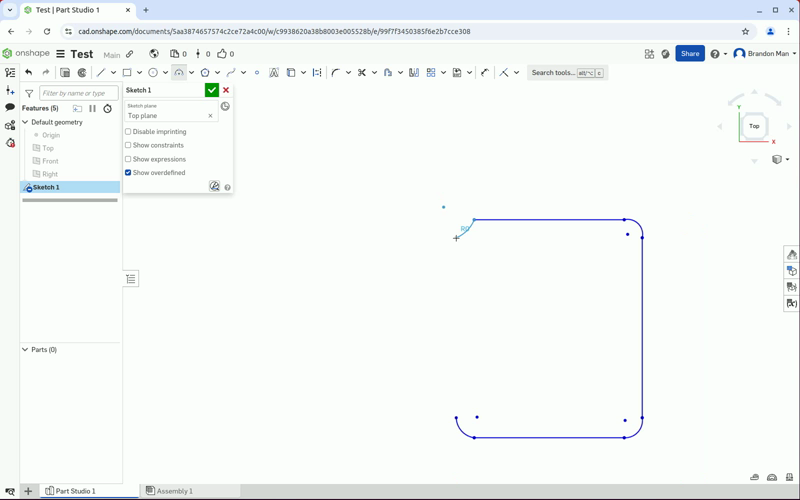
scroll(-6)
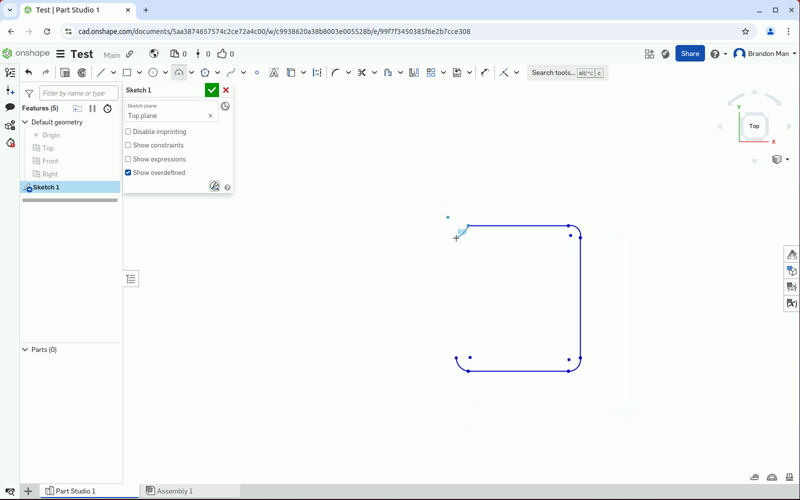
scroll(-6)
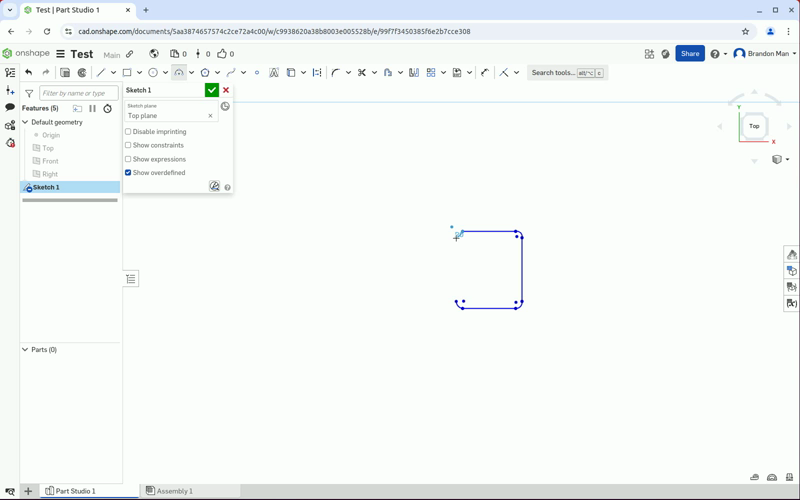
scroll(-6)
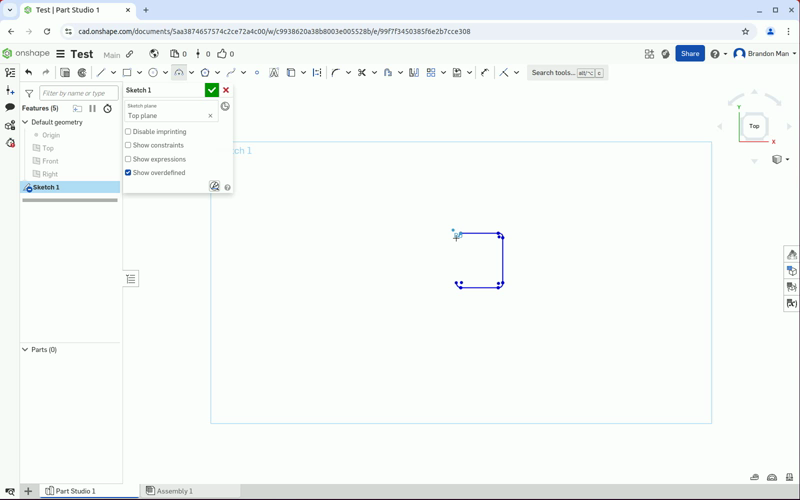
mouse_move(457, 234)
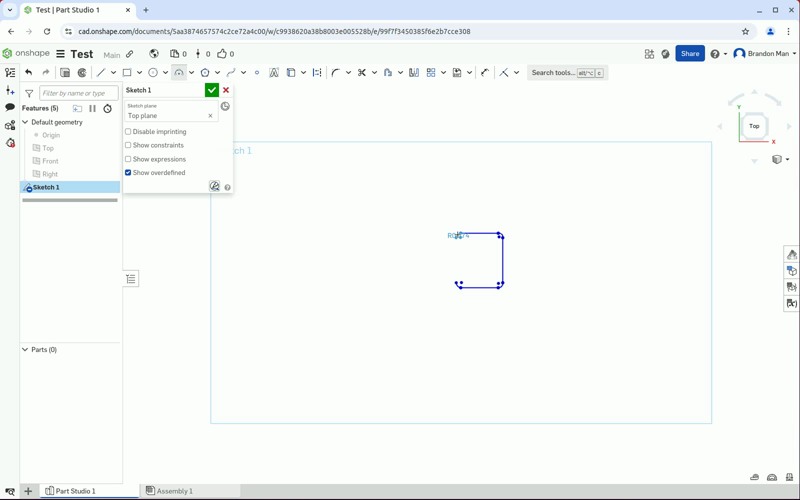
scroll(6)
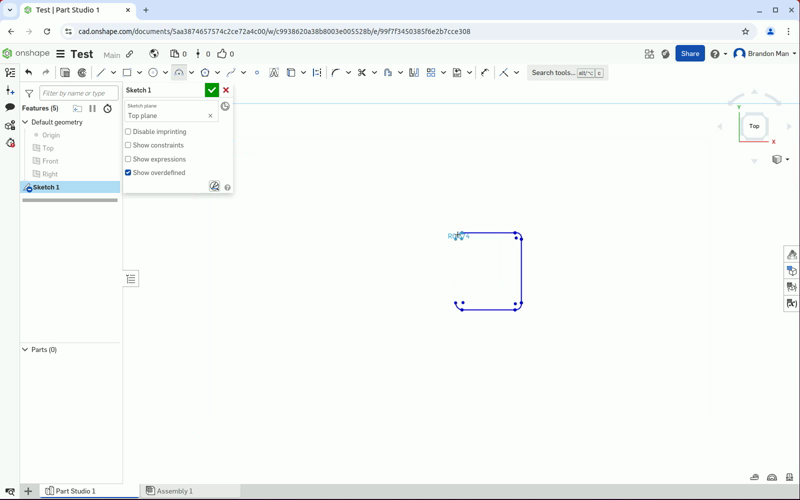
scroll(6)
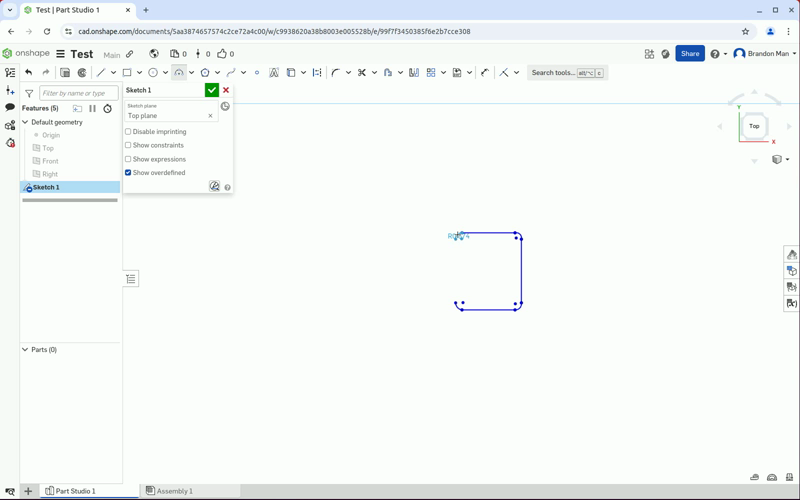
scroll(6)
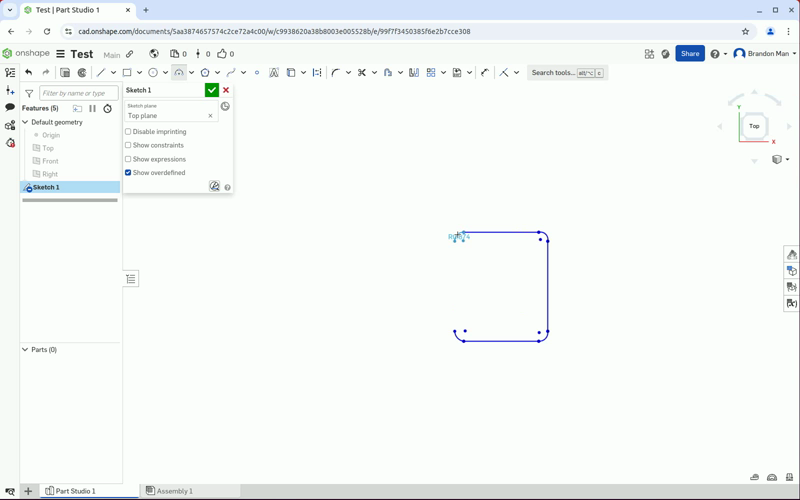
scroll(6)
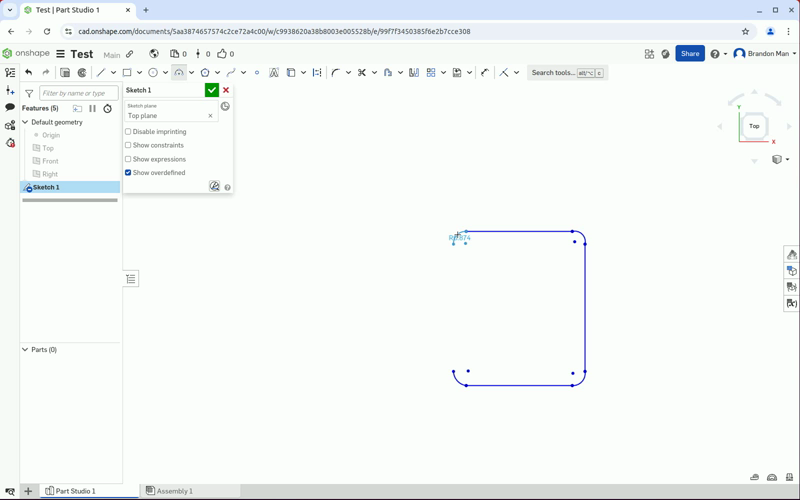
scroll(6)
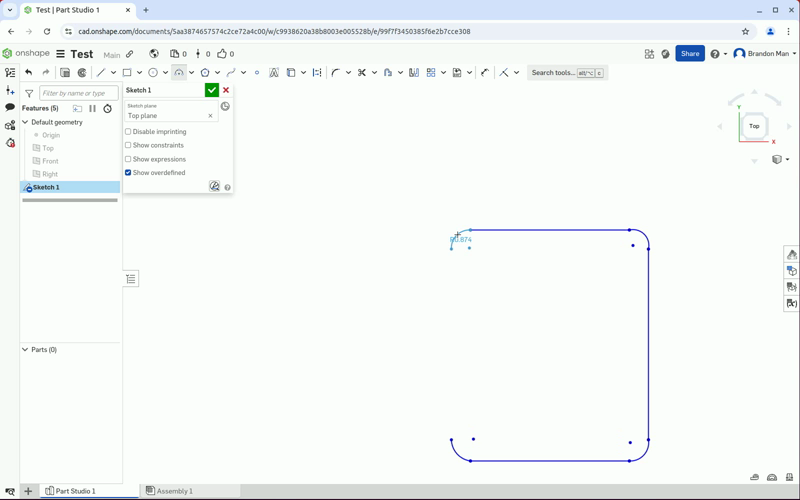
scroll(6)
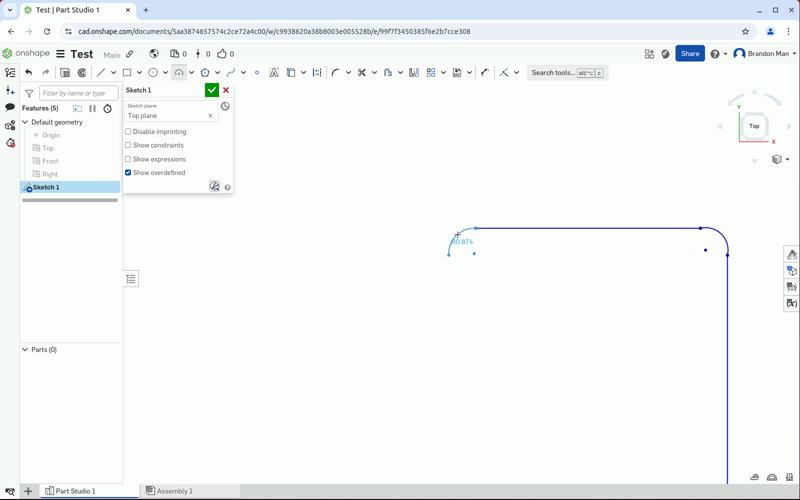
scroll(6)
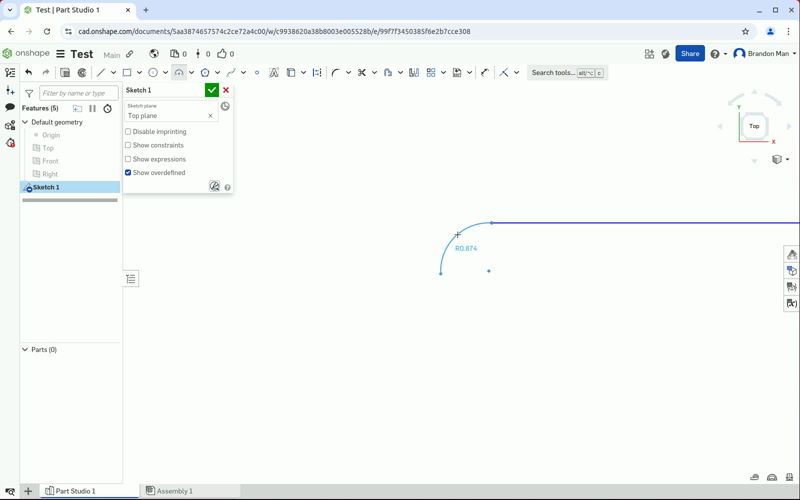
click(457, 234)
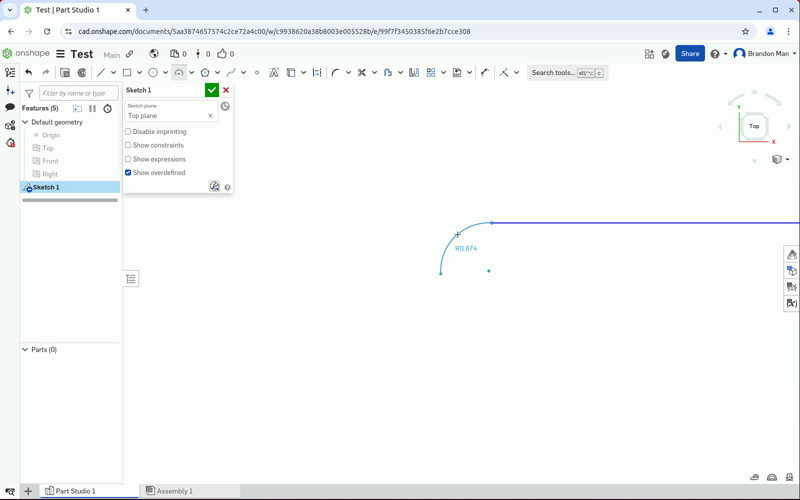
scroll(-6)
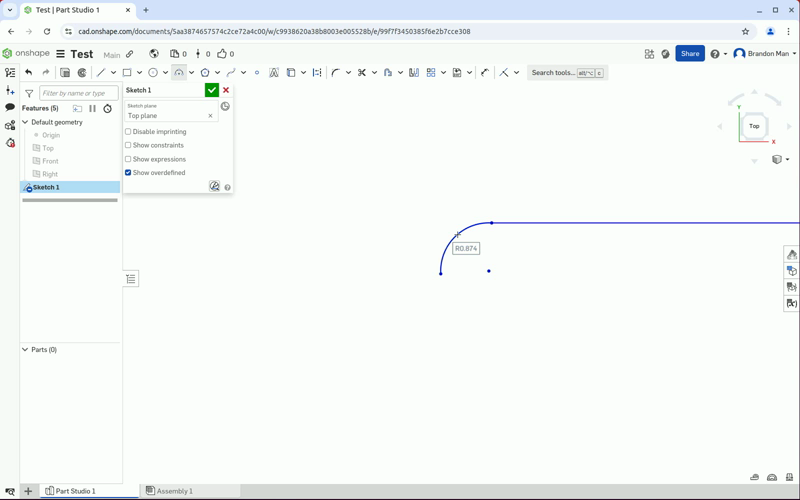
scroll(-6)
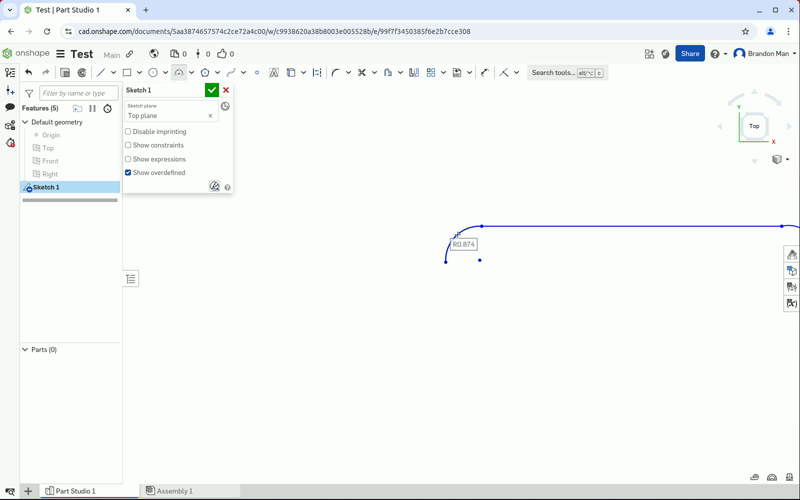
scroll(-6)
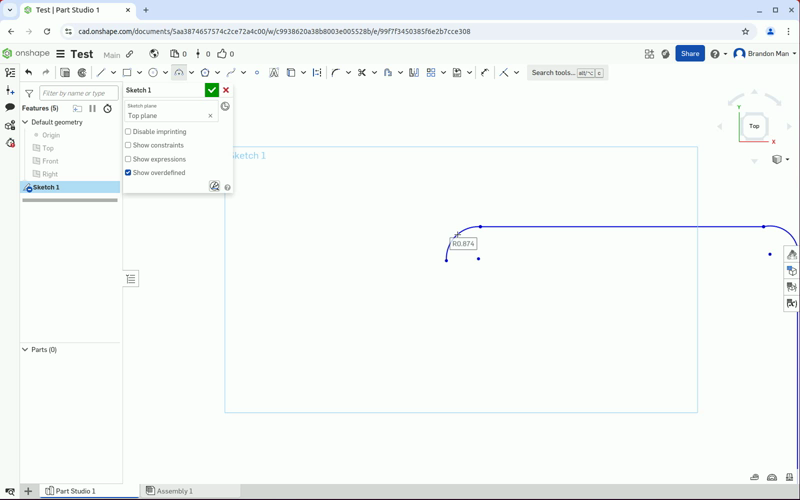
scroll(-6)
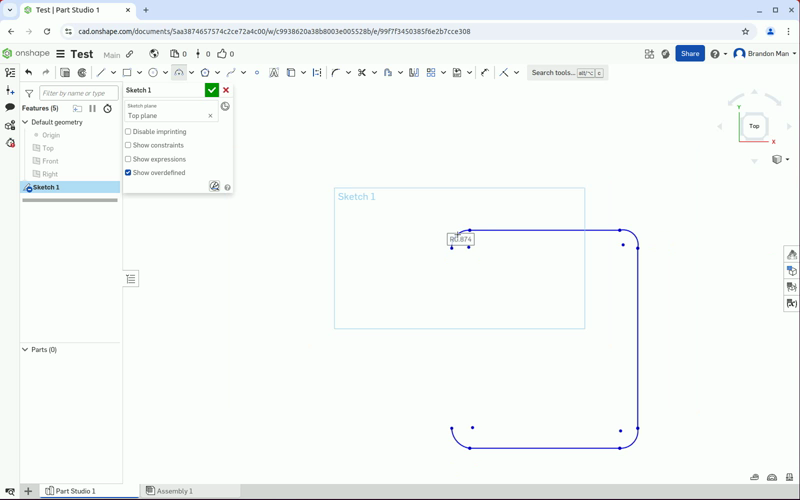
scroll(-6)
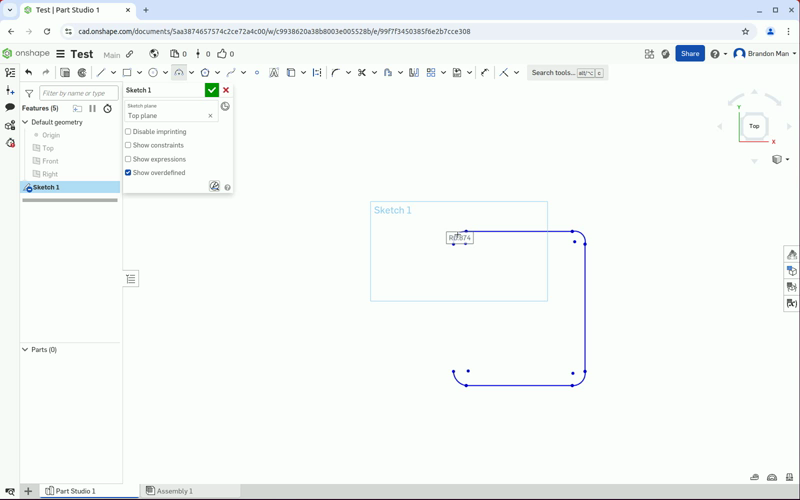
scroll(-6)
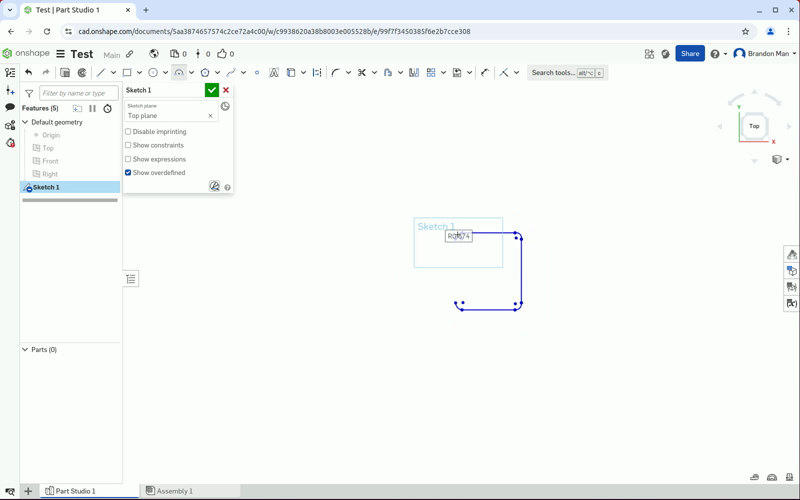
scroll(-6)
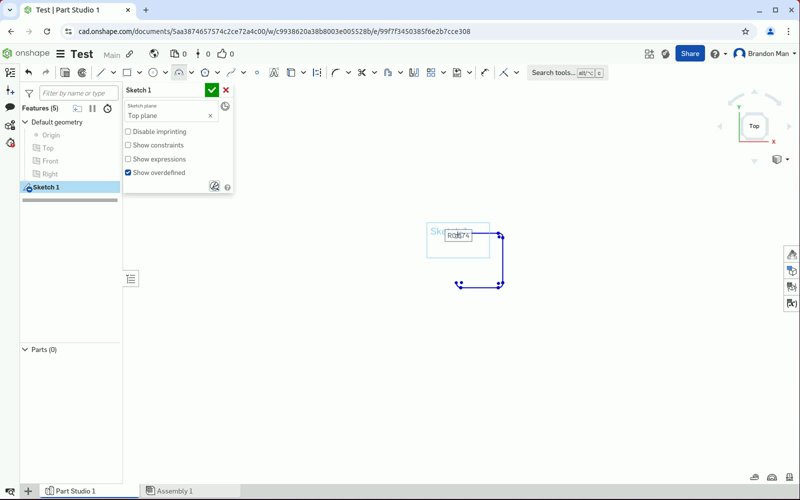
key_up(shift)
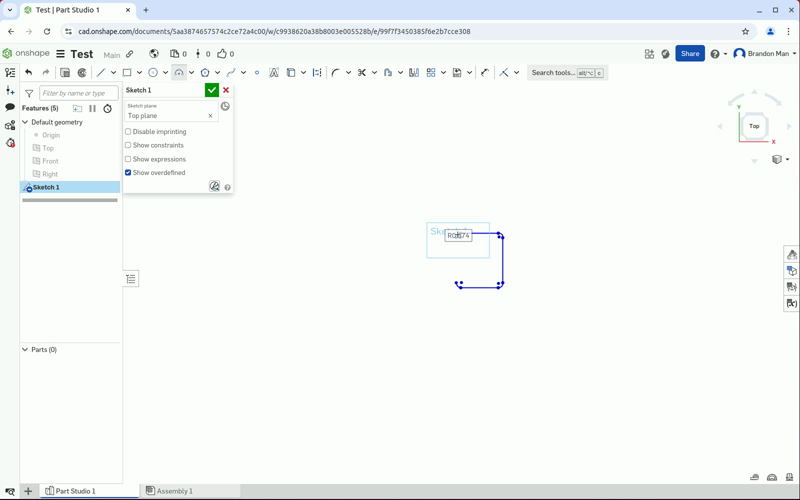
key(esc)
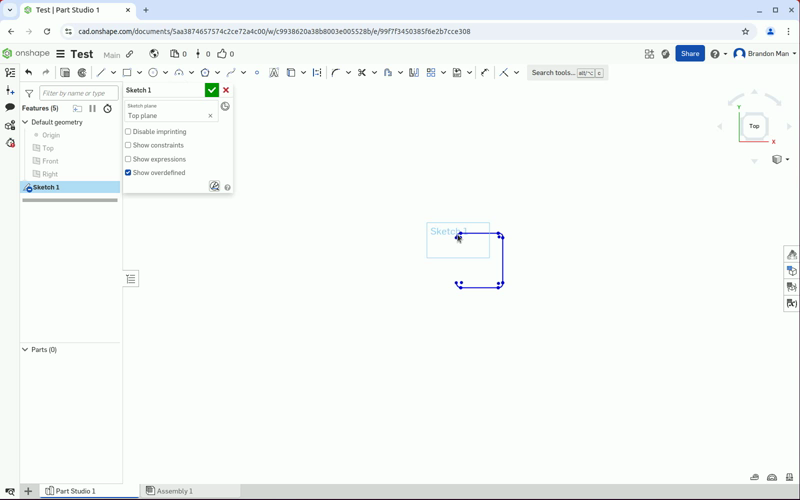
key(l)
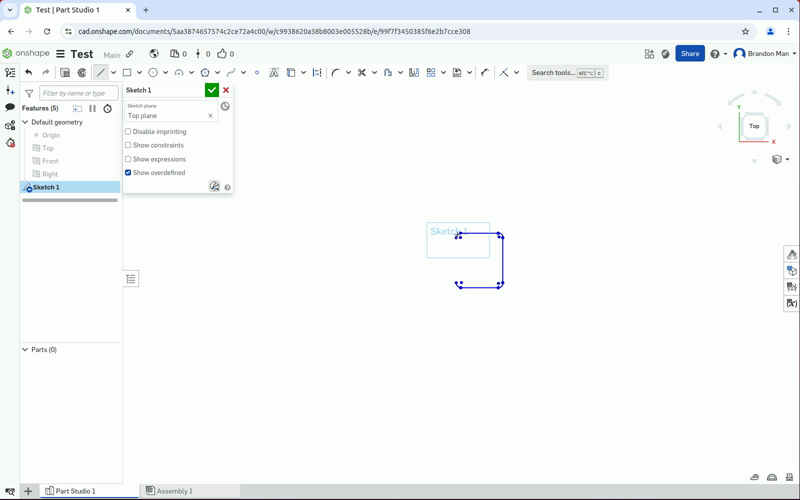
mouse_move(456, 237)
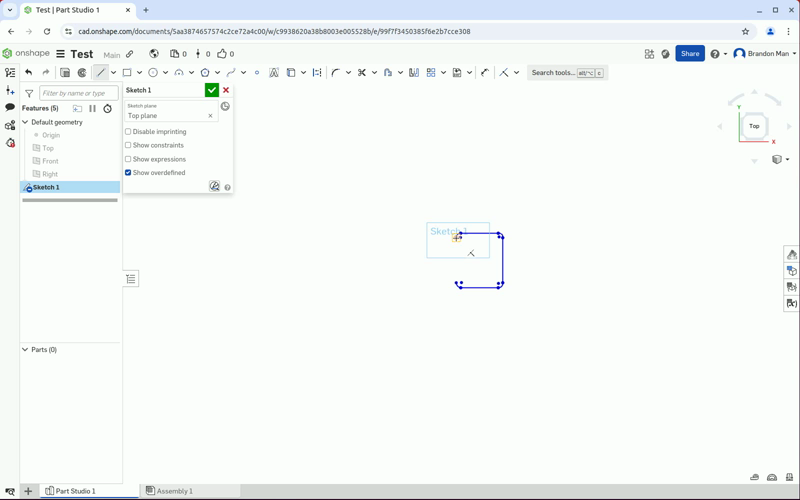
scroll(6)
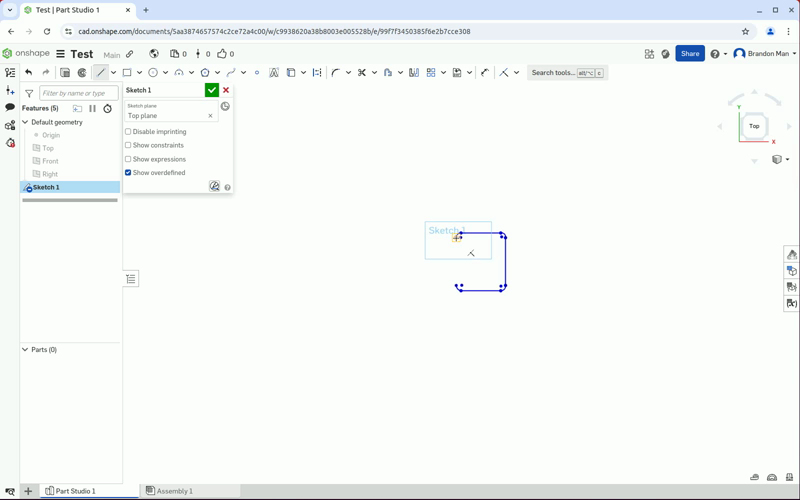
scroll(6)
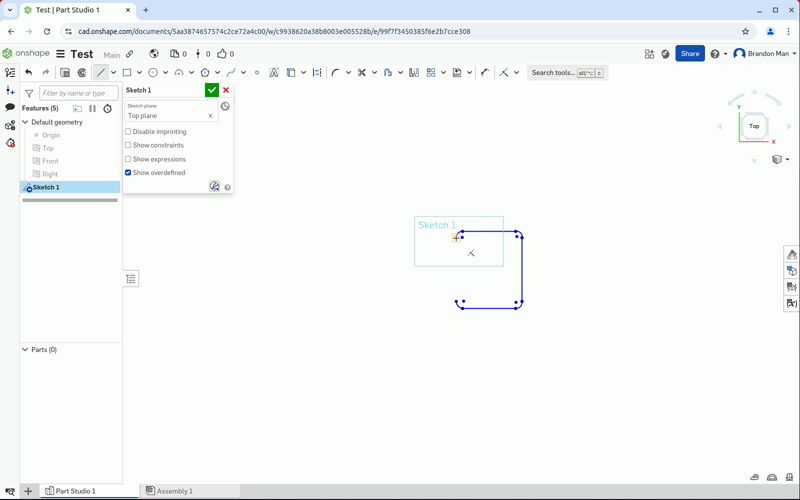
scroll(6)
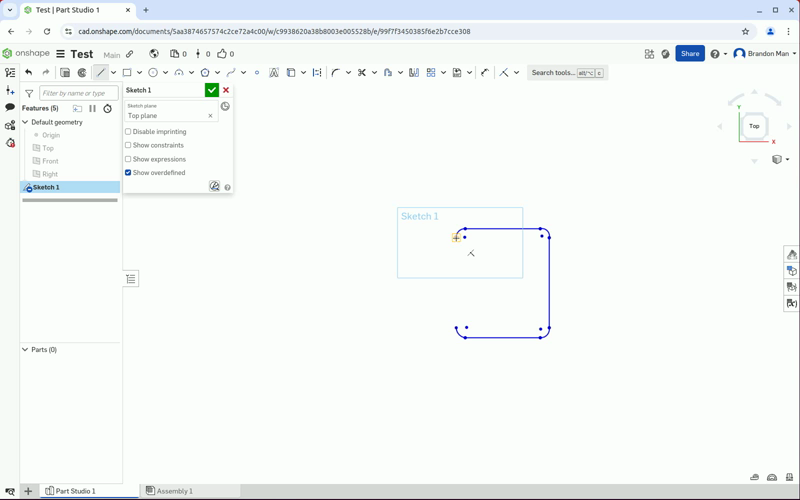
scroll(6)
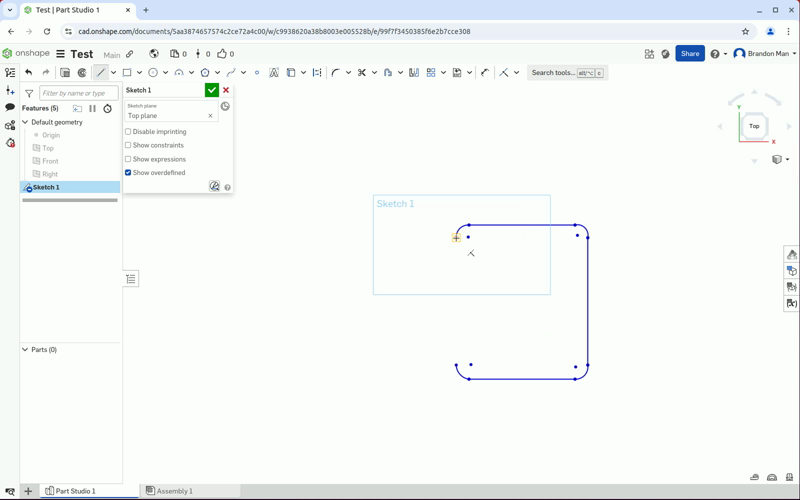
scroll(6)
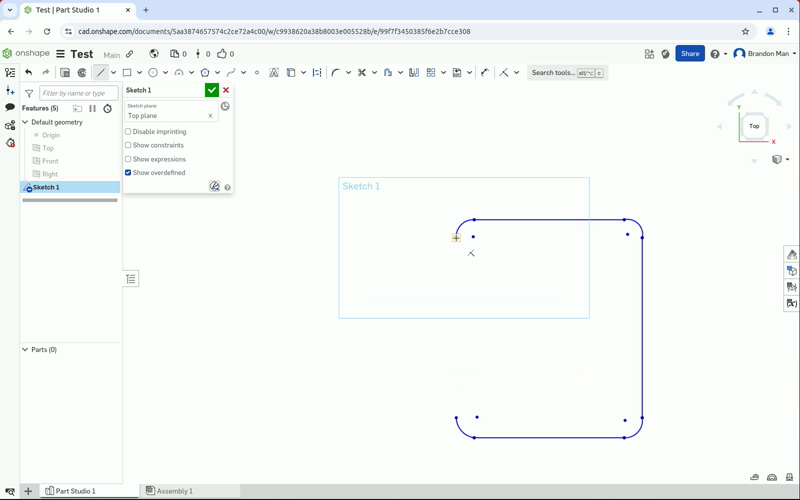
scroll(6)
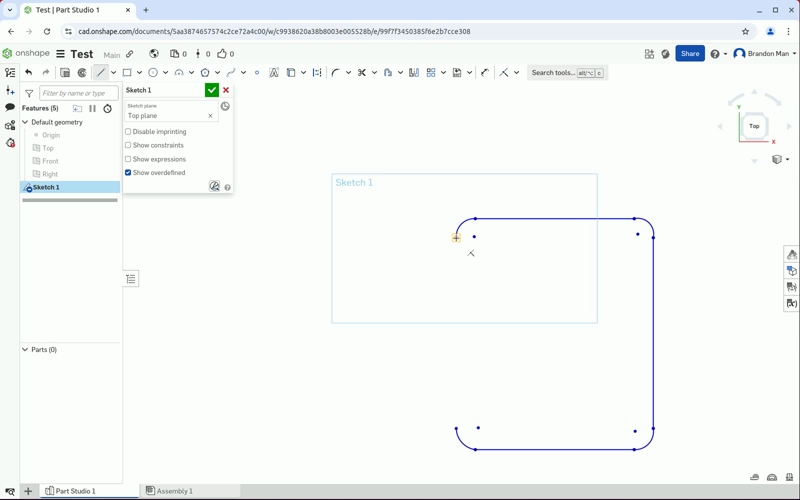
scroll(6)
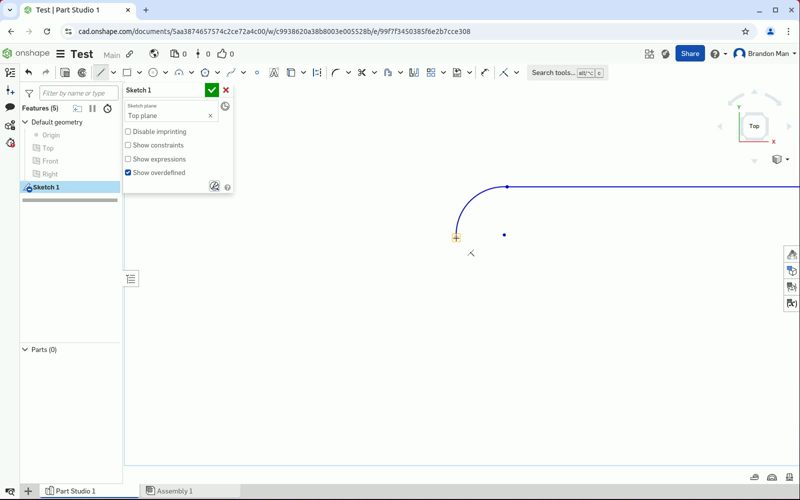
click(456, 237)
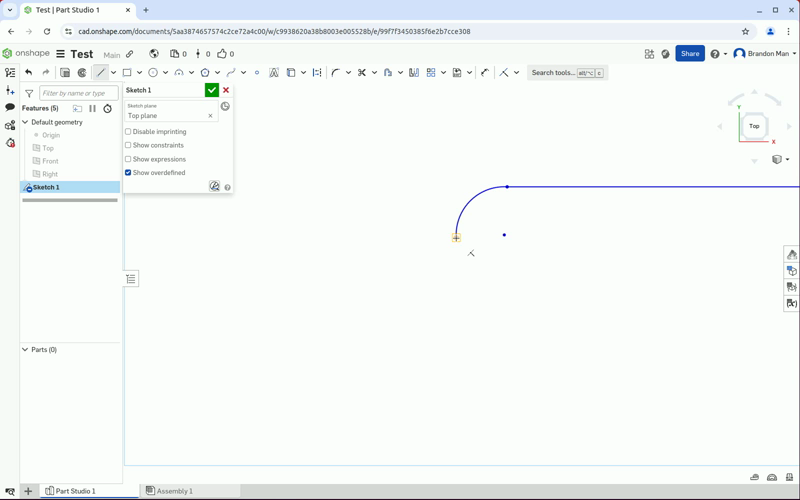
scroll(-6)
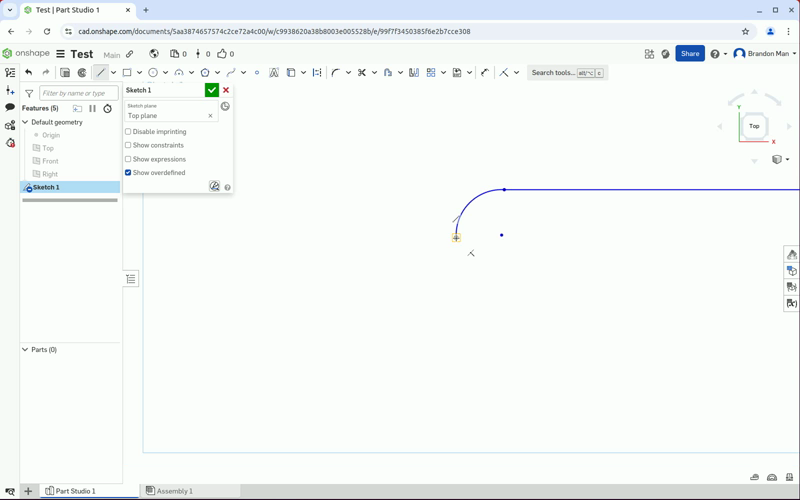
scroll(-6)
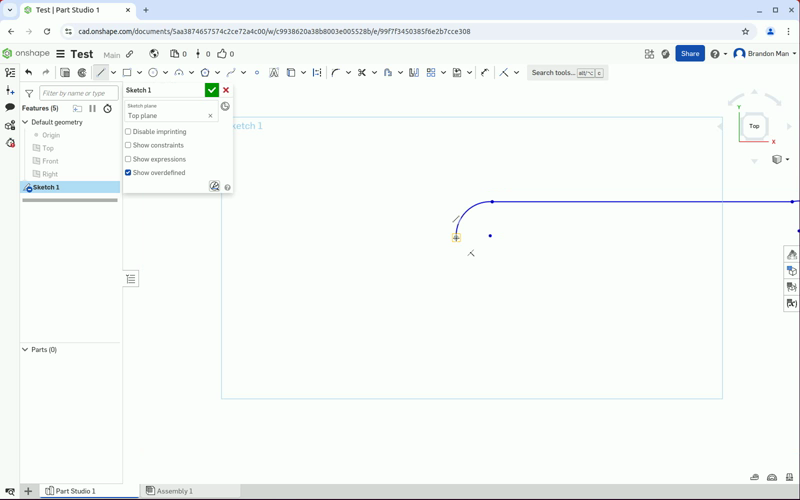
scroll(-6)
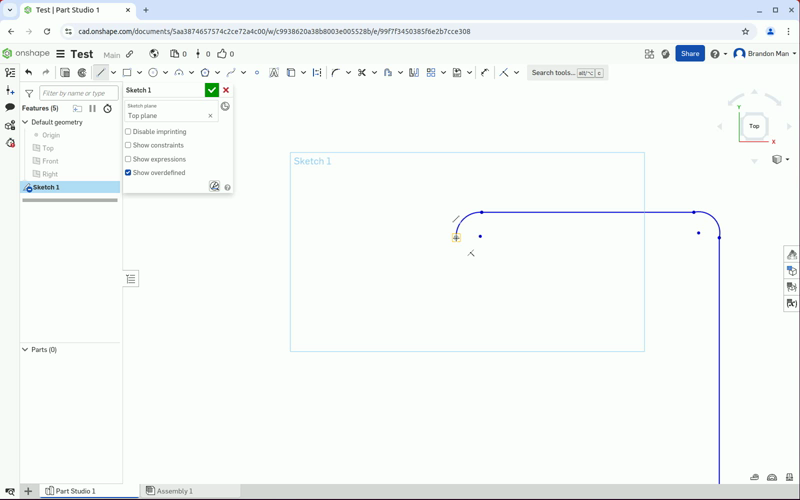
scroll(-6)
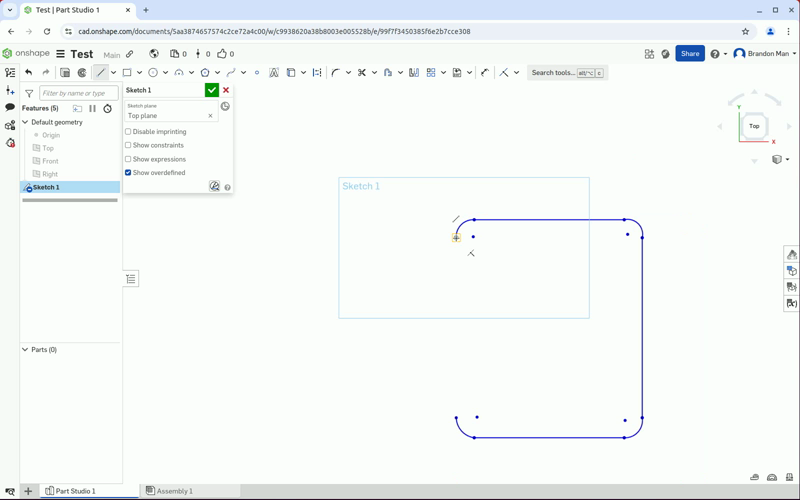
scroll(-6)
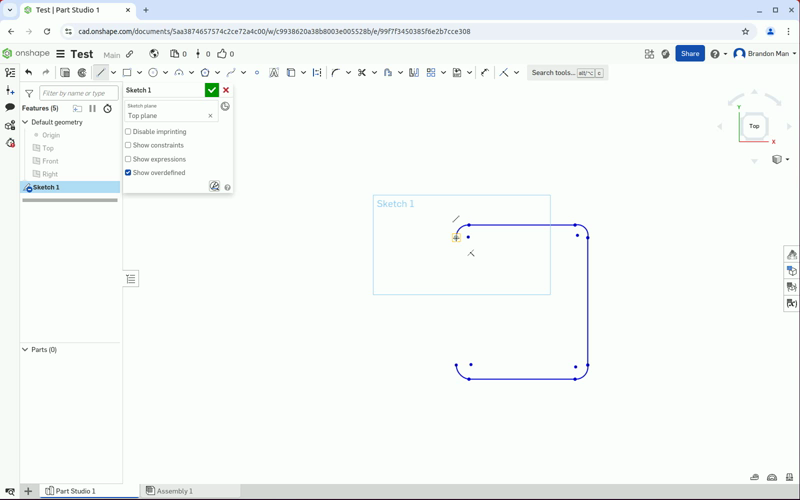
scroll(-6)
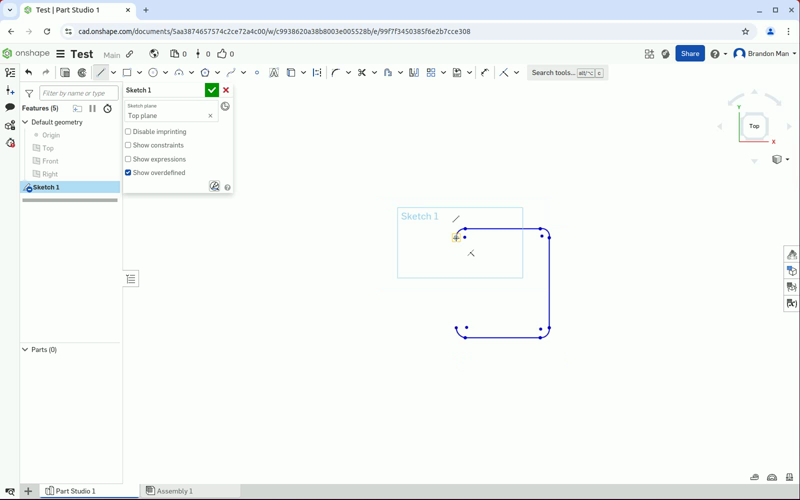
scroll(-6)
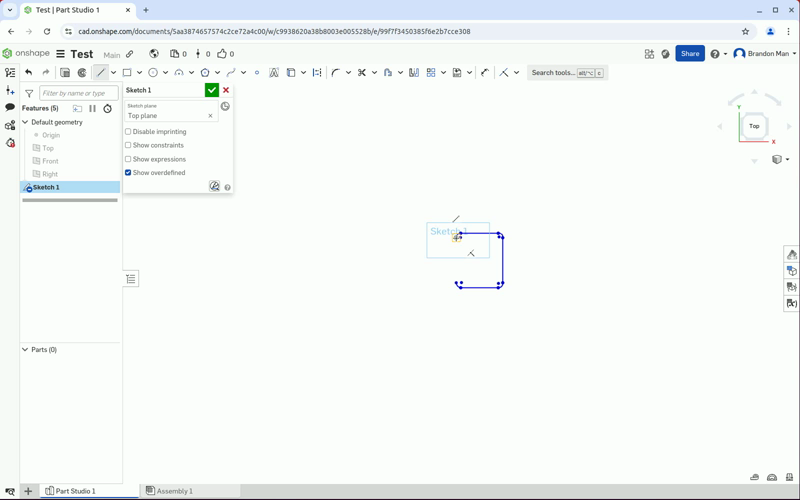
mouse_move(486, 237)
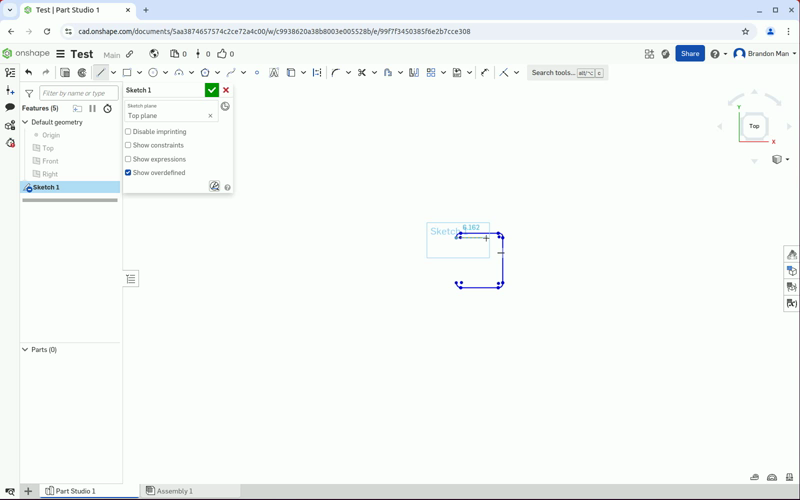
key_down(shift)
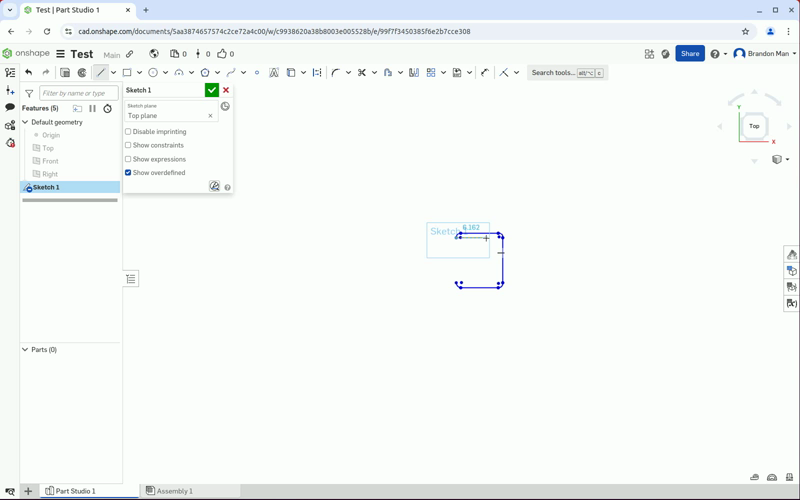
mouse_move(456, 282)
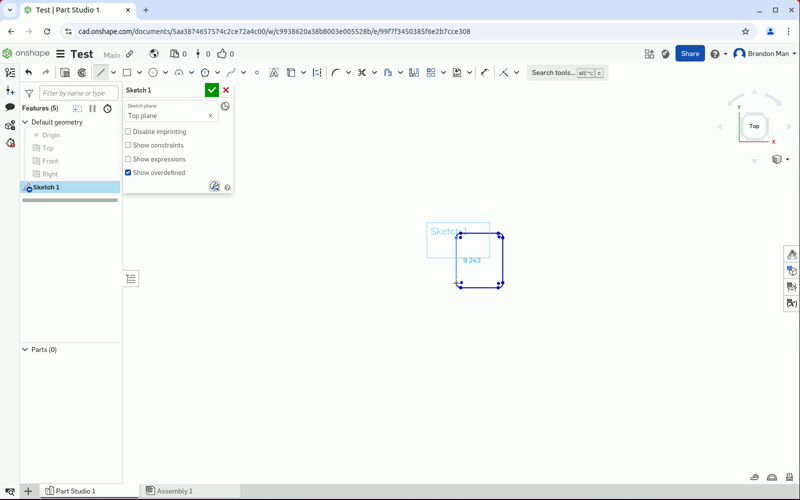
scroll(6)
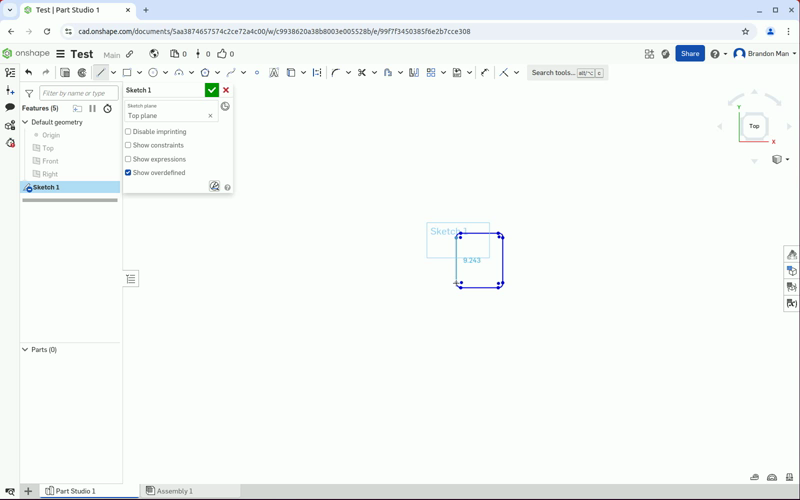
scroll(6)
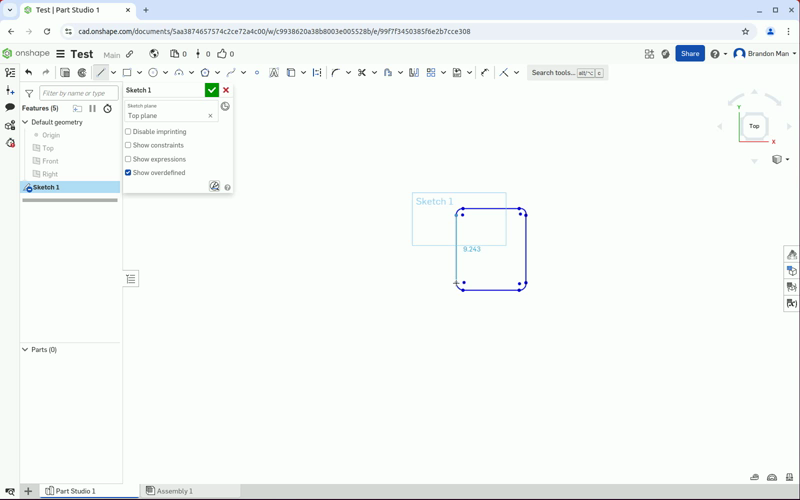
scroll(6)
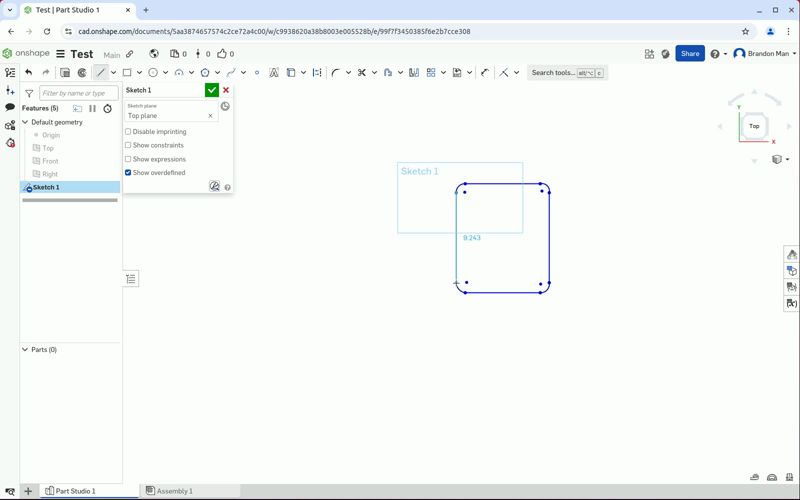
scroll(6)
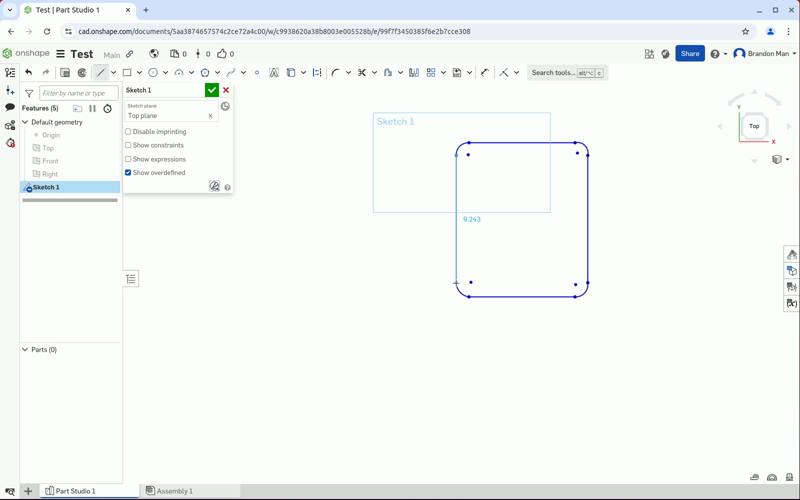
scroll(6)
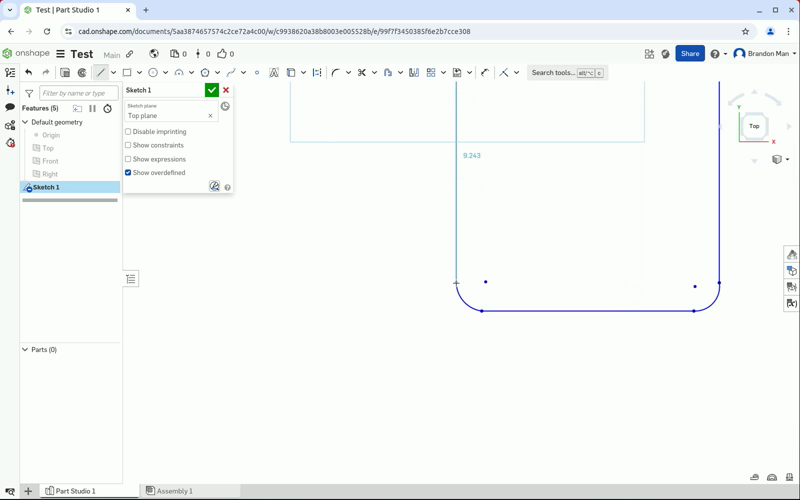
scroll(6)
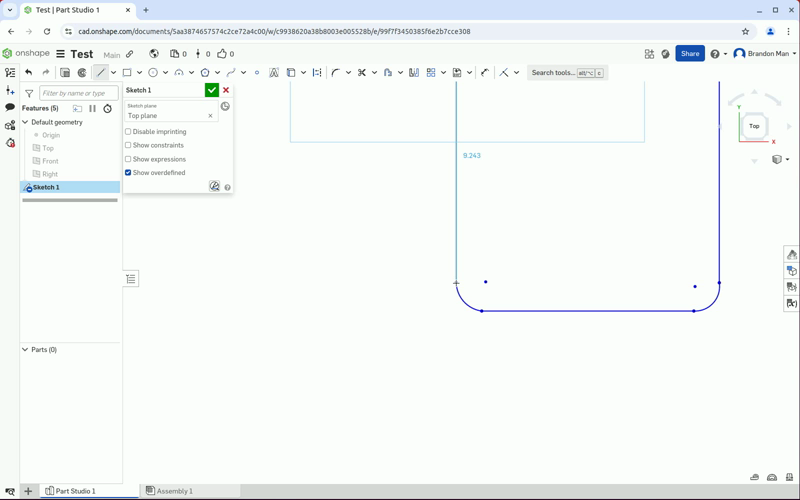
scroll(6)
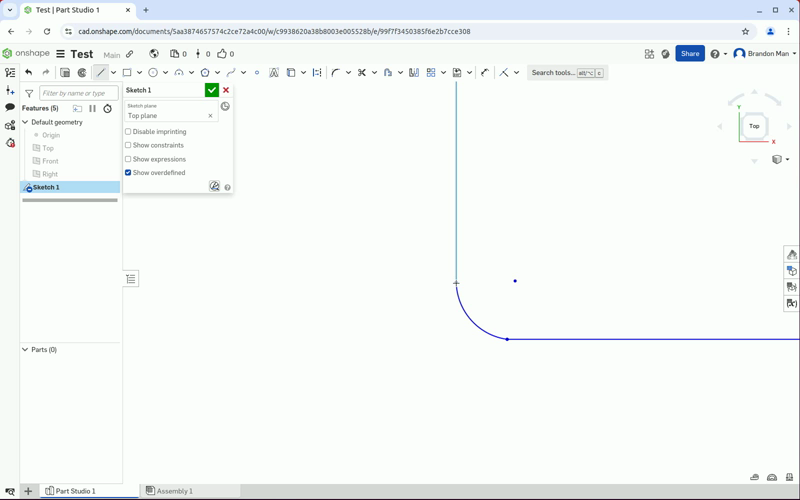
key_up(shift)
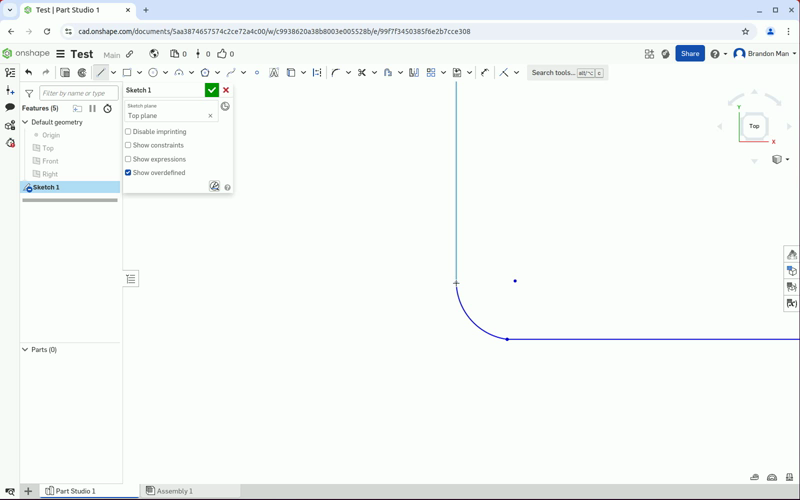
click(456, 282)
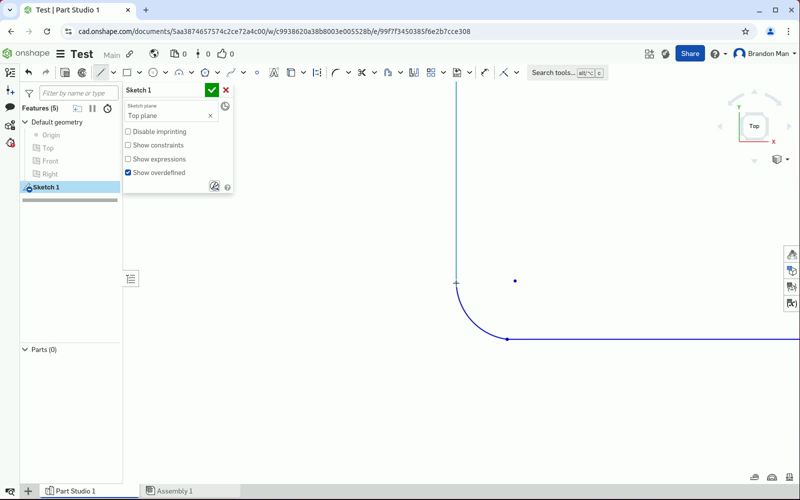
scroll(-6)
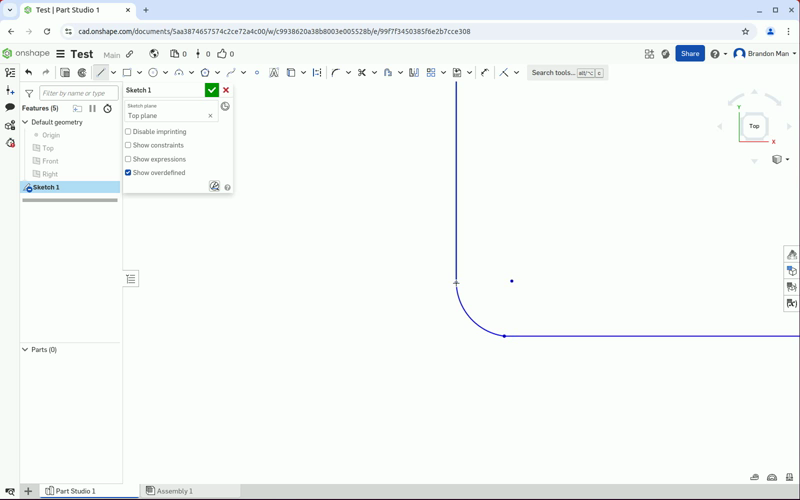
scroll(-6)
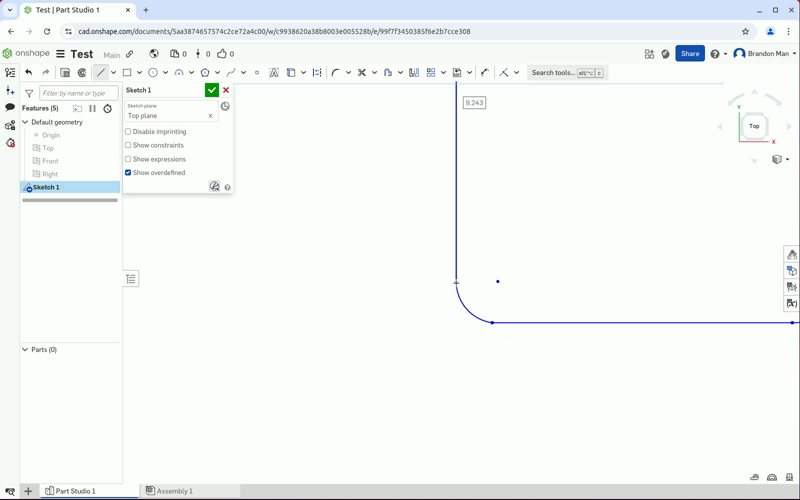
scroll(-6)
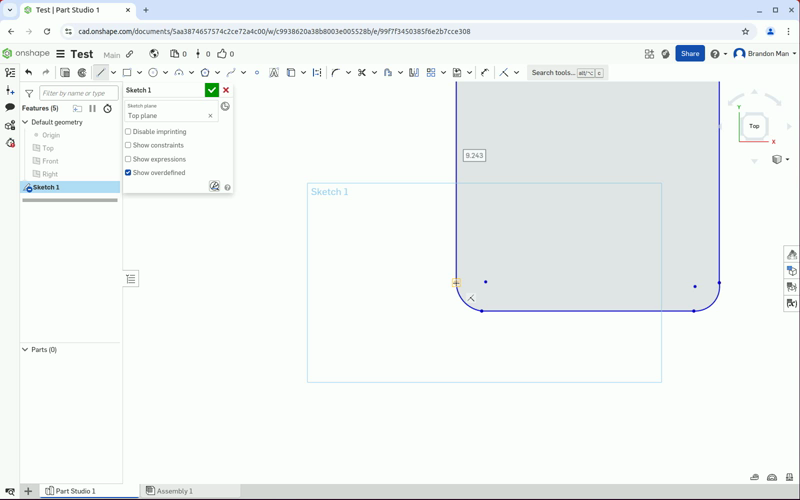
scroll(-6)
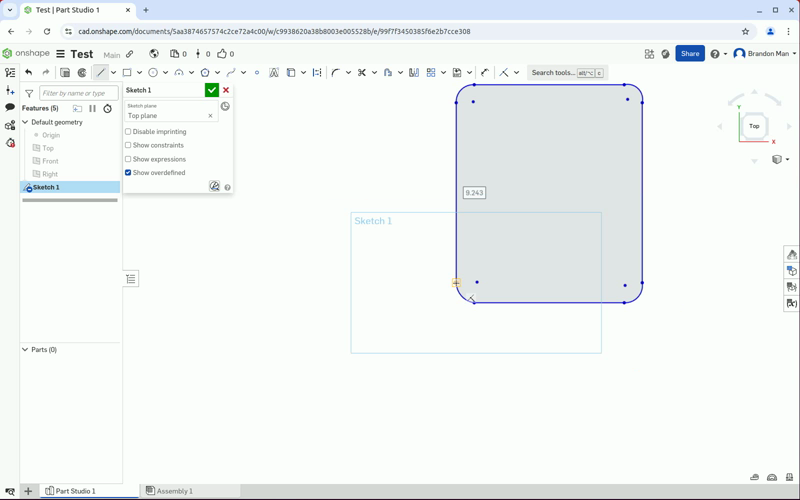
scroll(-6)
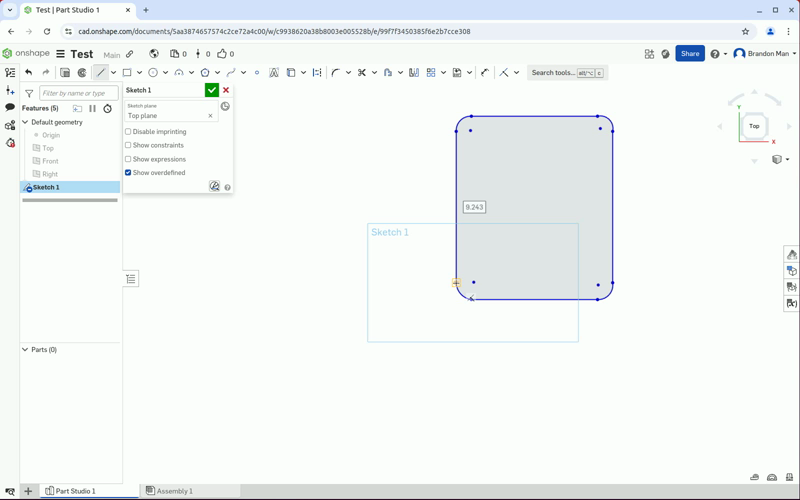
scroll(-6)
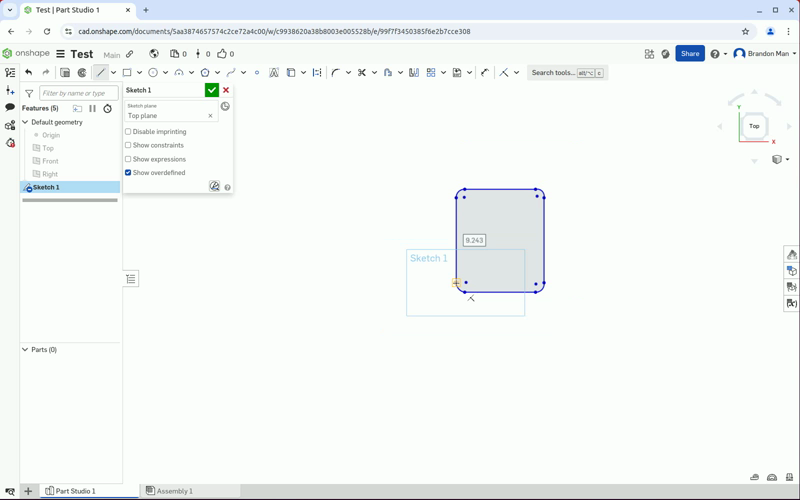
scroll(-6)
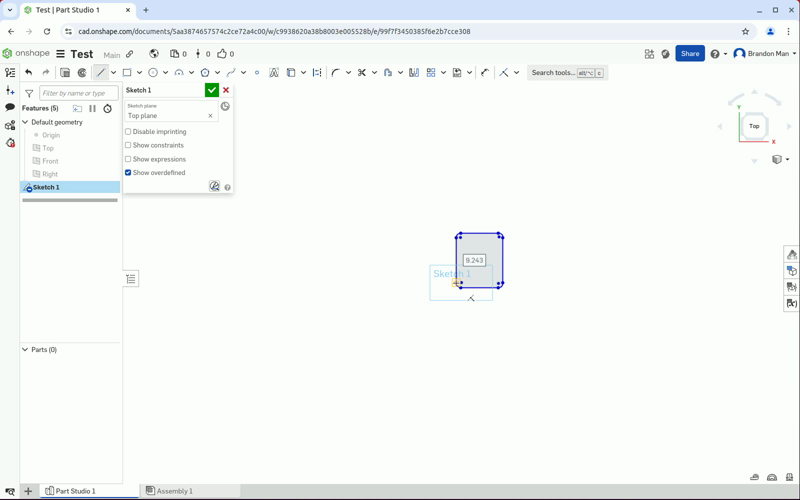
key(esc)
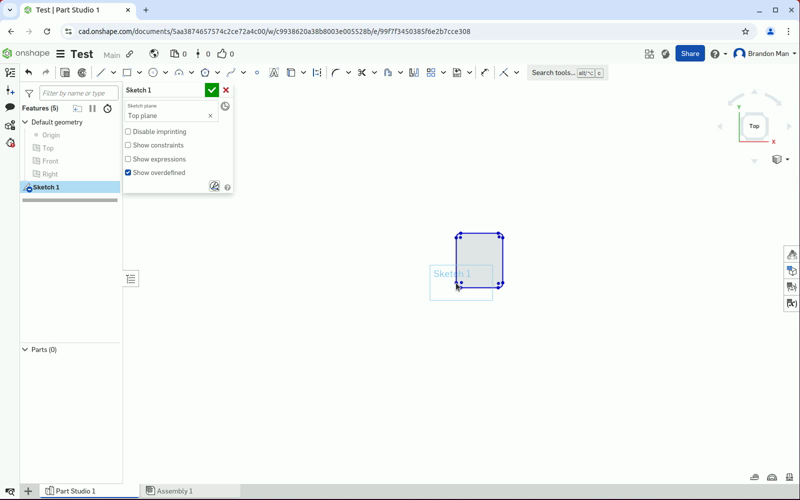
key(c)
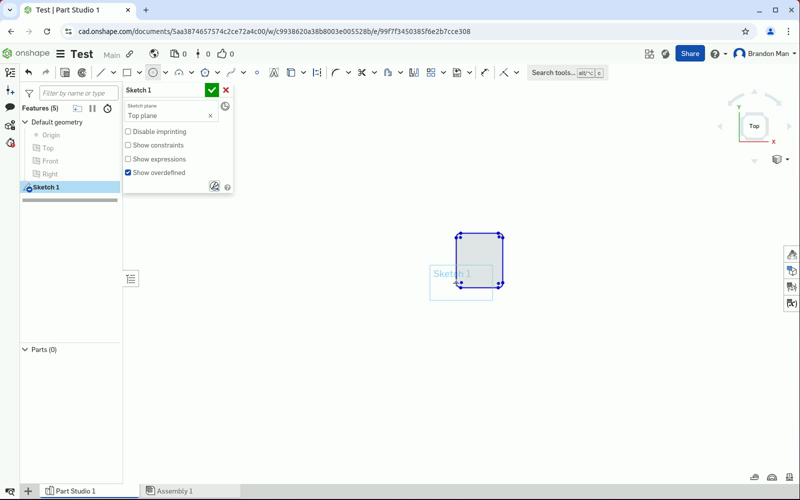
key_down(shift)
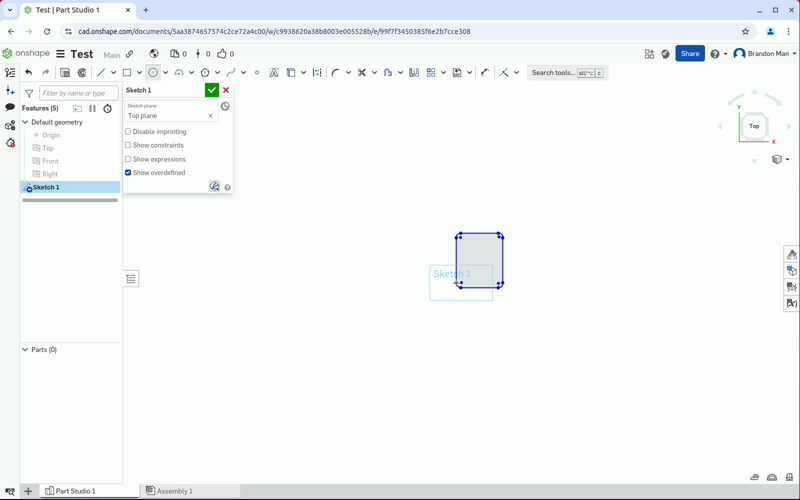
mouse_move(460, 282)
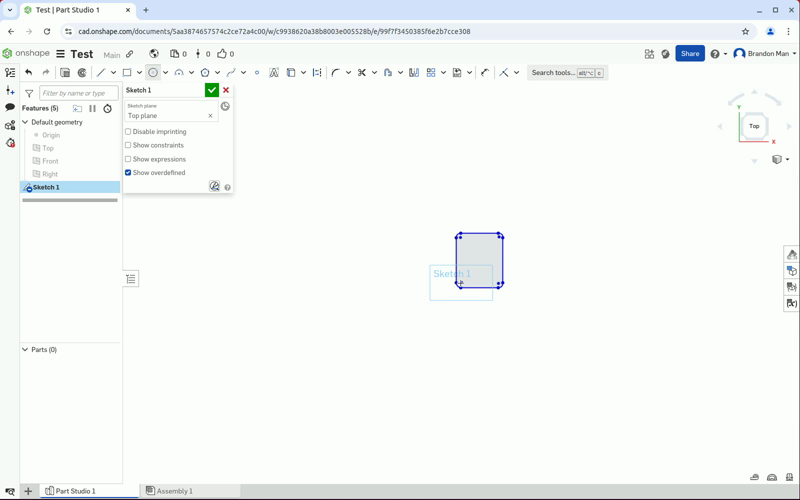
click(460, 282)
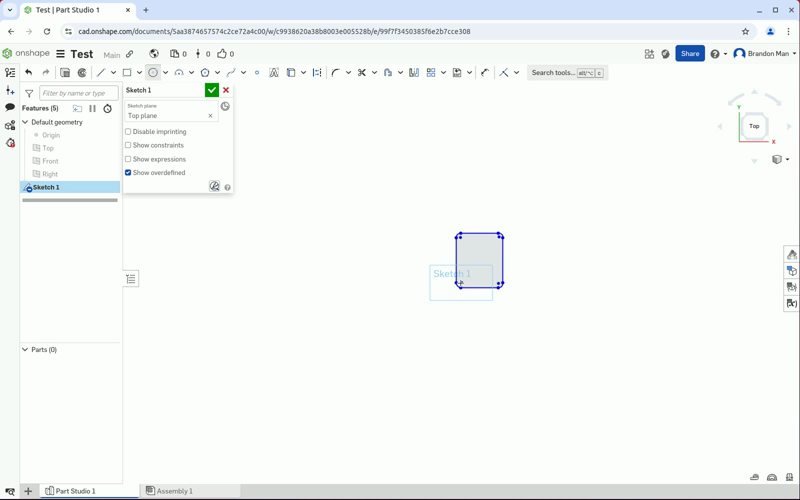
key_up(shift)
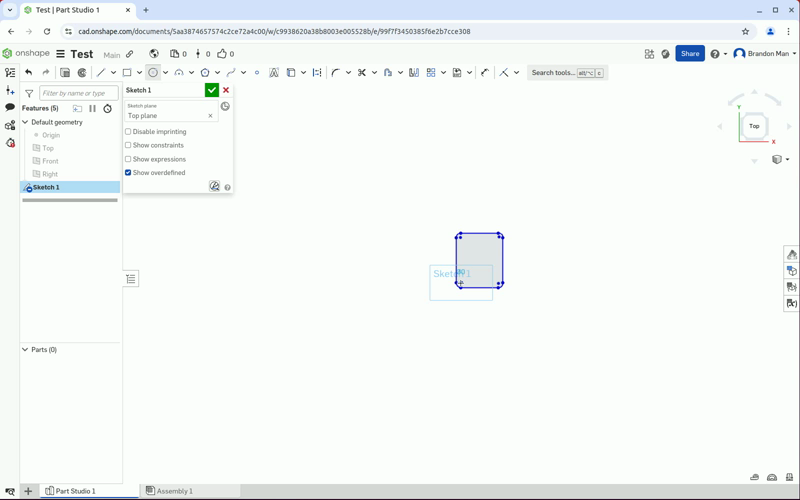
mouse_move(461, 282)
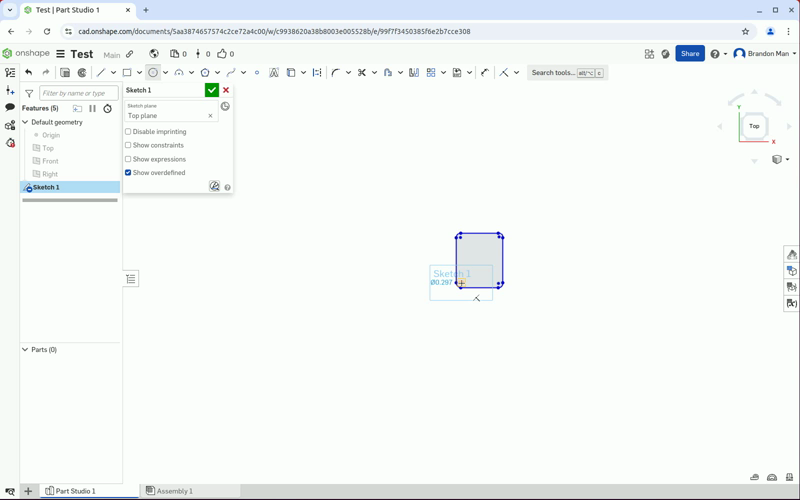
scroll(6)
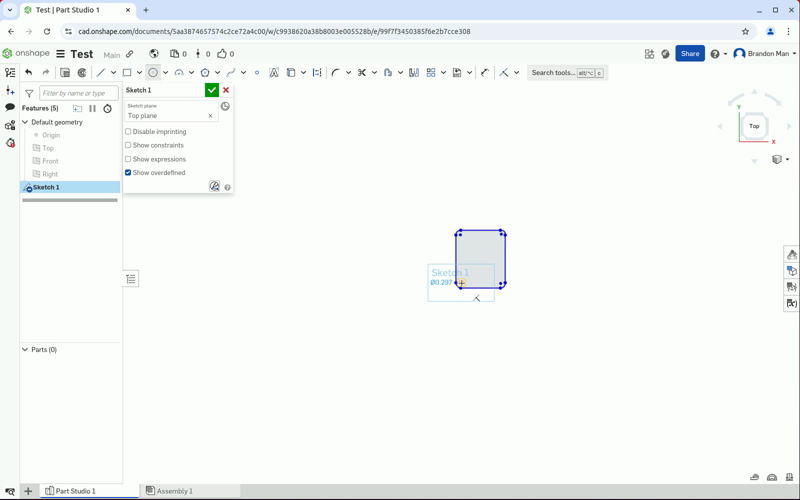
scroll(6)
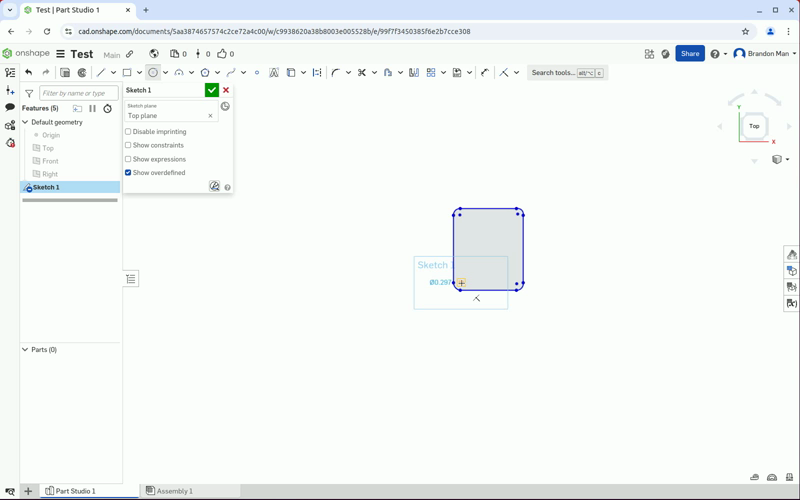
scroll(6)
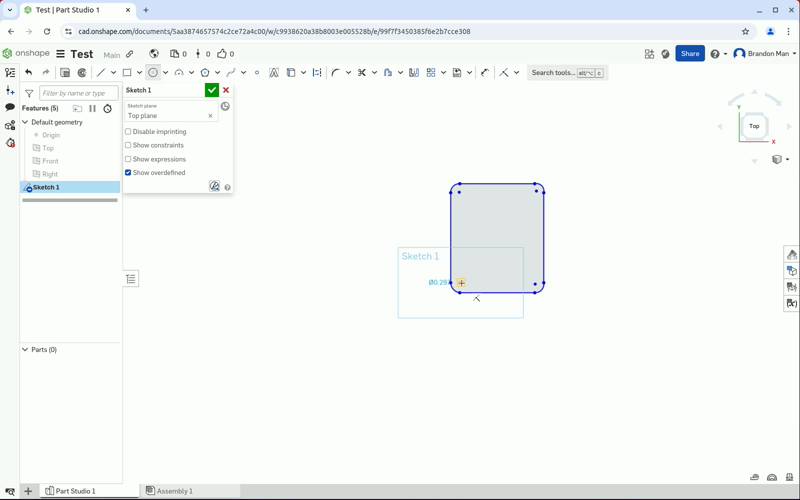
scroll(6)
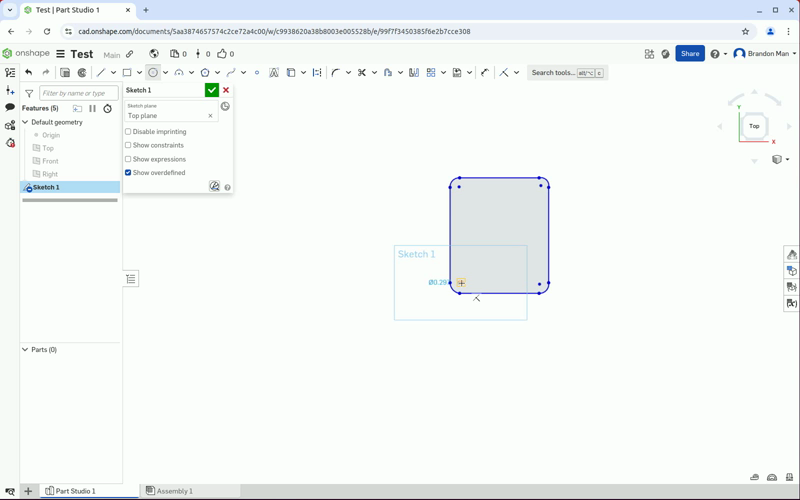
scroll(6)
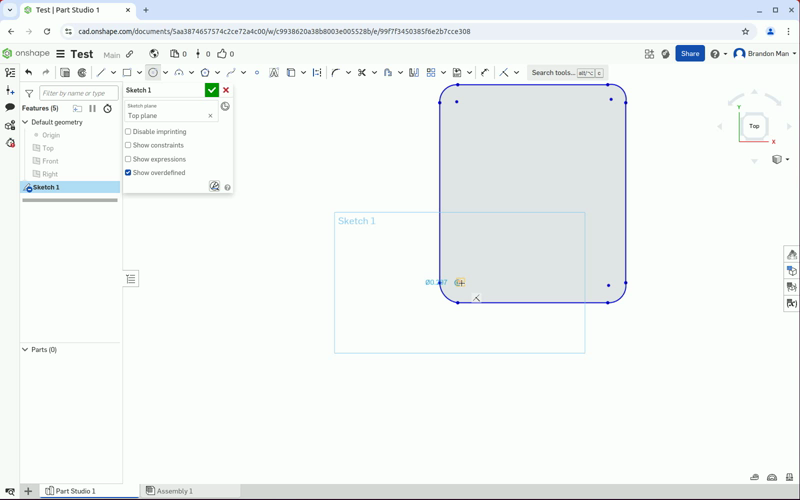
scroll(6)
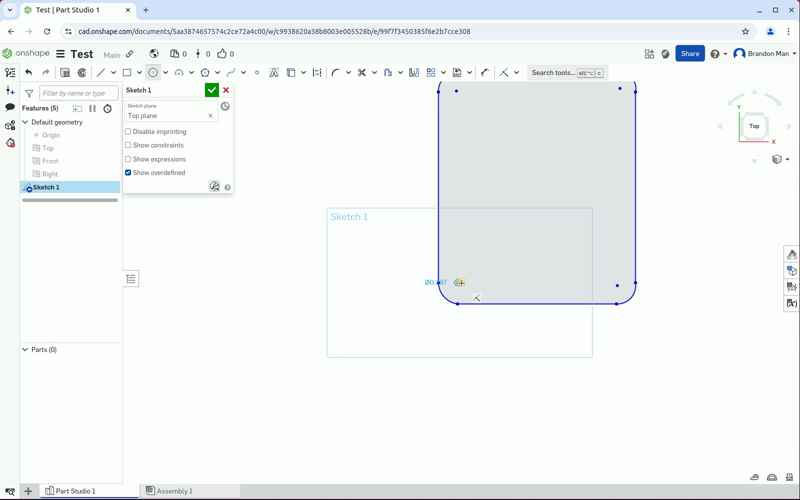
scroll(6)
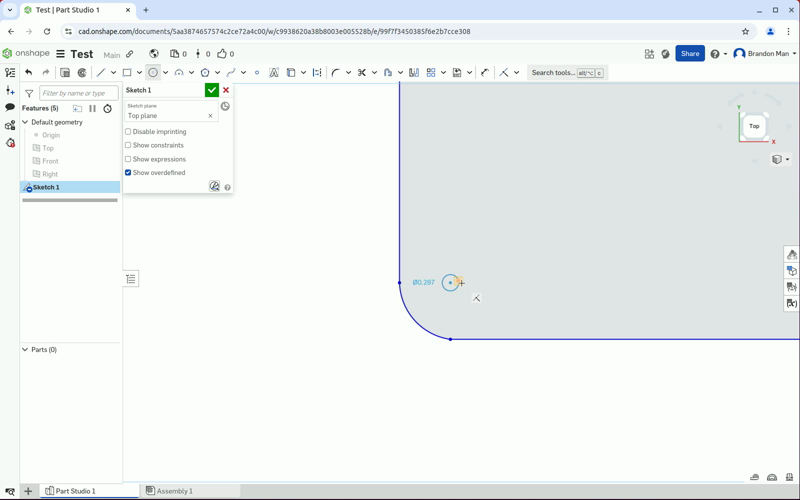
click(461, 282)
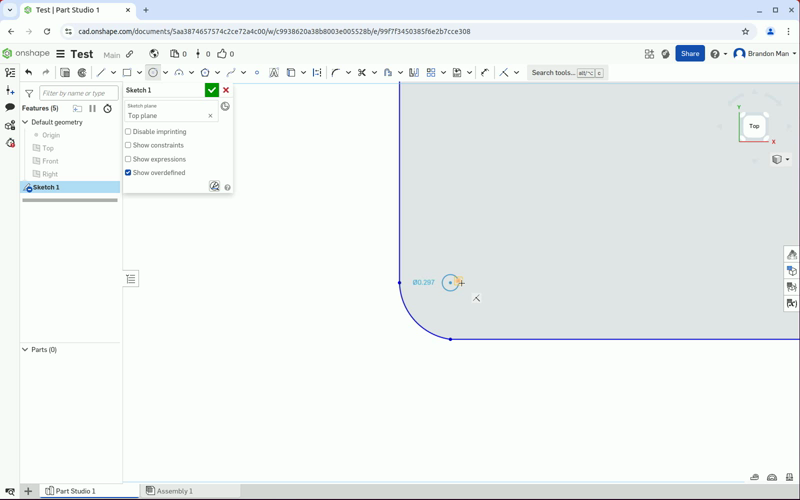
scroll(-6)
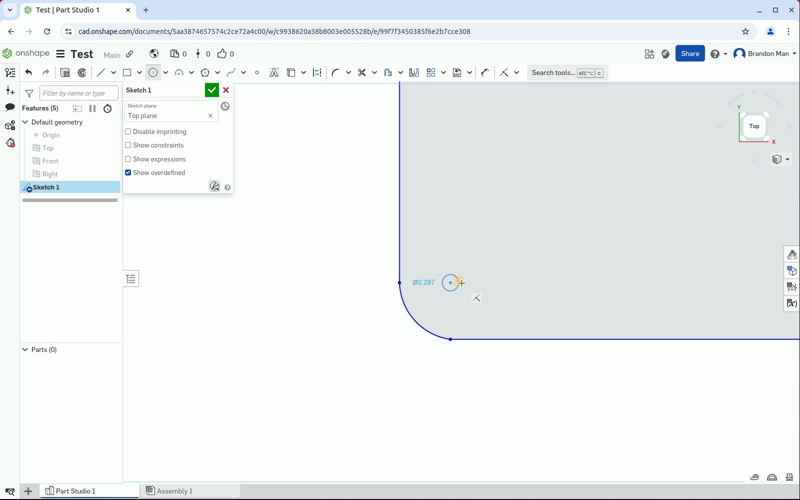
scroll(-6)
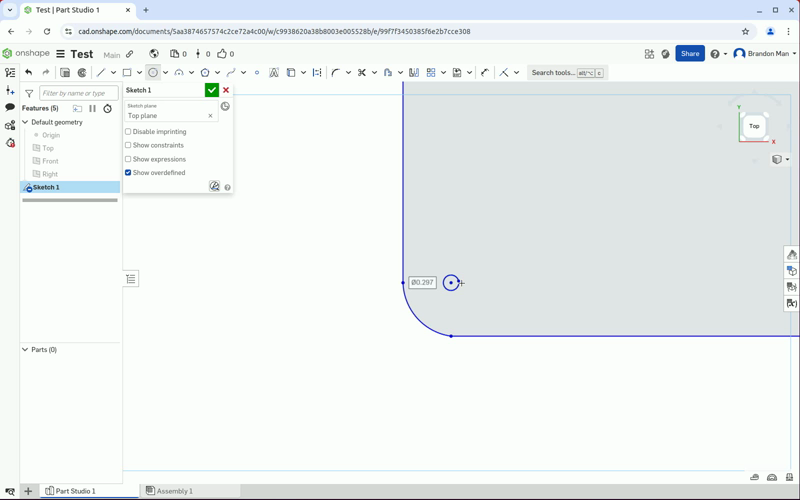
scroll(-6)
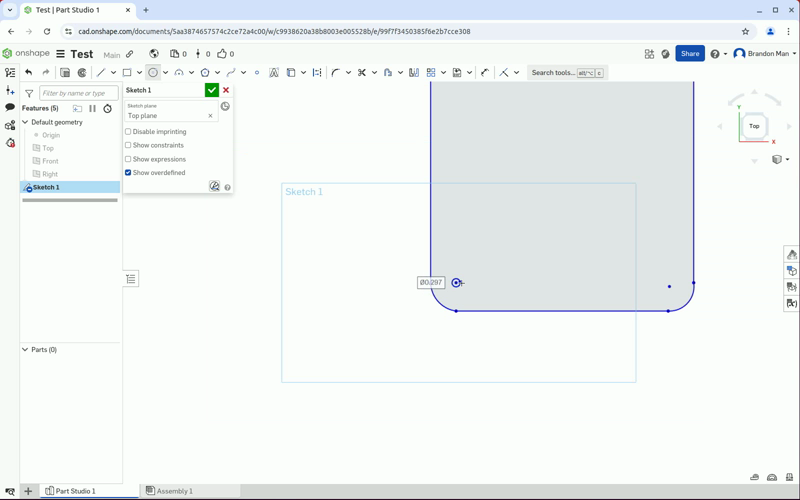
scroll(-6)
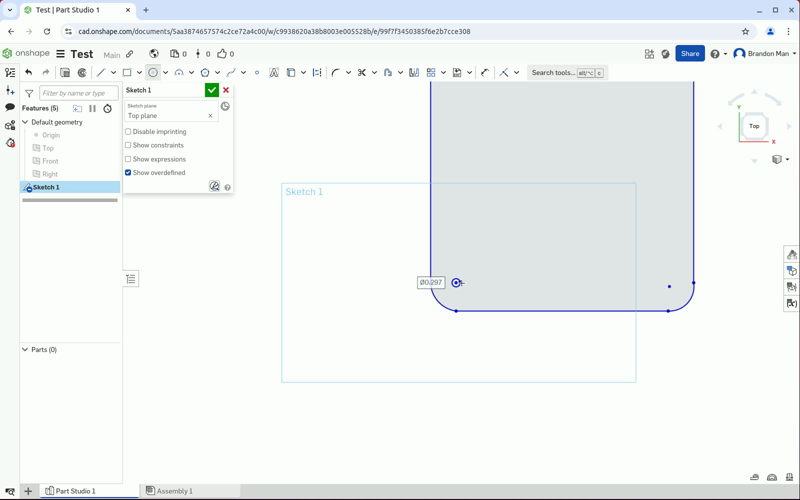
scroll(-6)
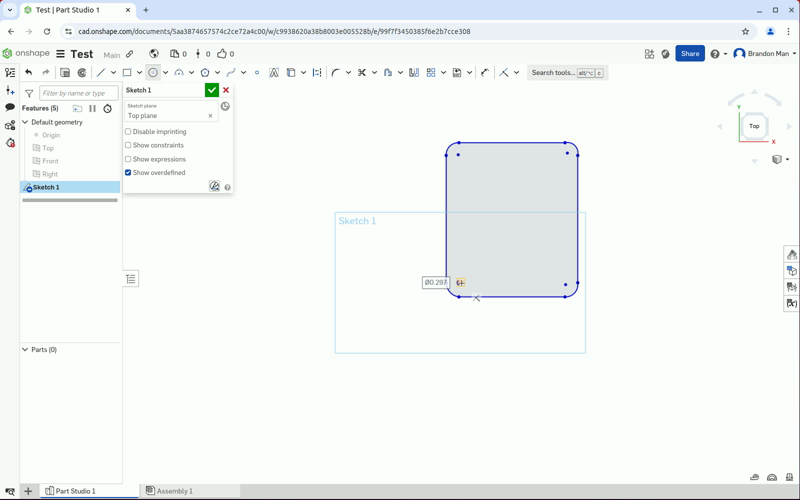
scroll(-6)
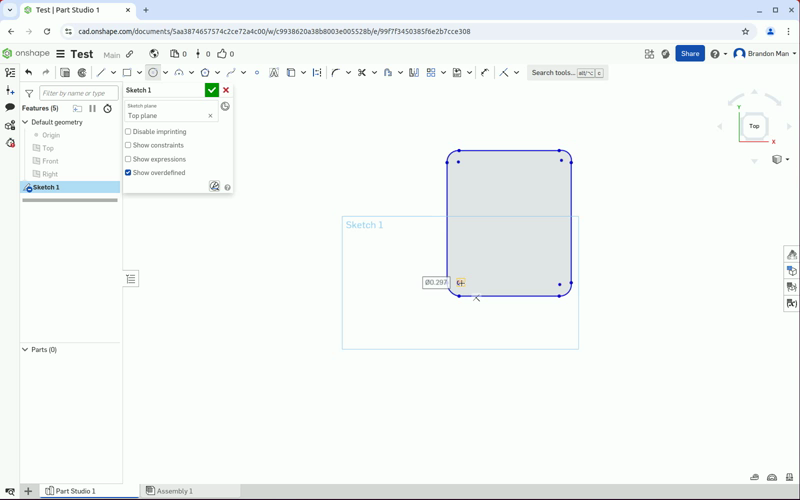
scroll(-6)
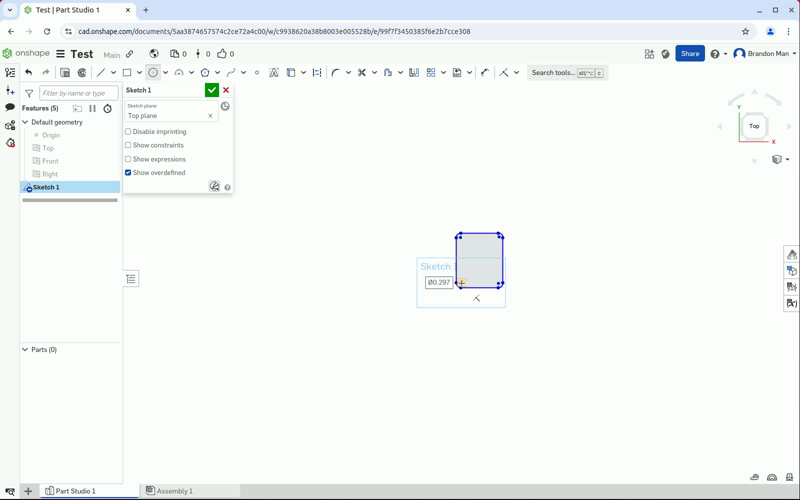
key(esc)
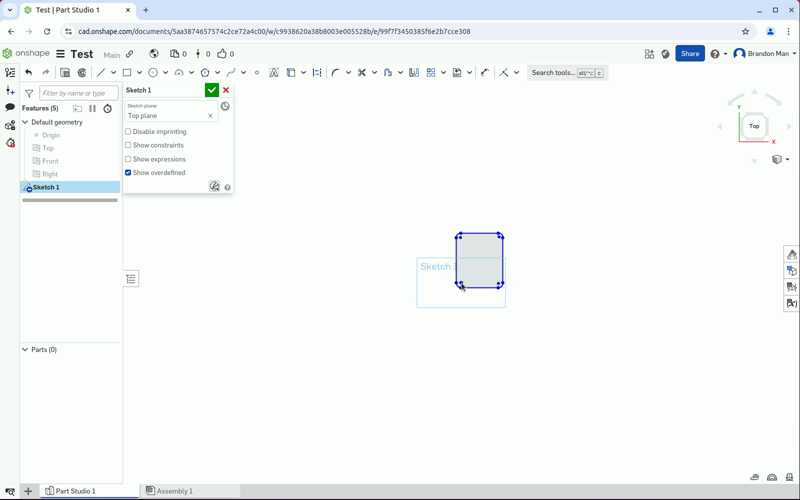
key(c)
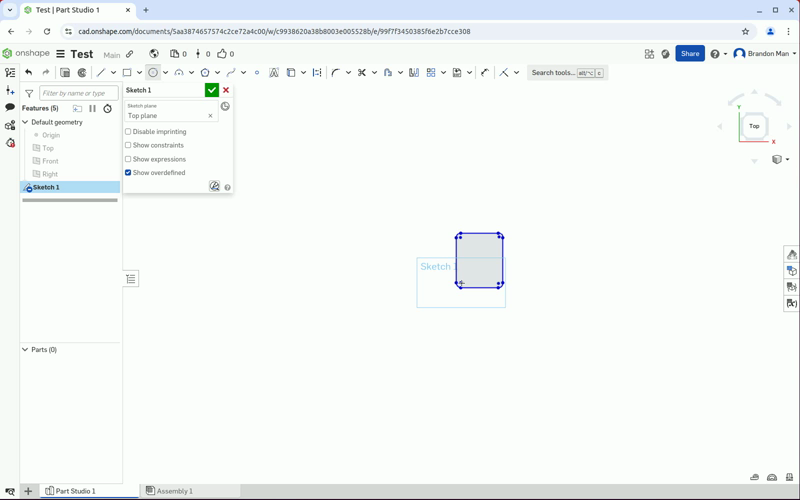
key_down(shift)
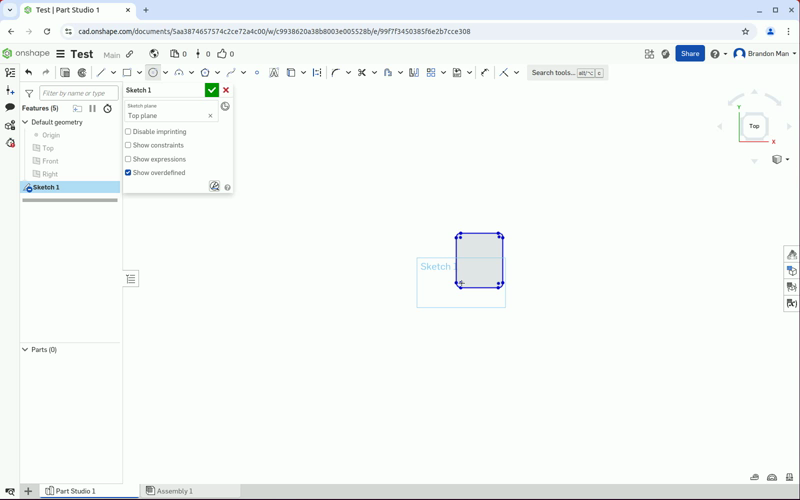
mouse_move(460, 237)
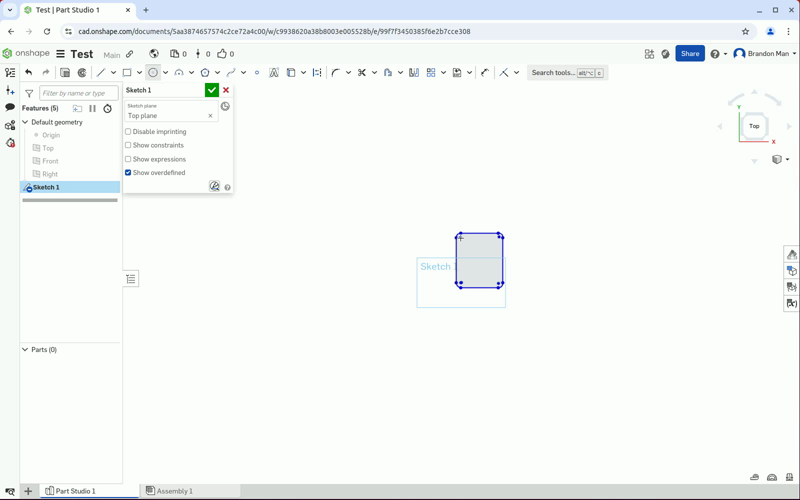
click(460, 237)
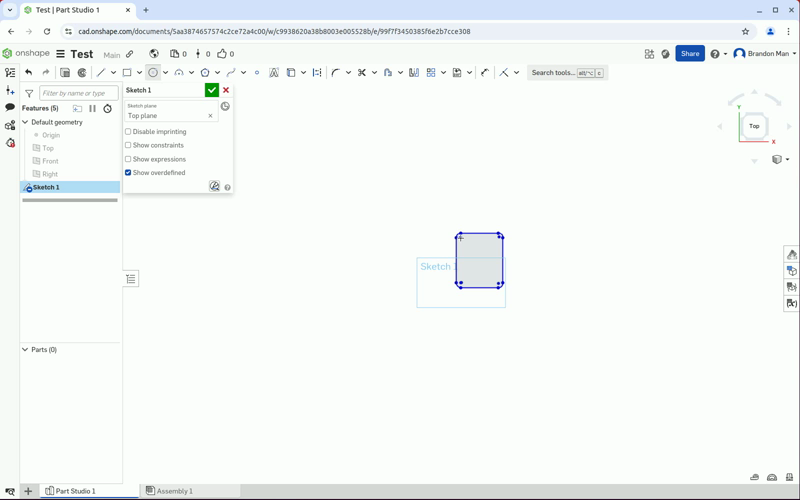
key_up(shift)
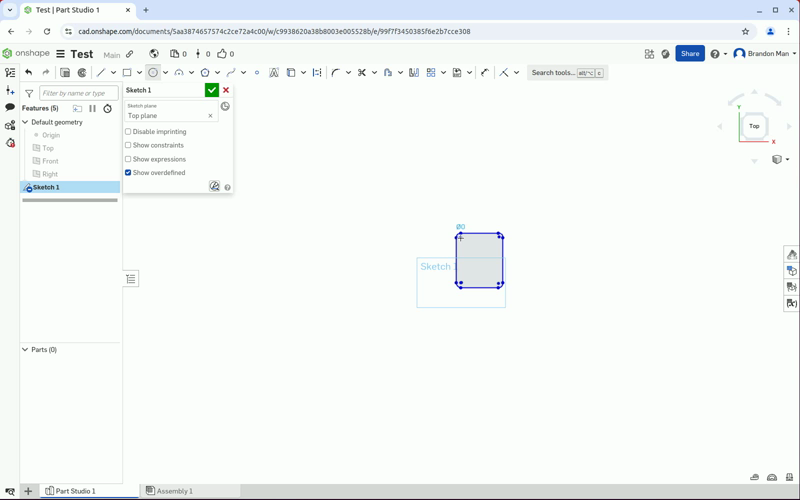
mouse_move(461, 237)
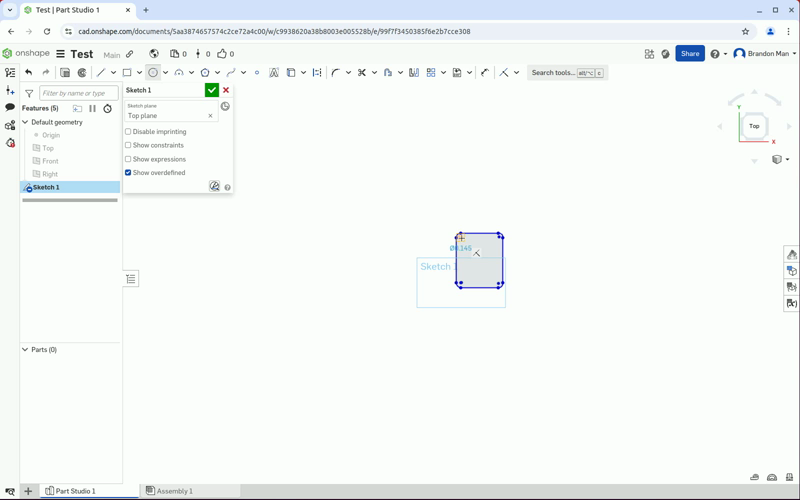
scroll(6)
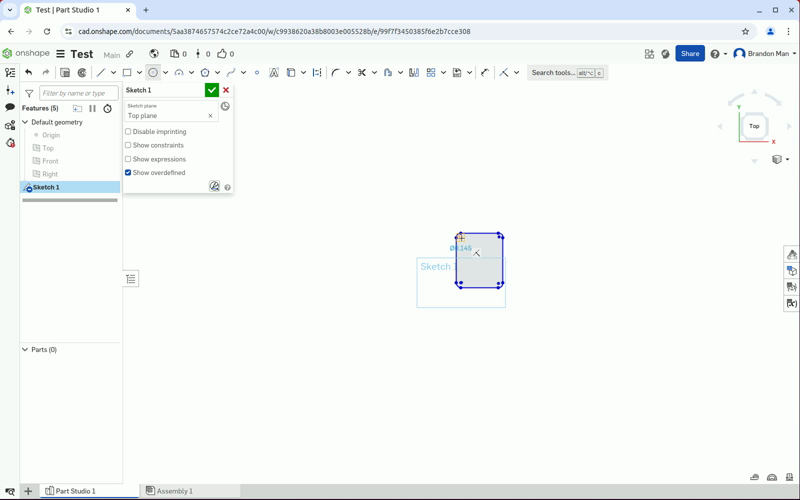
scroll(6)
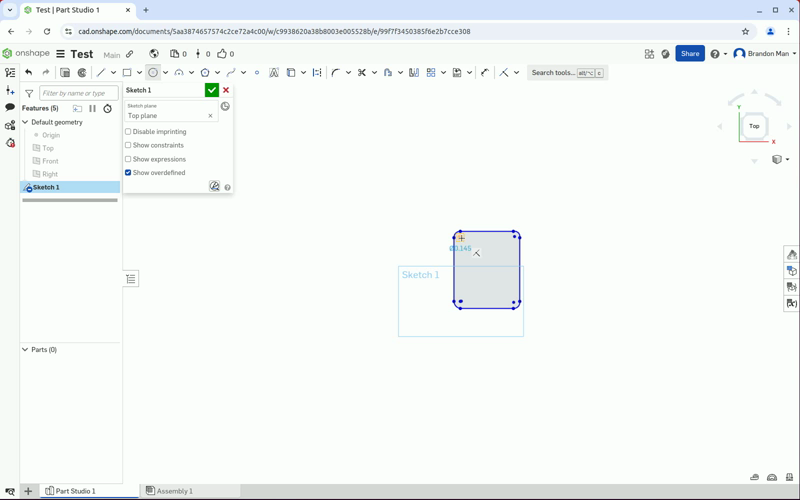
scroll(6)
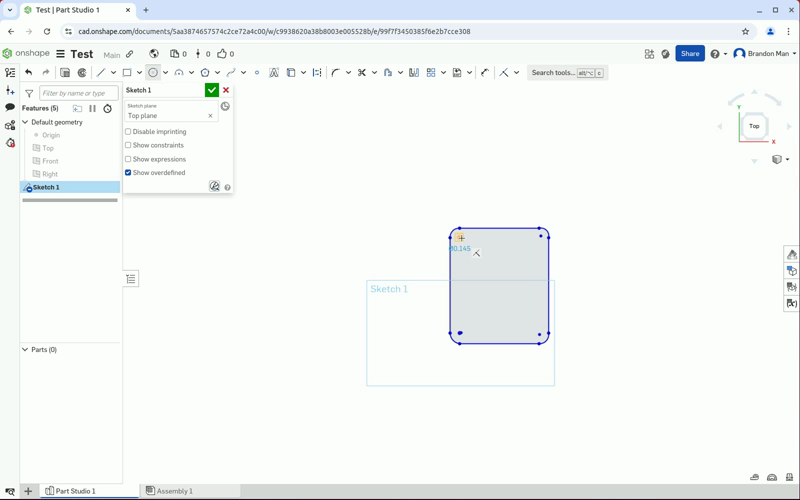
scroll(6)
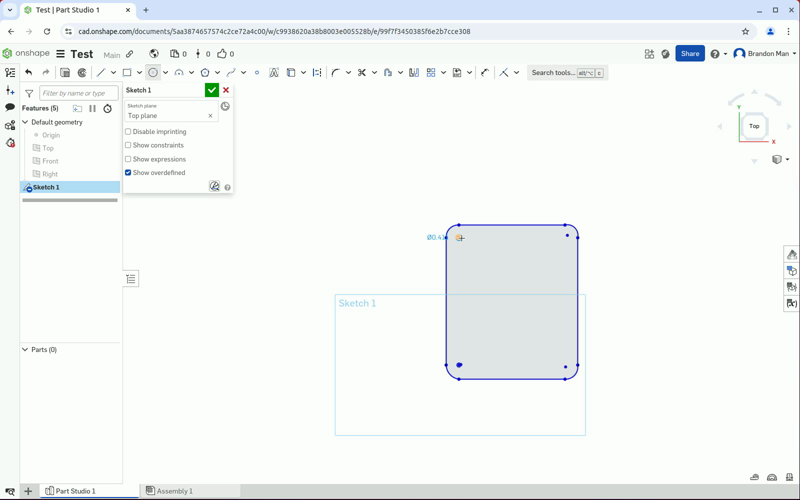
scroll(6)
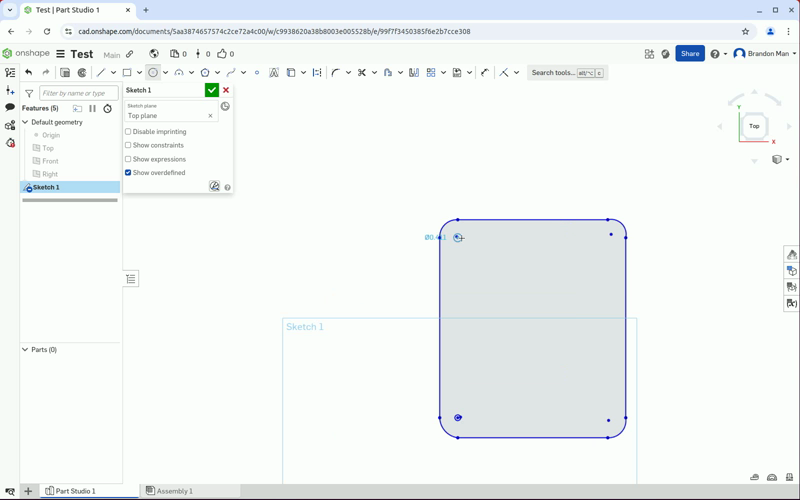
scroll(6)
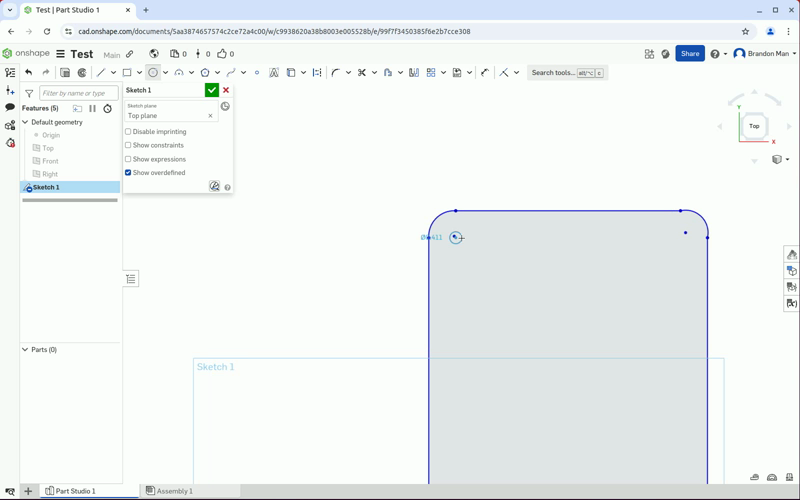
scroll(6)
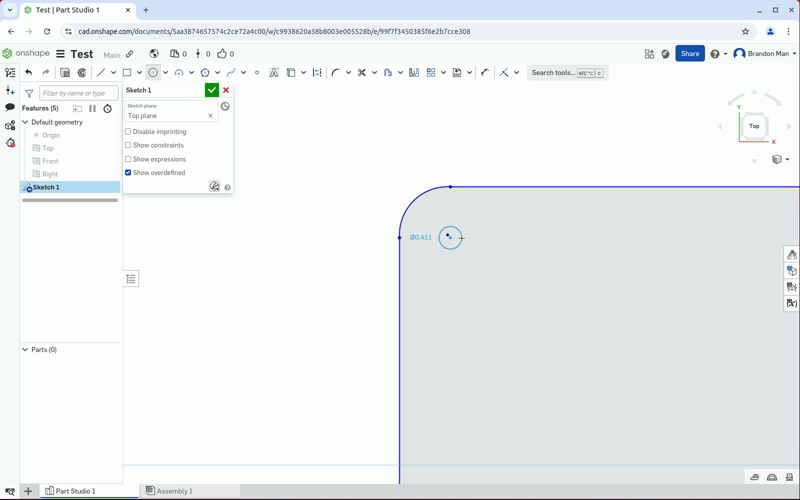
click(461, 237)
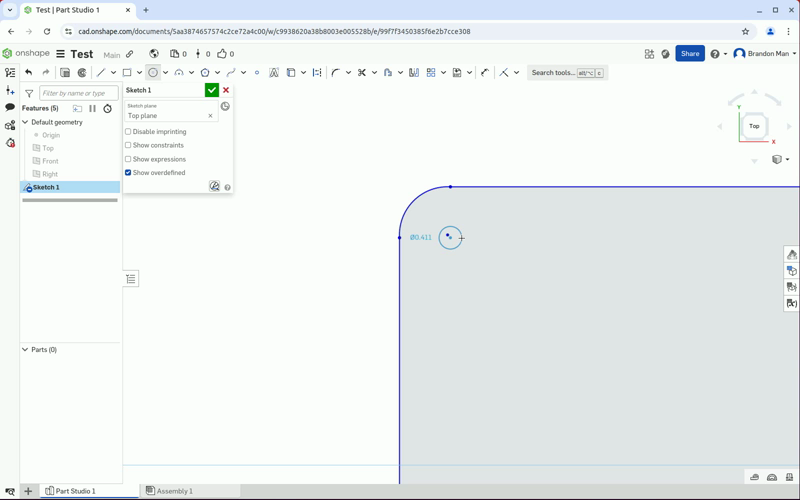
scroll(-6)
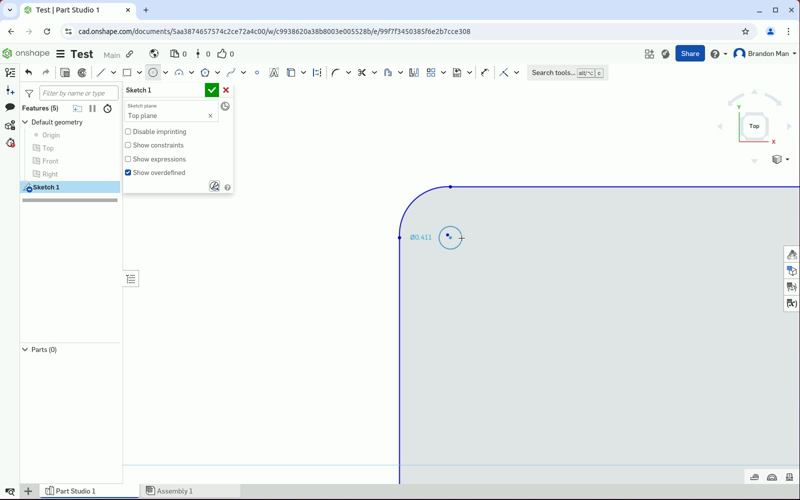
scroll(-6)
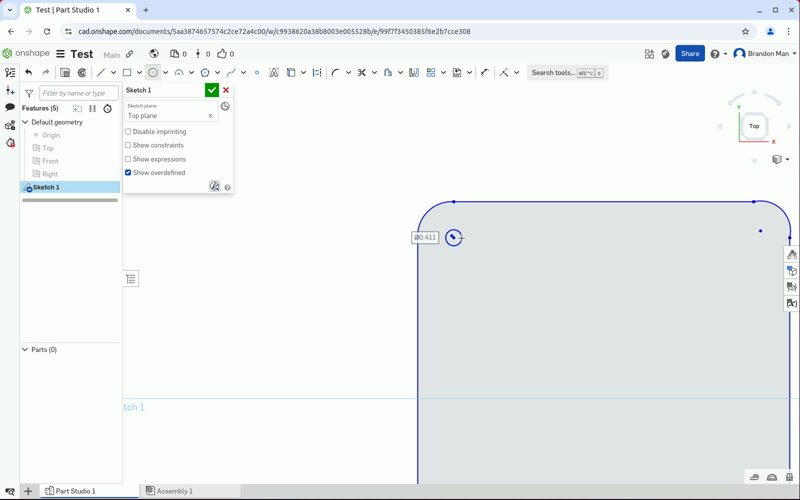
scroll(-6)
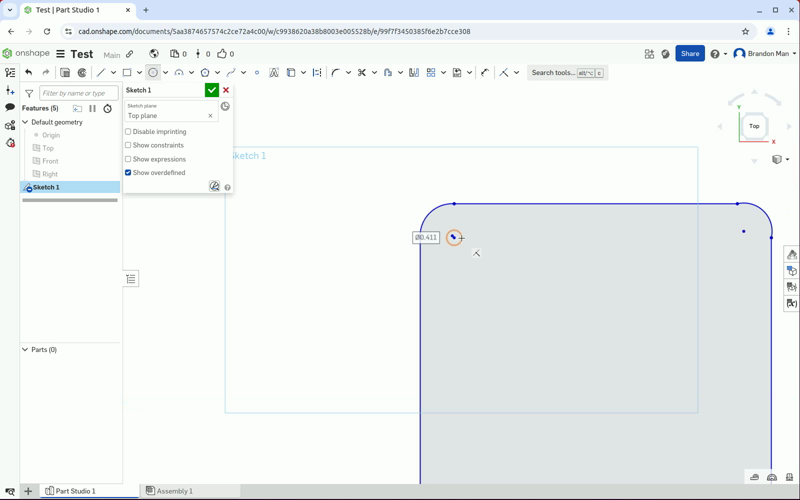
scroll(-6)
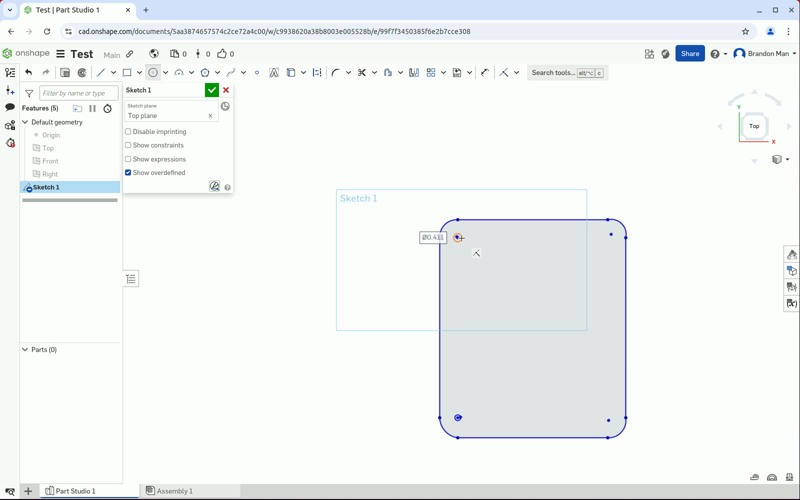
scroll(-6)
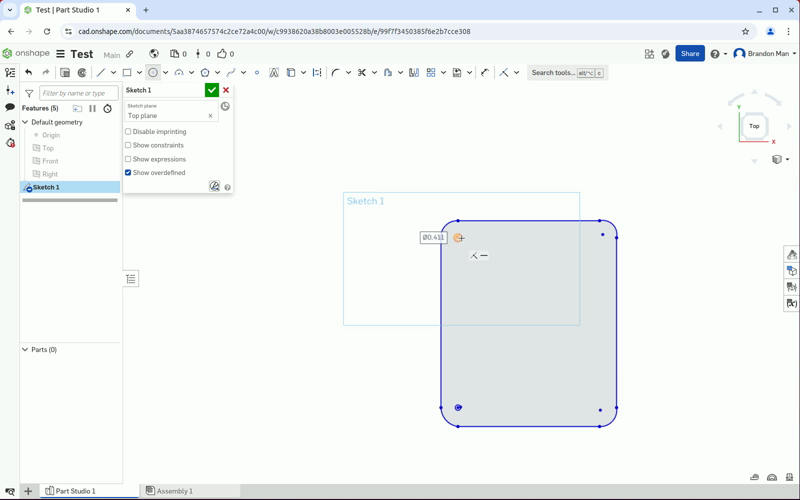
scroll(-6)
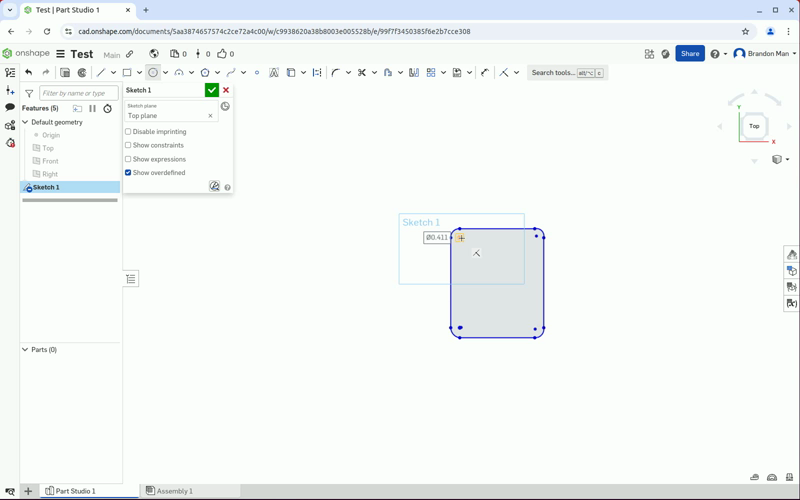
scroll(-6)
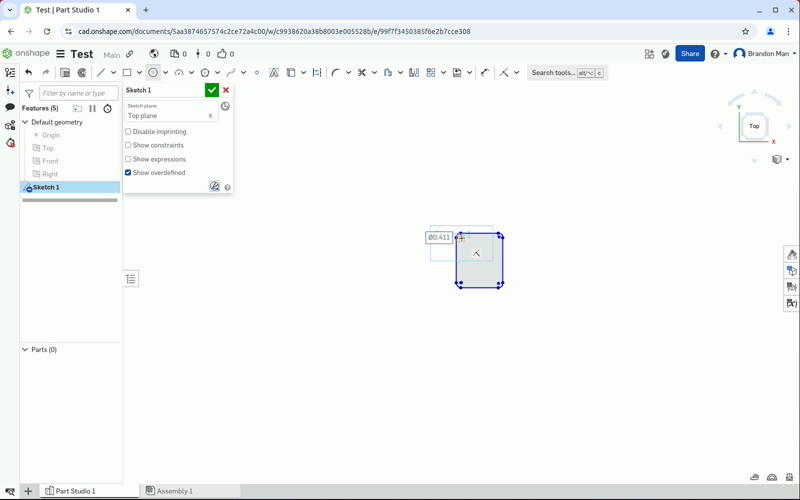
key(esc)
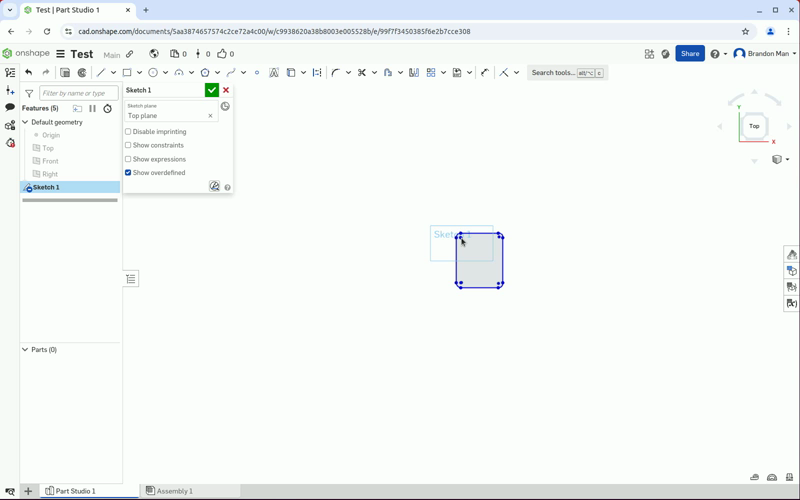
key(c)
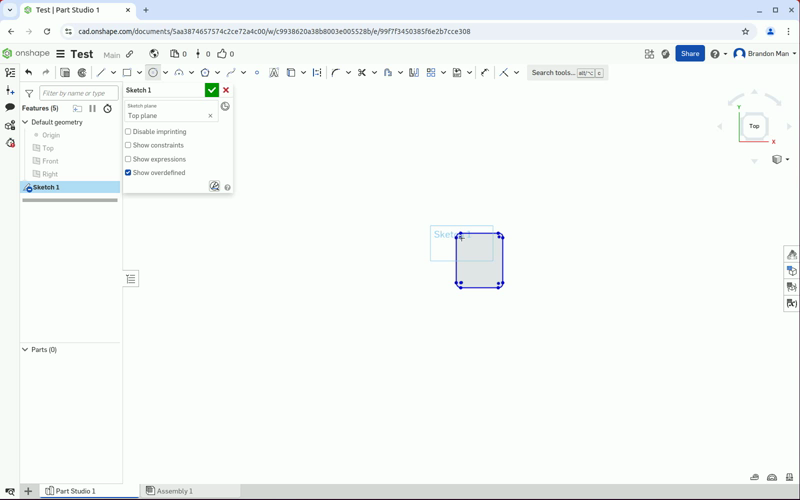
key_down(shift)
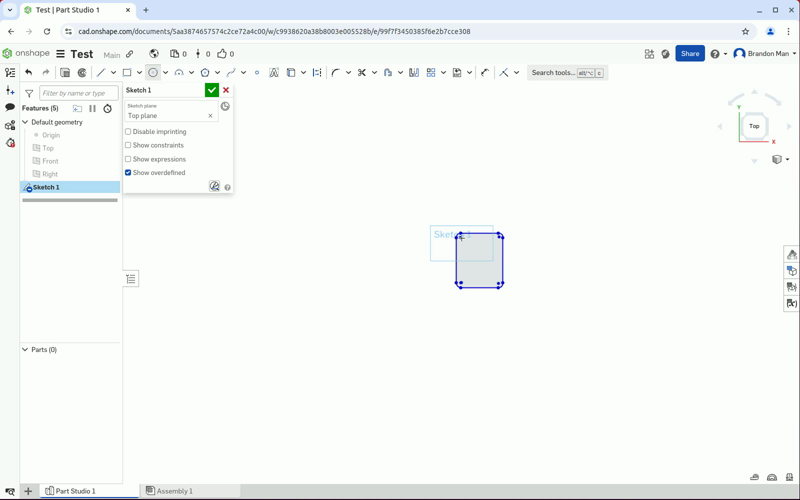
mouse_move(498, 282)
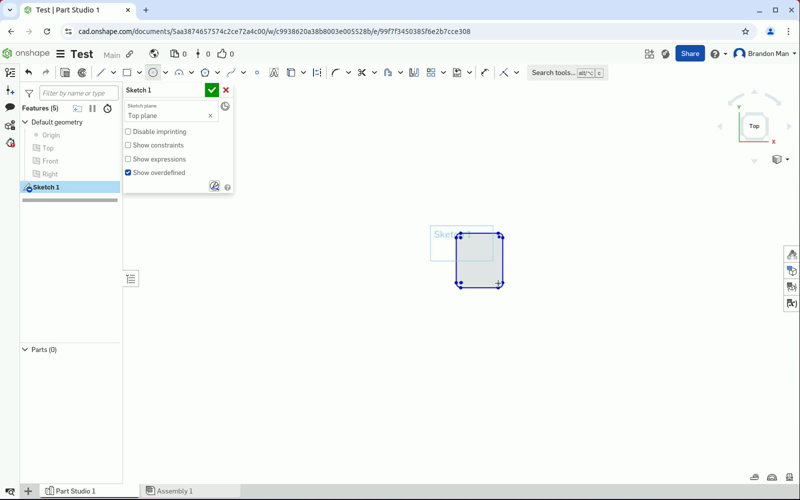
click(498, 282)
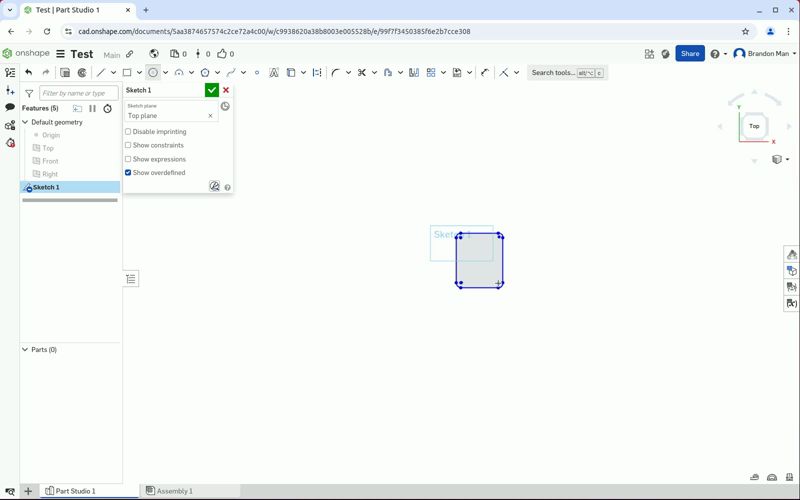
key_up(shift)
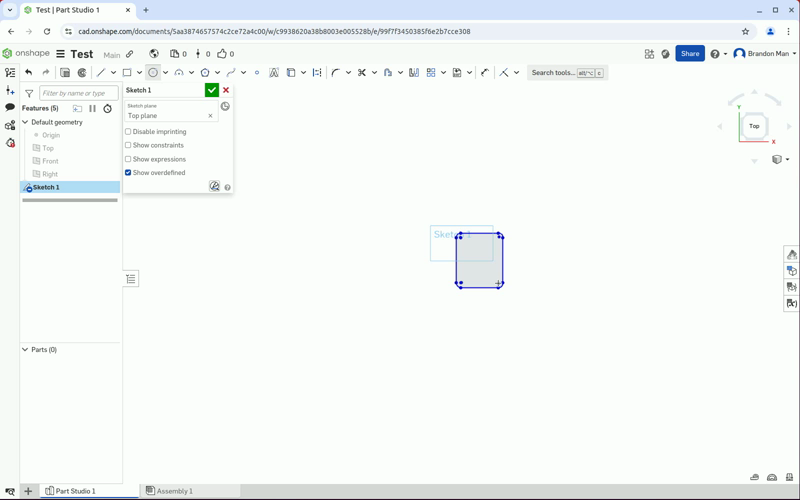
mouse_move(498, 282)
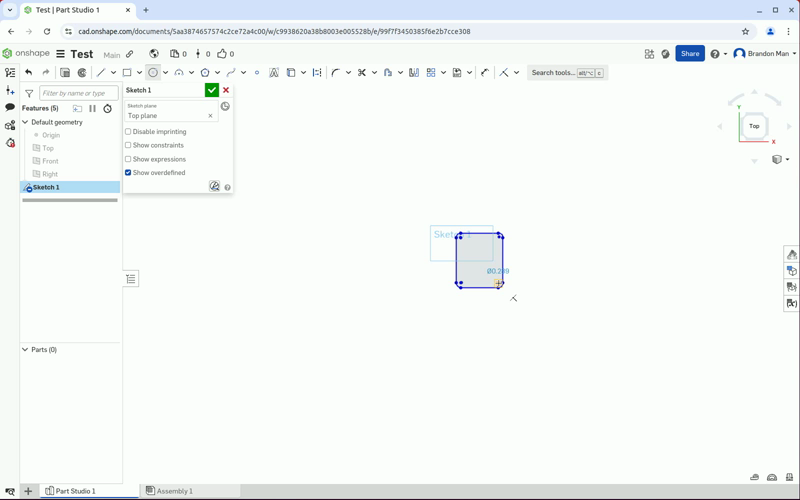
scroll(6)
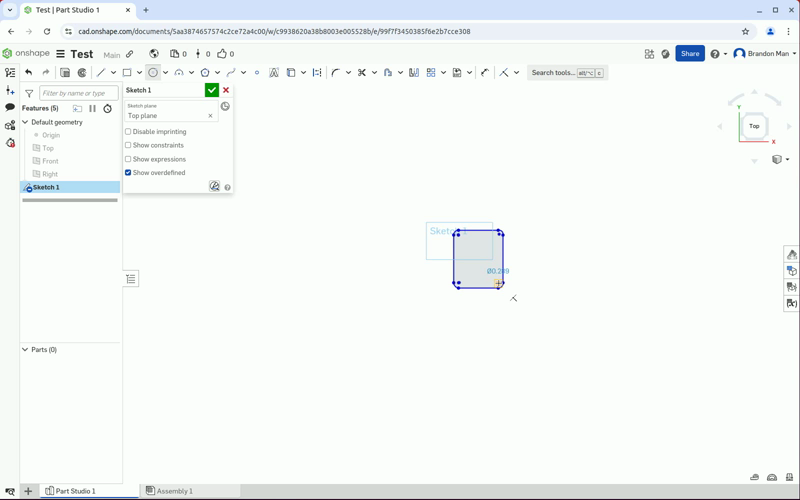
scroll(6)
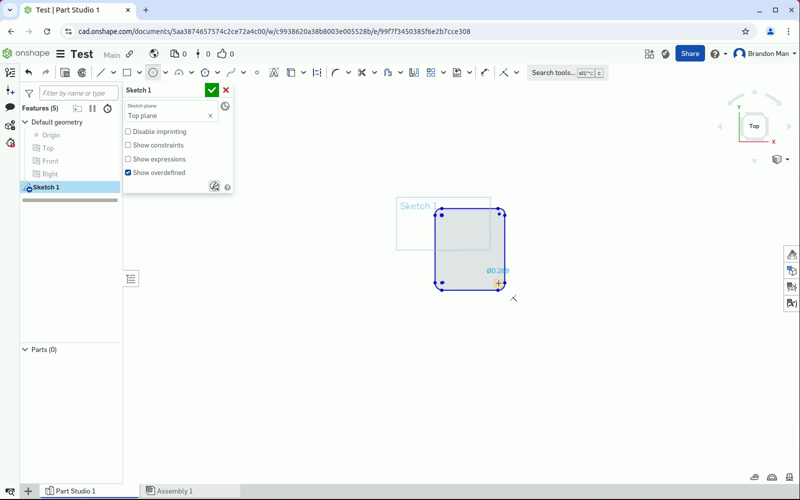
scroll(6)
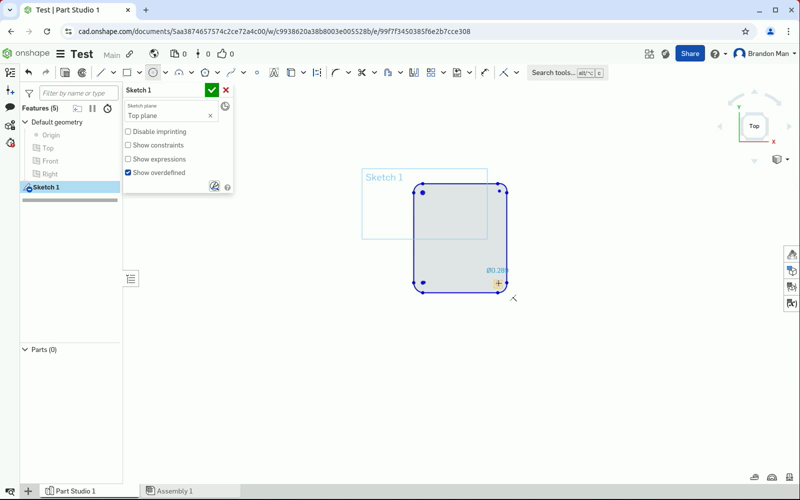
scroll(6)
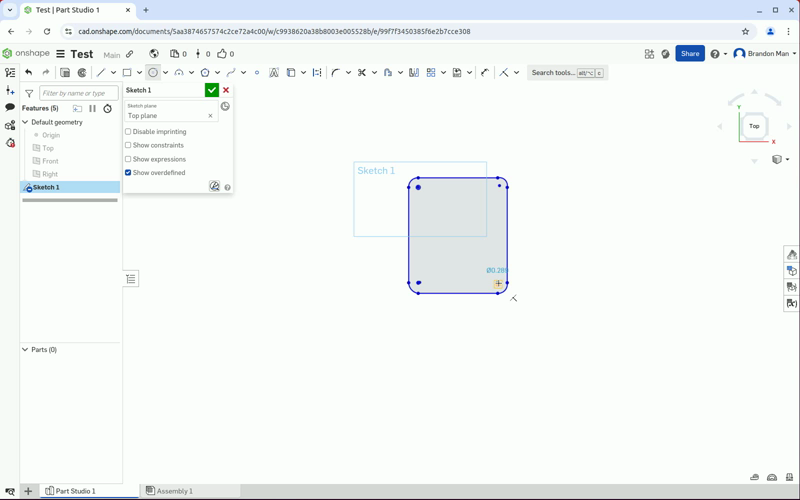
scroll(6)
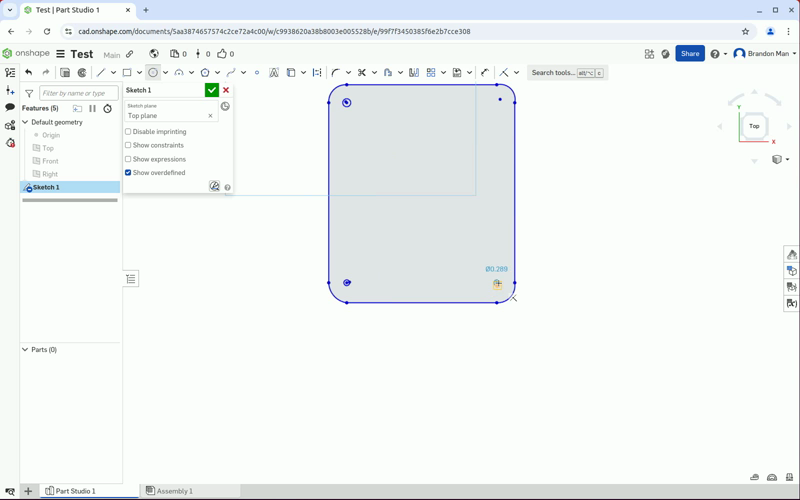
scroll(6)
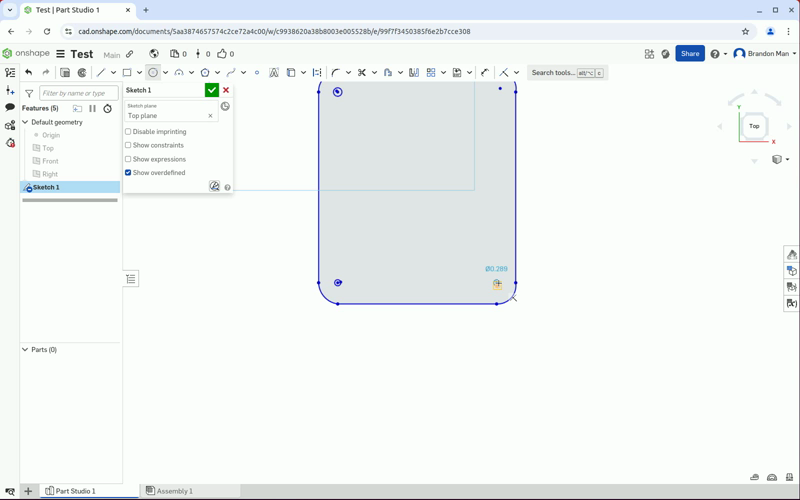
scroll(6)
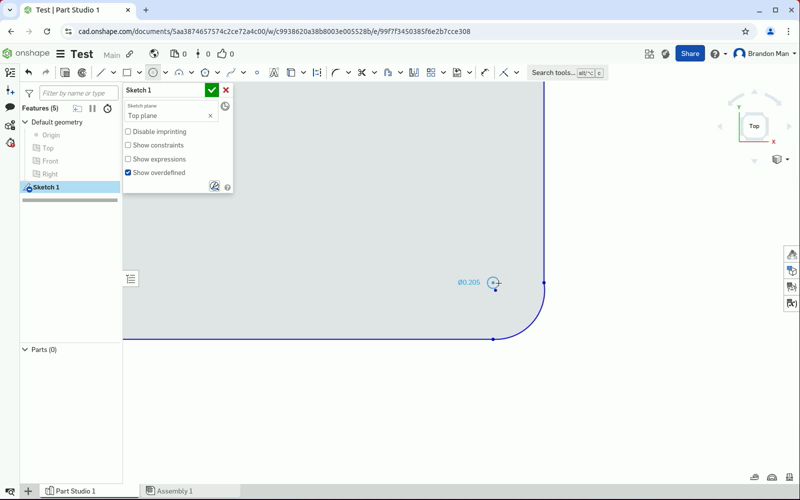
click(498, 282)
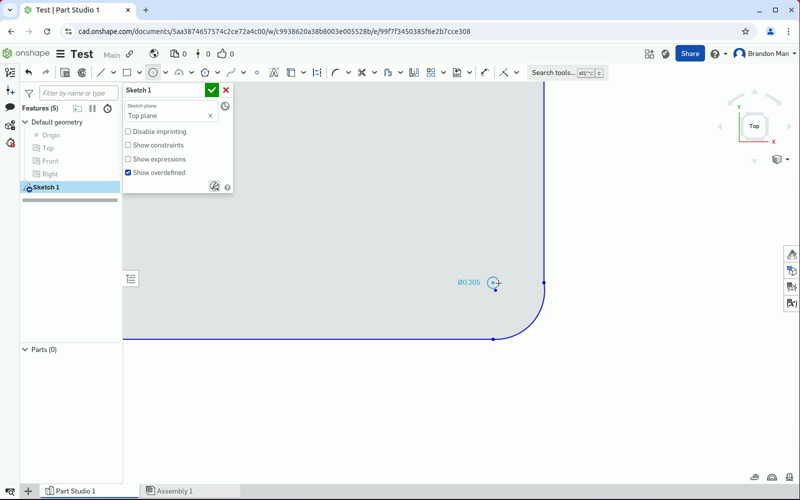
scroll(-6)
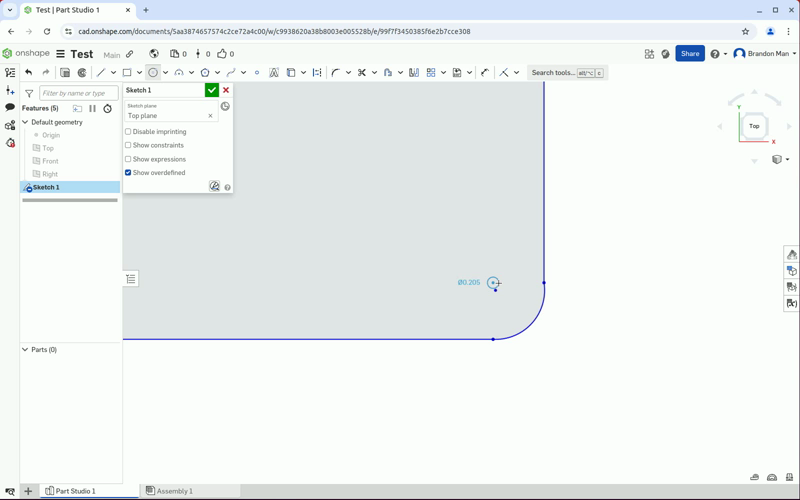
scroll(-6)
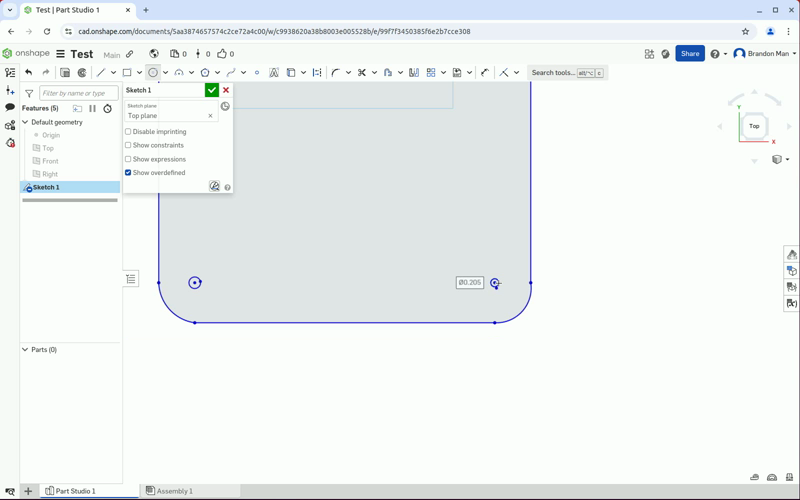
scroll(-6)
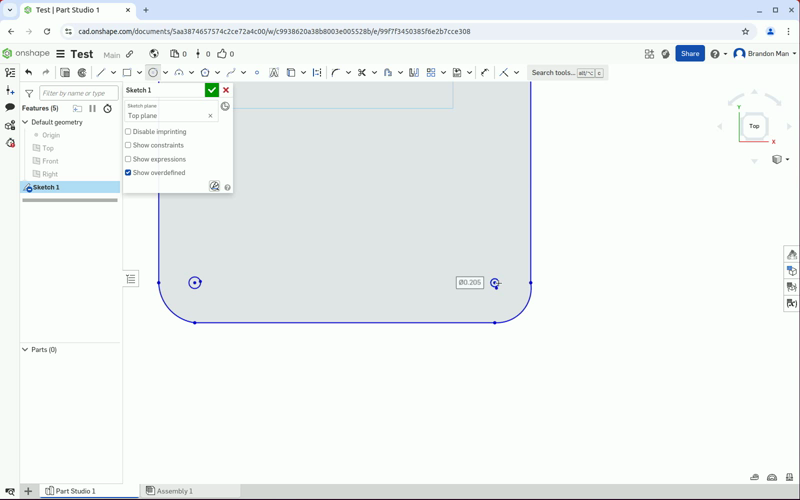
scroll(-6)
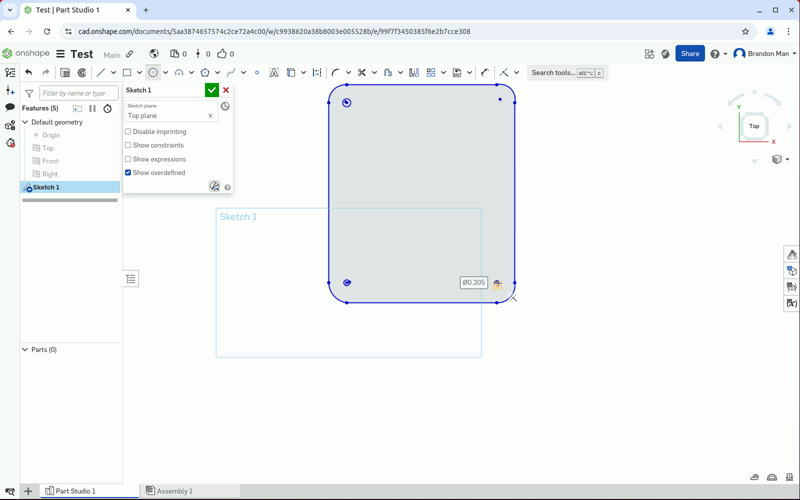
scroll(-6)
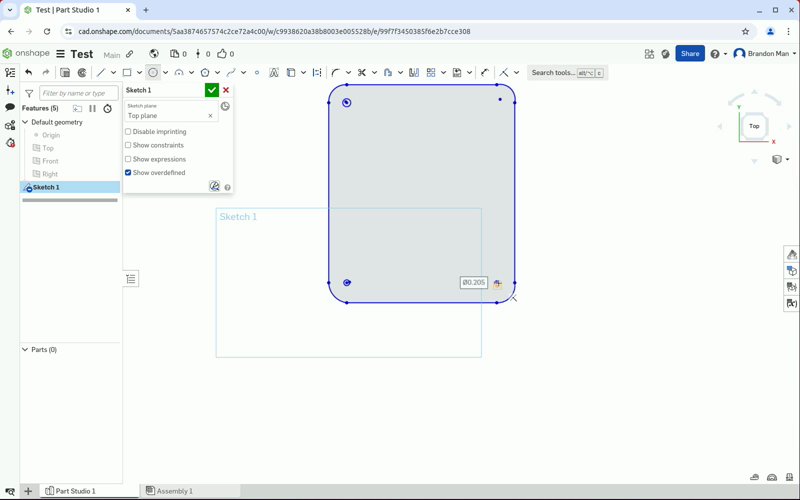
scroll(-6)
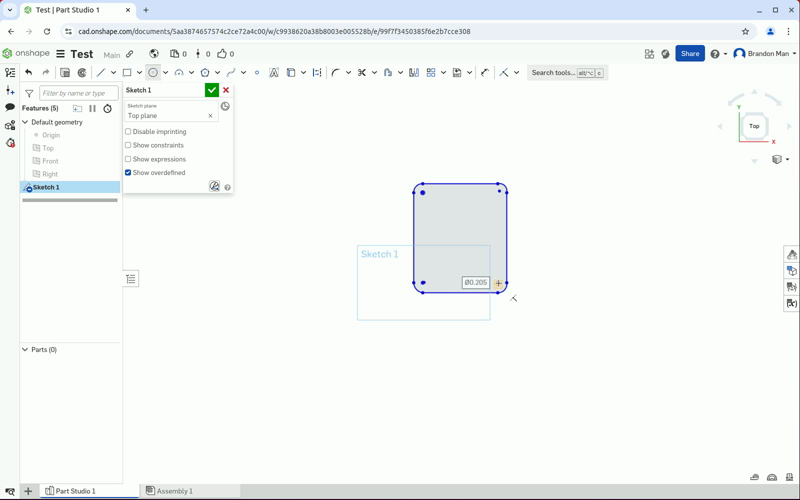
scroll(-6)
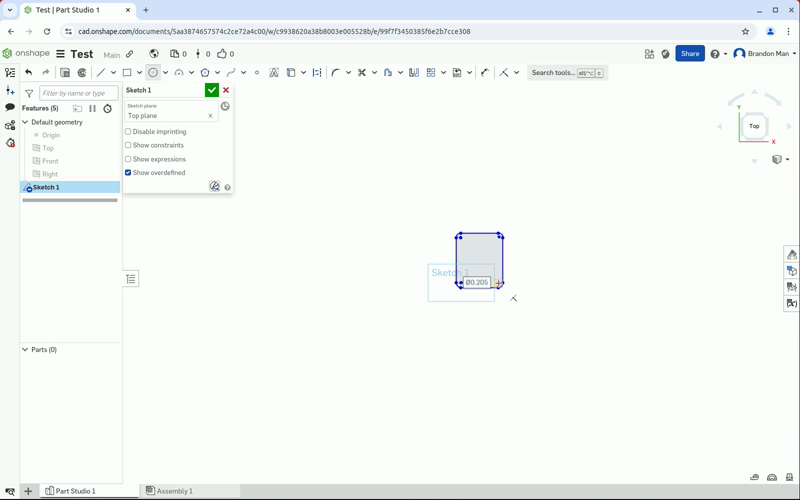
key(esc)
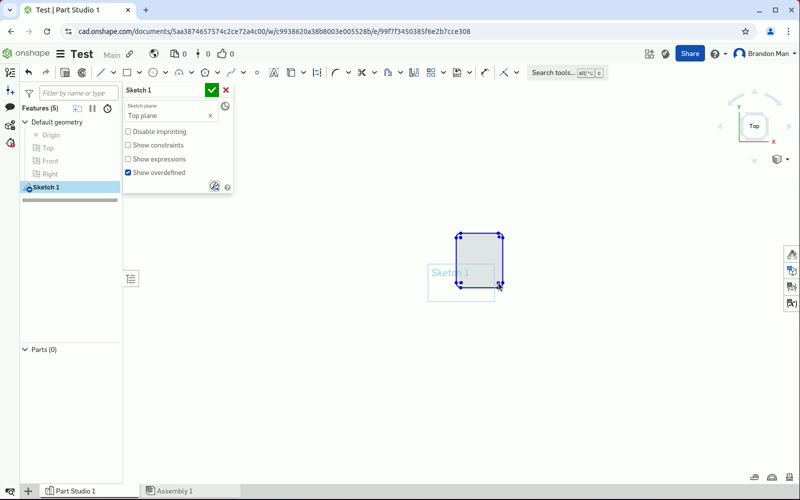
key(c)
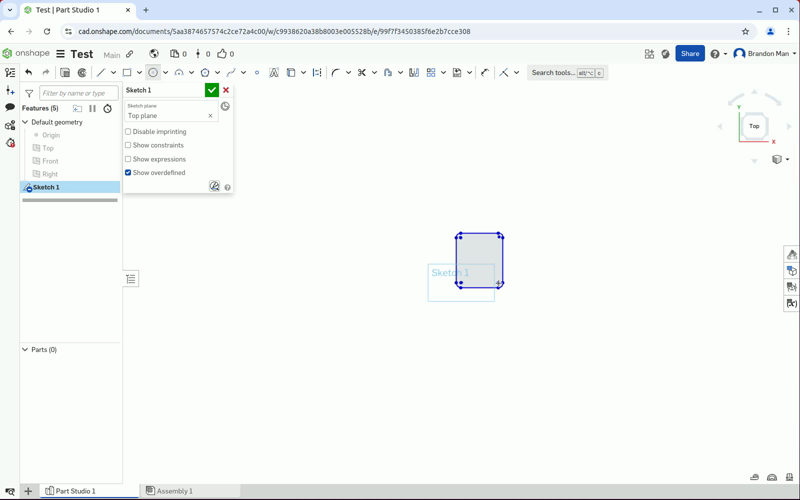
key_down(shift)
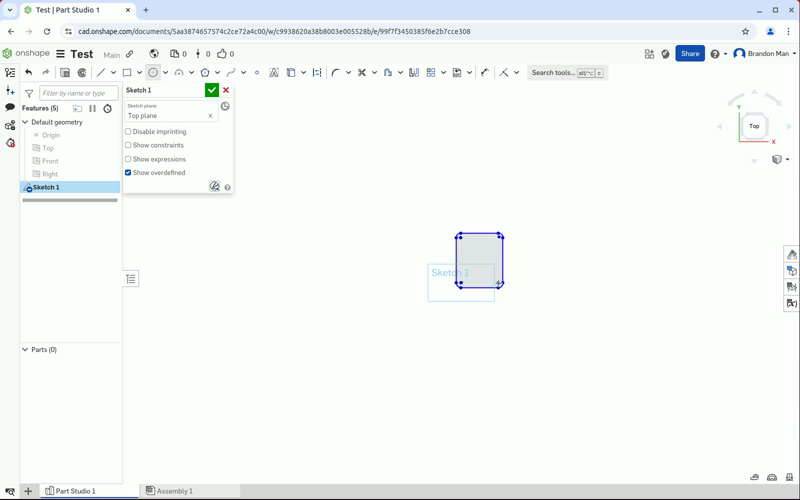
mouse_move(498, 237)
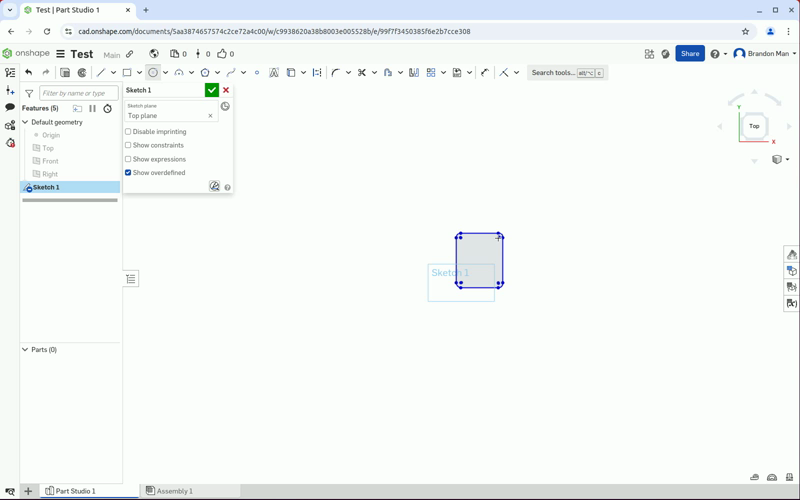
click(498, 237)
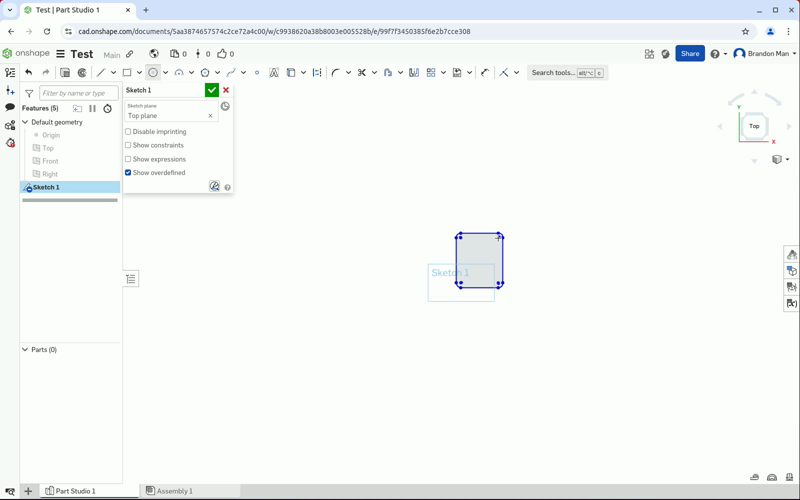
key_up(shift)
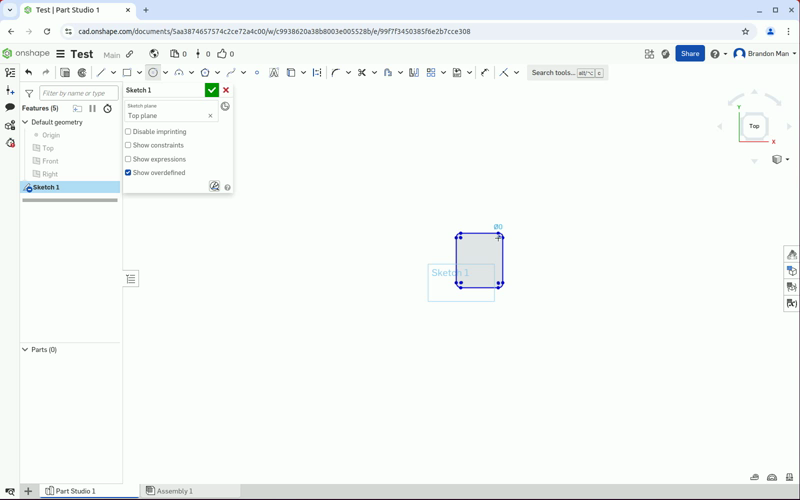
mouse_move(498, 237)
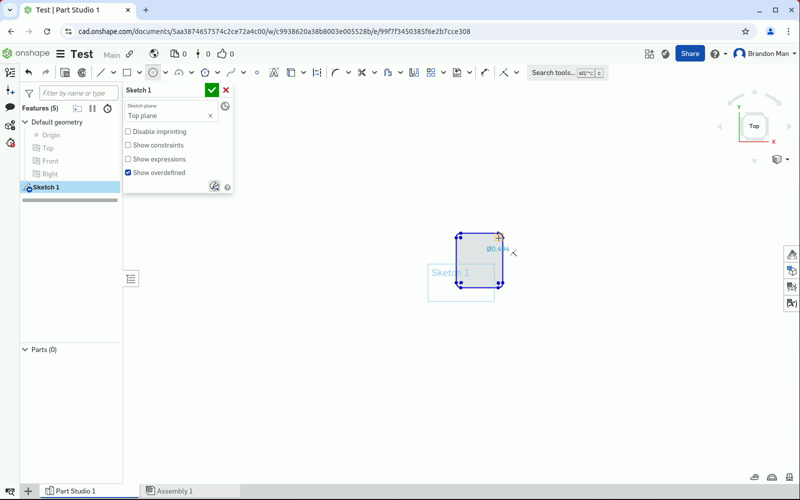
scroll(6)
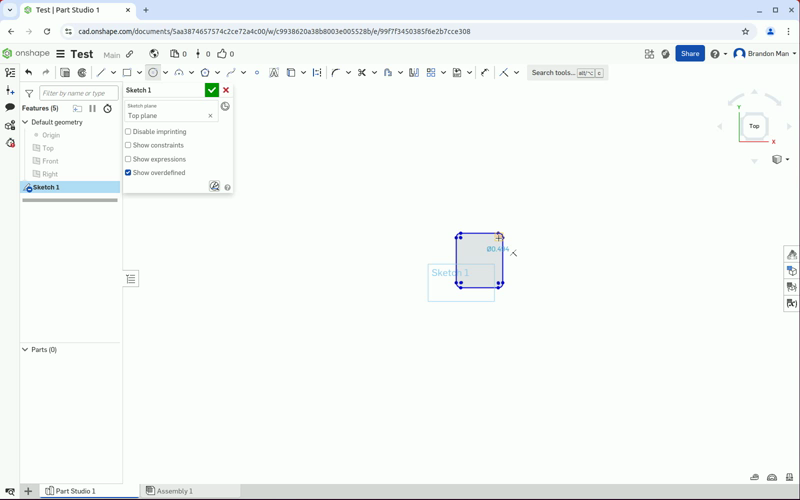
scroll(6)
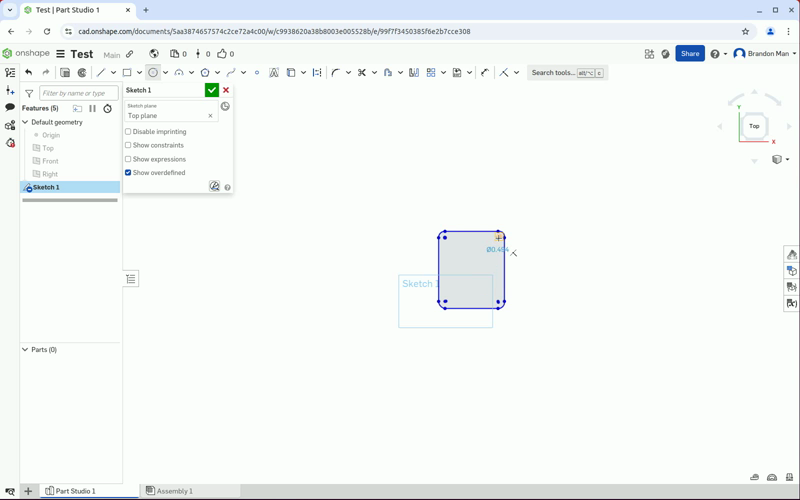
scroll(6)
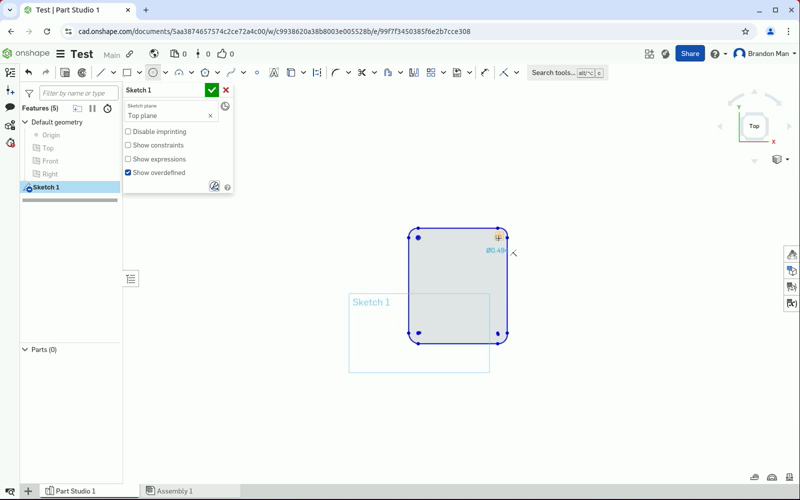
scroll(6)
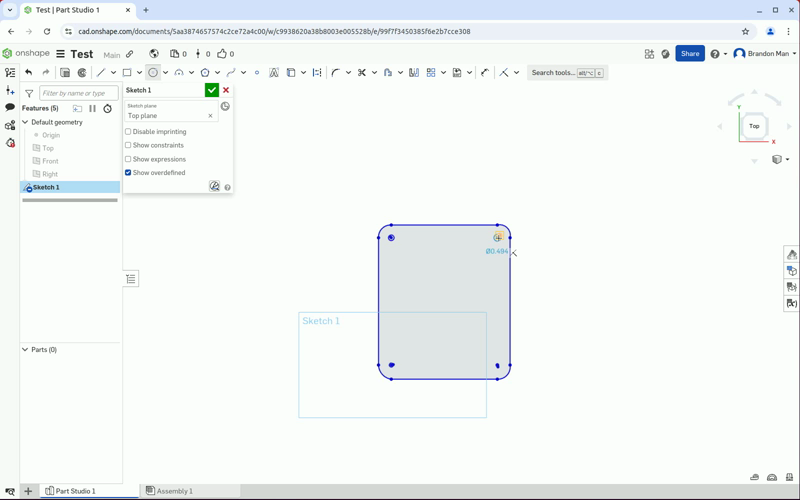
scroll(6)
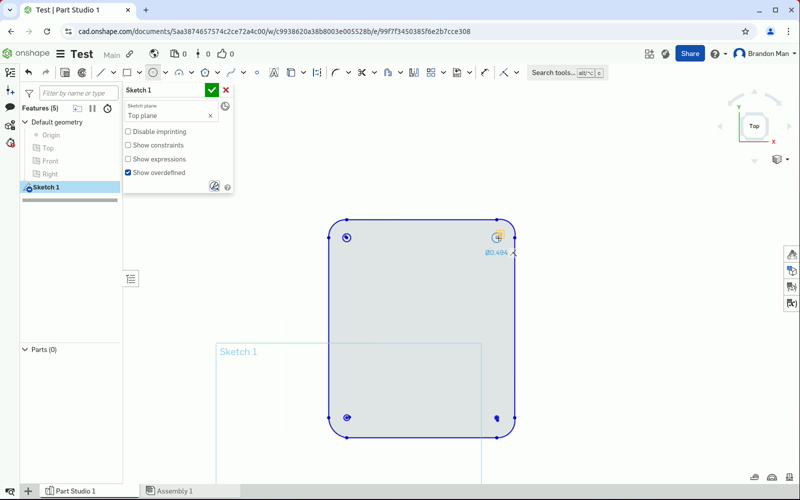
scroll(6)
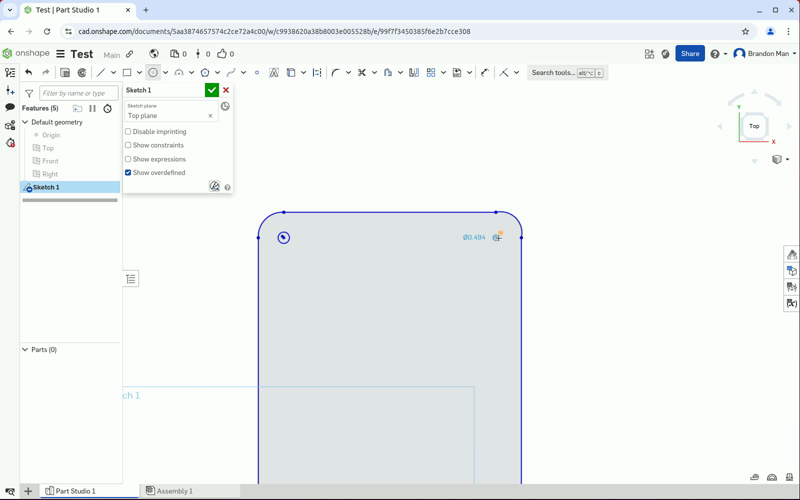
scroll(6)
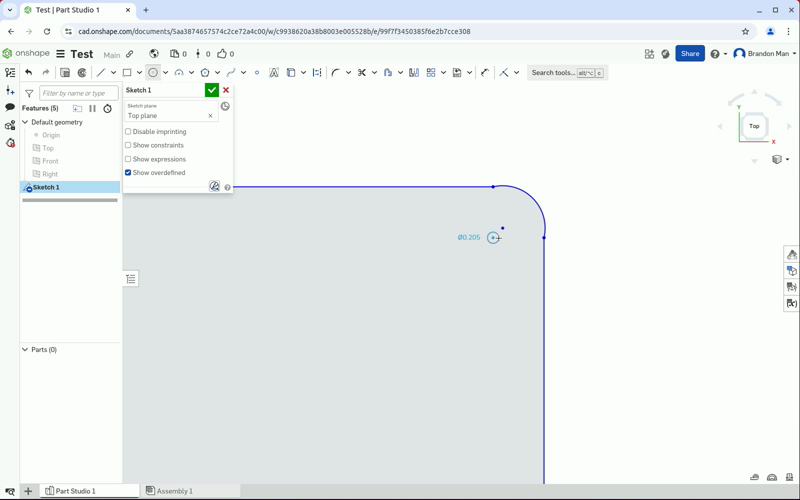
click(498, 237)
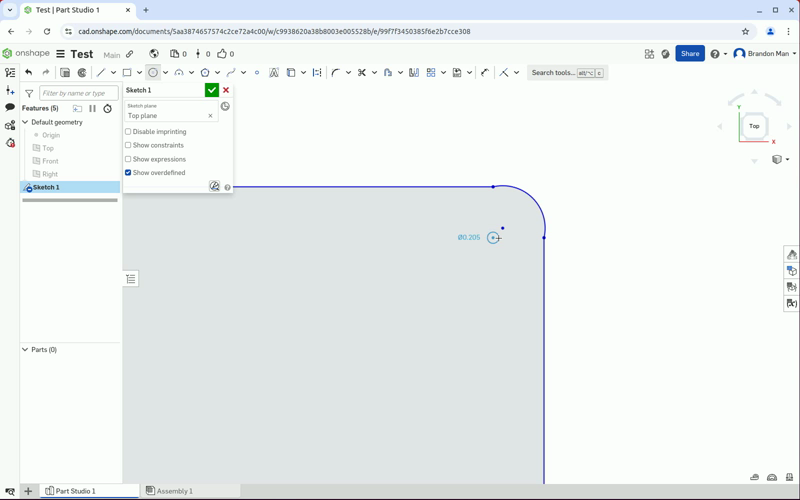
scroll(-6)
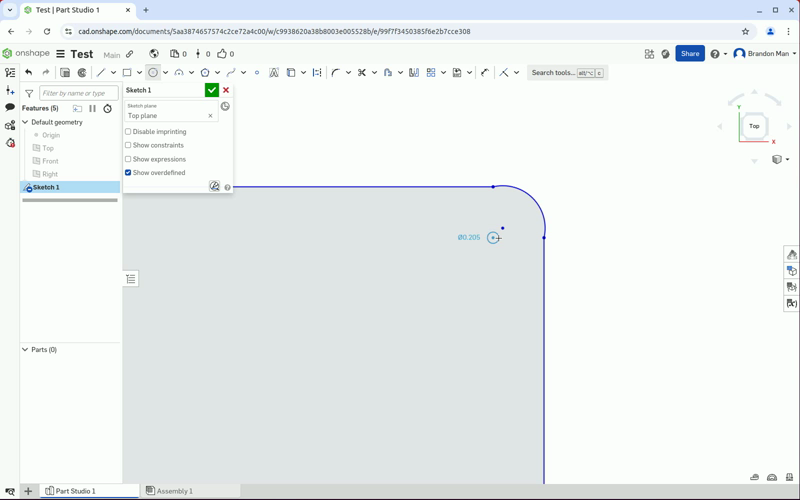
scroll(-6)
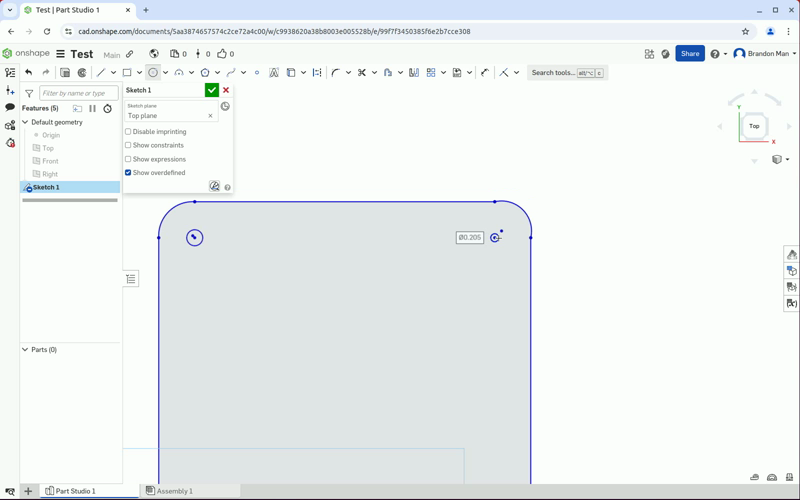
scroll(-6)
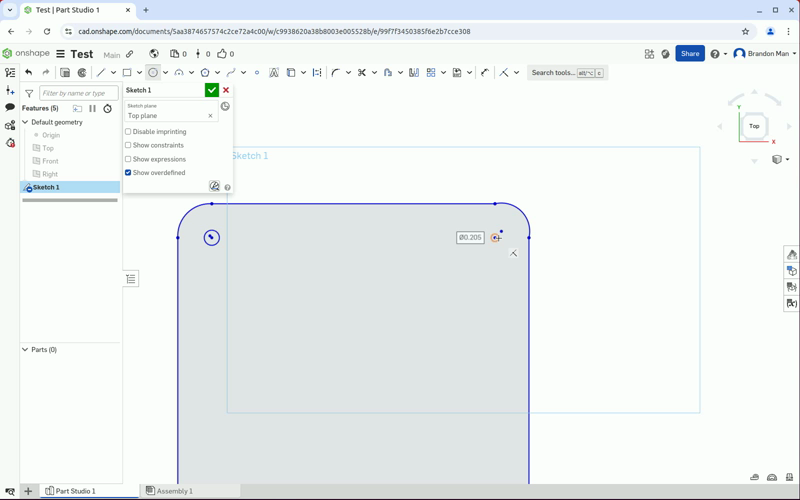
scroll(-6)
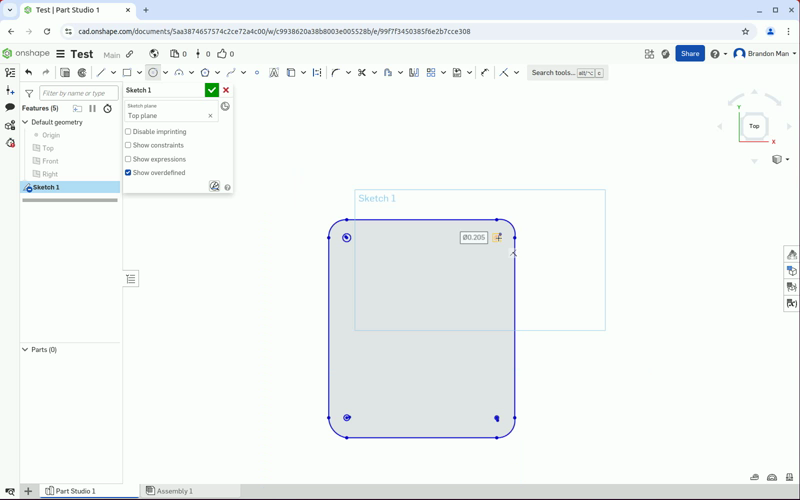
scroll(-6)
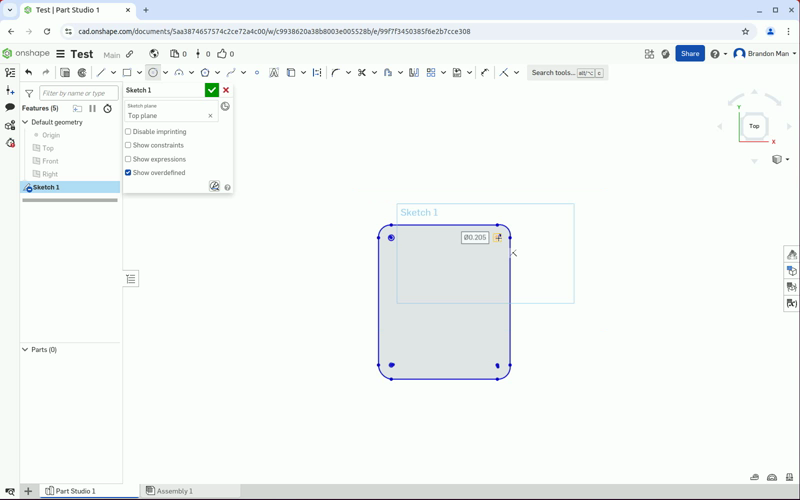
scroll(-6)
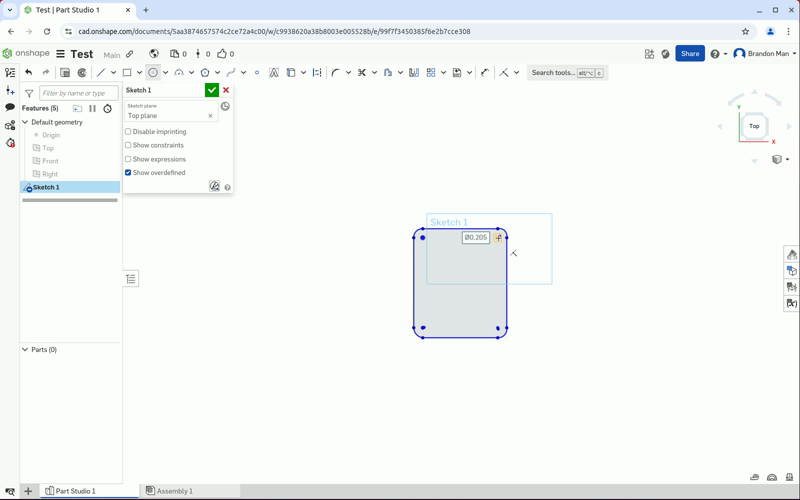
scroll(-6)
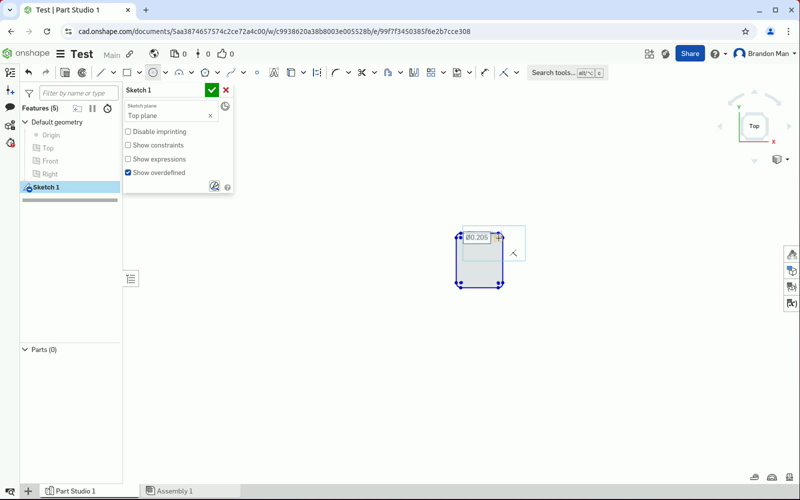
key(esc)
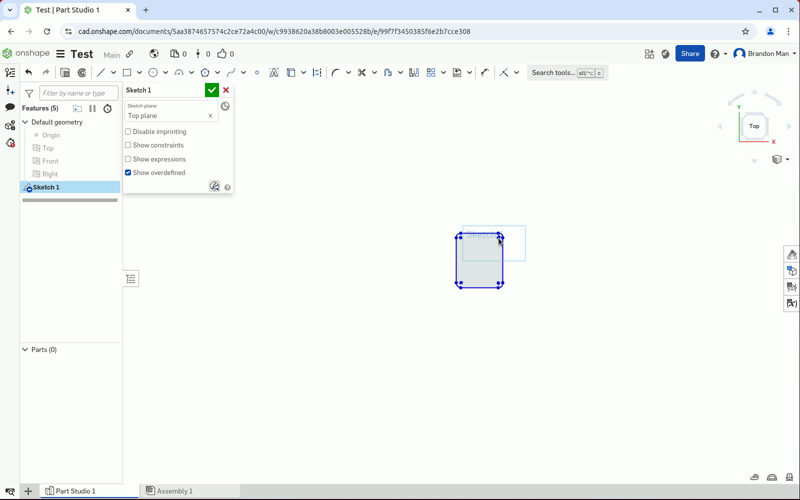
mouse_move(499, 245)
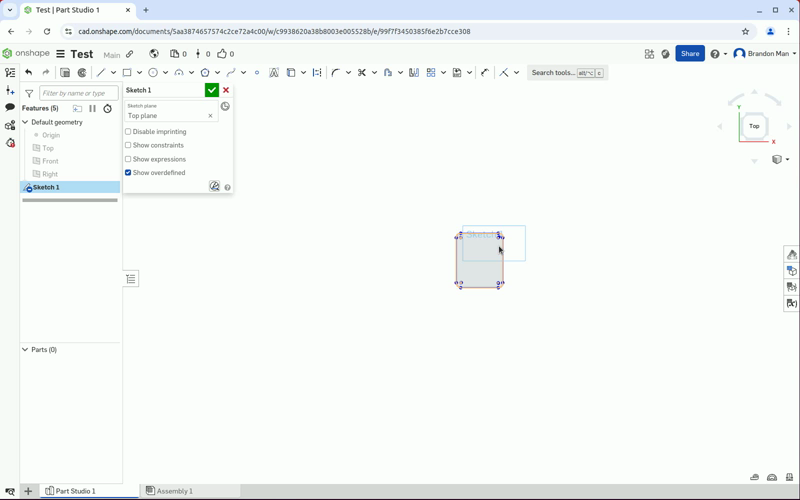
click(499, 245)
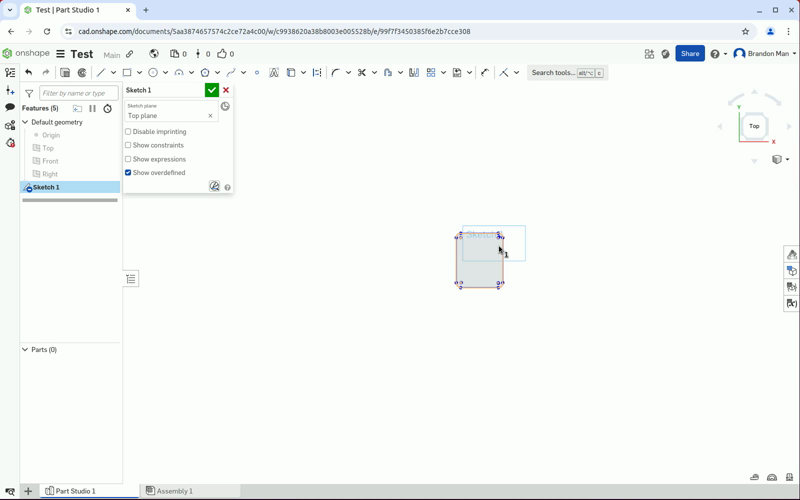
mouse_move(73, 352)
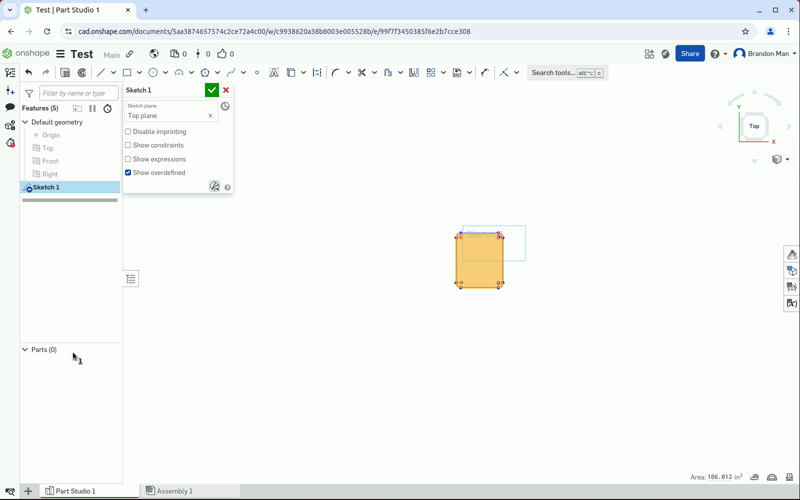
key(shift+y)
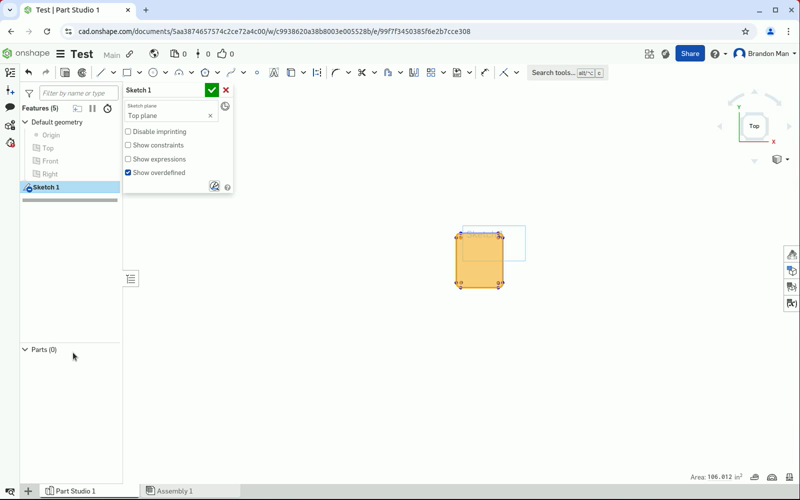
key(shift+e)
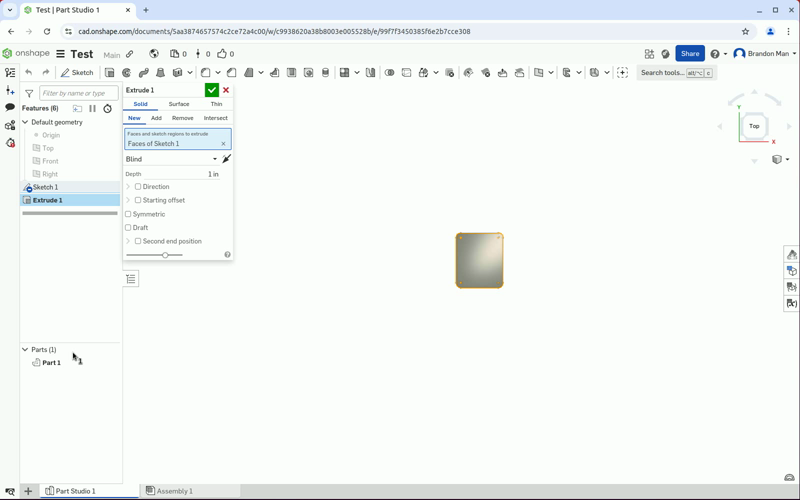
mouse_move(143, 106)
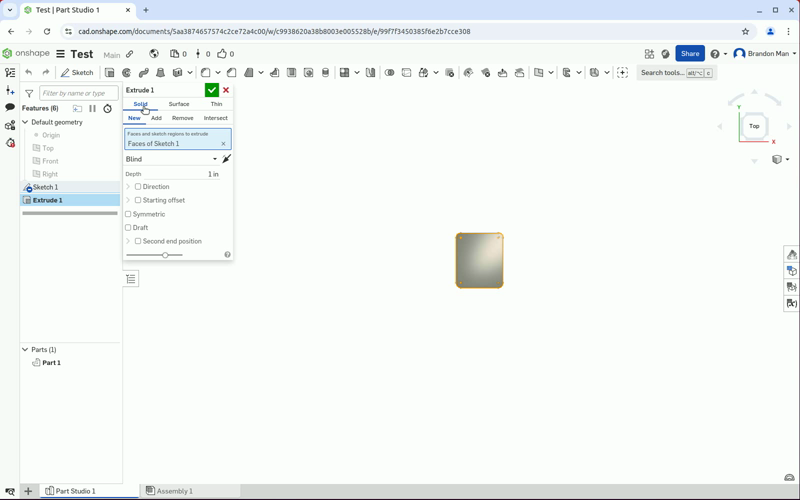
click(143, 106)
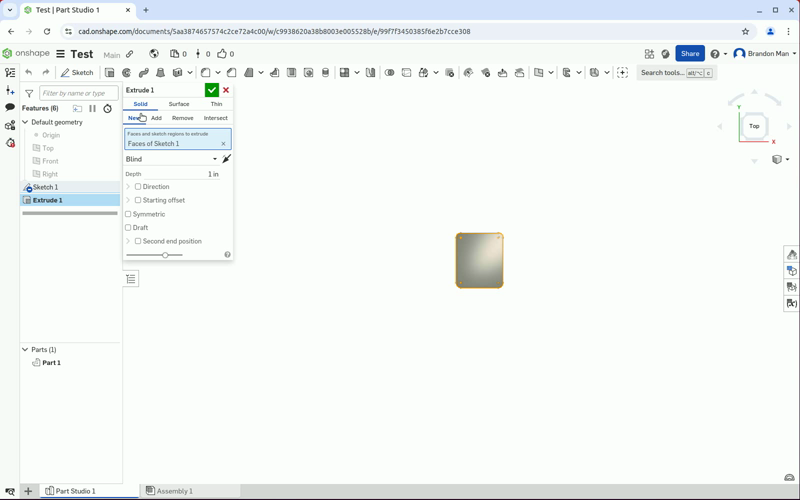
mouse_move(137, 120)
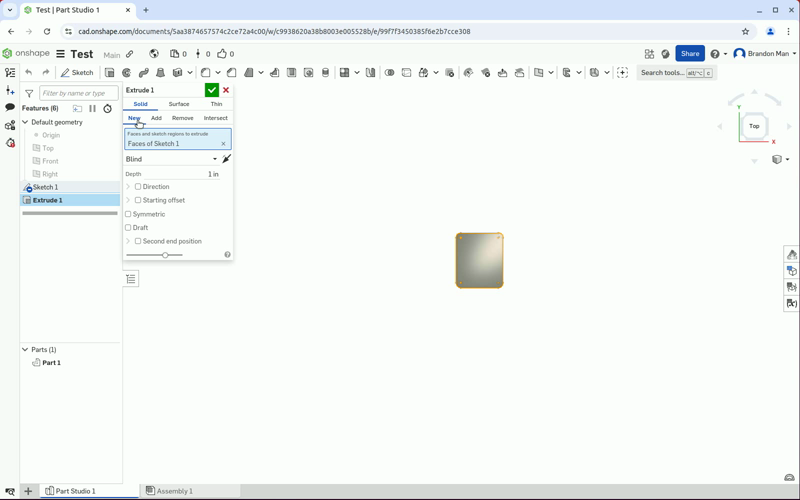
click(137, 120)
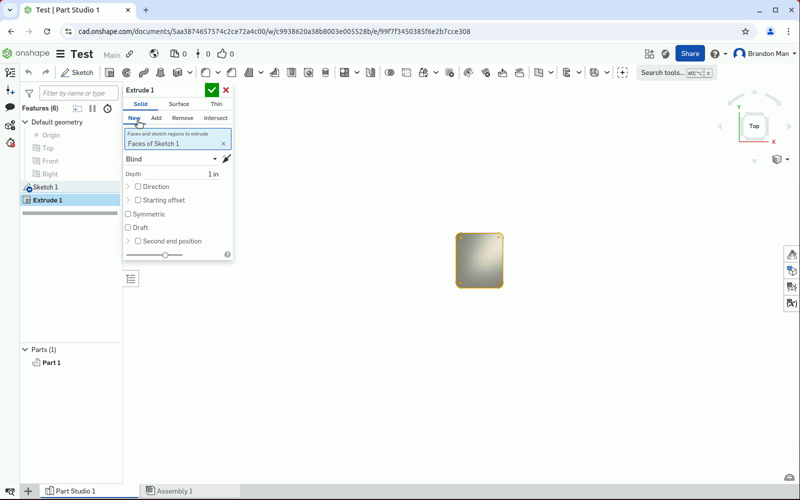
key(tab, 4)
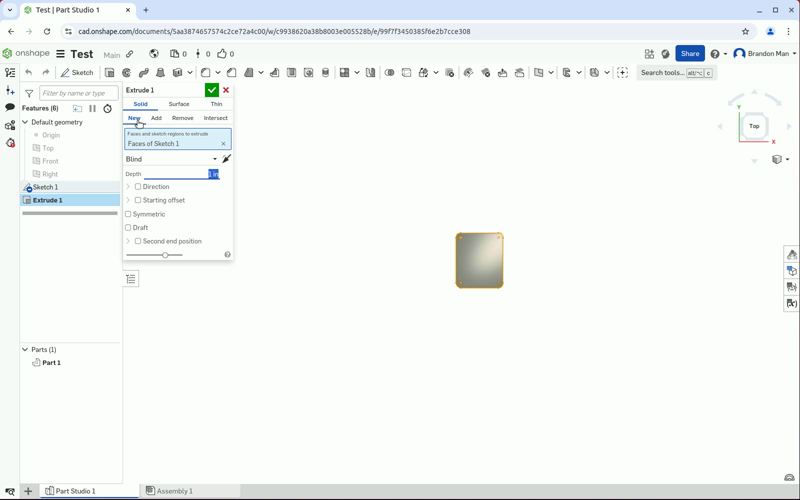
text(0.241)
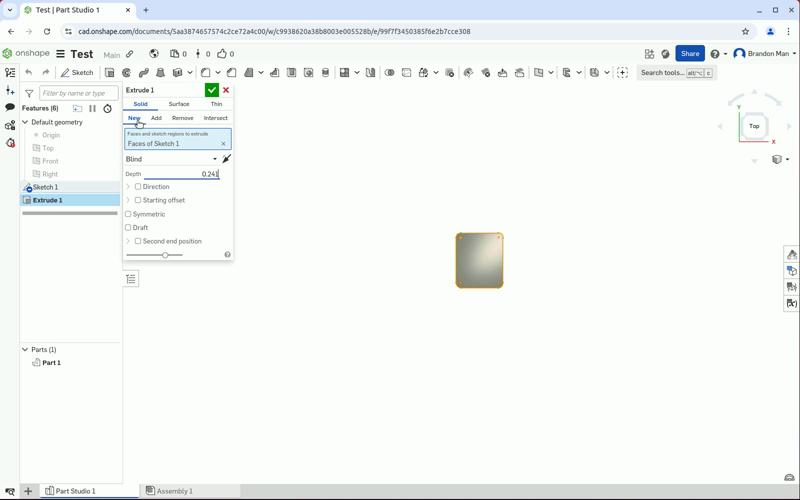
key(enter)
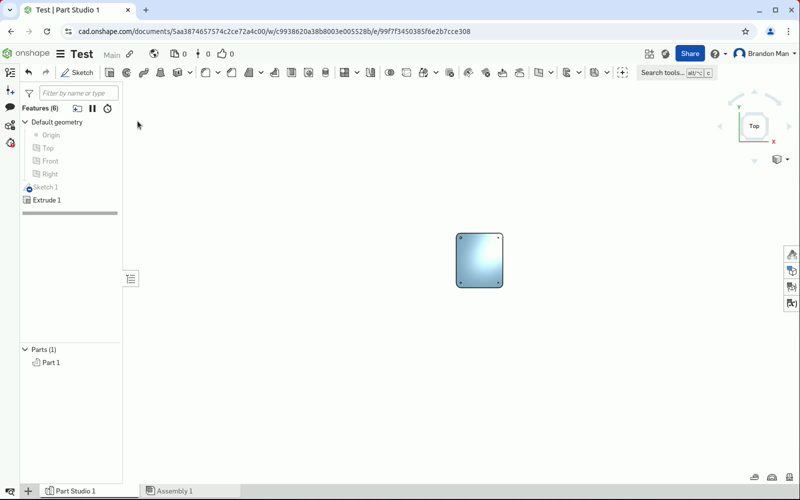
key(shift+h)
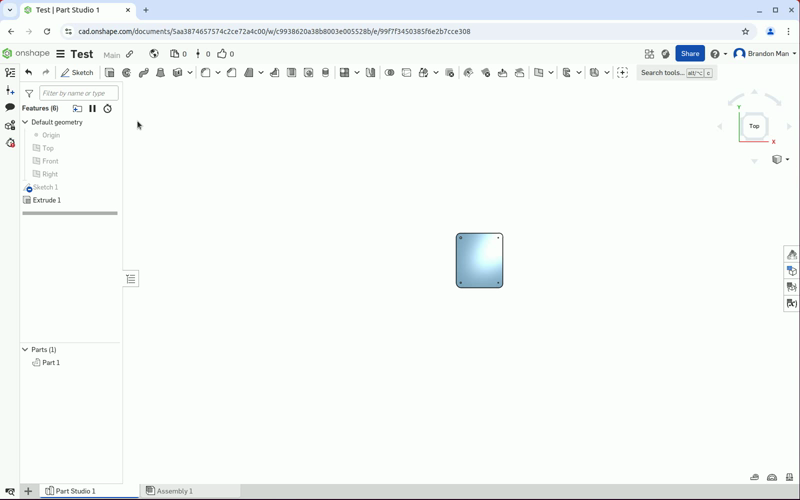
key(shift+h)
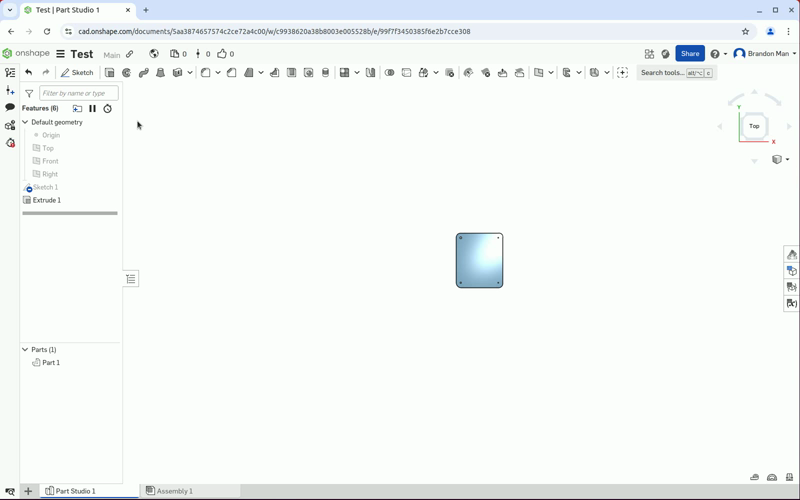
mouse_move(73, 189)
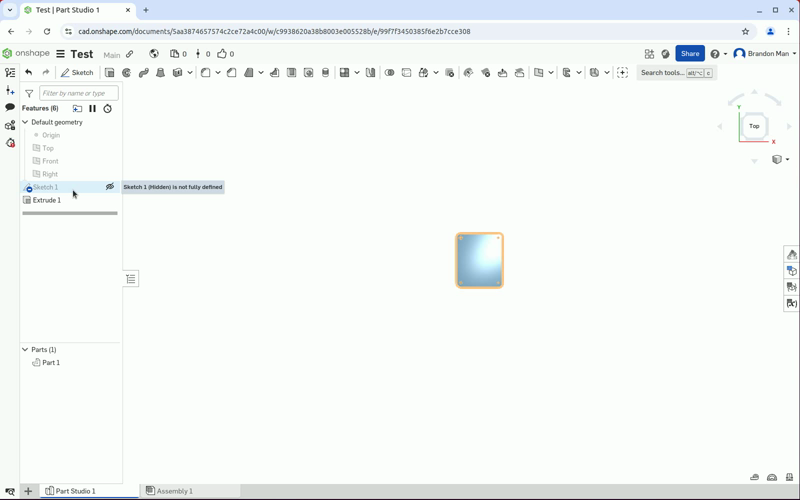
click(73, 189)
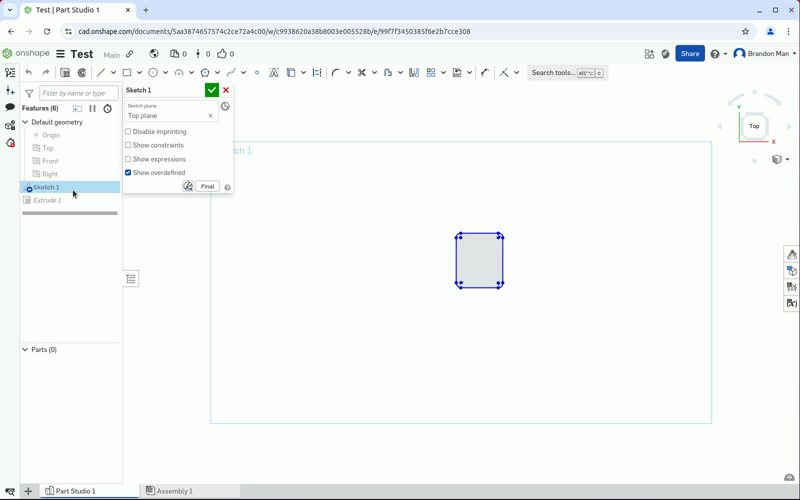
mouse_move(229, 92)
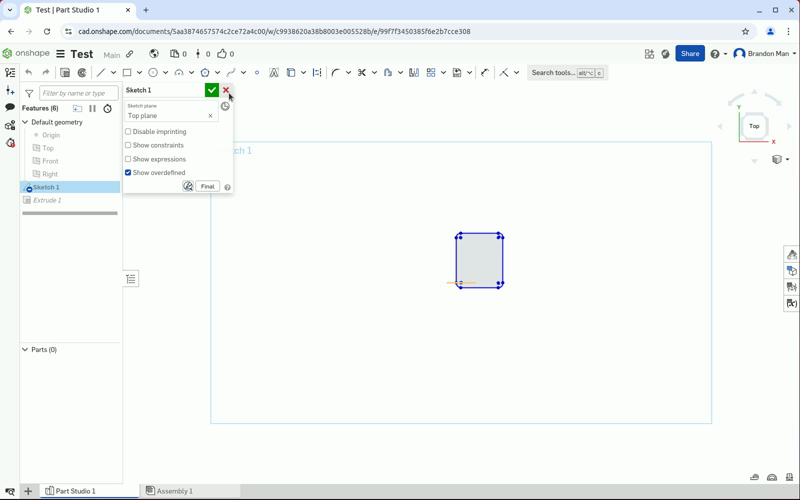
click(229, 92)
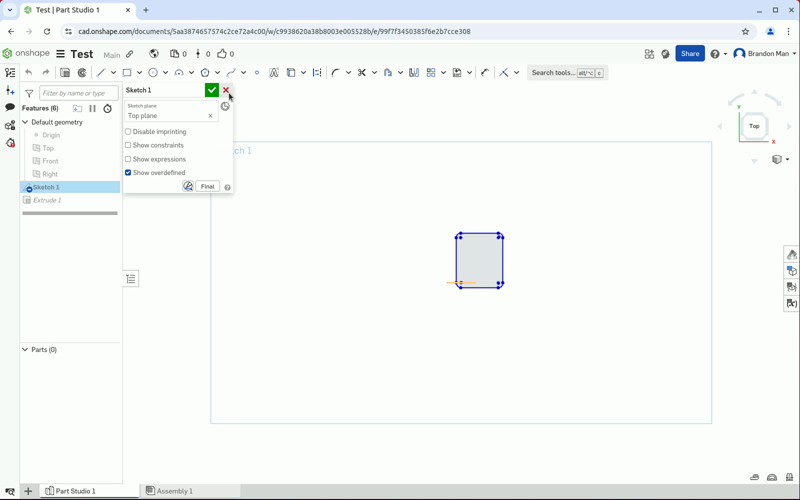
key(shift+s)
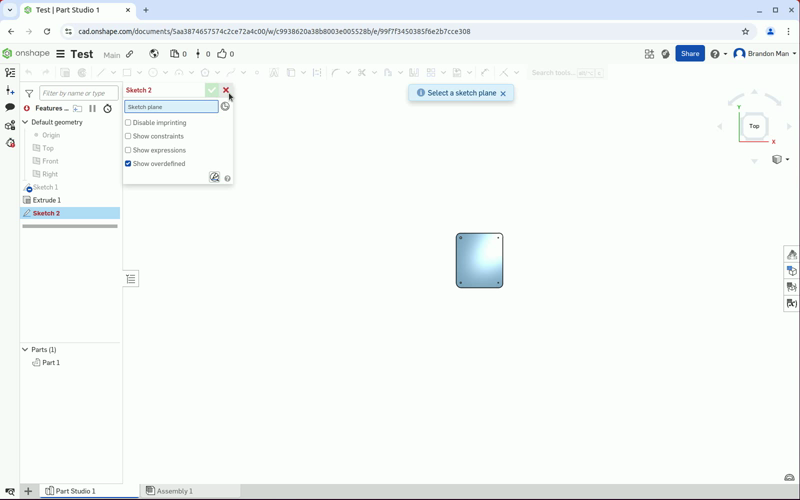
mouse_move(73, 150)
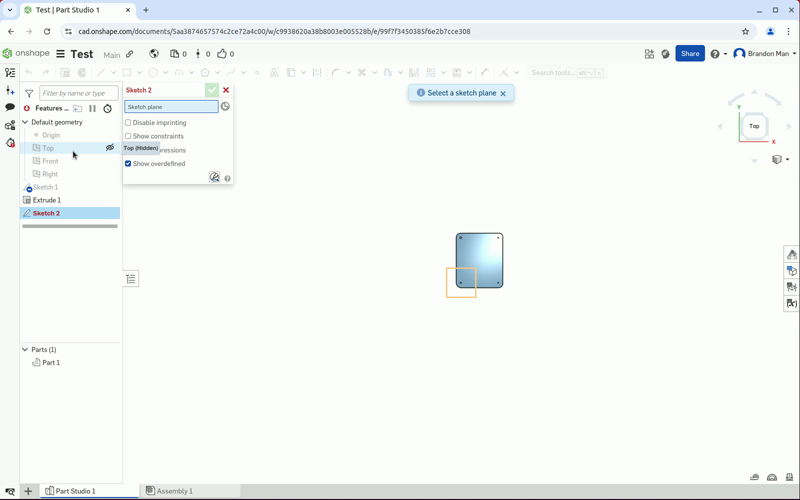
click(73, 150)
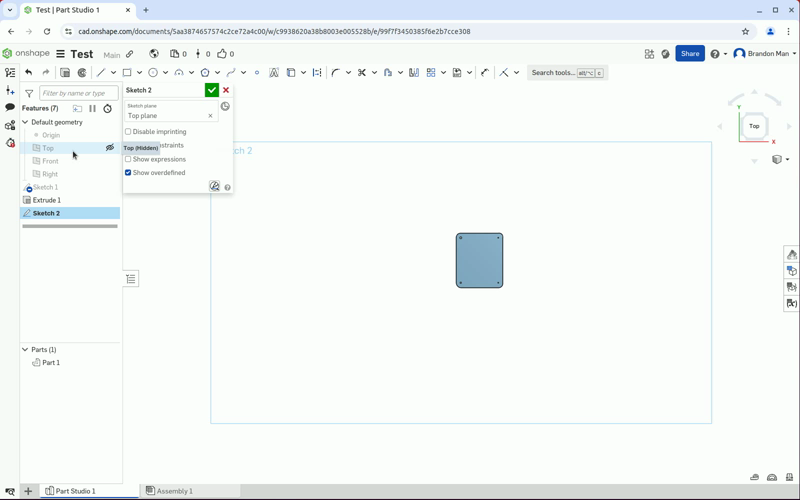
mouse_move(73, 352)
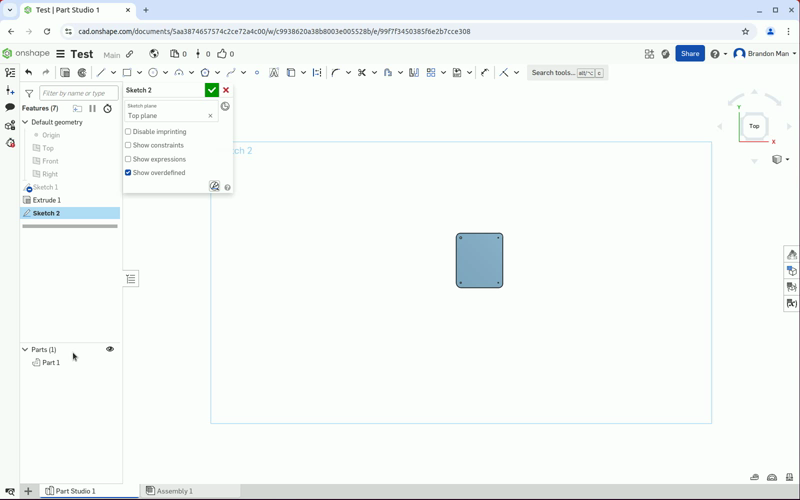
key(y)
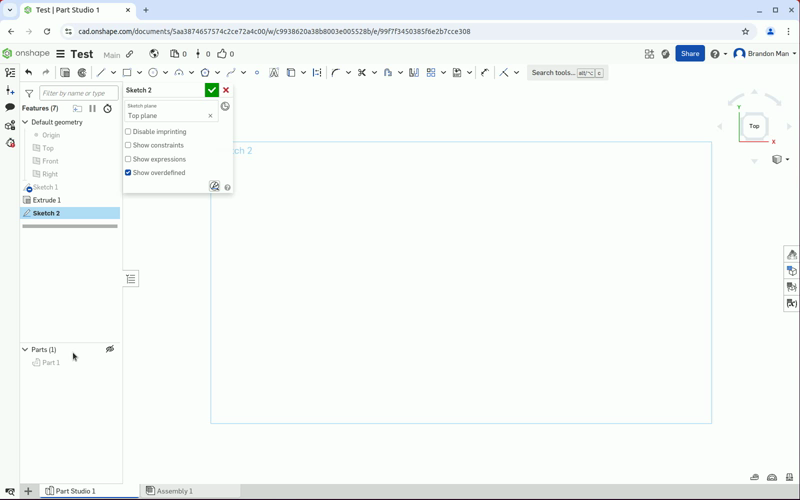
key(a)
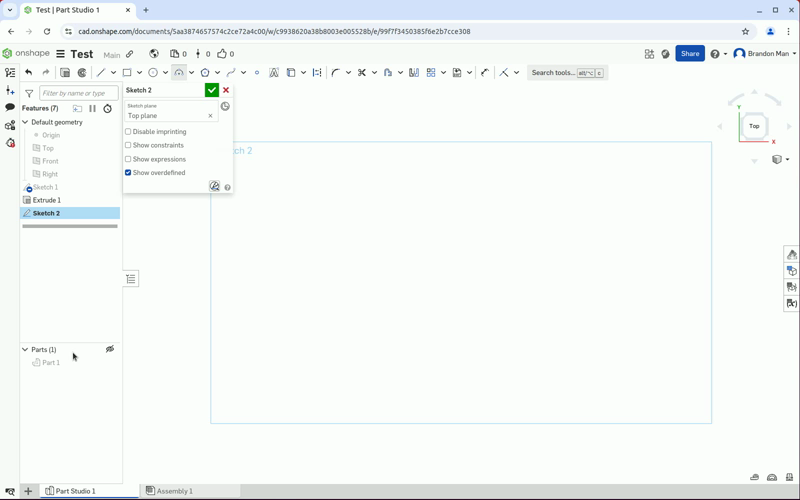
key_down(shift)
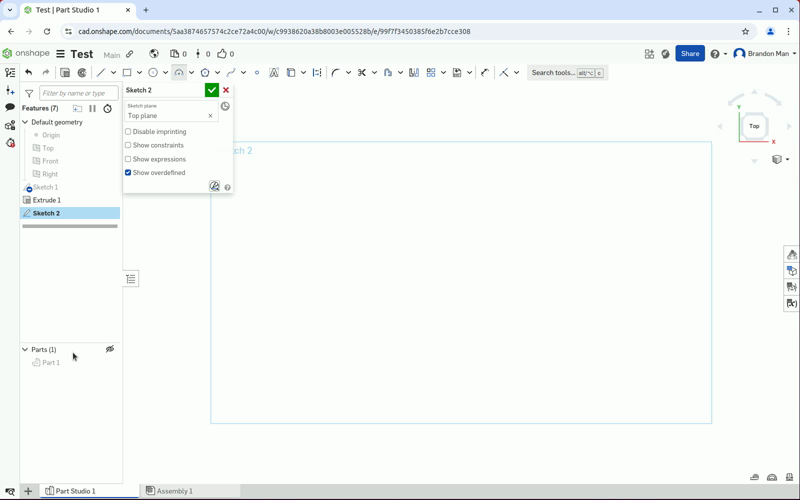
mouse_move(527, 281)
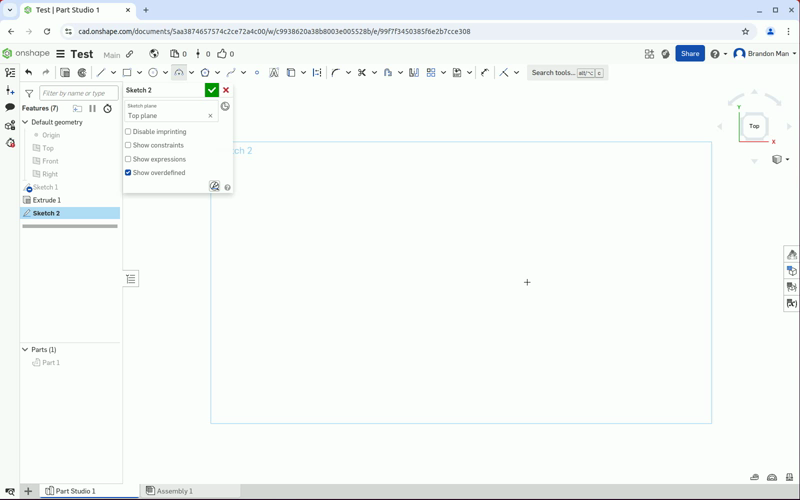
click(527, 281)
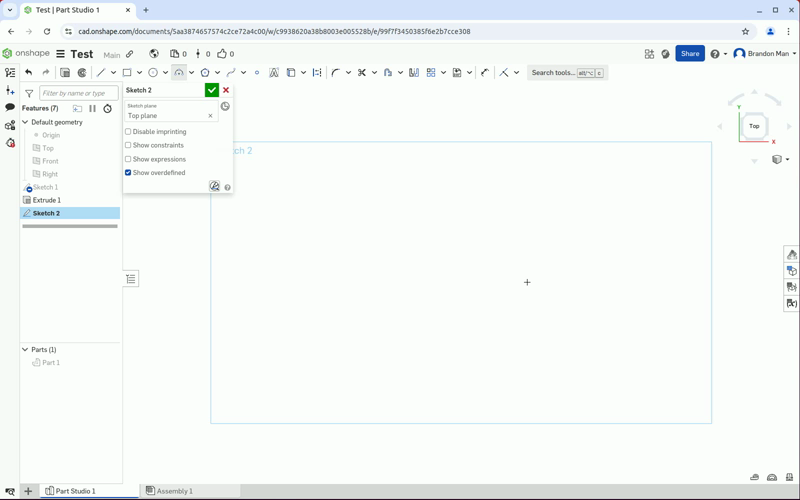
key_up(shift)
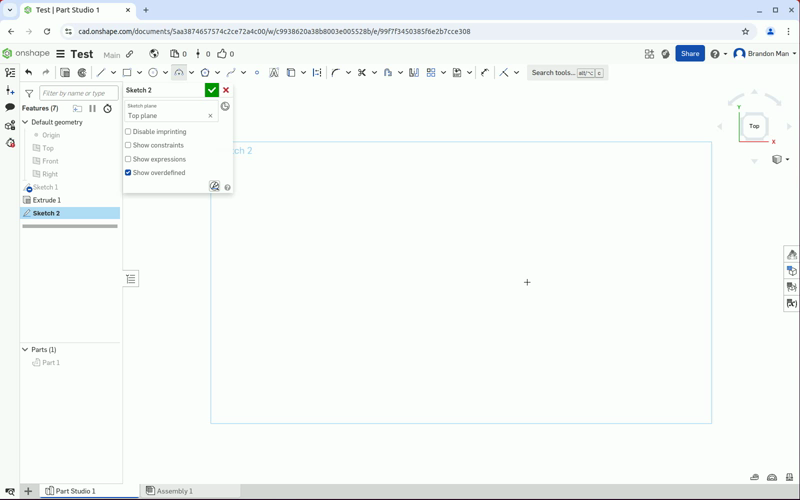
key_down(shift)
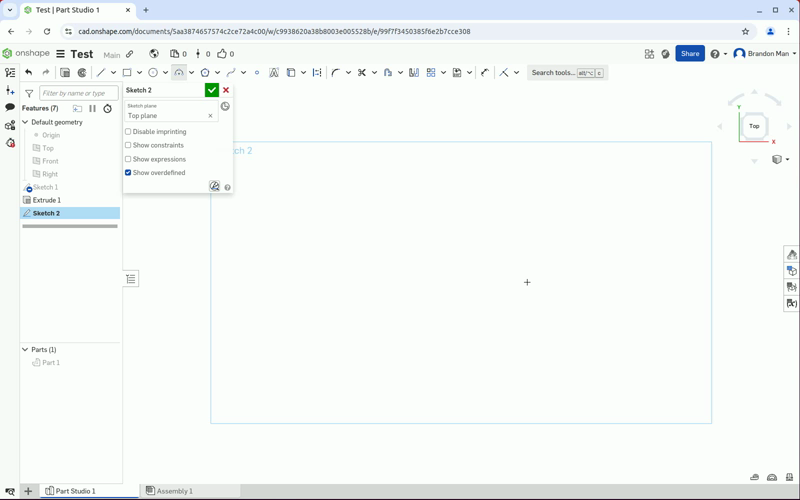
mouse_move(531, 286)
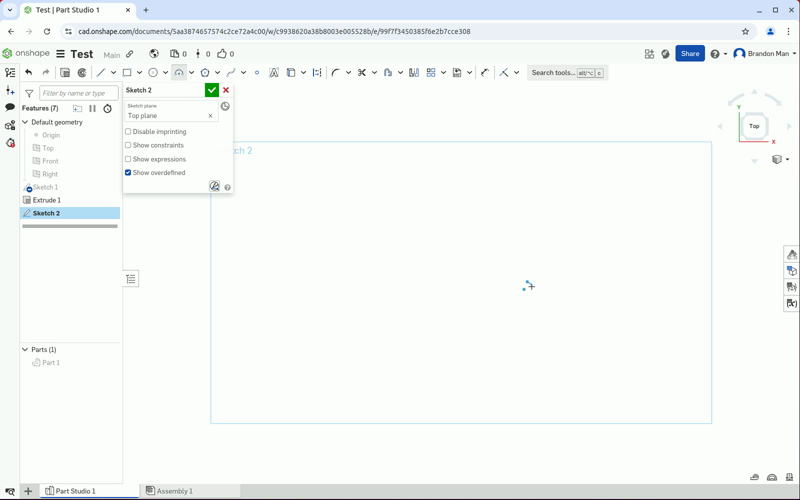
scroll(6)
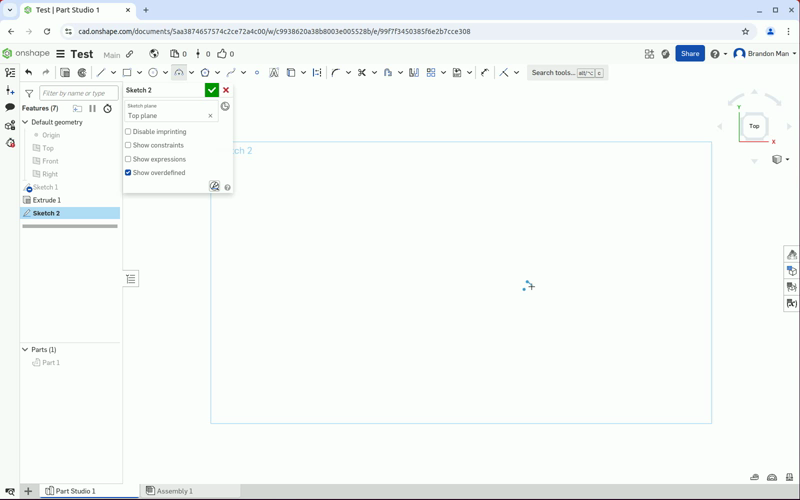
scroll(6)
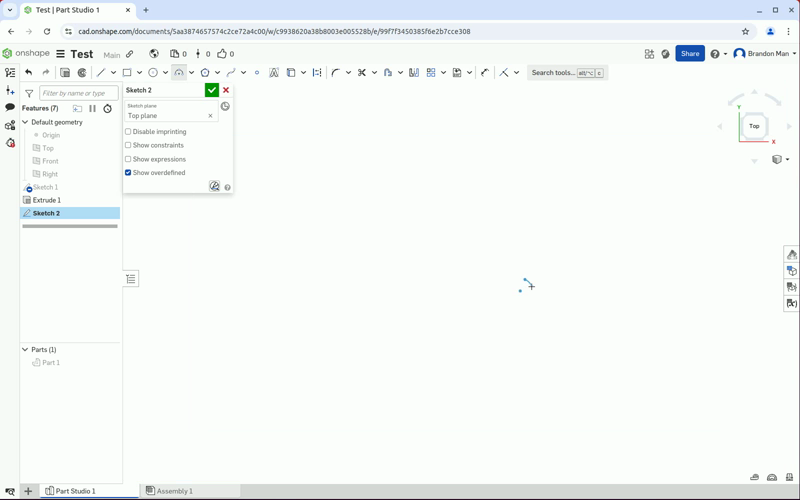
scroll(6)
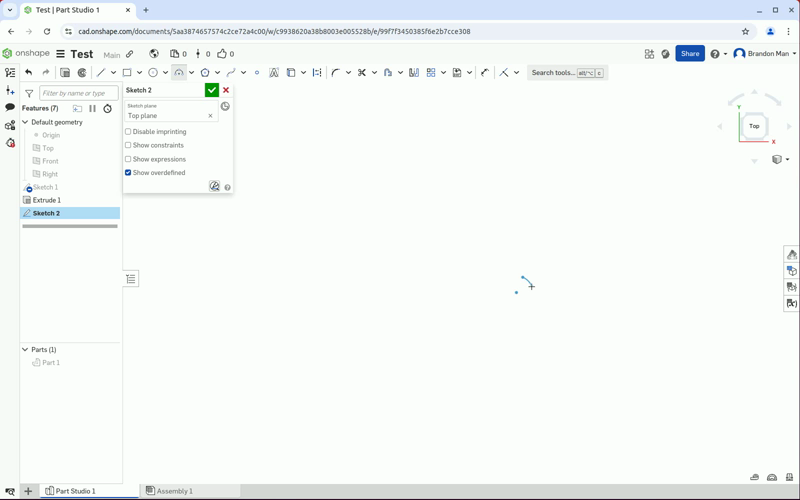
scroll(6)
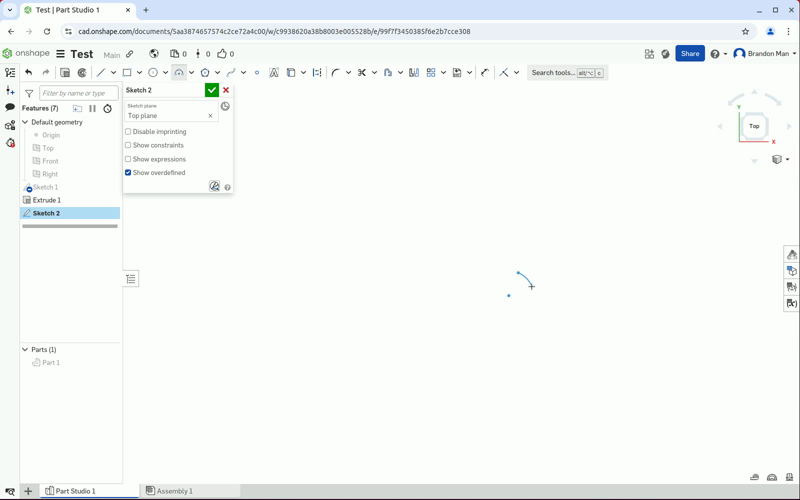
scroll(6)
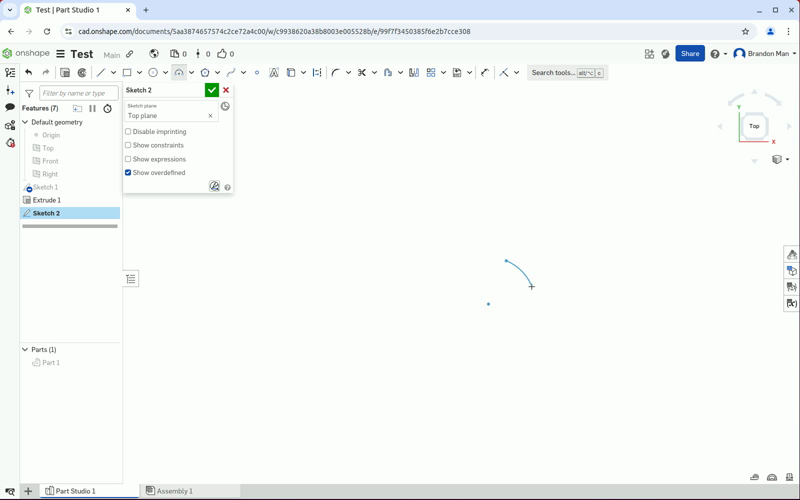
scroll(6)
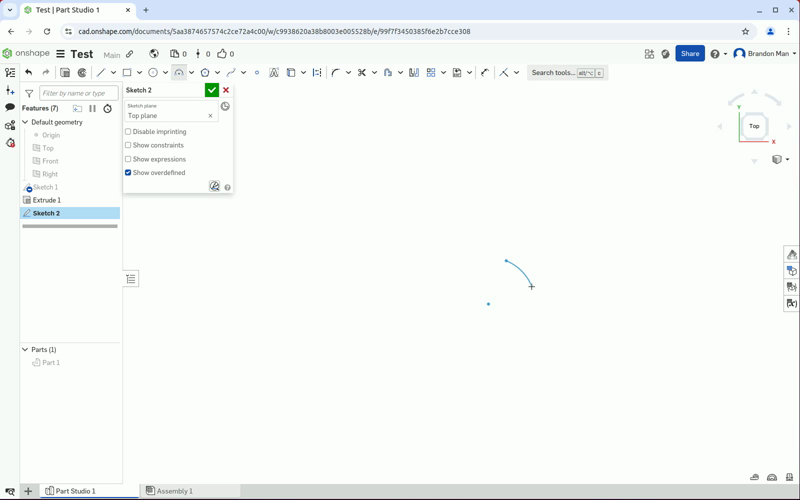
scroll(6)
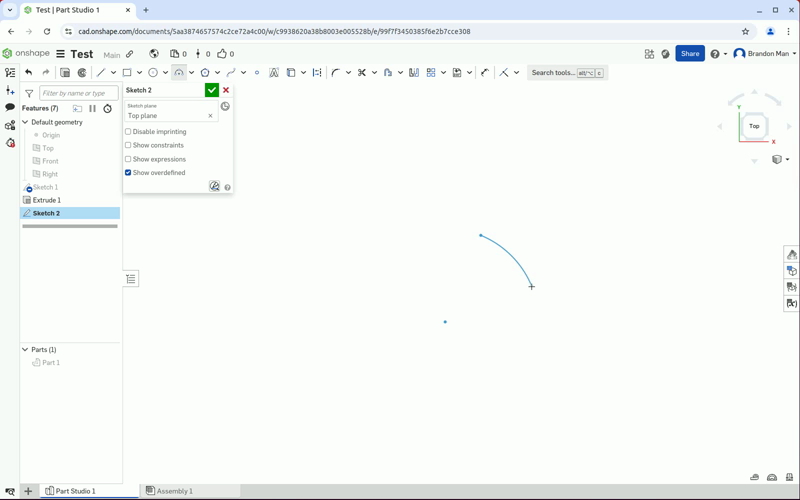
click(531, 286)
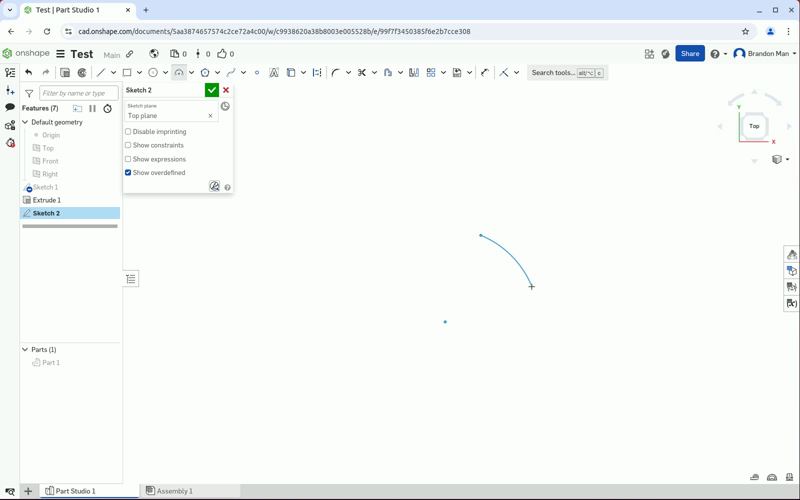
scroll(-6)
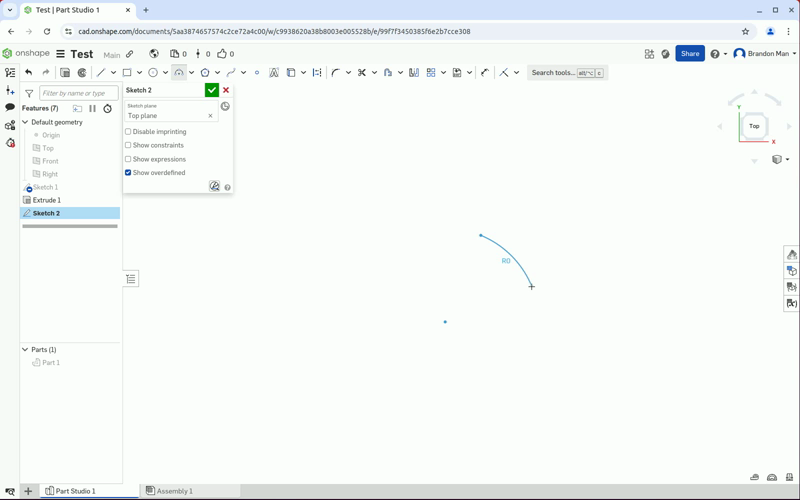
scroll(-6)
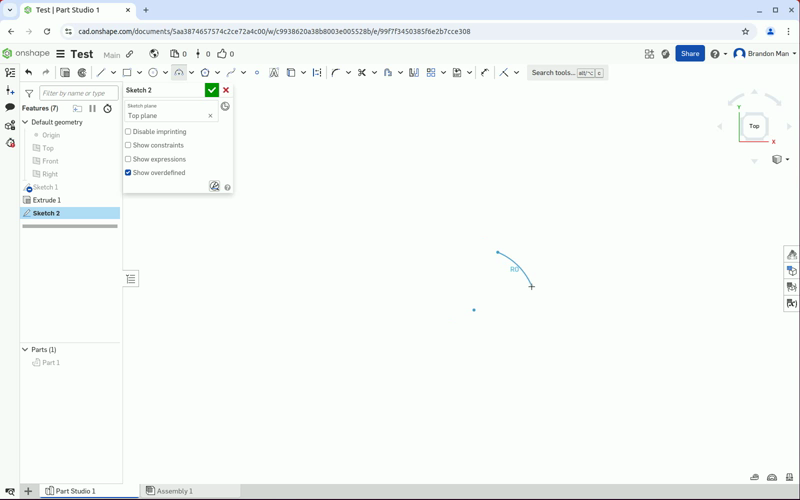
scroll(-6)
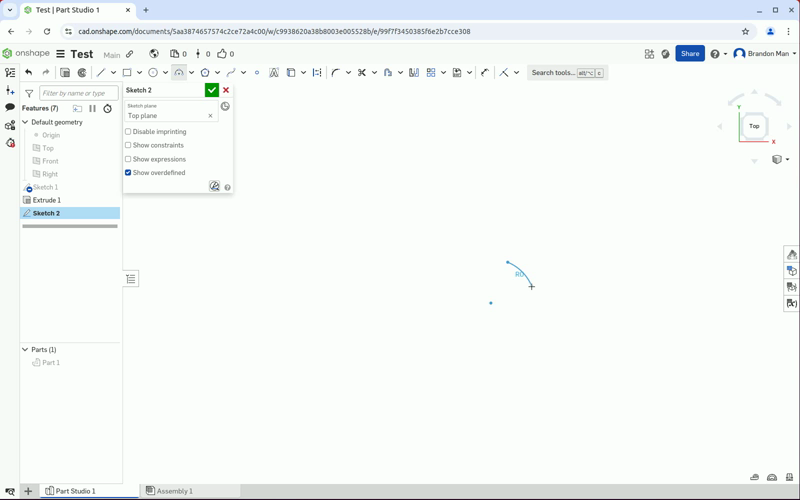
scroll(-6)
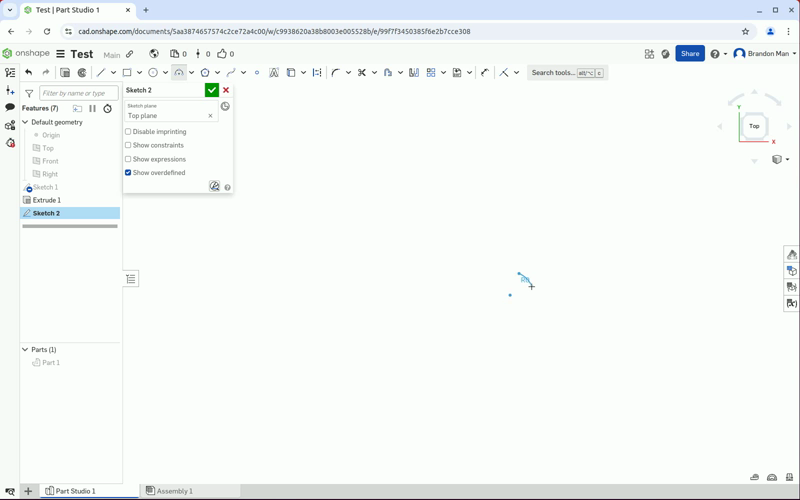
scroll(-6)
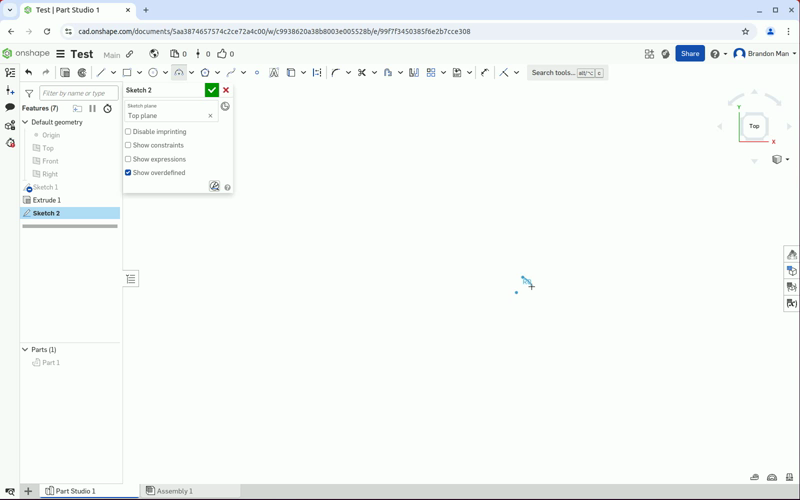
scroll(-6)
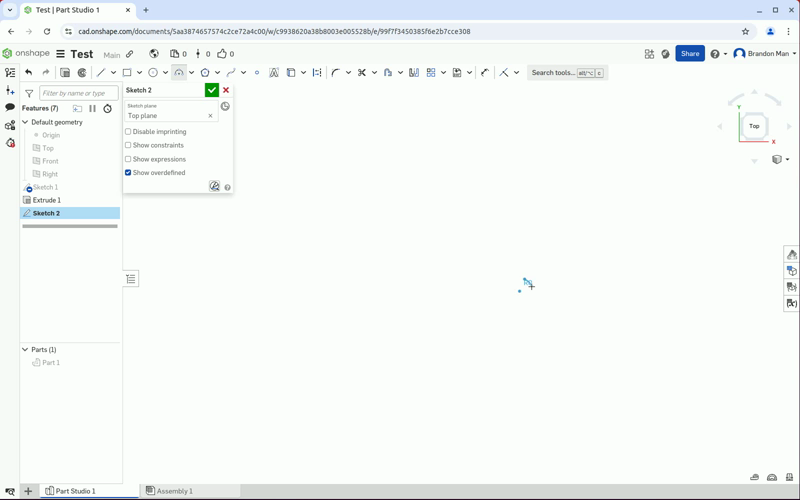
scroll(-6)
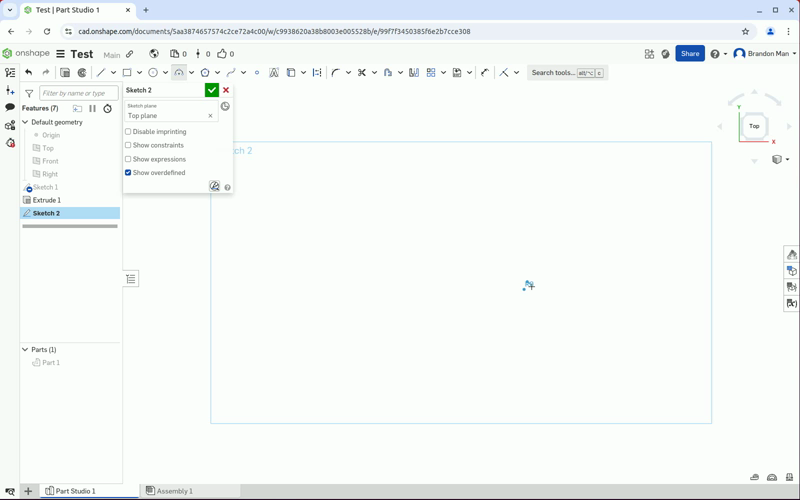
mouse_move(528, 284)
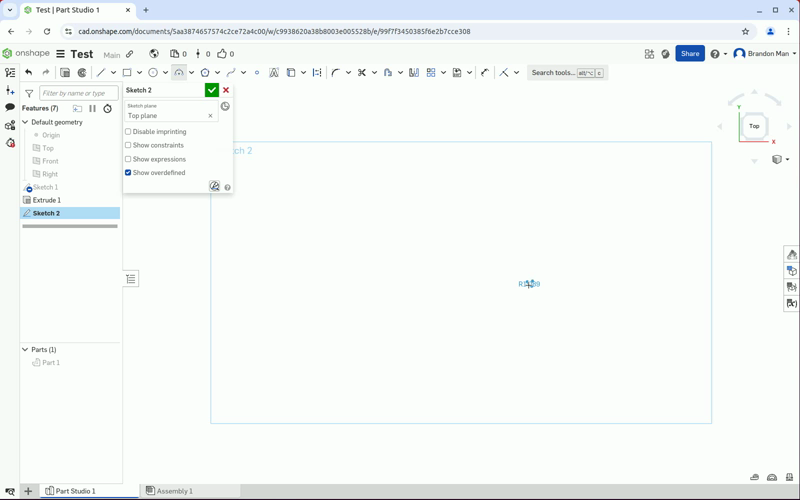
scroll(6)
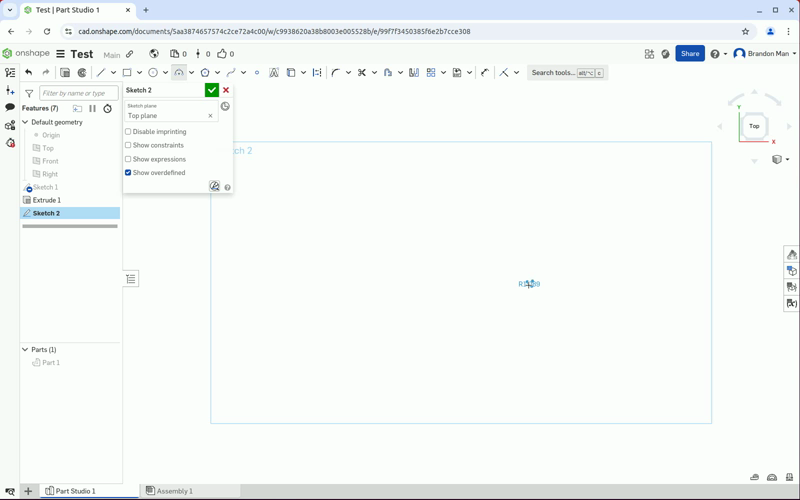
scroll(6)
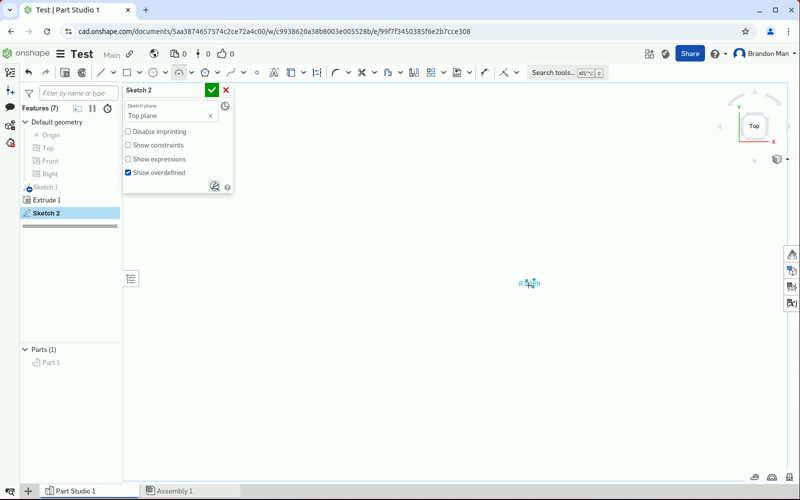
scroll(6)
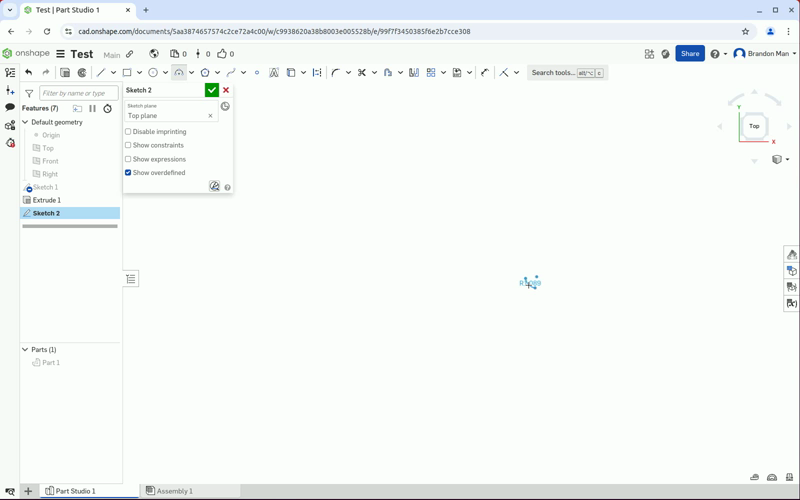
scroll(6)
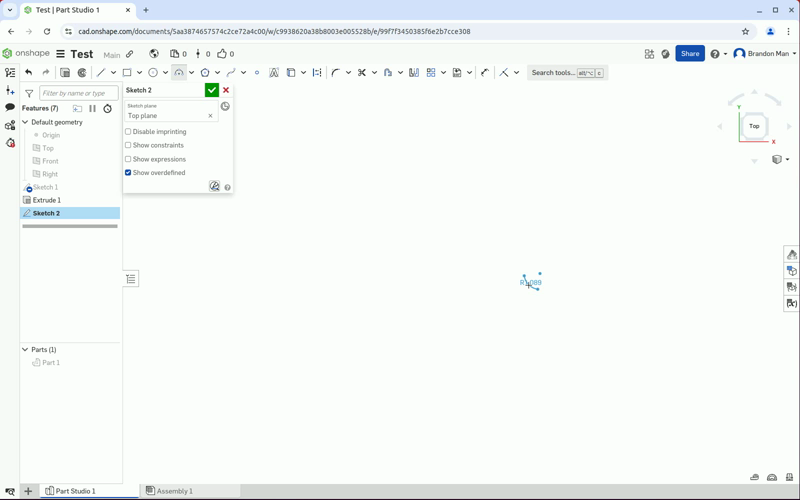
scroll(6)
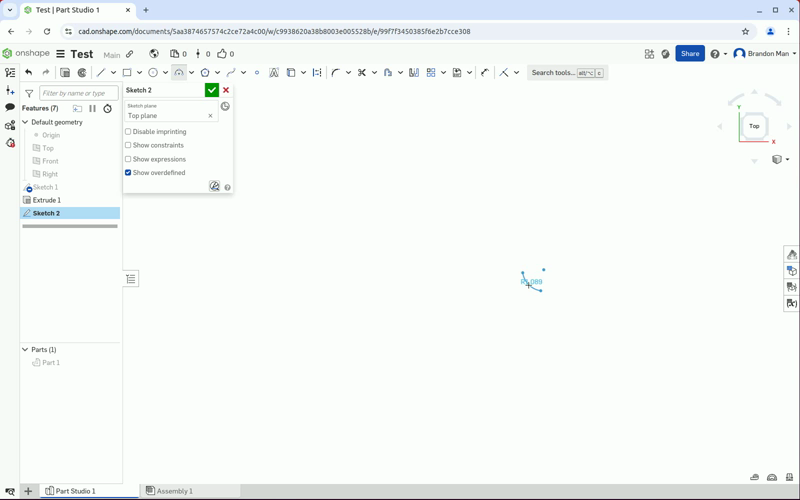
scroll(6)
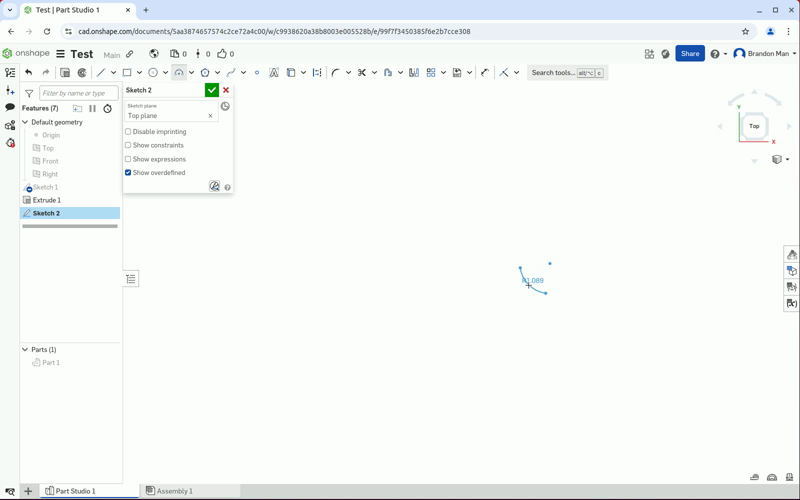
scroll(6)
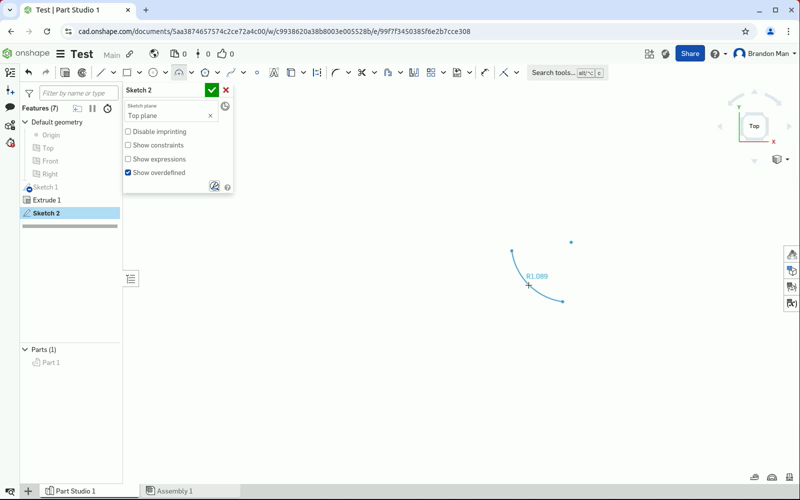
click(528, 284)
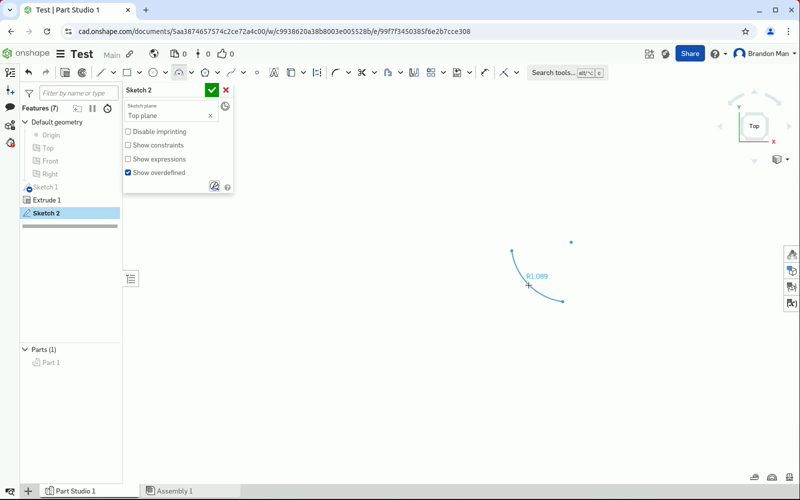
scroll(-6)
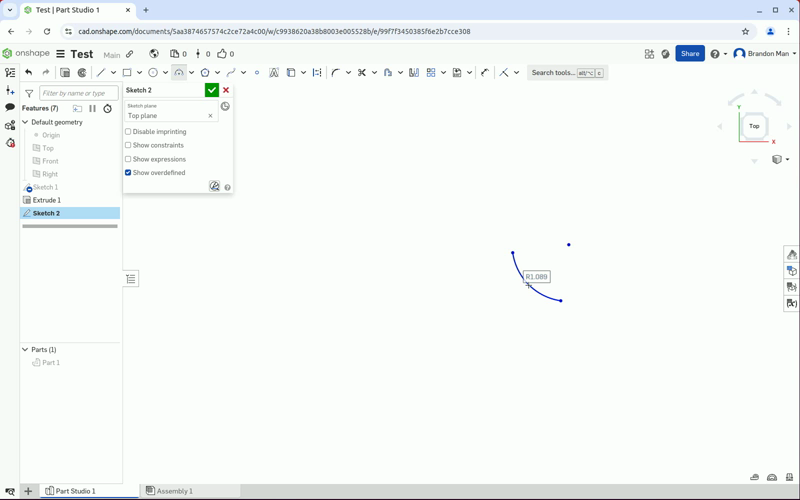
scroll(-6)
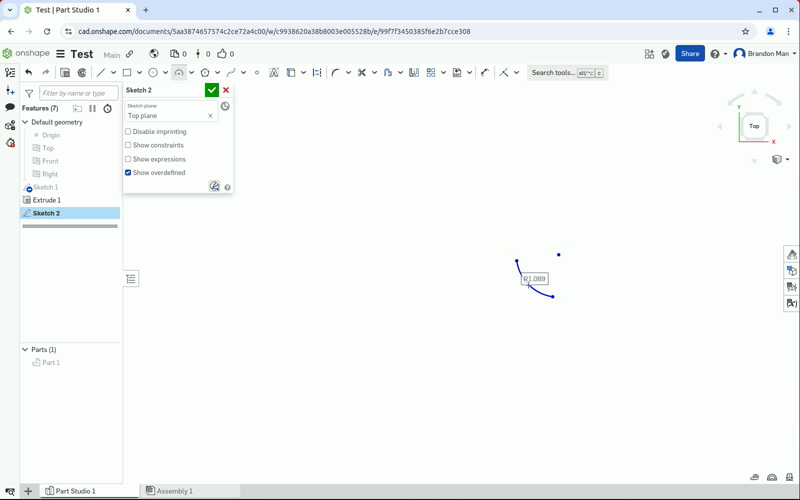
scroll(-6)
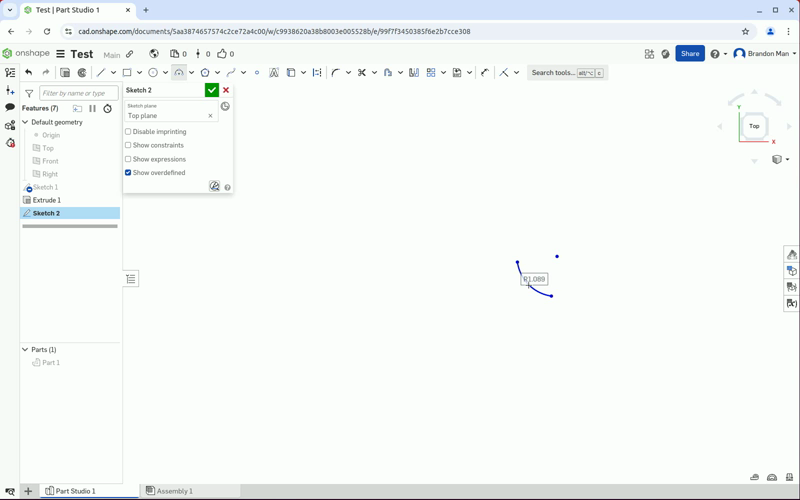
scroll(-6)
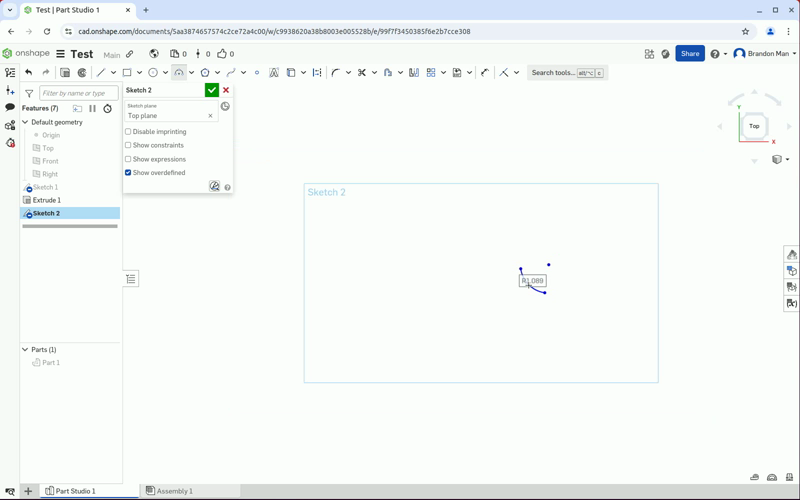
scroll(-6)
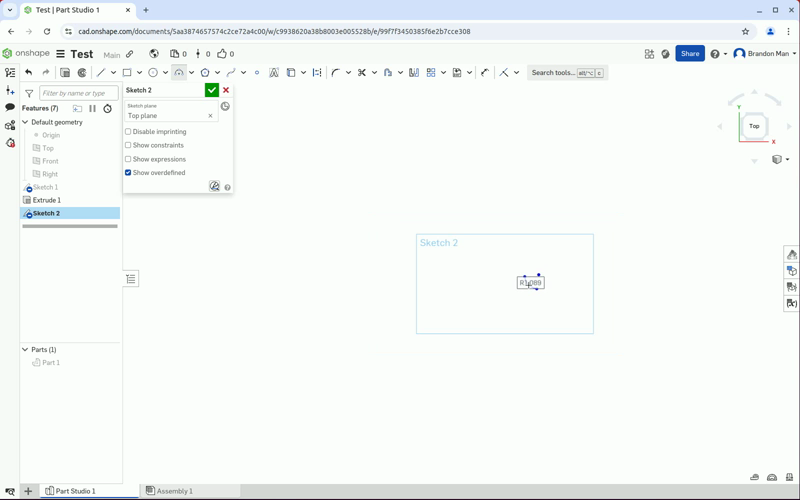
scroll(-6)
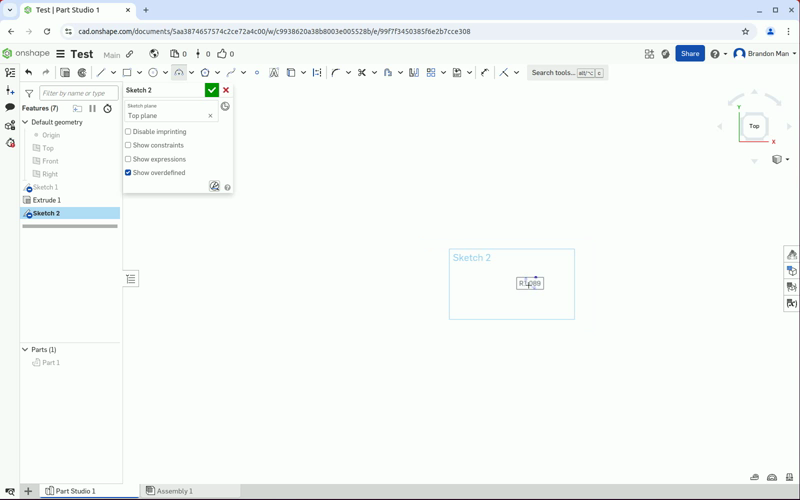
scroll(-6)
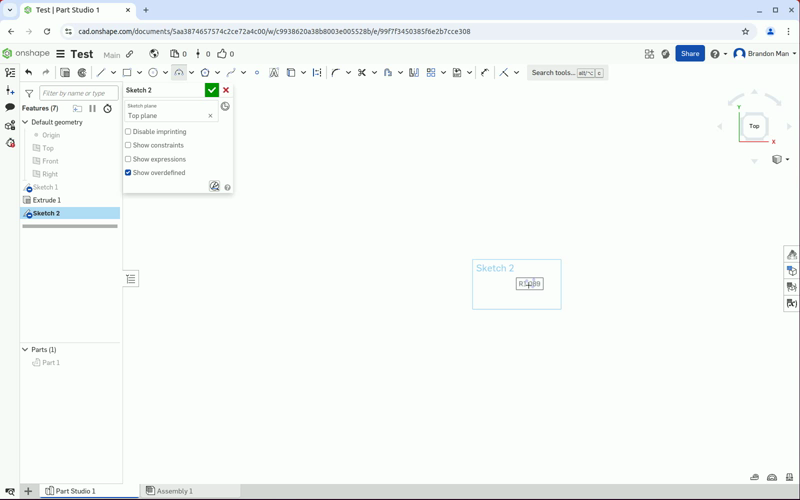
key_up(shift)
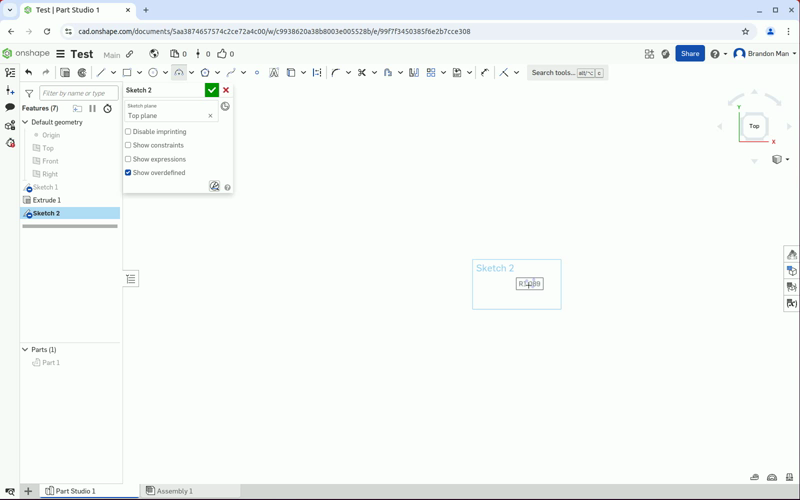
key(esc)
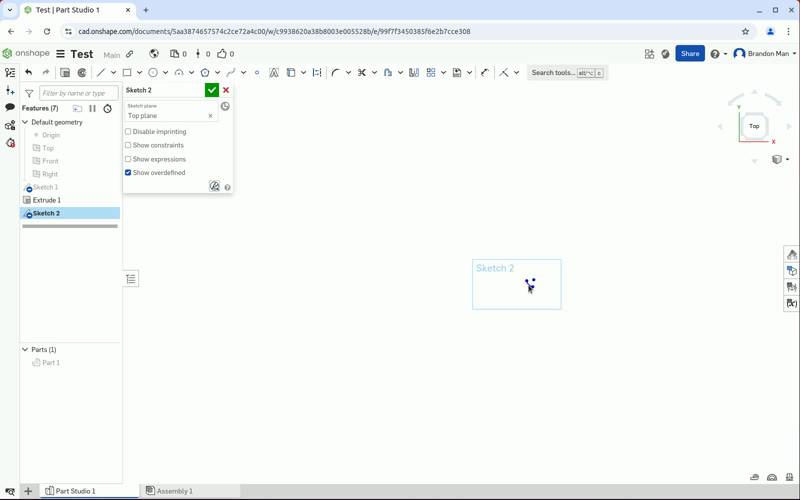
key(l)
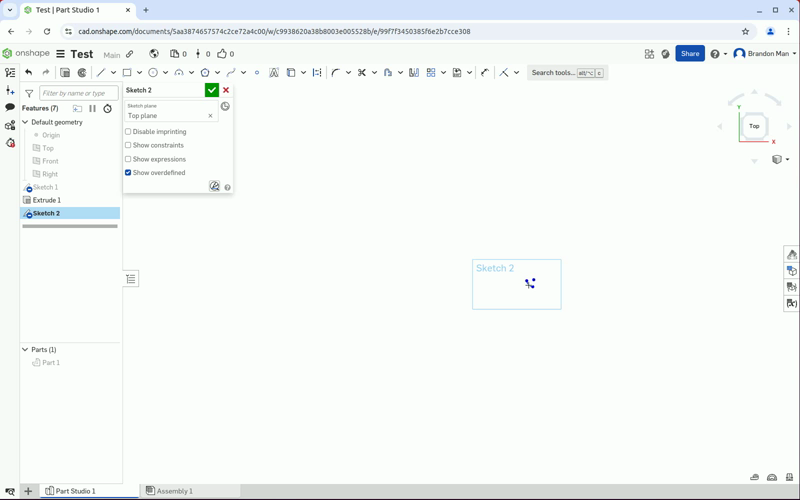
mouse_move(531, 286)
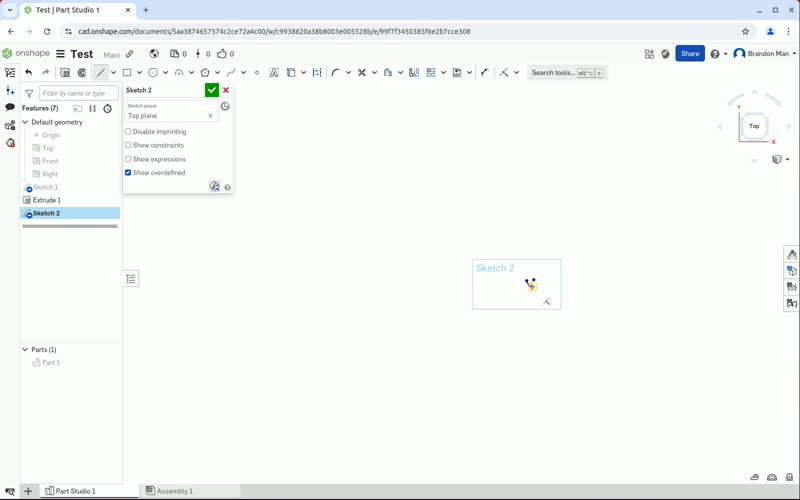
scroll(6)
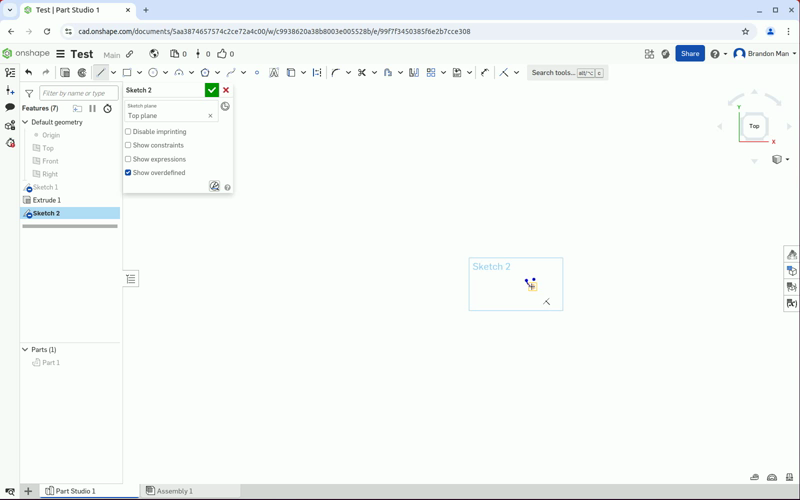
scroll(6)
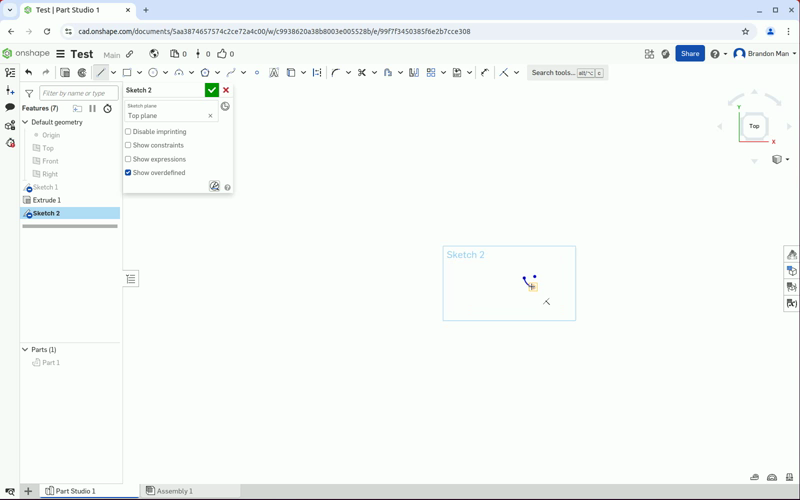
scroll(6)
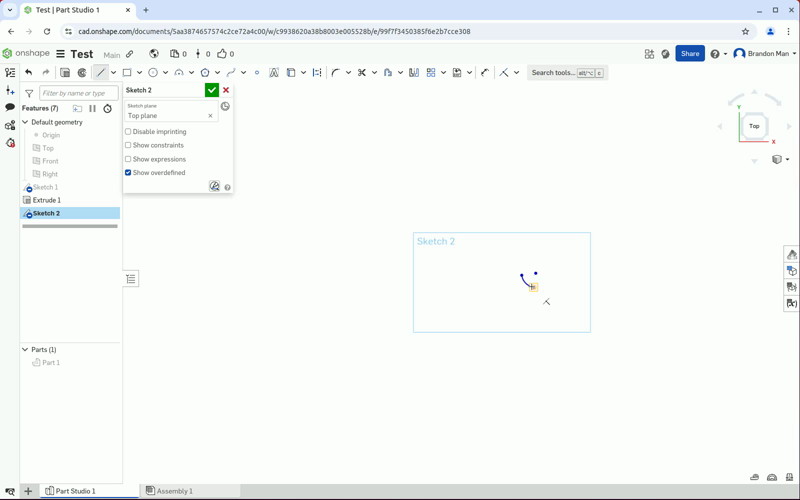
scroll(6)
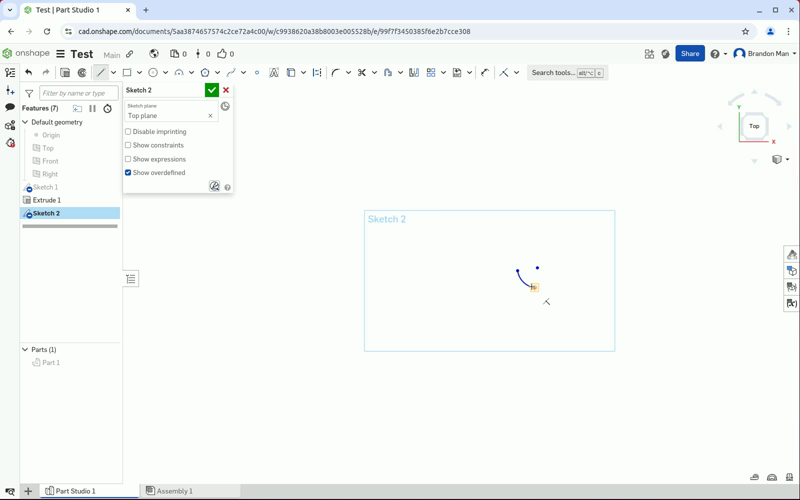
scroll(6)
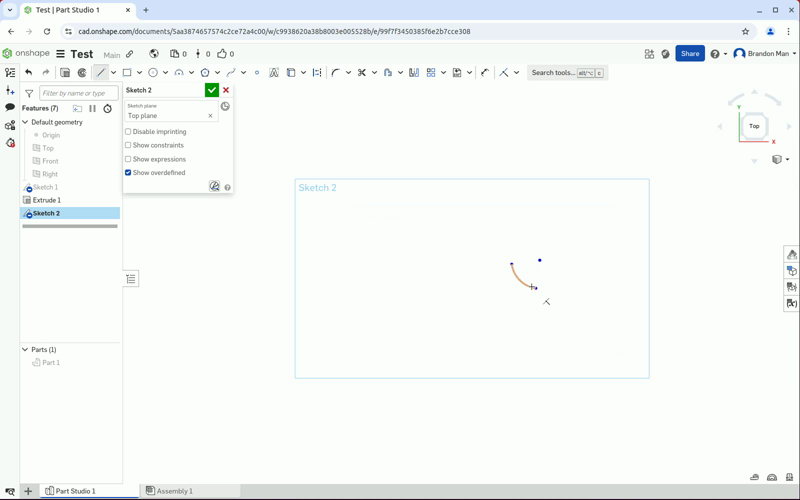
scroll(6)
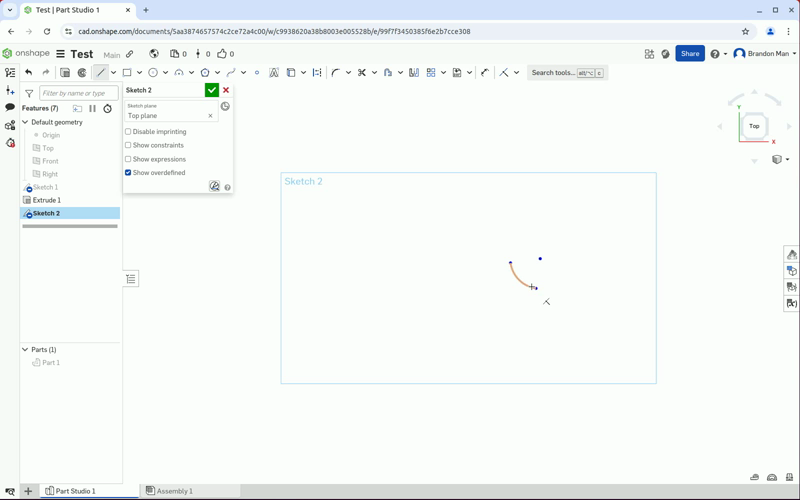
scroll(6)
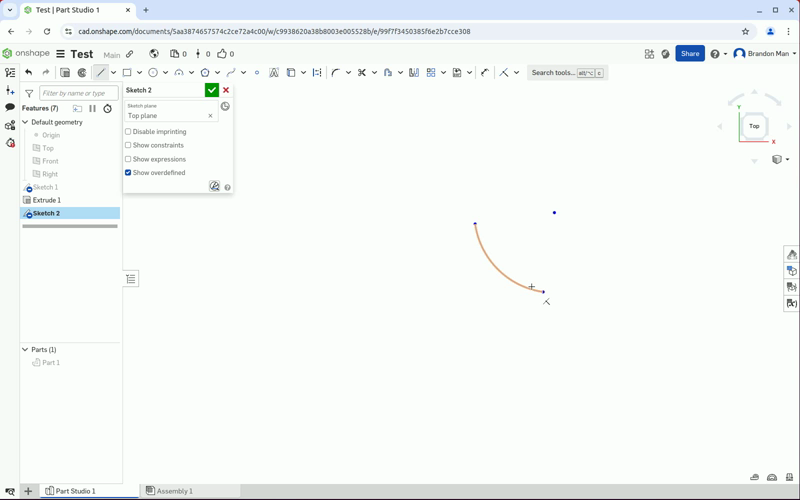
click(531, 286)
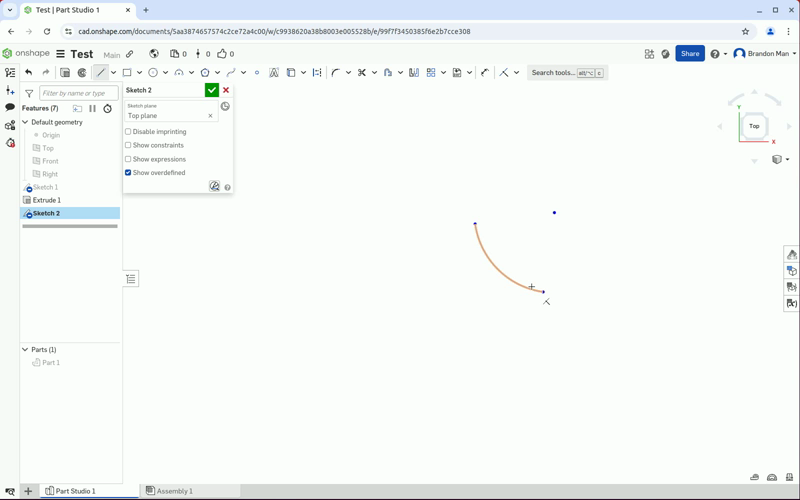
scroll(-6)
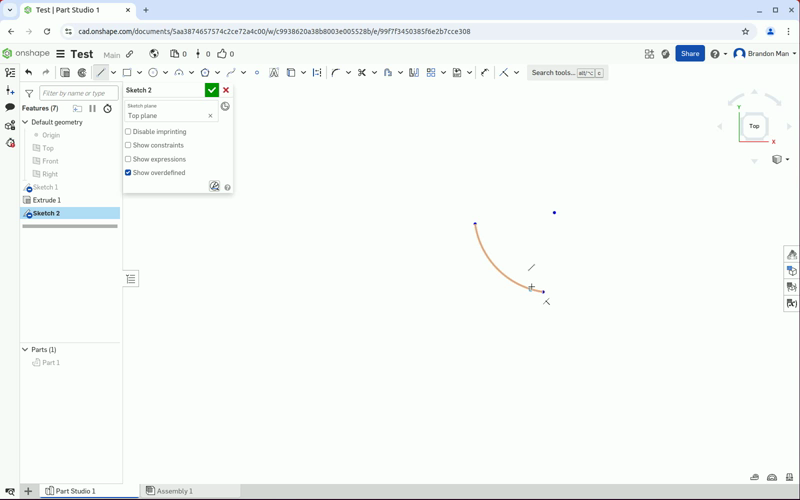
scroll(-6)
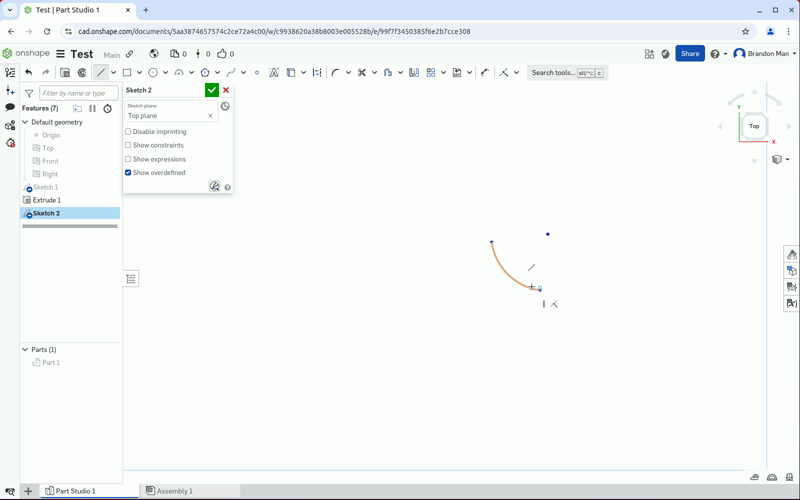
scroll(-6)
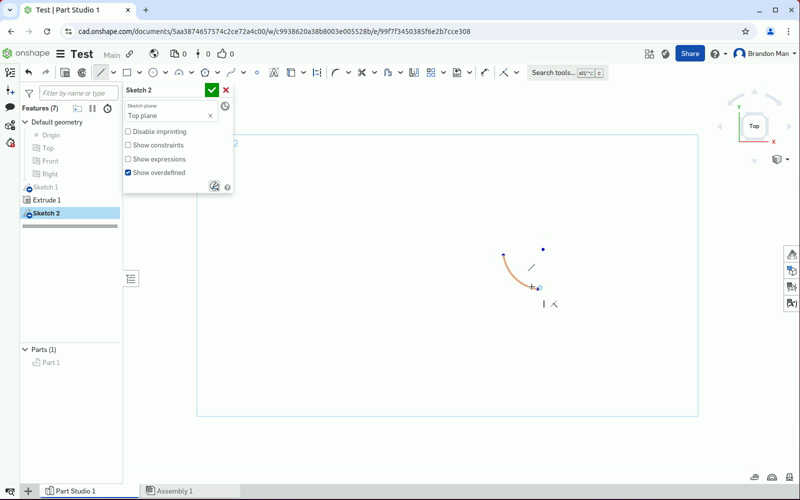
scroll(-6)
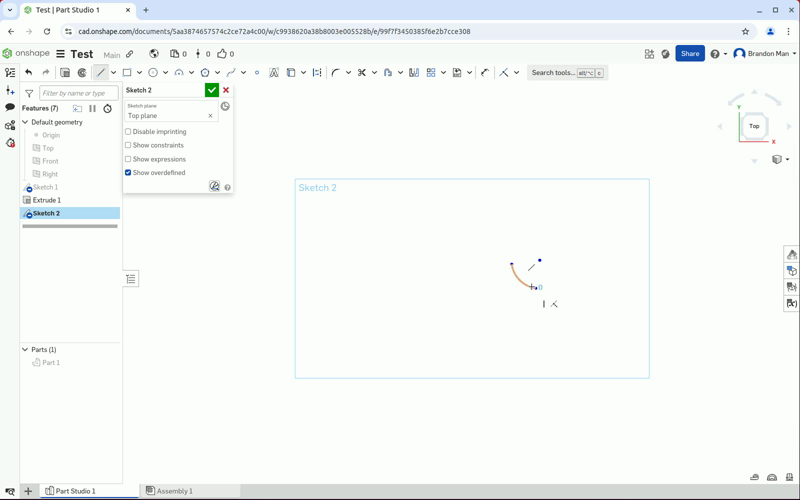
scroll(-6)
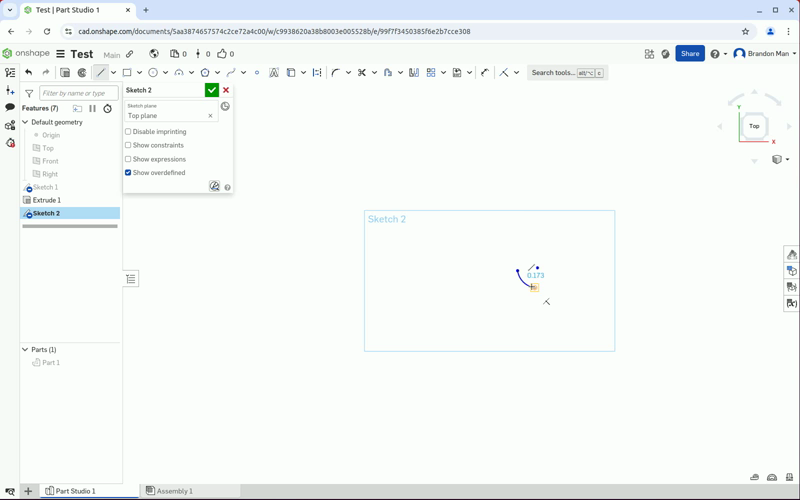
scroll(-6)
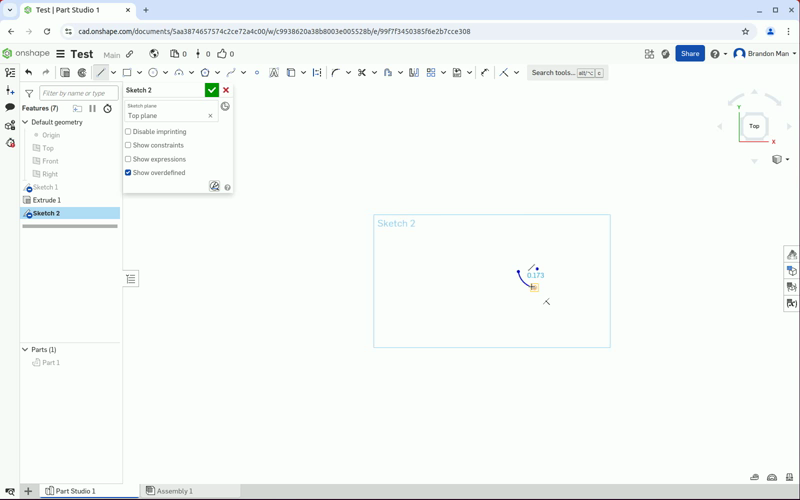
scroll(-6)
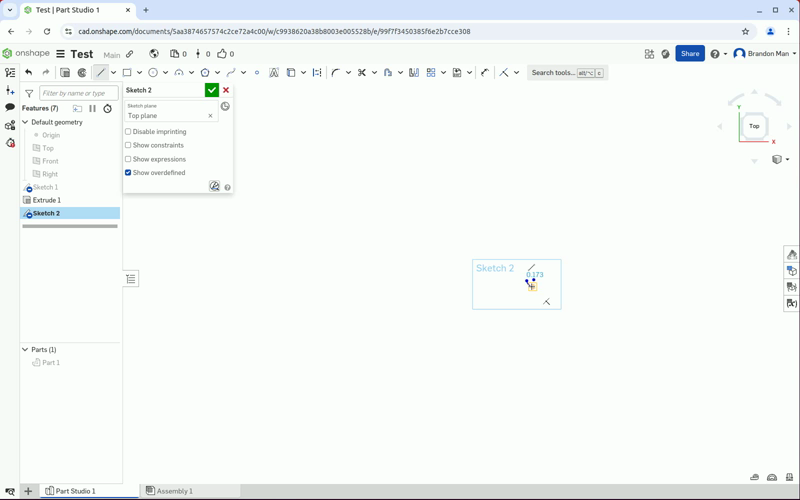
key_down(shift)
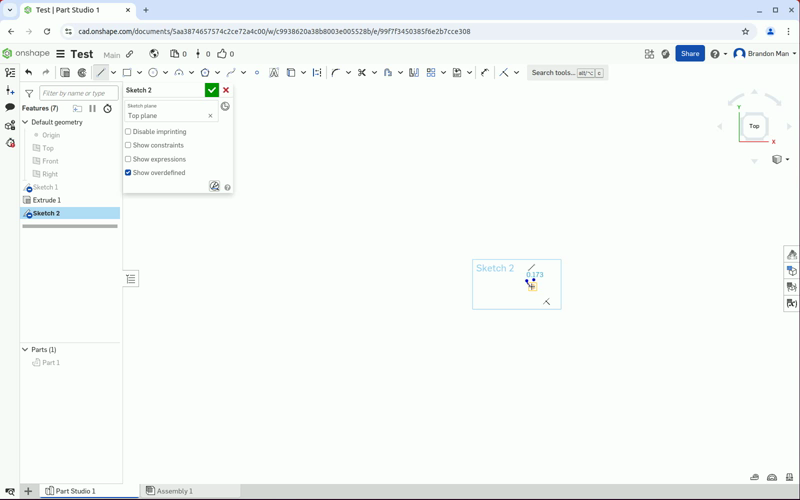
mouse_move(561, 286)
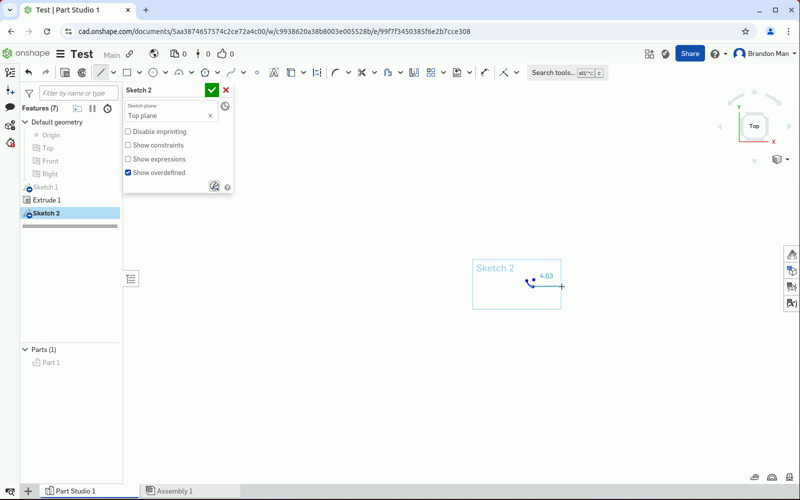
mouse_move(569, 286)
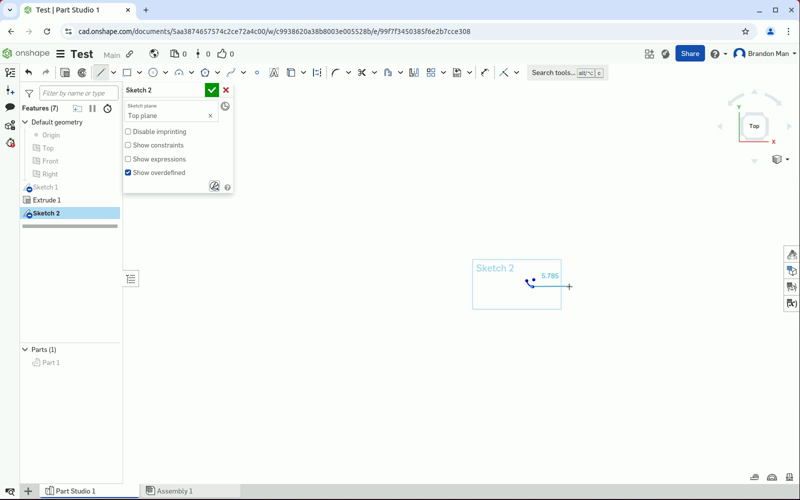
click(569, 286)
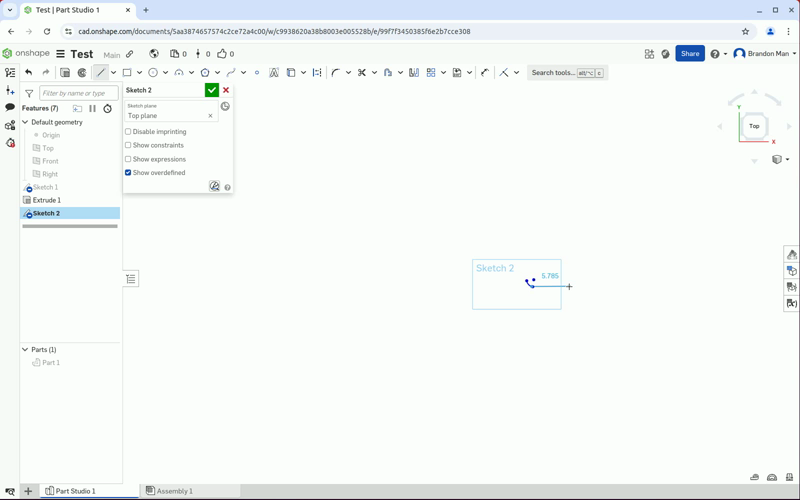
key_up(shift)
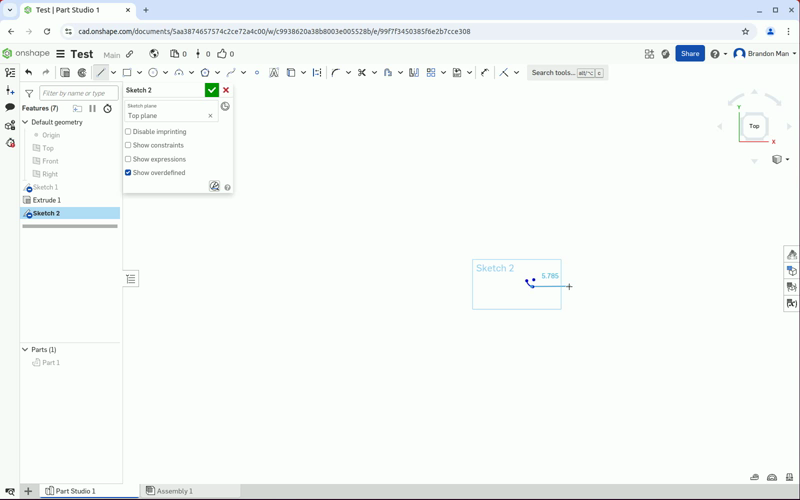
key(esc)
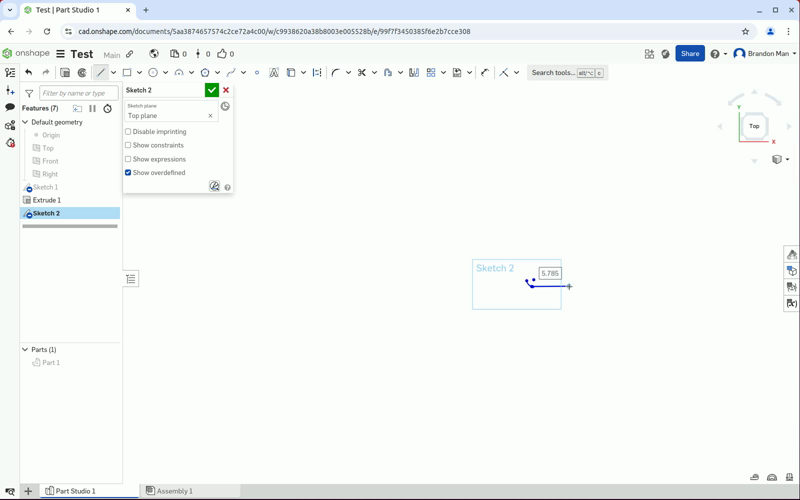
key(a)
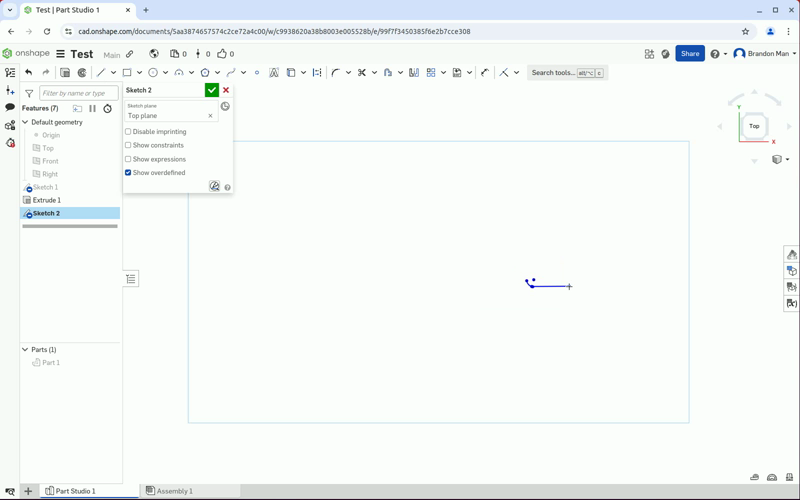
mouse_move(569, 286)
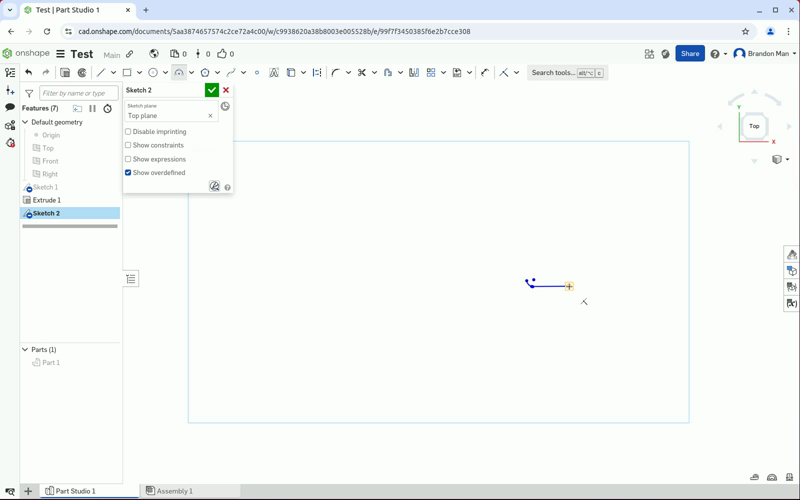
click(569, 286)
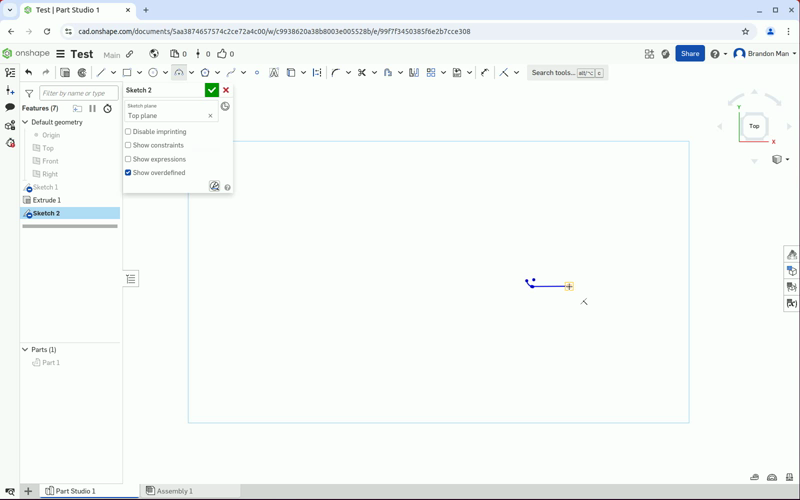
key_down(shift)
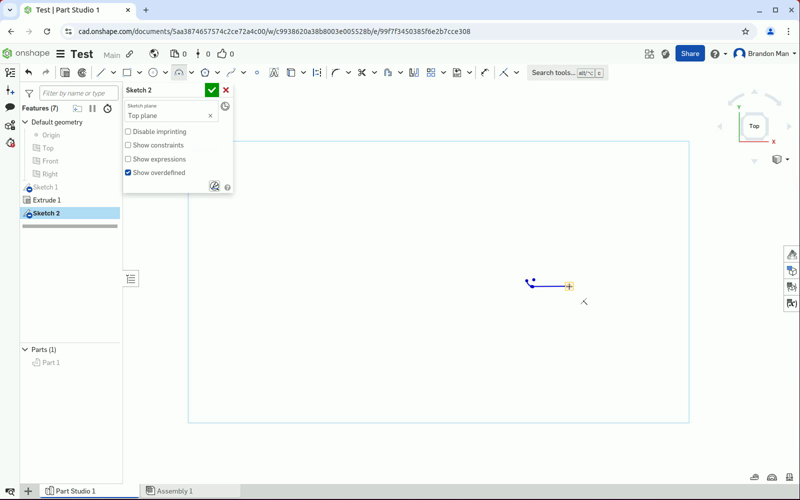
mouse_move(573, 281)
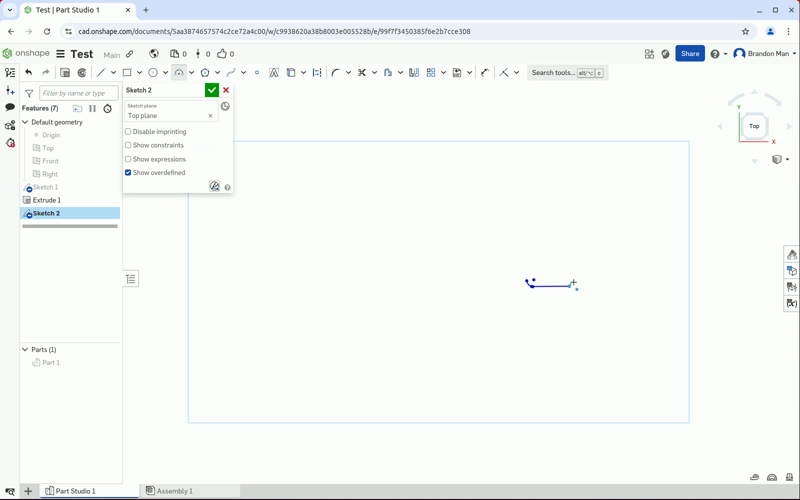
scroll(6)
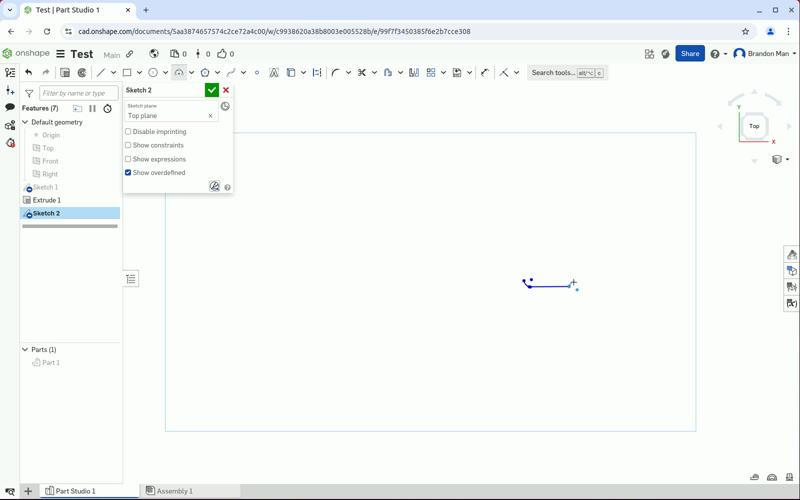
scroll(6)
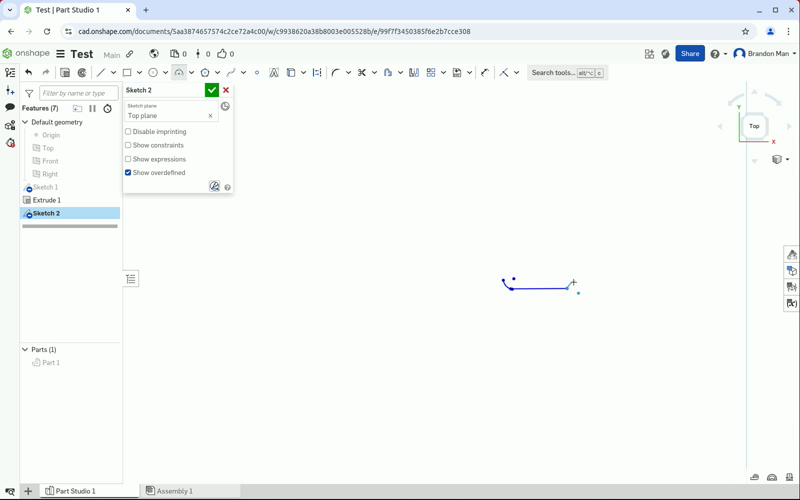
scroll(6)
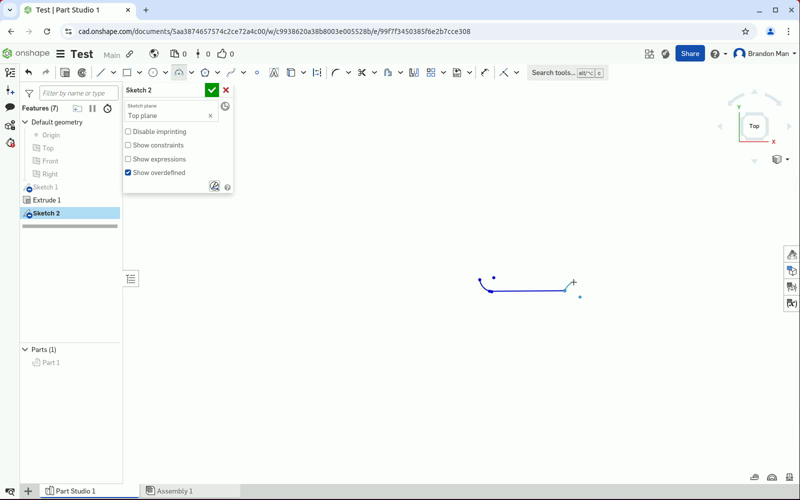
scroll(6)
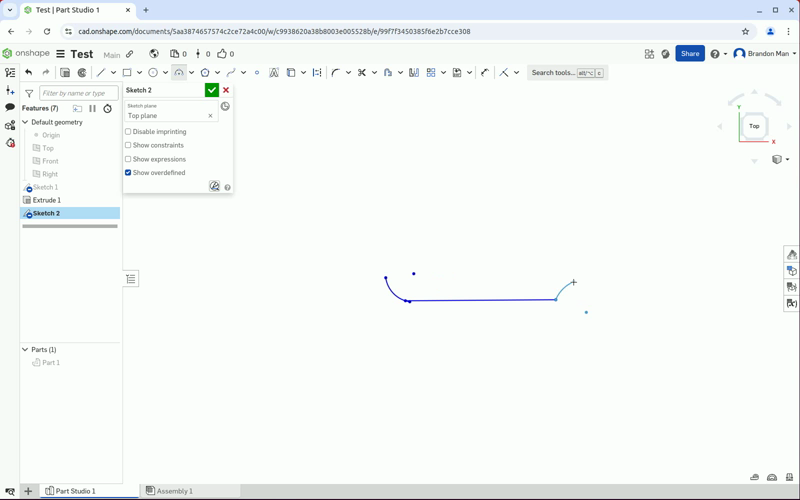
scroll(6)
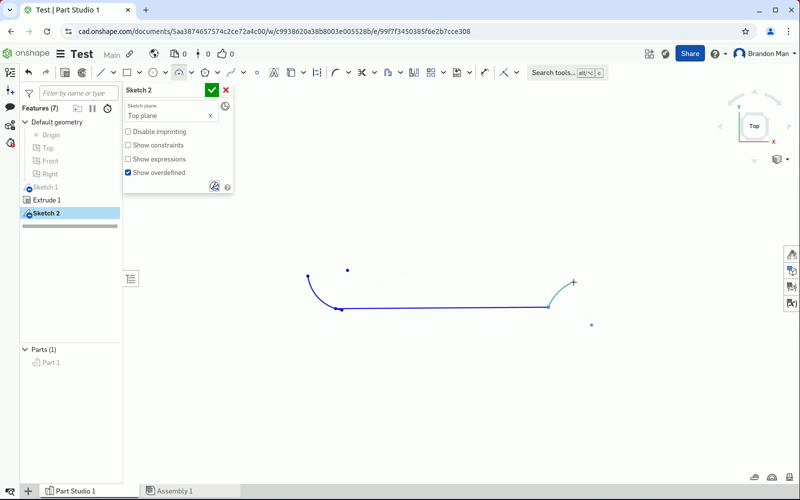
scroll(6)
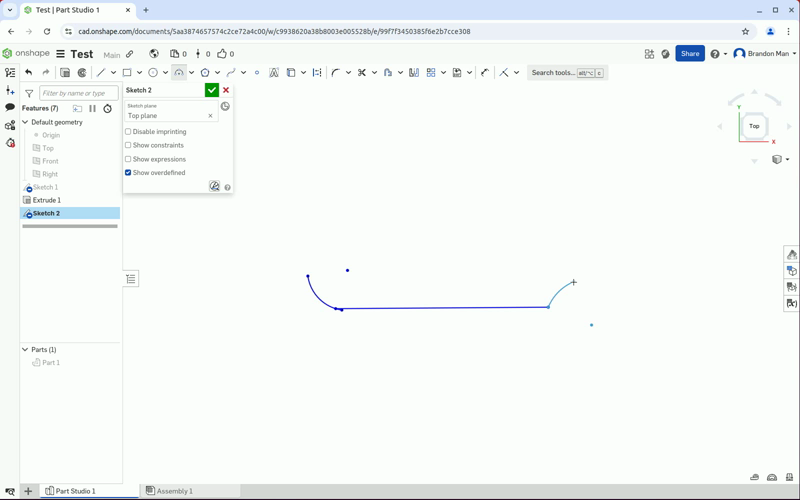
scroll(6)
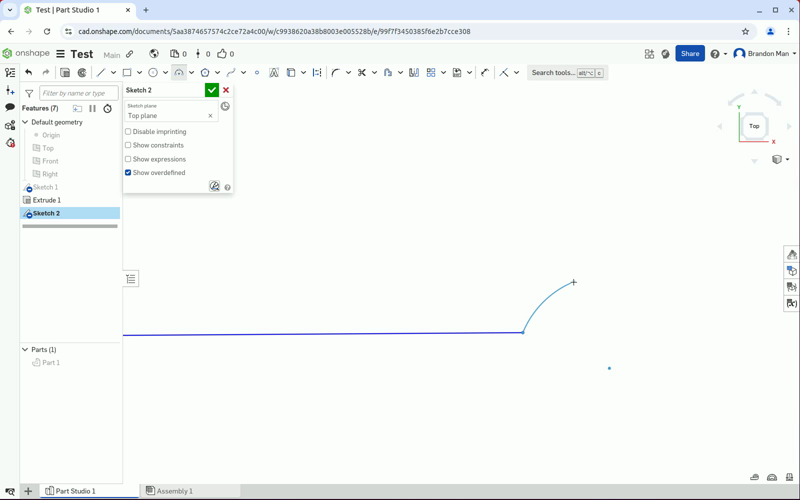
click(573, 281)
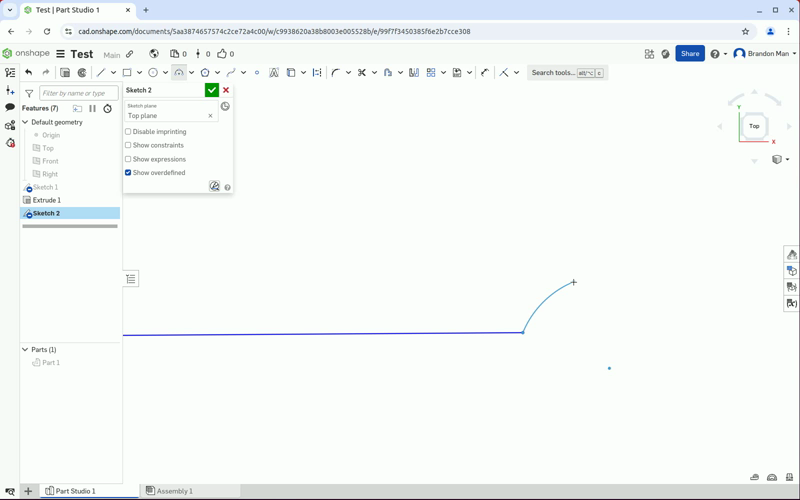
scroll(-6)
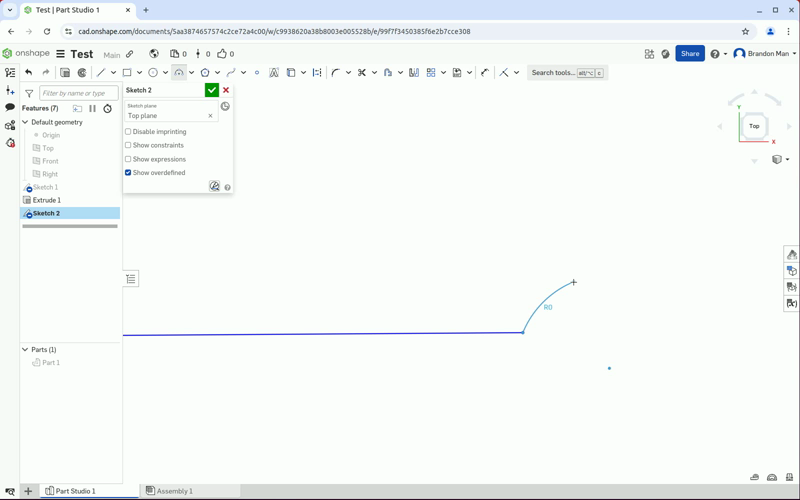
scroll(-6)
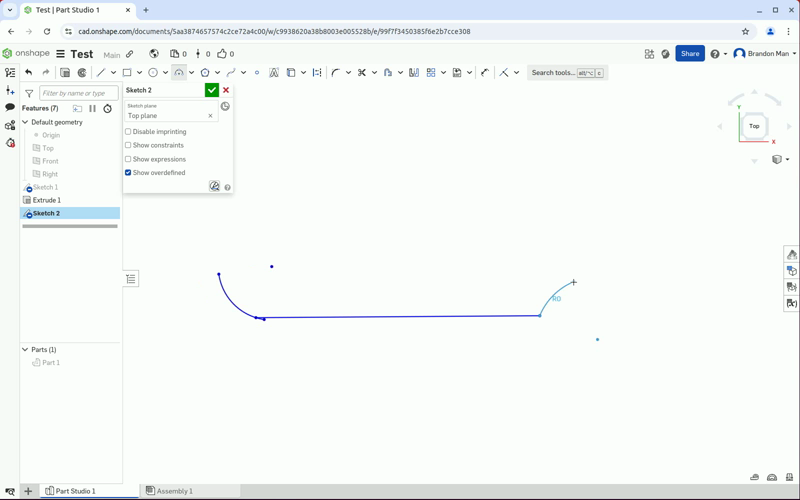
scroll(-6)
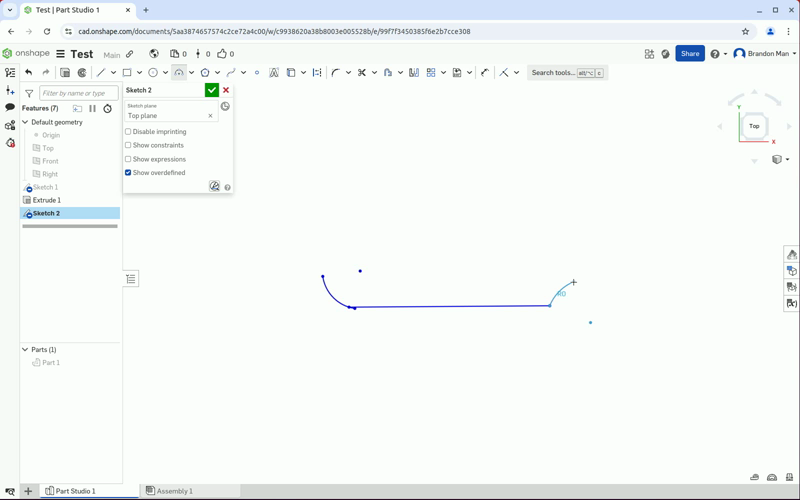
scroll(-6)
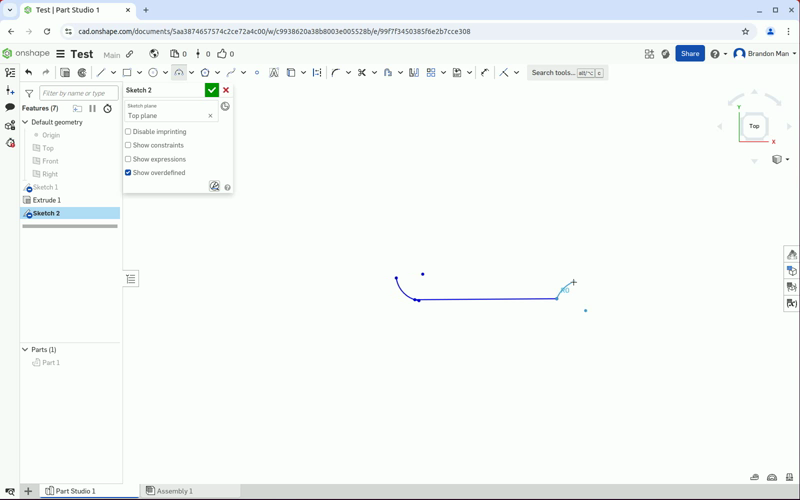
scroll(-6)
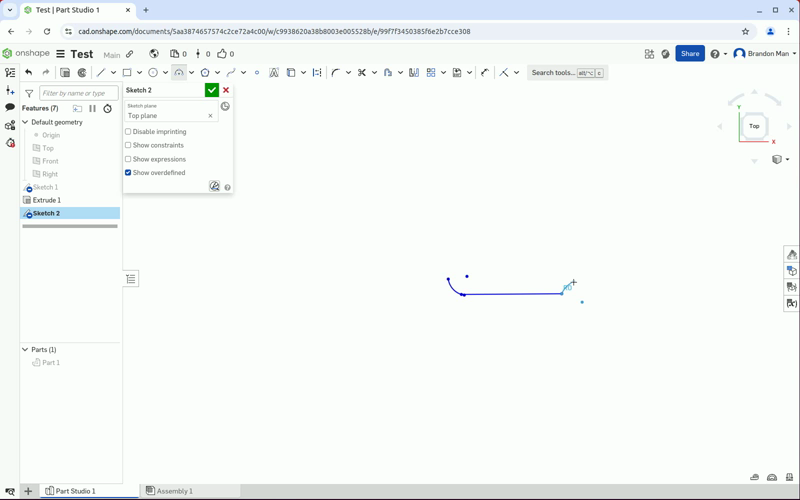
scroll(-6)
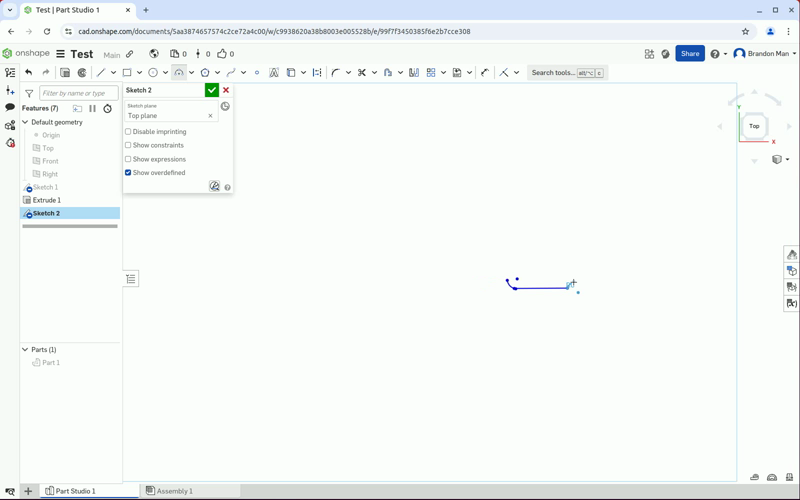
scroll(-6)
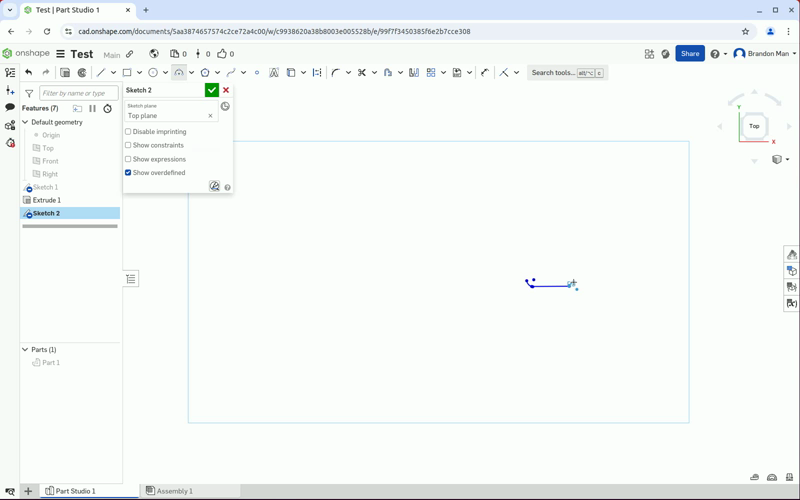
mouse_move(572, 284)
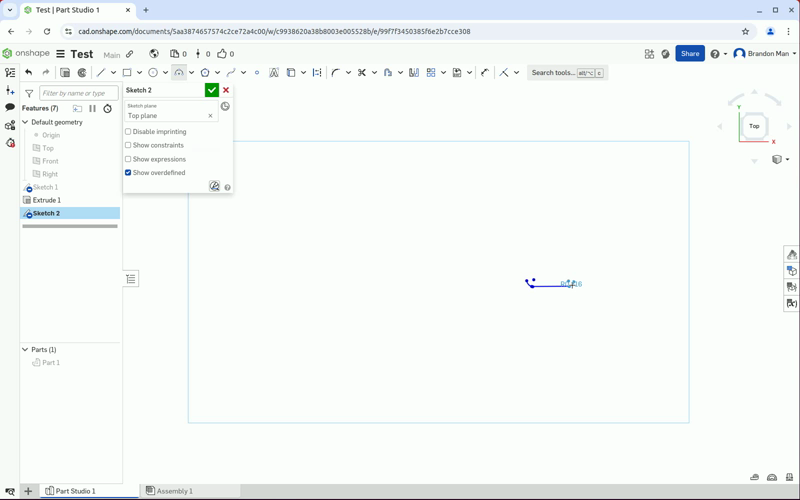
scroll(6)
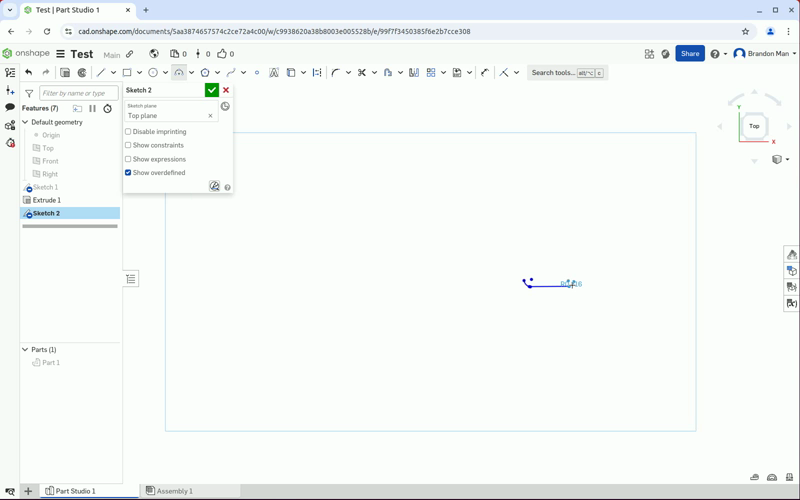
scroll(6)
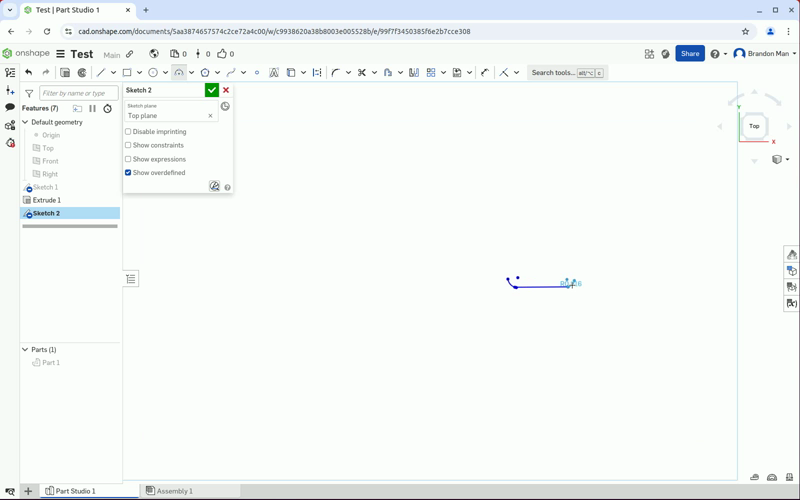
scroll(6)
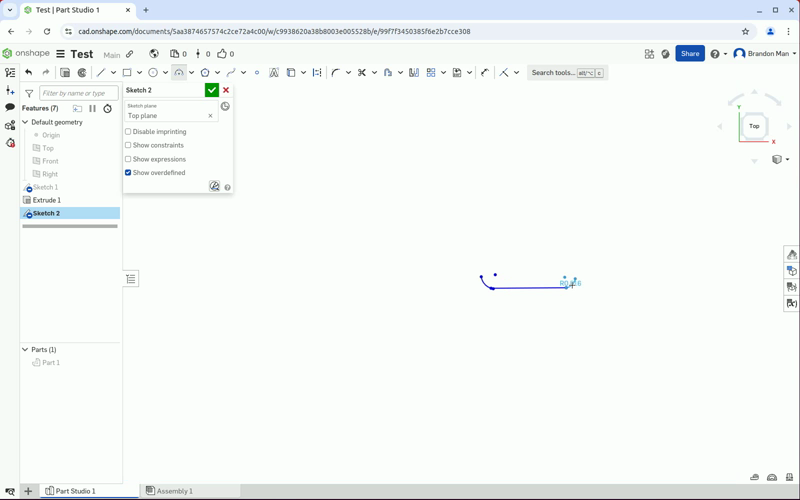
scroll(6)
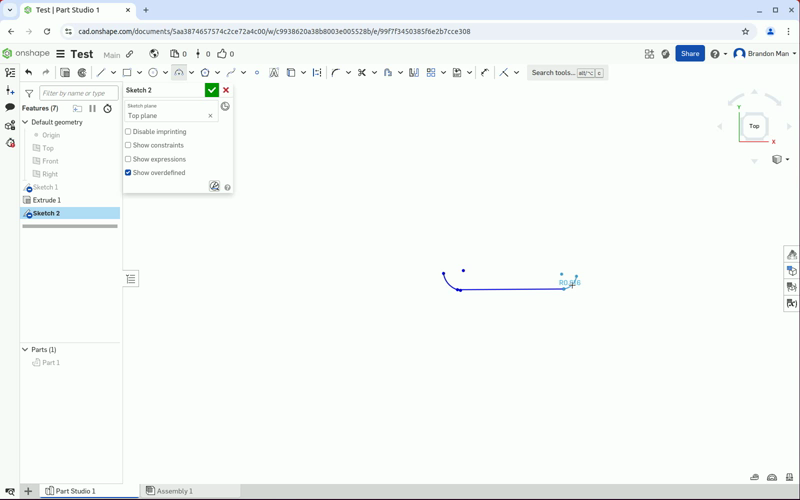
scroll(6)
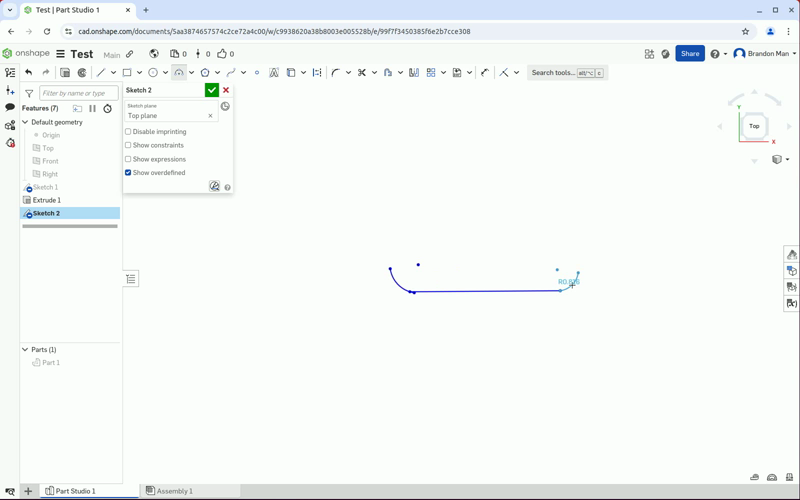
scroll(6)
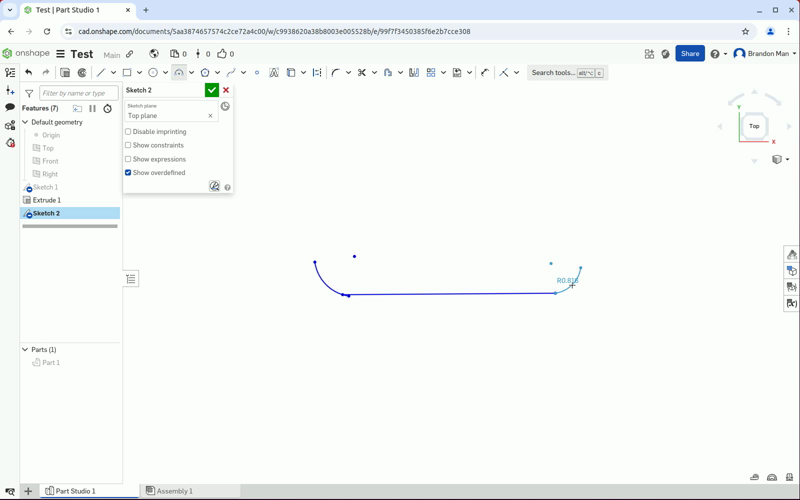
scroll(6)
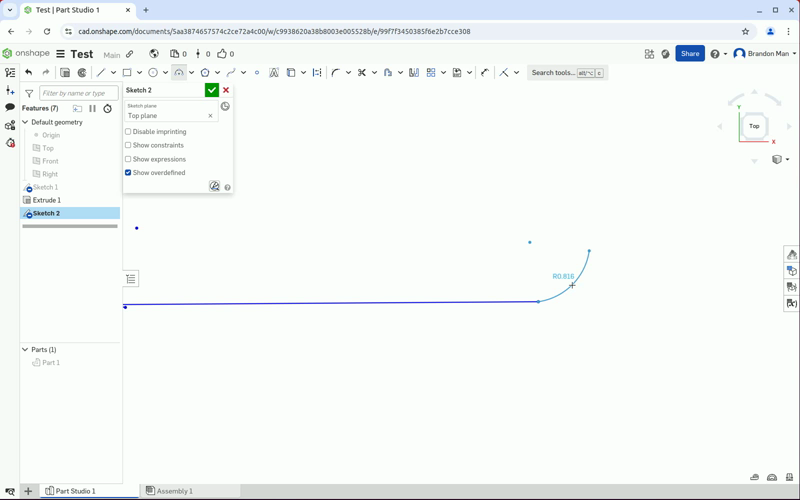
click(572, 284)
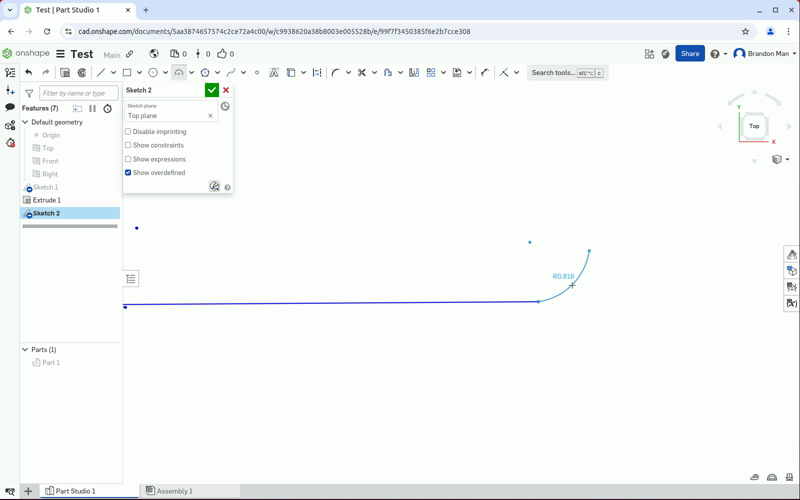
scroll(-6)
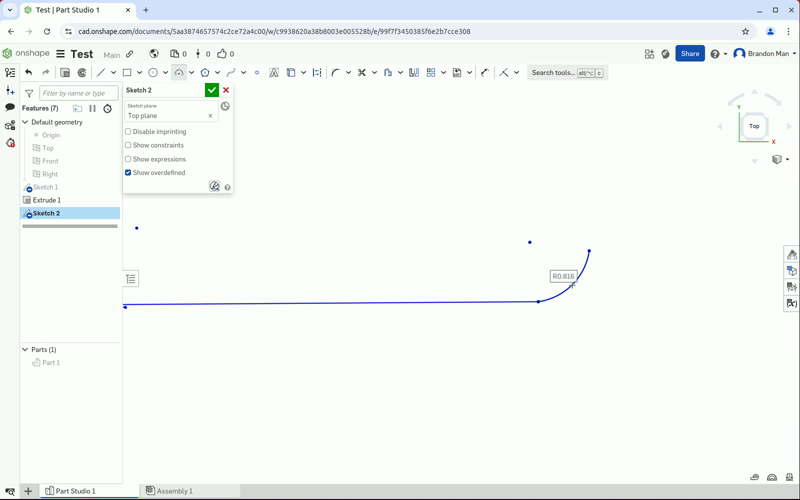
scroll(-6)
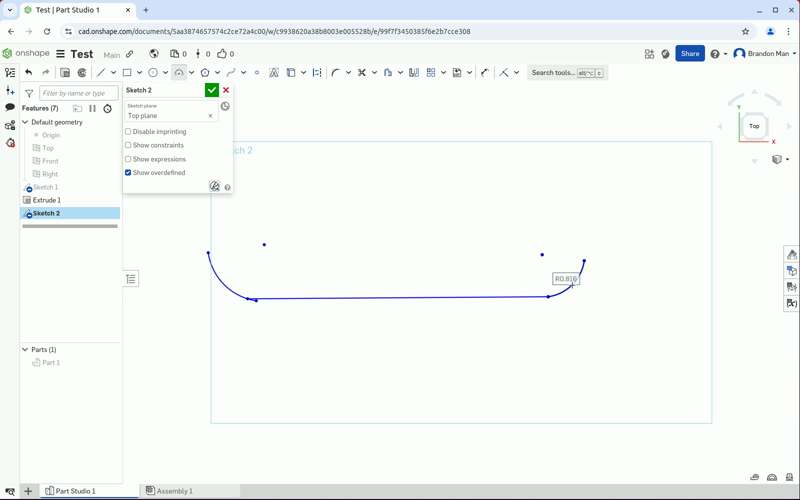
scroll(-6)
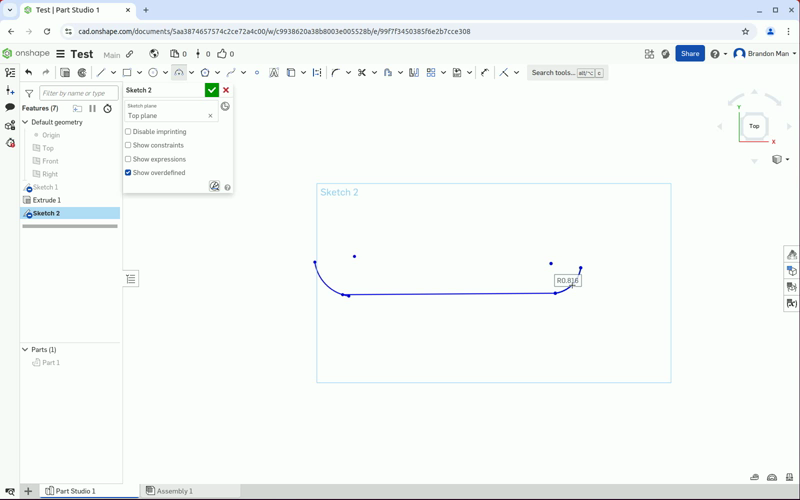
scroll(-6)
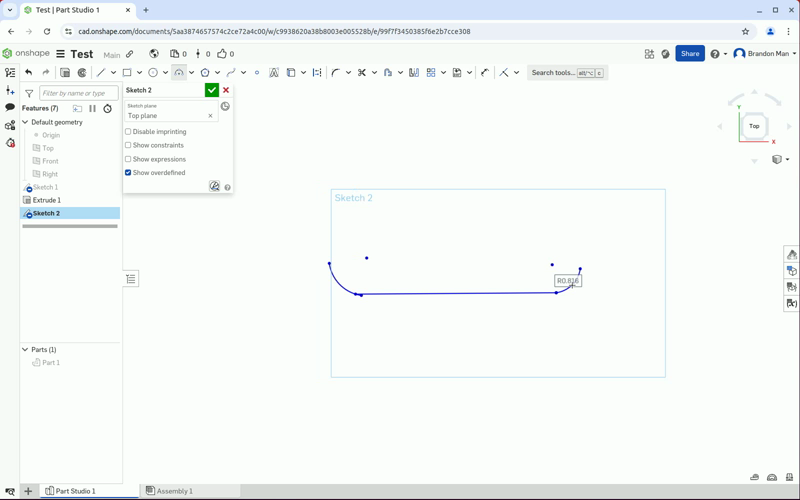
scroll(-6)
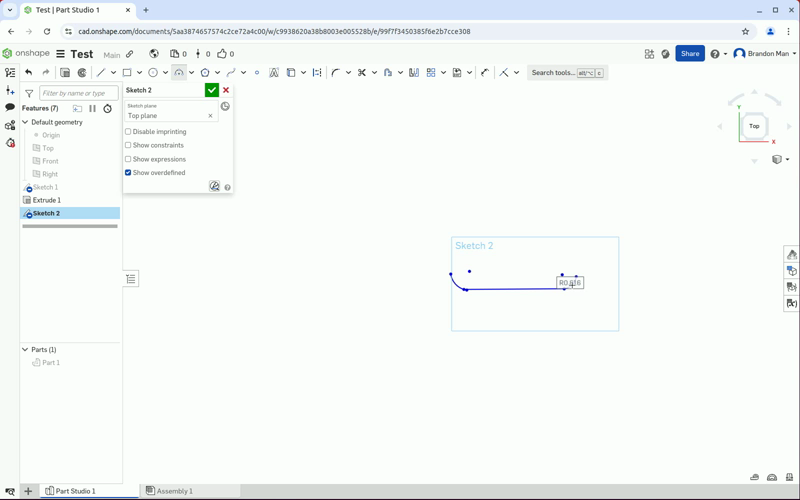
scroll(-6)
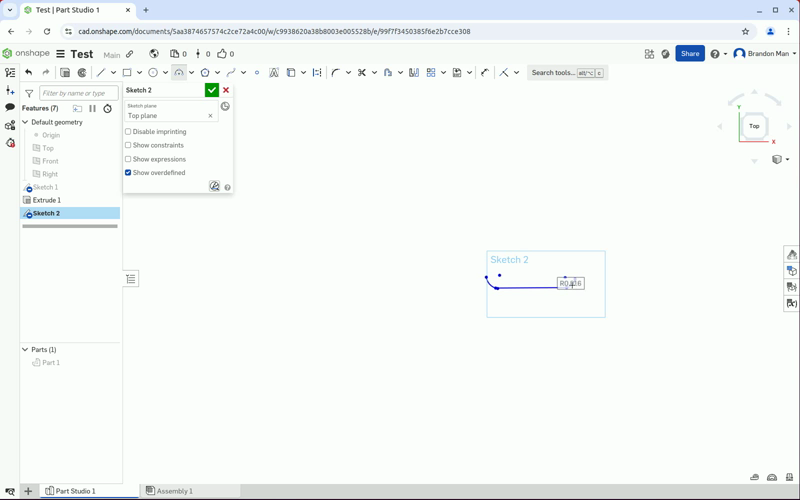
scroll(-6)
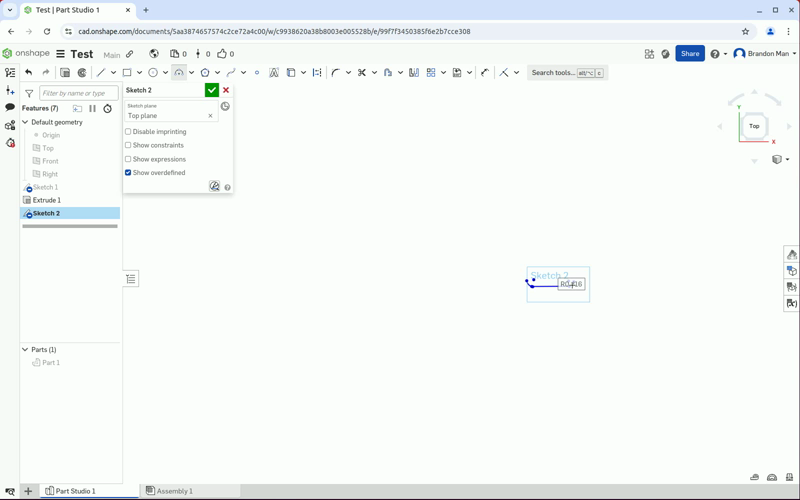
key_up(shift)
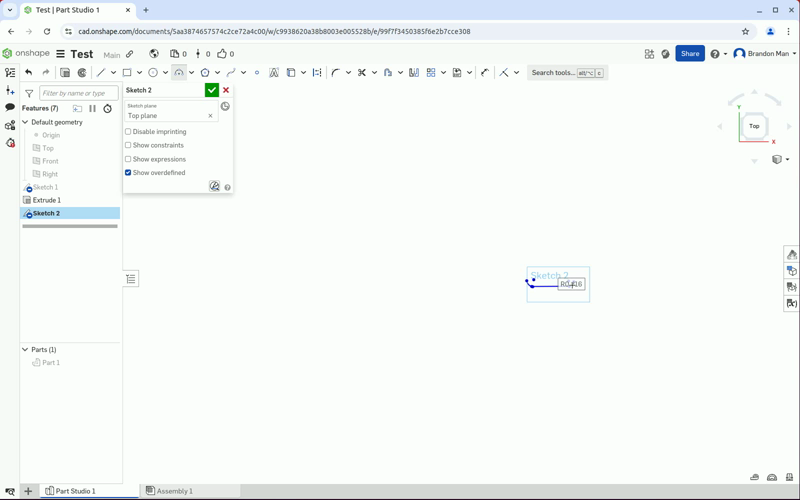
key(esc)
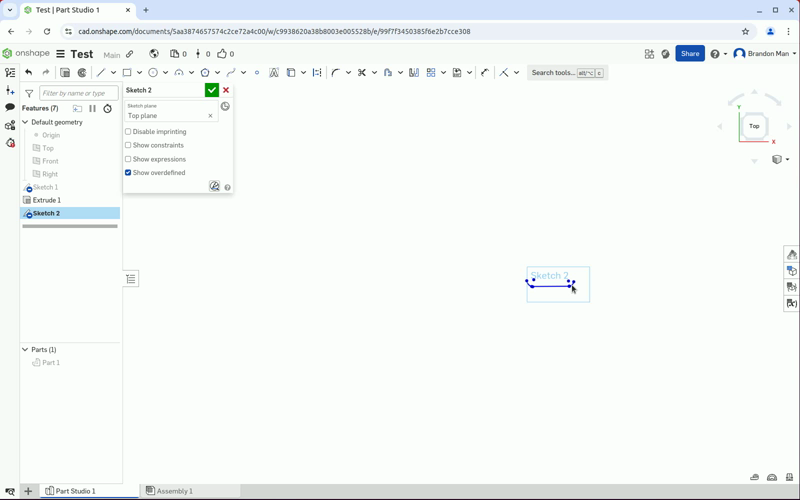
key(l)
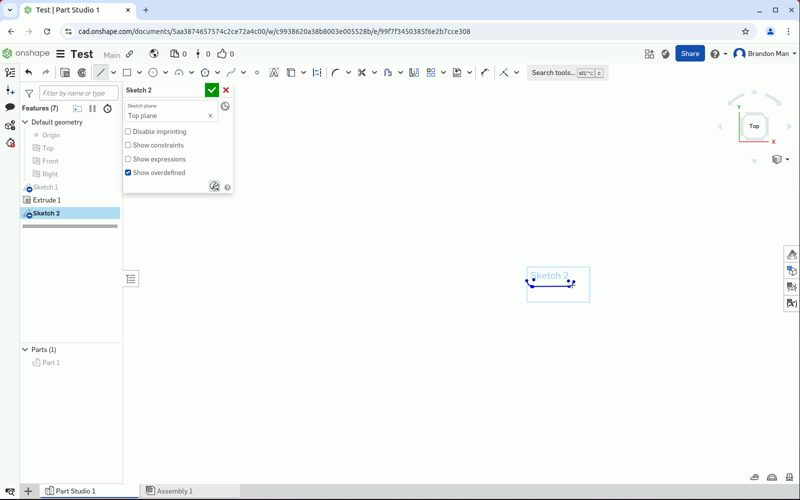
mouse_move(573, 281)
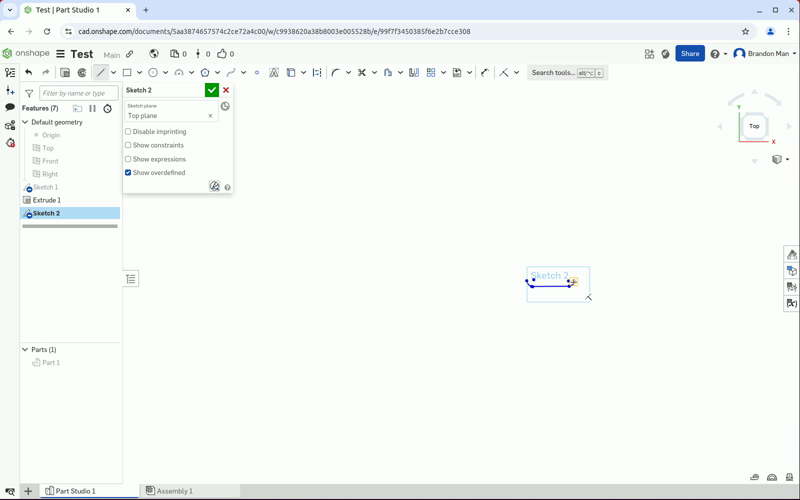
scroll(6)
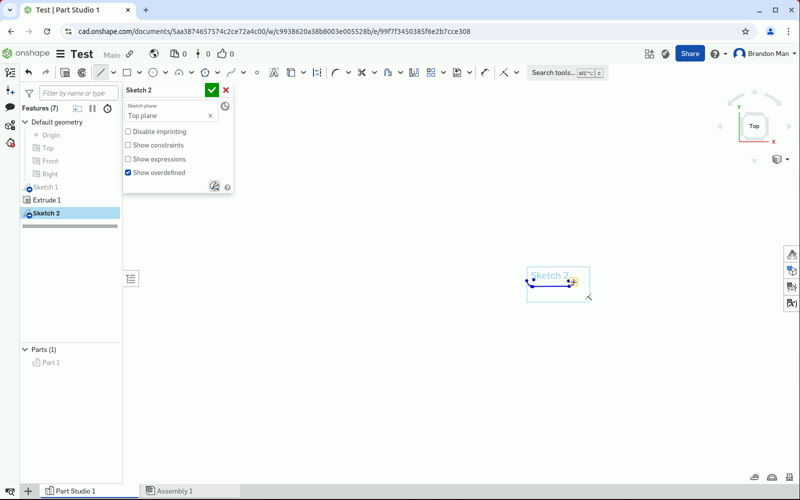
scroll(6)
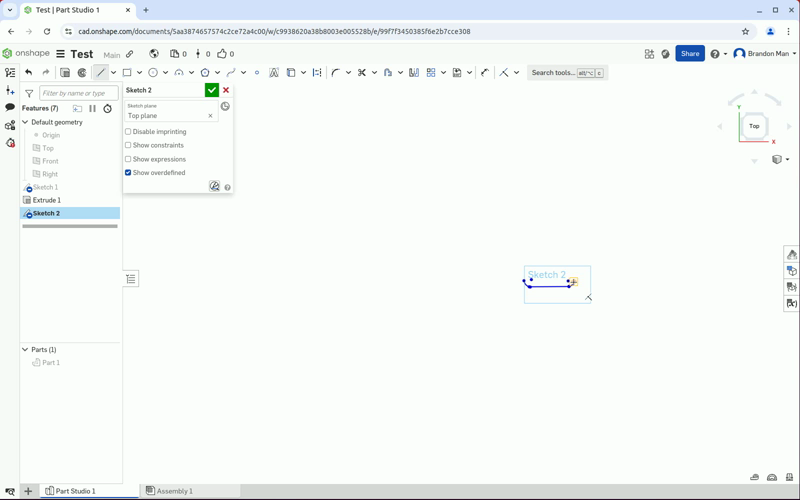
scroll(6)
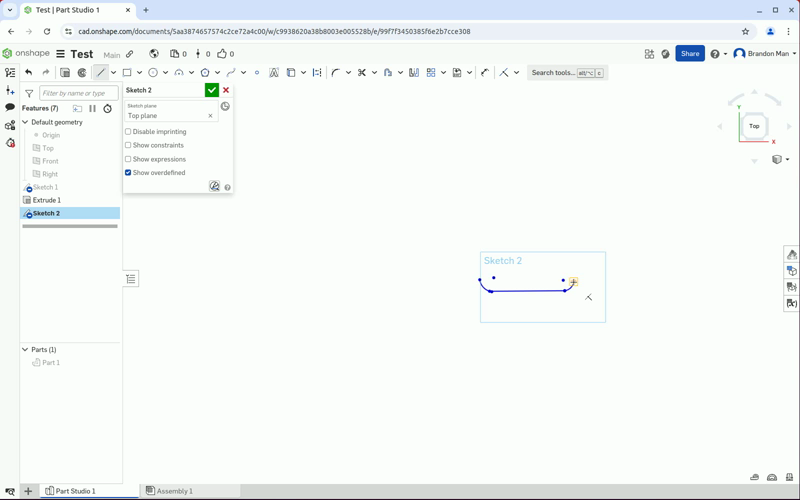
scroll(6)
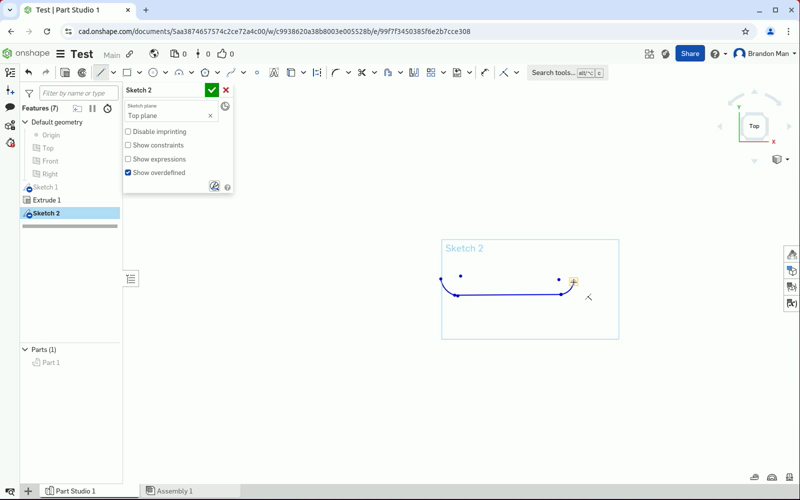
scroll(6)
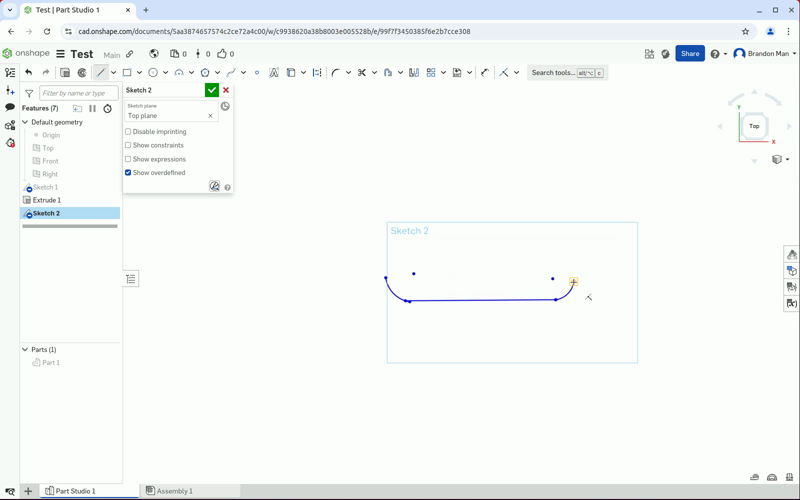
scroll(6)
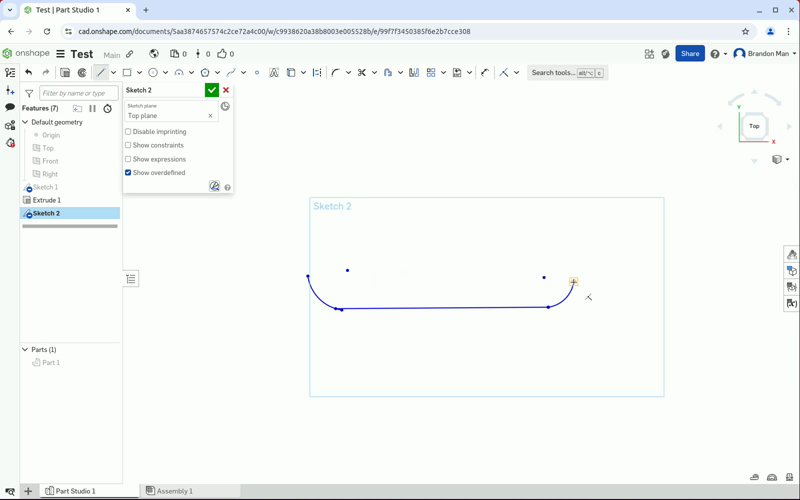
scroll(6)
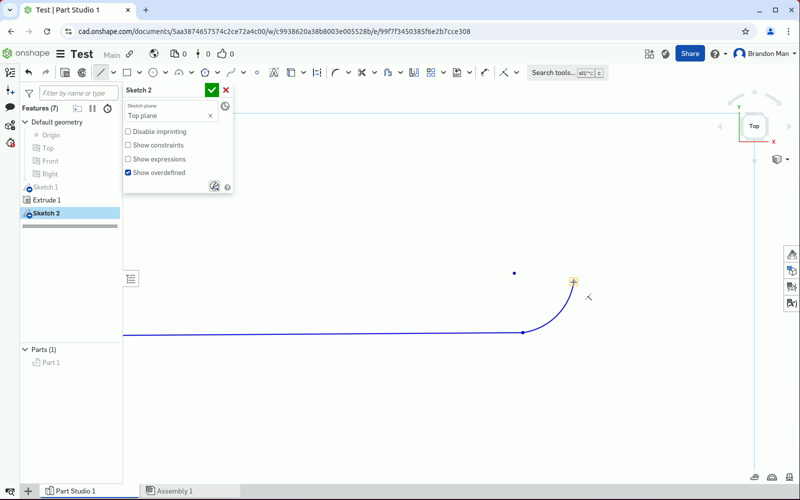
click(573, 281)
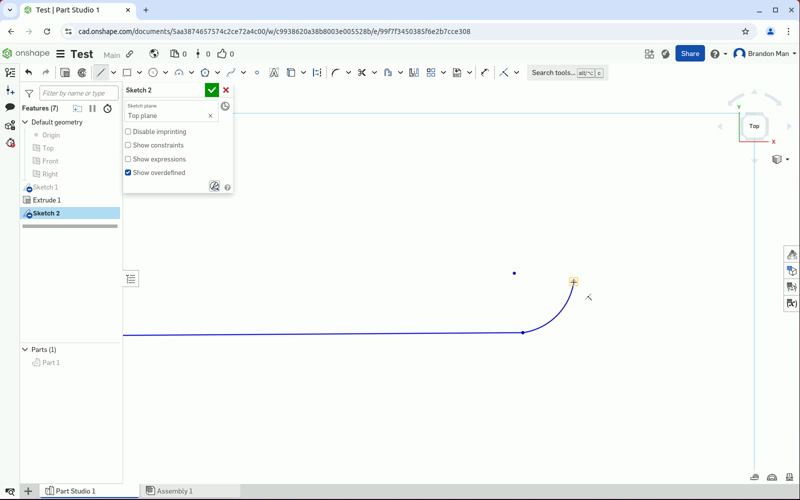
scroll(-6)
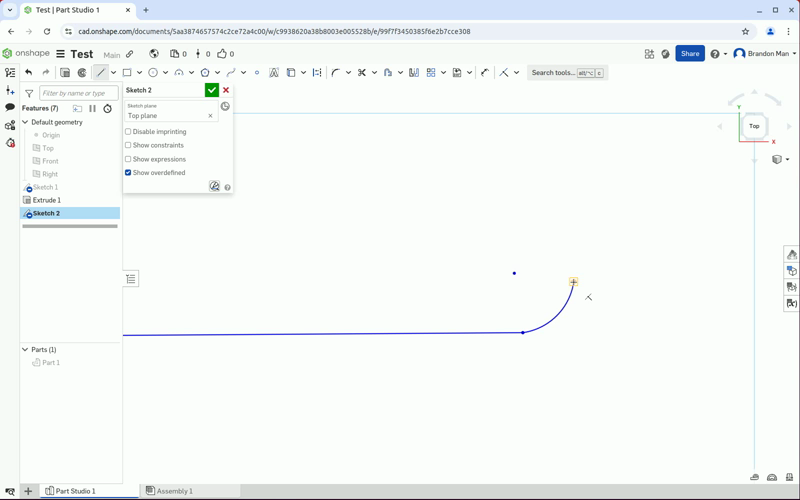
scroll(-6)
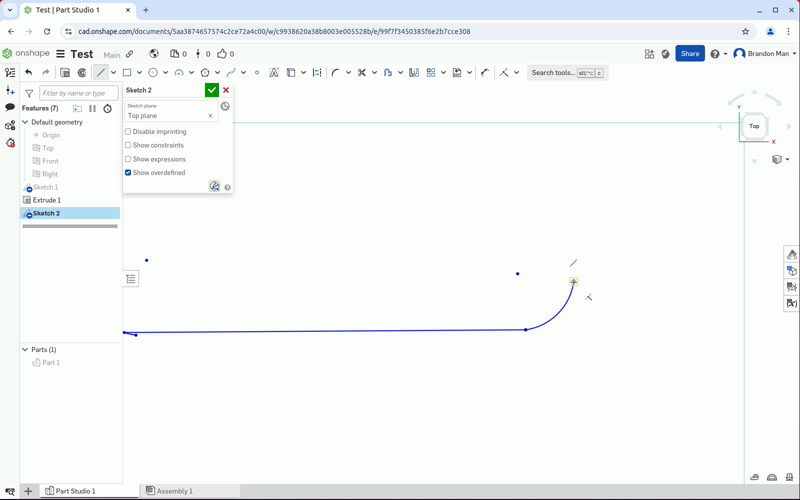
scroll(-6)
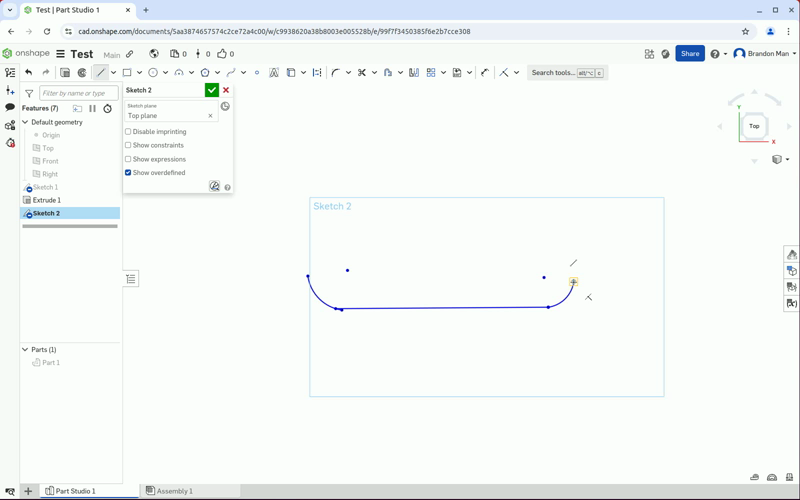
scroll(-6)
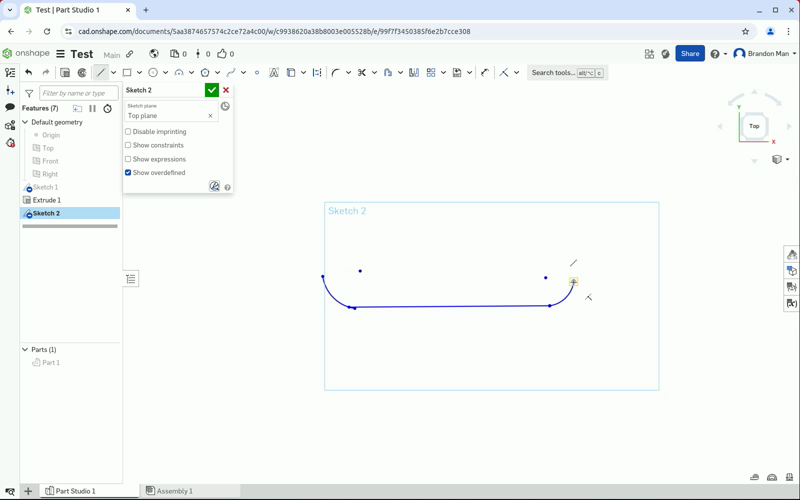
scroll(-6)
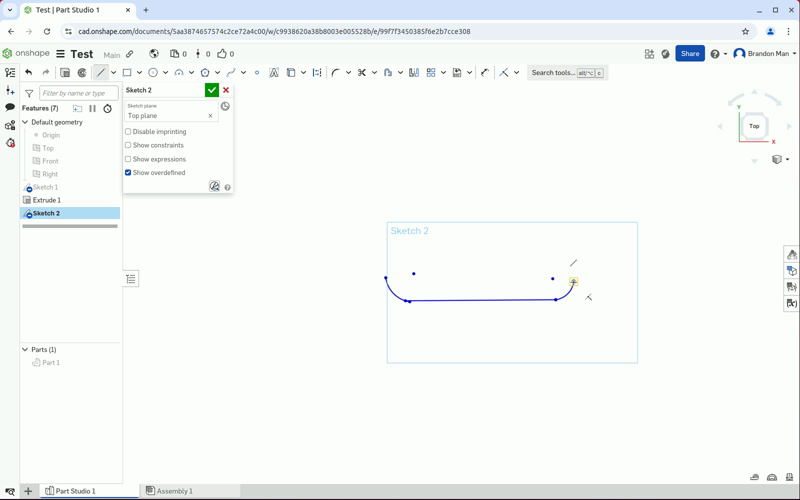
scroll(-6)
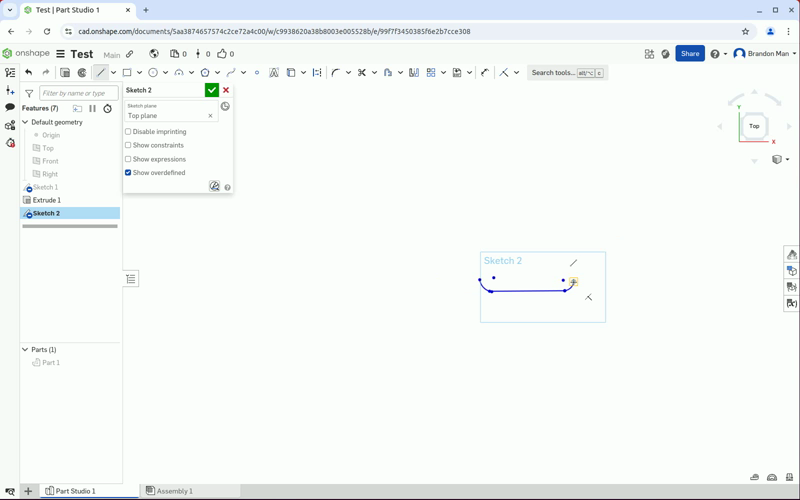
scroll(-6)
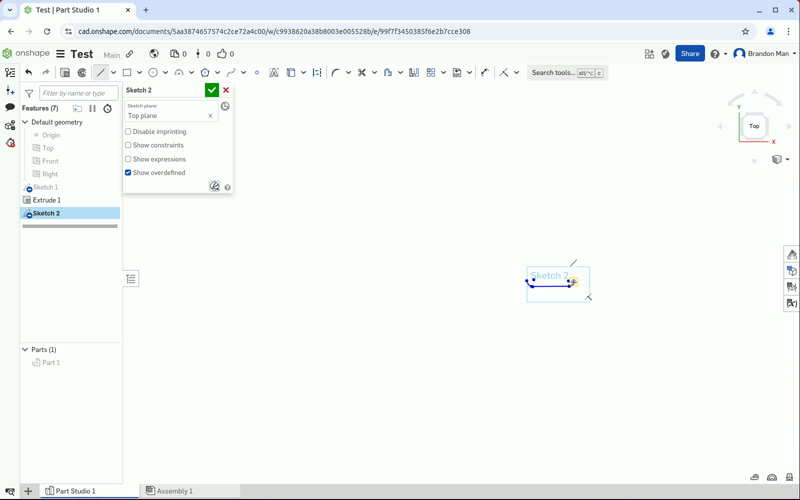
key_down(shift)
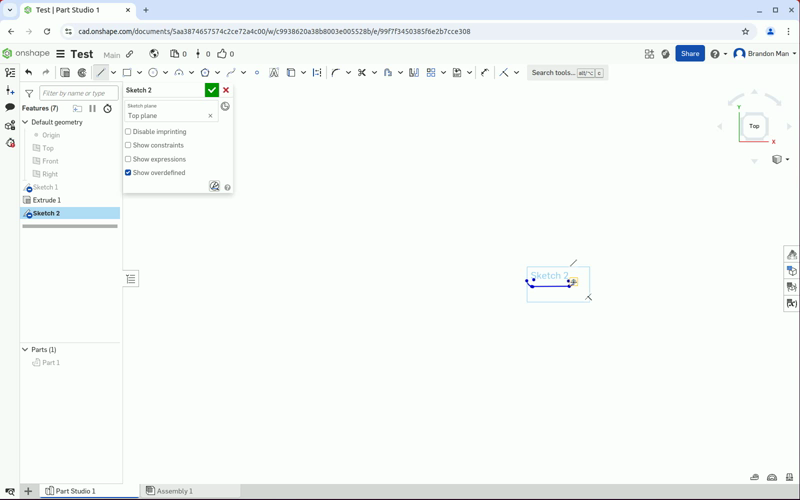
mouse_move(589, 281)
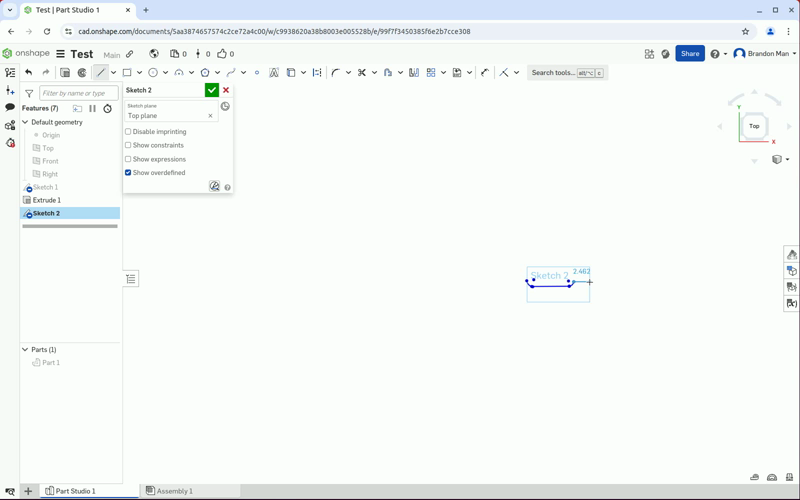
mouse_move(573, 234)
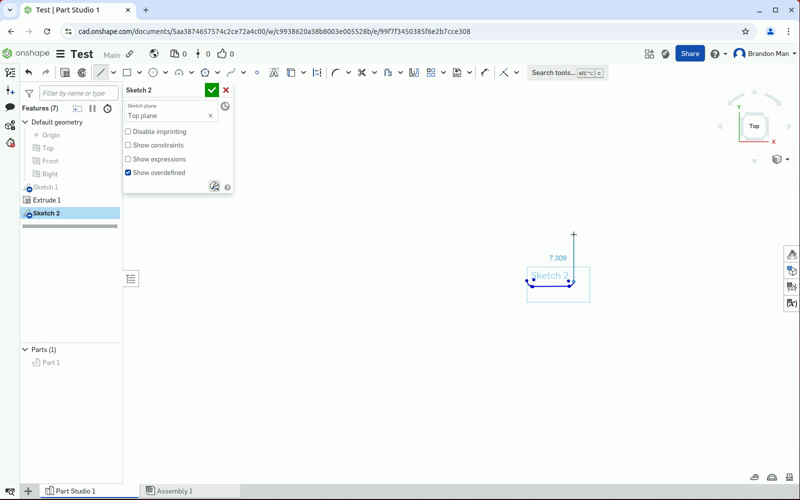
click(573, 234)
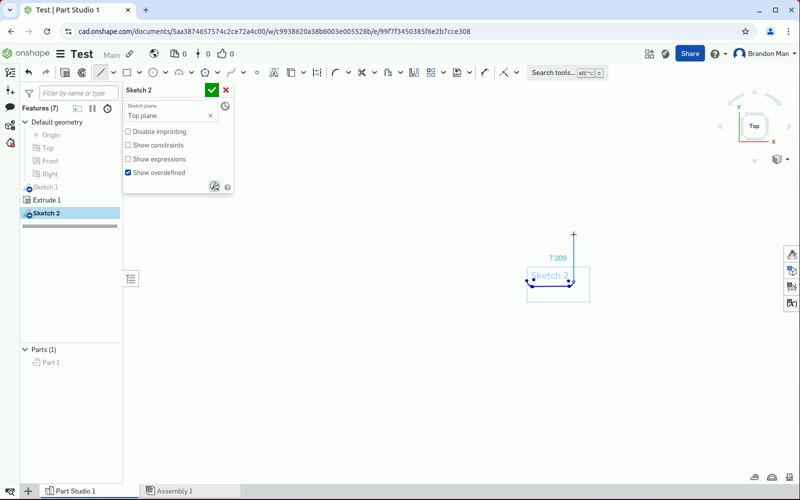
key_up(shift)
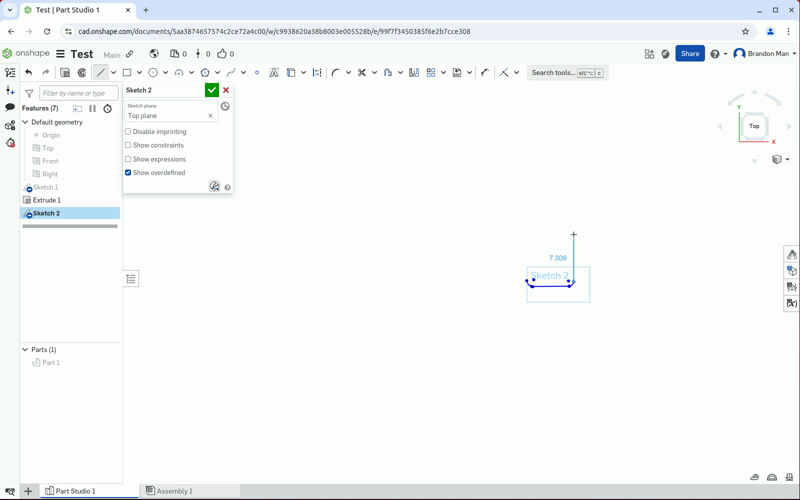
key(esc)
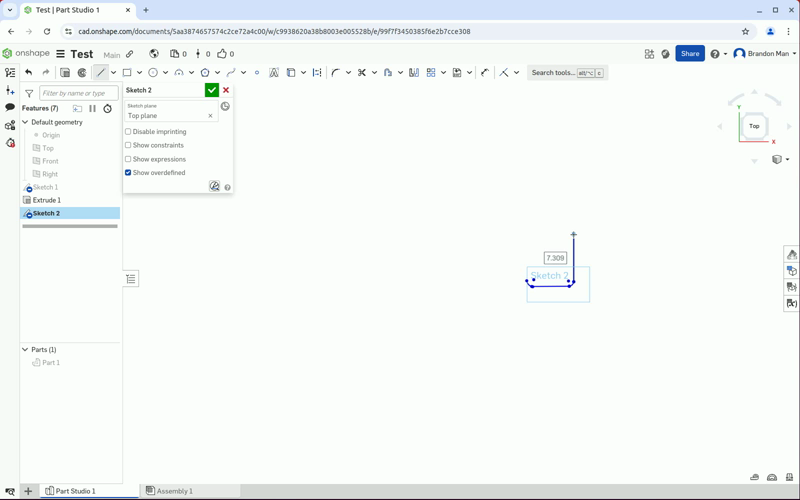
key(a)
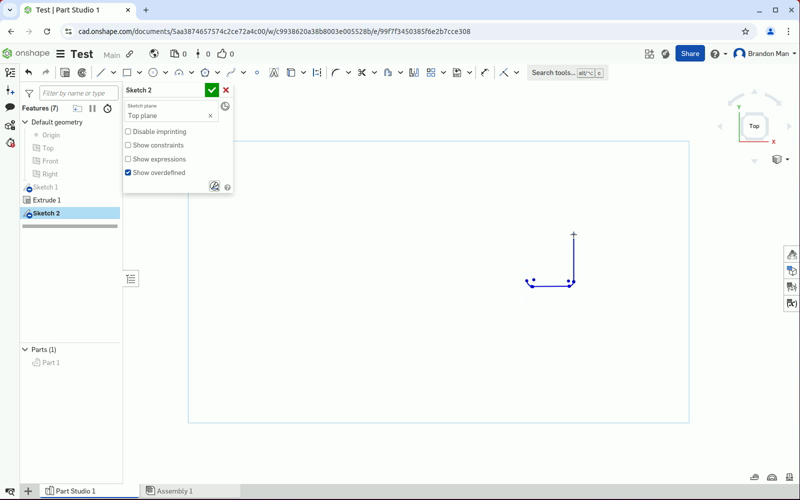
mouse_move(573, 234)
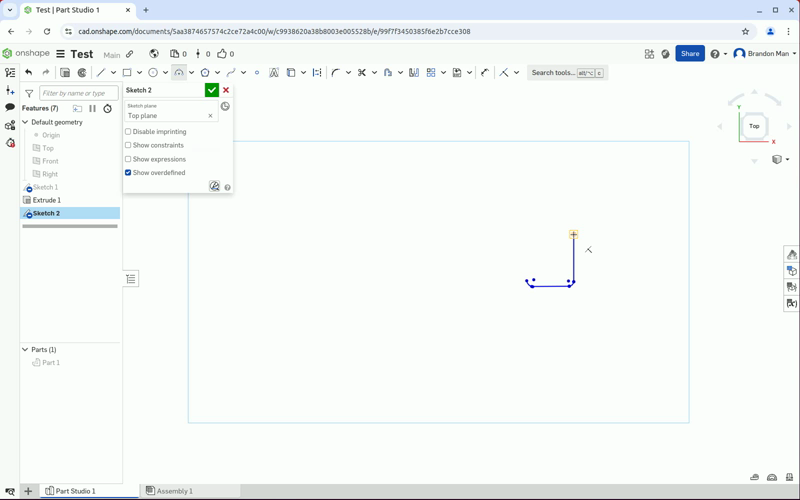
click(573, 234)
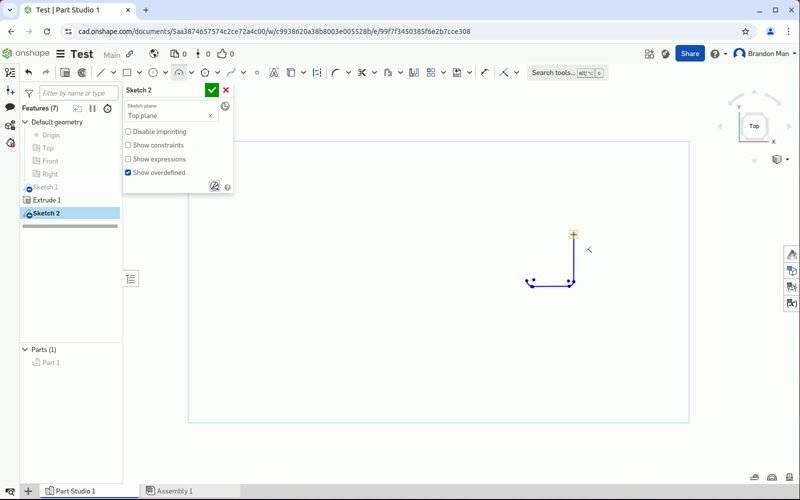
key_down(shift)
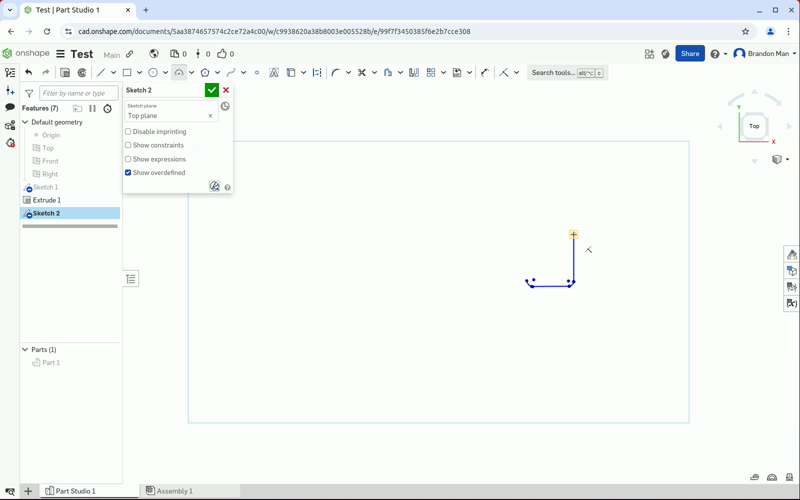
mouse_move(569, 229)
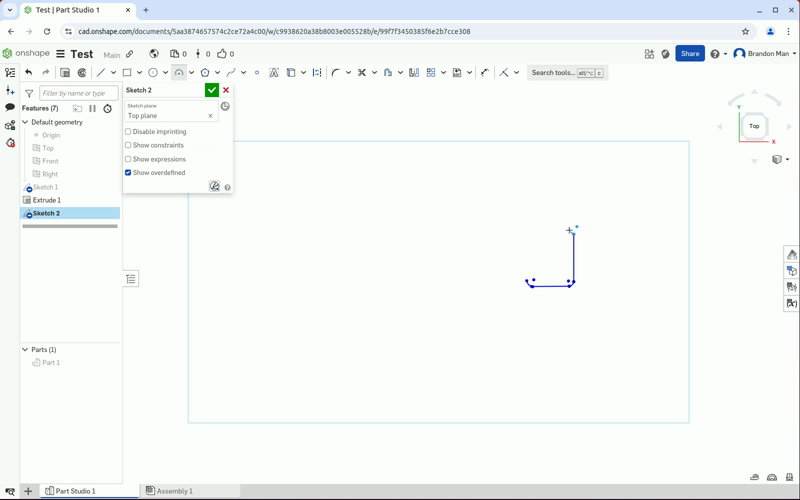
scroll(6)
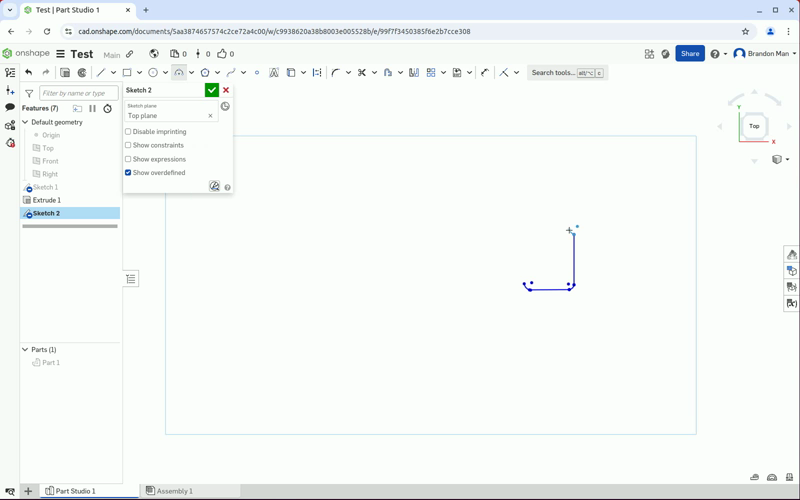
scroll(6)
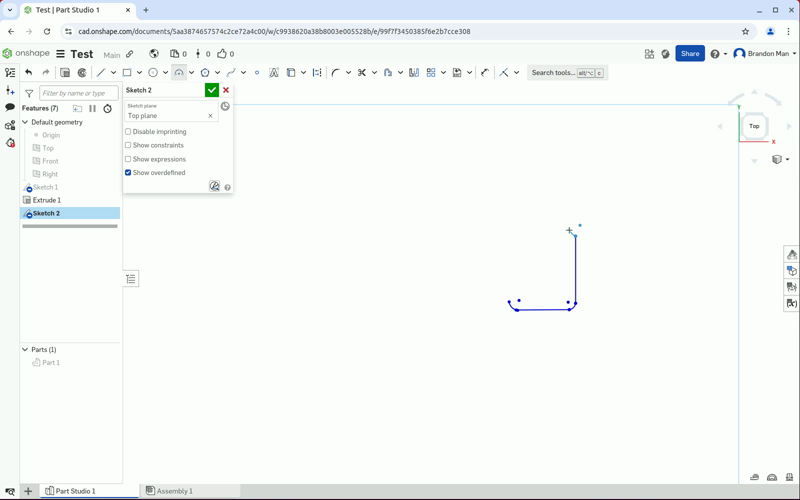
scroll(6)
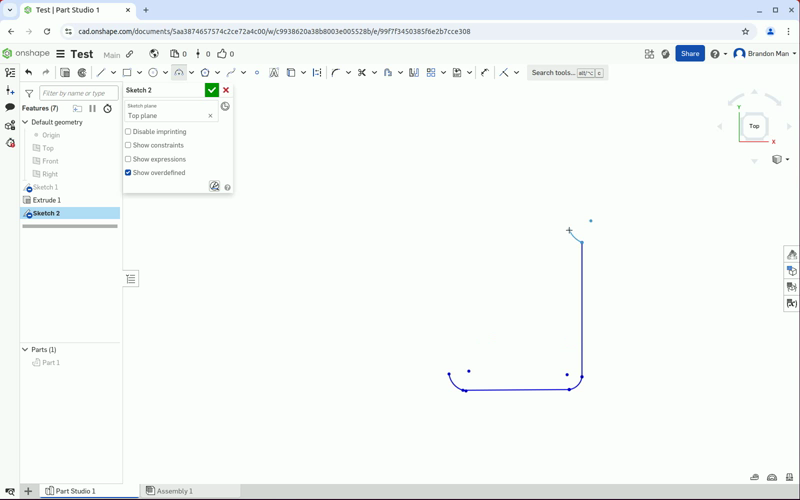
scroll(6)
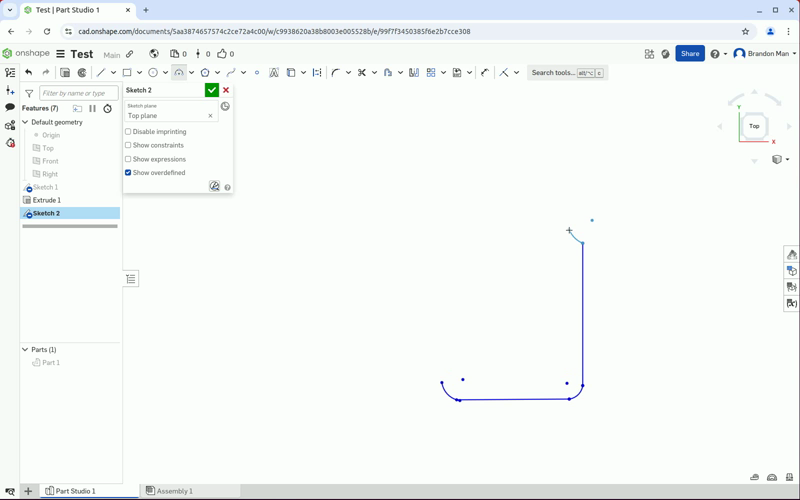
scroll(6)
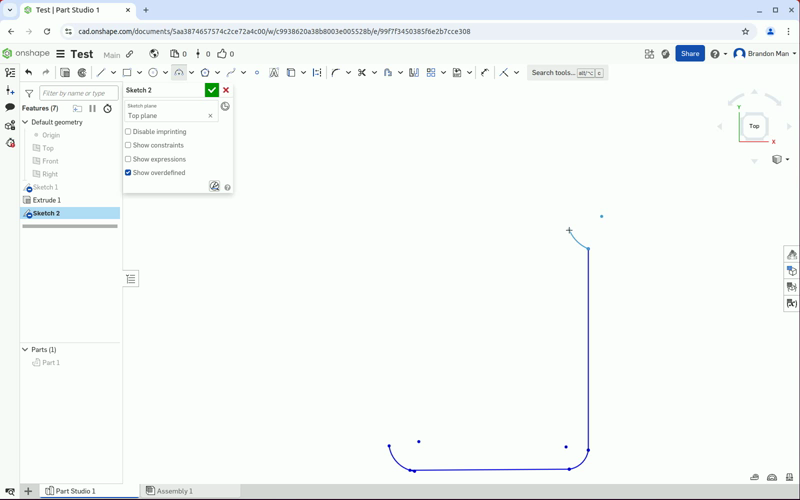
scroll(6)
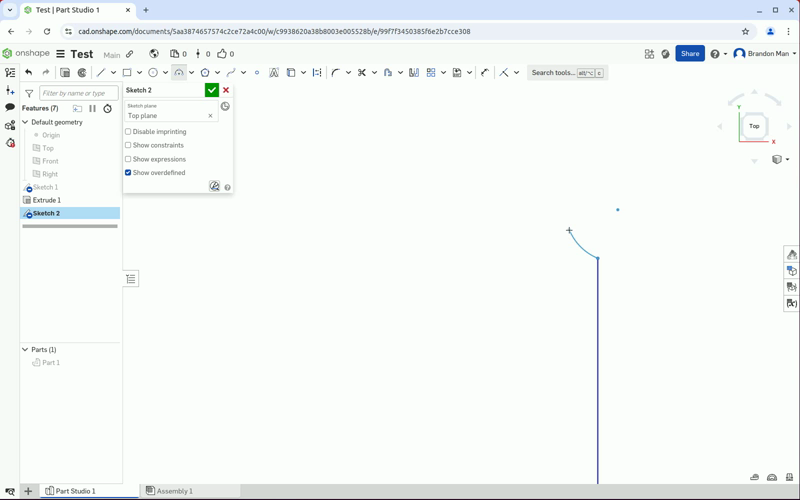
scroll(6)
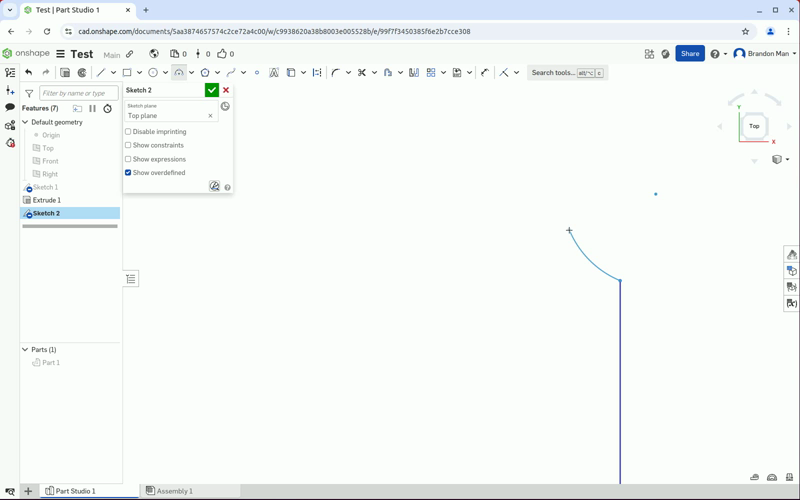
click(569, 229)
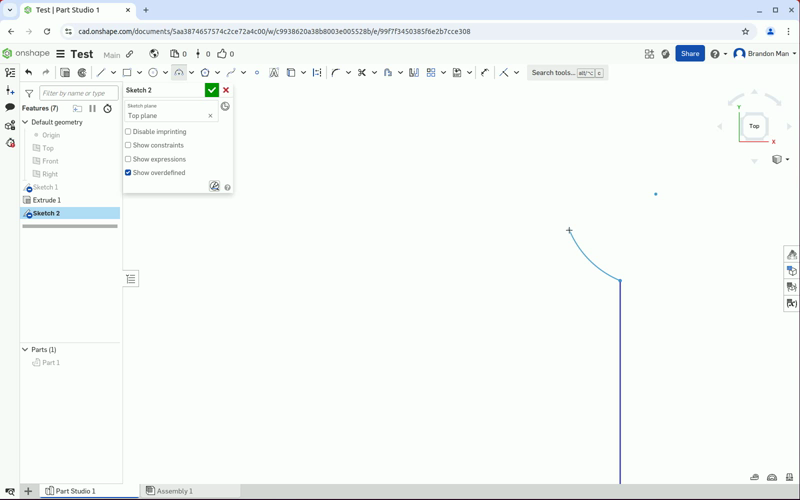
scroll(-6)
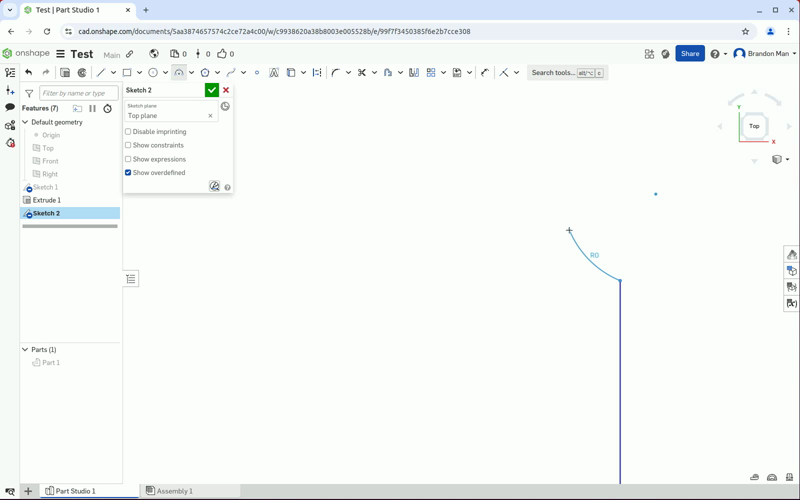
scroll(-6)
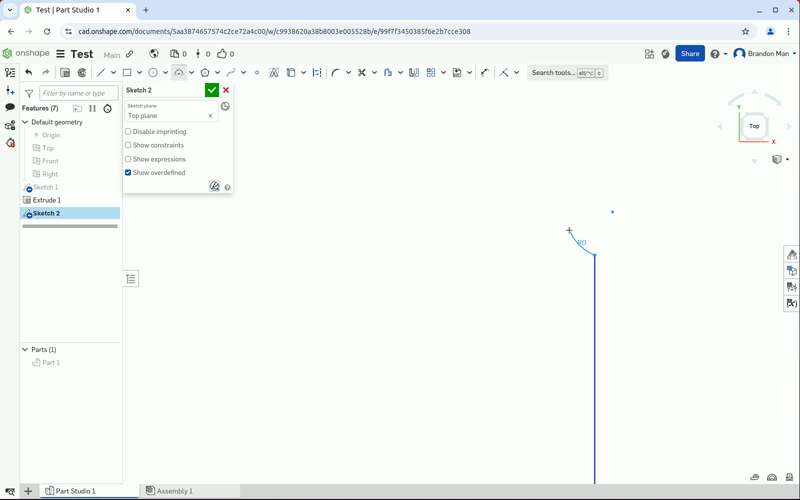
scroll(-6)
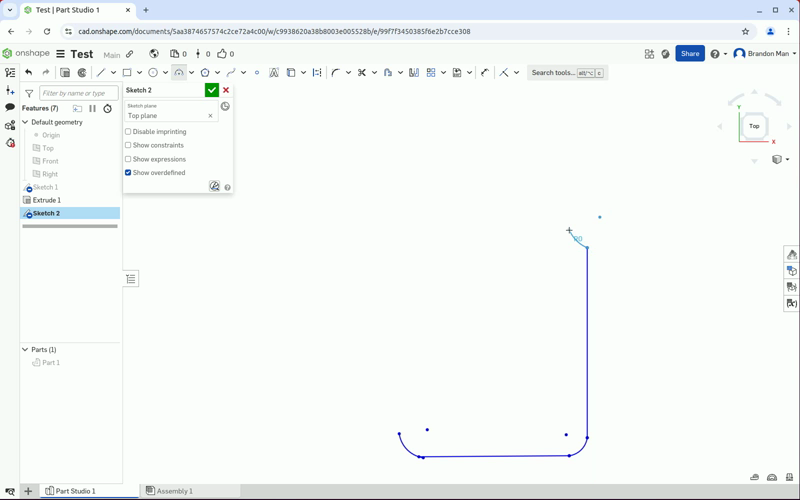
scroll(-6)
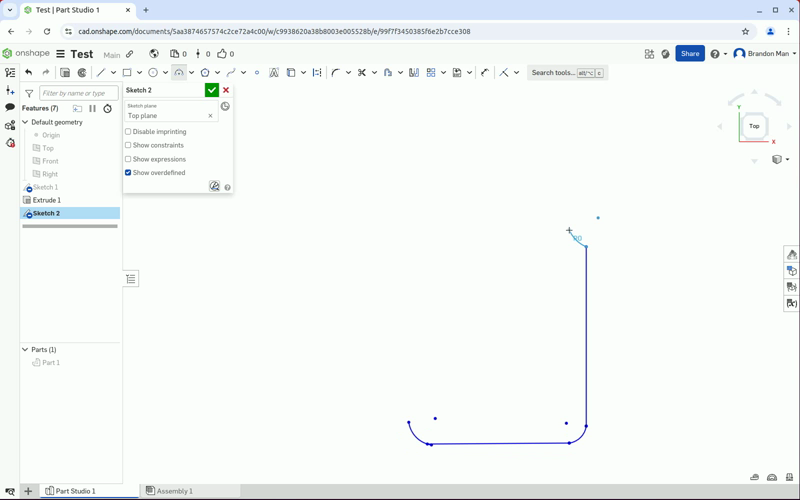
scroll(-6)
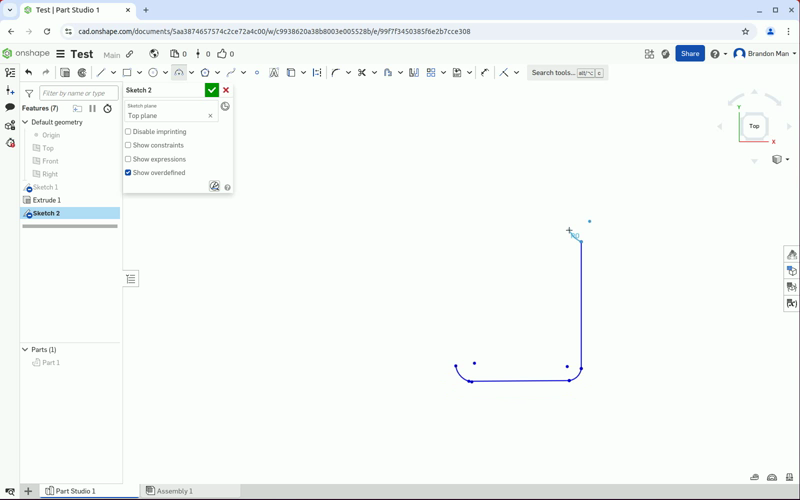
scroll(-6)
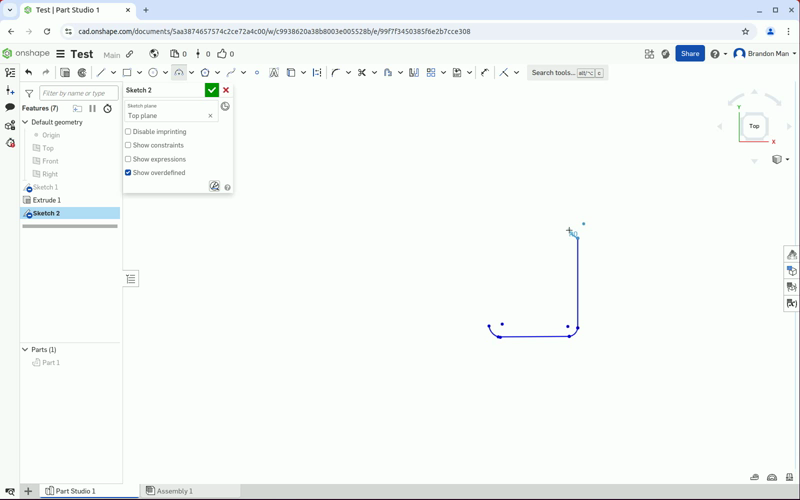
scroll(-6)
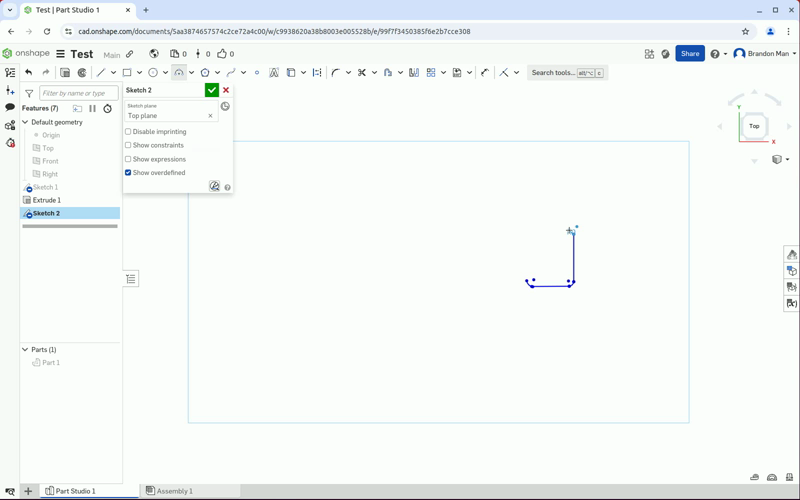
mouse_move(572, 230)
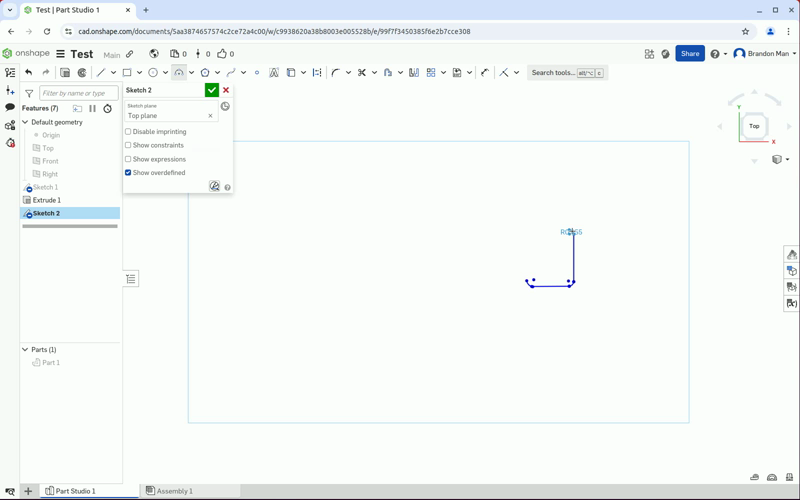
scroll(6)
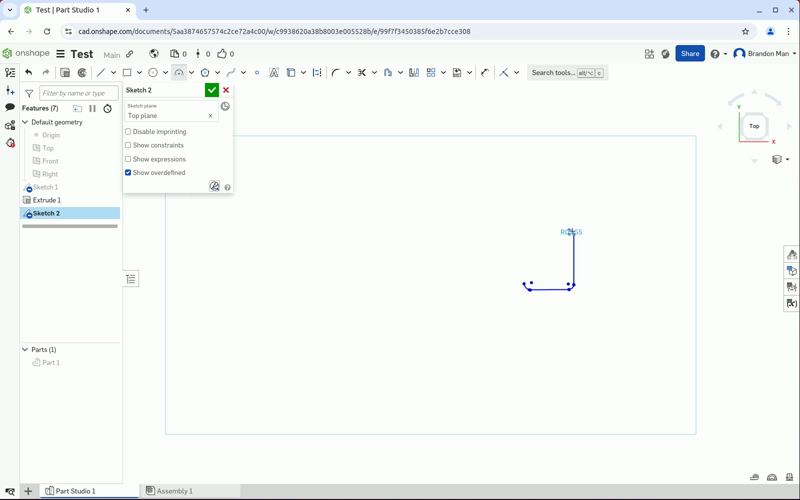
scroll(6)
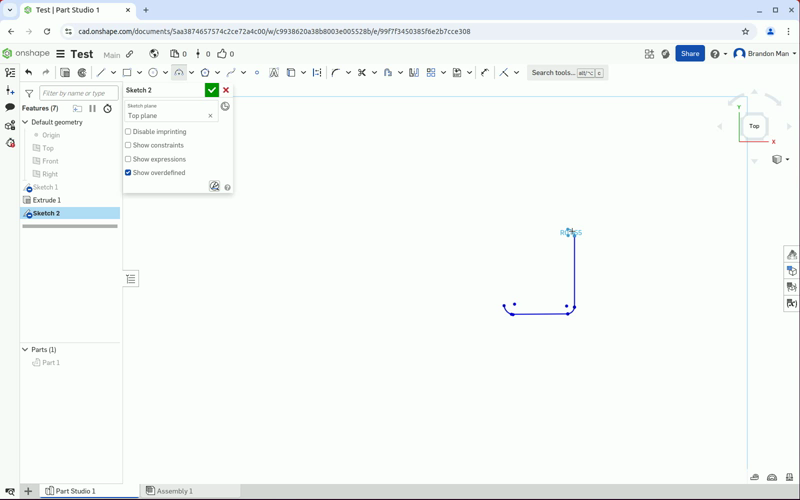
scroll(6)
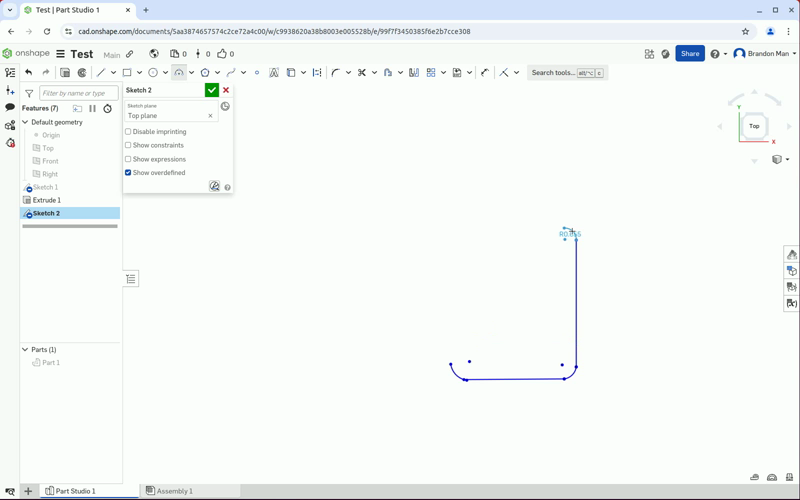
scroll(6)
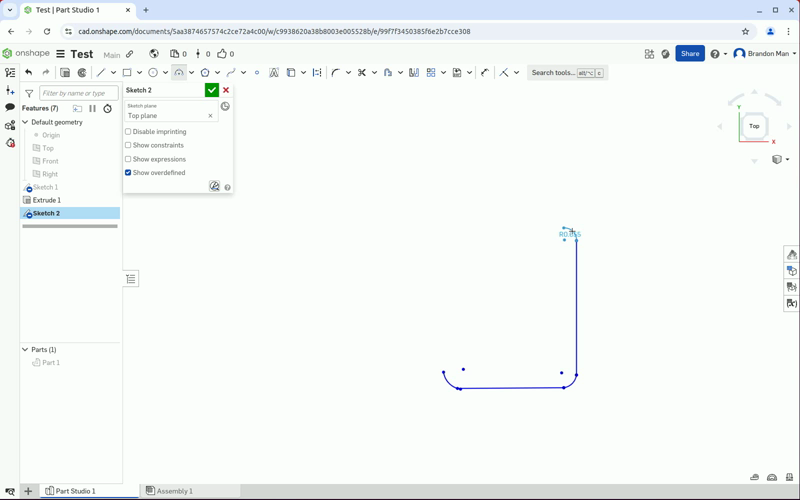
scroll(6)
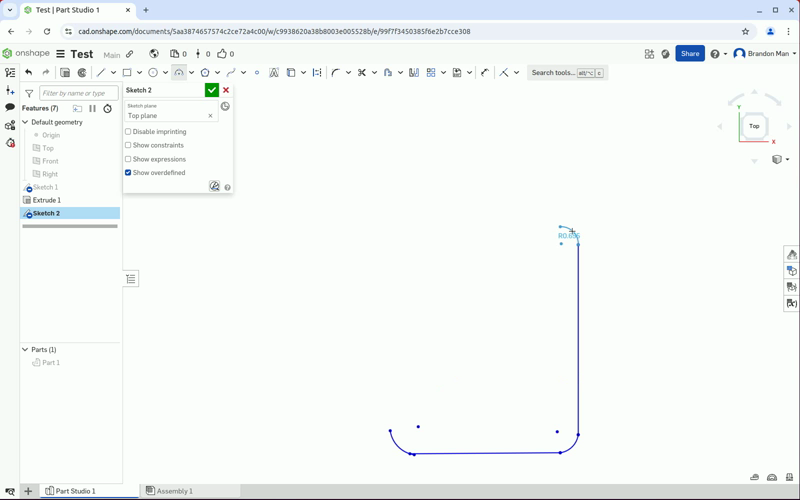
scroll(6)
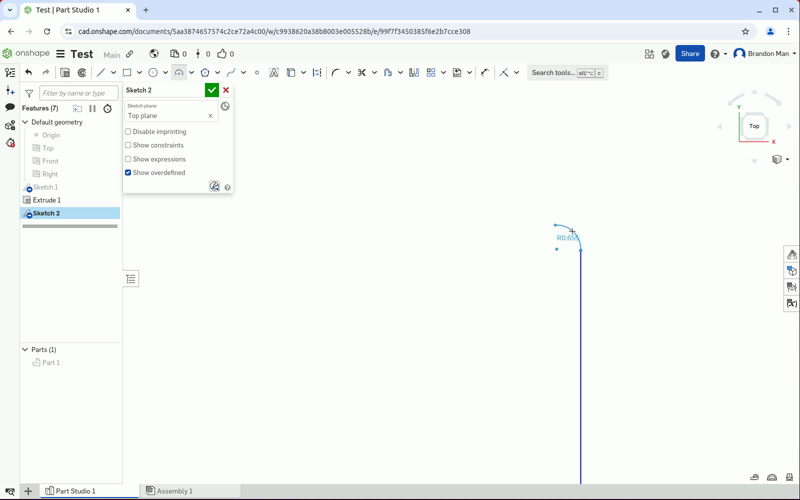
scroll(6)
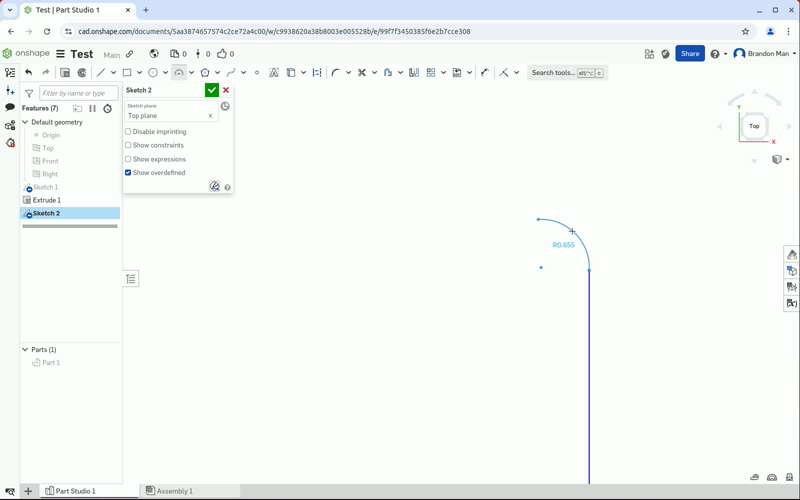
click(572, 230)
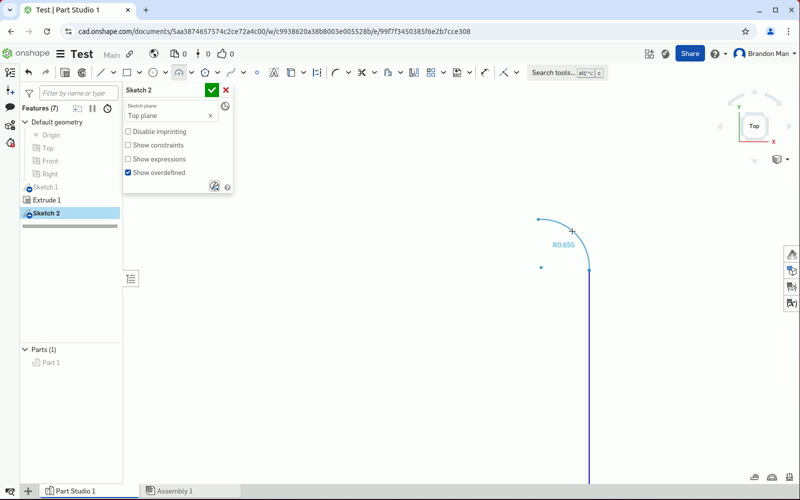
scroll(-6)
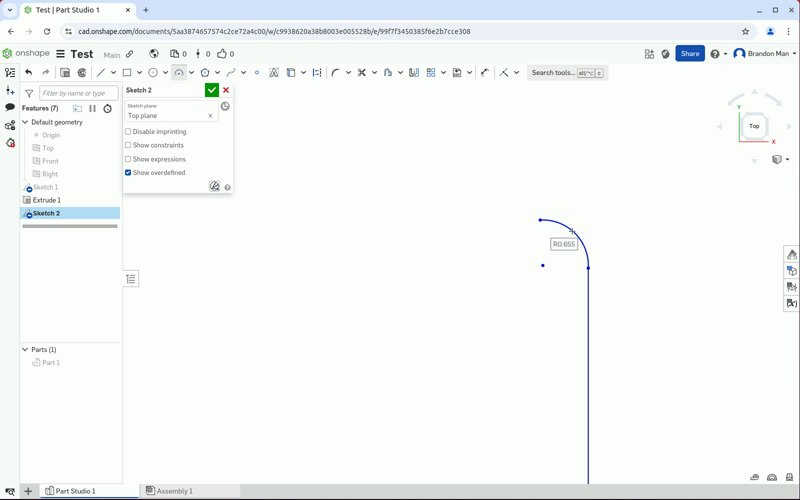
scroll(-6)
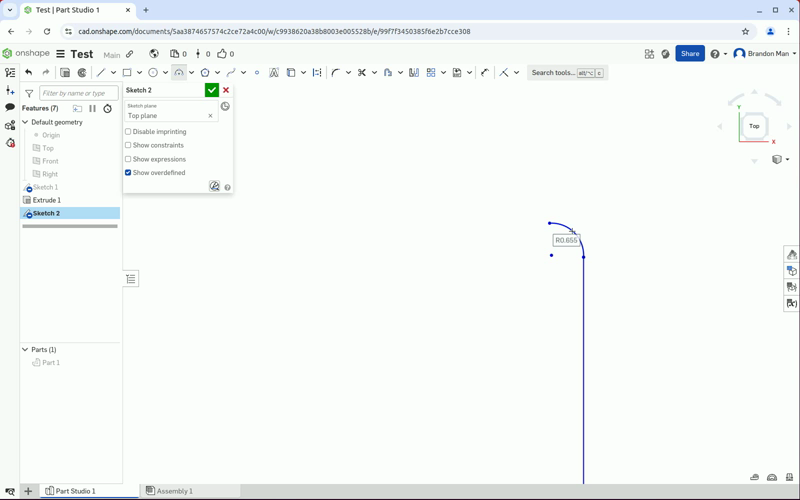
scroll(-6)
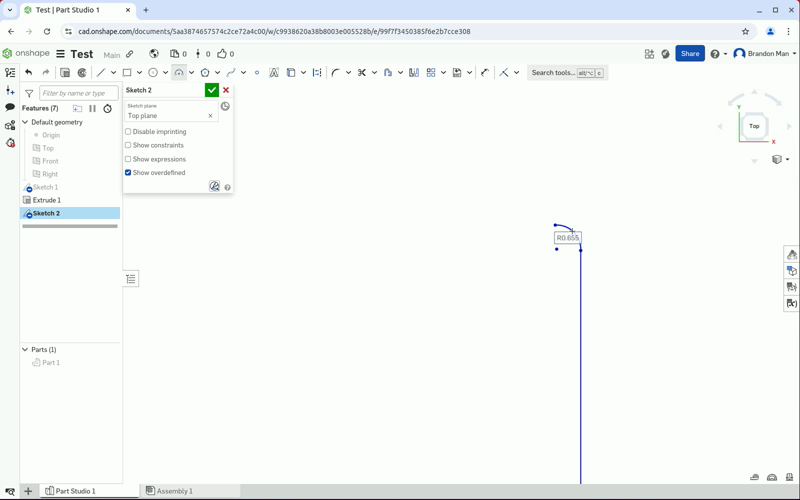
scroll(-6)
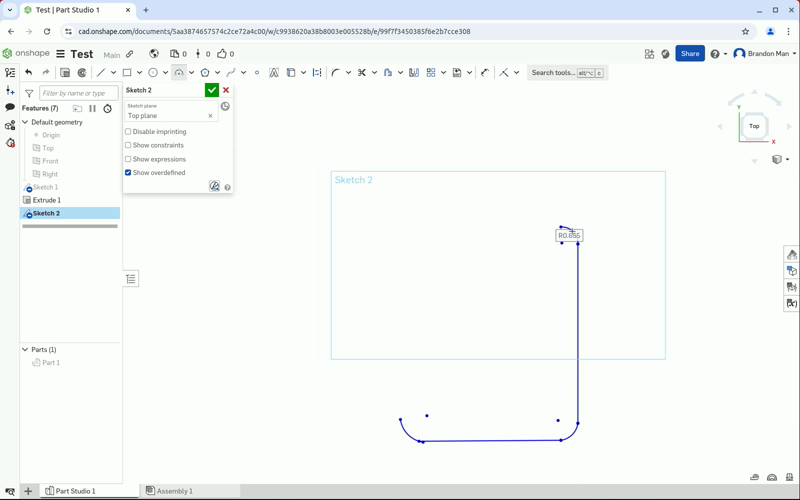
scroll(-6)
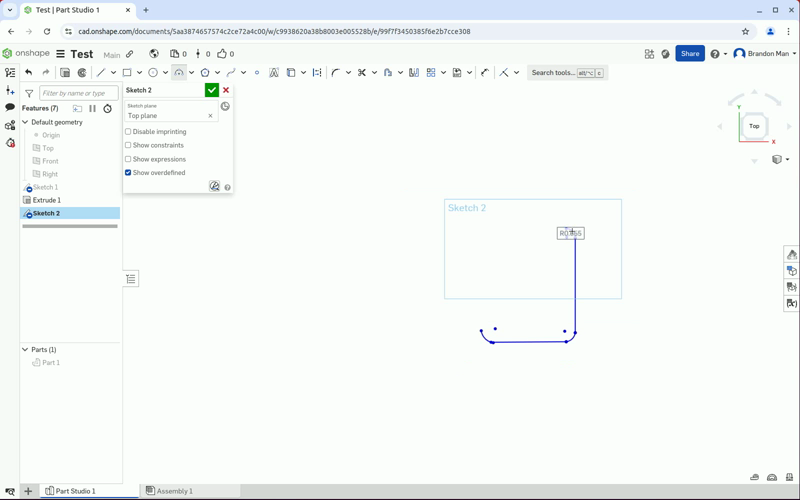
scroll(-6)
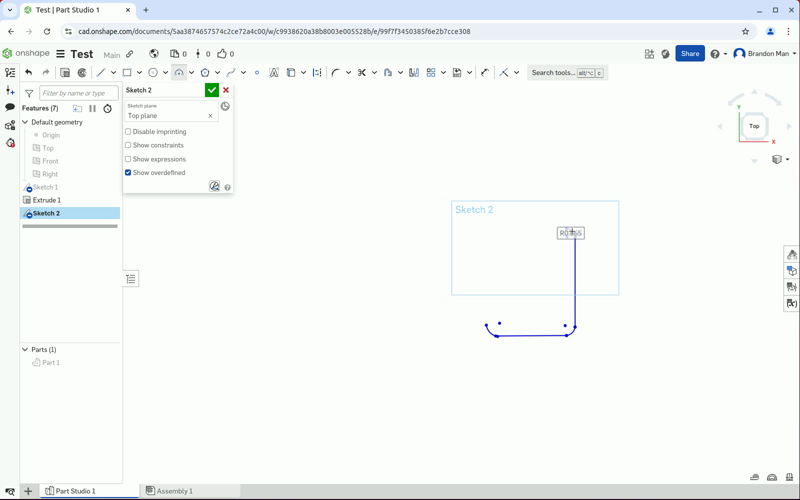
scroll(-6)
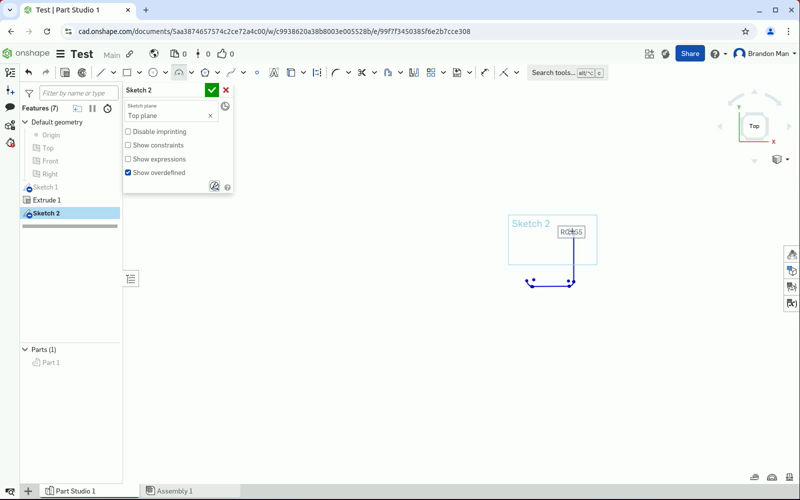
key_up(shift)
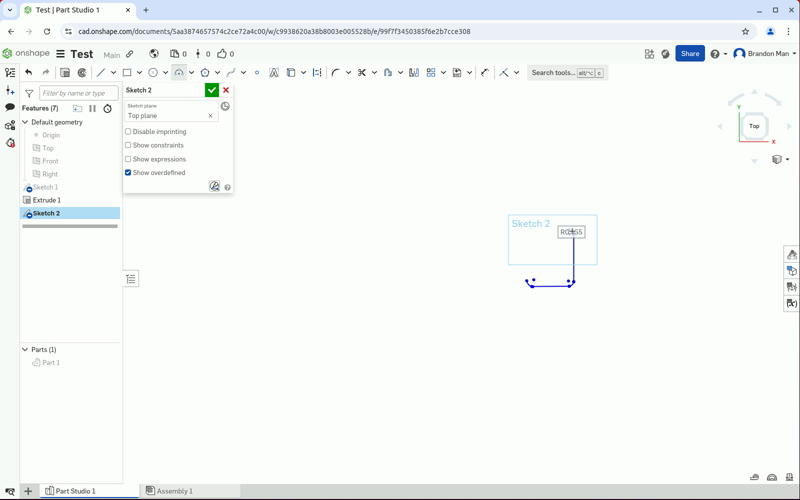
key(esc)
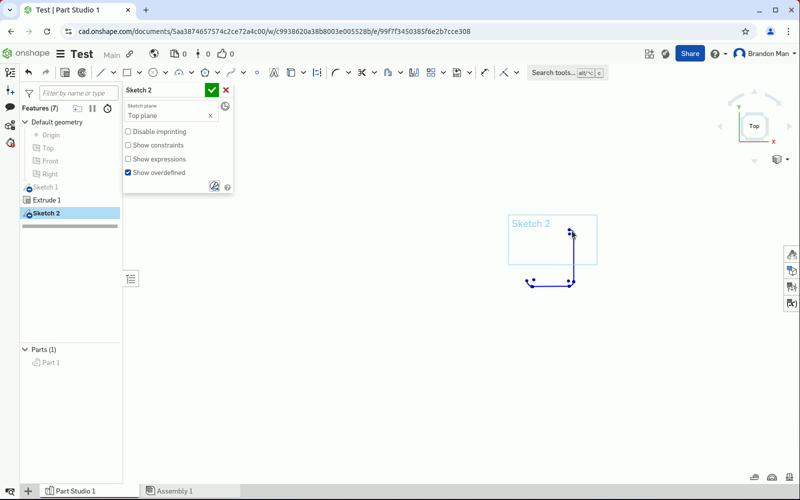
key(l)
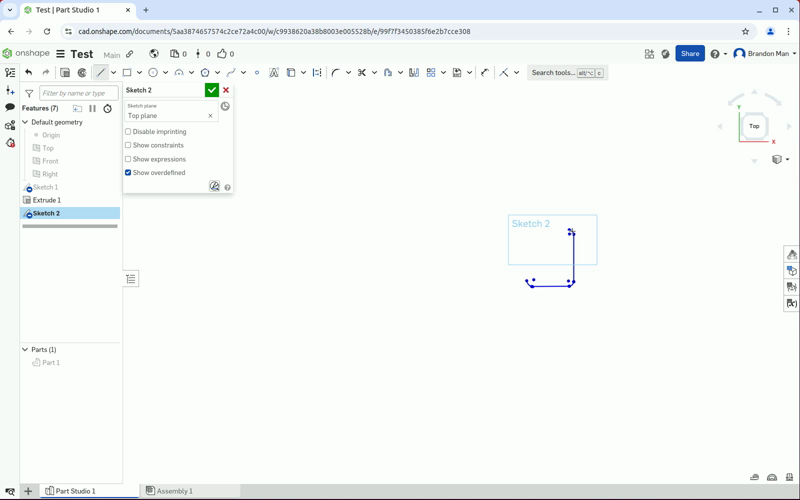
mouse_move(569, 229)
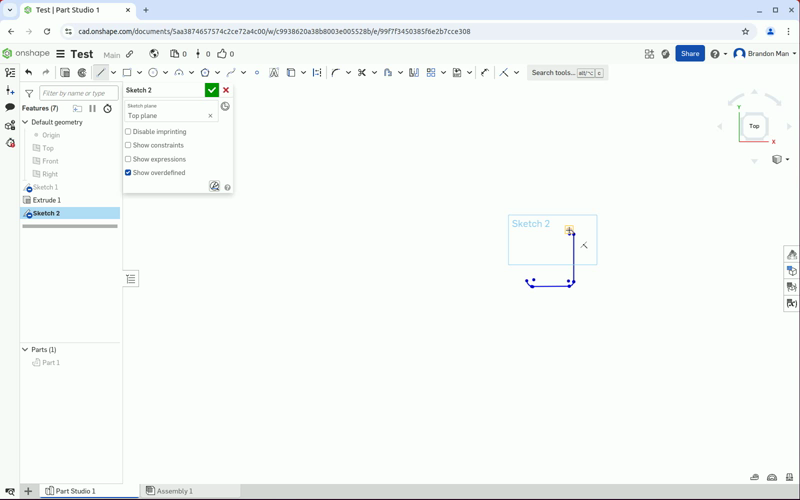
scroll(6)
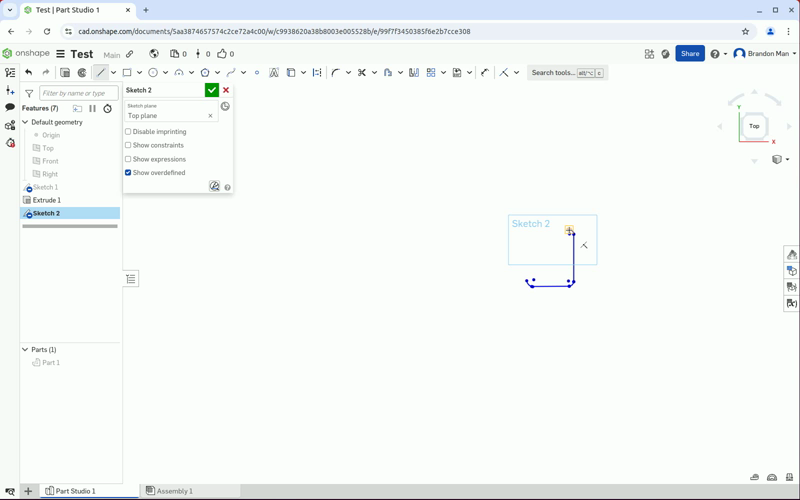
scroll(6)
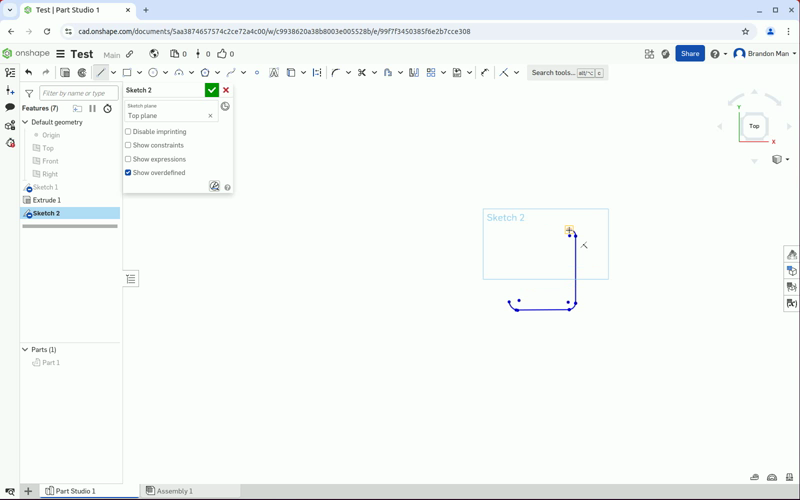
scroll(6)
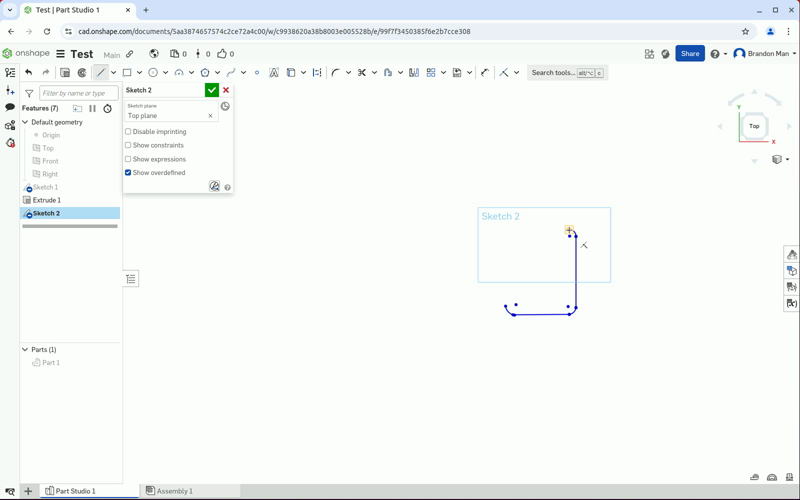
scroll(6)
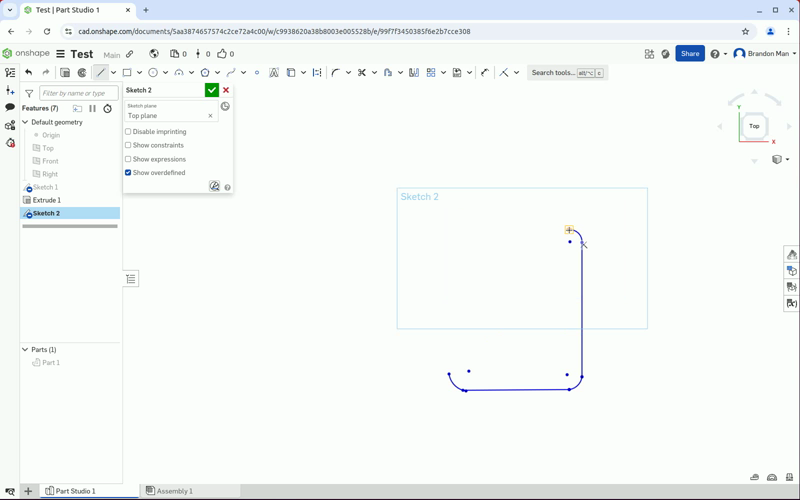
scroll(6)
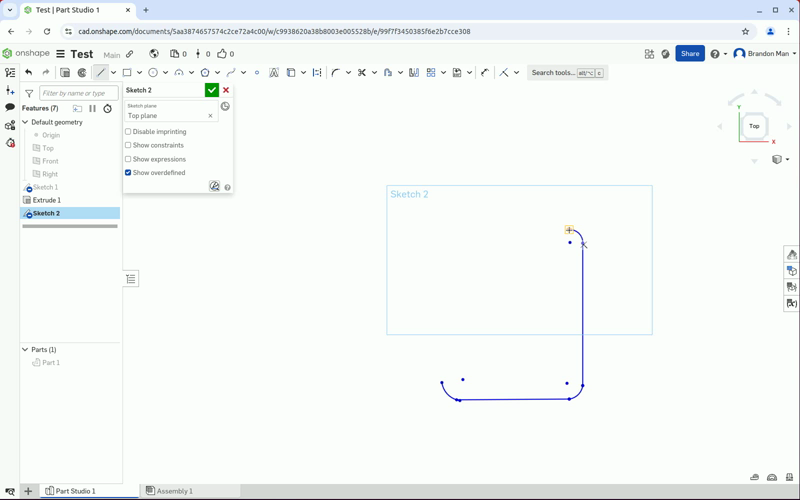
scroll(6)
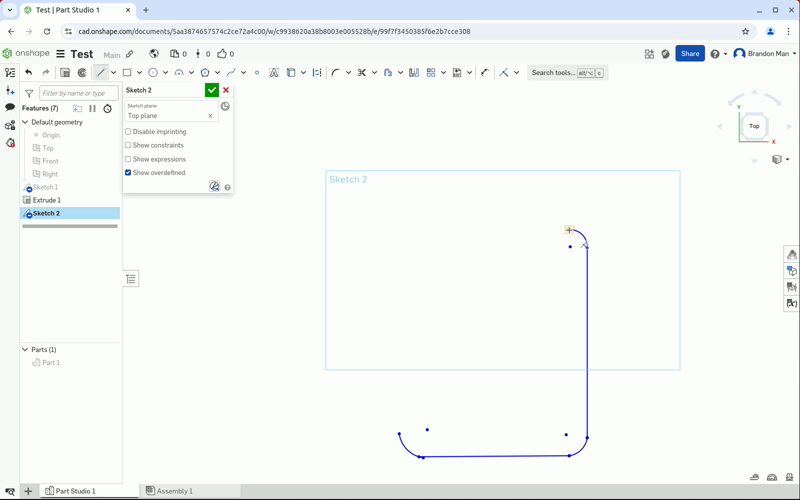
scroll(6)
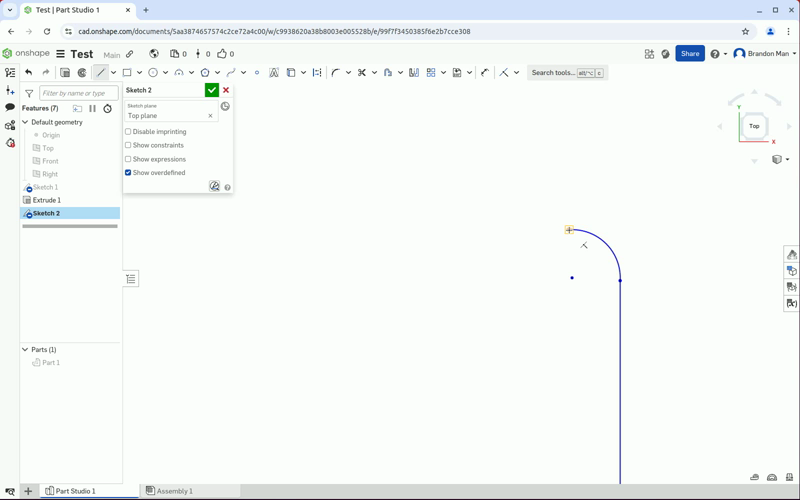
click(569, 229)
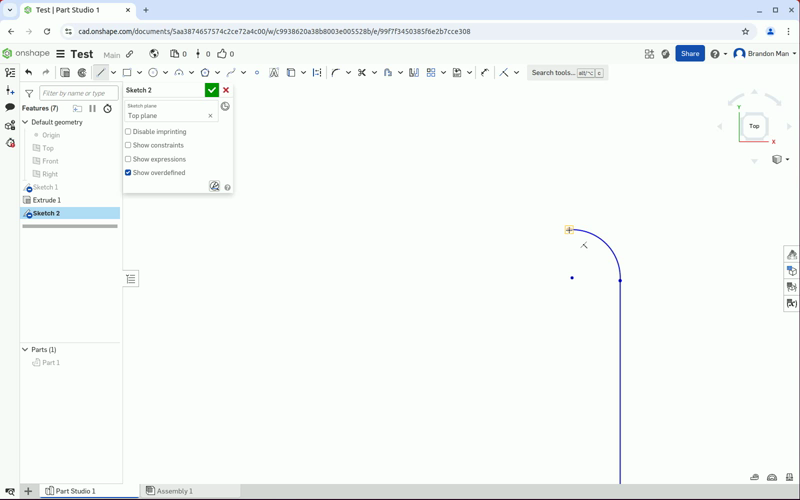
scroll(-6)
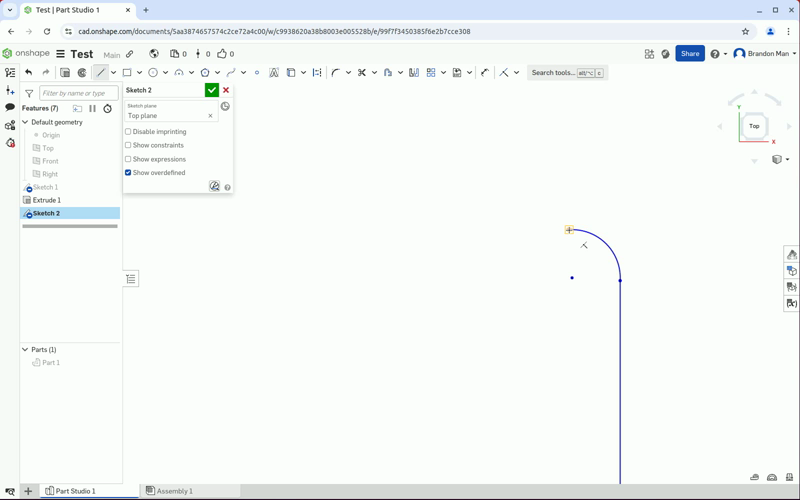
scroll(-6)
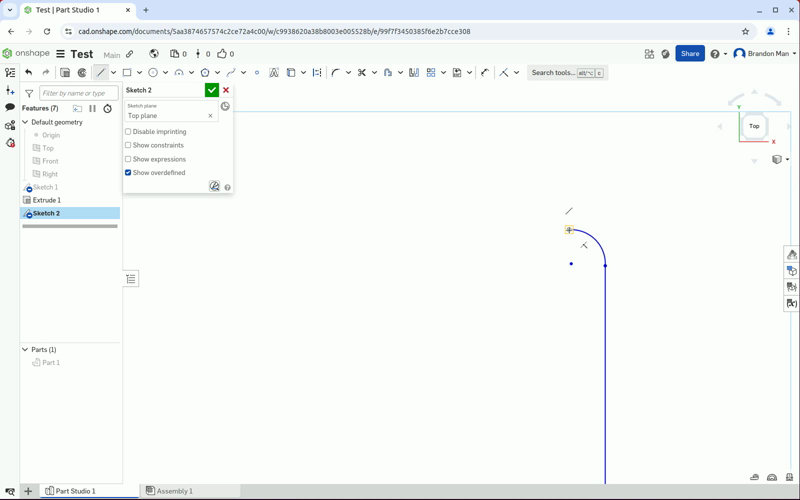
scroll(-6)
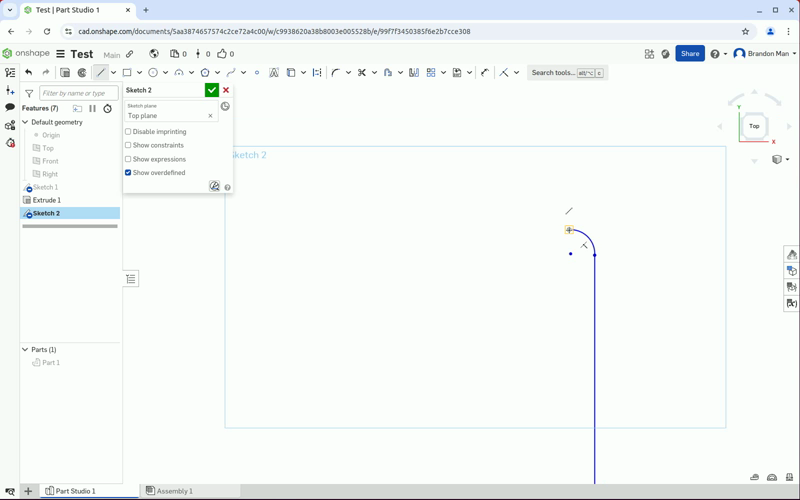
scroll(-6)
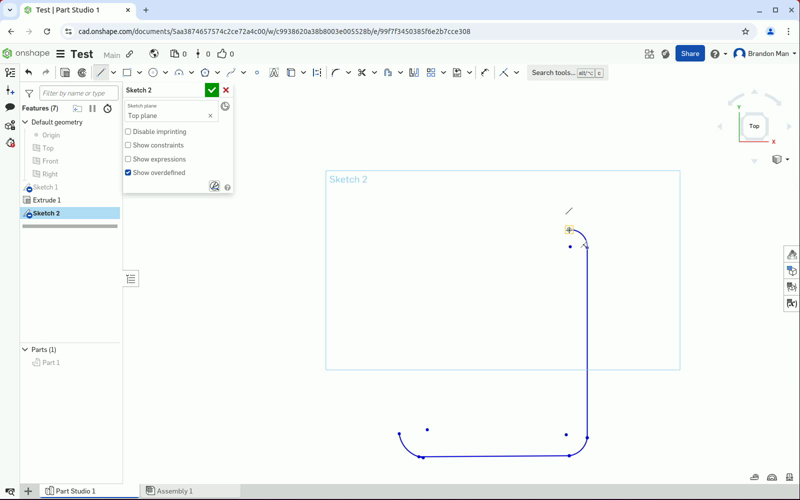
scroll(-6)
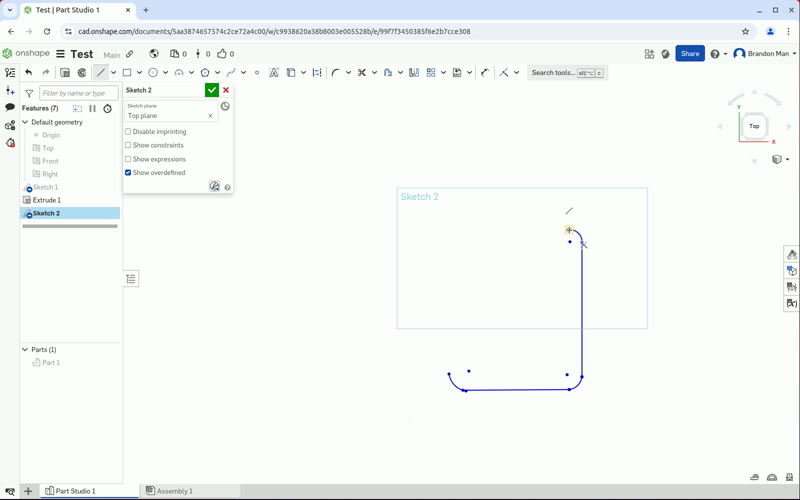
scroll(-6)
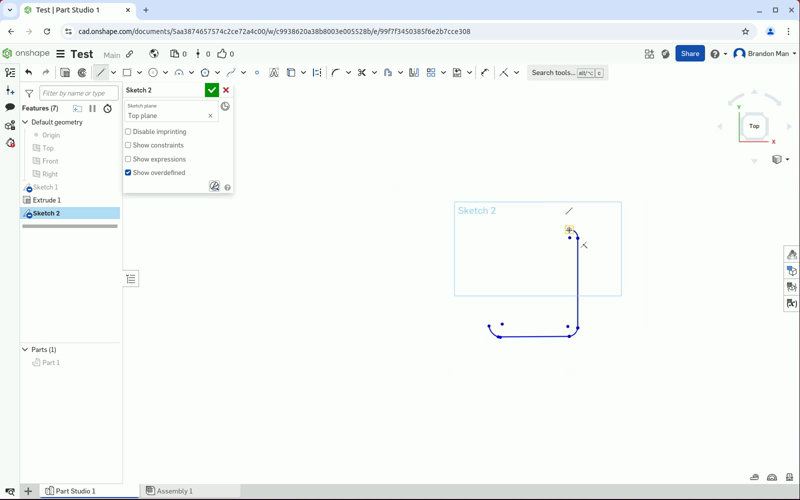
scroll(-6)
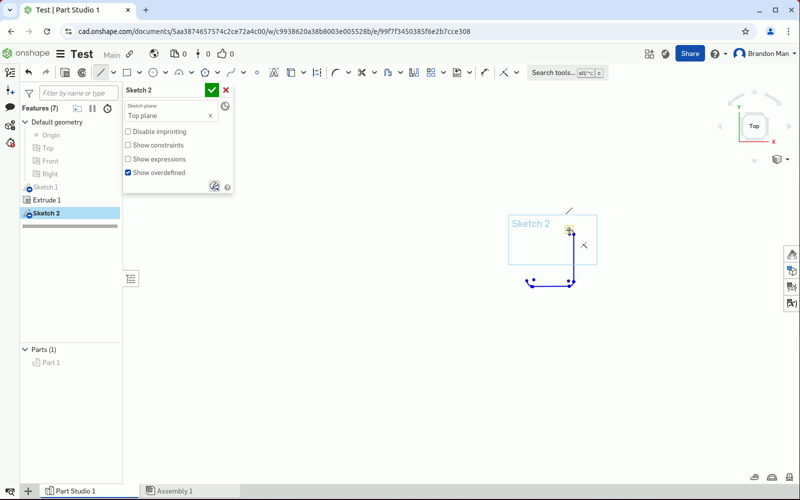
key_down(shift)
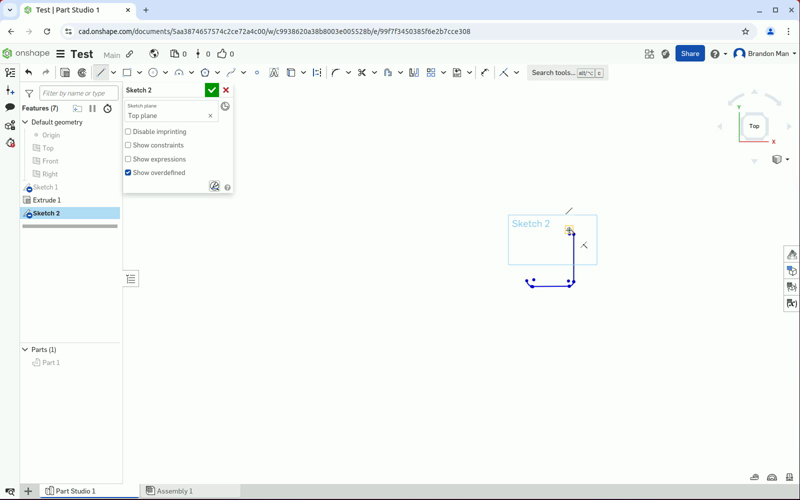
mouse_move(589, 229)
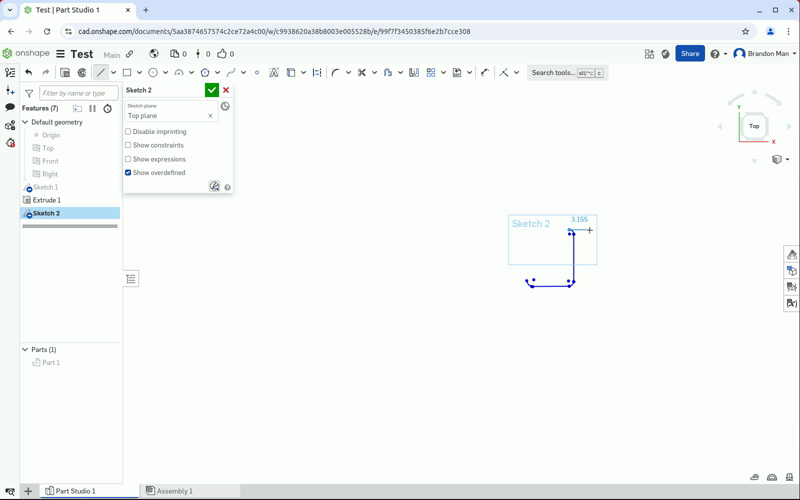
mouse_move(531, 229)
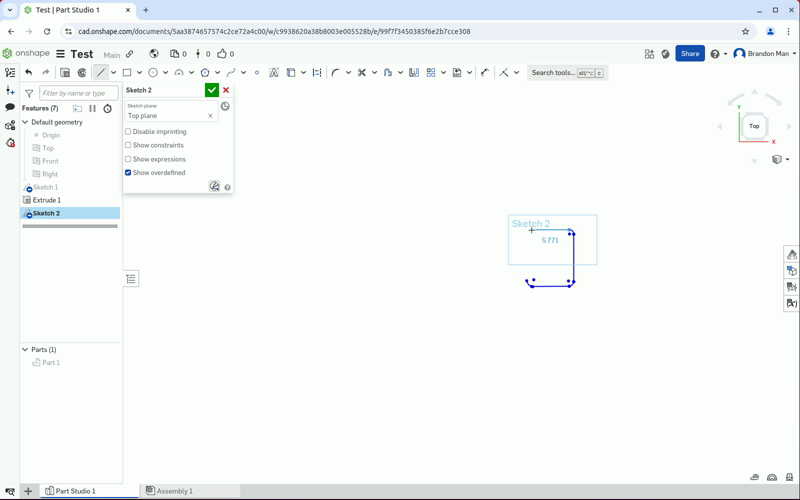
click(531, 229)
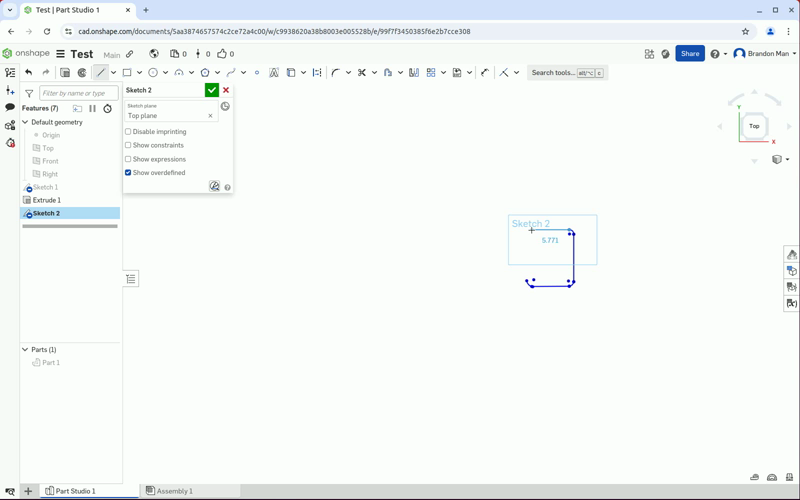
key_up(shift)
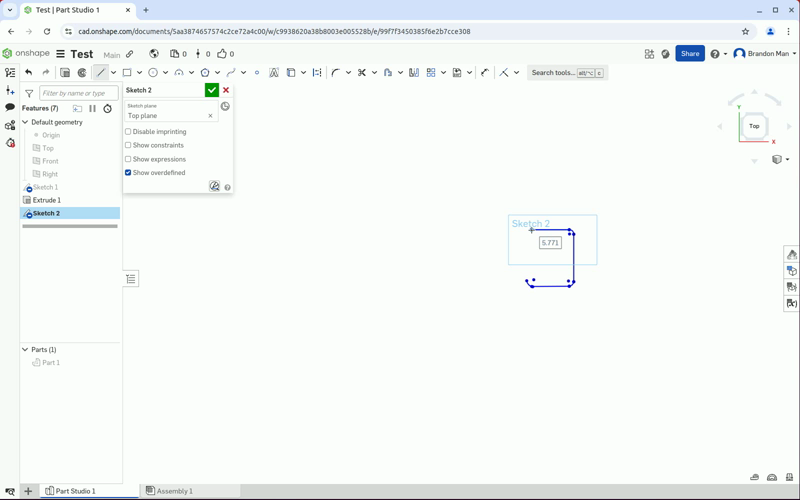
key(esc)
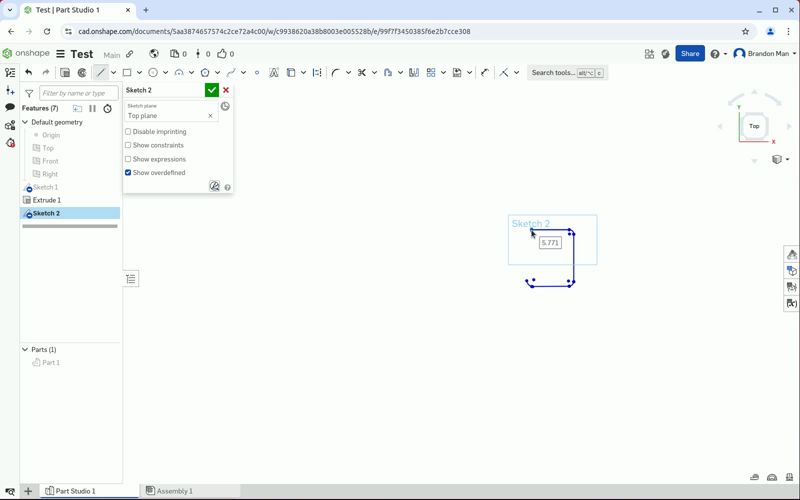
key(a)
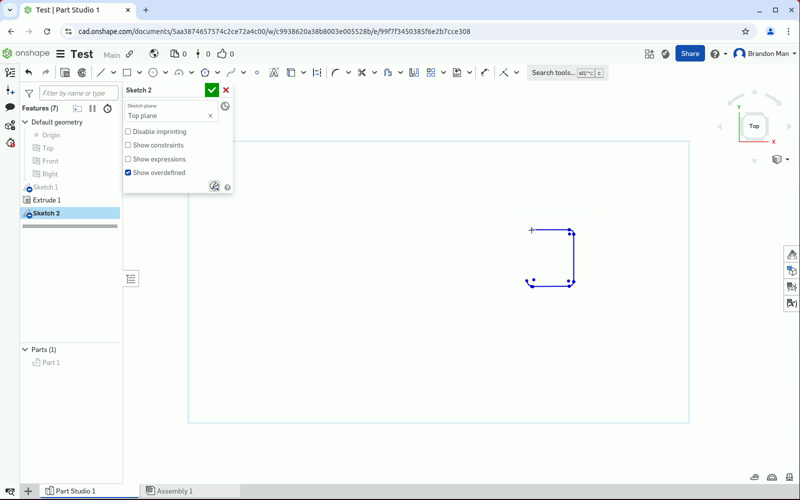
mouse_move(531, 229)
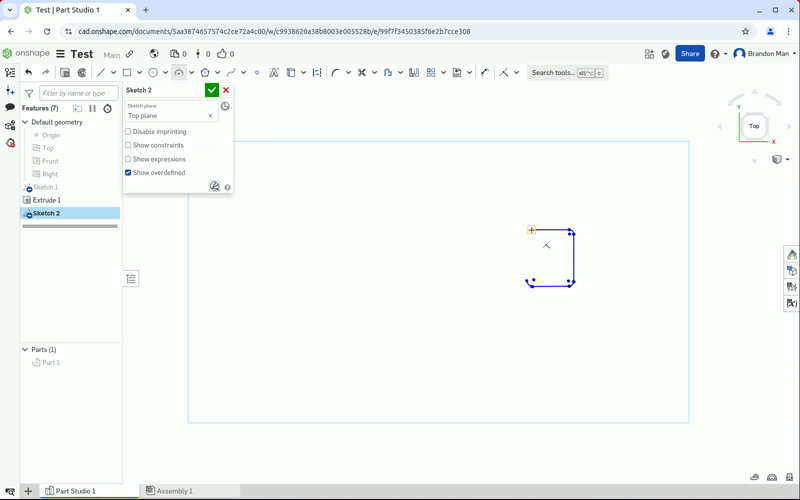
click(531, 229)
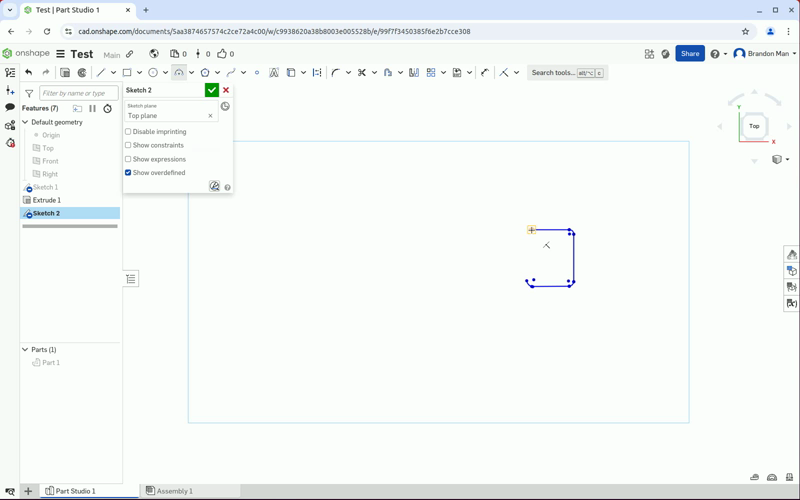
key_down(shift)
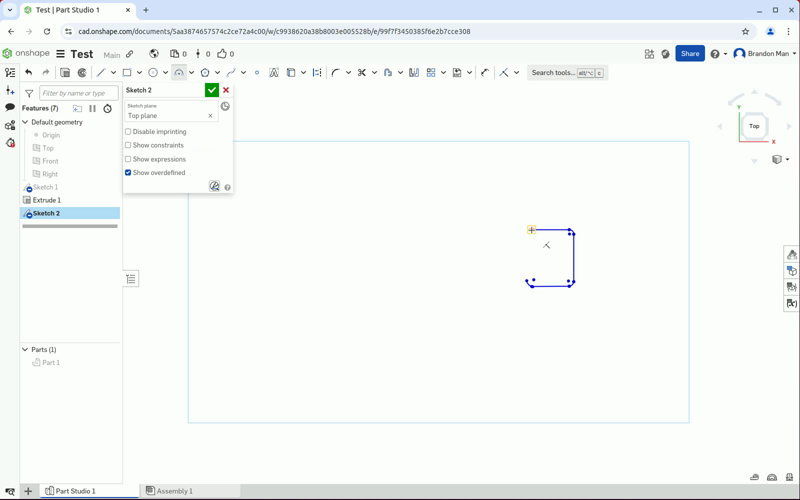
mouse_move(527, 234)
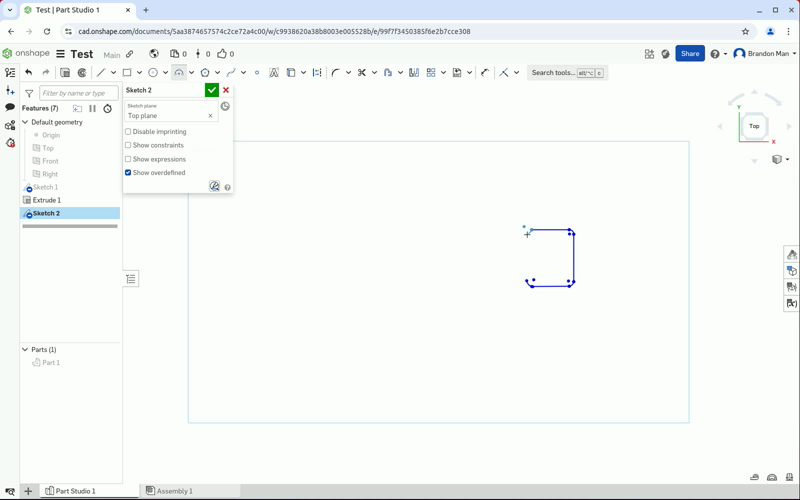
scroll(6)
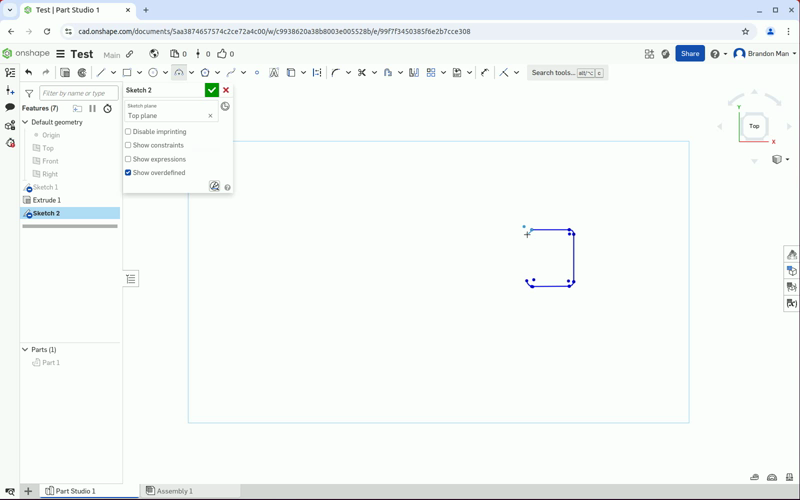
scroll(6)
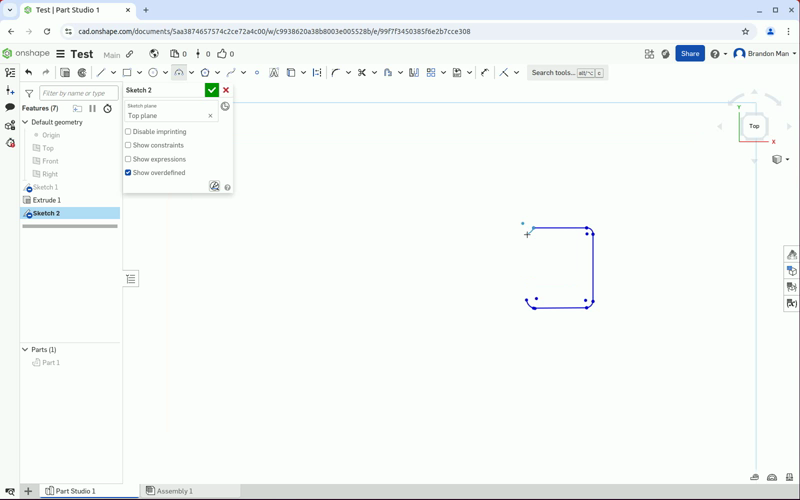
scroll(6)
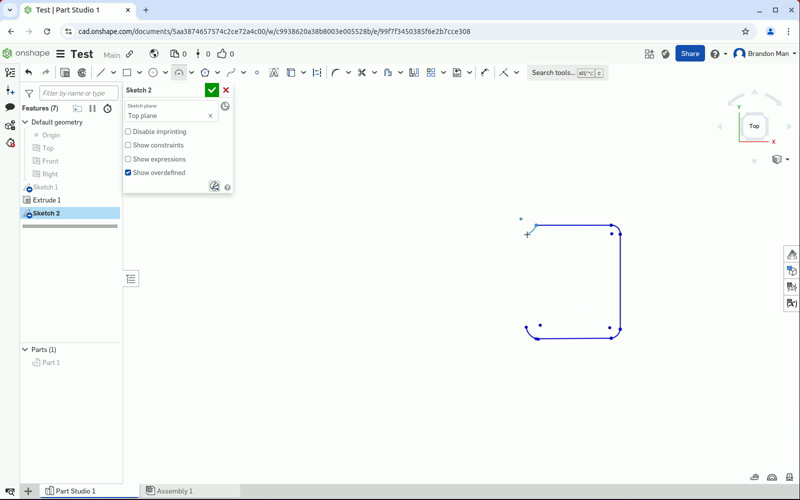
scroll(6)
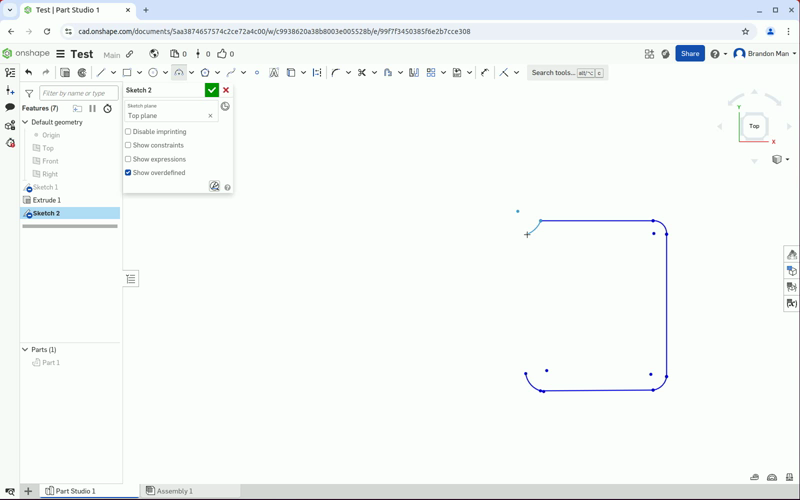
scroll(6)
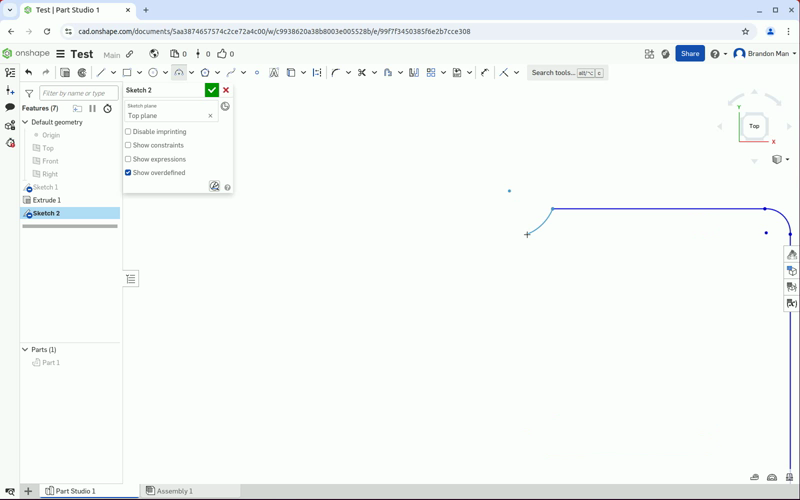
scroll(6)
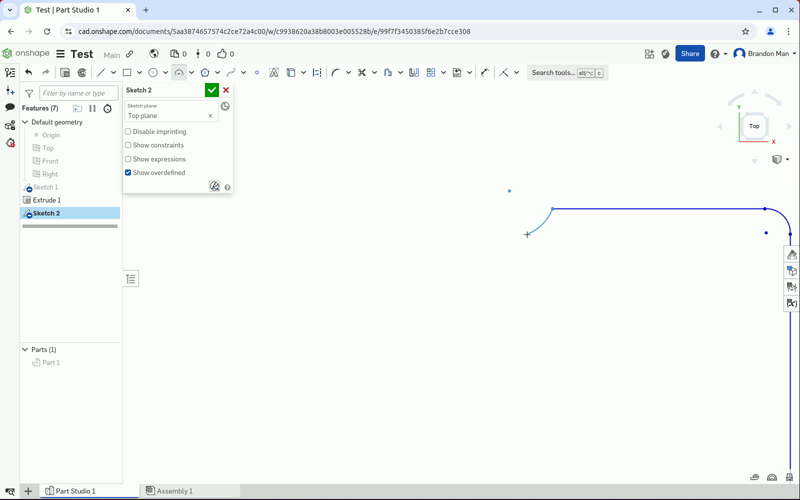
scroll(6)
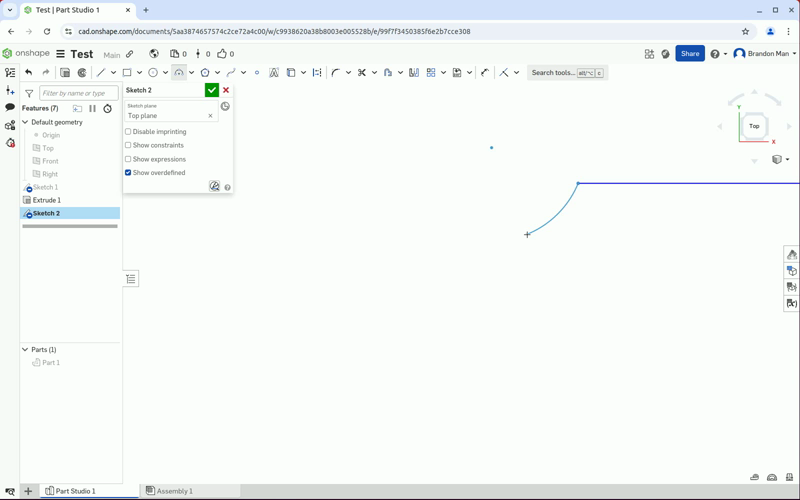
click(527, 234)
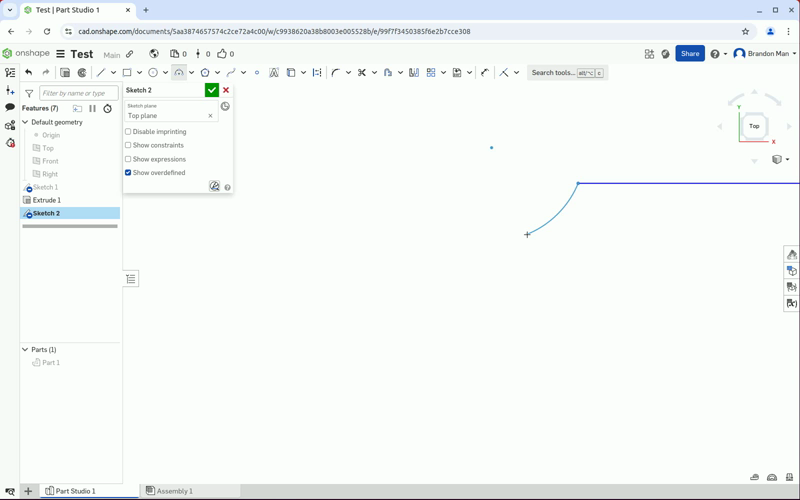
scroll(-6)
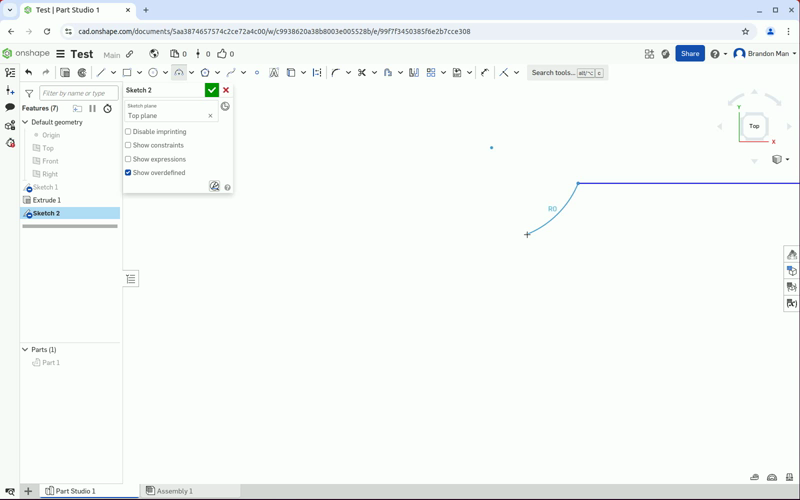
scroll(-6)
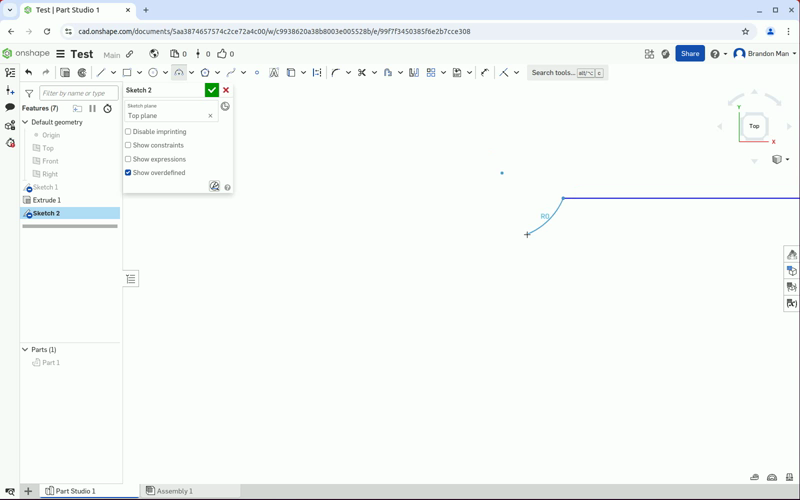
scroll(-6)
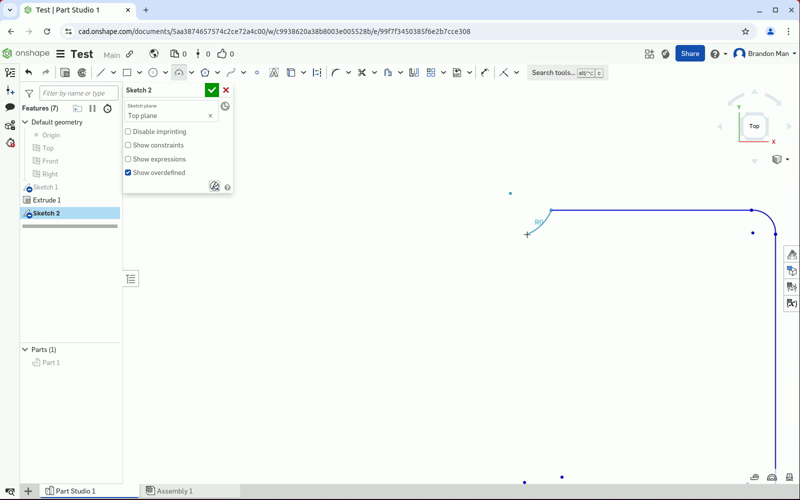
scroll(-6)
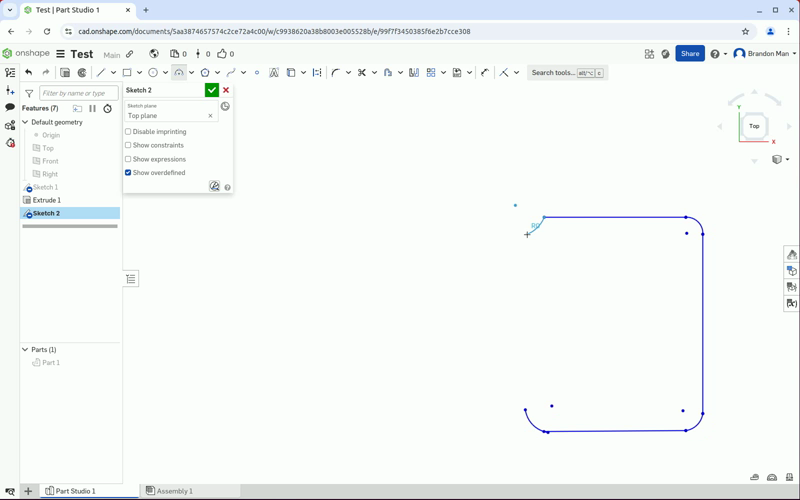
scroll(-6)
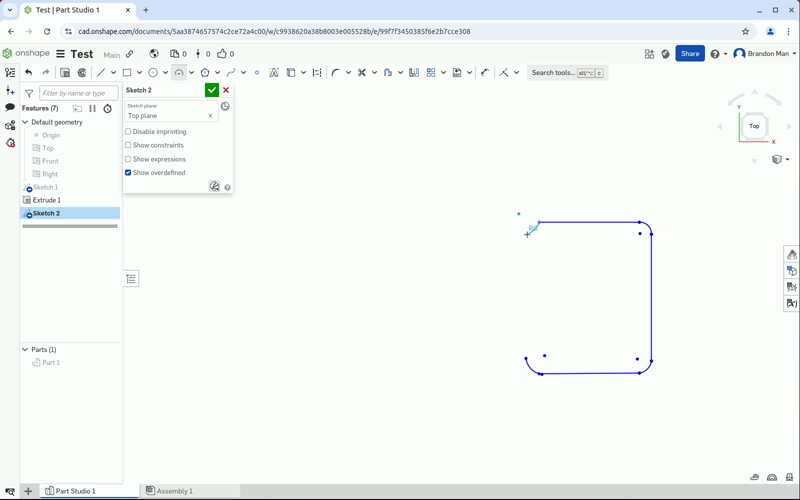
scroll(-6)
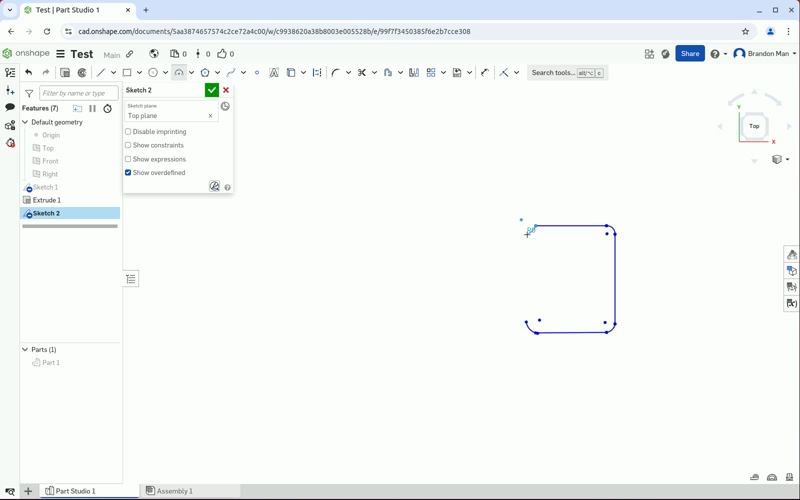
scroll(-6)
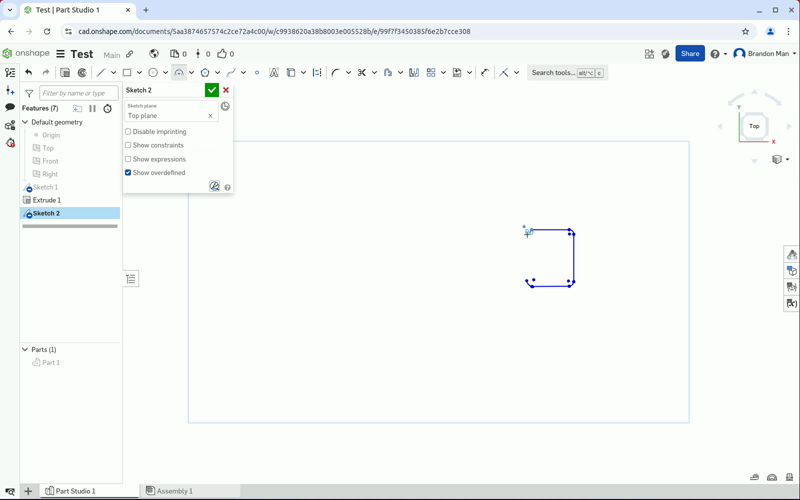
mouse_move(528, 230)
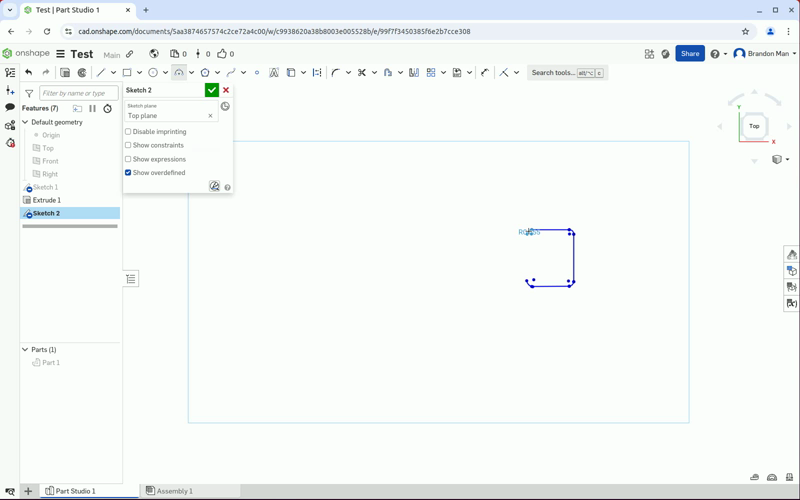
scroll(6)
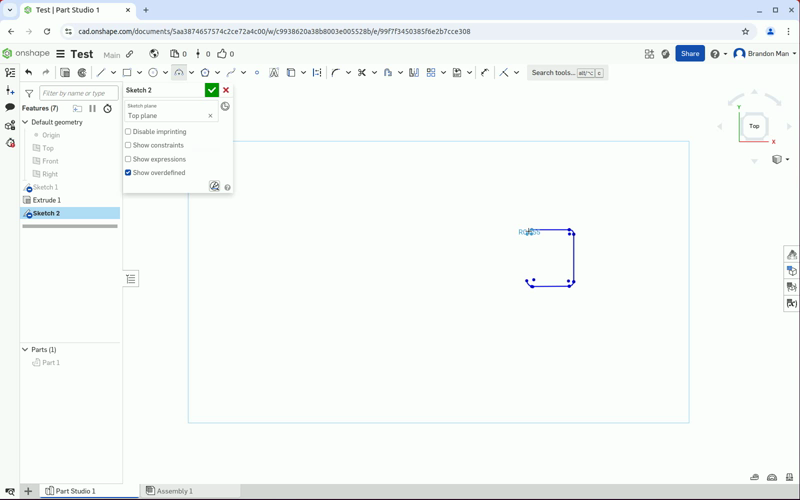
scroll(6)
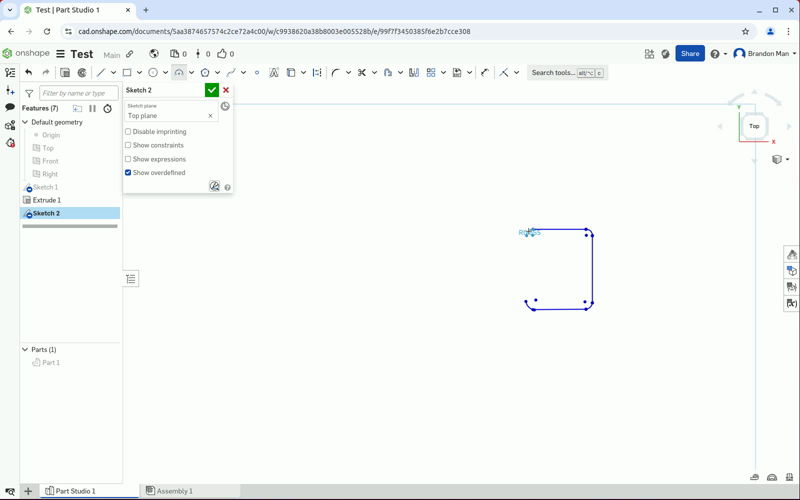
scroll(6)
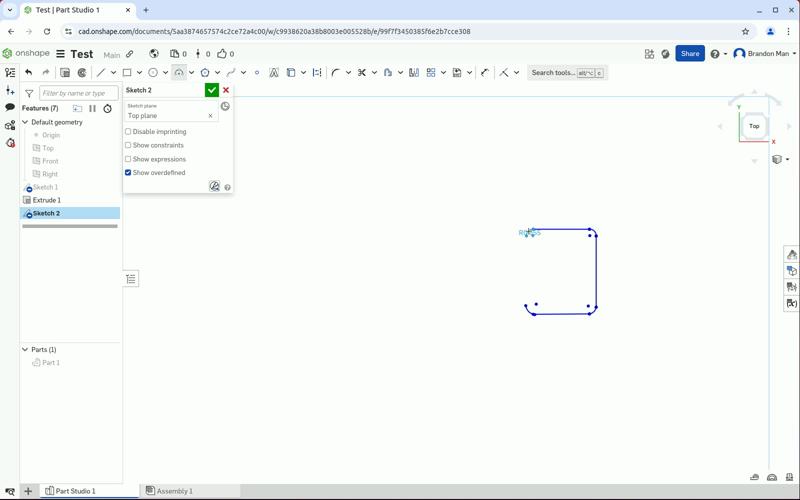
scroll(6)
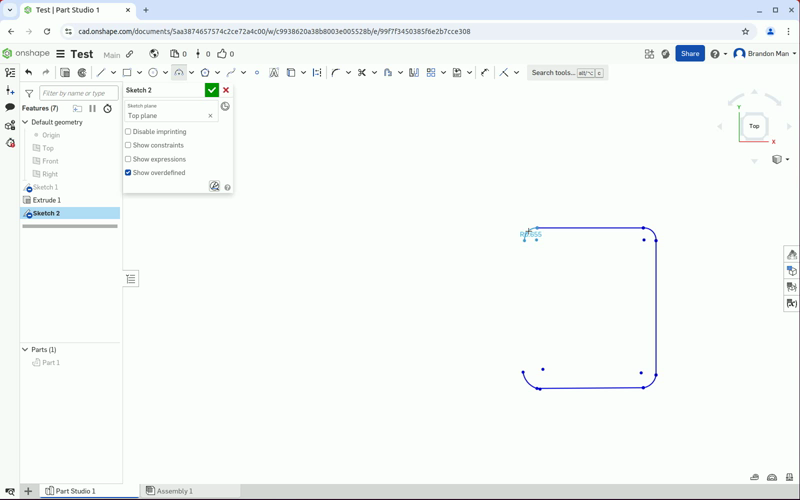
scroll(6)
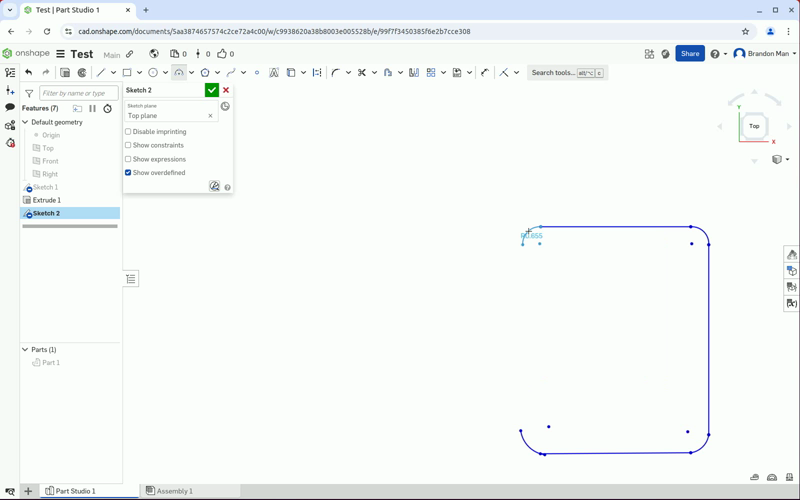
scroll(6)
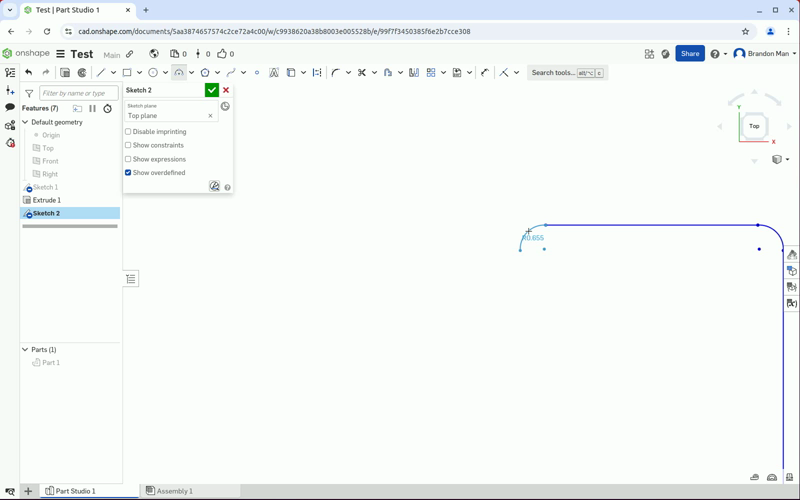
scroll(6)
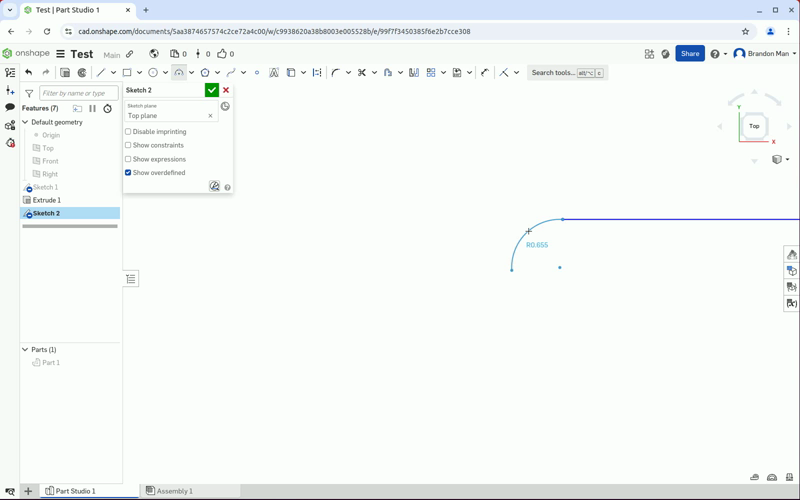
click(528, 230)
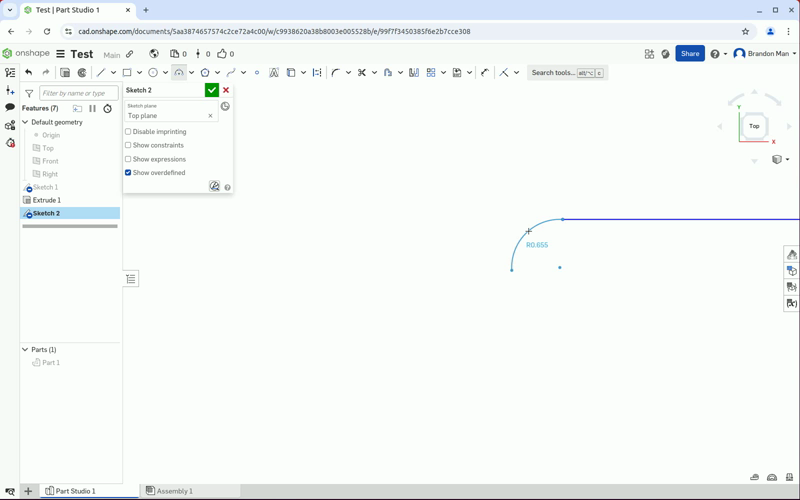
scroll(-6)
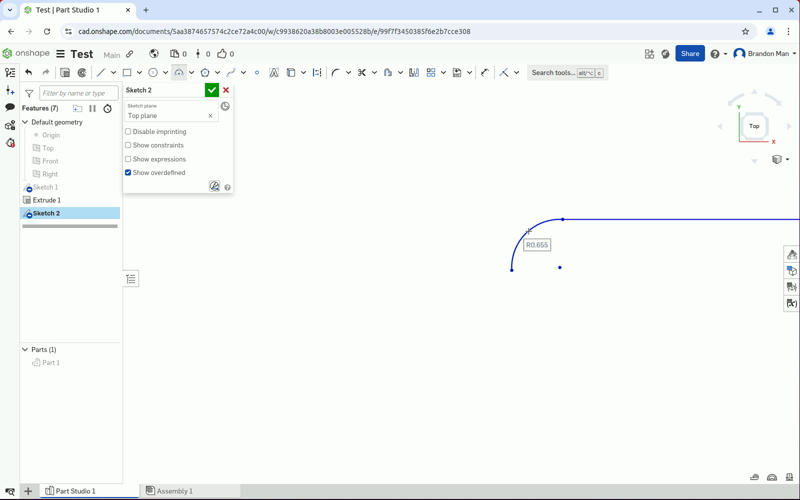
scroll(-6)
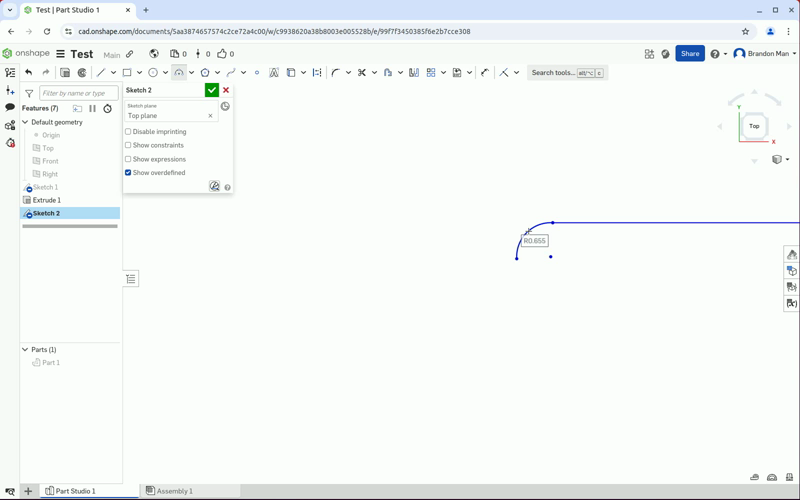
scroll(-6)
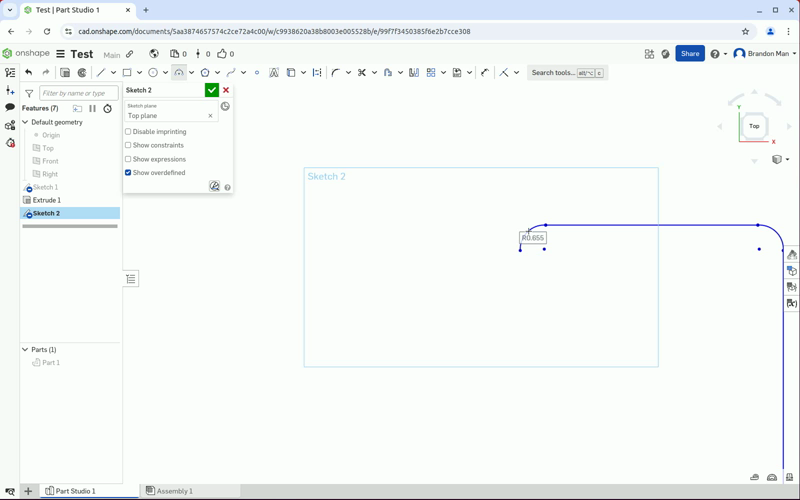
scroll(-6)
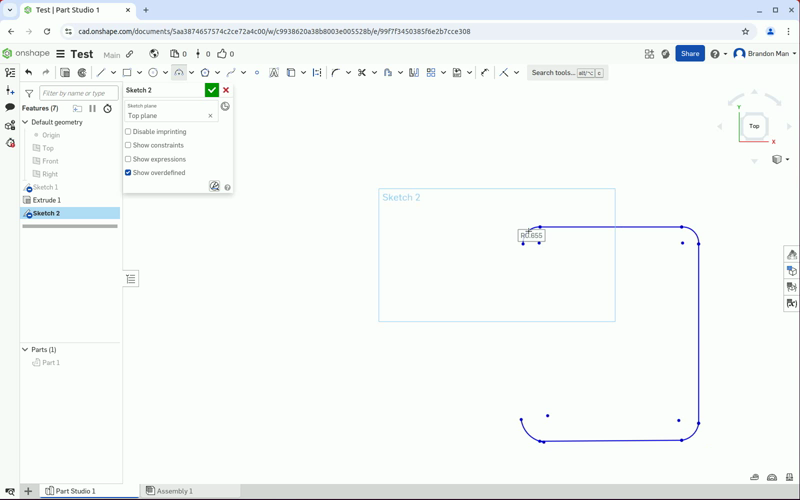
scroll(-6)
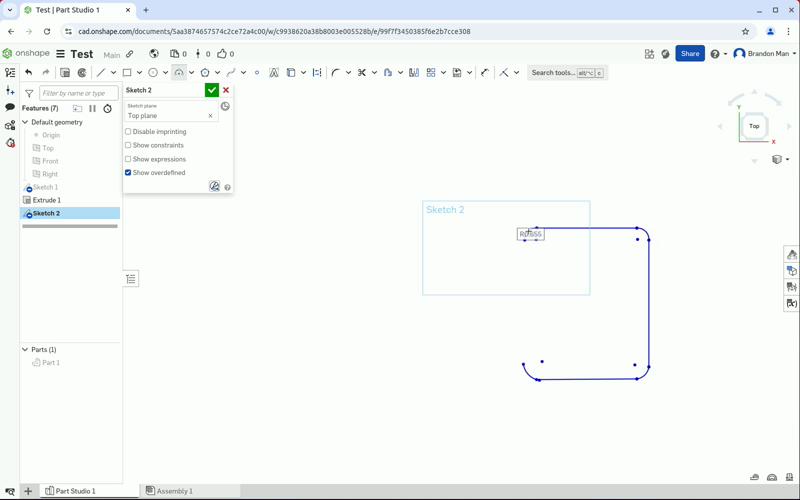
scroll(-6)
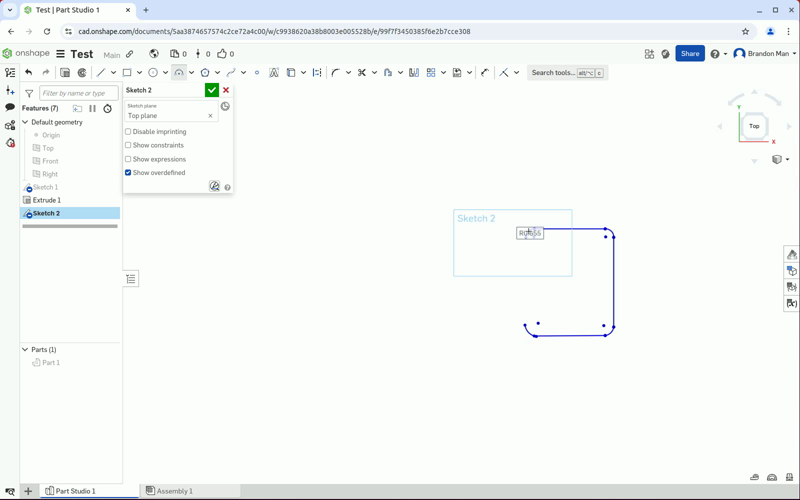
scroll(-6)
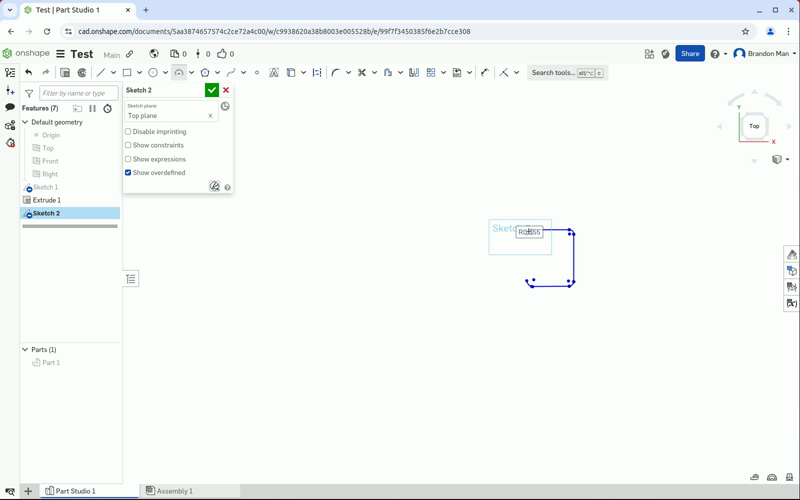
key_up(shift)
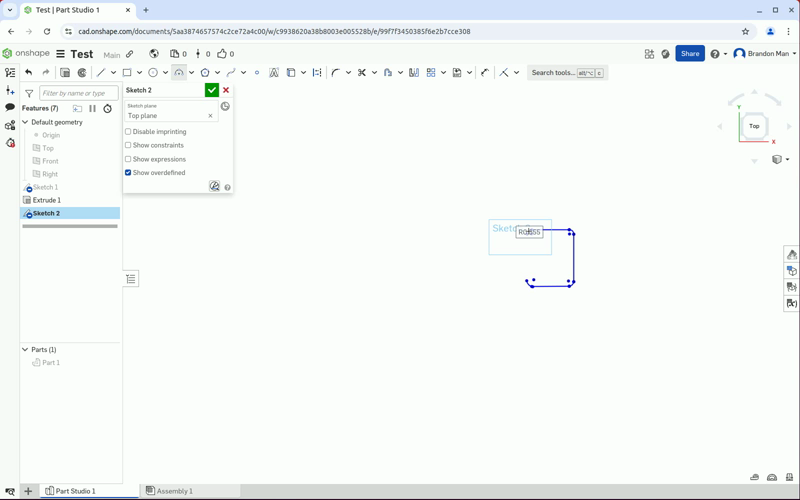
key(esc)
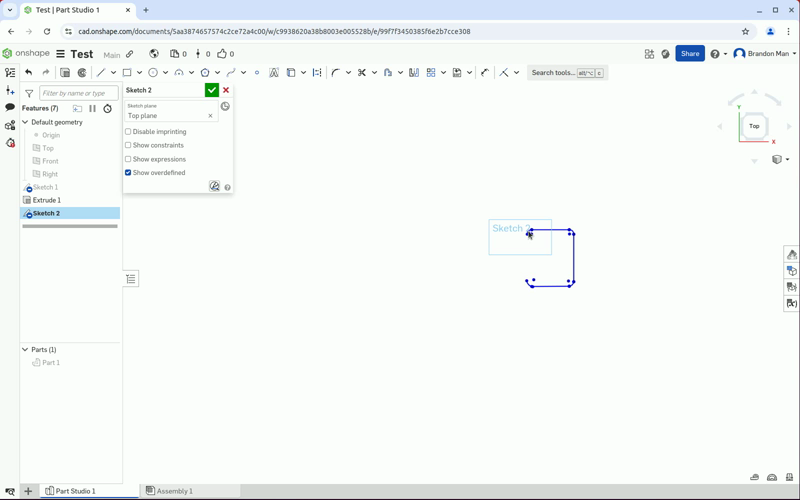
key(l)
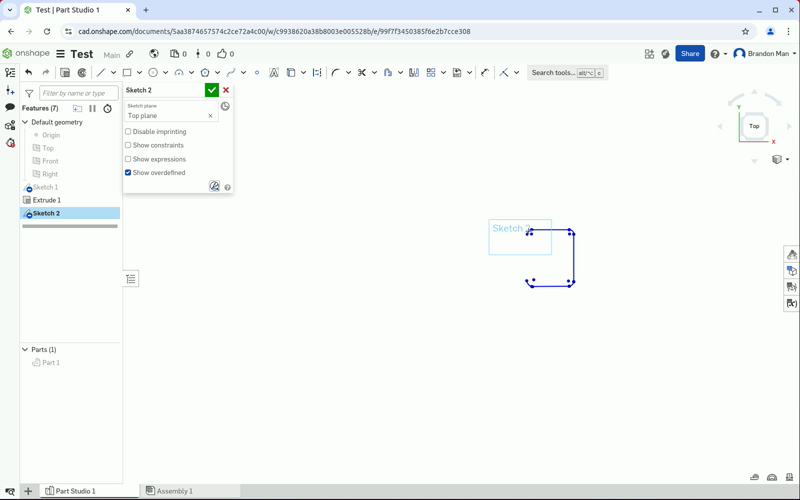
mouse_move(527, 234)
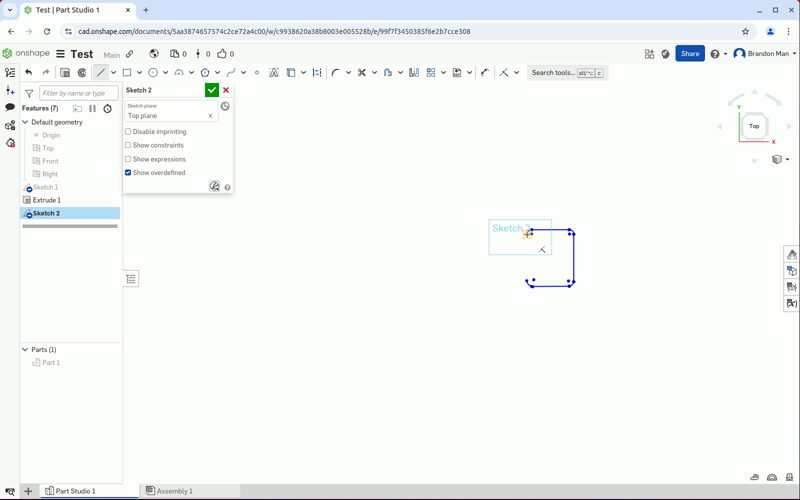
scroll(6)
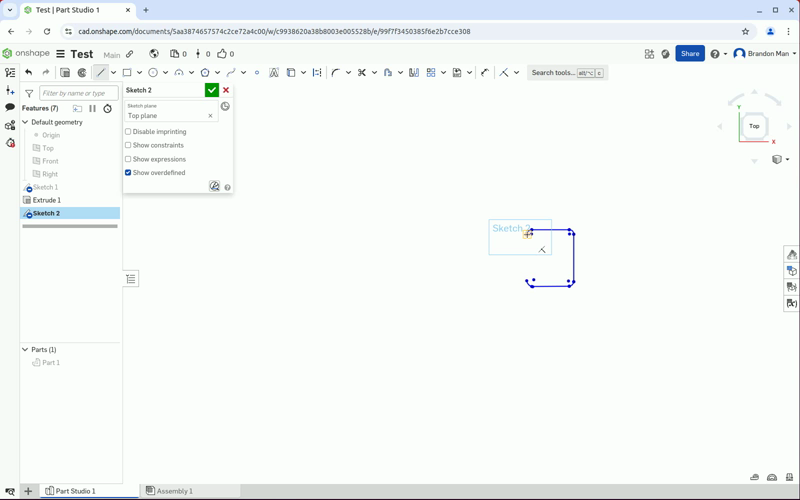
scroll(6)
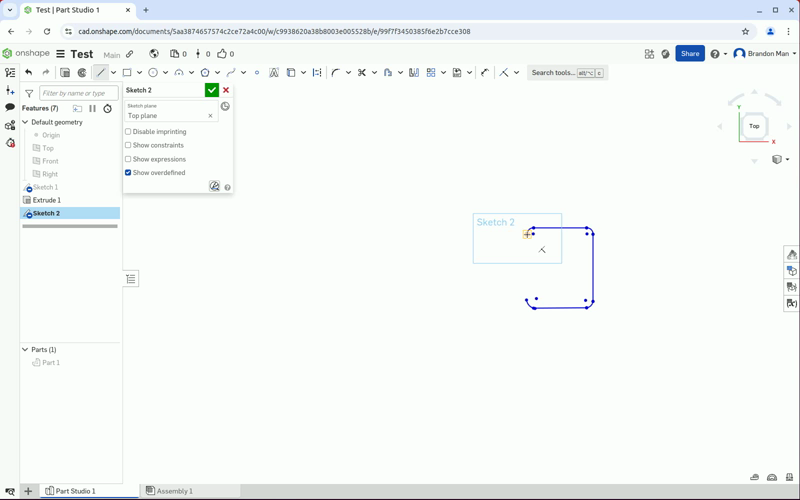
scroll(6)
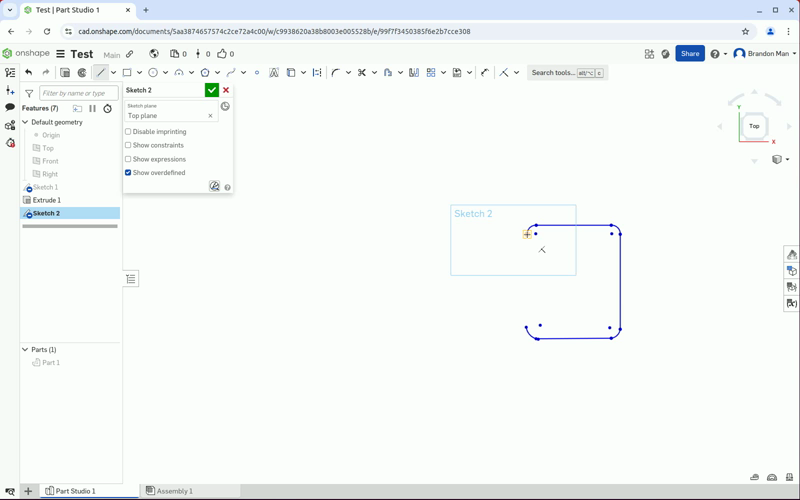
scroll(6)
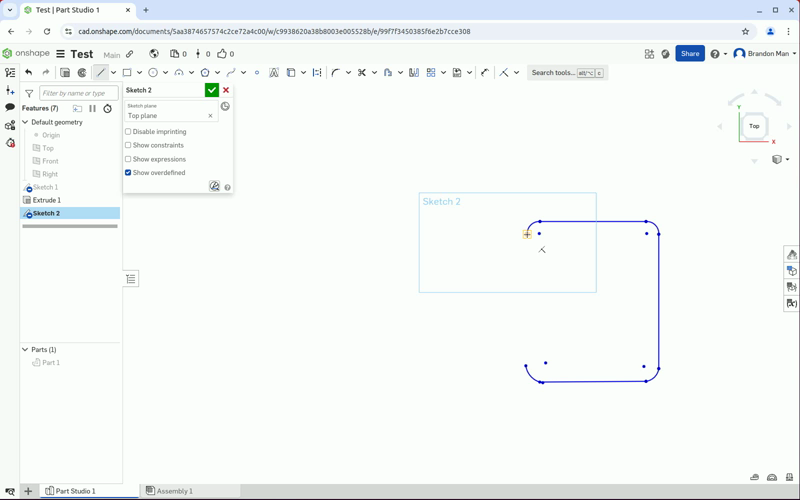
scroll(6)
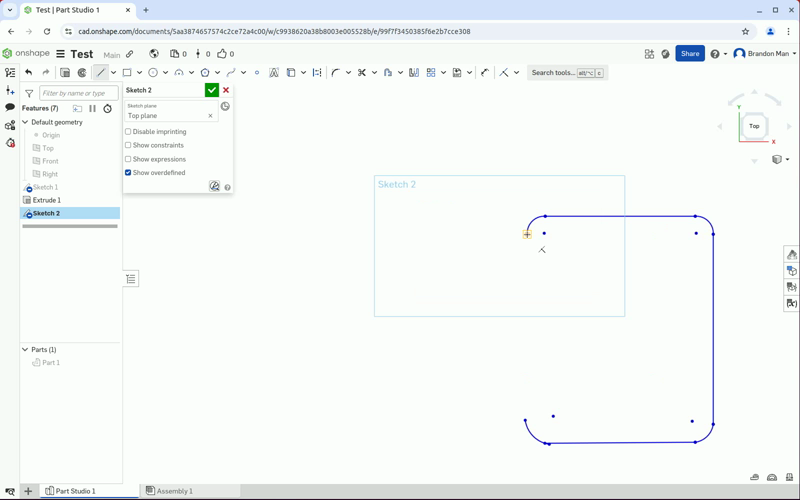
scroll(6)
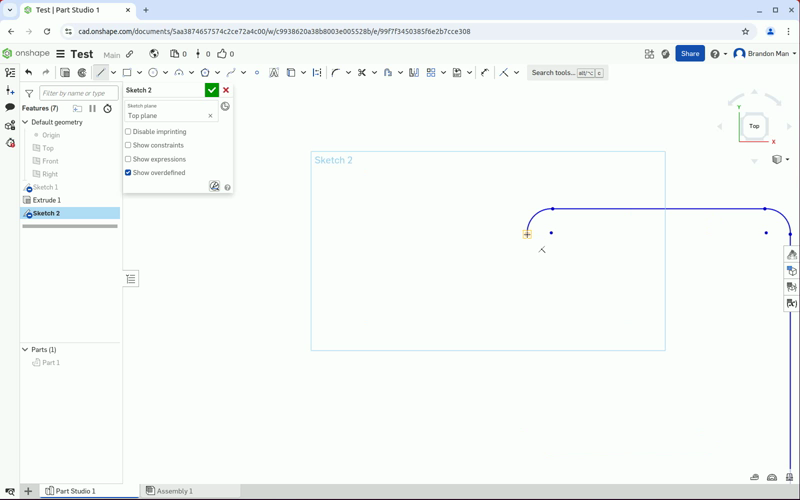
scroll(6)
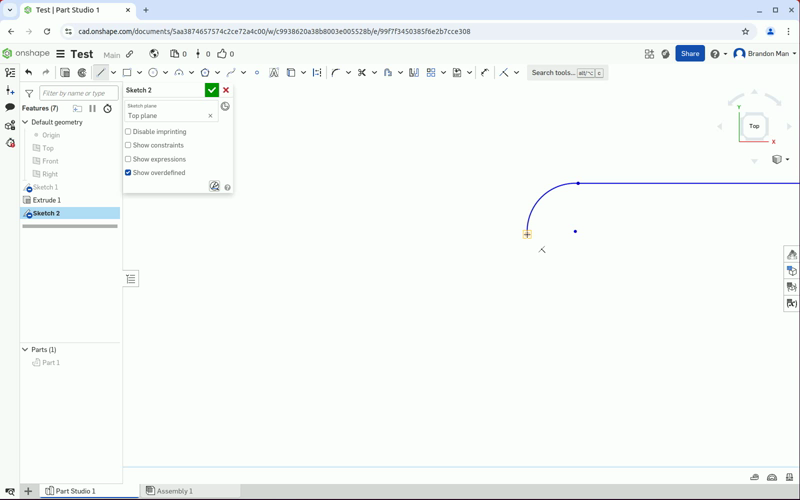
click(527, 234)
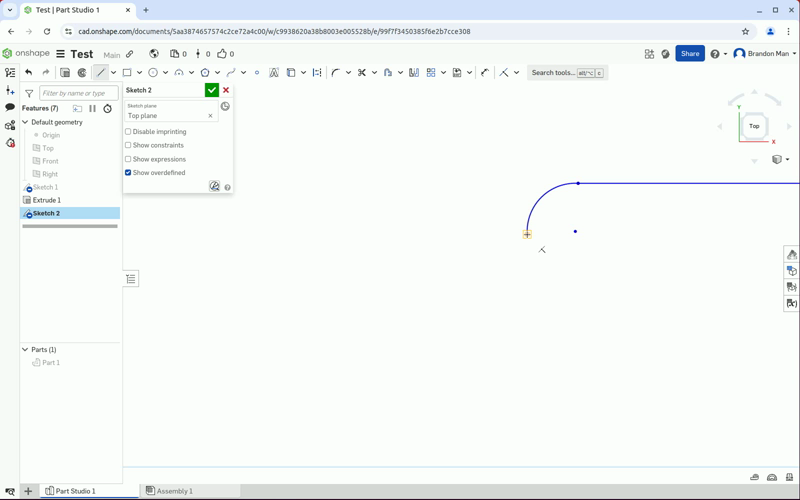
scroll(-6)
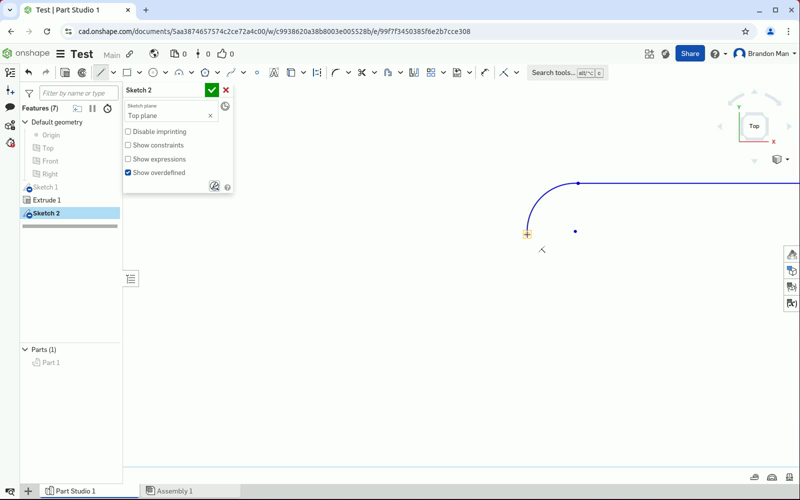
scroll(-6)
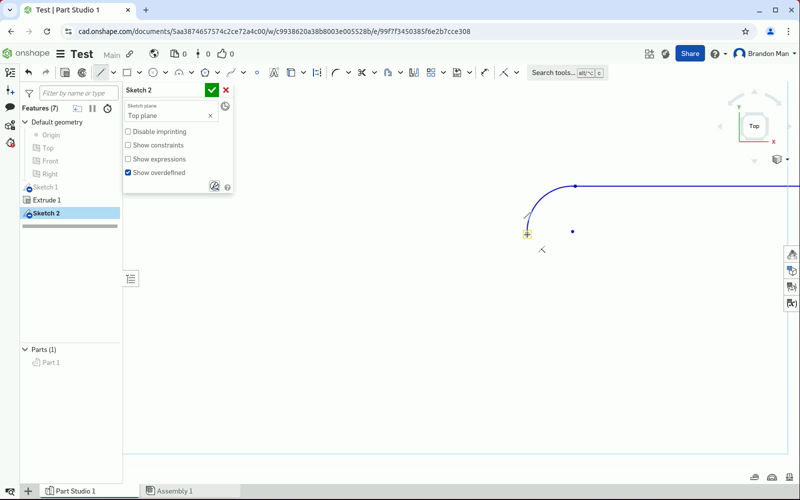
scroll(-6)
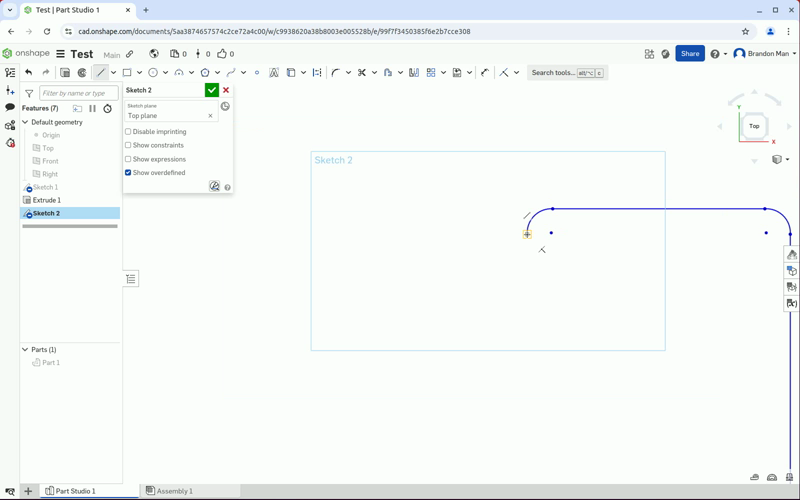
scroll(-6)
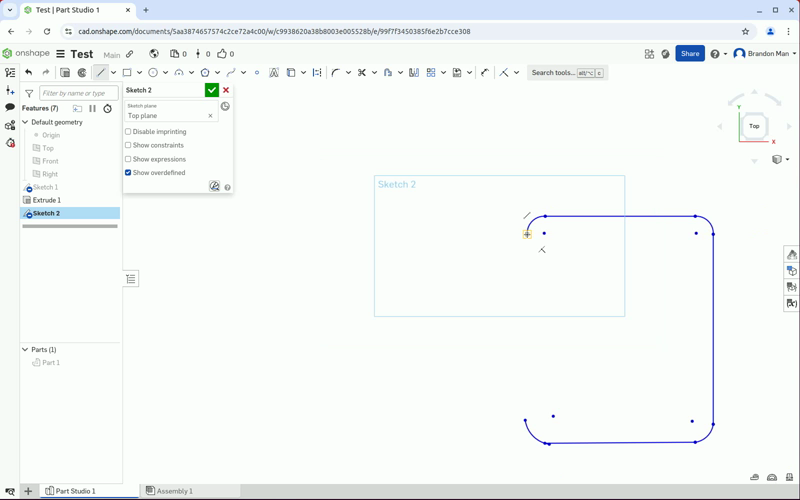
scroll(-6)
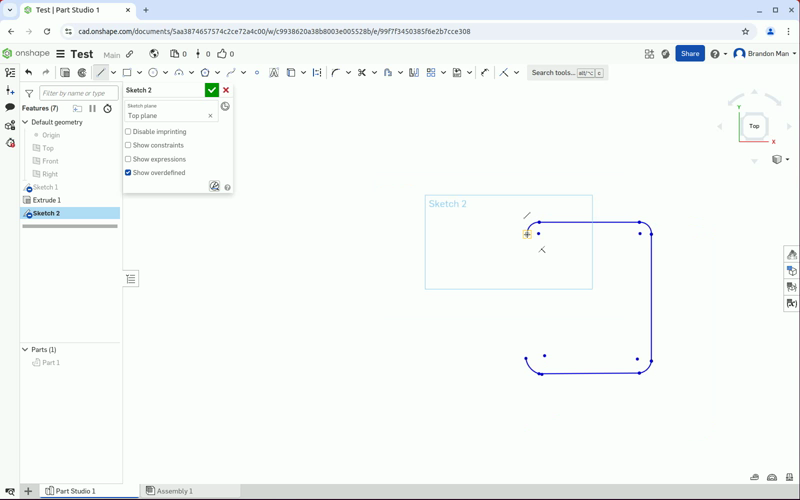
scroll(-6)
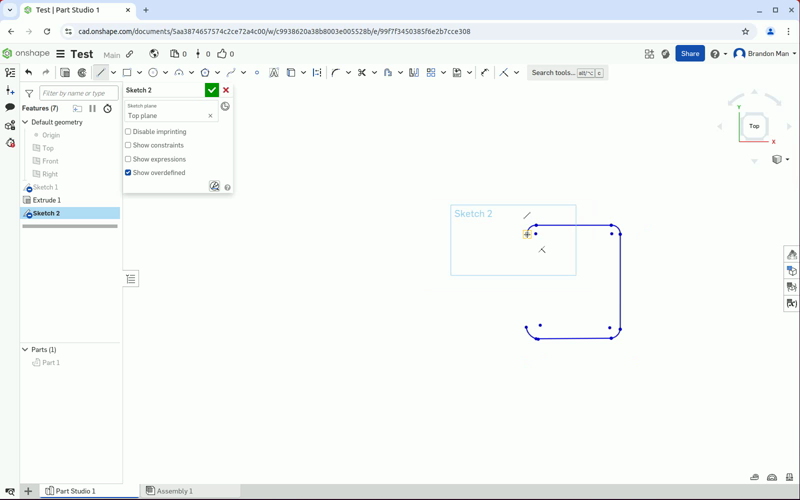
scroll(-6)
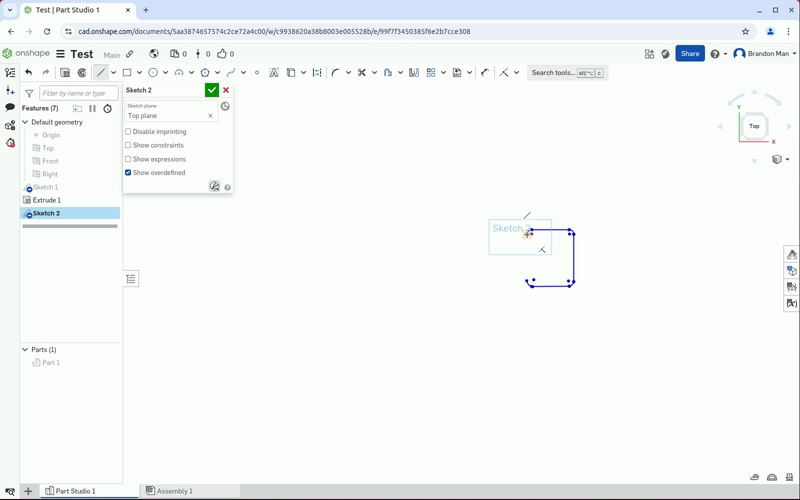
mouse_move(557, 234)
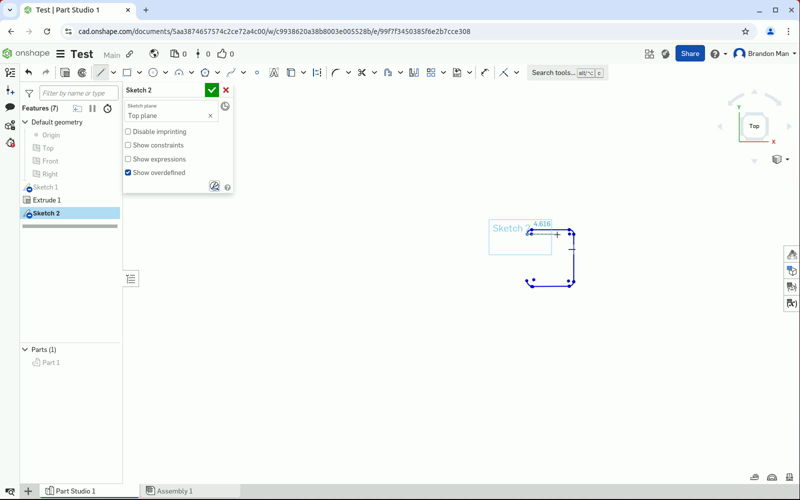
key_down(shift)
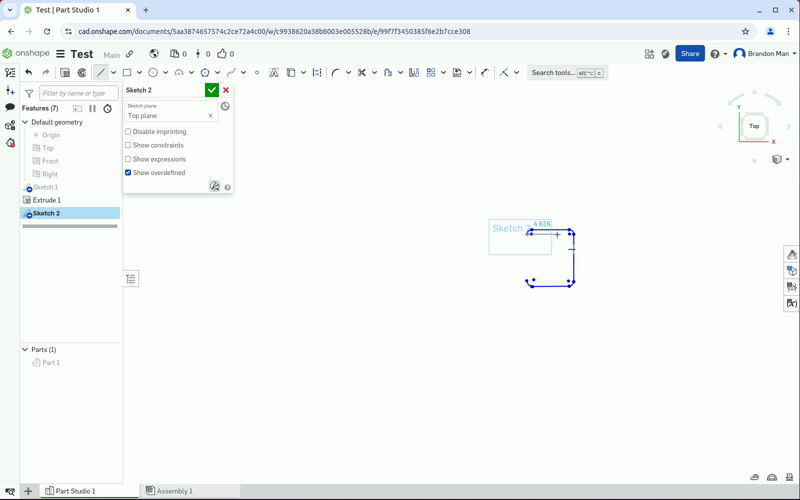
mouse_move(527, 281)
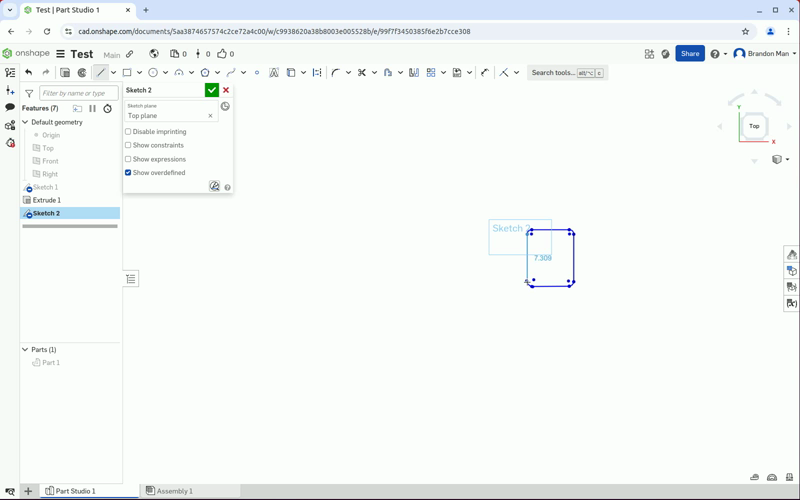
scroll(6)
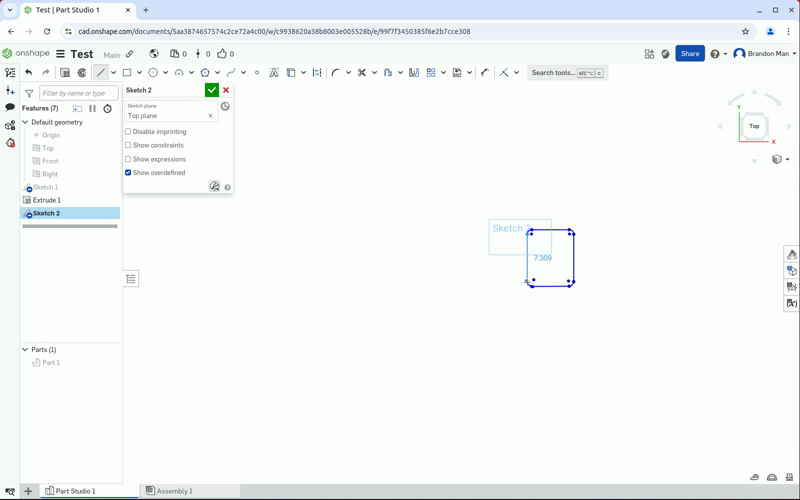
scroll(6)
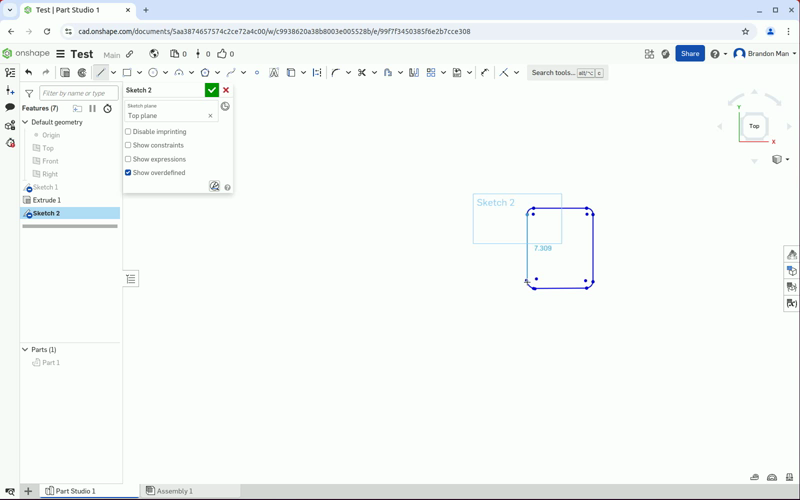
scroll(6)
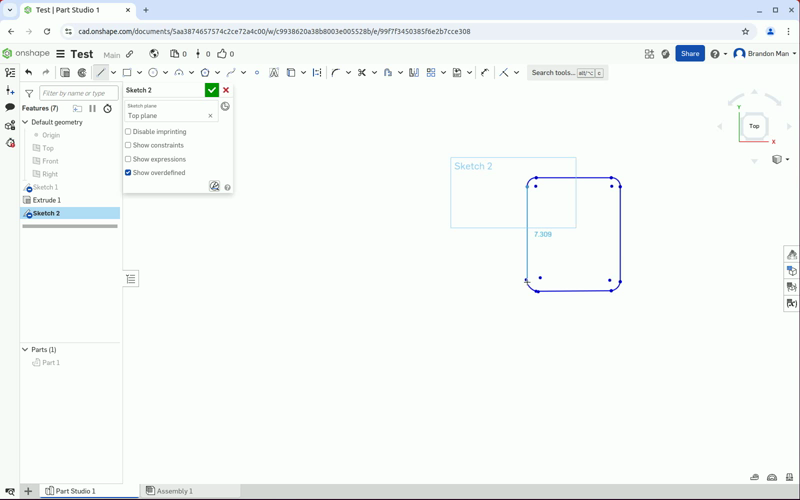
scroll(6)
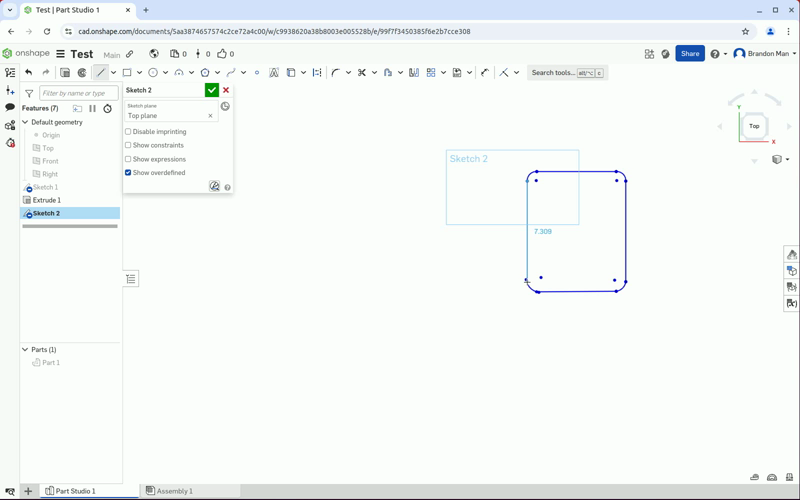
scroll(6)
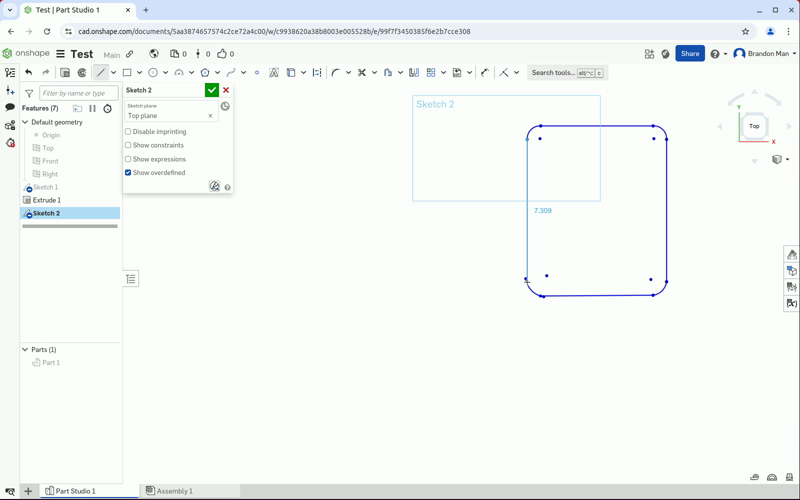
scroll(6)
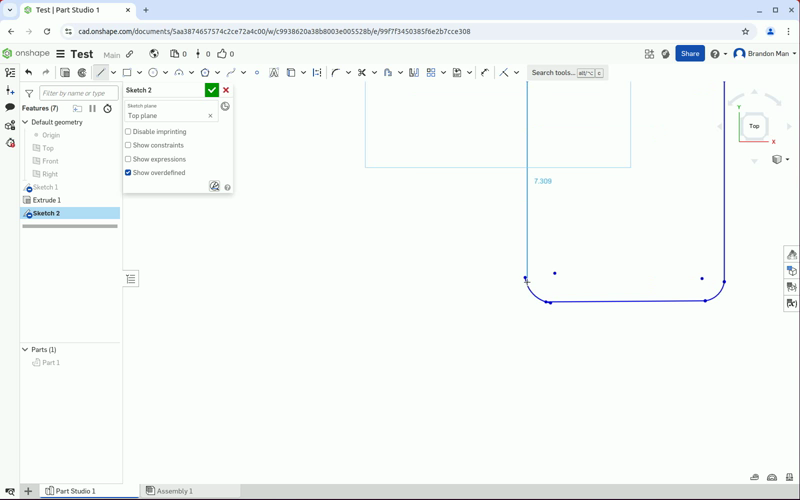
scroll(6)
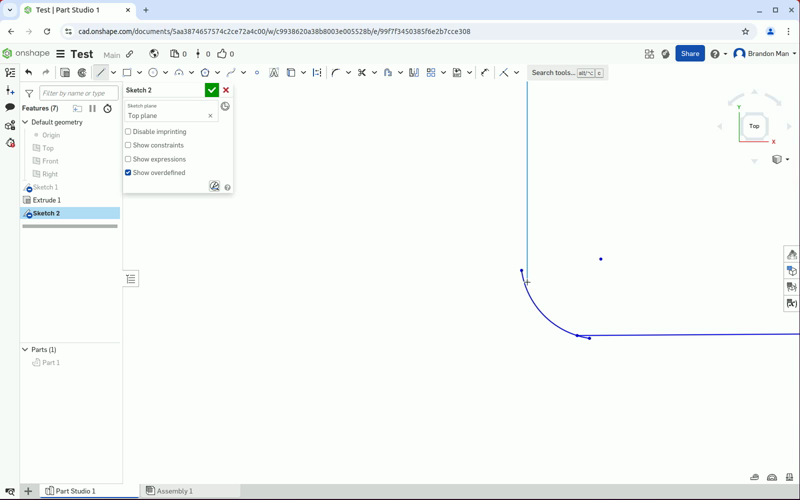
key_up(shift)
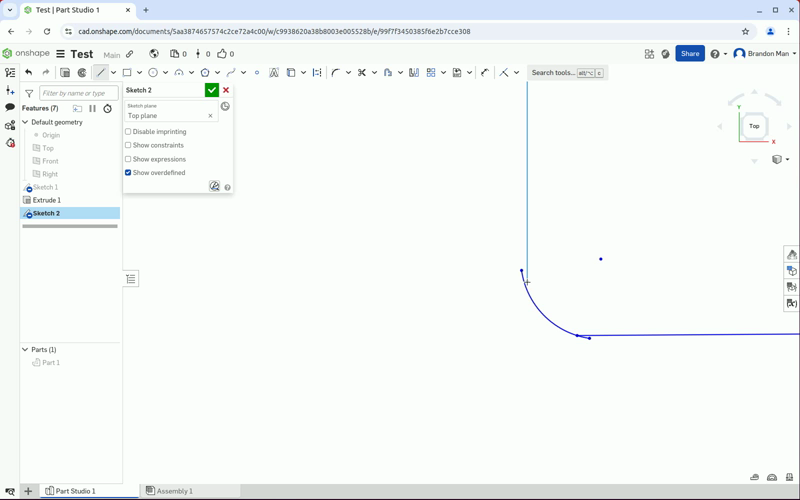
click(527, 281)
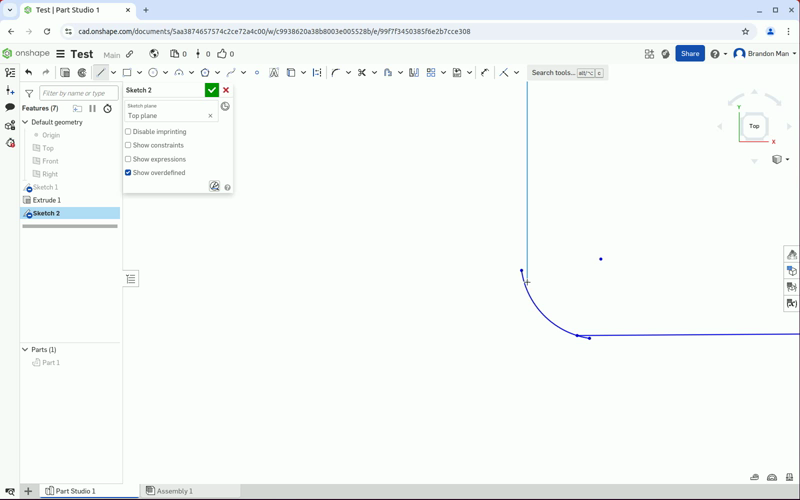
scroll(-6)
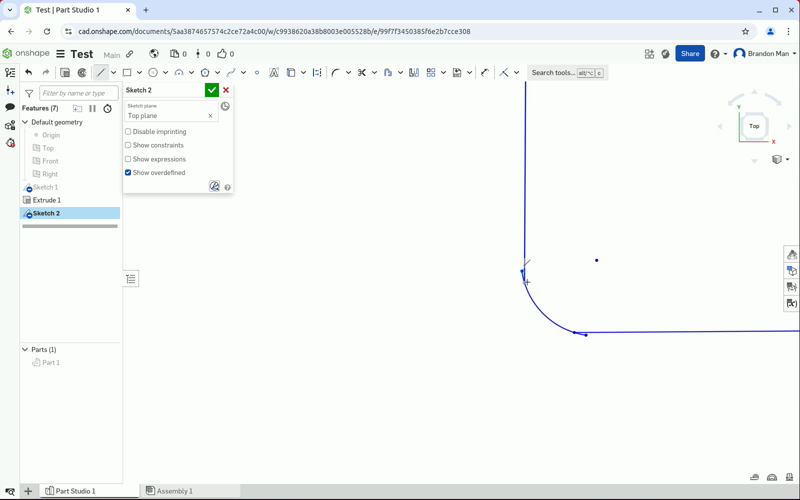
scroll(-6)
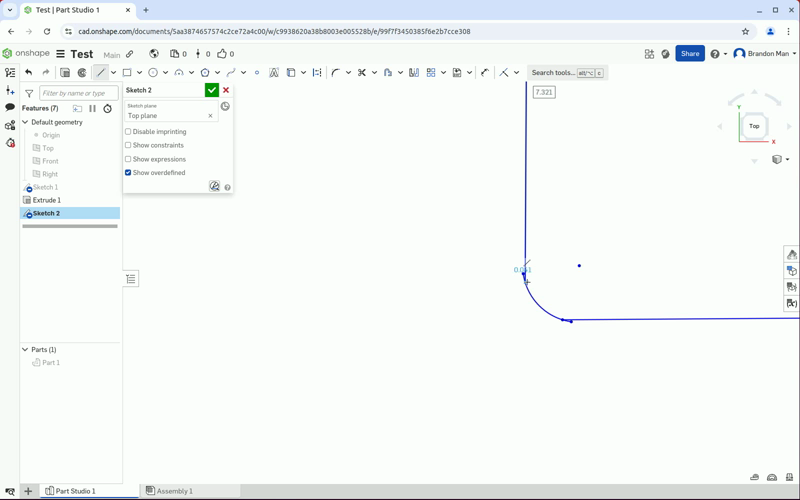
scroll(-6)
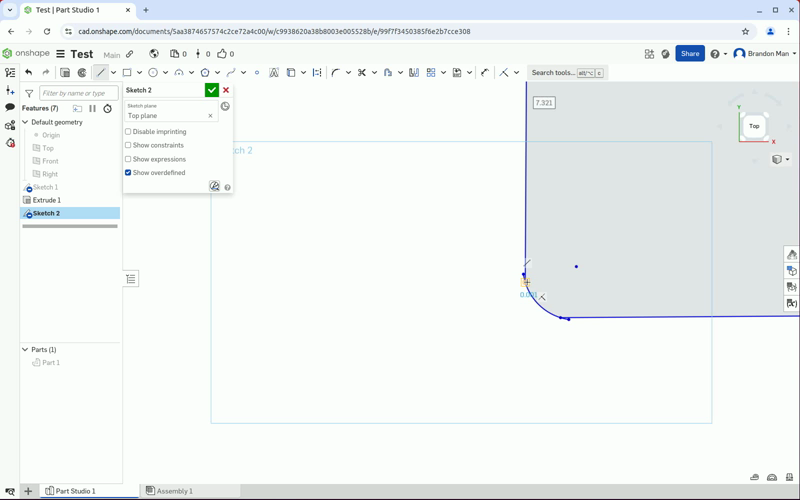
scroll(-6)
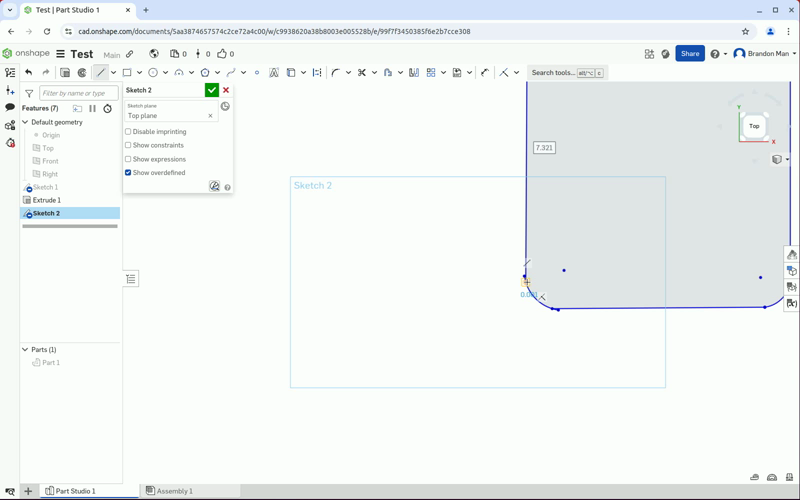
scroll(-6)
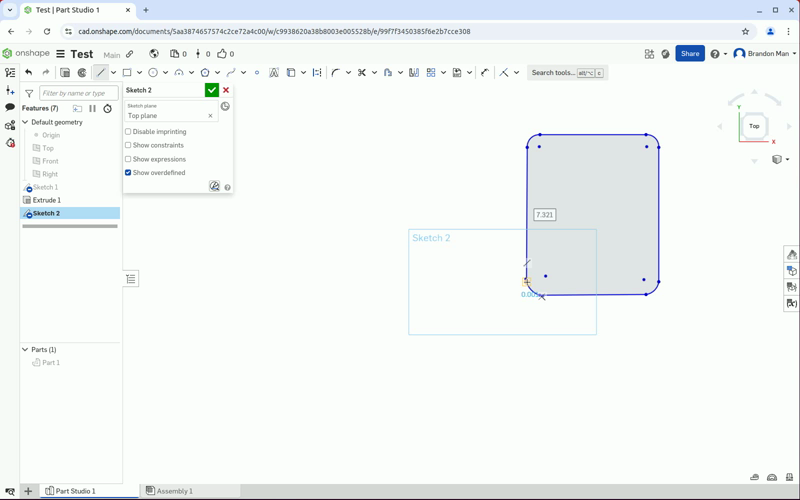
scroll(-6)
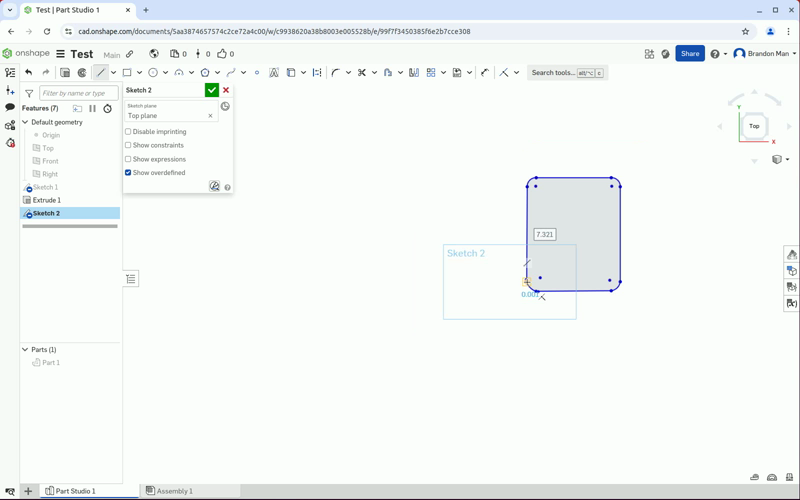
scroll(-6)
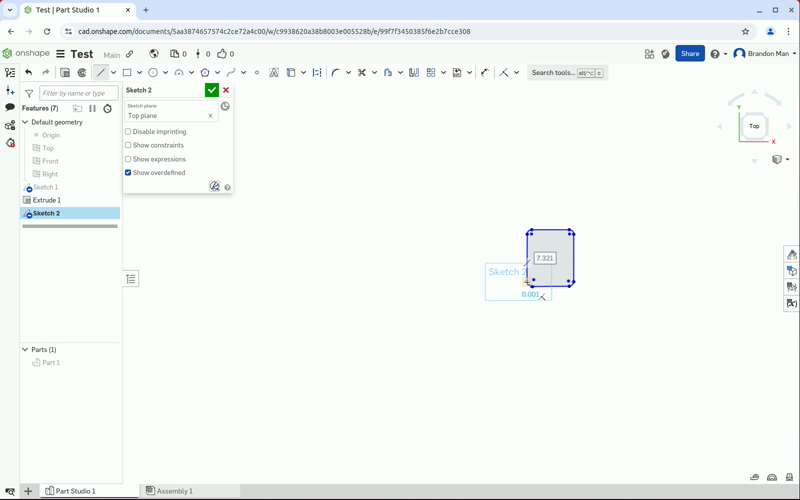
key(esc)
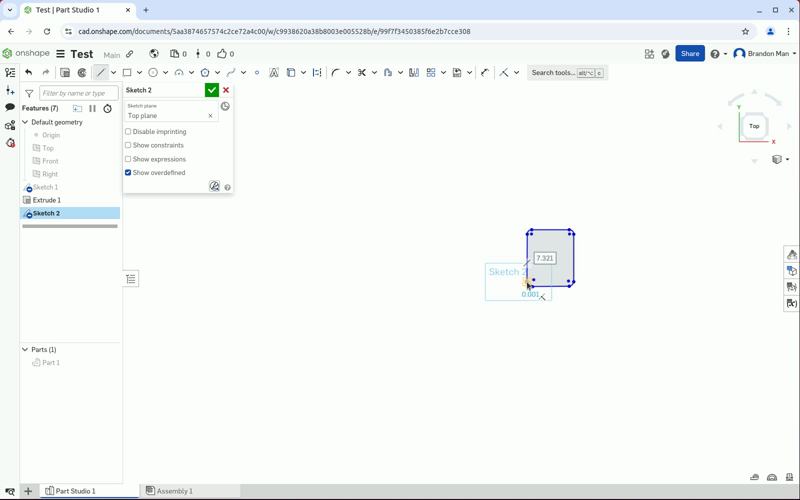
key(c)
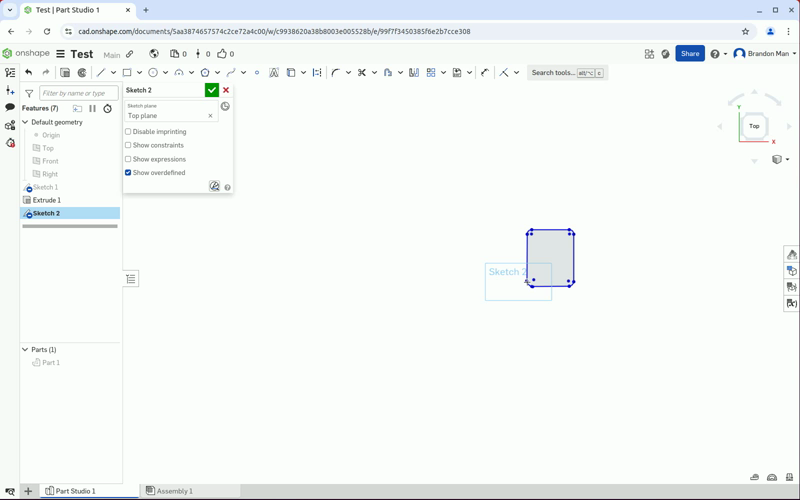
key_down(shift)
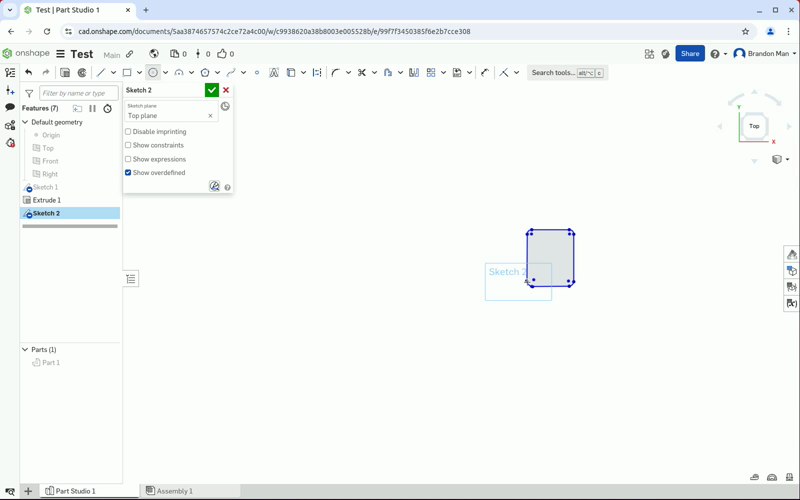
mouse_move(531, 281)
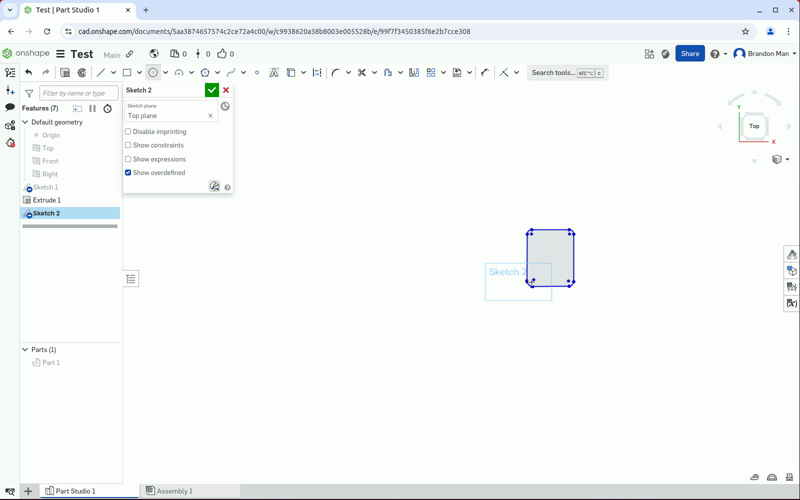
scroll(6)
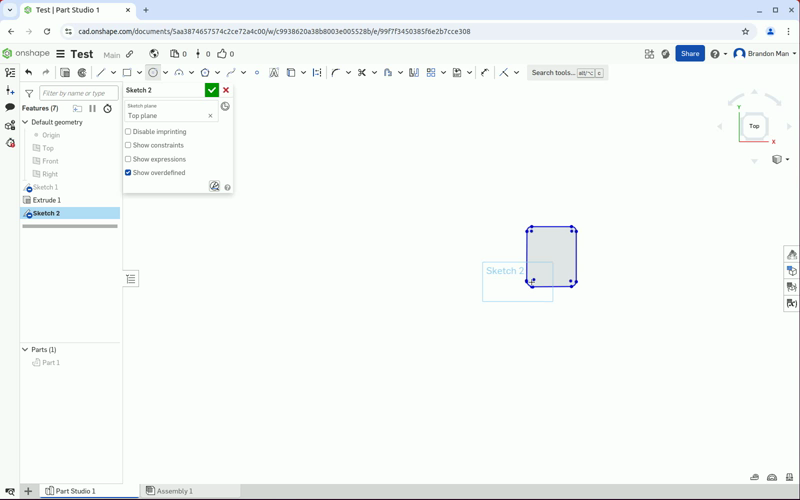
scroll(6)
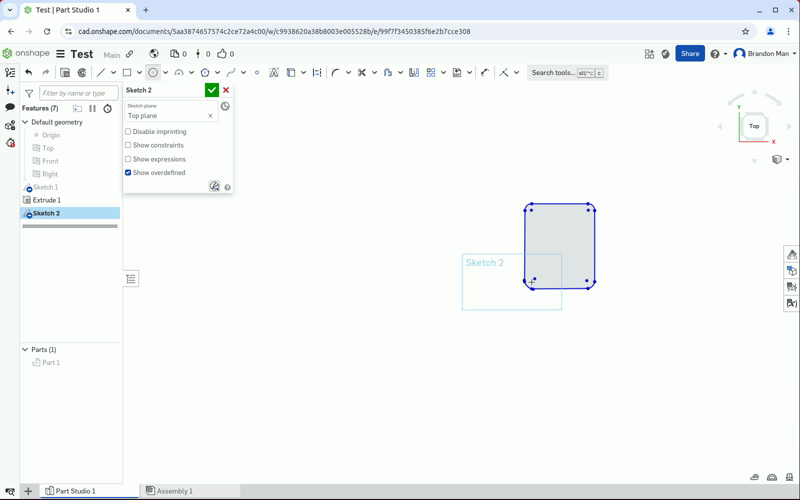
scroll(6)
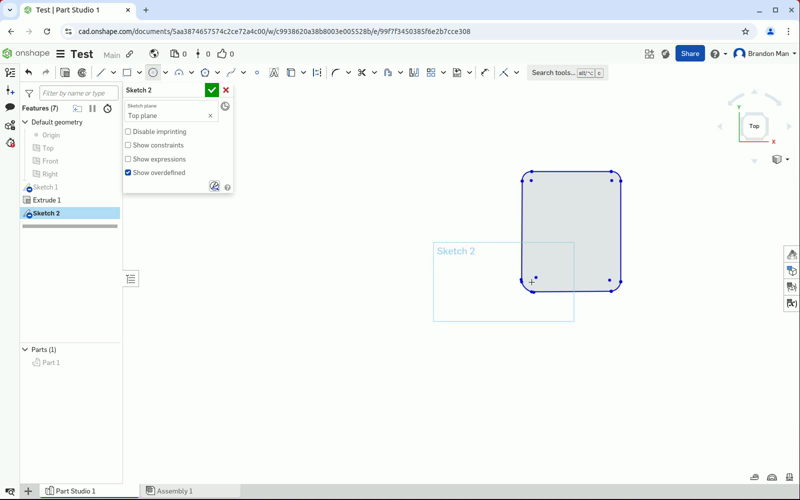
scroll(6)
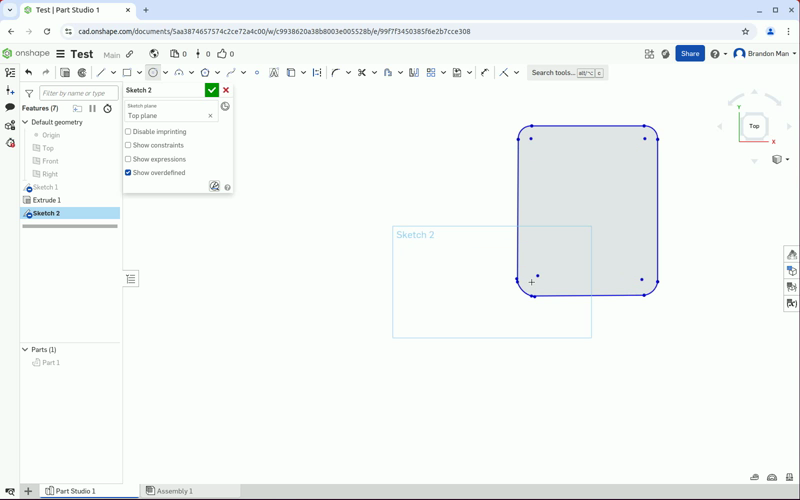
scroll(6)
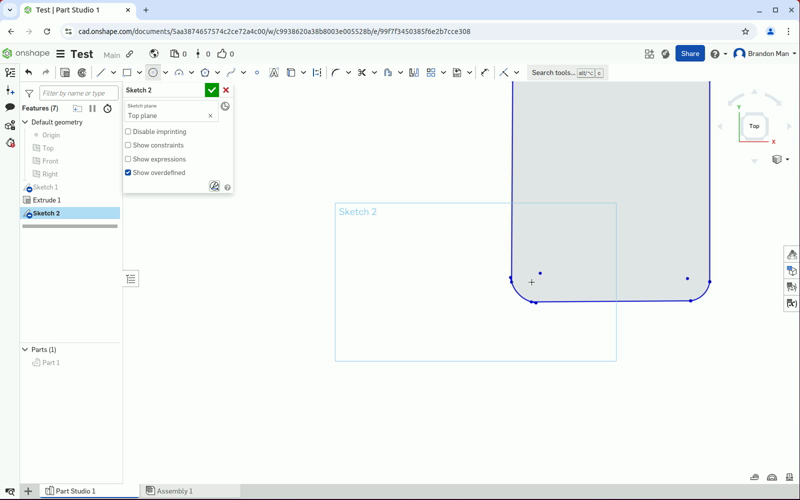
scroll(6)
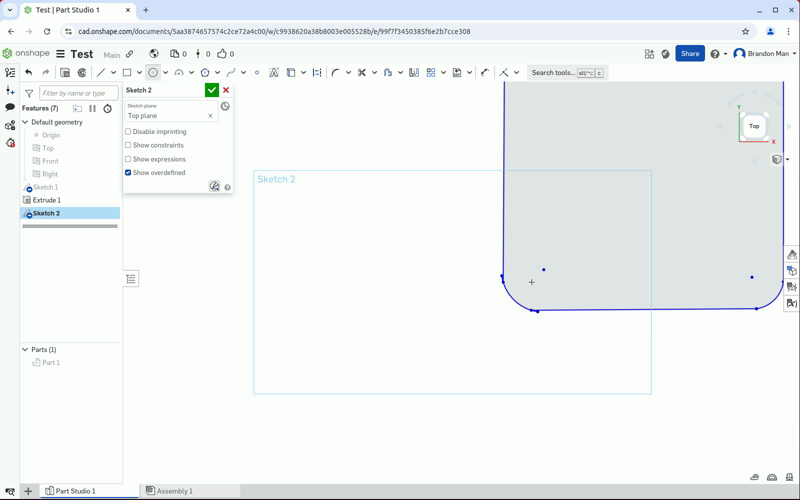
scroll(6)
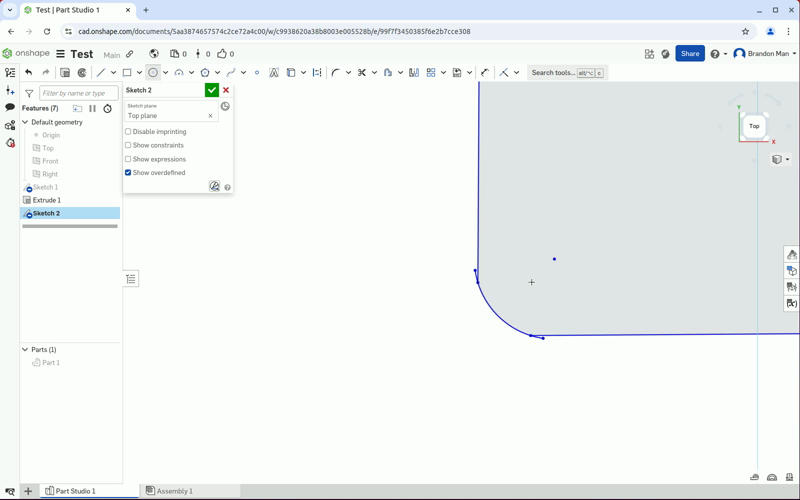
click(531, 281)
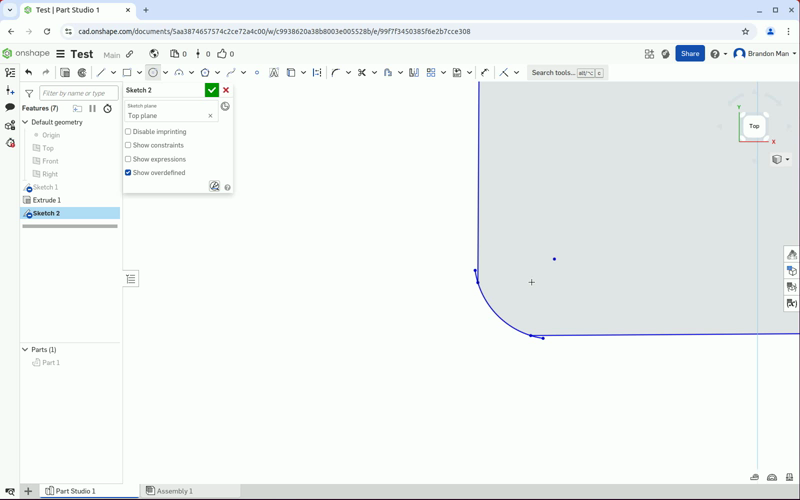
scroll(-6)
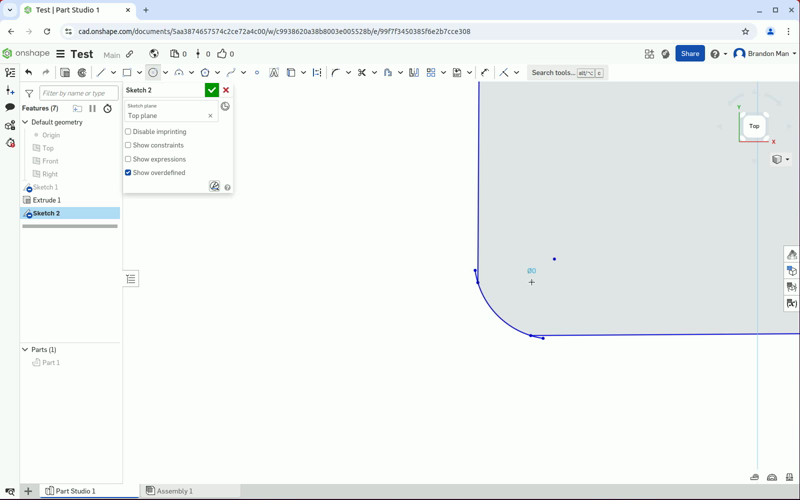
scroll(-6)
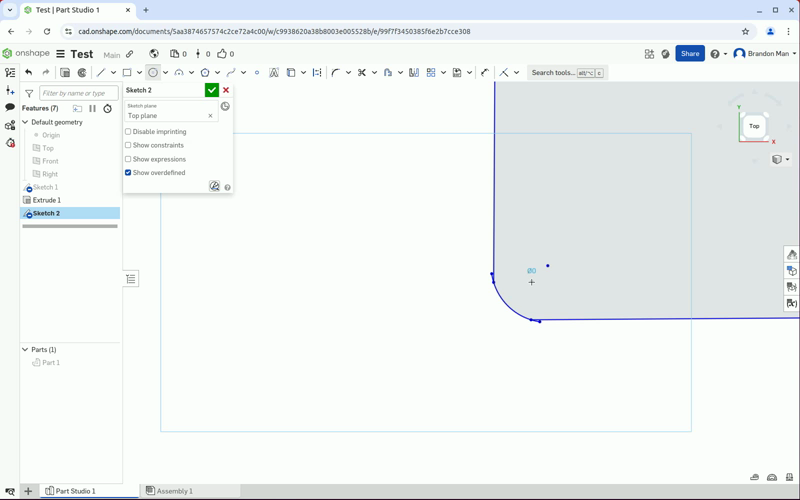
scroll(-6)
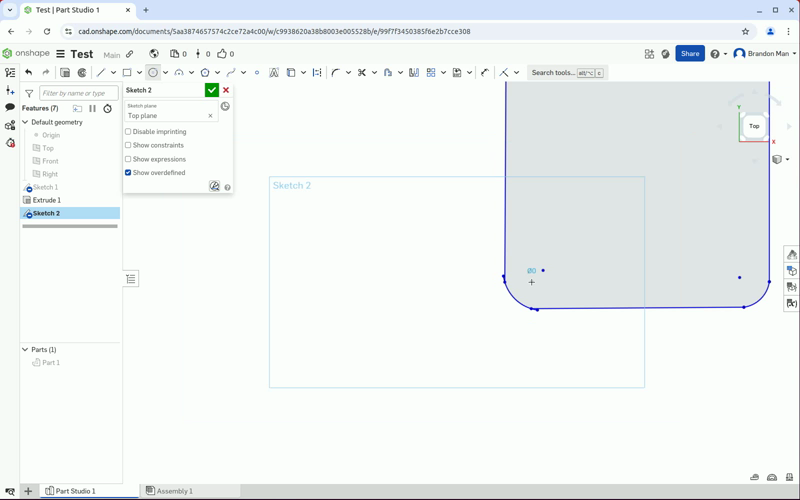
scroll(-6)
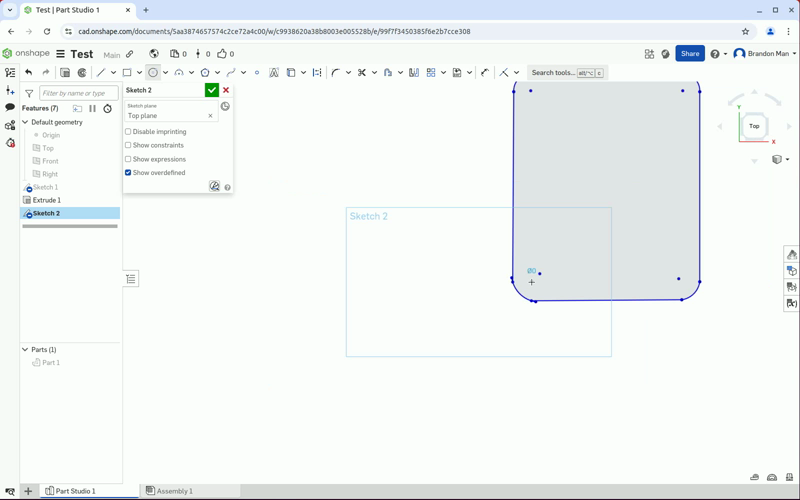
scroll(-6)
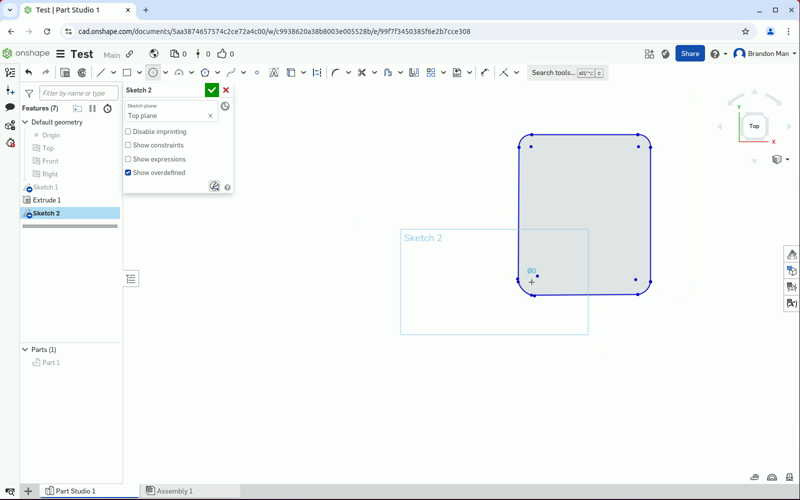
scroll(-6)
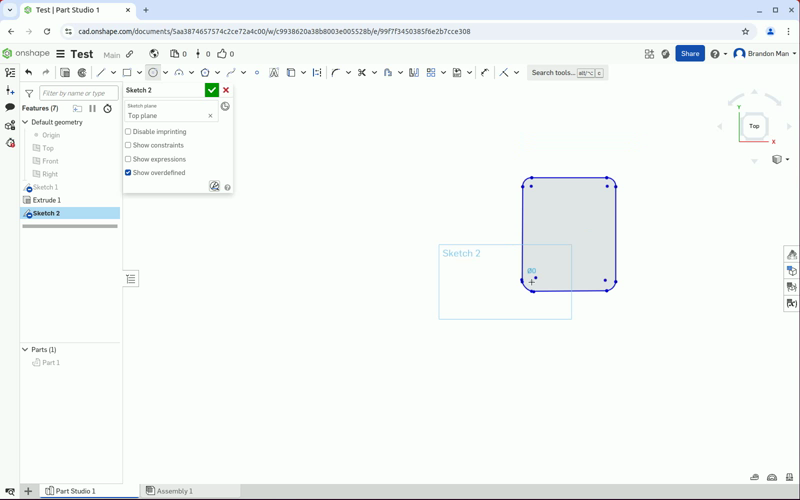
scroll(-6)
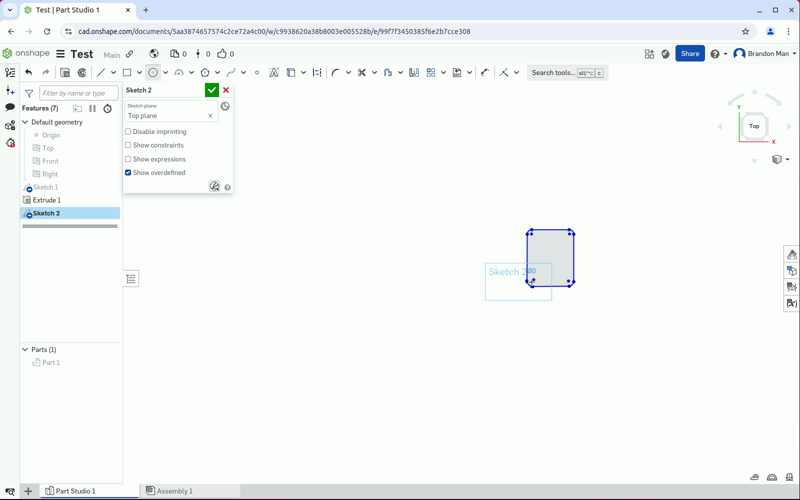
key_up(shift)
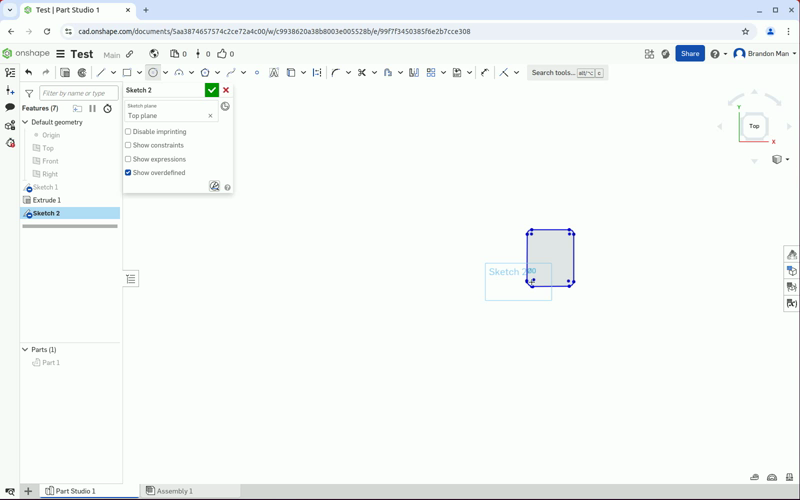
mouse_move(533, 281)
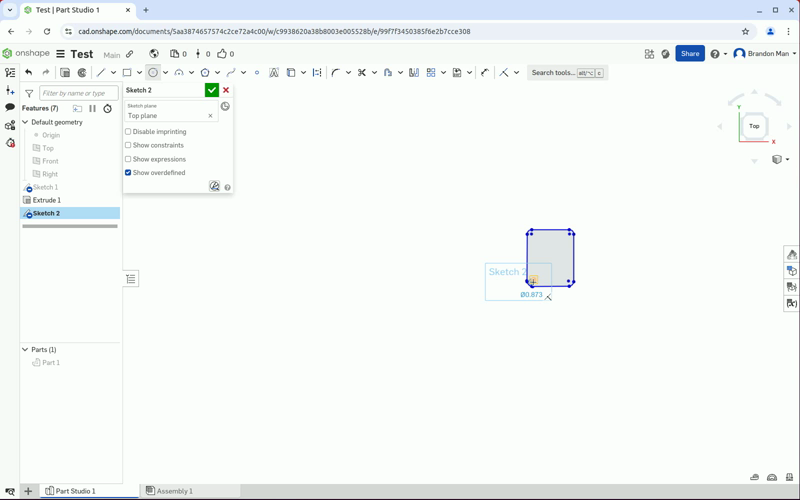
scroll(6)
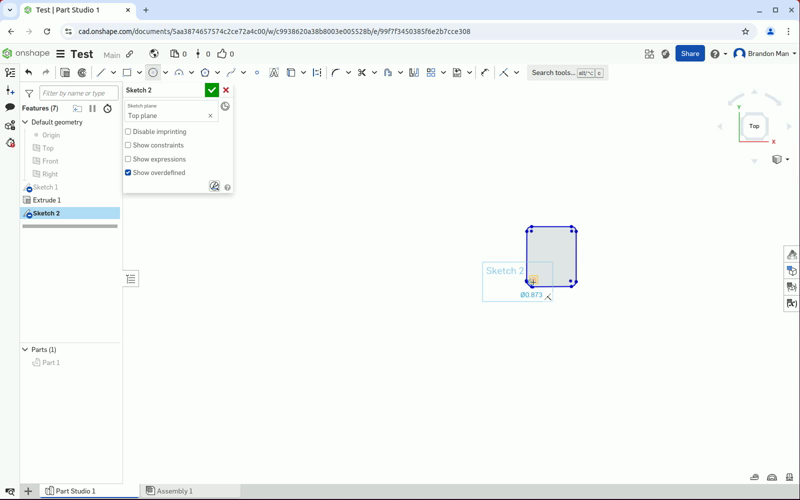
scroll(6)
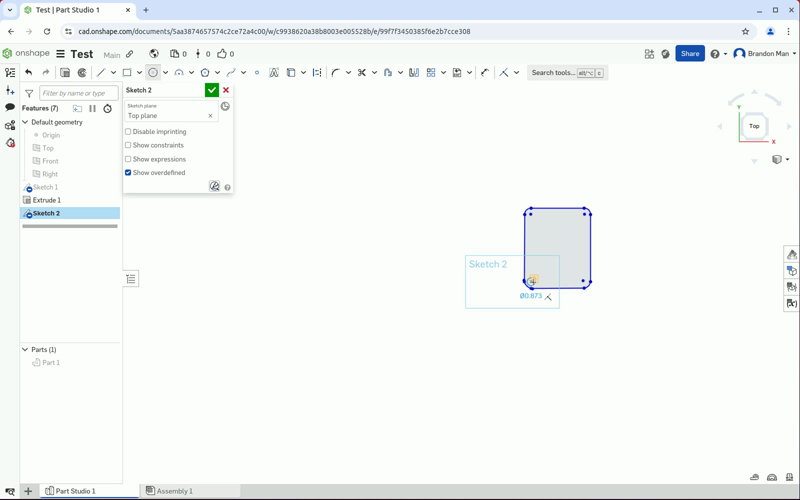
scroll(6)
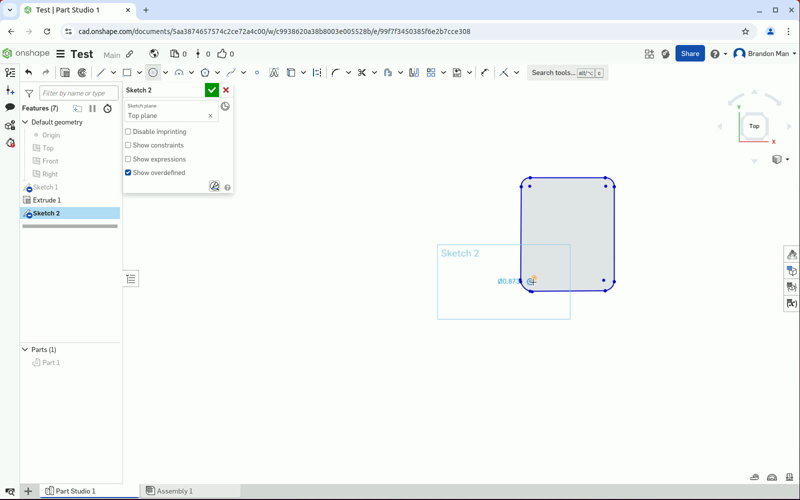
scroll(6)
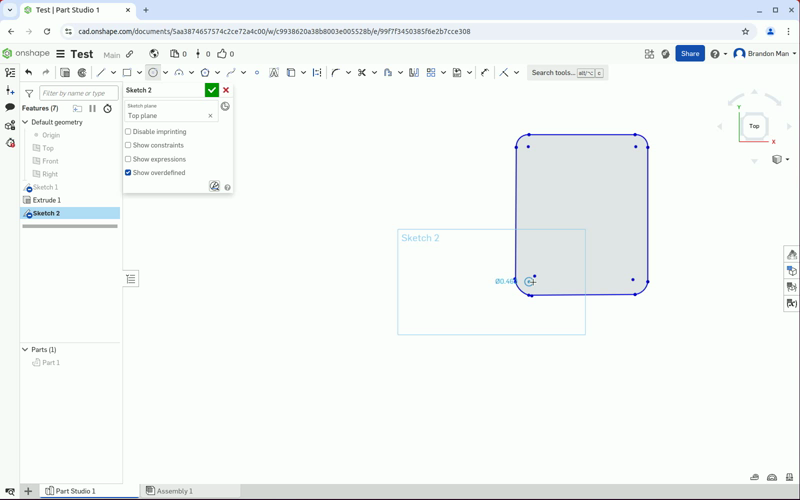
scroll(6)
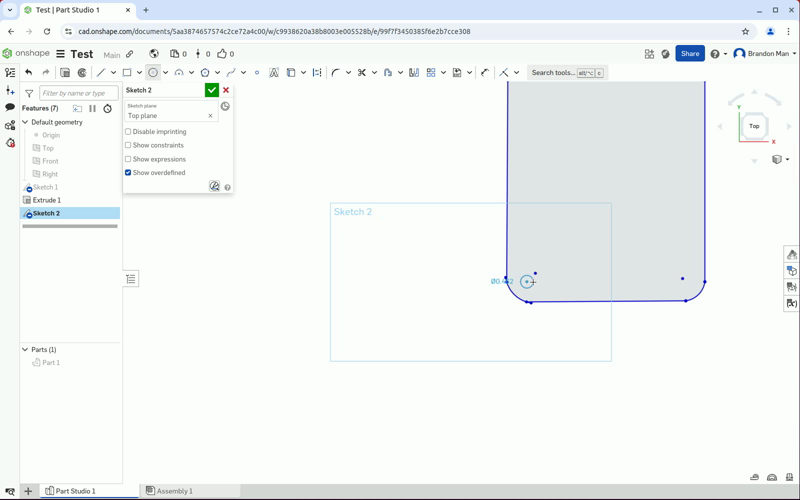
scroll(6)
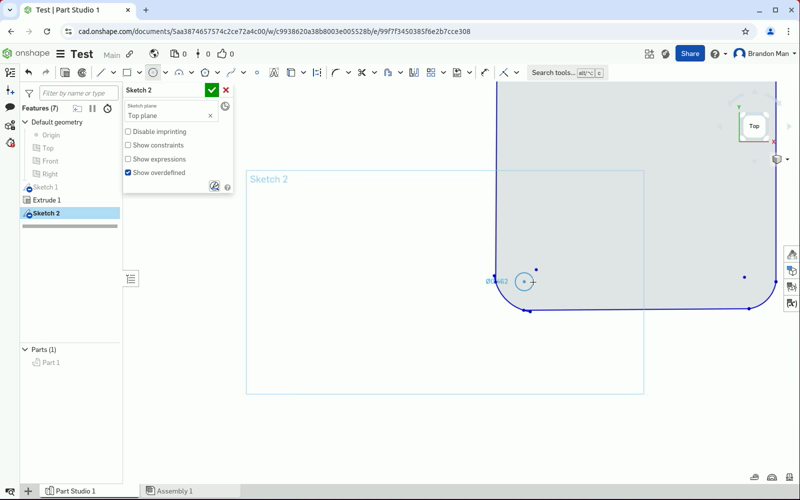
scroll(6)
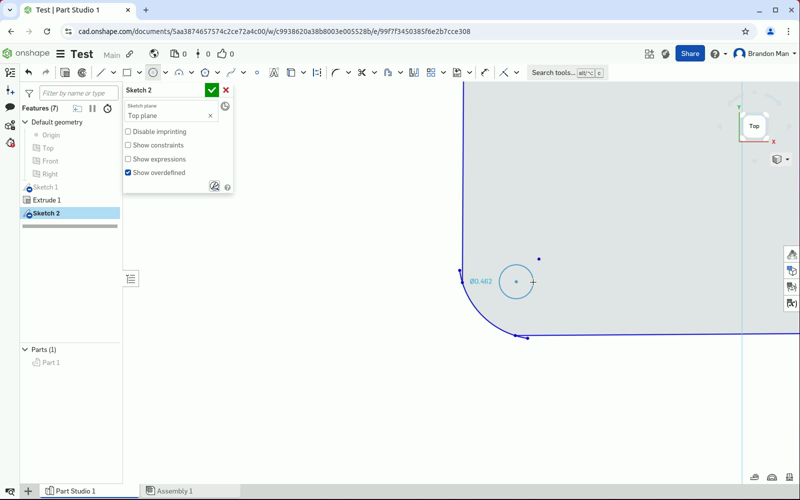
click(533, 281)
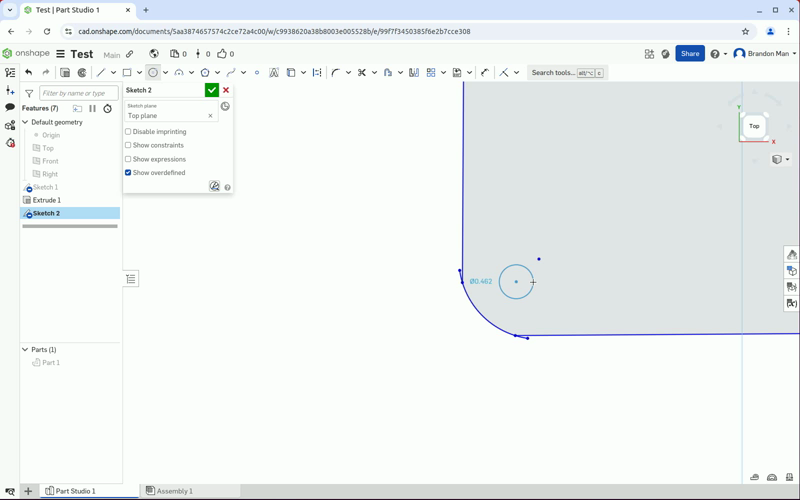
scroll(-6)
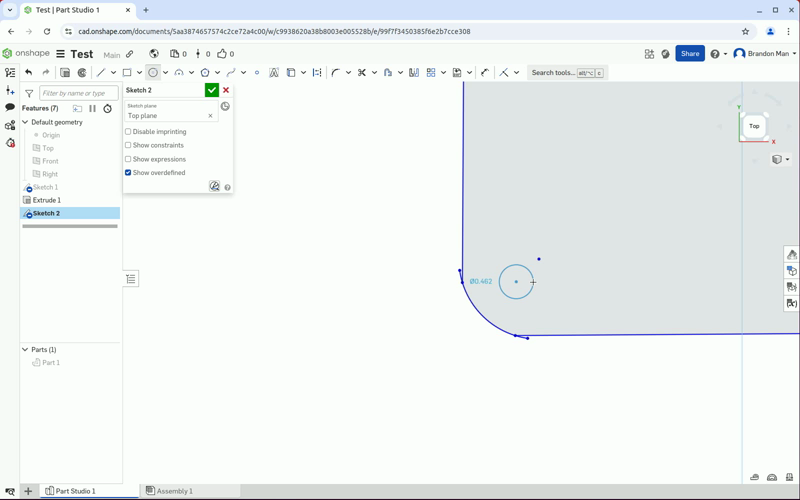
scroll(-6)
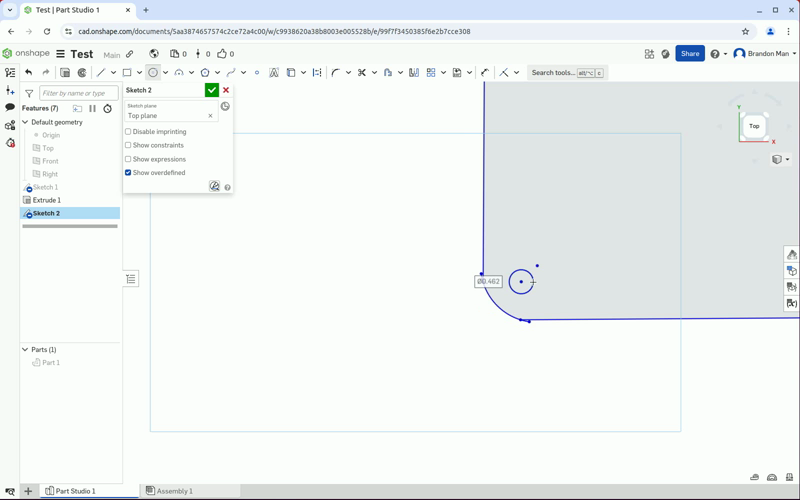
scroll(-6)
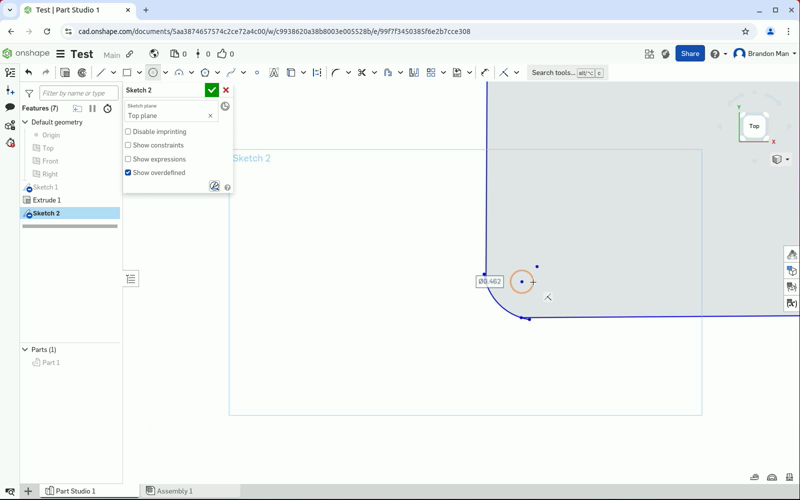
scroll(-6)
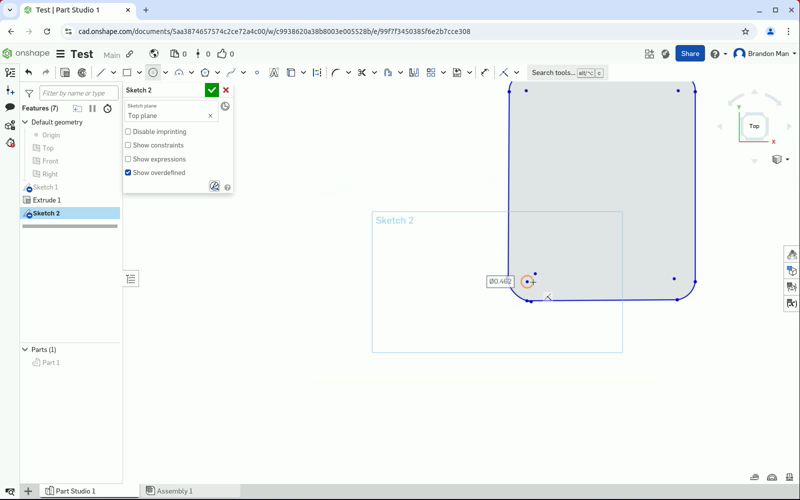
scroll(-6)
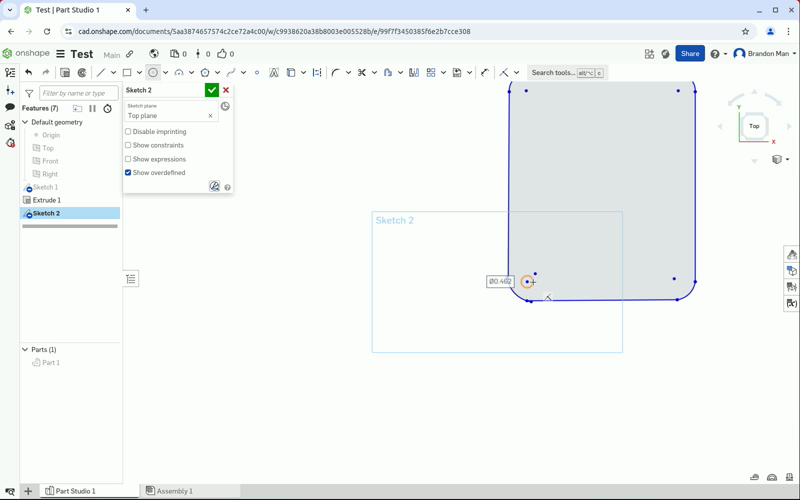
scroll(-6)
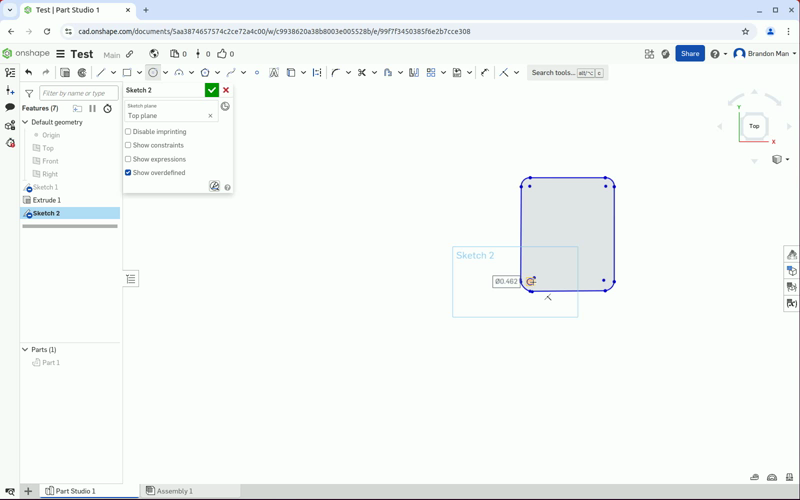
scroll(-6)
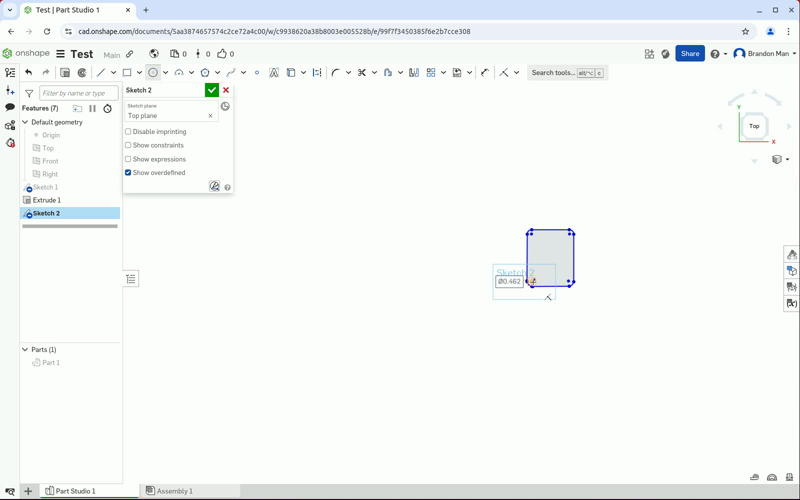
key(esc)
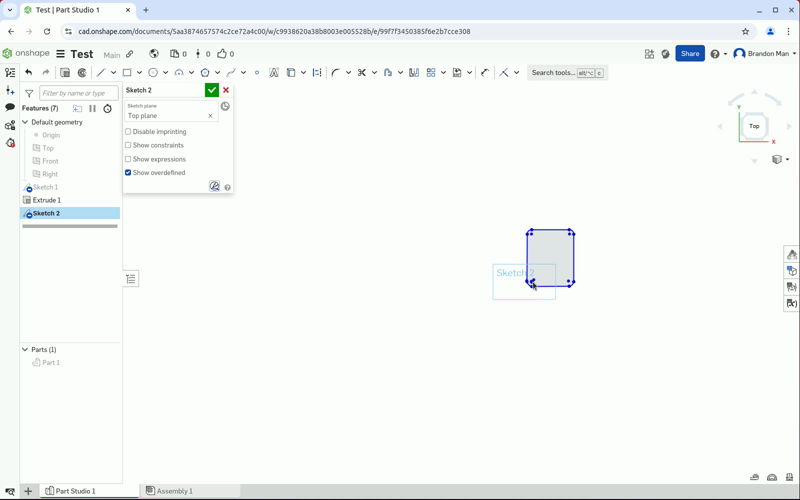
key(c)
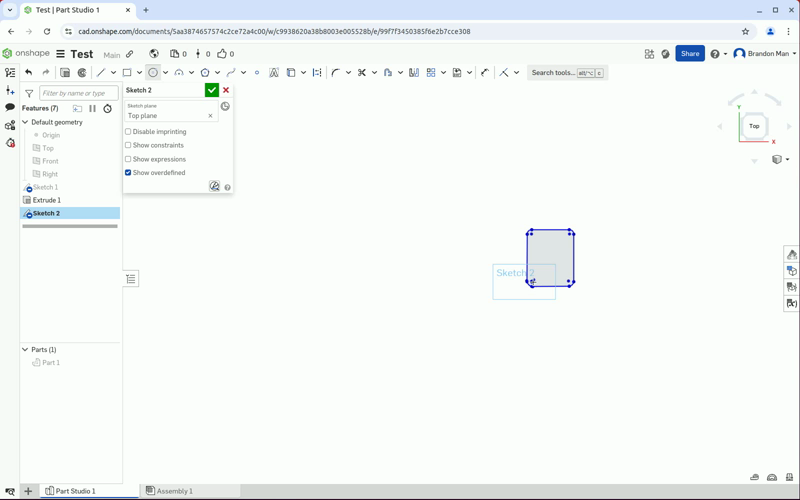
key_down(shift)
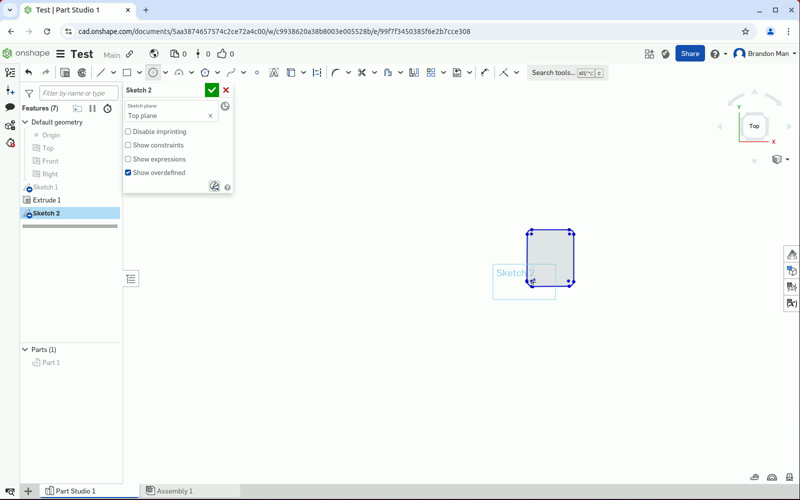
mouse_move(531, 234)
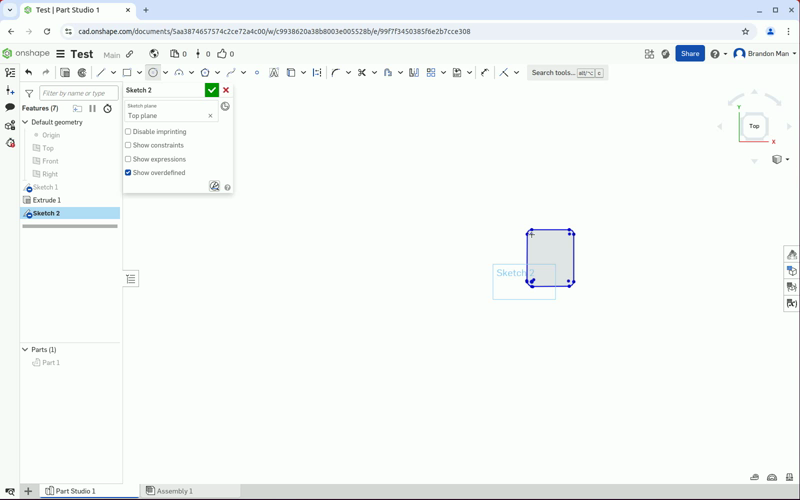
scroll(6)
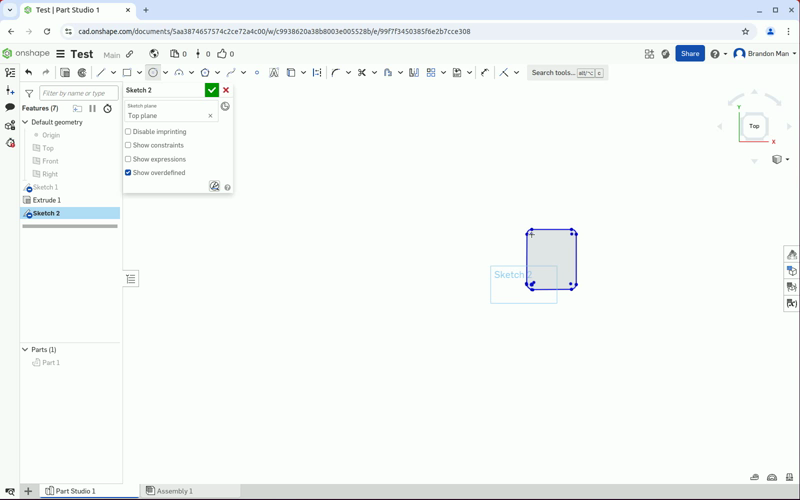
scroll(6)
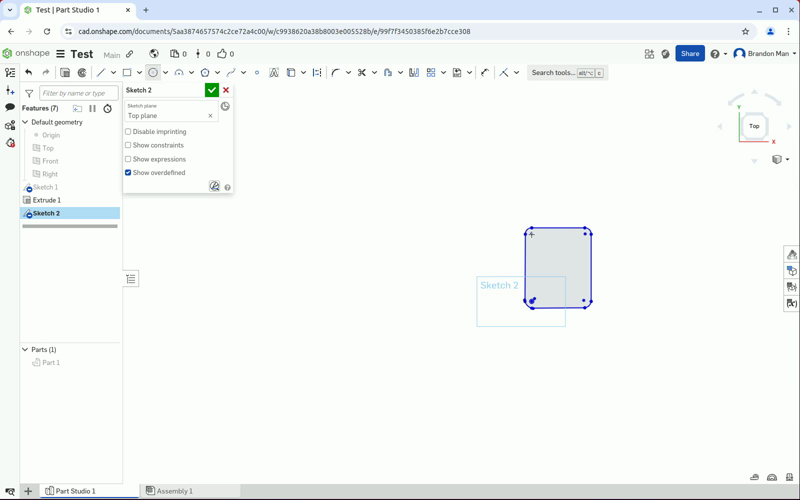
scroll(6)
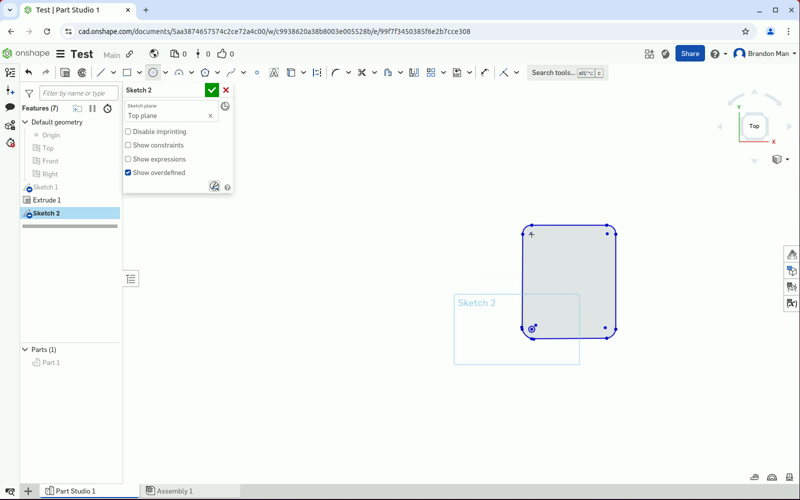
scroll(6)
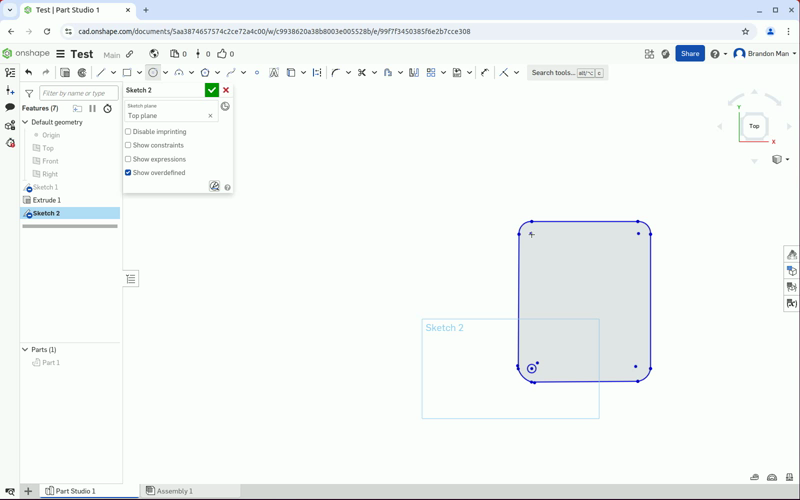
scroll(6)
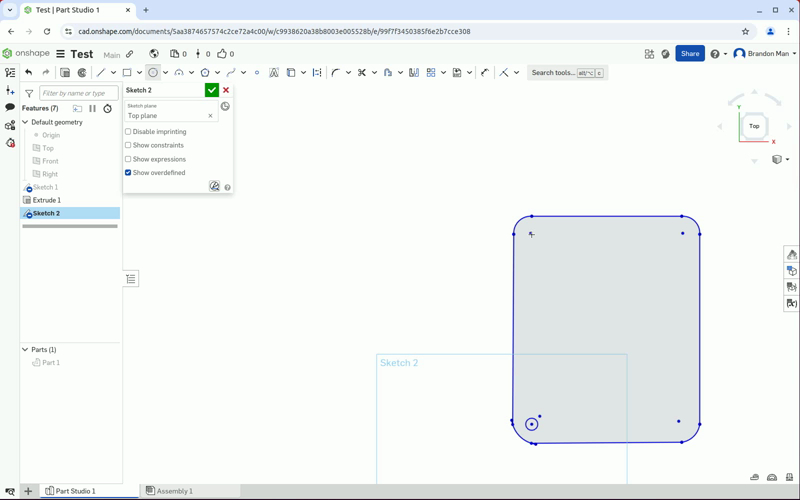
scroll(6)
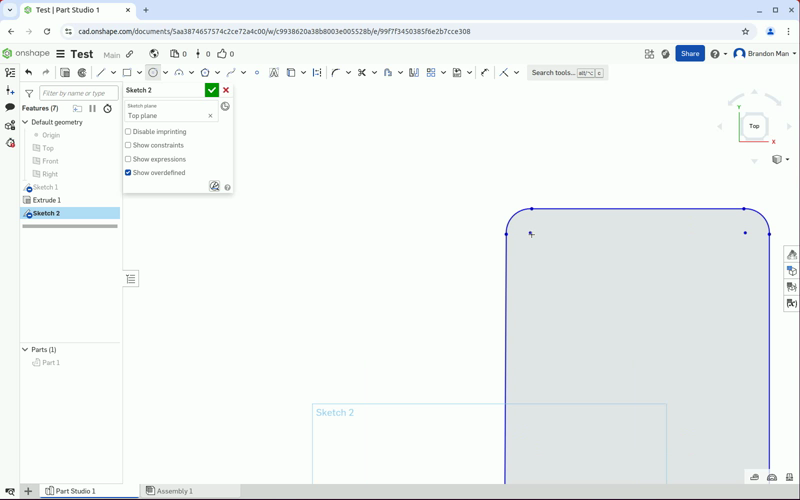
scroll(6)
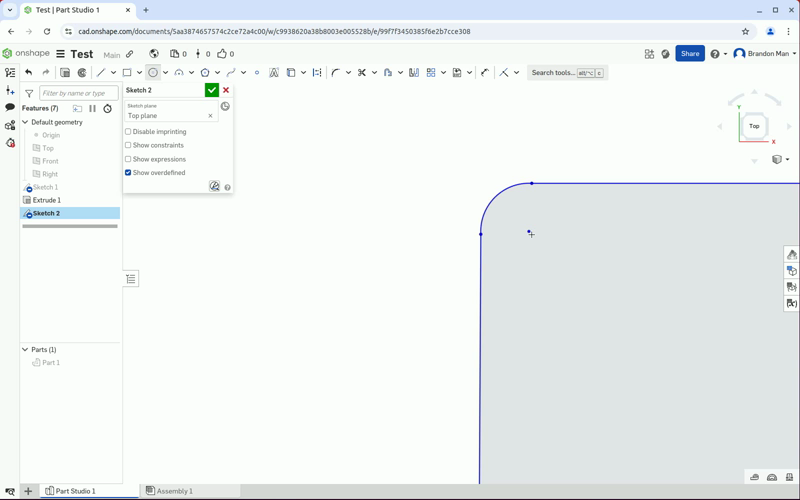
click(531, 234)
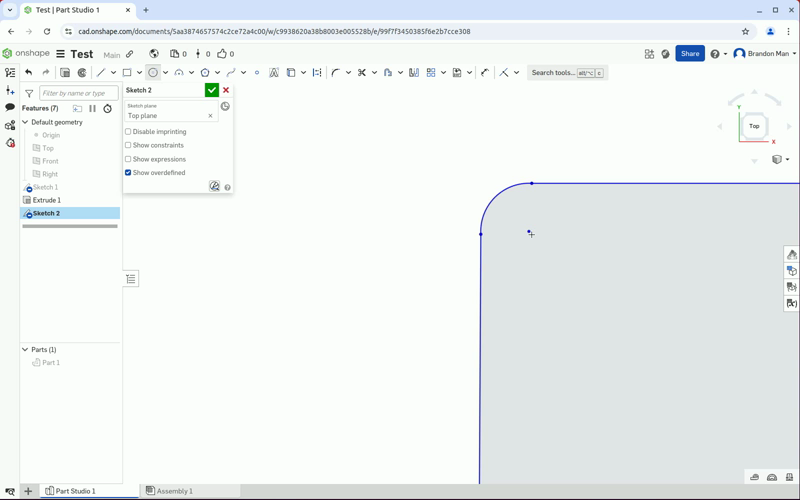
scroll(-6)
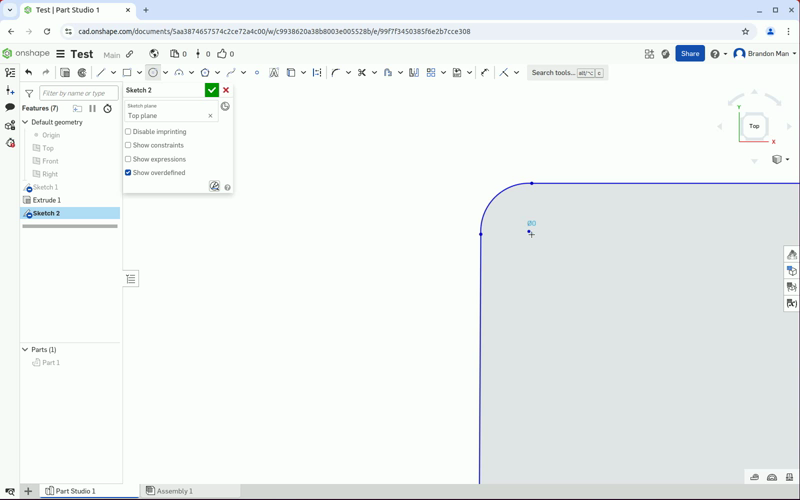
scroll(-6)
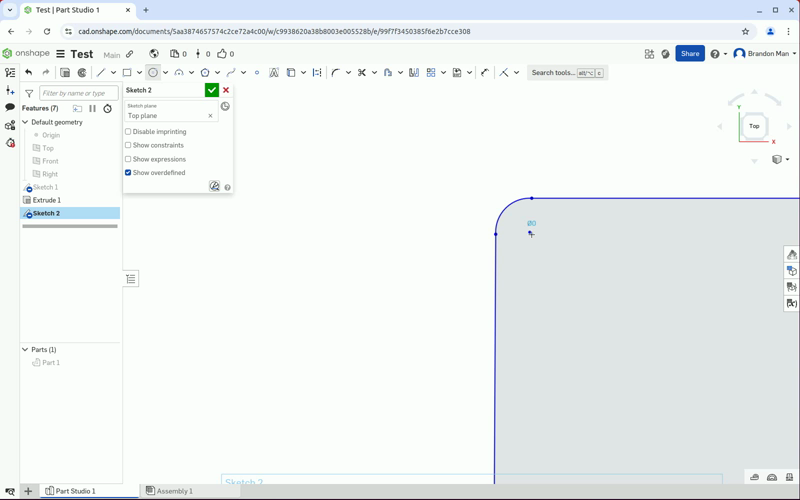
scroll(-6)
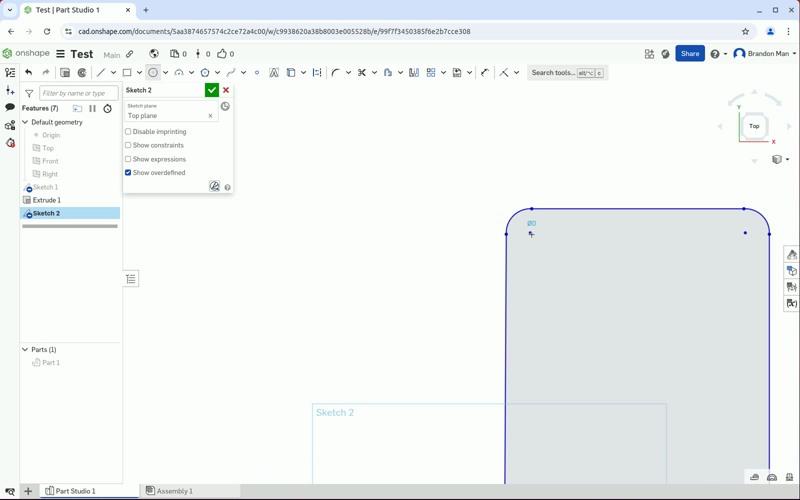
scroll(-6)
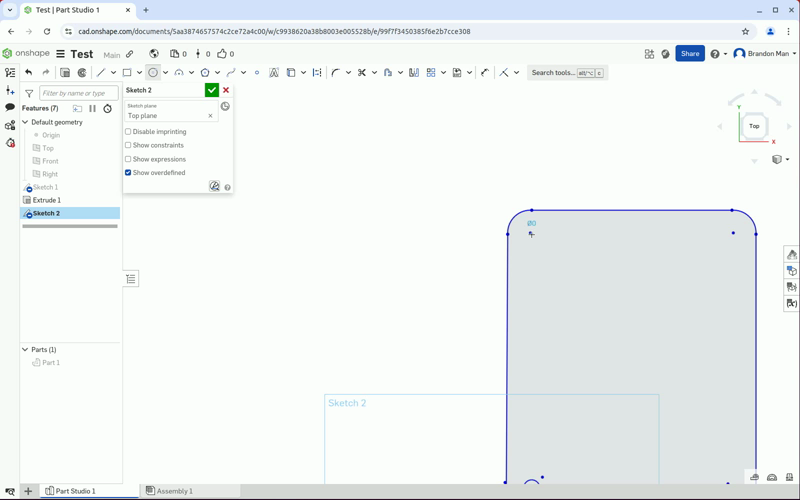
scroll(-6)
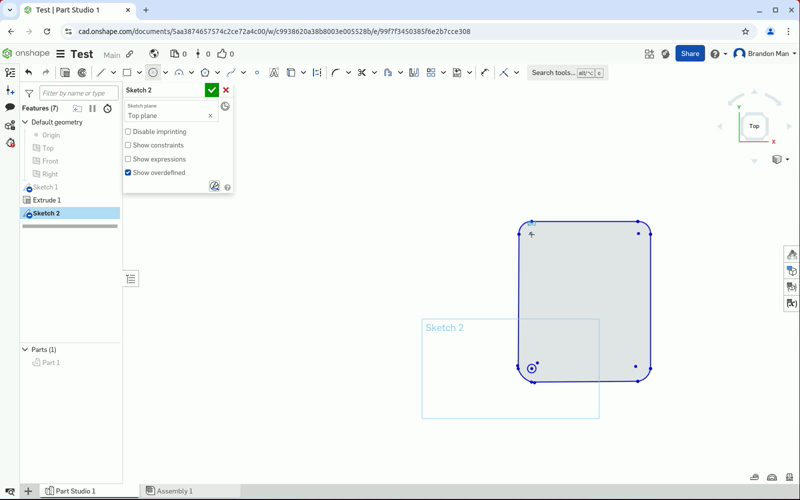
scroll(-6)
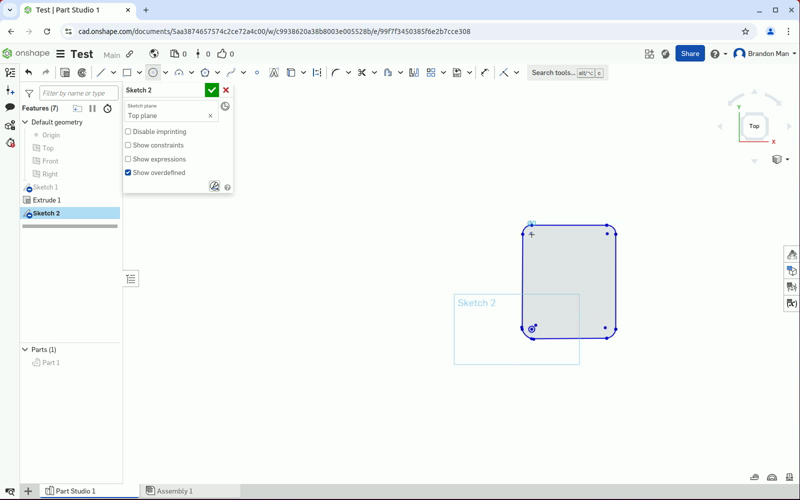
scroll(-6)
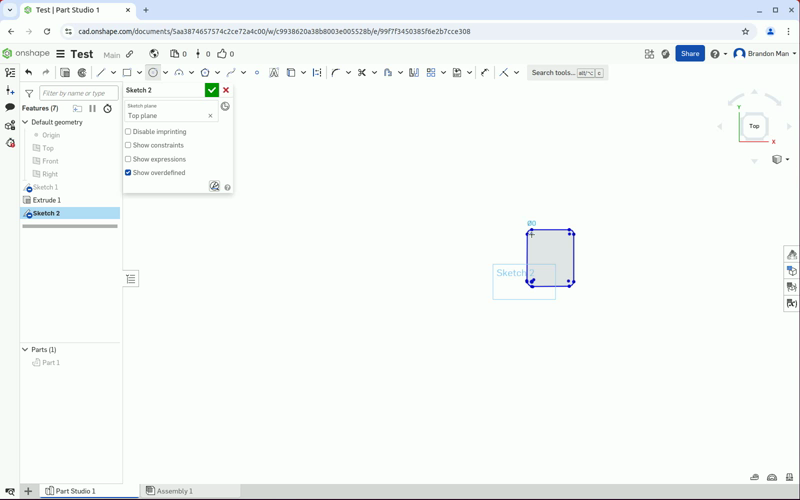
key_up(shift)
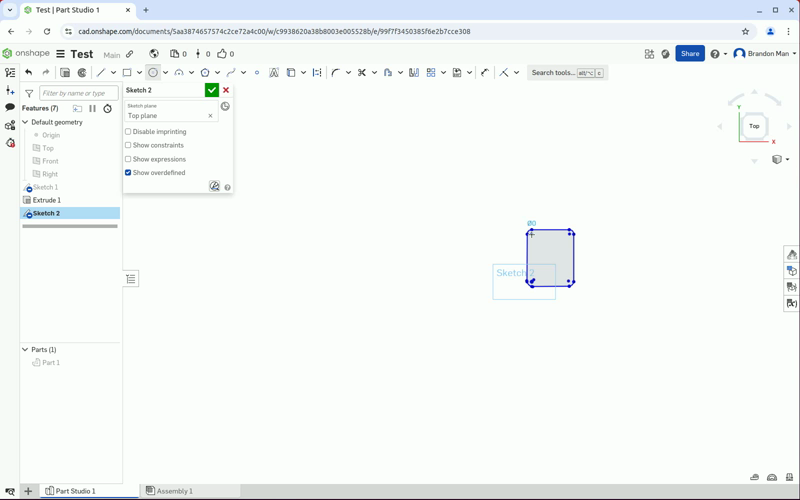
mouse_move(533, 234)
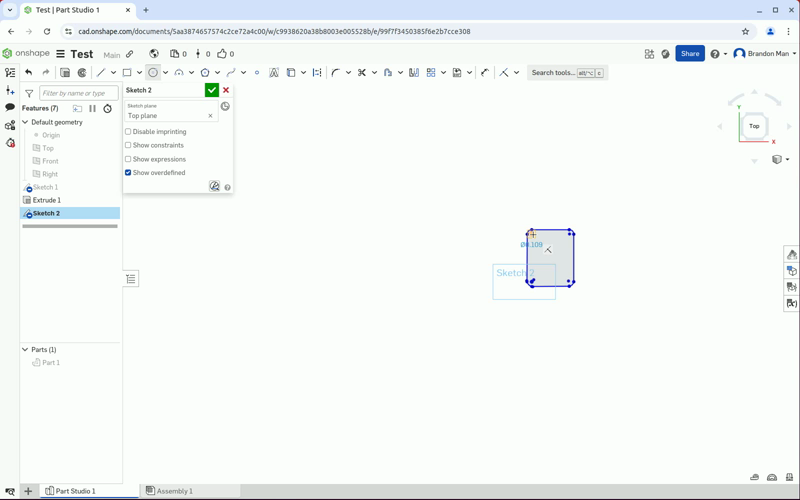
scroll(6)
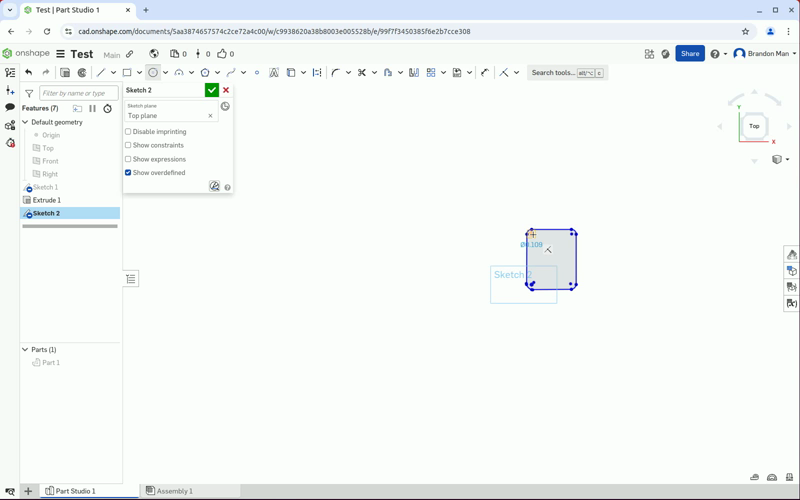
scroll(6)
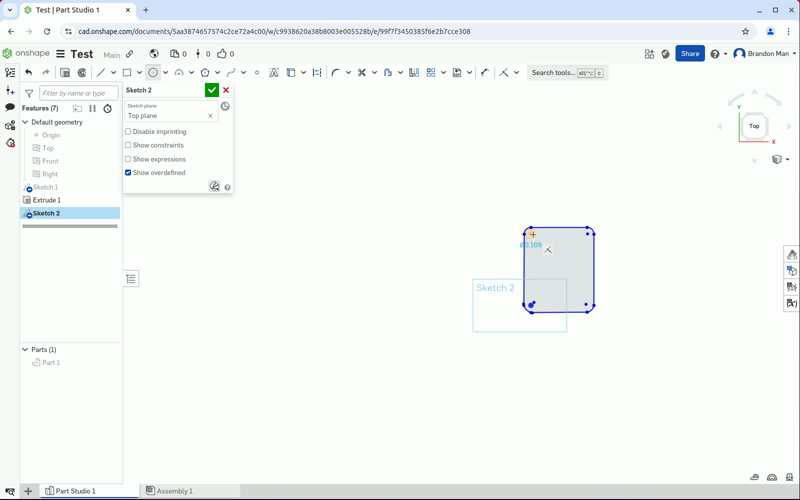
scroll(6)
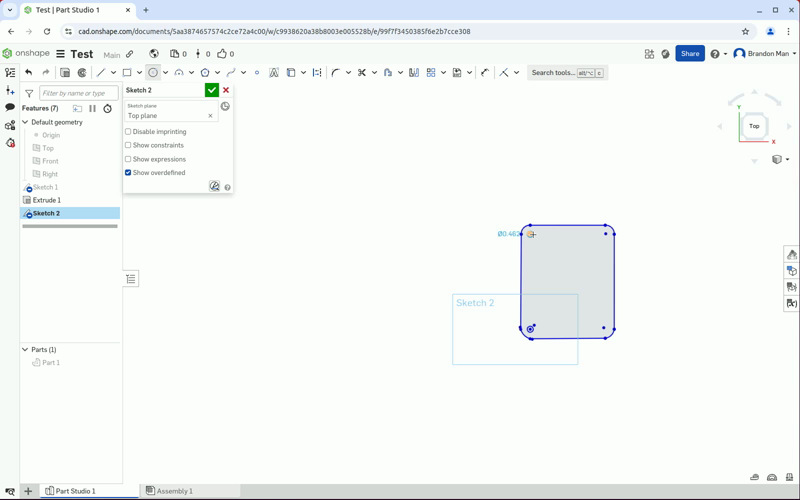
scroll(6)
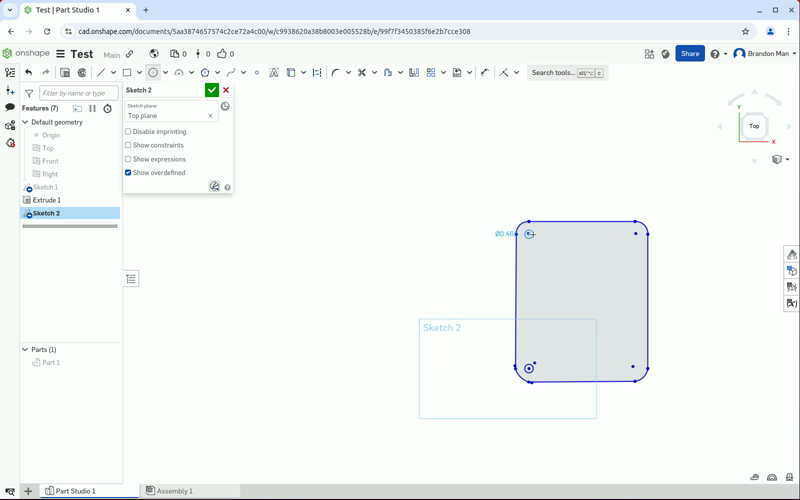
scroll(6)
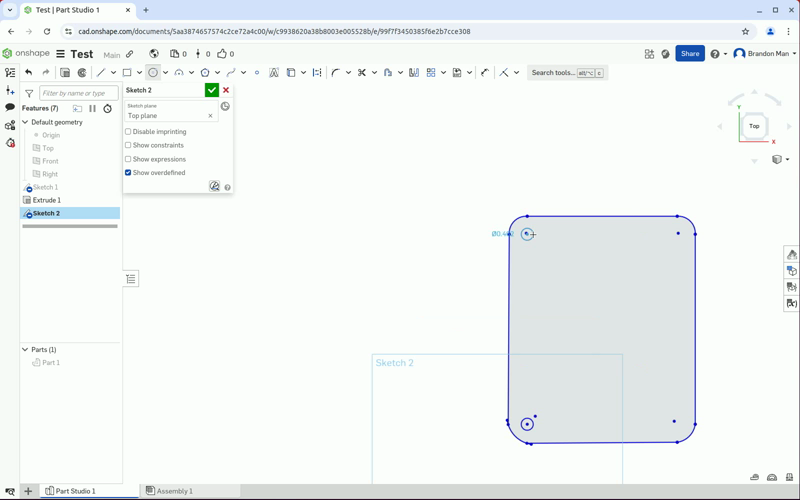
scroll(6)
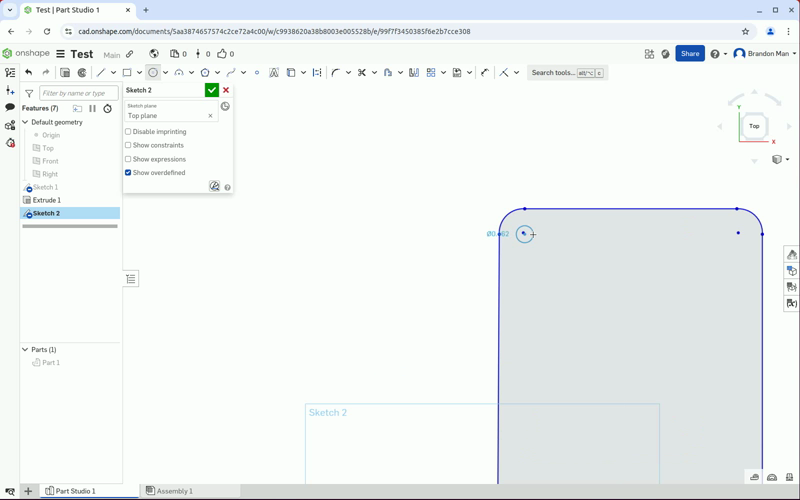
scroll(6)
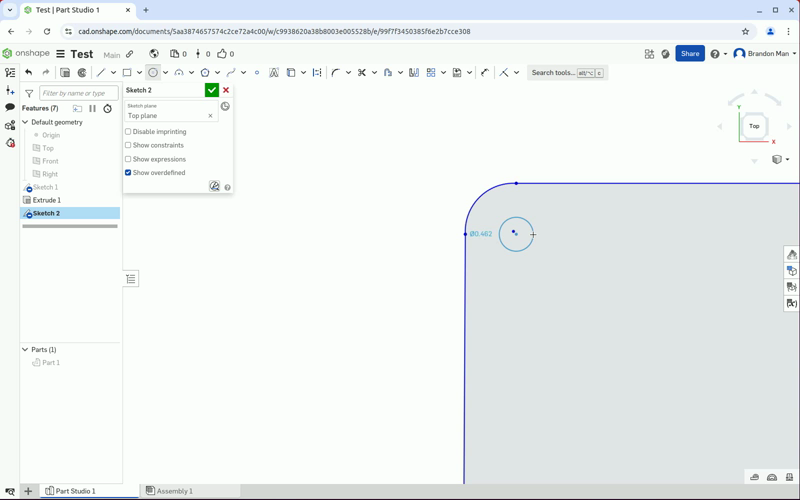
click(533, 234)
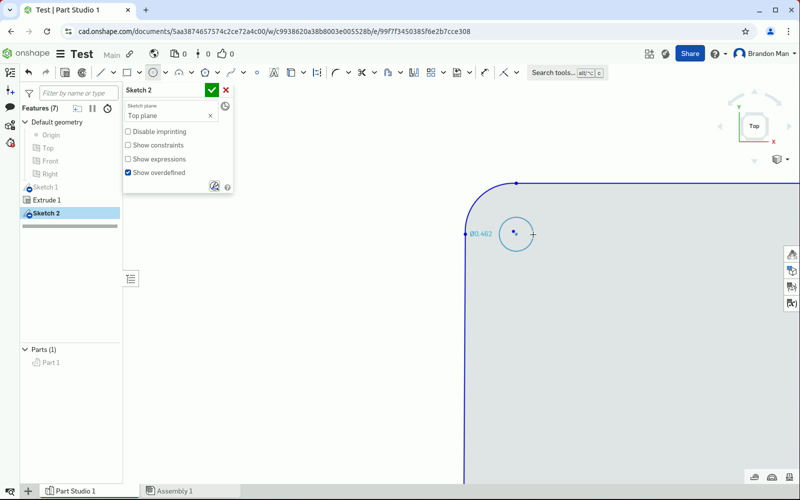
scroll(-6)
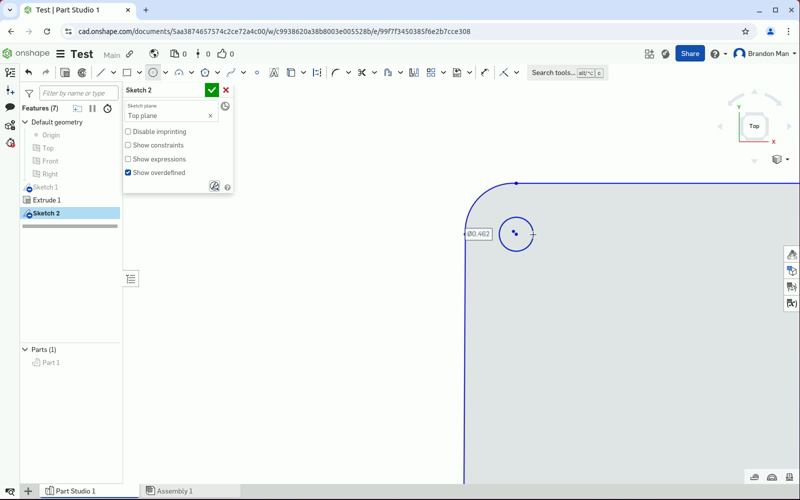
scroll(-6)
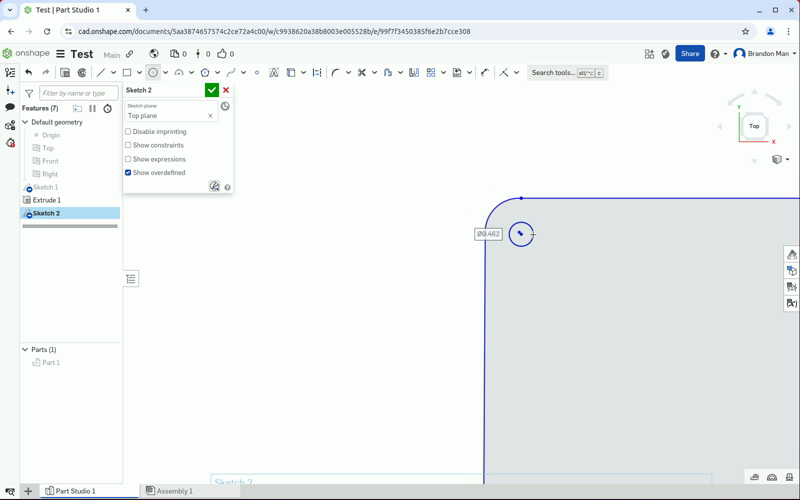
scroll(-6)
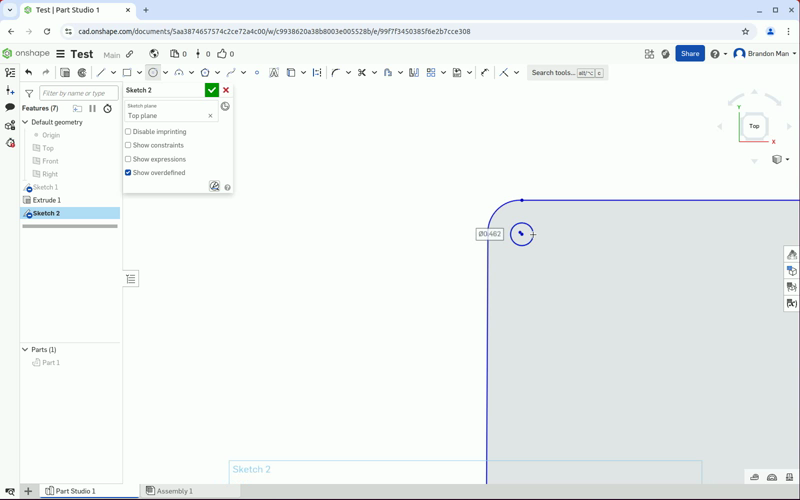
scroll(-6)
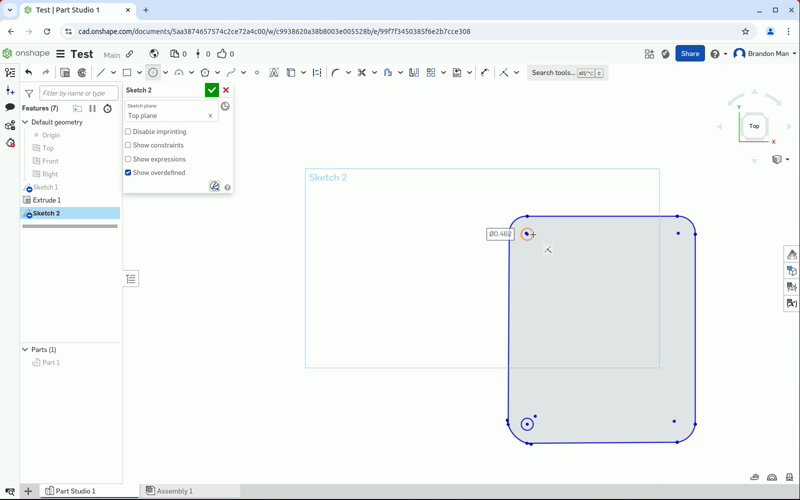
scroll(-6)
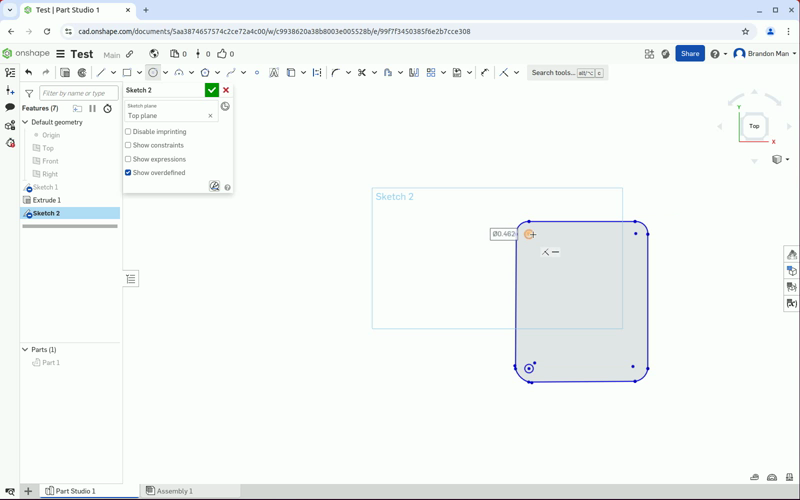
scroll(-6)
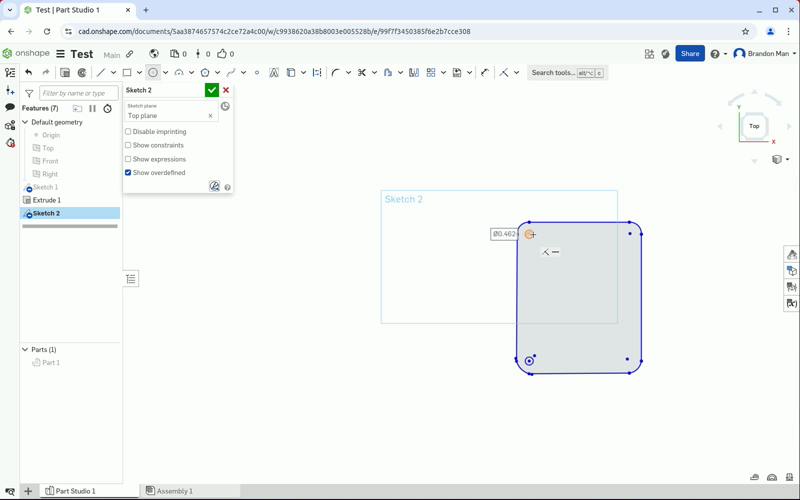
scroll(-6)
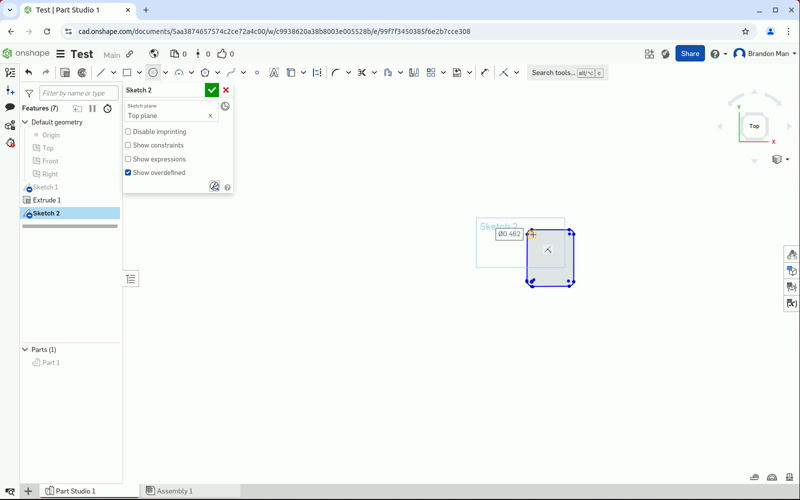
key(esc)
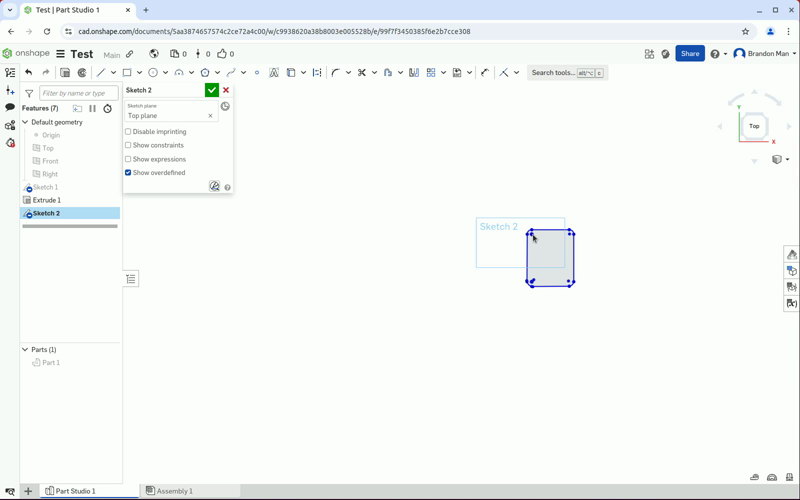
key(c)
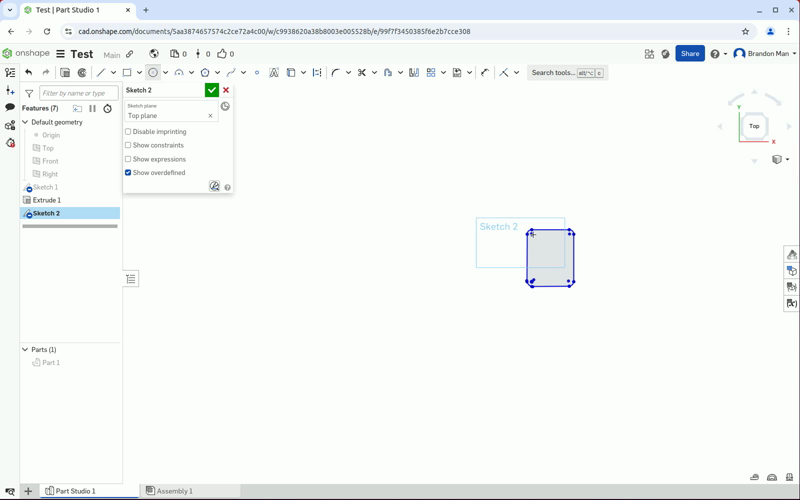
key_down(shift)
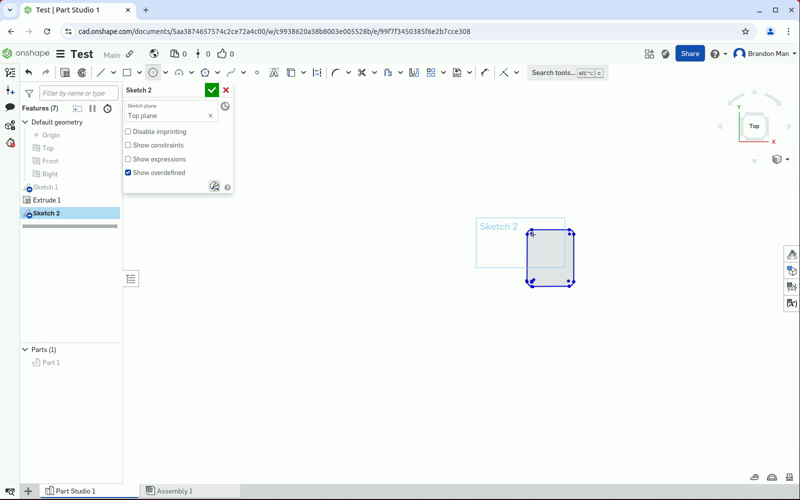
mouse_move(569, 281)
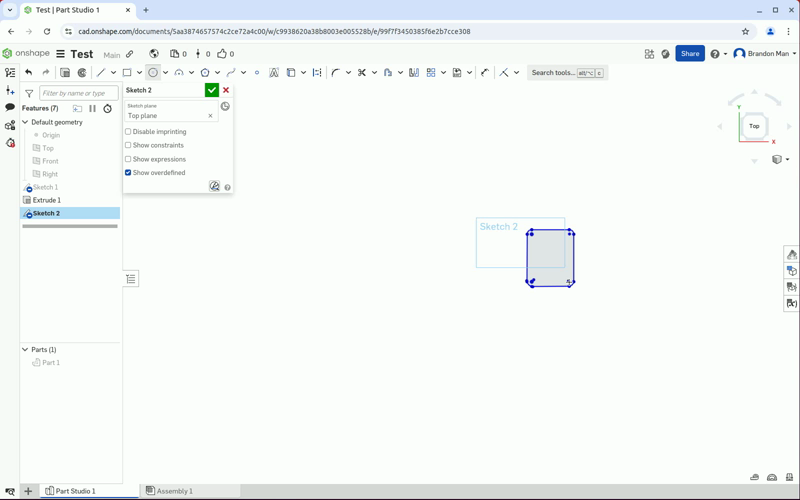
scroll(6)
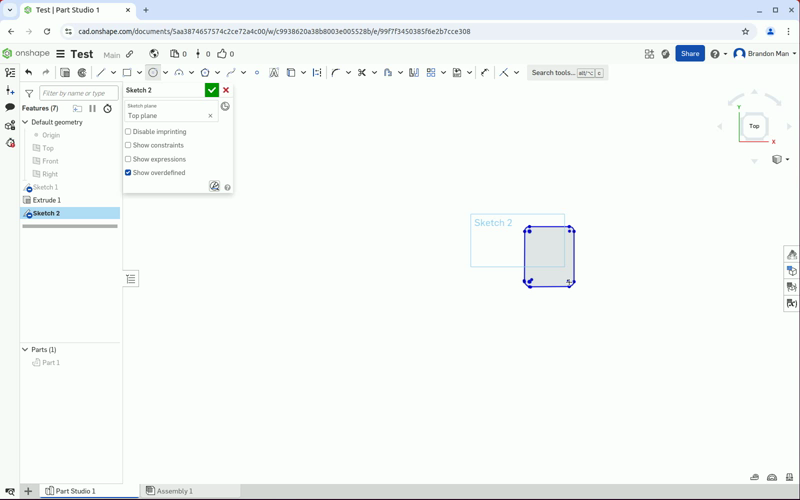
scroll(6)
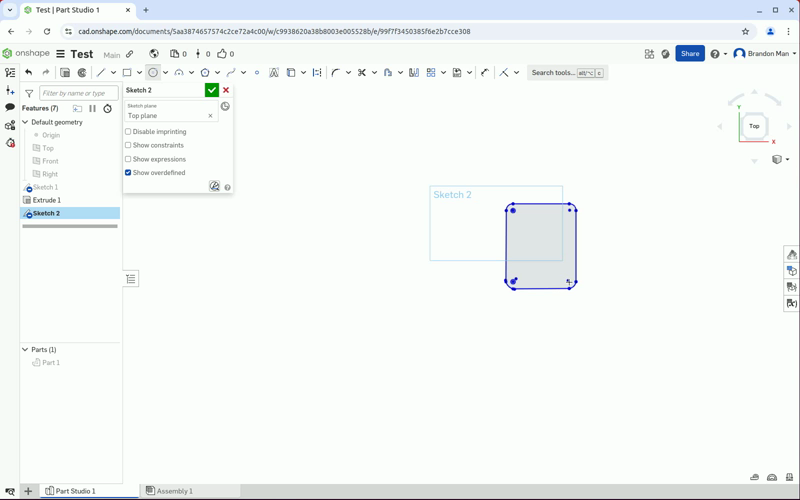
scroll(6)
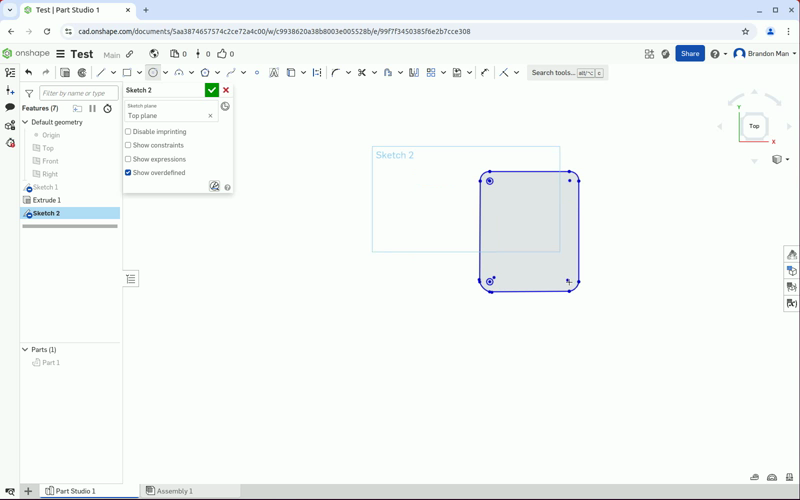
scroll(6)
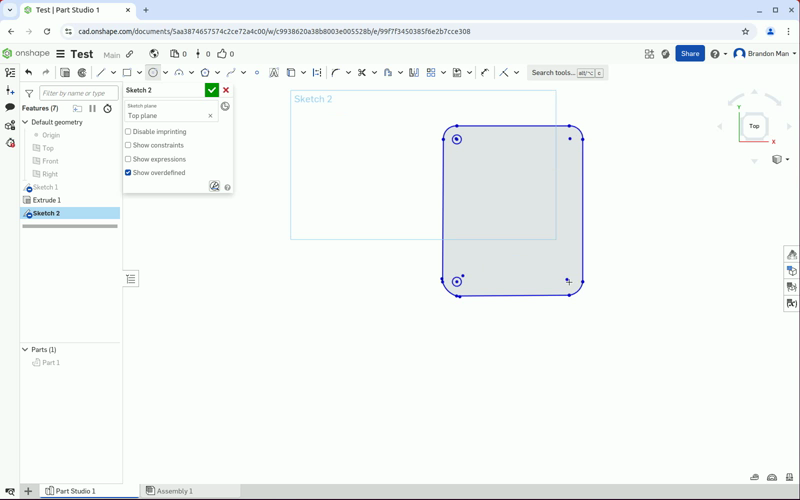
scroll(6)
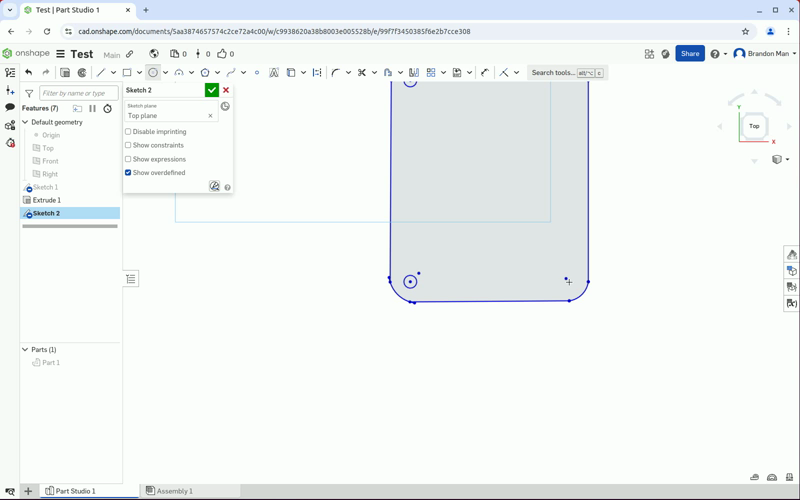
scroll(6)
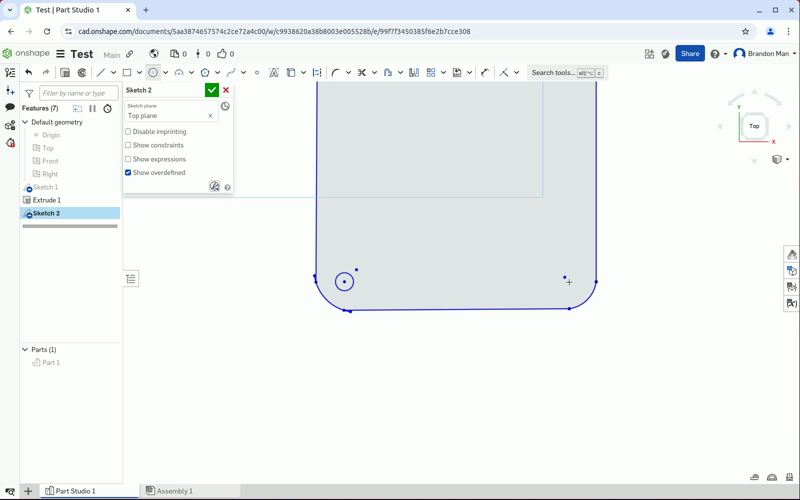
scroll(6)
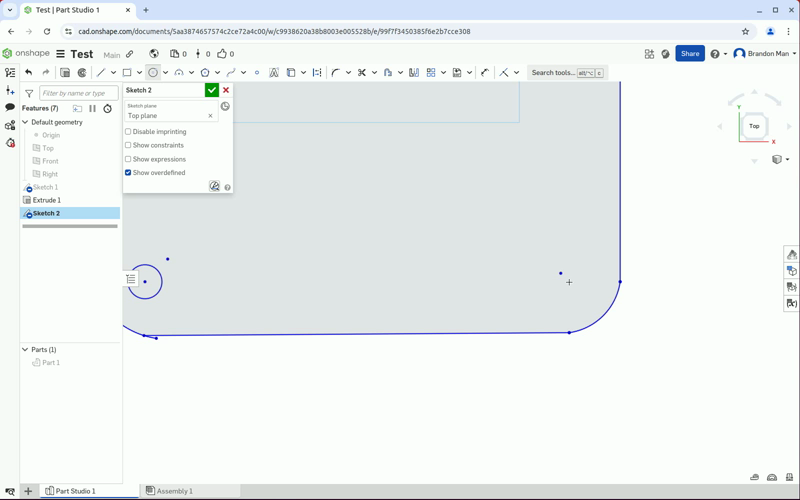
click(569, 281)
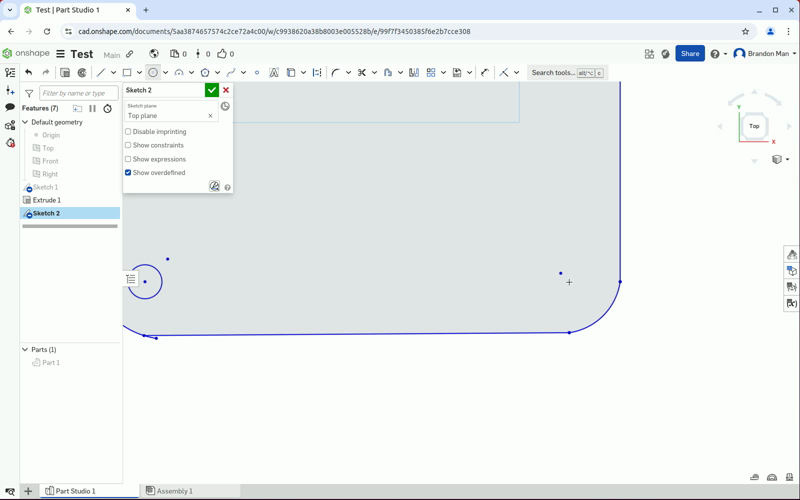
scroll(-6)
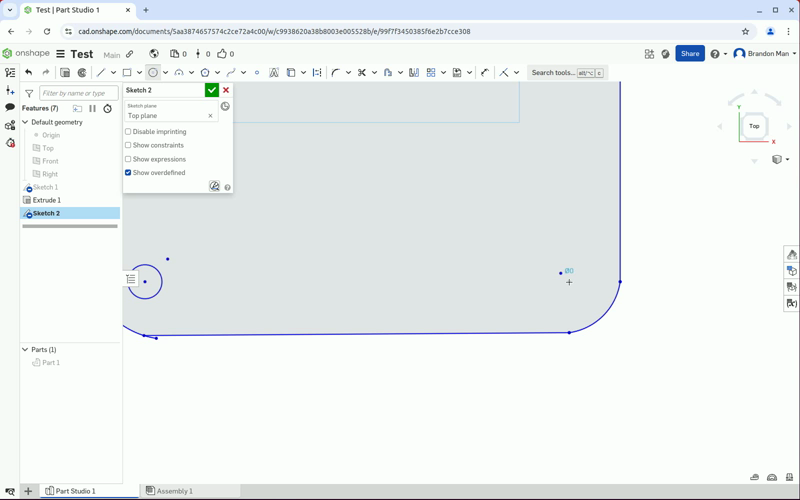
scroll(-6)
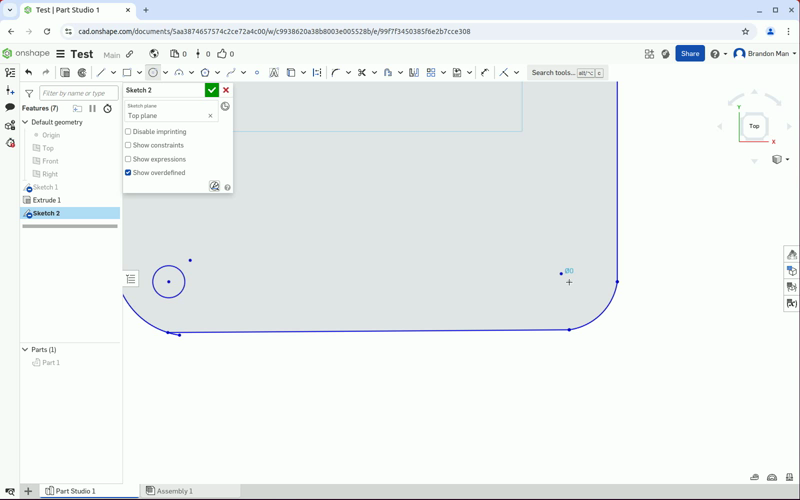
scroll(-6)
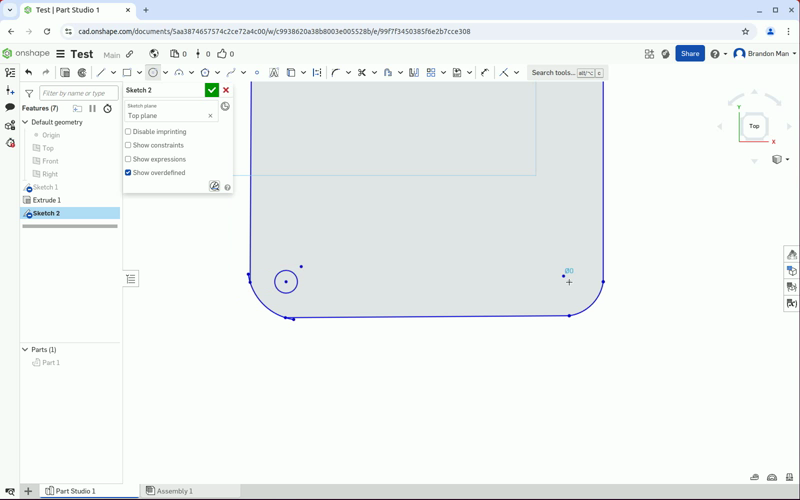
scroll(-6)
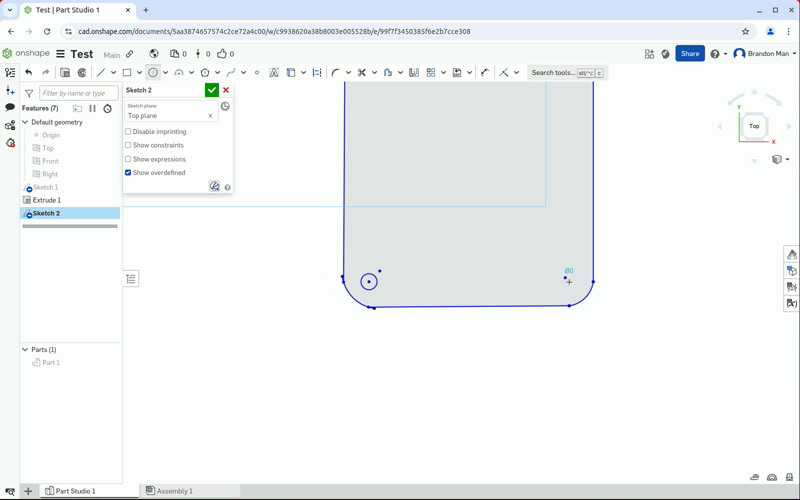
scroll(-6)
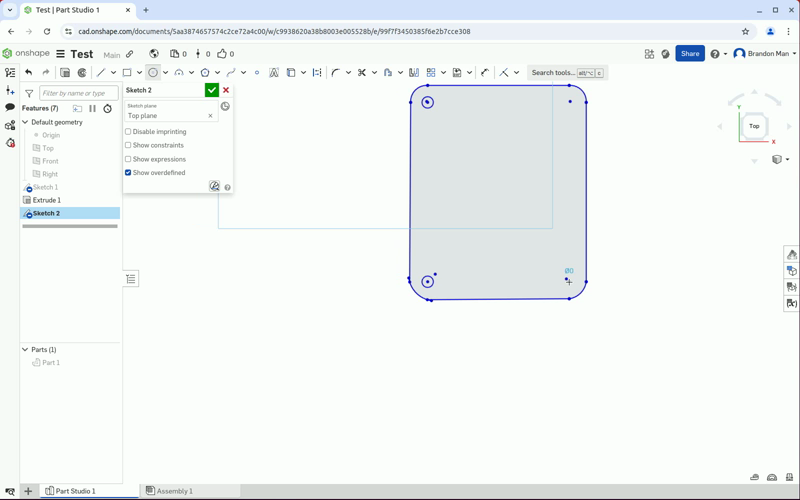
scroll(-6)
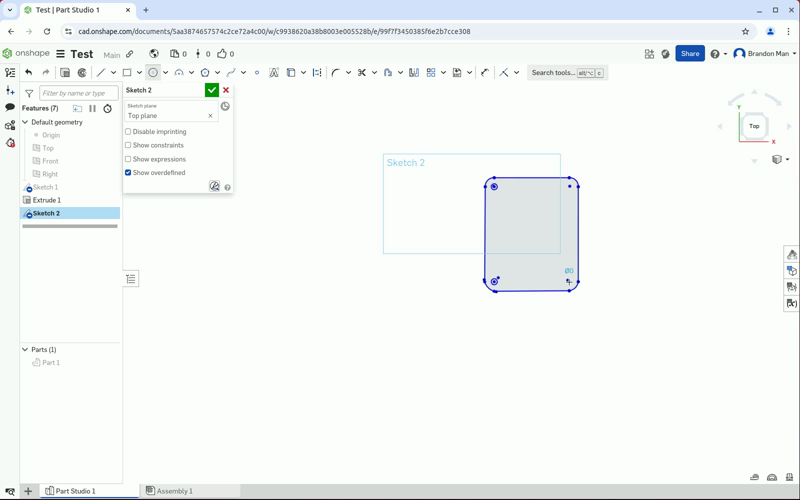
scroll(-6)
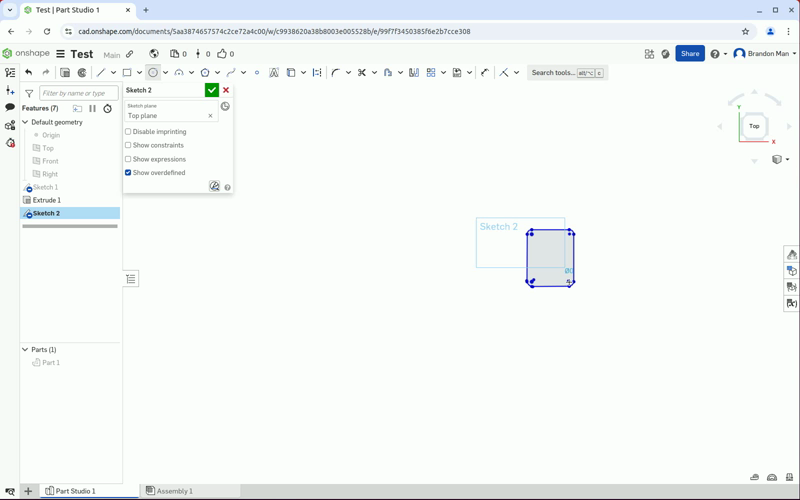
key_up(shift)
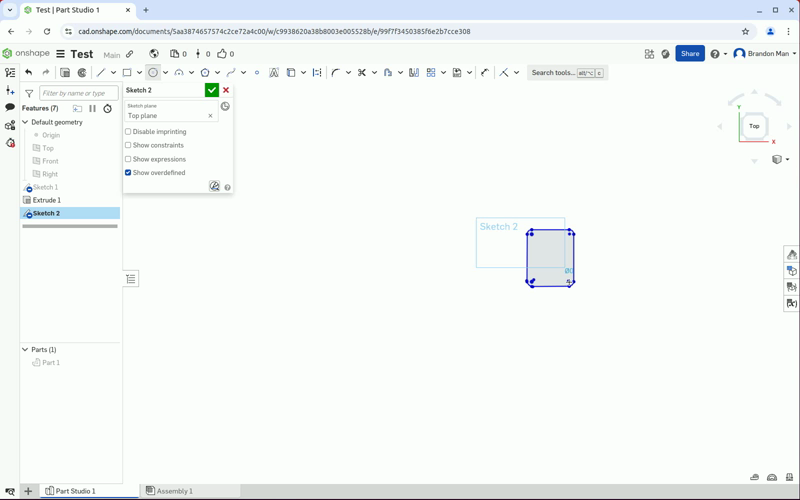
mouse_move(570, 281)
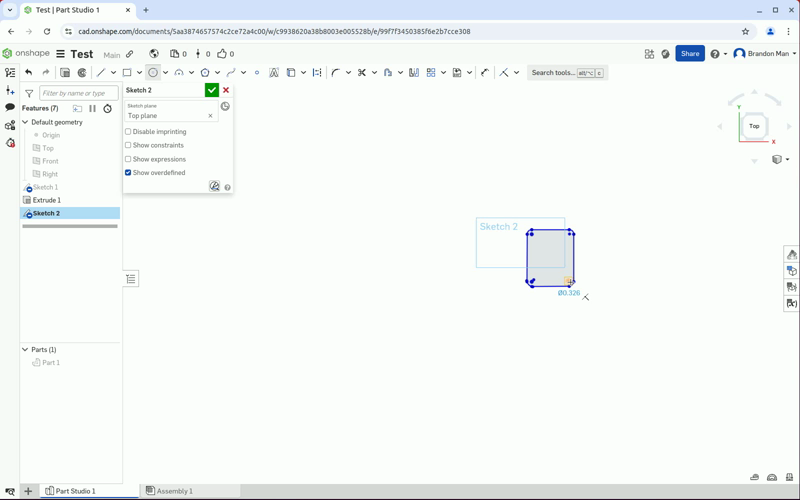
scroll(6)
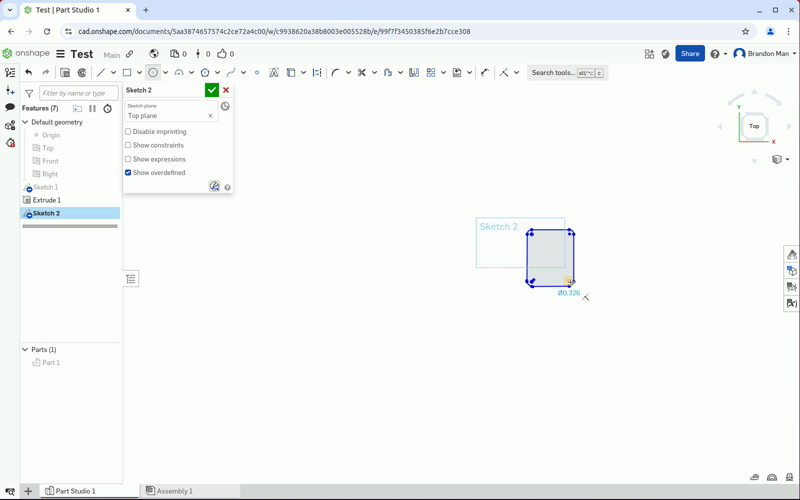
scroll(6)
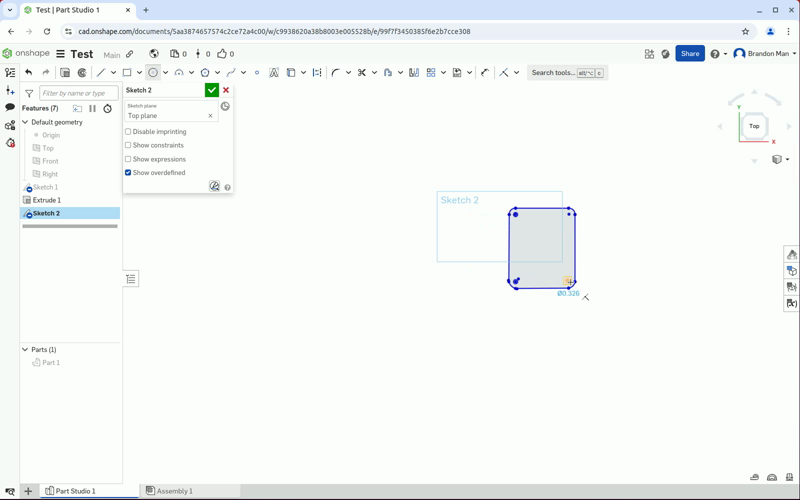
scroll(6)
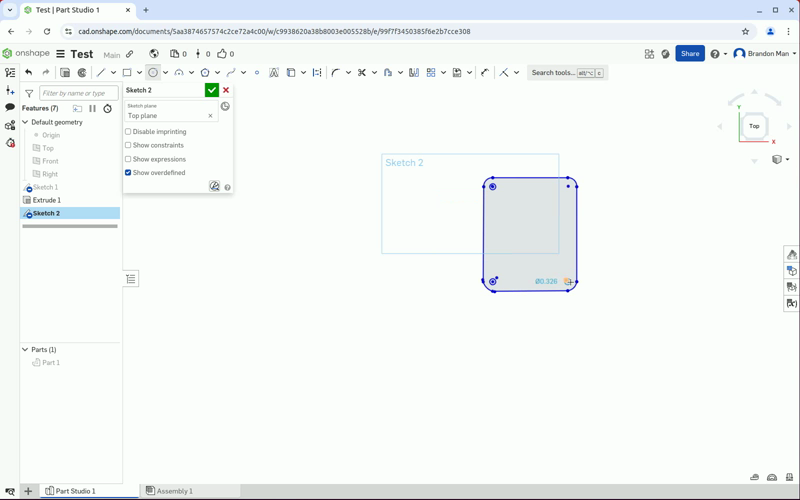
scroll(6)
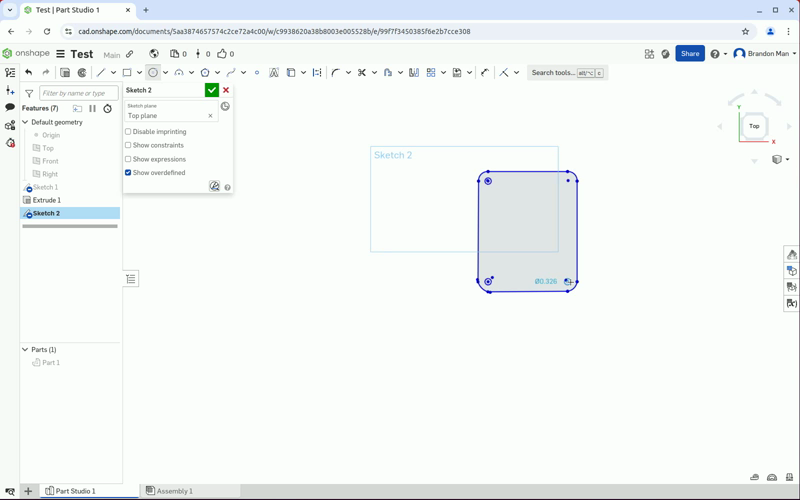
scroll(6)
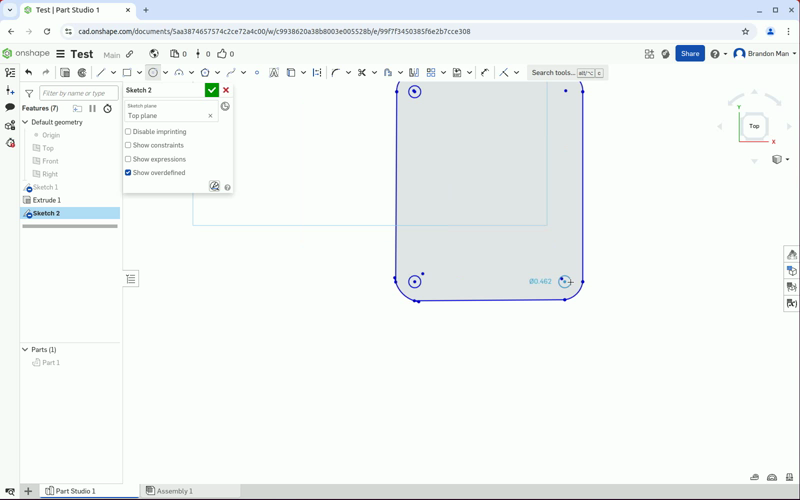
scroll(6)
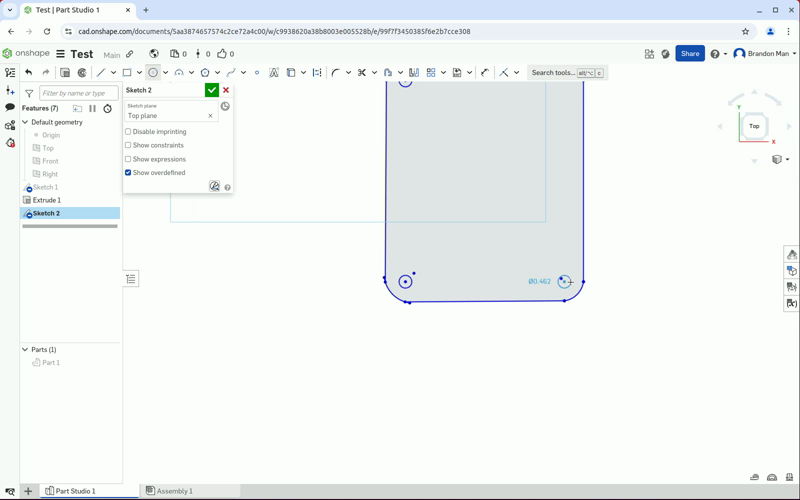
scroll(6)
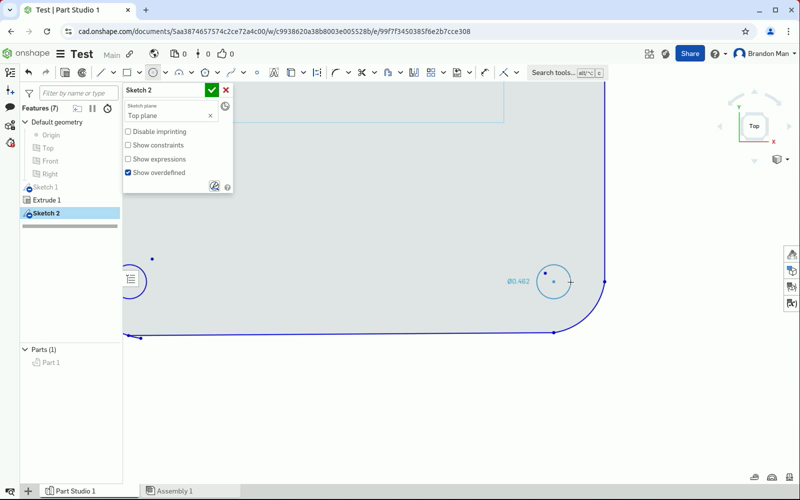
click(570, 281)
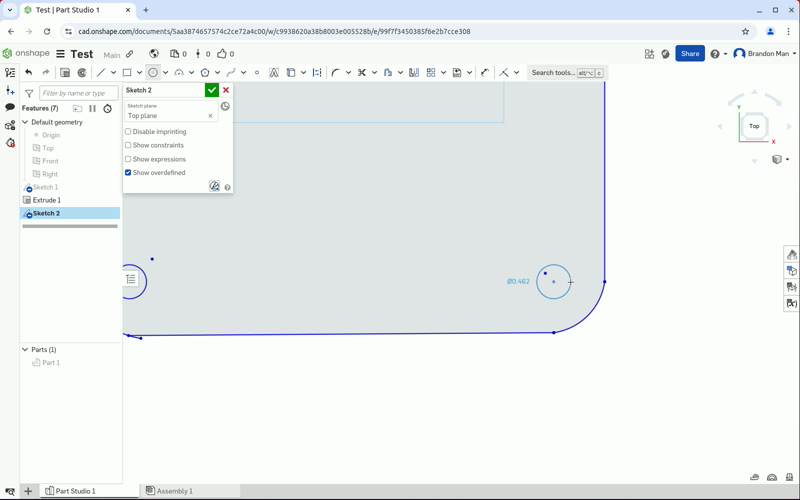
scroll(-6)
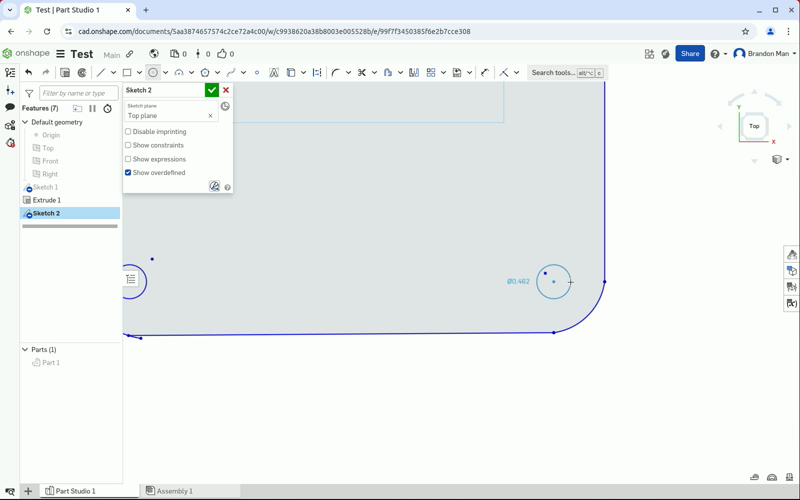
scroll(-6)
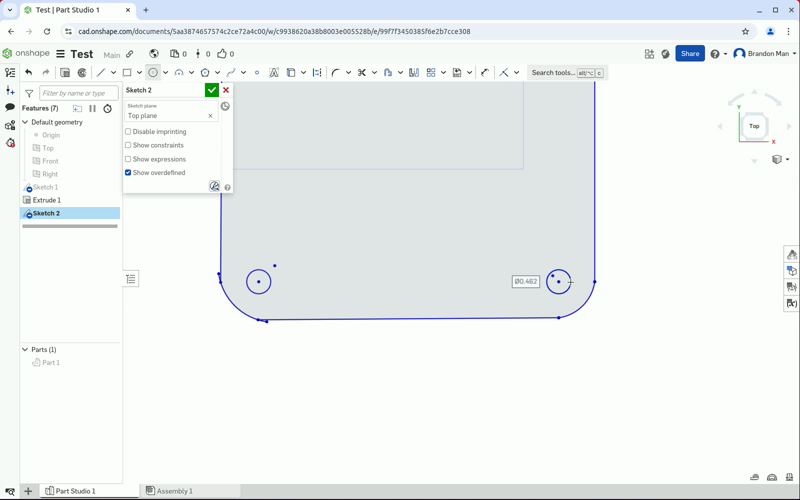
scroll(-6)
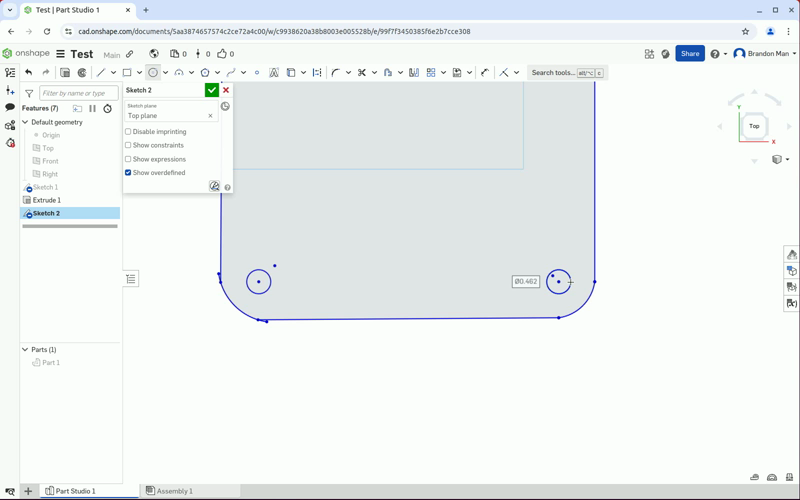
scroll(-6)
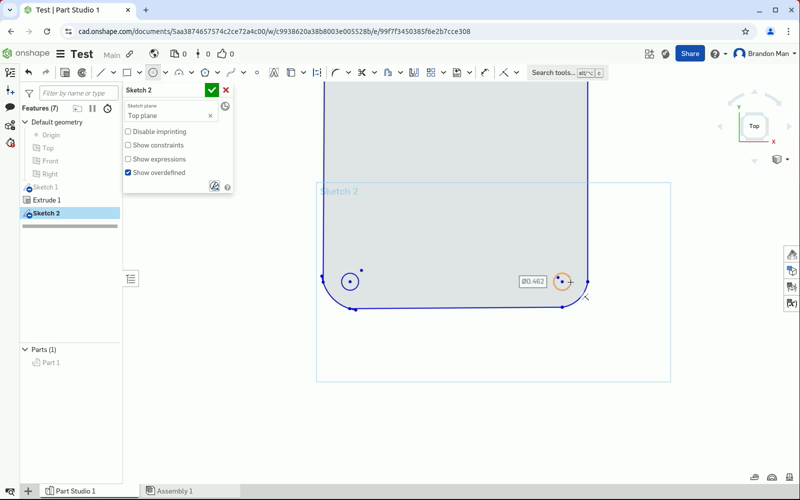
scroll(-6)
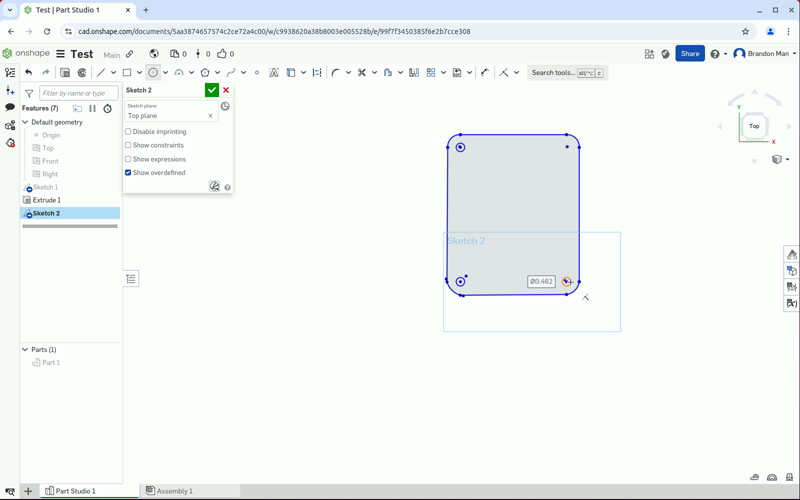
scroll(-6)
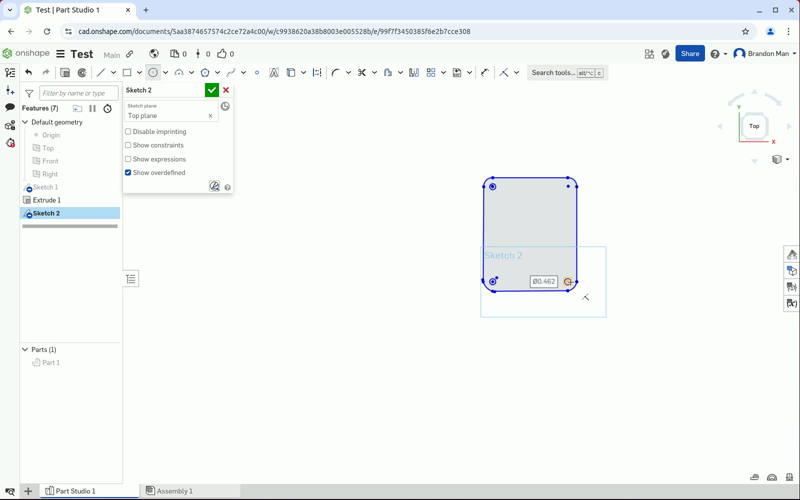
scroll(-6)
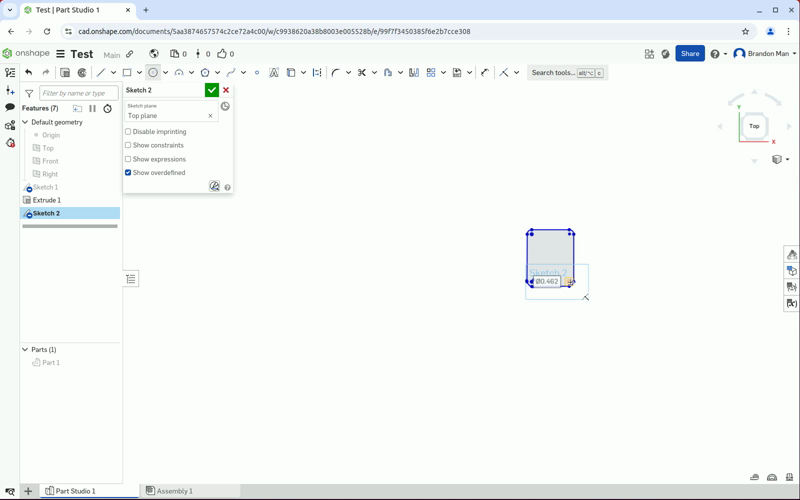
key(esc)
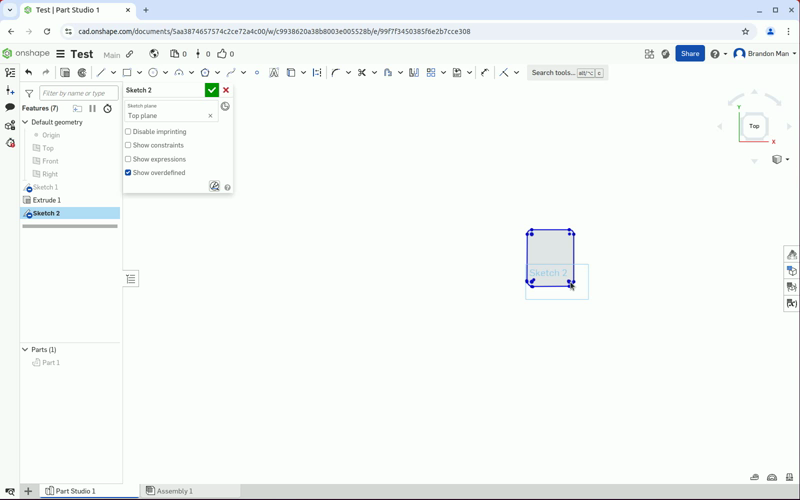
key(c)
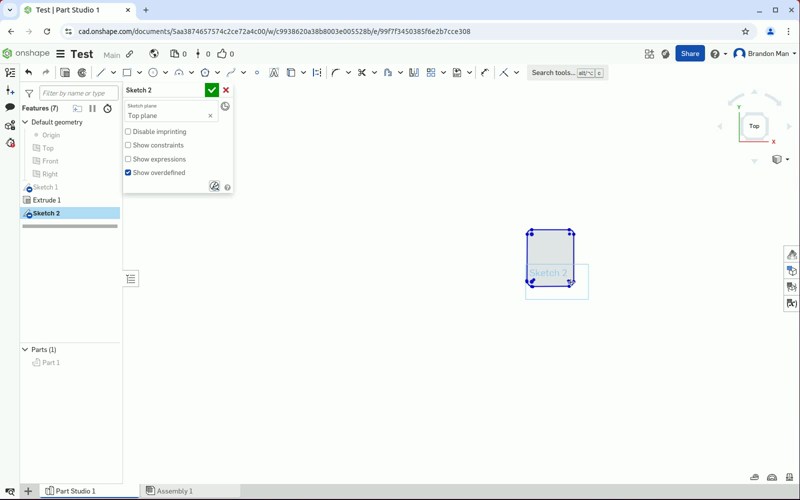
key_down(shift)
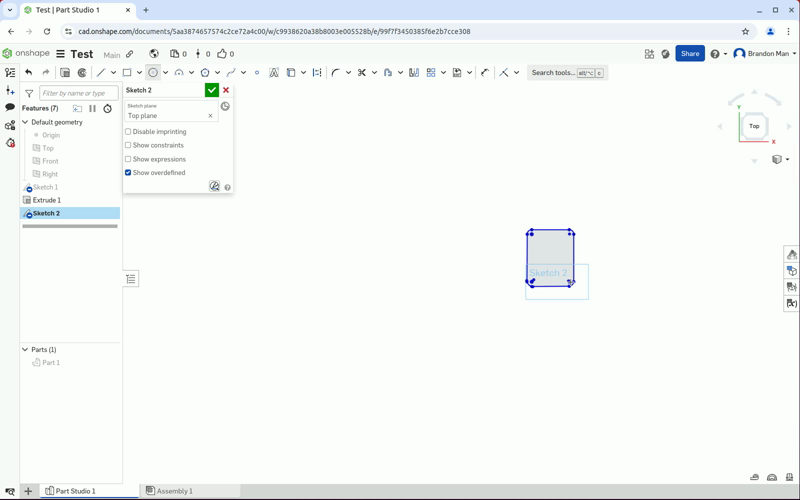
mouse_move(569, 234)
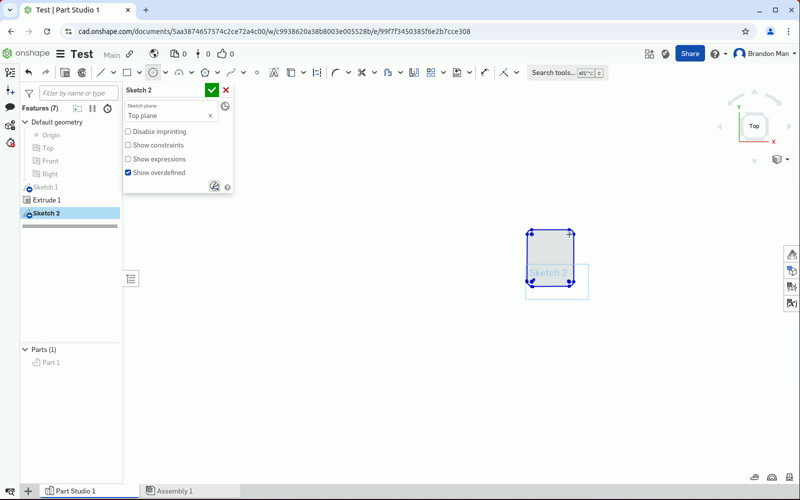
scroll(6)
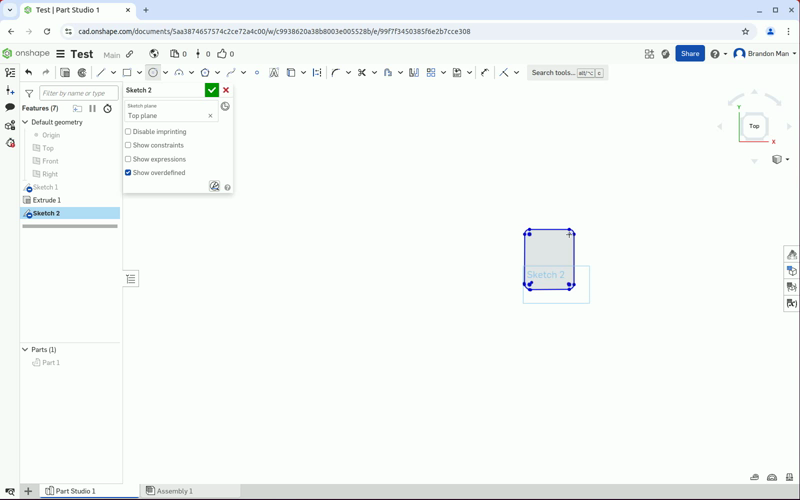
scroll(6)
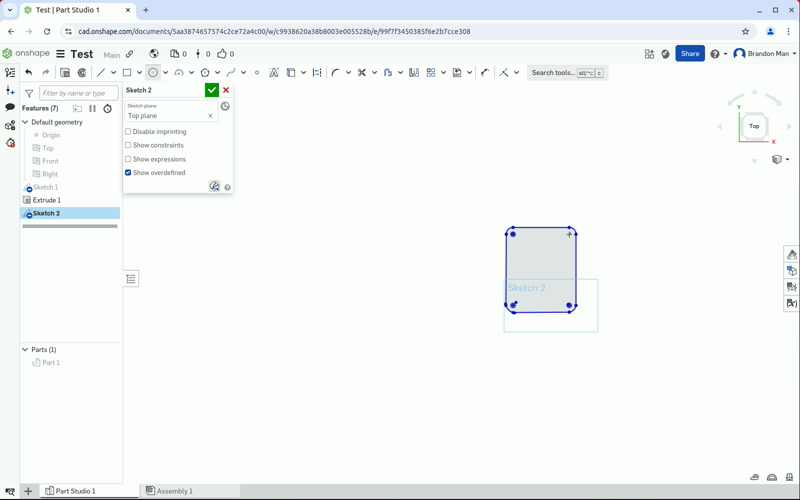
scroll(6)
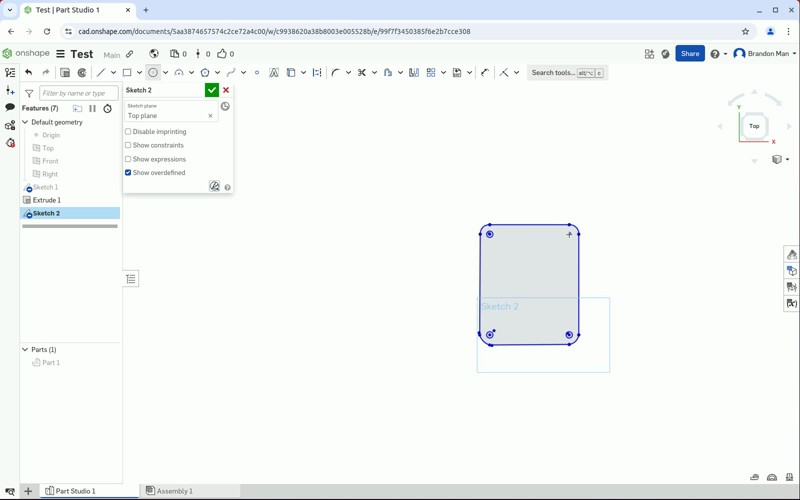
scroll(6)
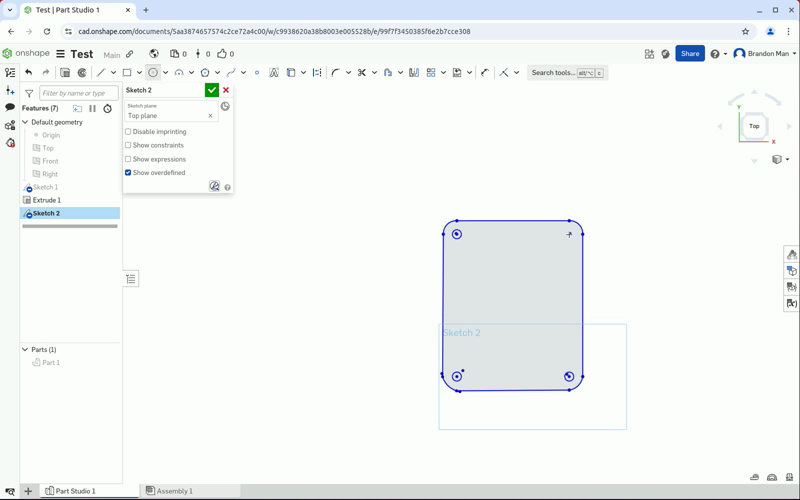
scroll(6)
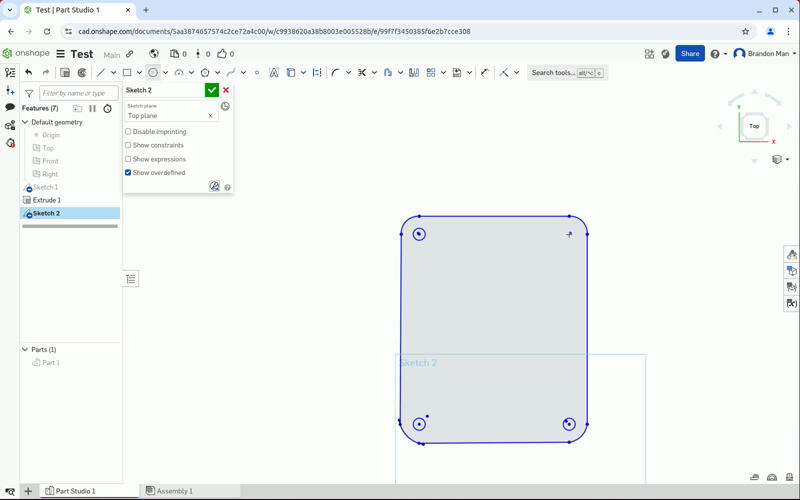
scroll(6)
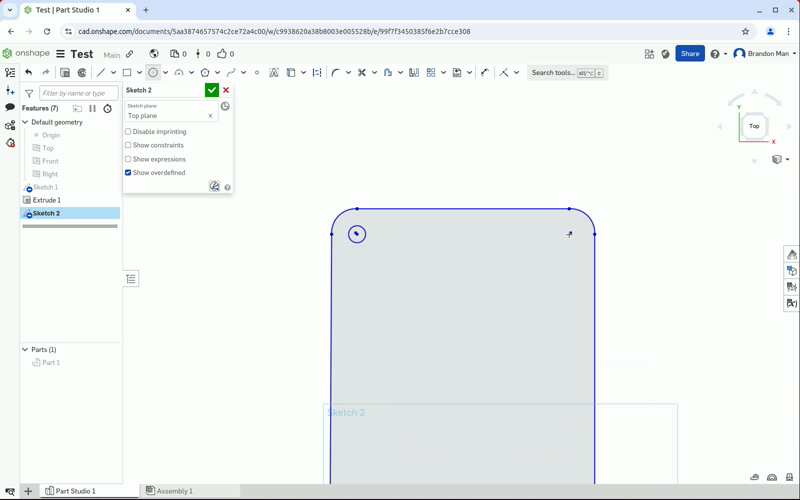
scroll(6)
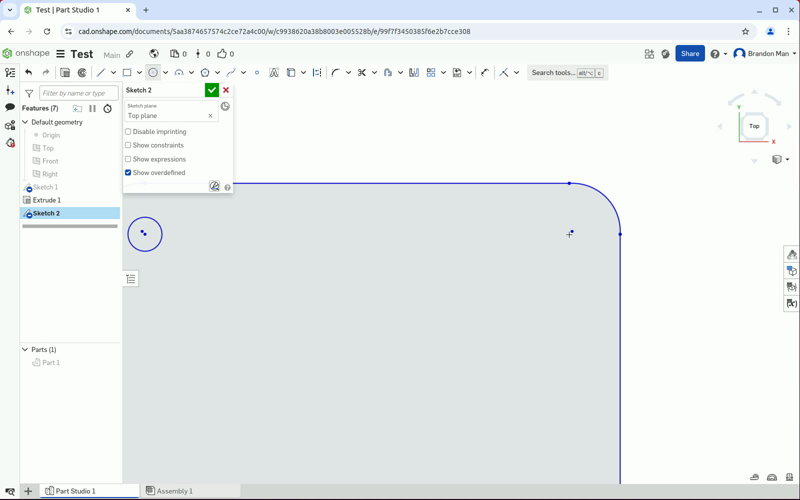
click(569, 234)
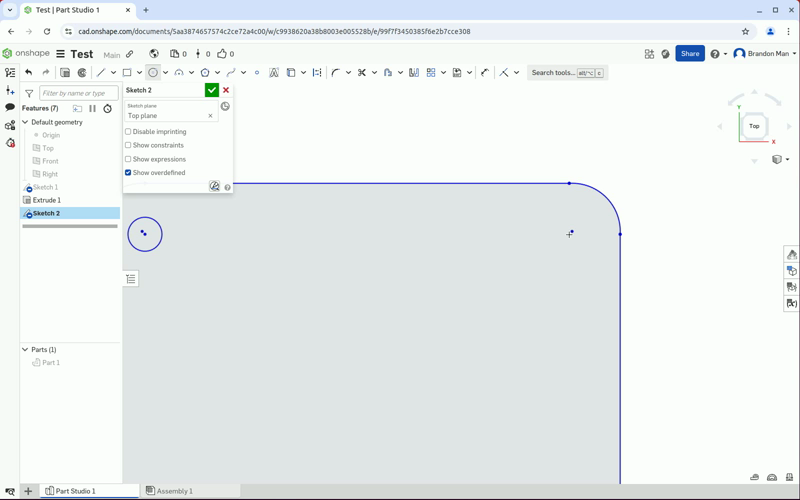
scroll(-6)
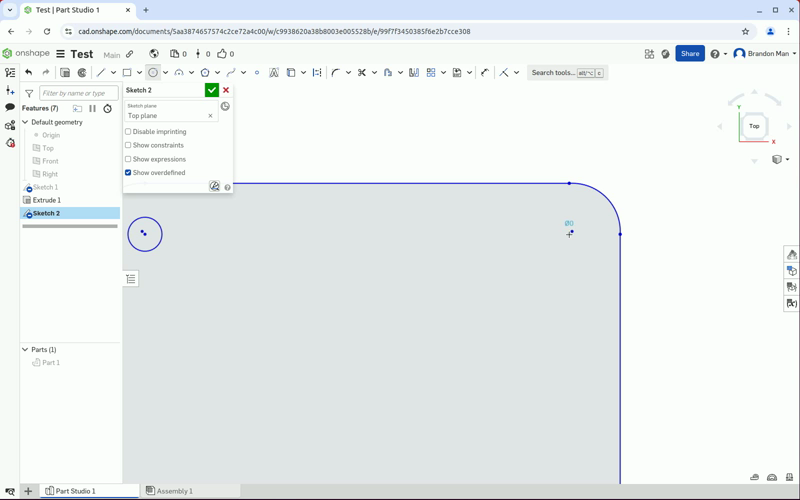
scroll(-6)
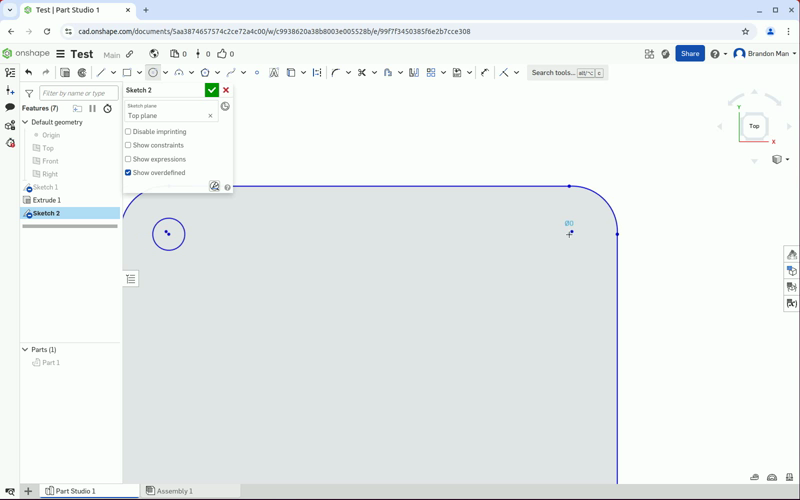
scroll(-6)
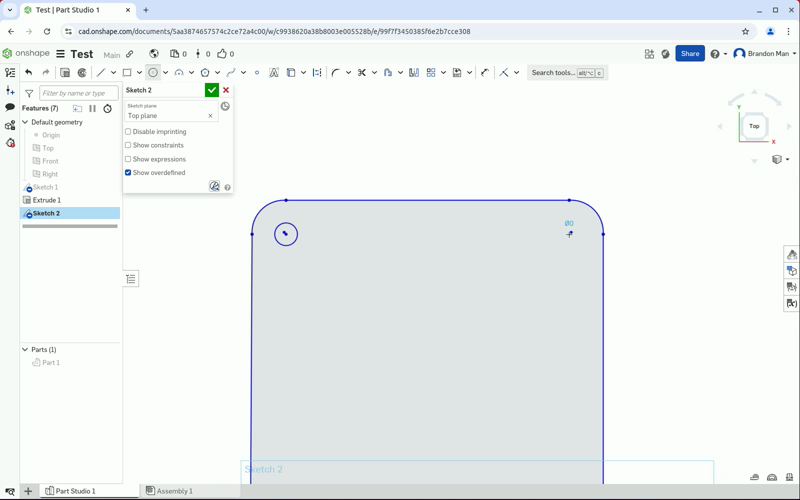
scroll(-6)
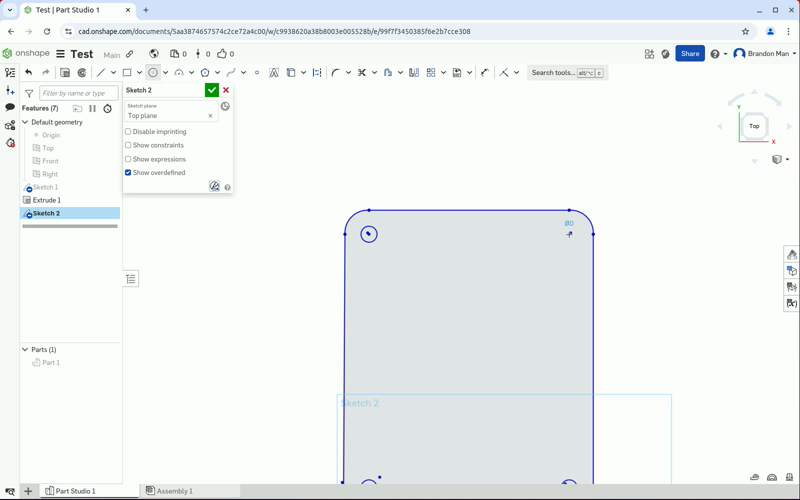
scroll(-6)
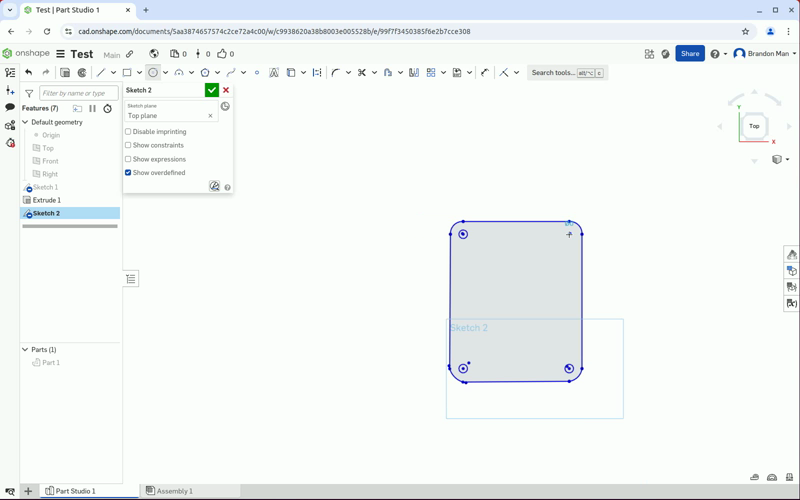
scroll(-6)
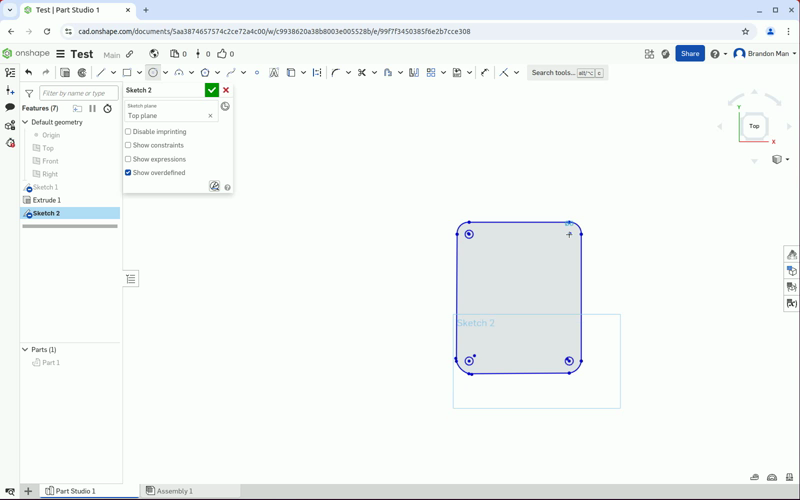
scroll(-6)
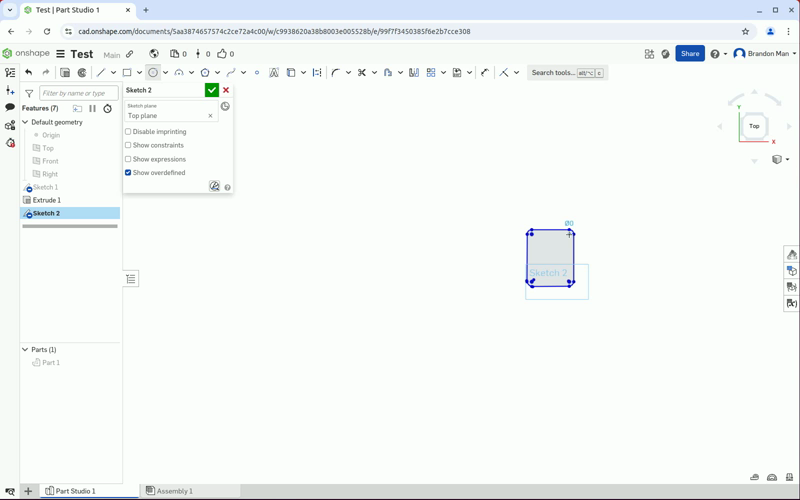
key_up(shift)
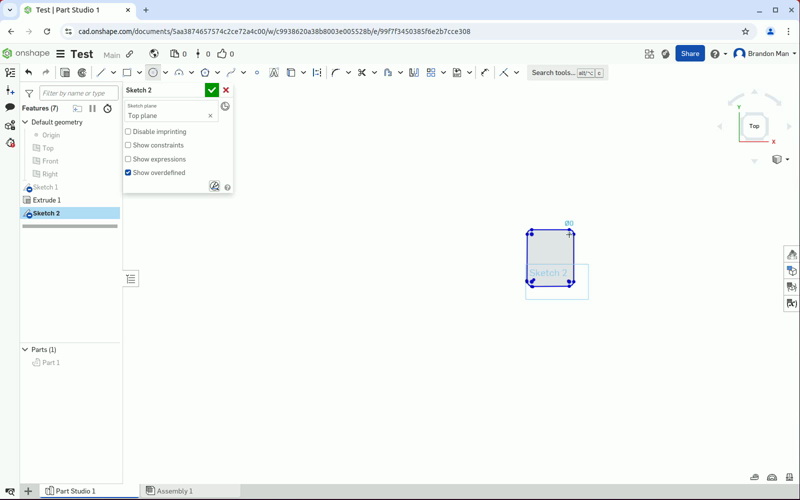
mouse_move(570, 234)
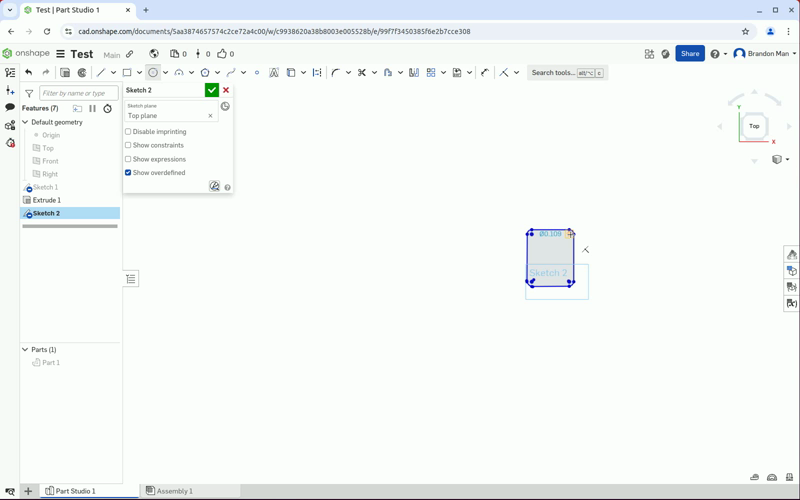
scroll(6)
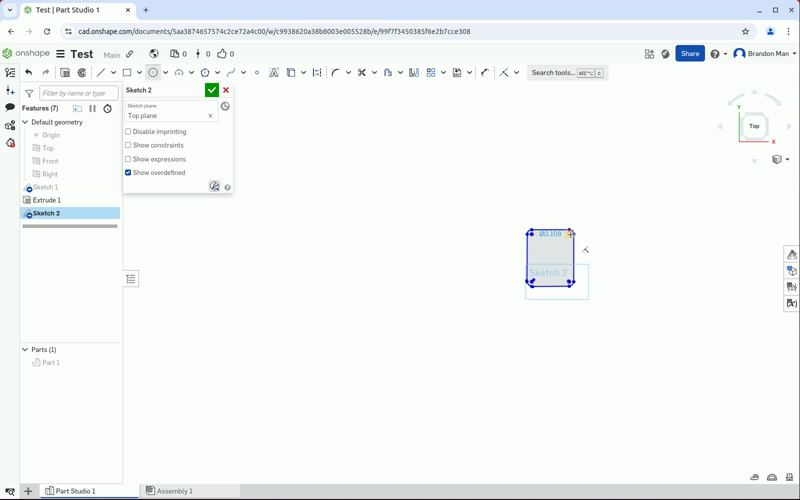
scroll(6)
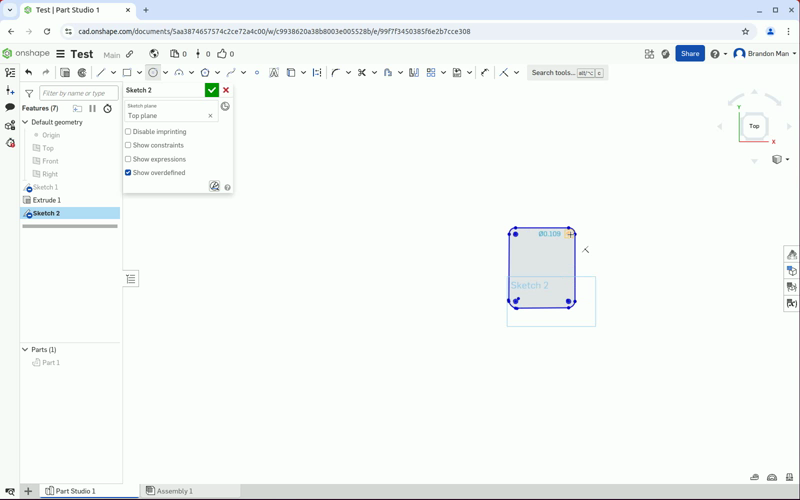
scroll(6)
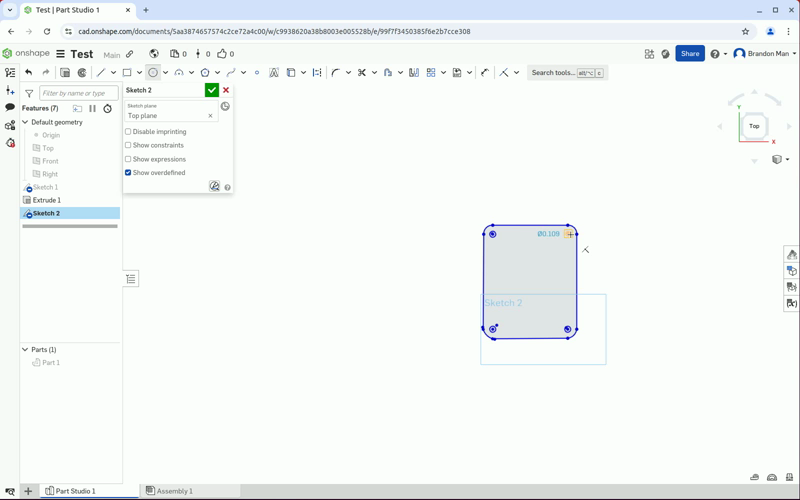
scroll(6)
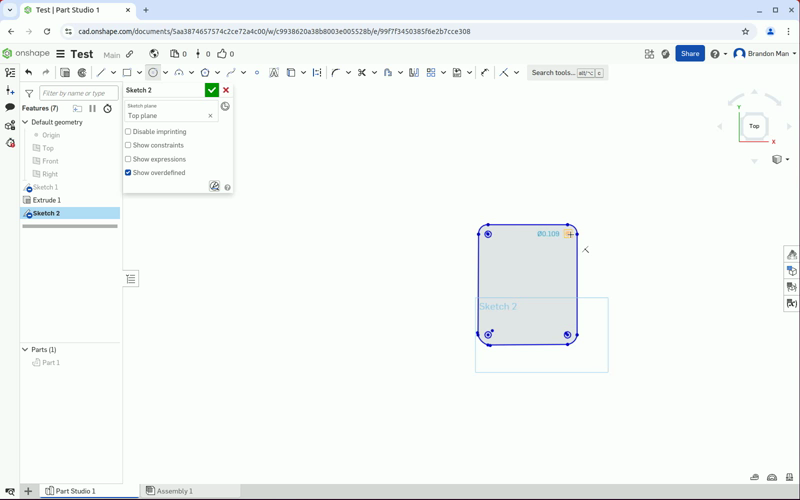
scroll(6)
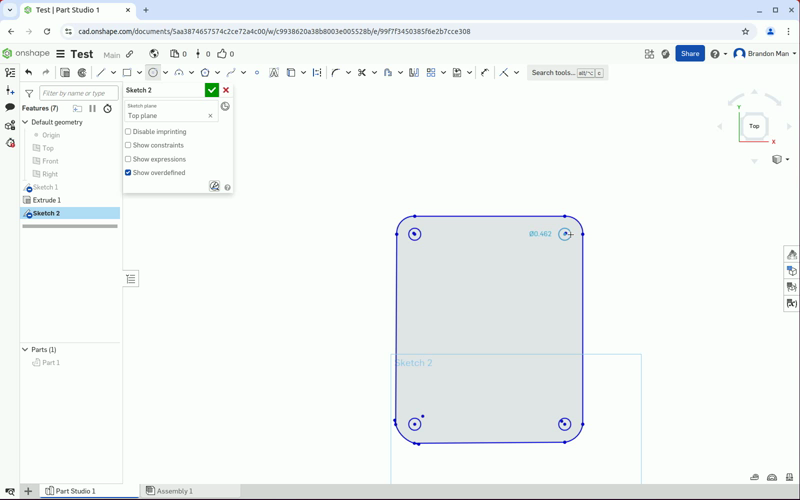
scroll(6)
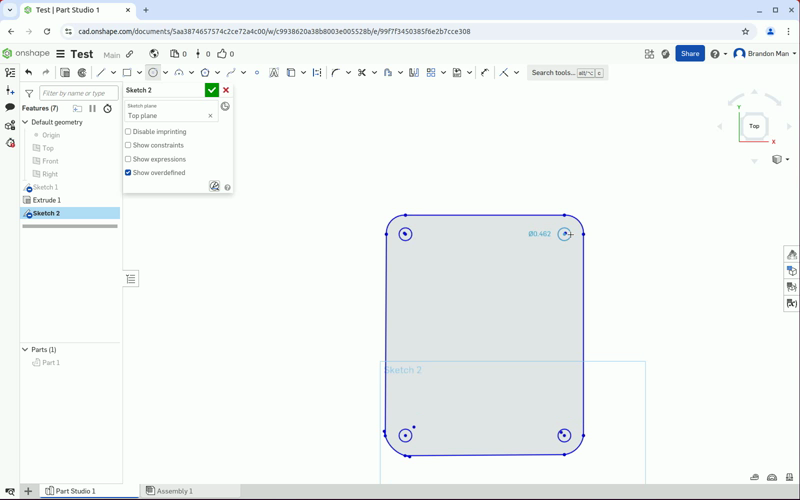
scroll(6)
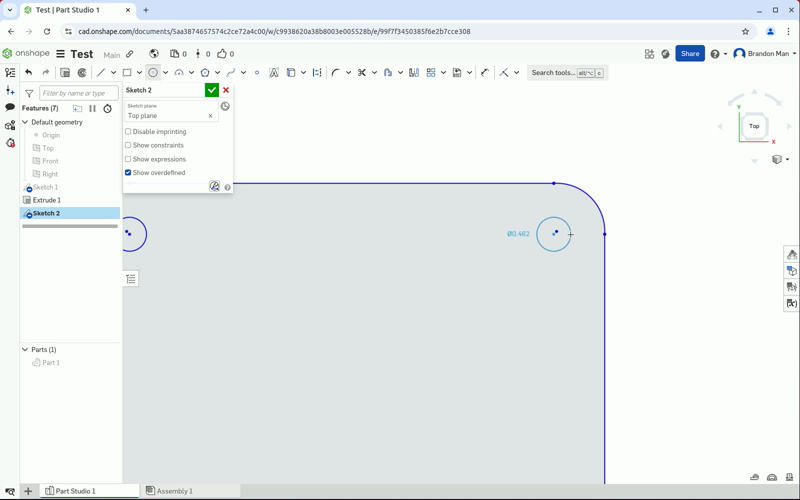
click(570, 234)
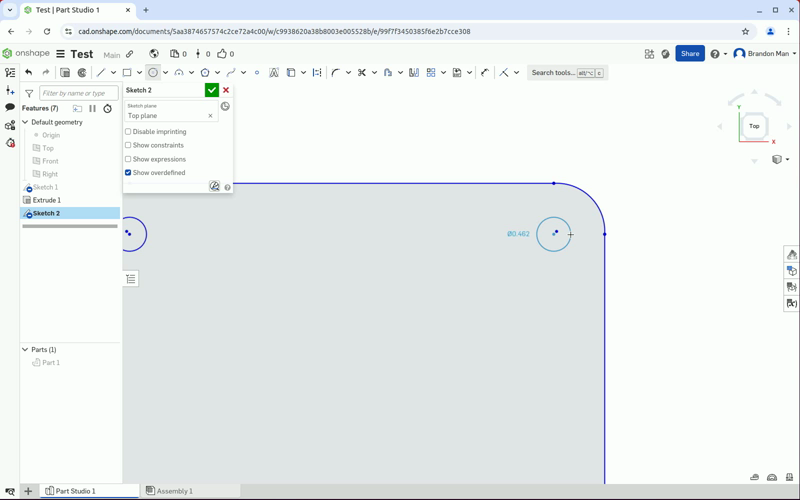
scroll(-6)
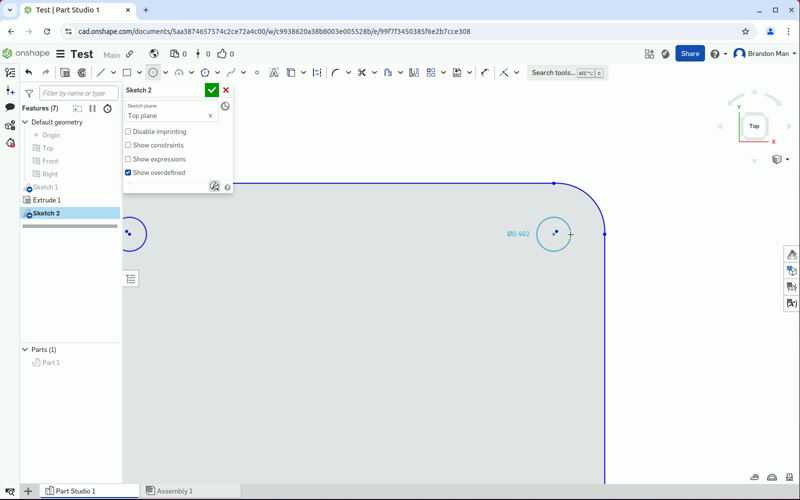
scroll(-6)
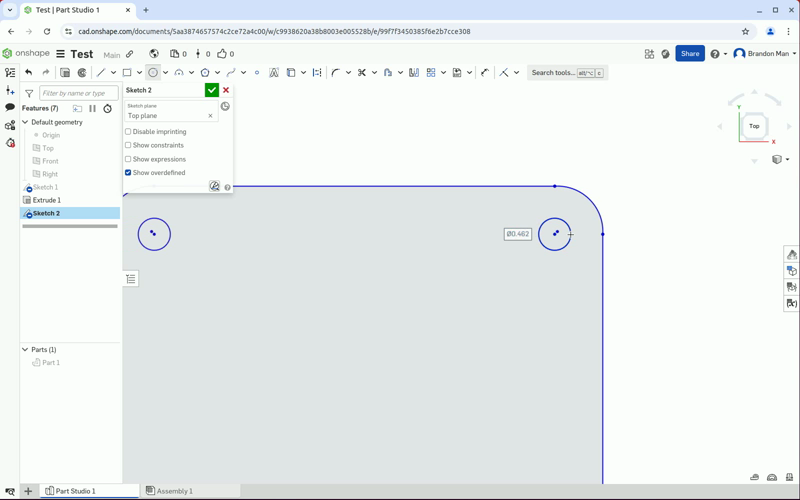
scroll(-6)
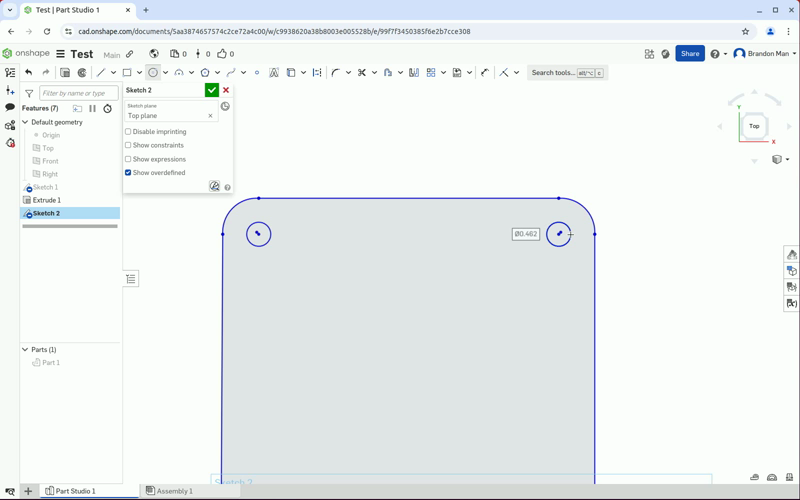
scroll(-6)
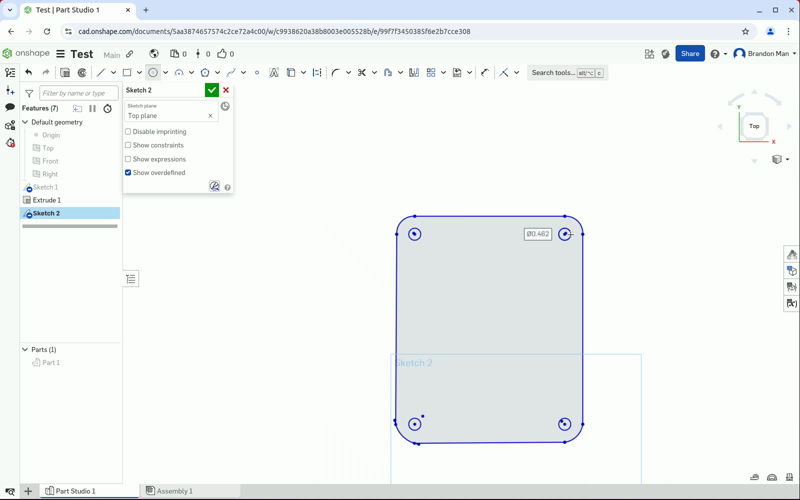
scroll(-6)
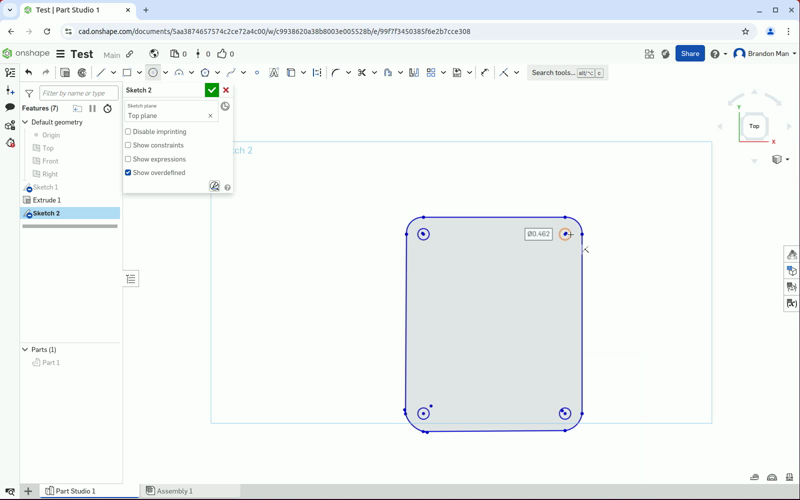
scroll(-6)
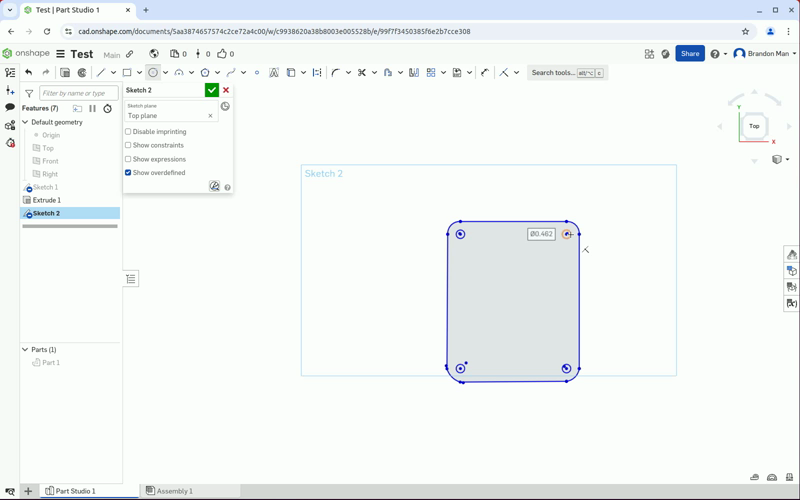
scroll(-6)
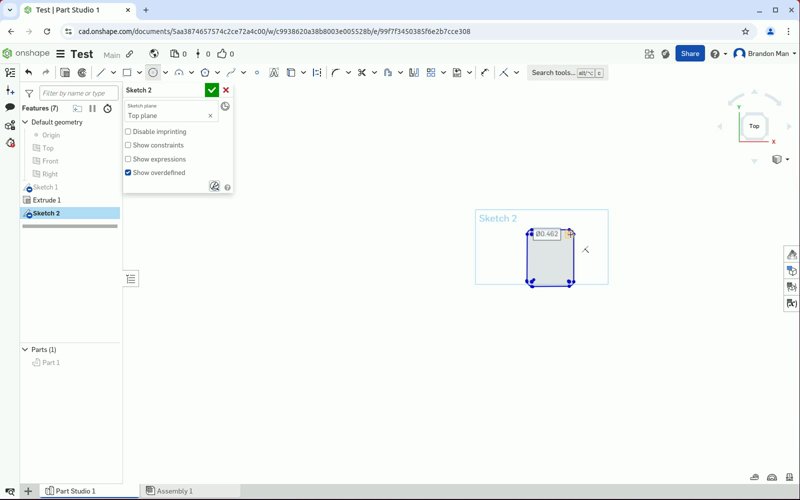
key(esc)
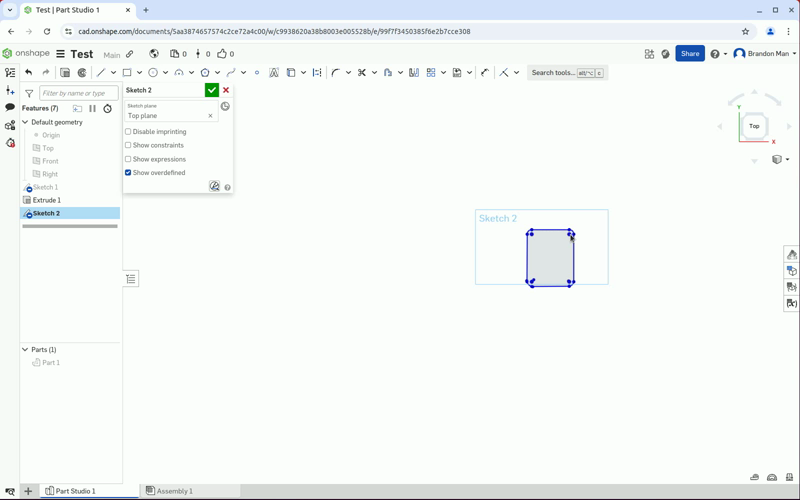
mouse_move(534, 261)
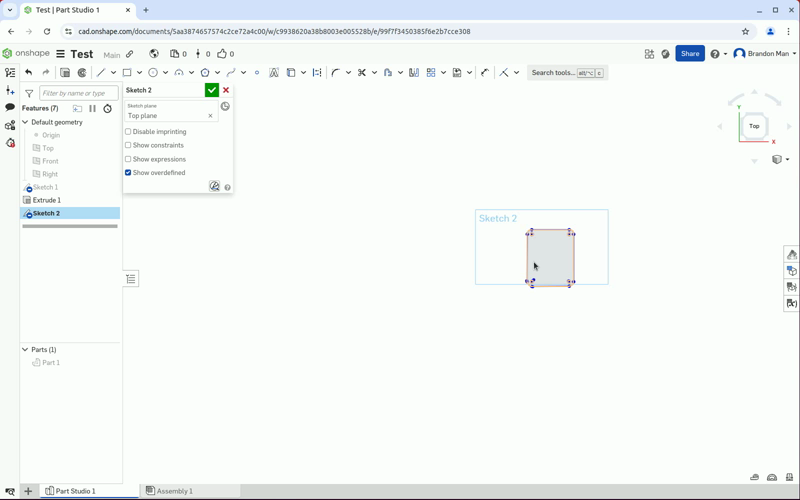
click(534, 261)
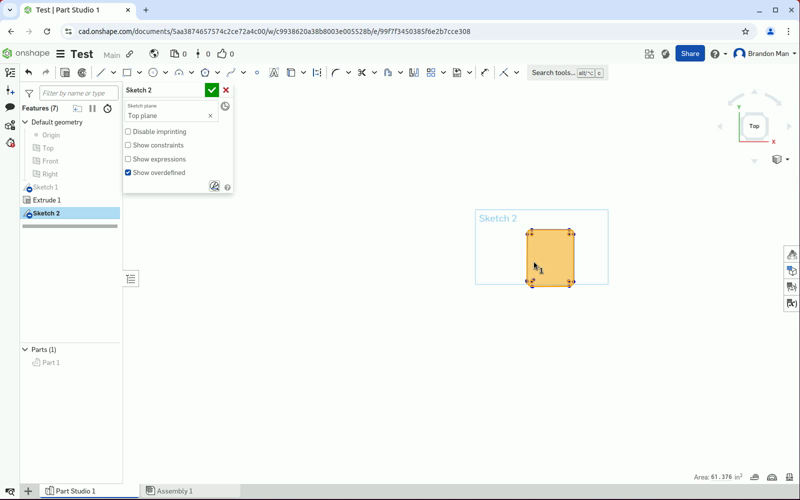
mouse_move(73, 352)
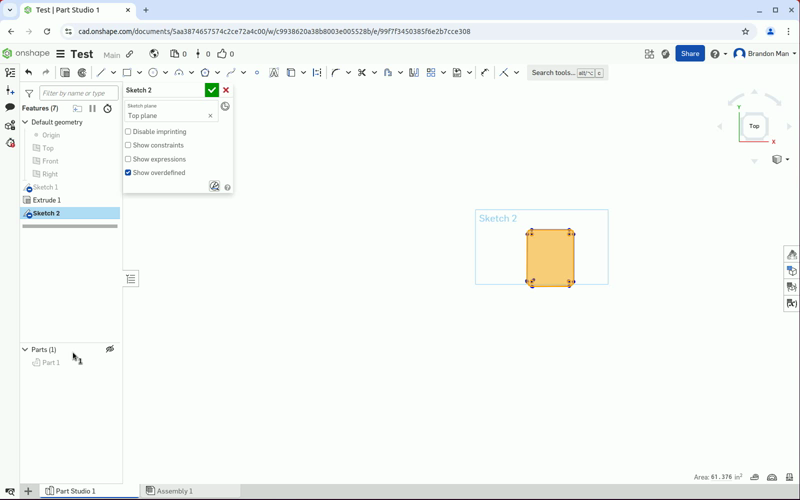
key(shift+y)
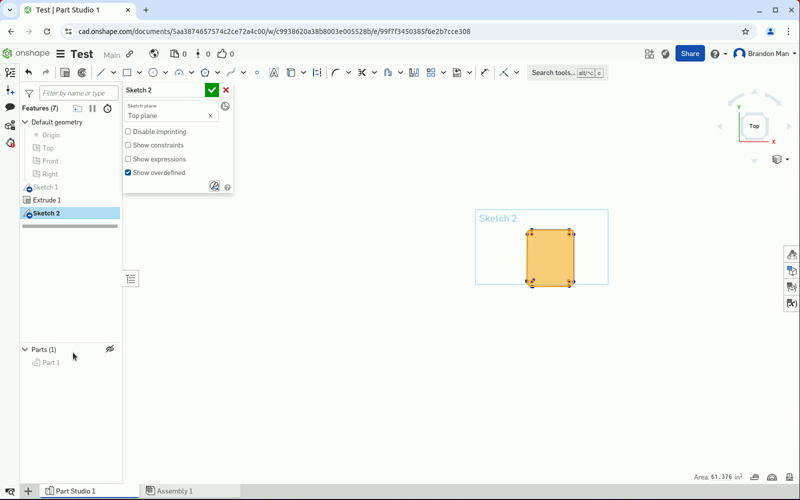
key(shift+e)
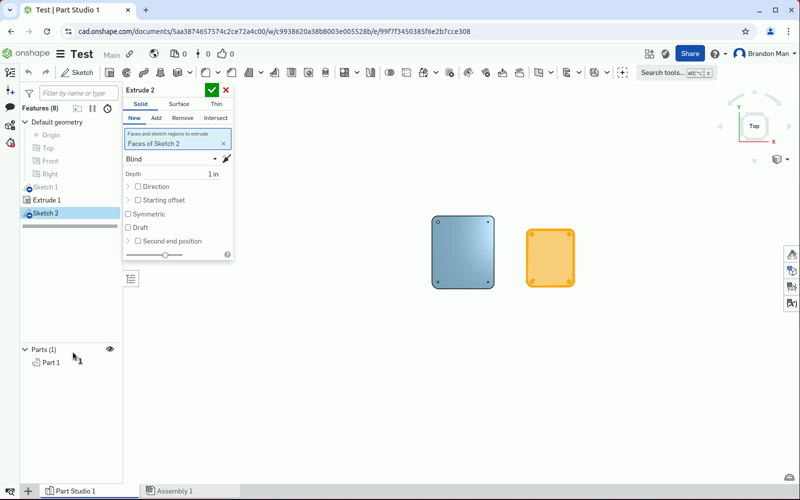
mouse_move(143, 106)
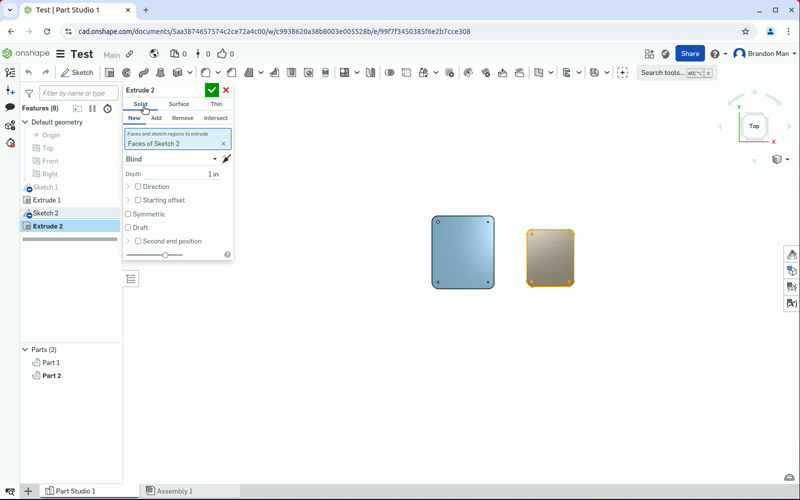
click(143, 106)
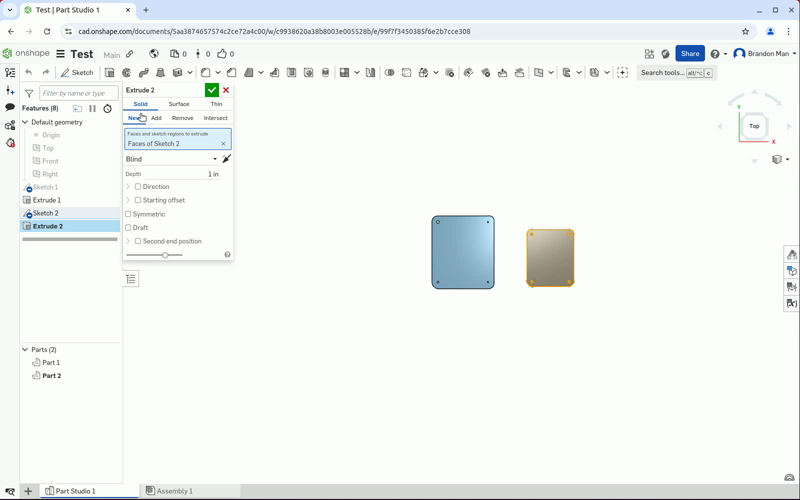
mouse_move(137, 120)
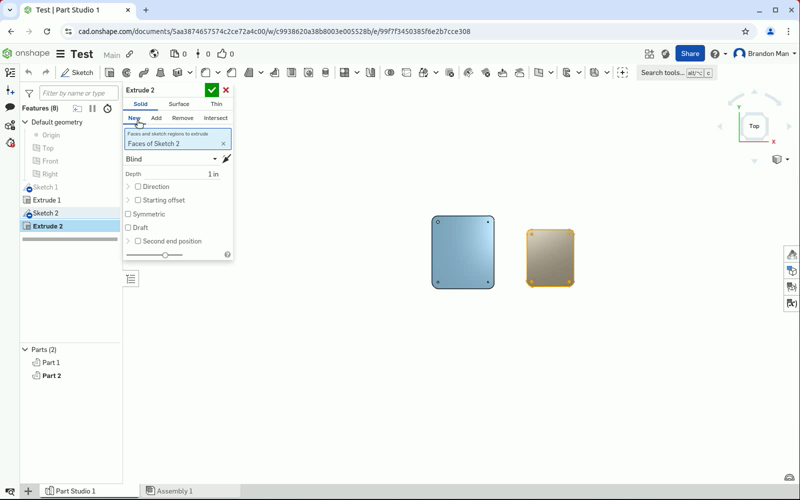
click(137, 120)
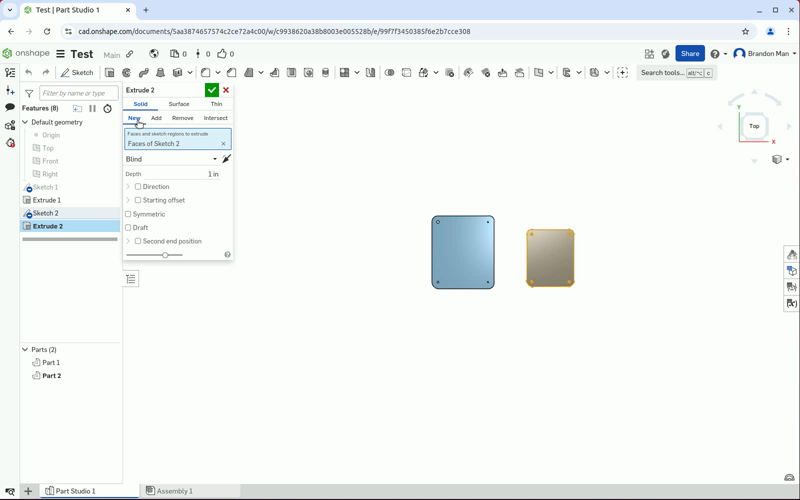
key(tab, 4)
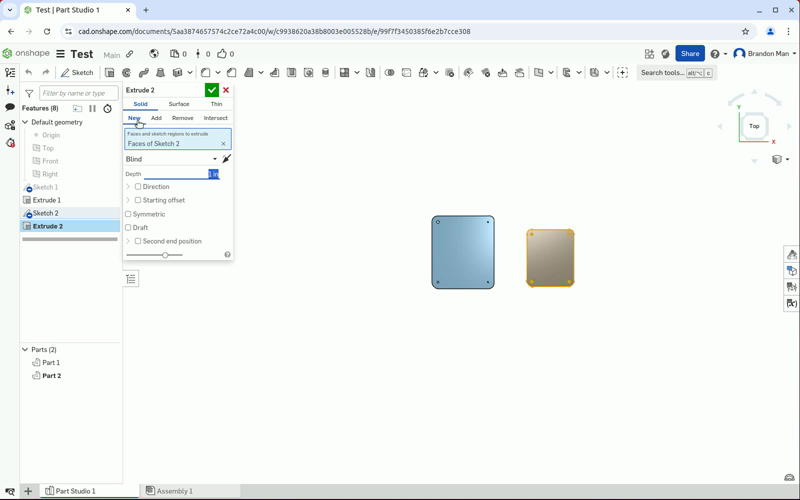
text(0.241)
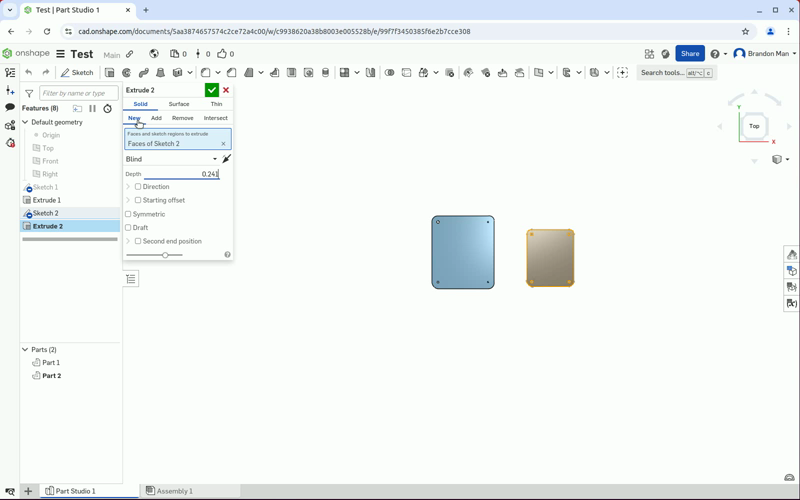
key(enter)
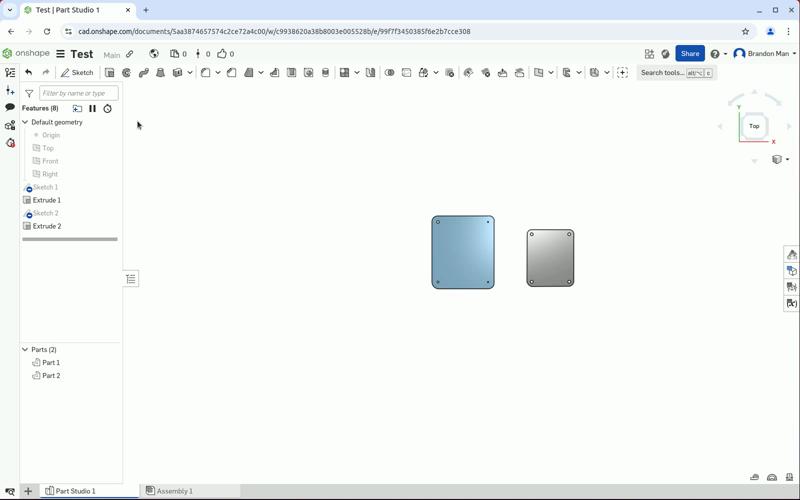
key(shift+h)
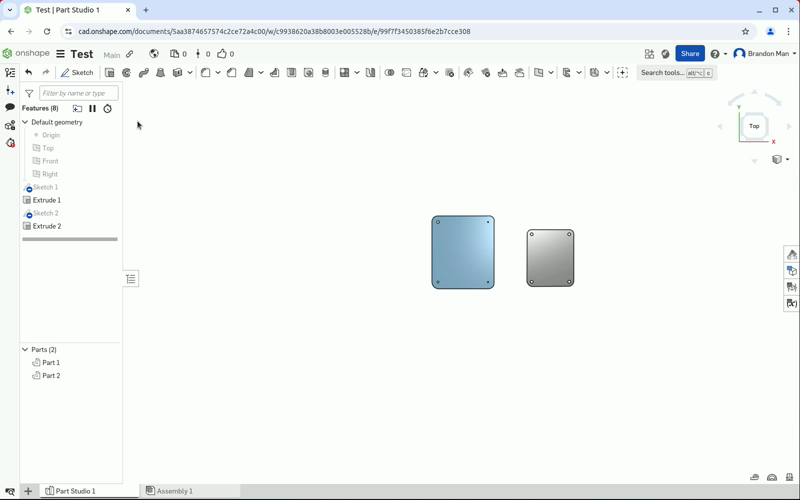
key(shift+h)
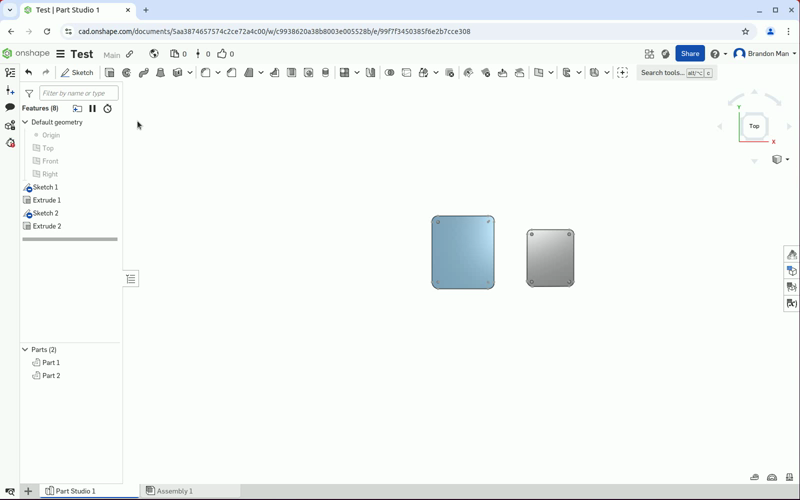
key(shift+7)
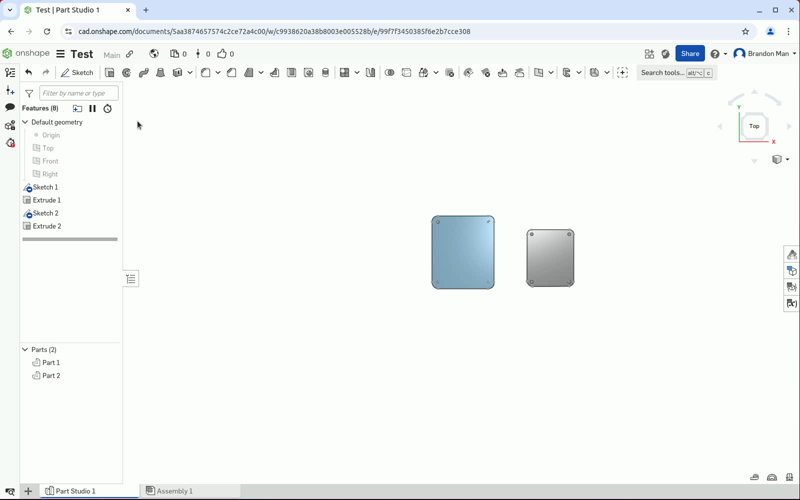
key(up, 3)
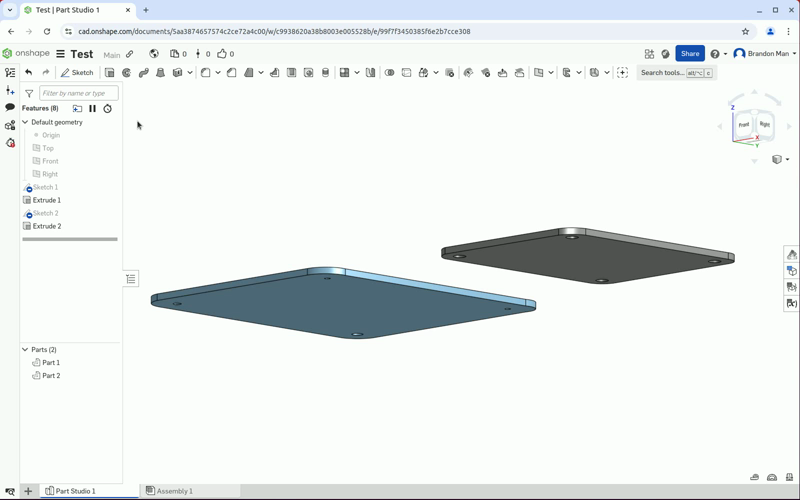
key(left, 3)
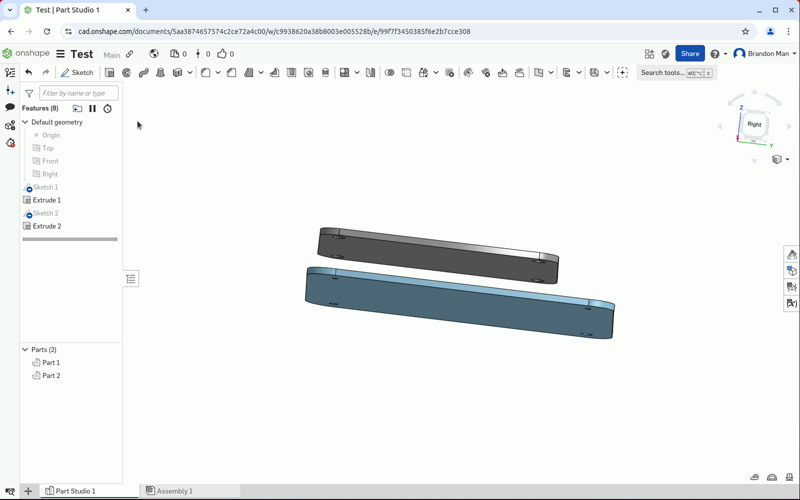
key(right, 3)
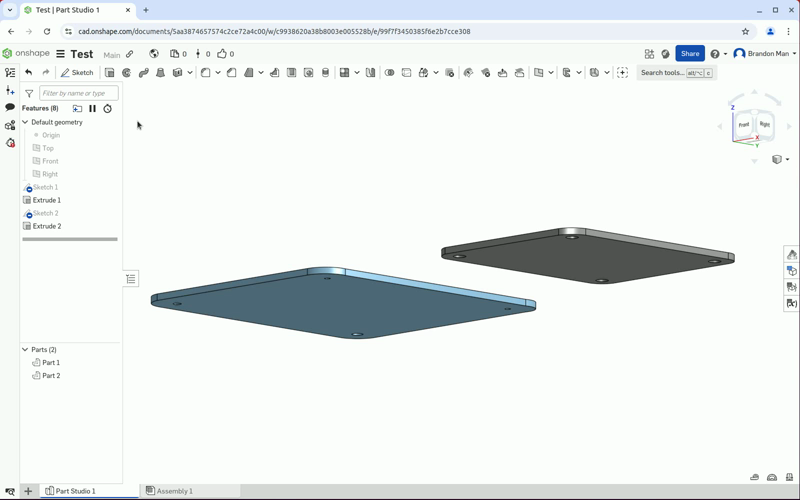
key(down, 3)
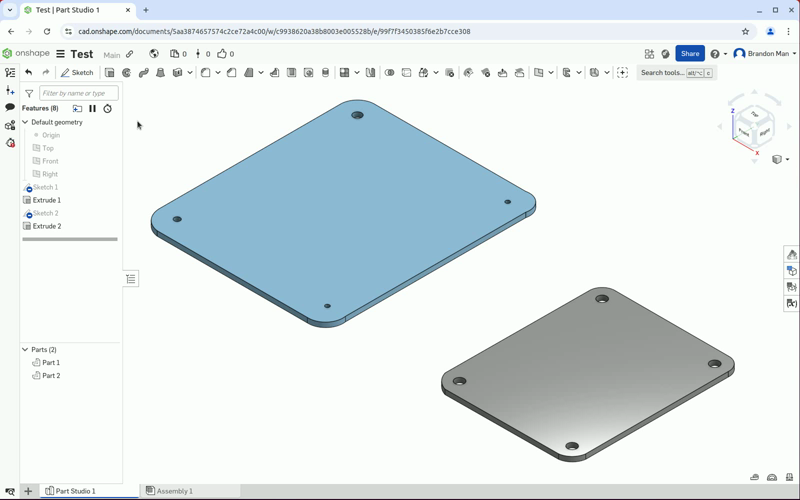
mouse_move(73, 189)
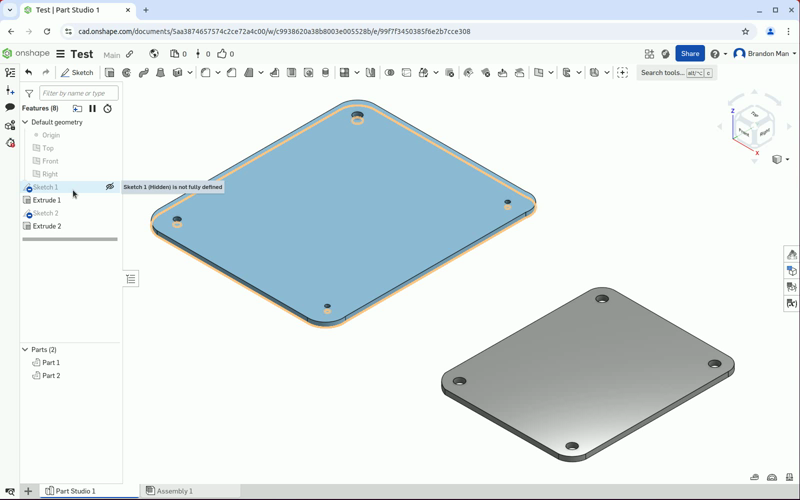
click(73, 189)